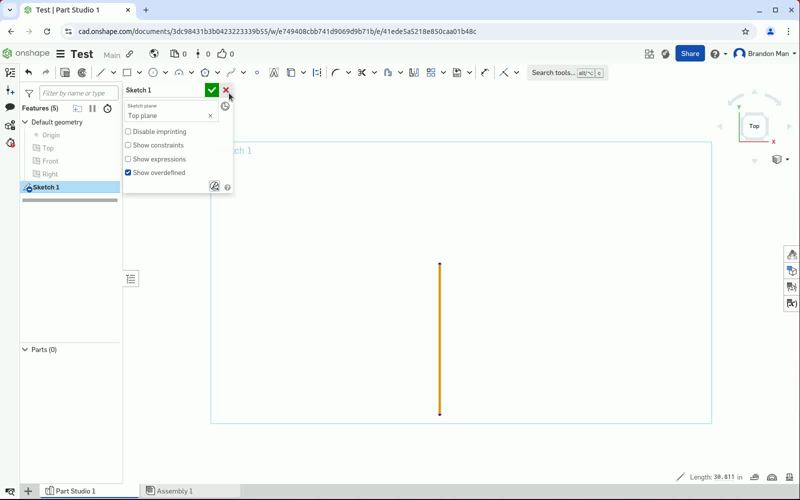
key(shift+h)
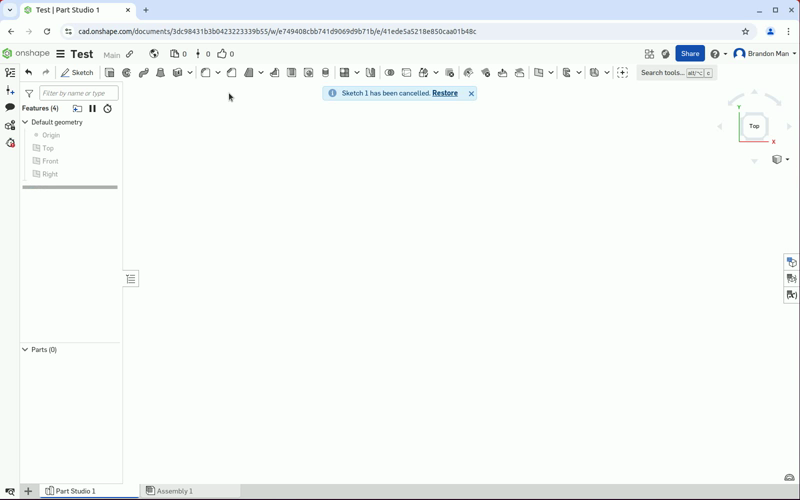
mouse_move(73, 352)
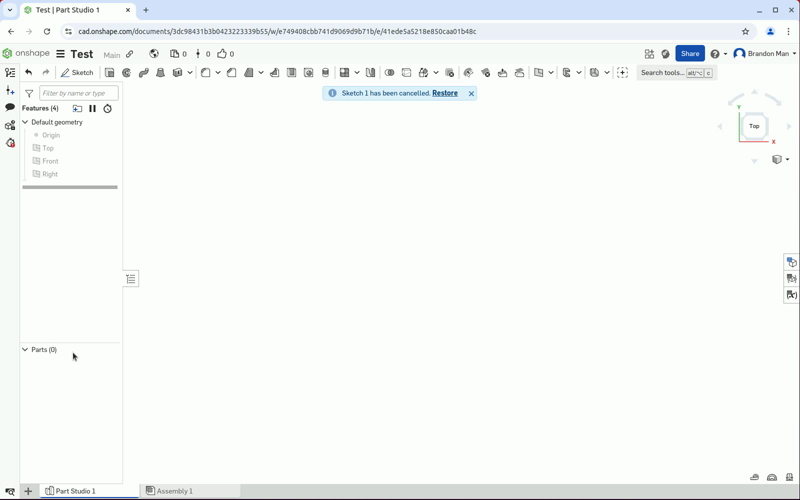
key(y)
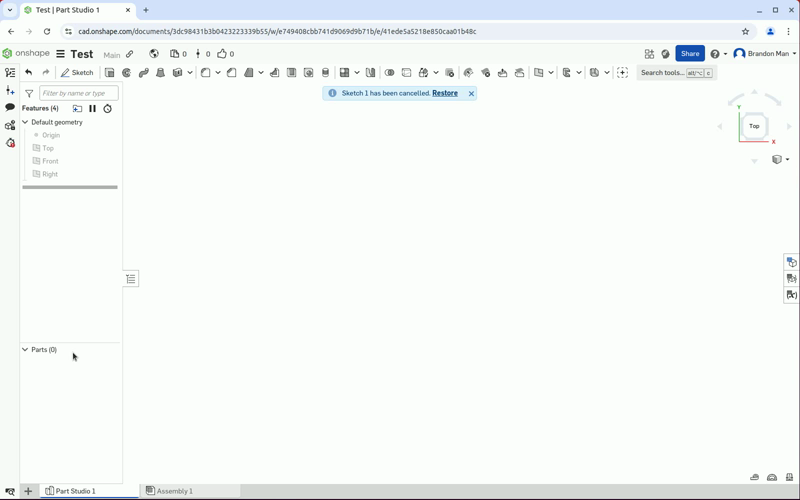
key(shift+p)
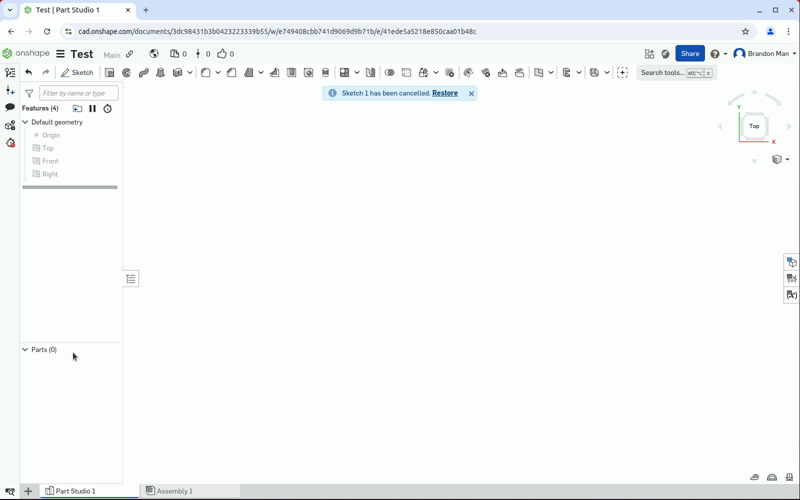
key(space)
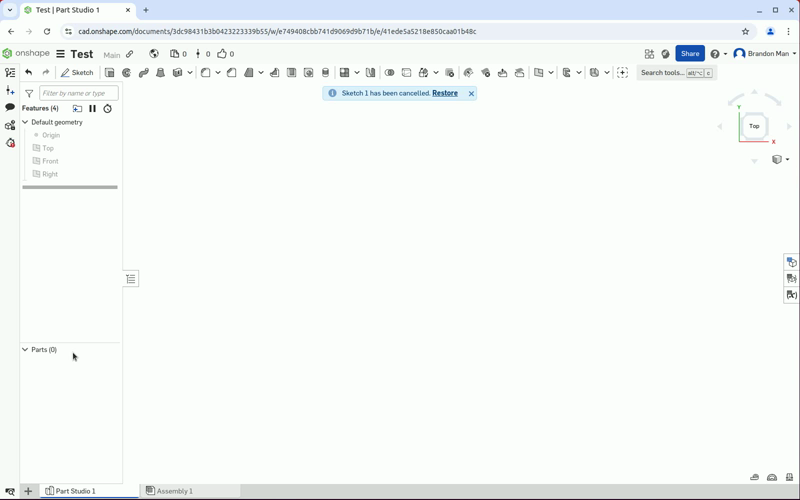
key_down(shift)
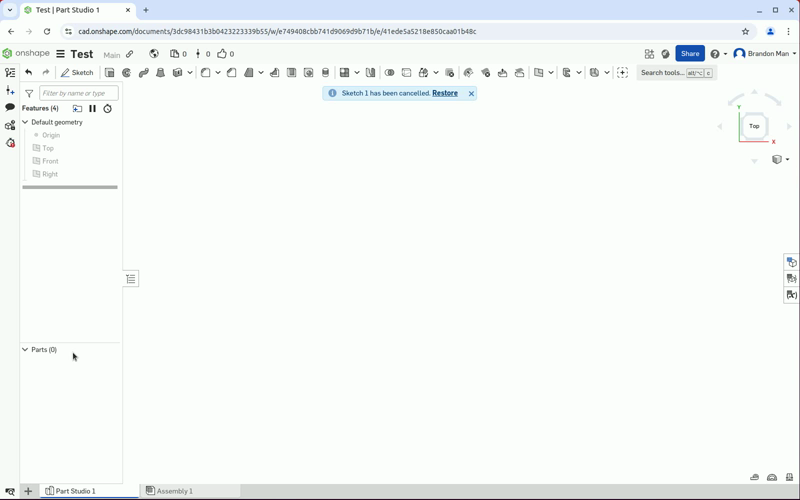
key(up)
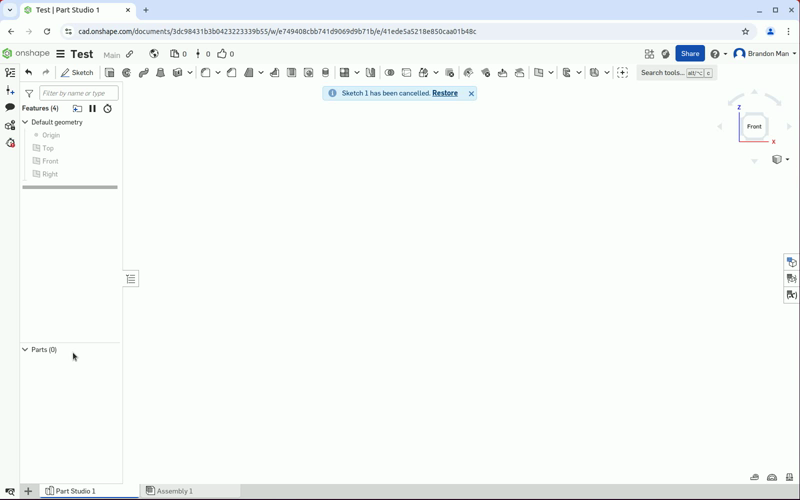
key_up(shift)
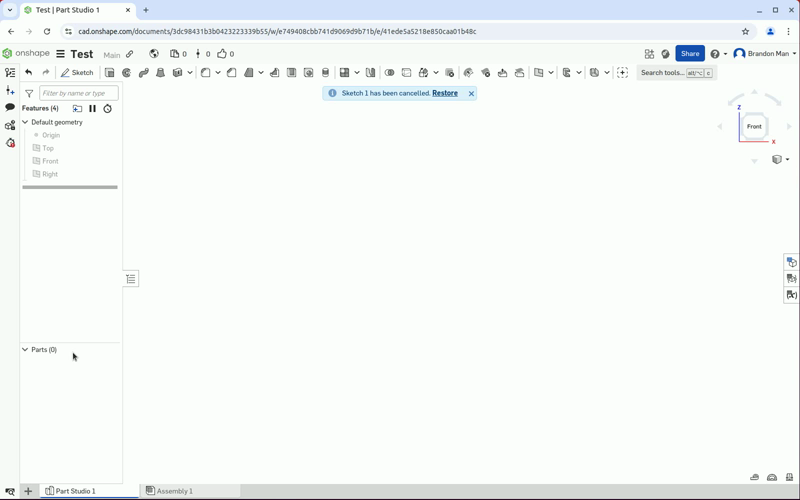
mouse_move(73, 352)
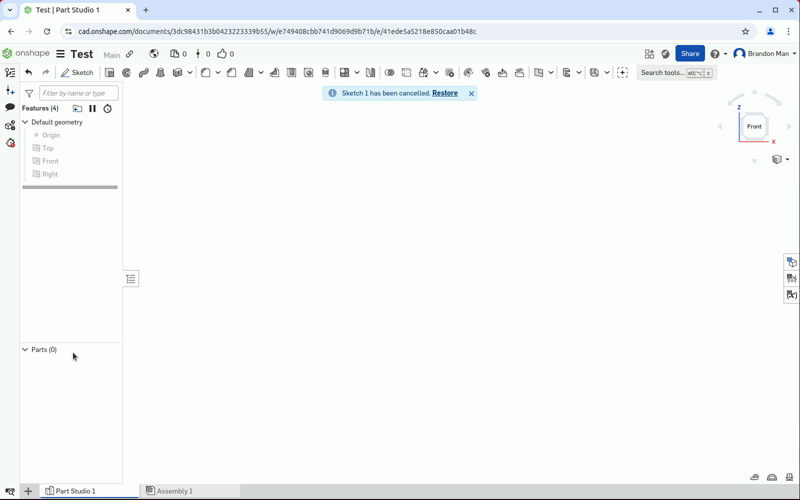
key(shift+y)
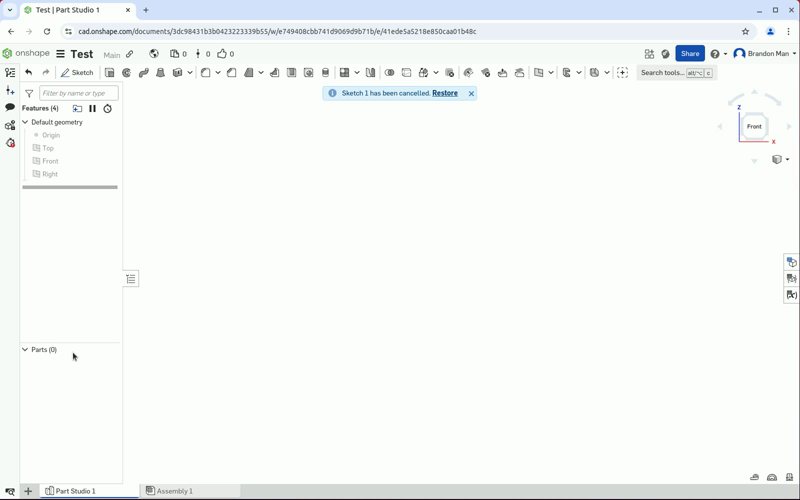
key(shift+s)
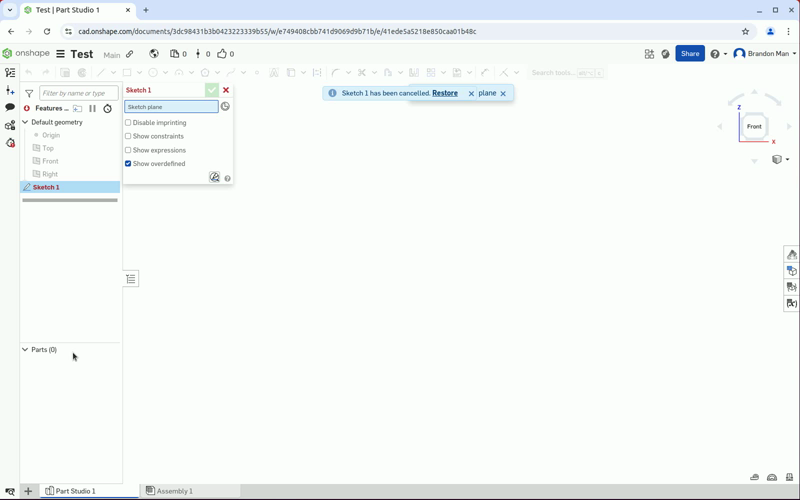
mouse_move(73, 163)
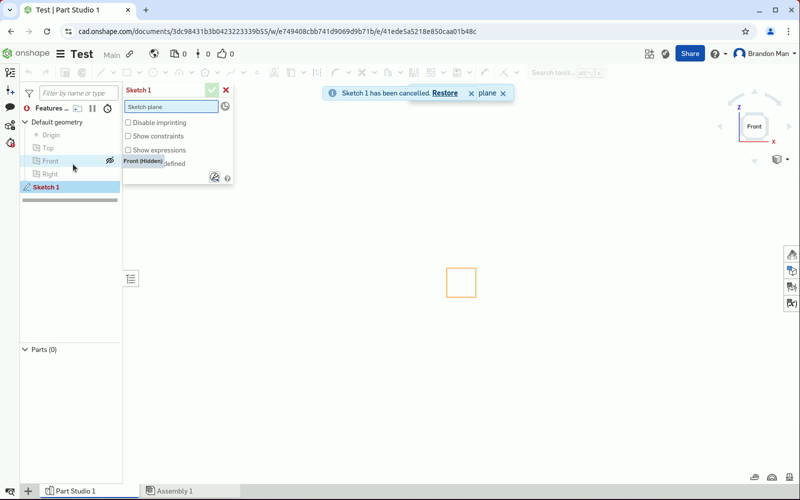
click(73, 163)
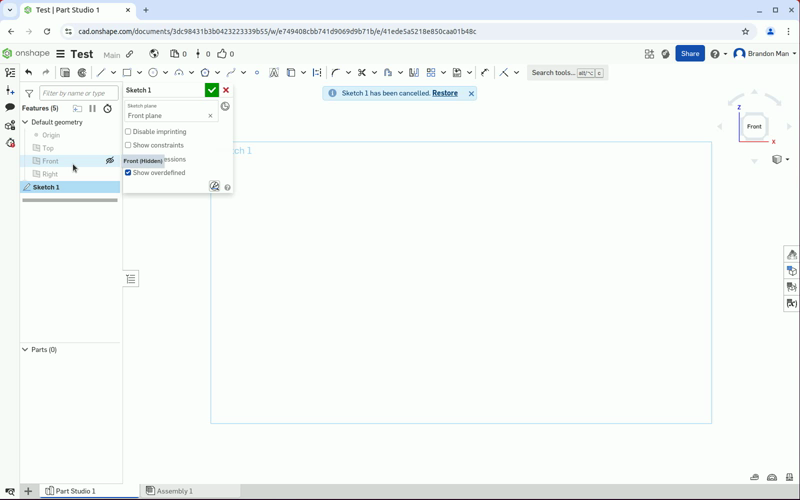
mouse_move(73, 352)
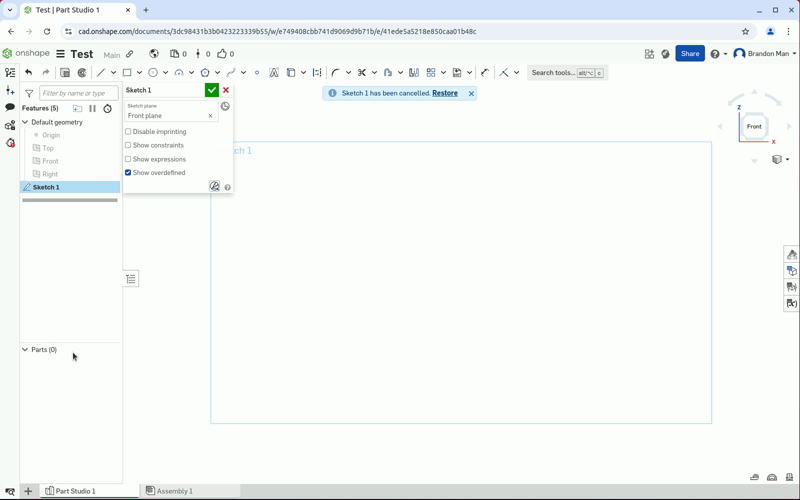
key(y)
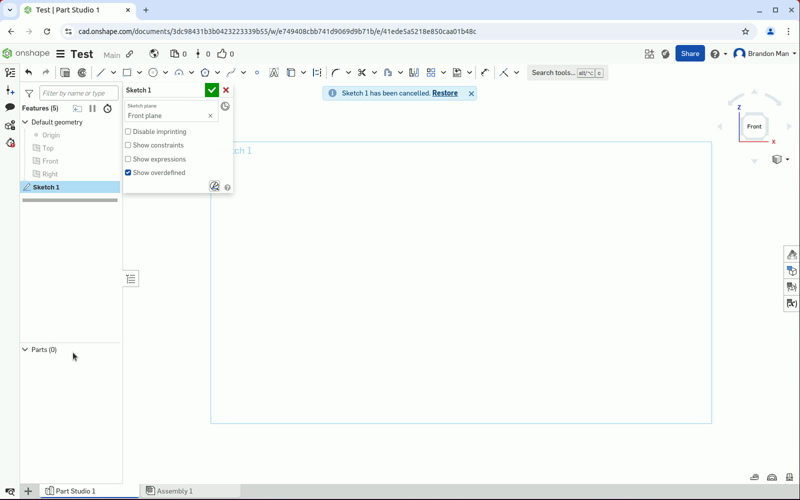
key(l)
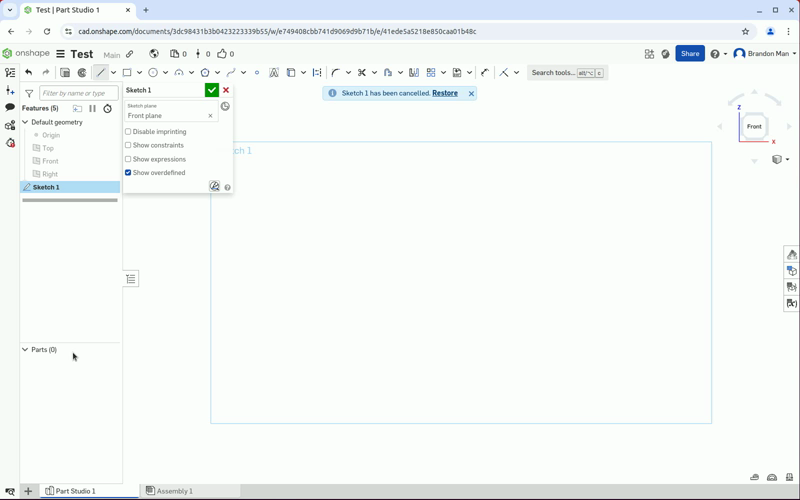
key_down(shift)
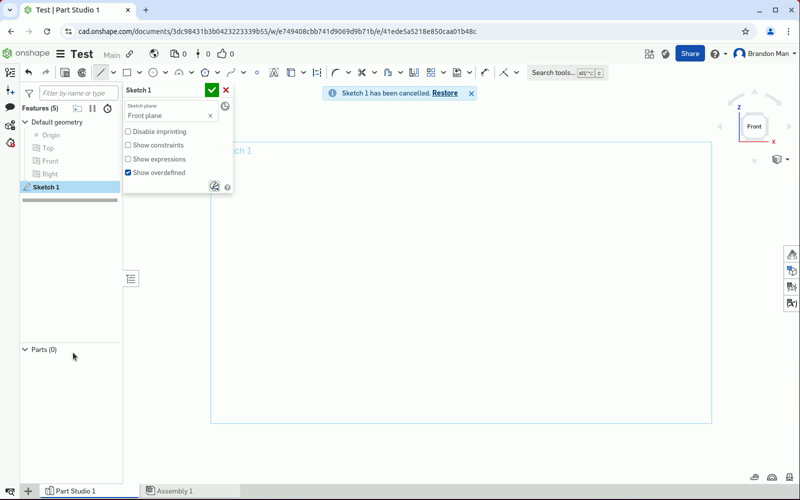
mouse_move(377, 279)
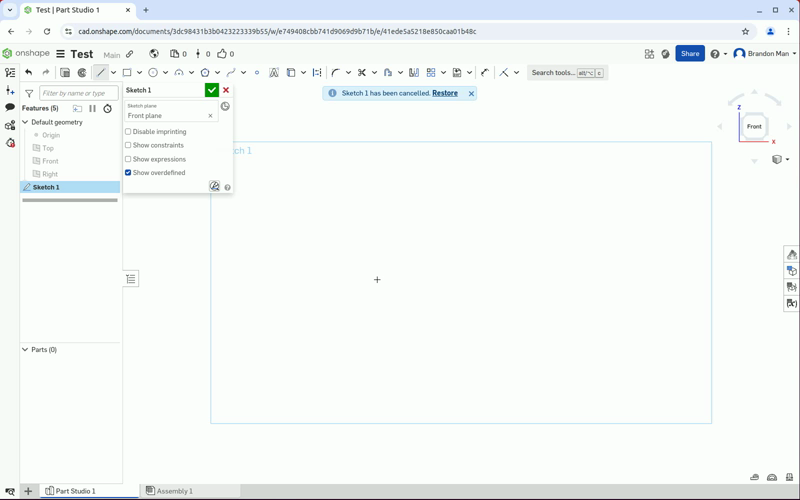
click(377, 279)
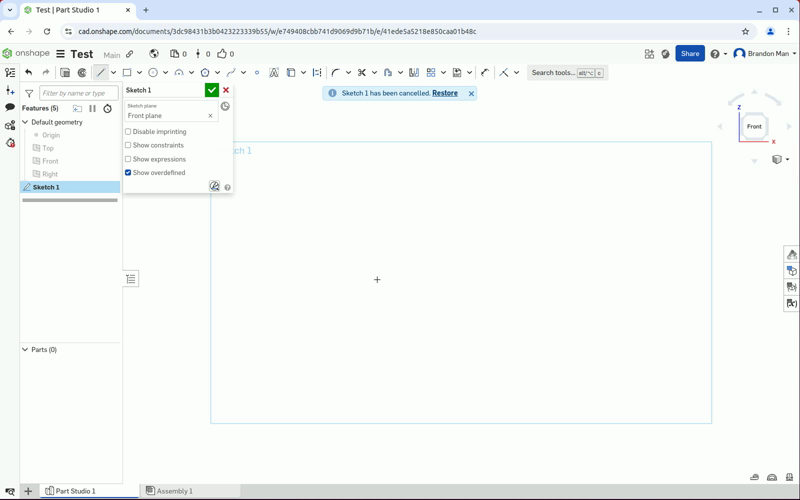
key_up(shift)
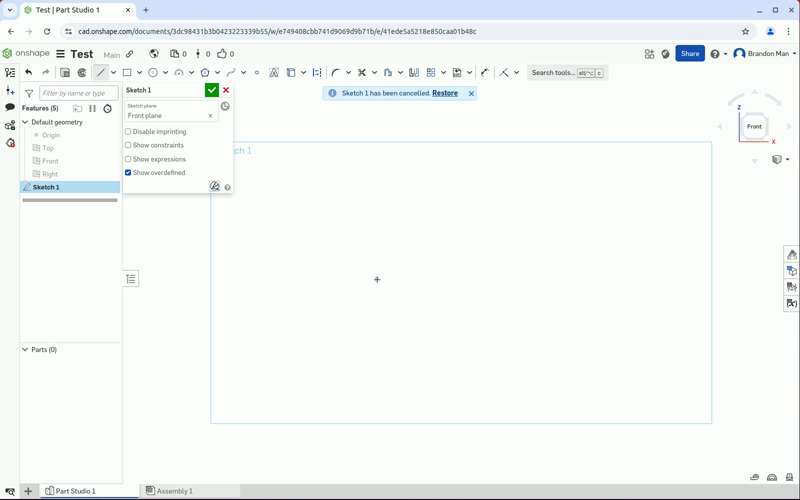
key_down(shift)
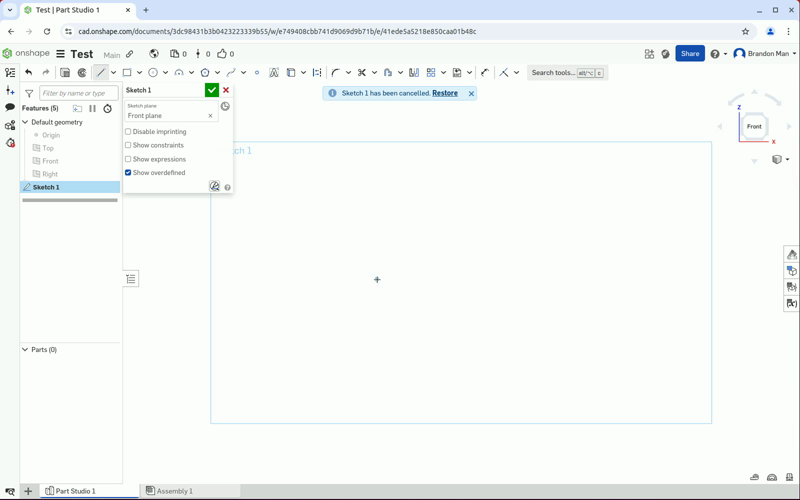
mouse_move(449, 279)
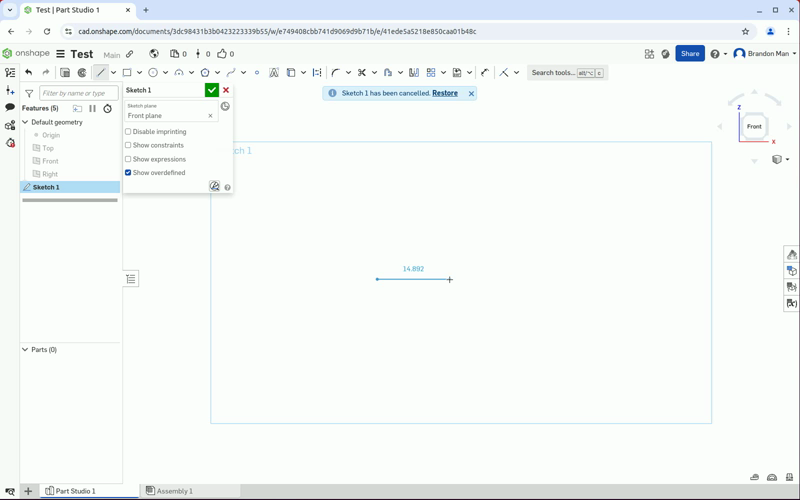
click(449, 279)
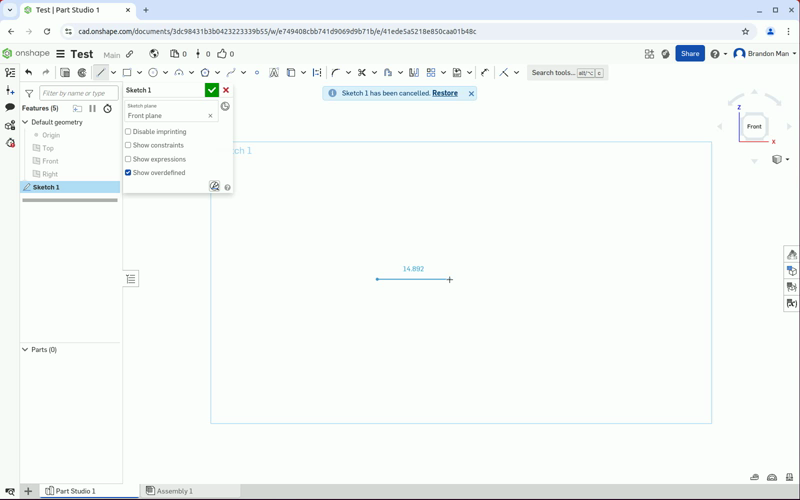
key_up(shift)
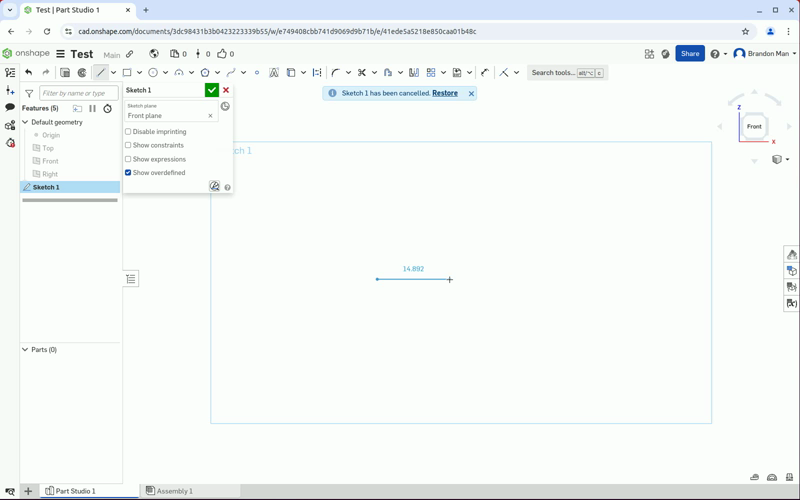
key(esc)
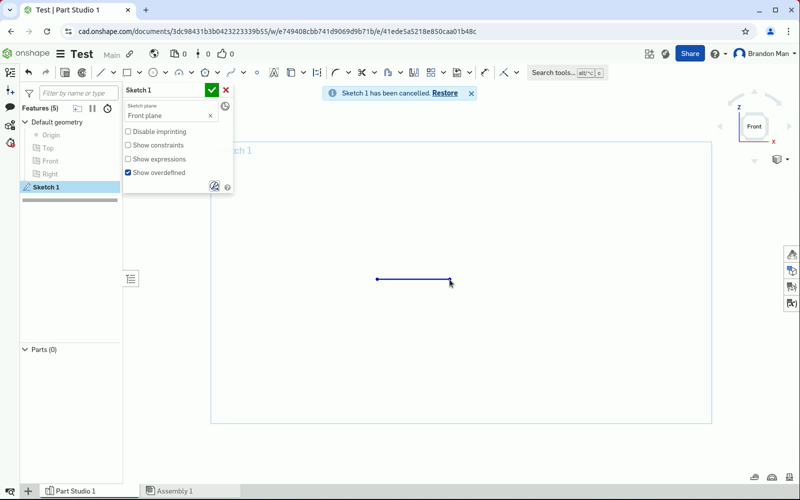
key(a)
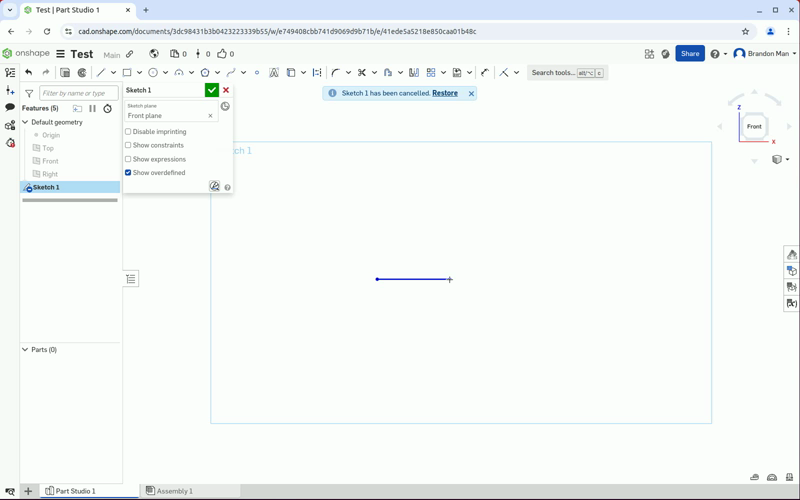
mouse_move(449, 279)
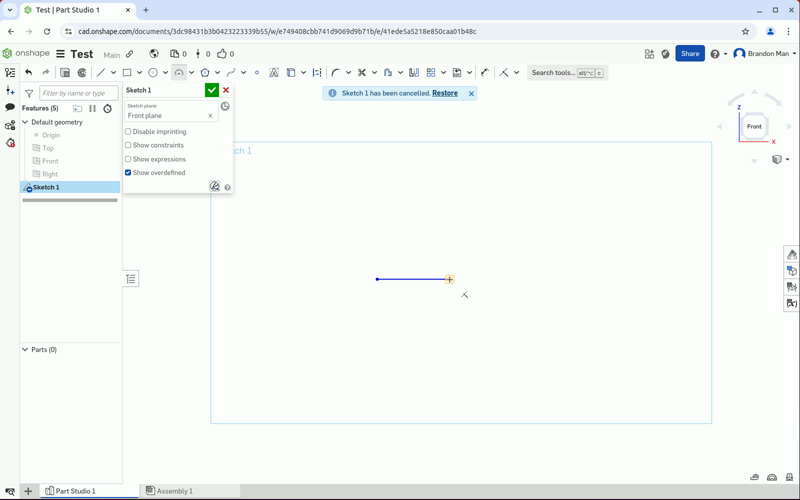
click(449, 279)
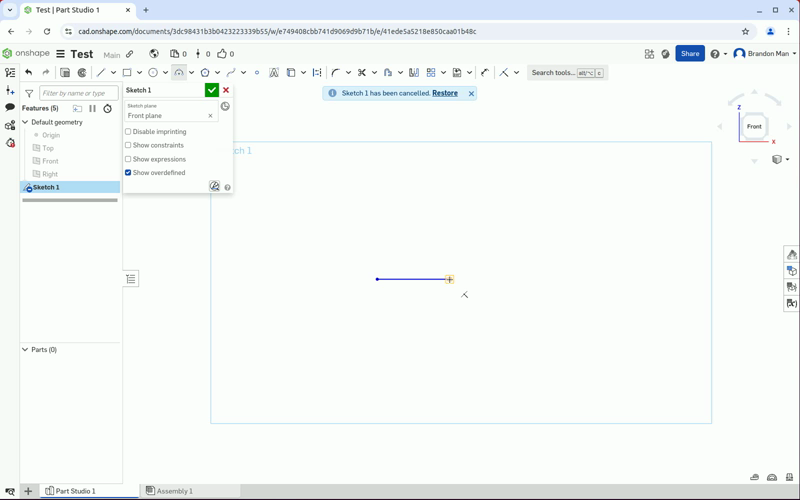
key_down(shift)
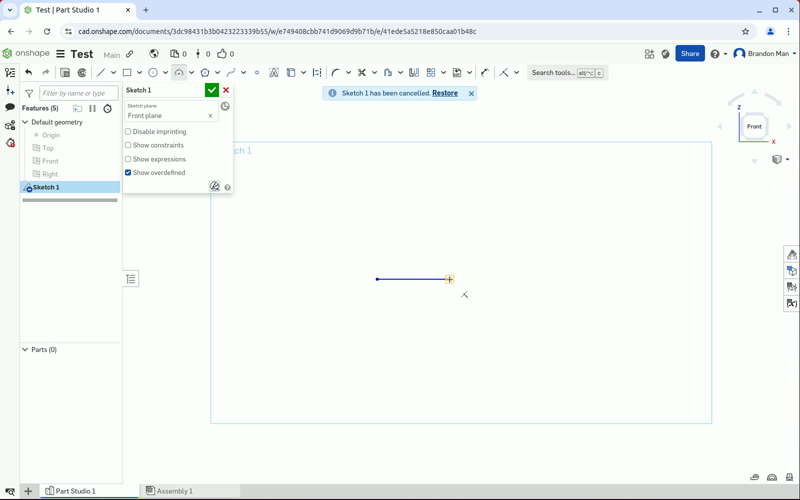
mouse_move(452, 282)
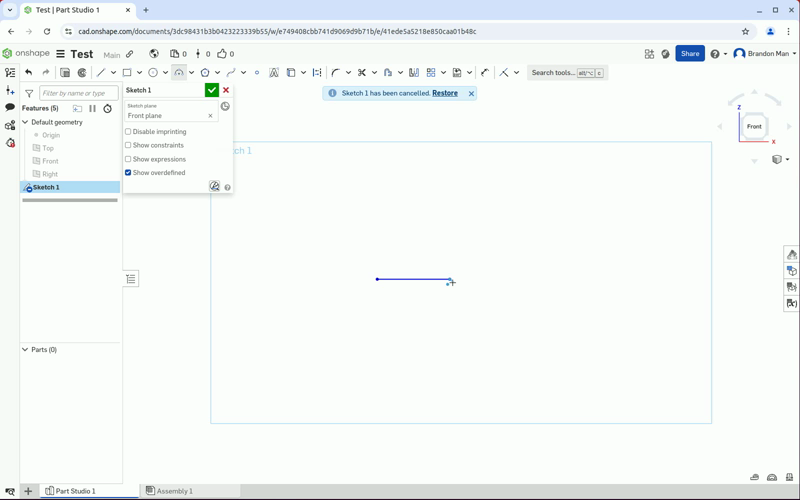
scroll(6)
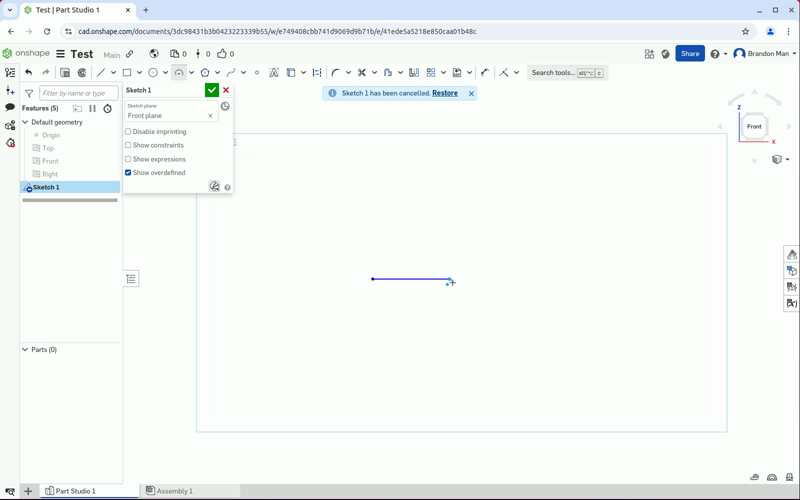
scroll(6)
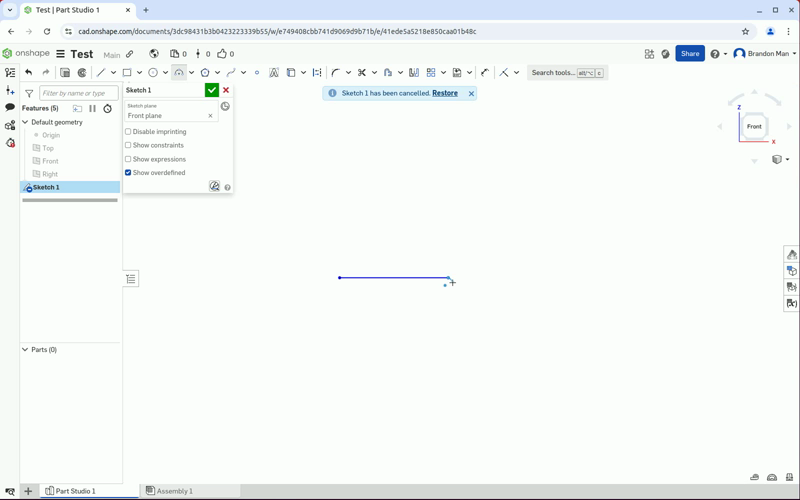
scroll(6)
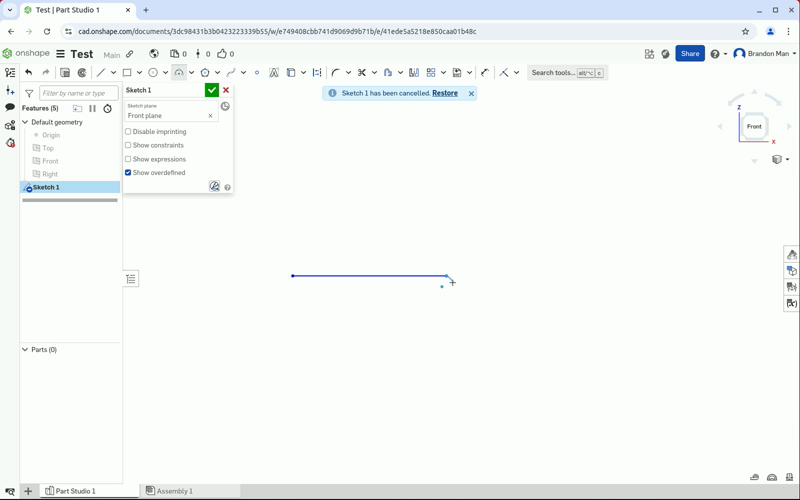
scroll(6)
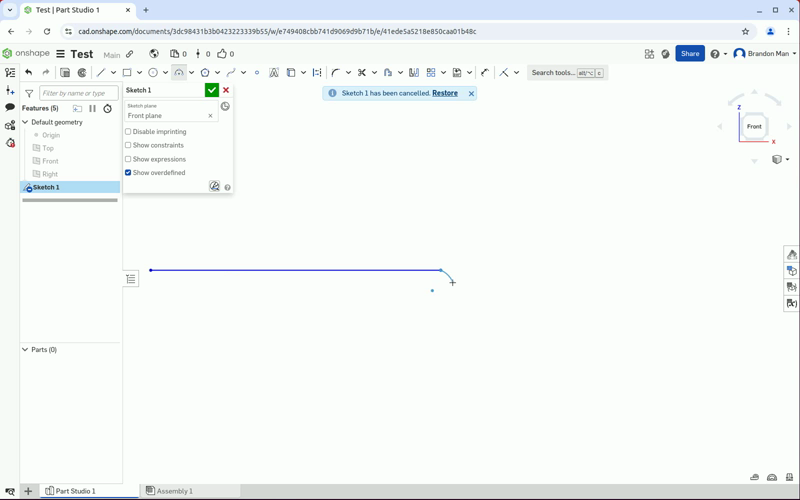
scroll(6)
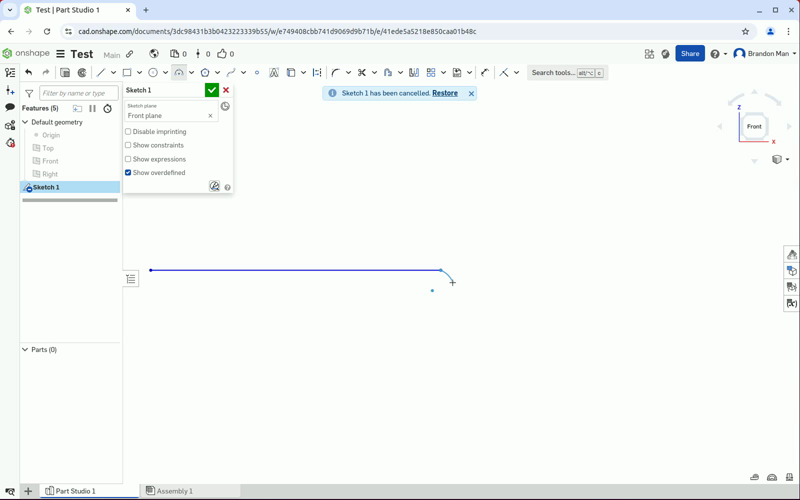
scroll(6)
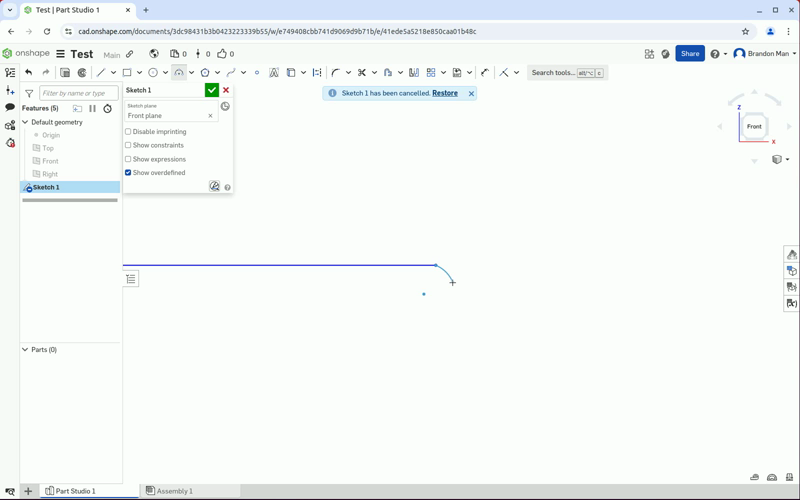
scroll(6)
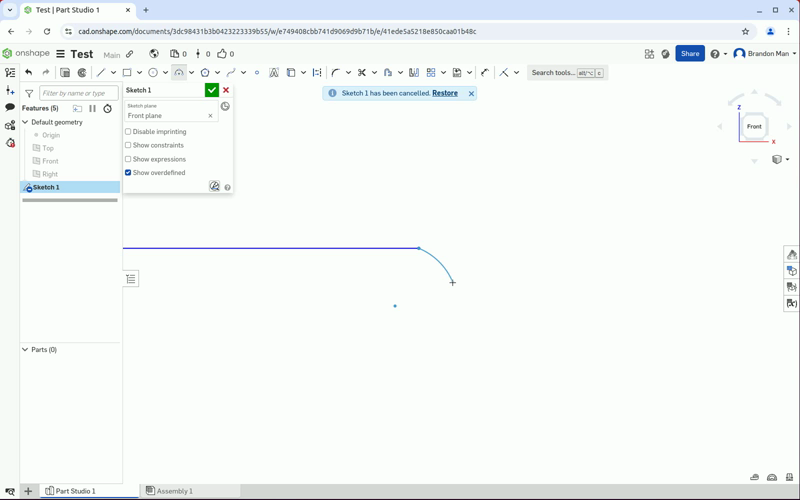
click(452, 282)
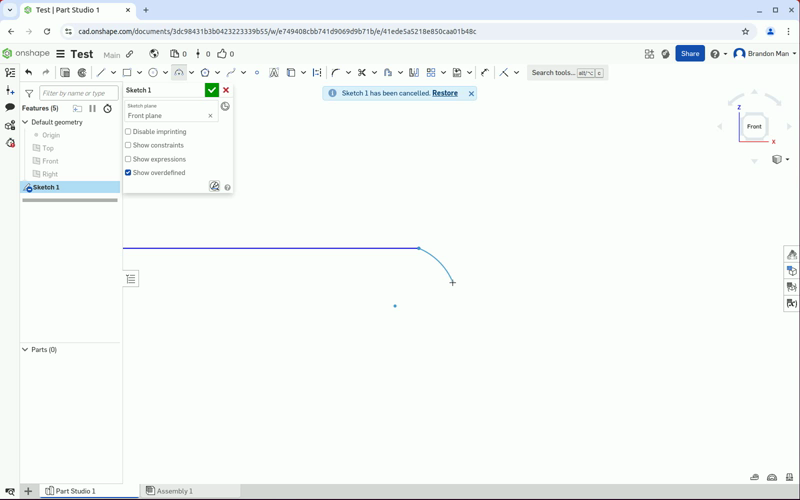
scroll(-6)
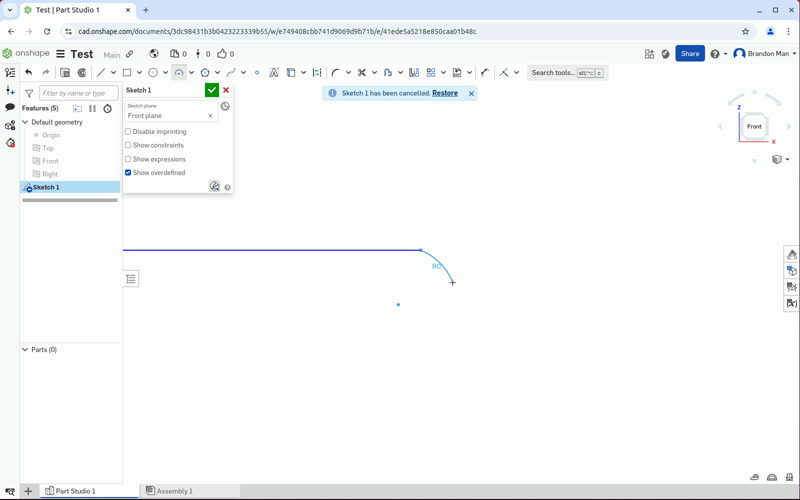
scroll(-6)
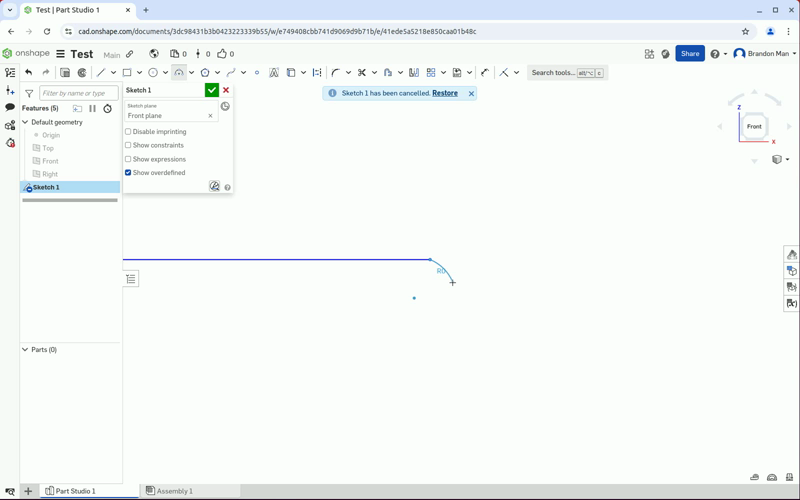
scroll(-6)
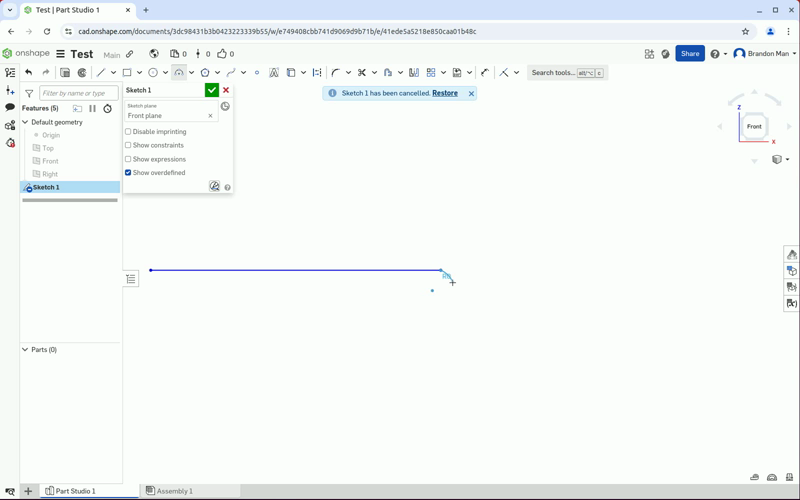
scroll(-6)
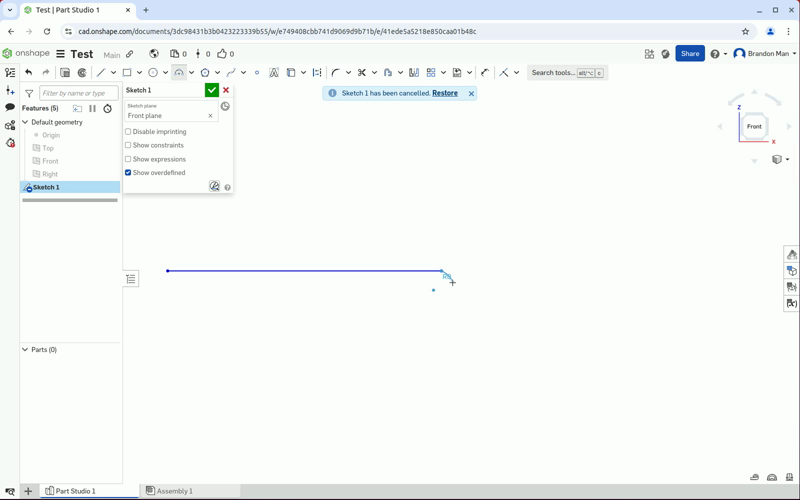
scroll(-6)
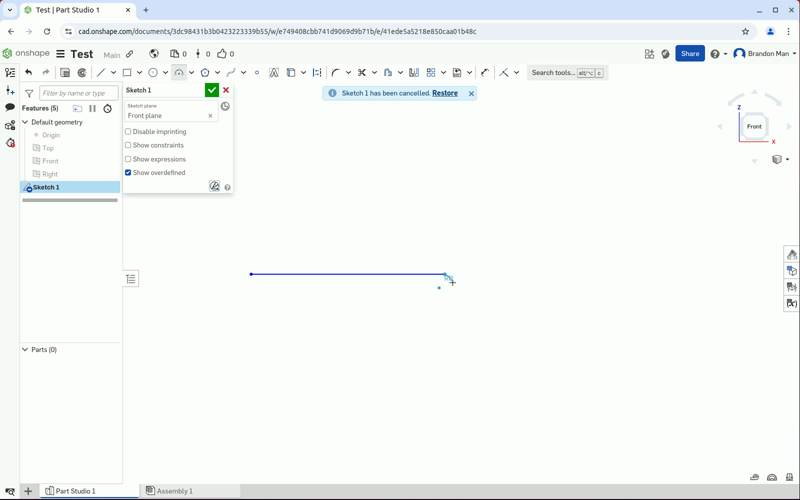
scroll(-6)
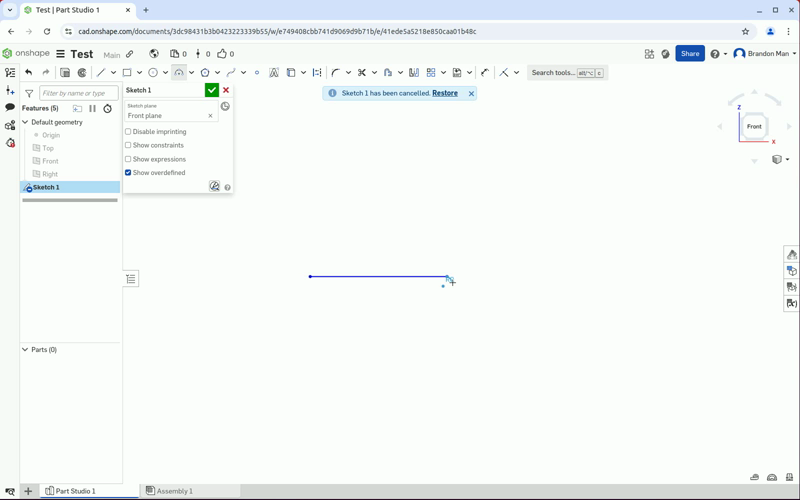
scroll(-6)
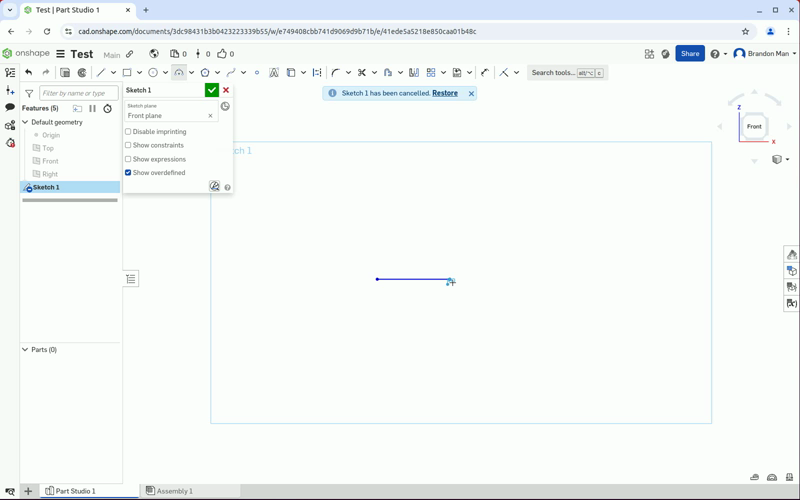
mouse_move(451, 280)
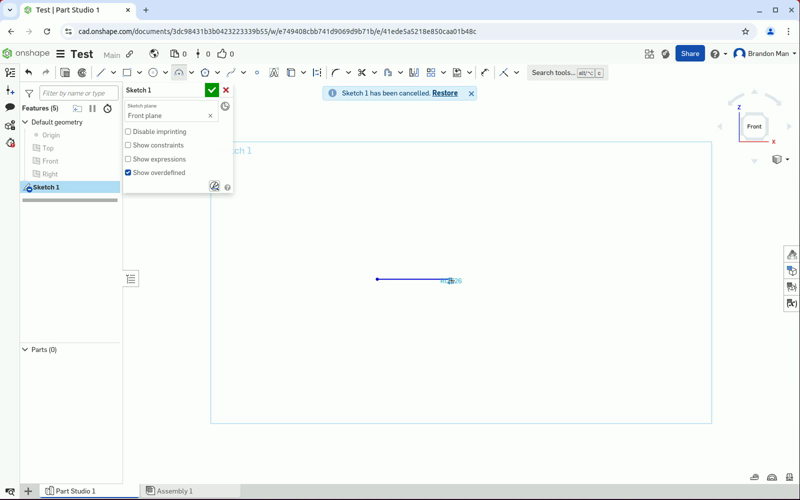
scroll(6)
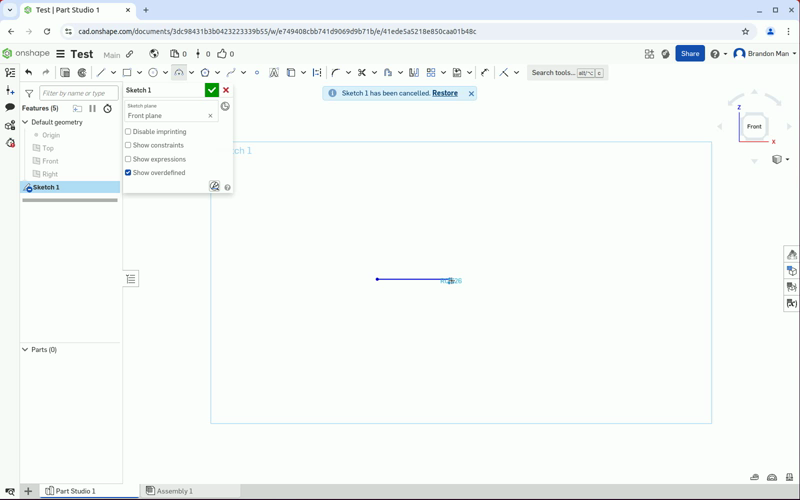
scroll(6)
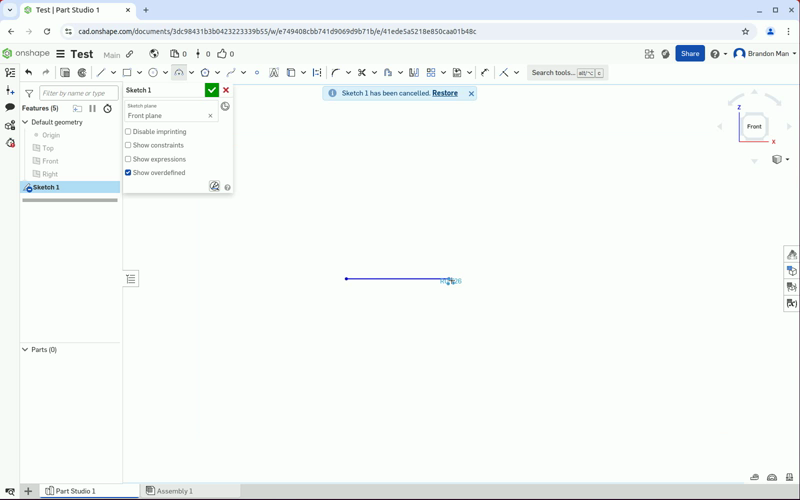
scroll(6)
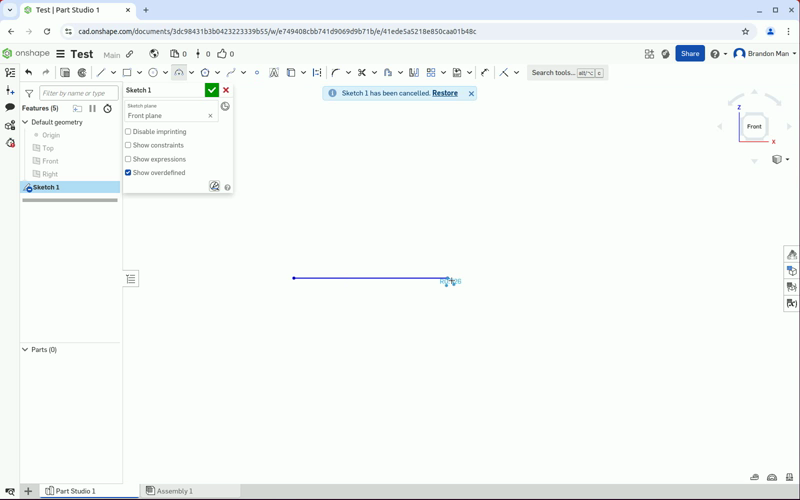
scroll(6)
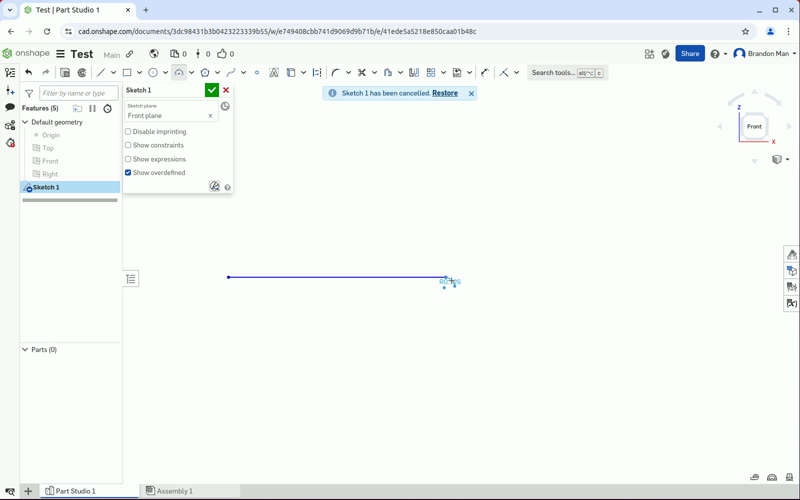
scroll(6)
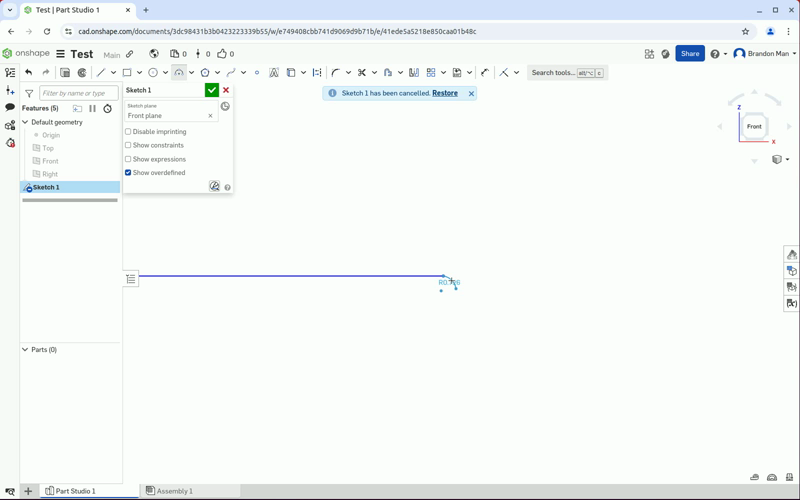
scroll(6)
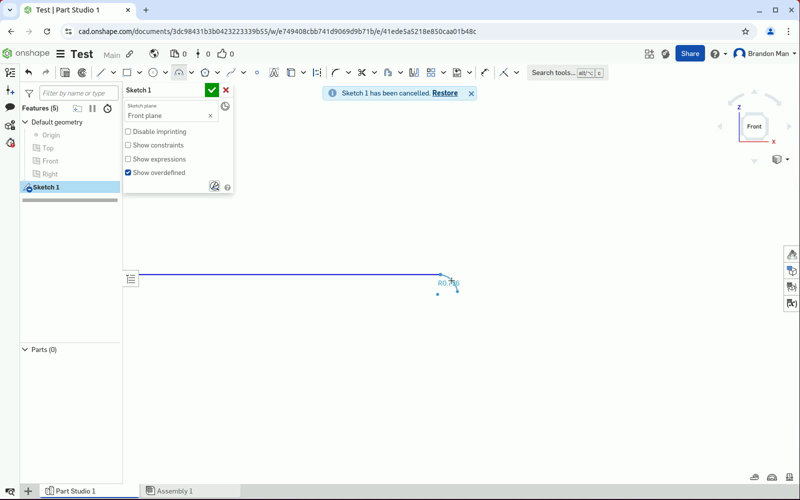
scroll(6)
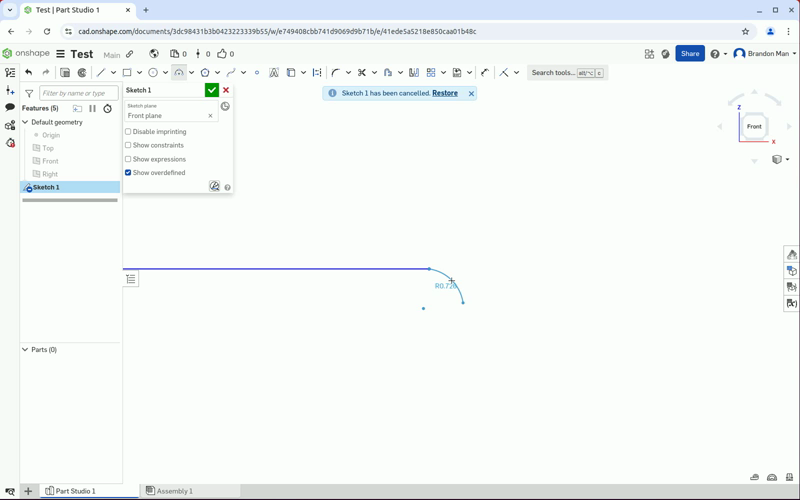
click(451, 280)
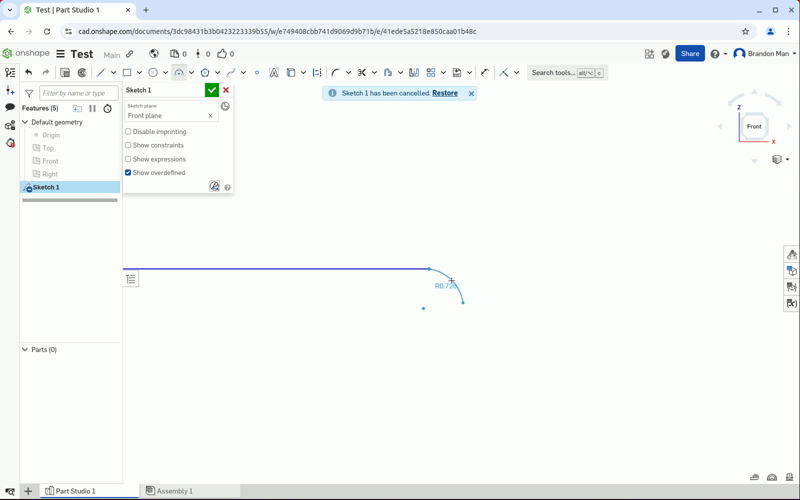
scroll(-6)
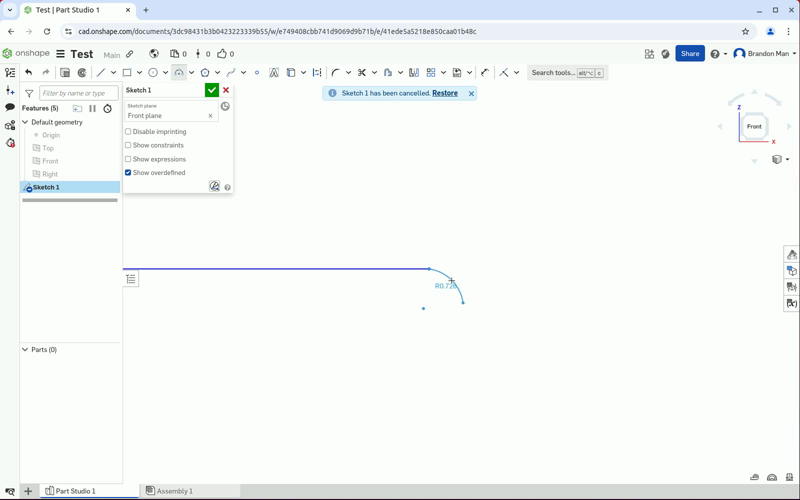
scroll(-6)
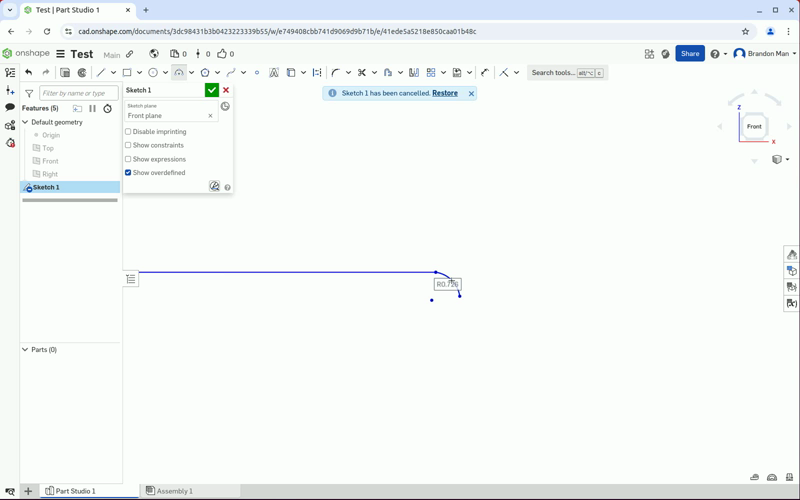
scroll(-6)
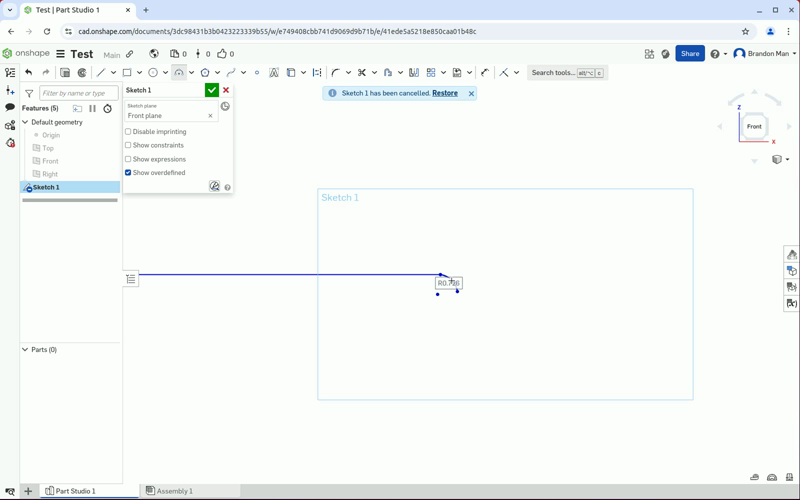
scroll(-6)
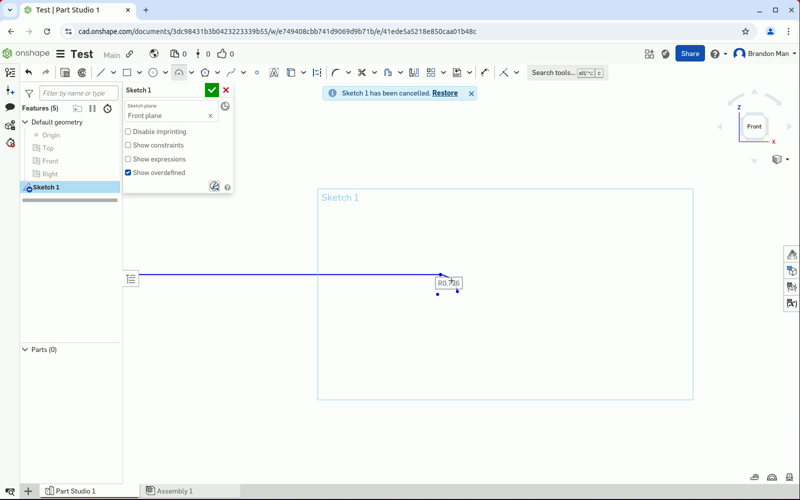
scroll(-6)
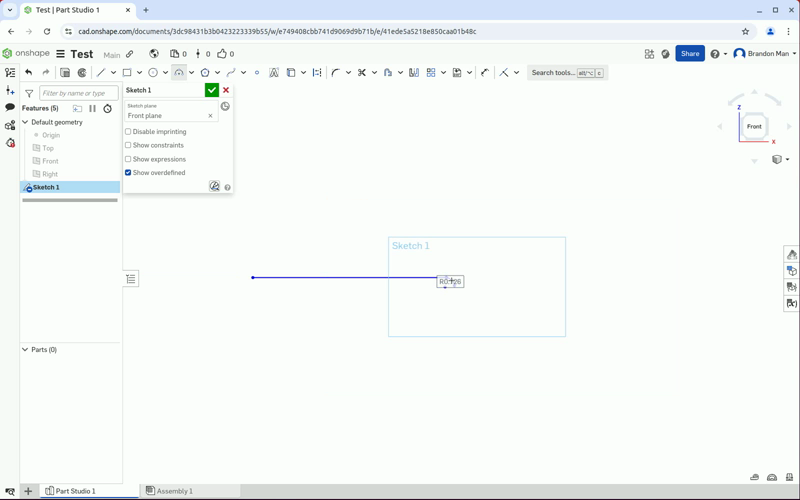
scroll(-6)
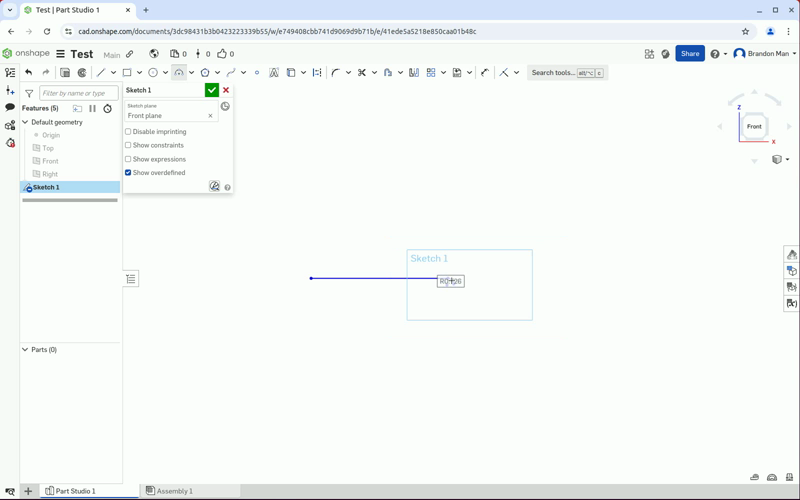
scroll(-6)
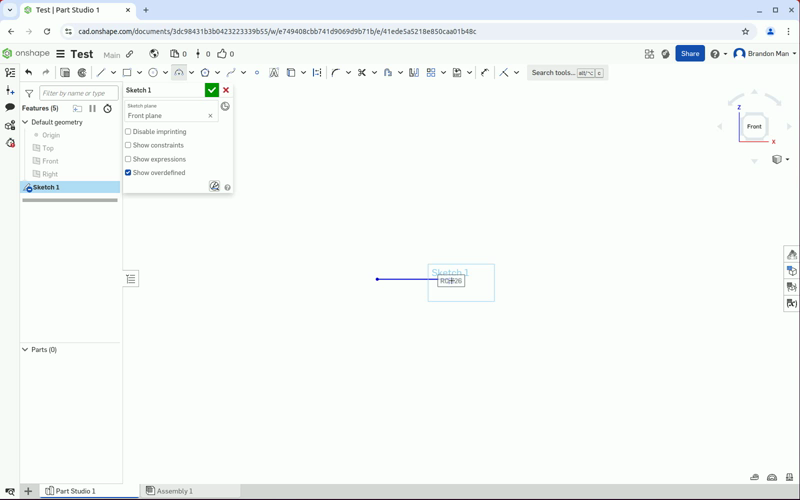
key_up(shift)
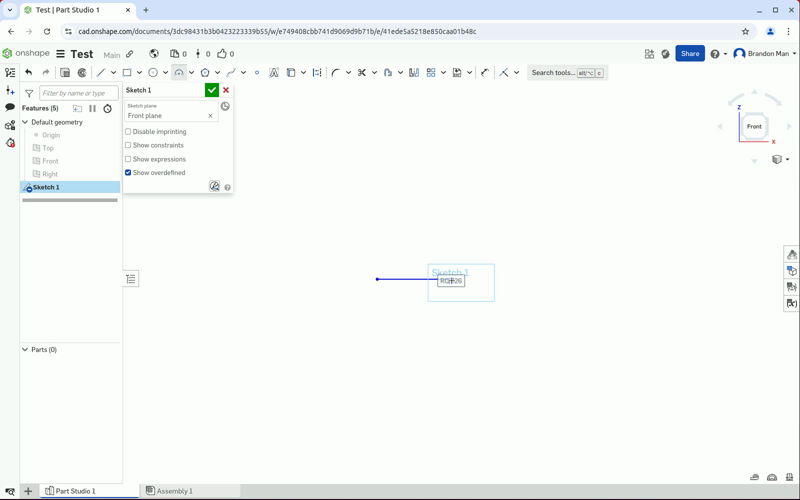
key(esc)
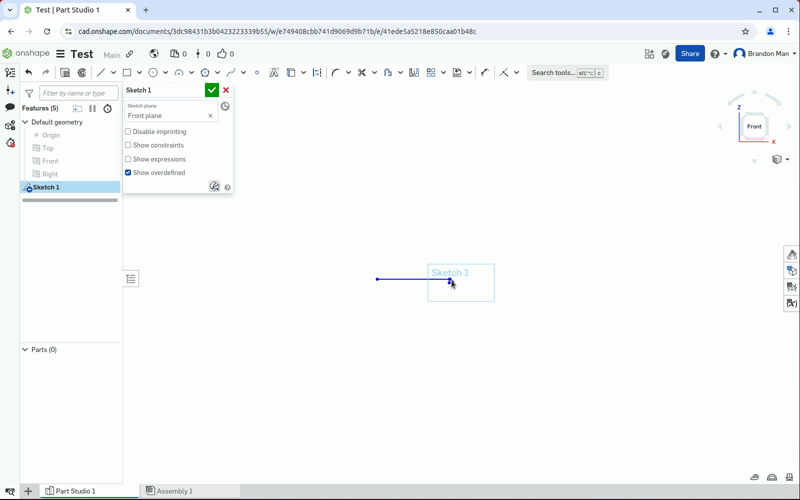
key(l)
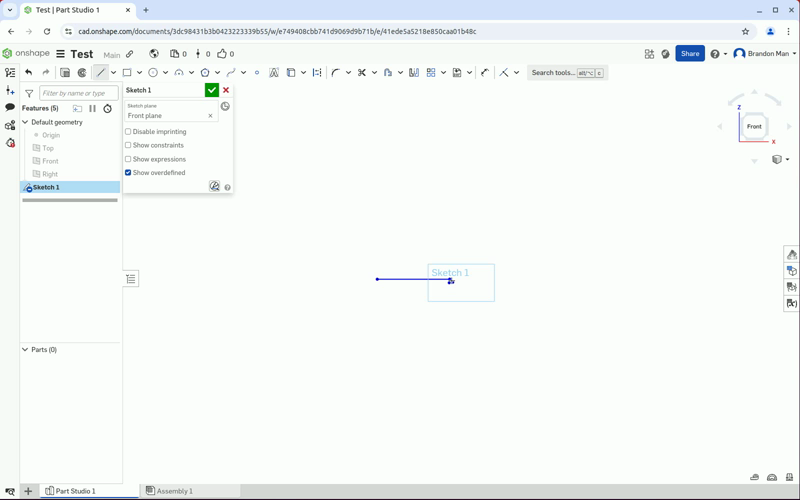
mouse_move(452, 282)
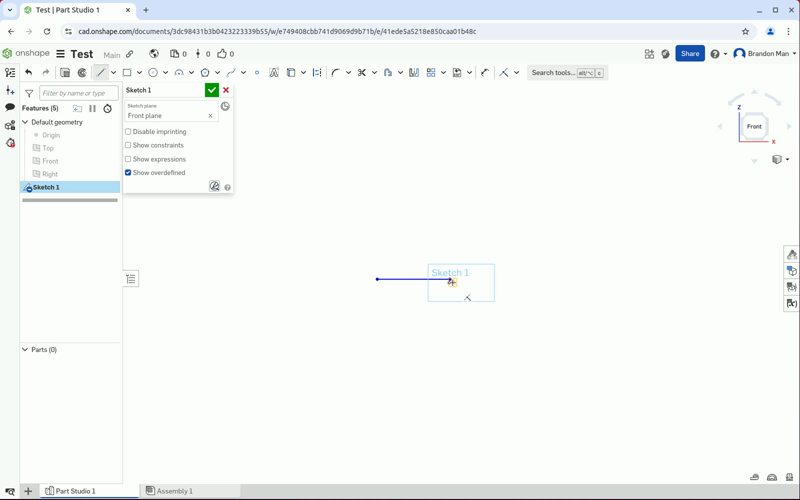
scroll(6)
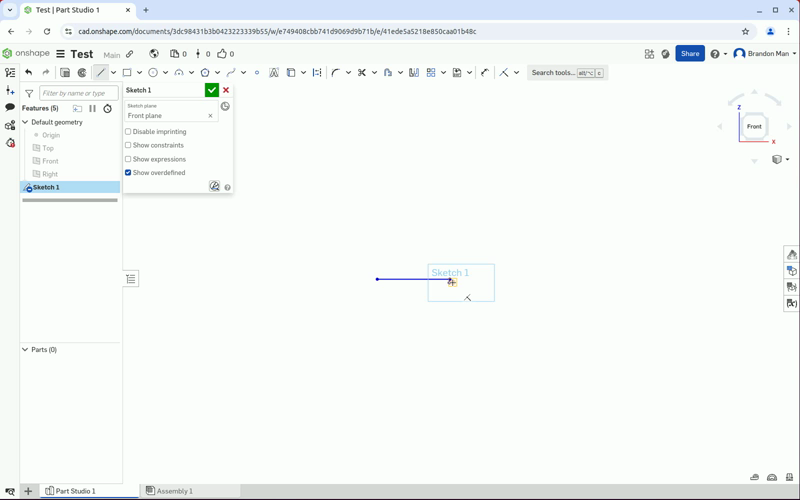
scroll(6)
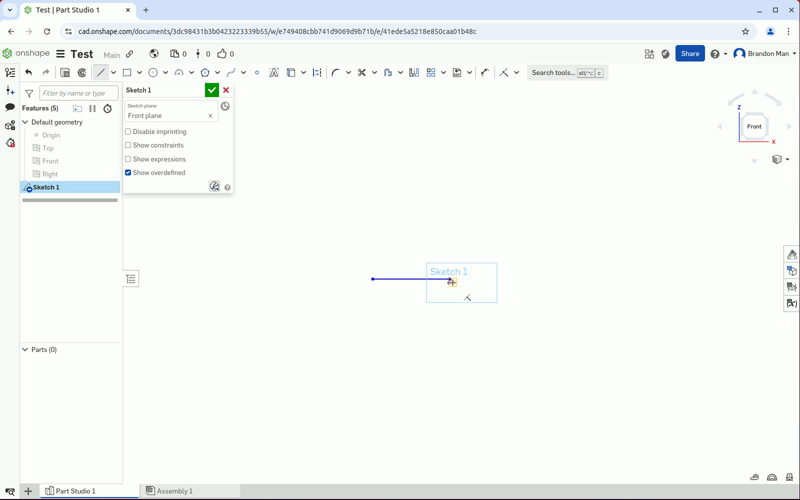
scroll(6)
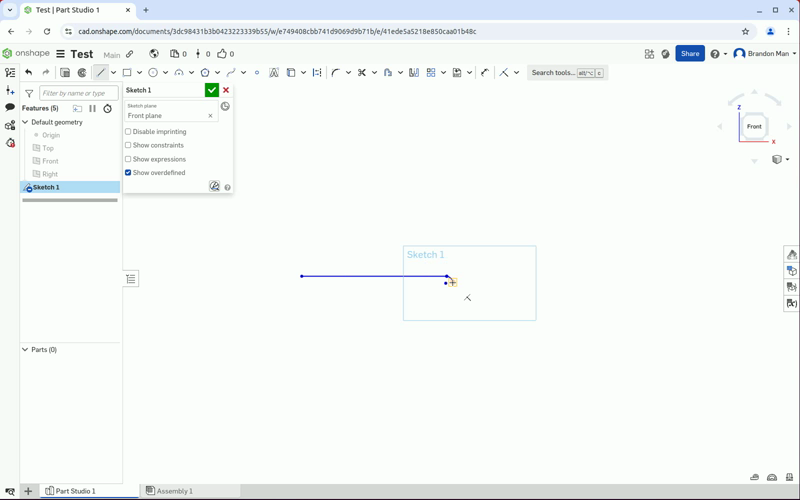
scroll(6)
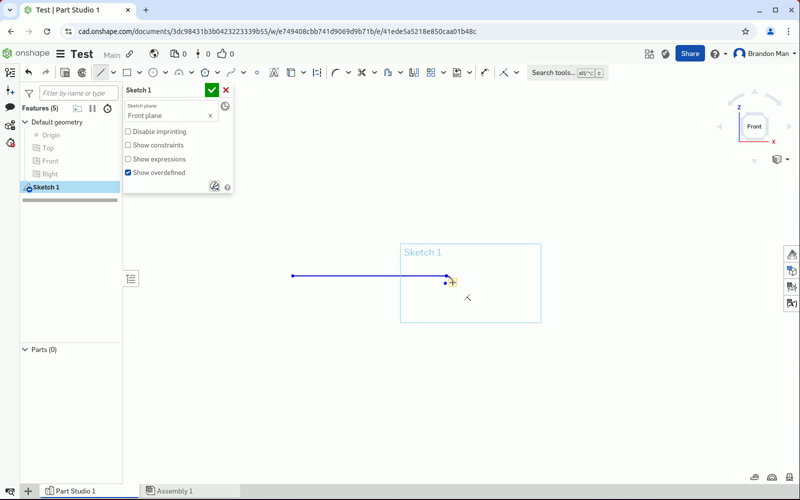
scroll(6)
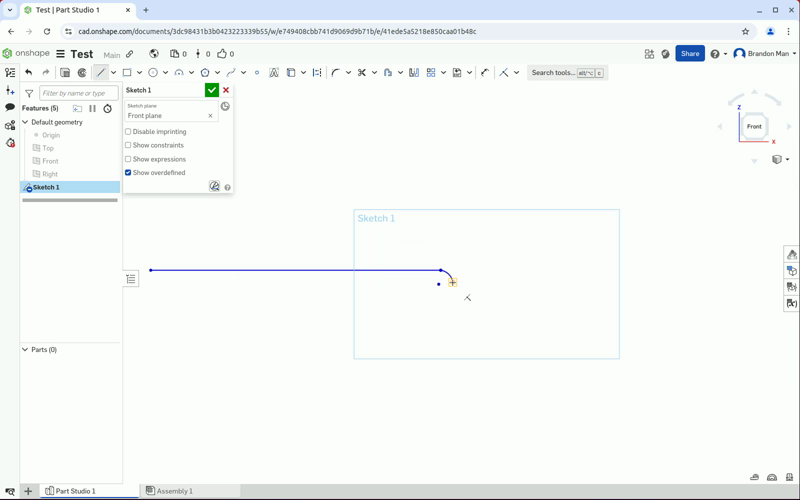
scroll(6)
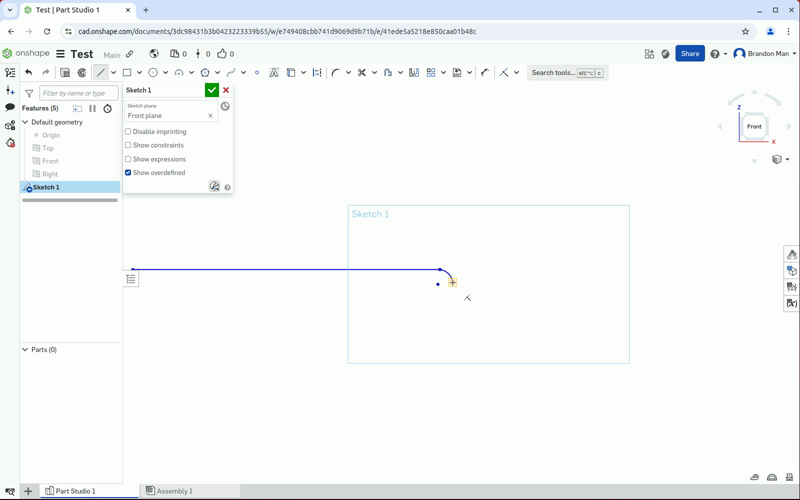
scroll(6)
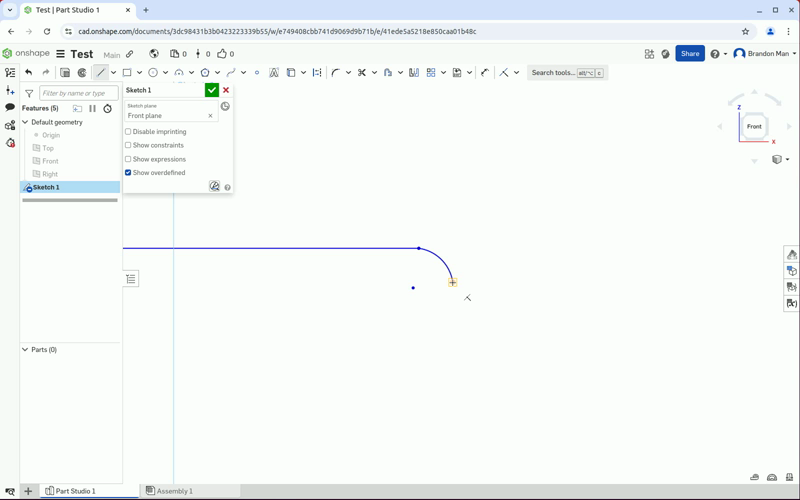
click(452, 282)
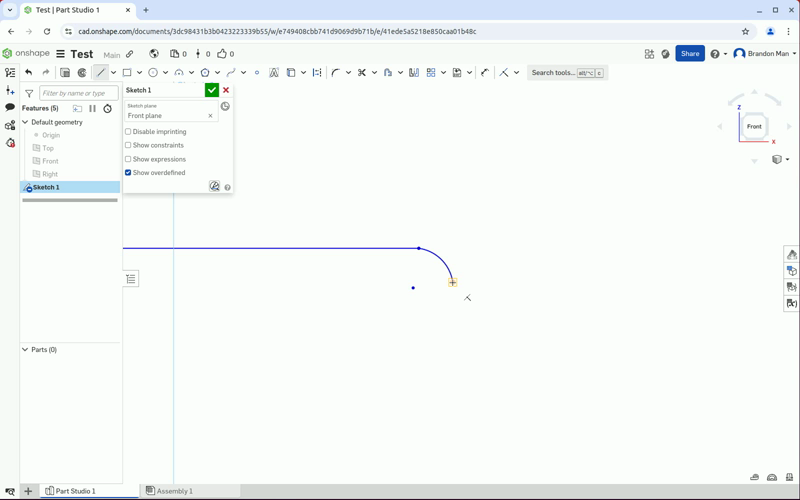
scroll(-6)
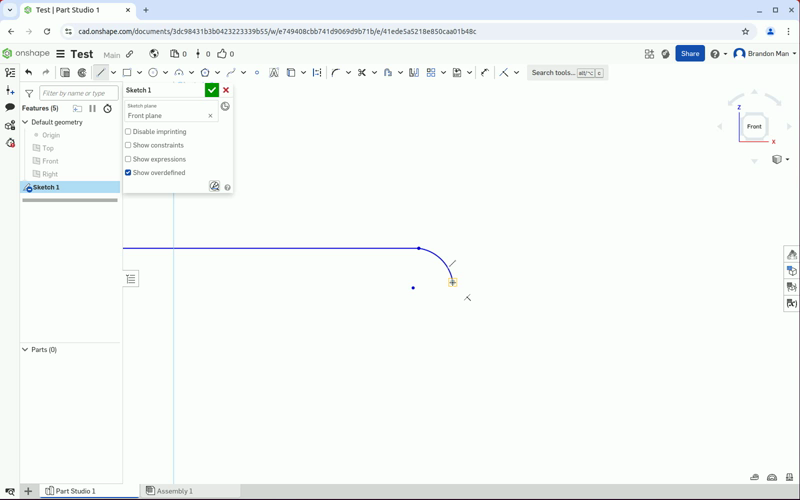
scroll(-6)
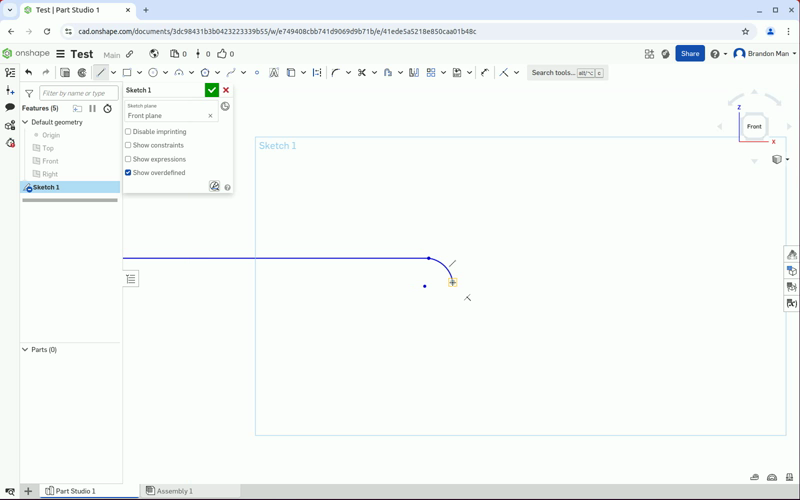
scroll(-6)
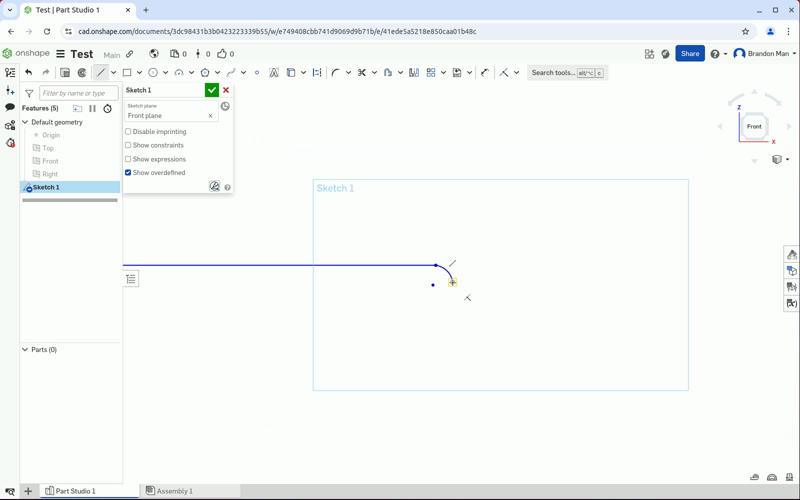
scroll(-6)
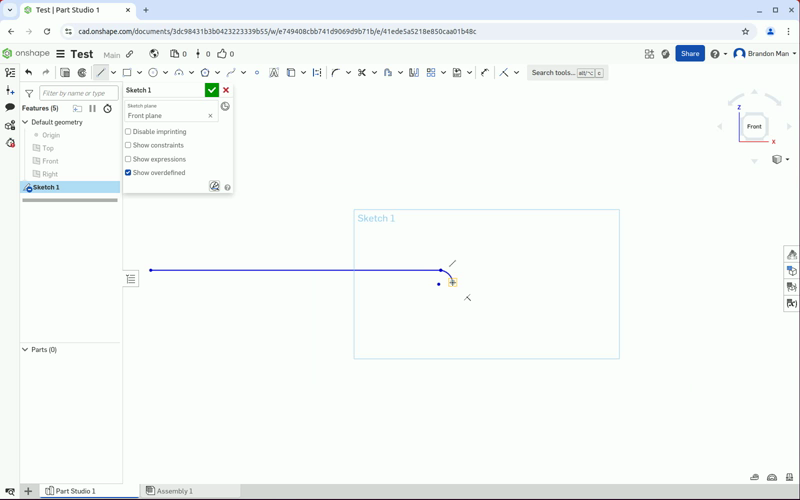
scroll(-6)
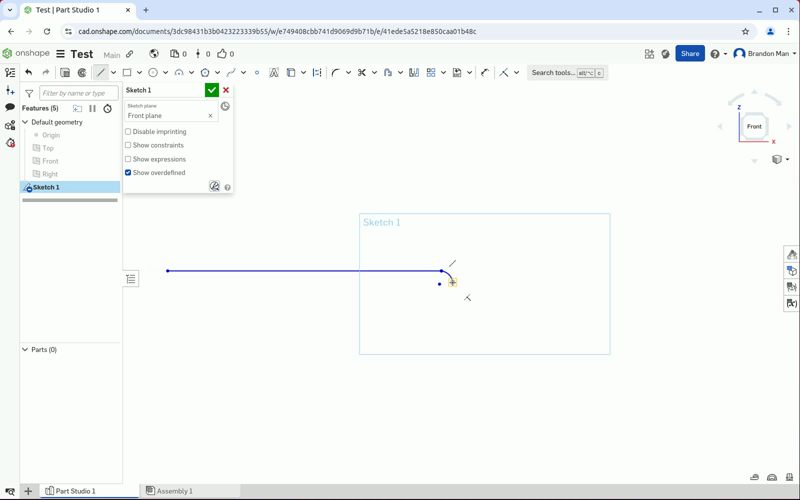
scroll(-6)
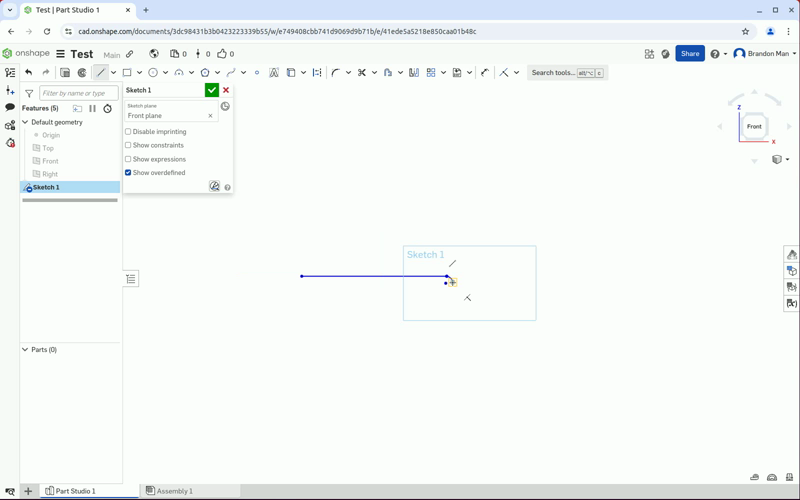
scroll(-6)
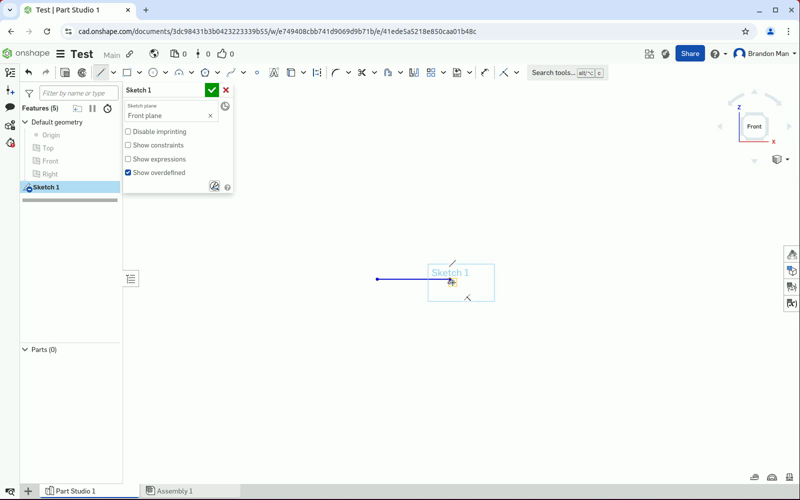
key_down(shift)
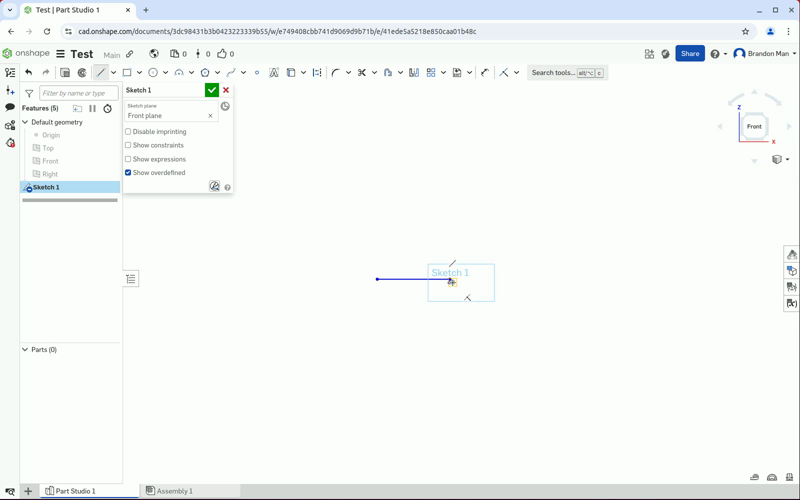
mouse_move(482, 282)
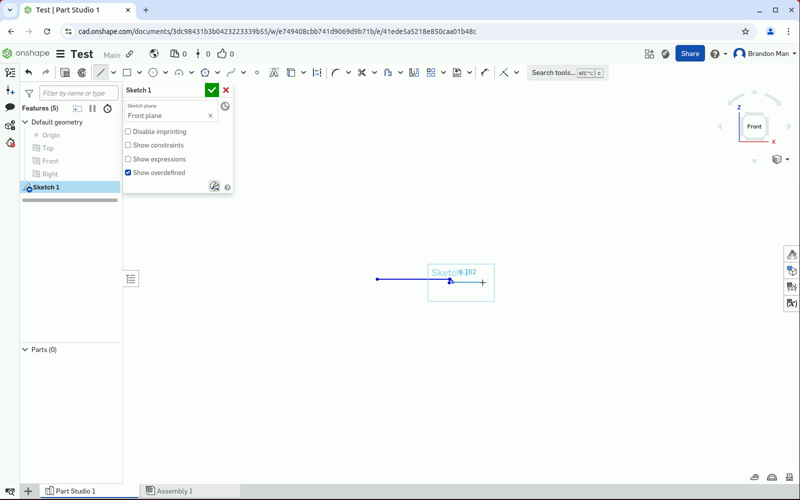
mouse_move(452, 288)
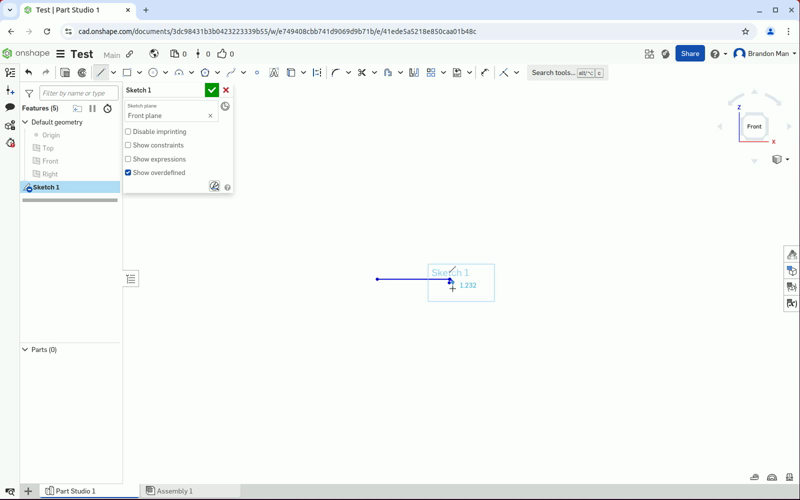
scroll(6)
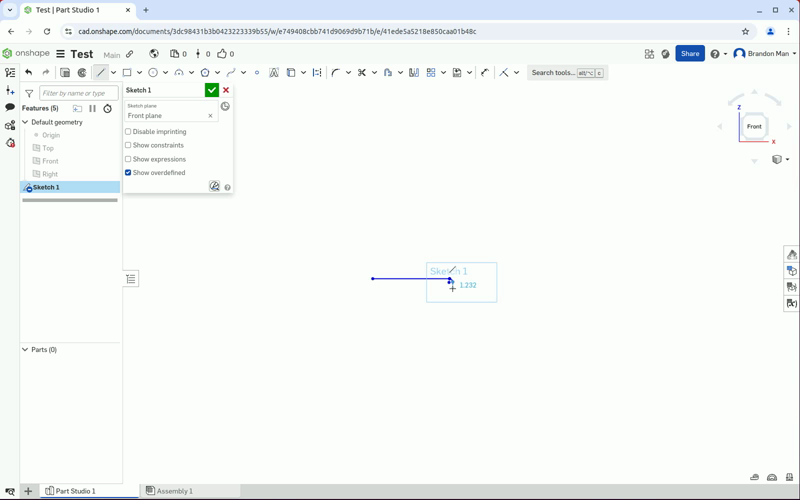
scroll(6)
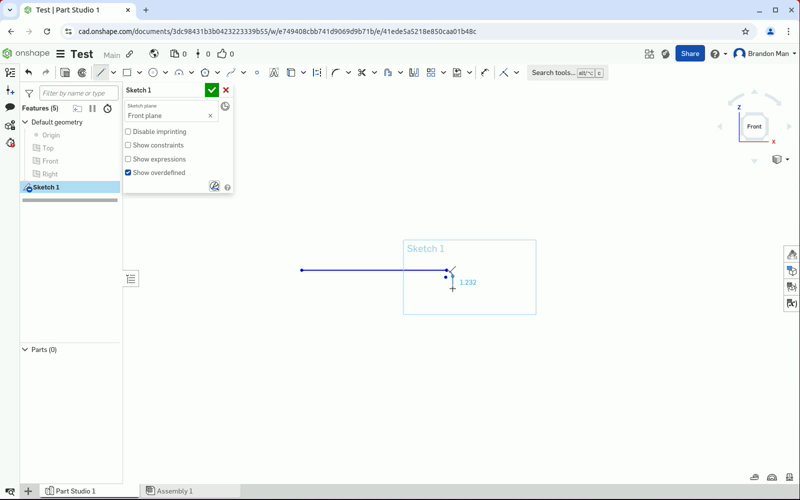
scroll(6)
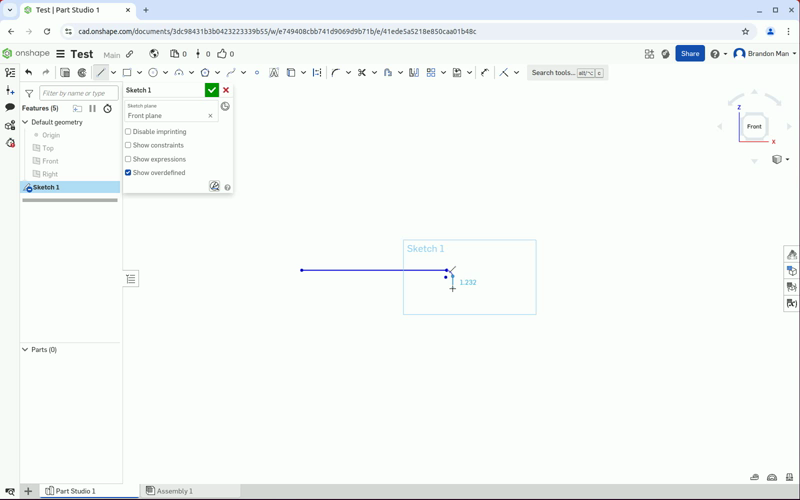
scroll(6)
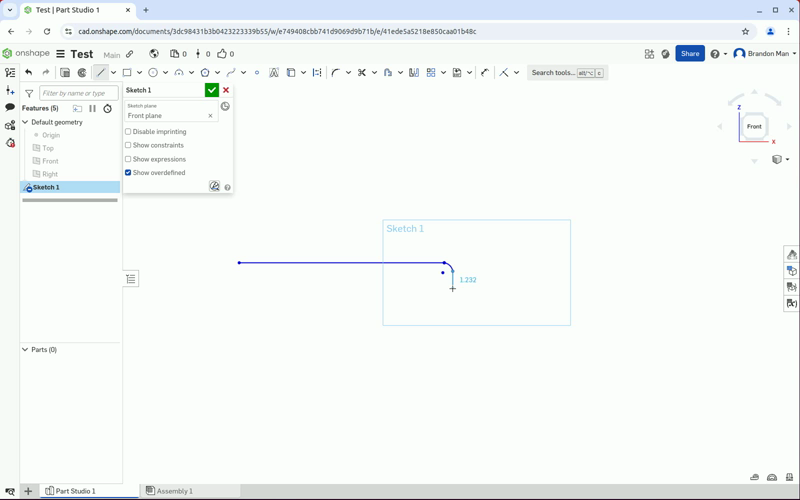
scroll(6)
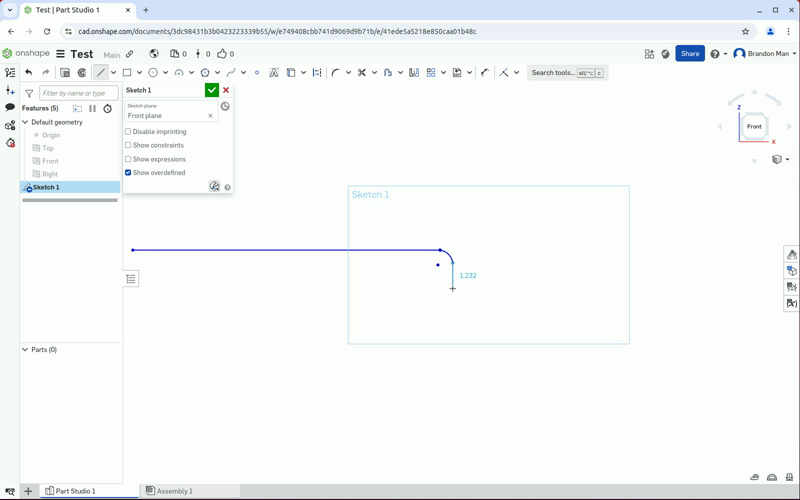
scroll(6)
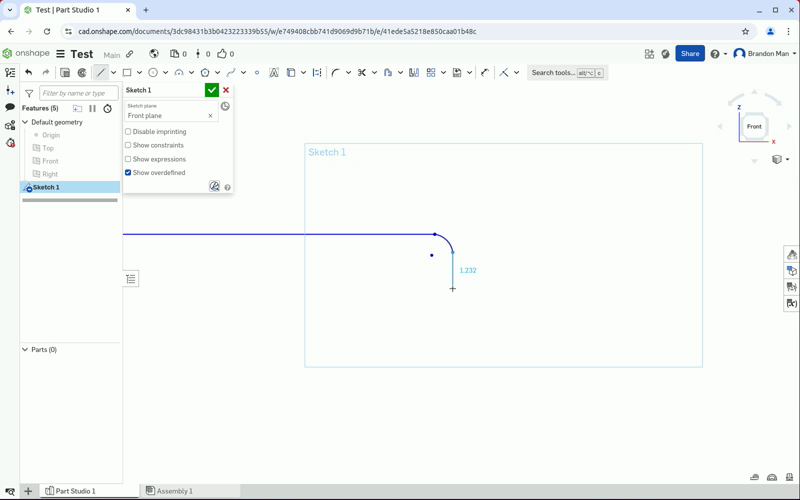
scroll(6)
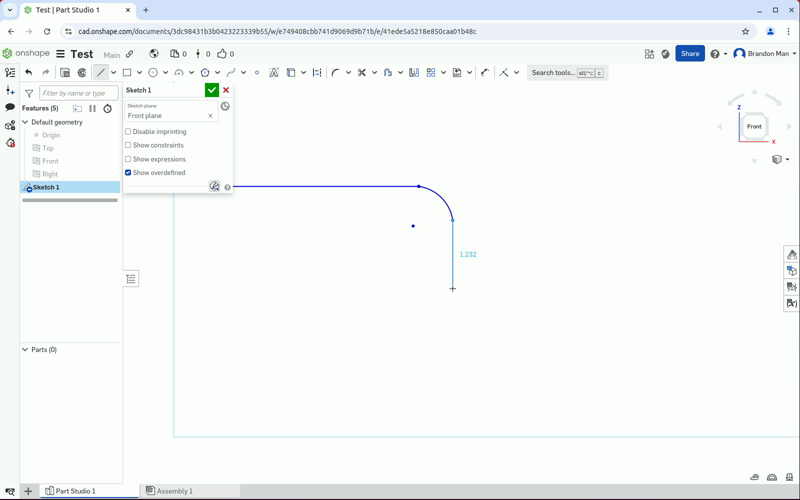
click(452, 288)
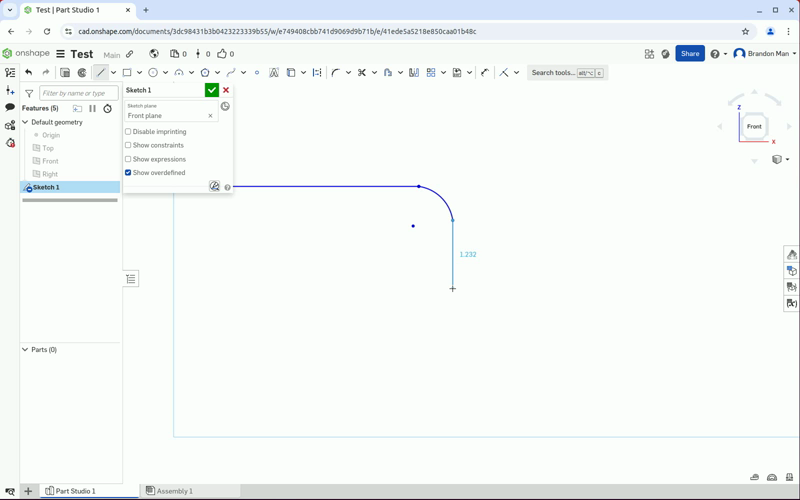
scroll(-6)
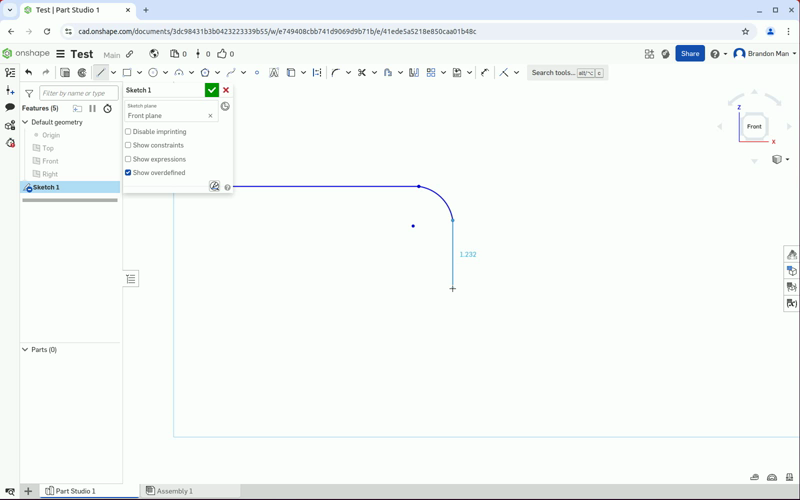
scroll(-6)
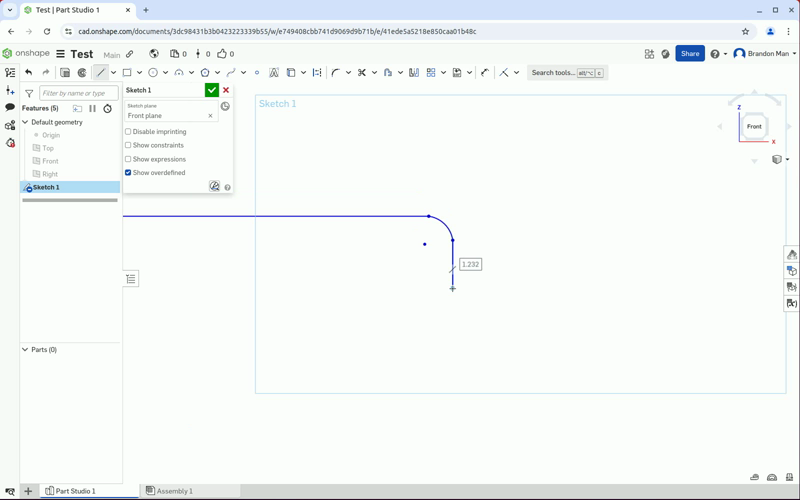
scroll(-6)
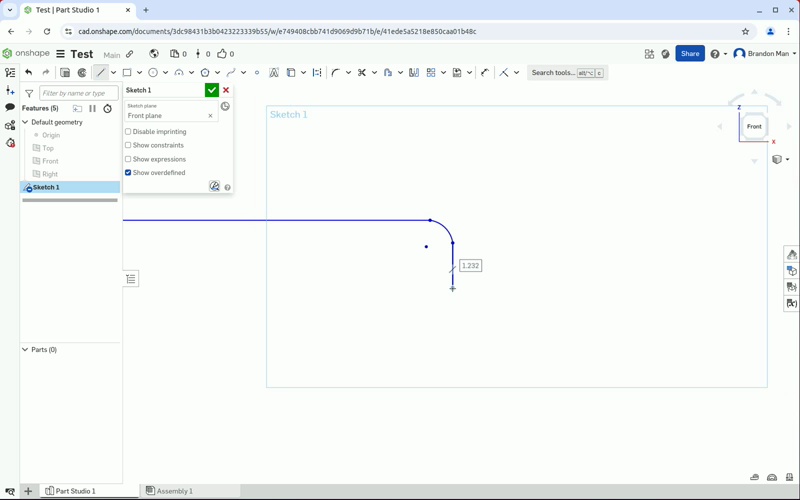
scroll(-6)
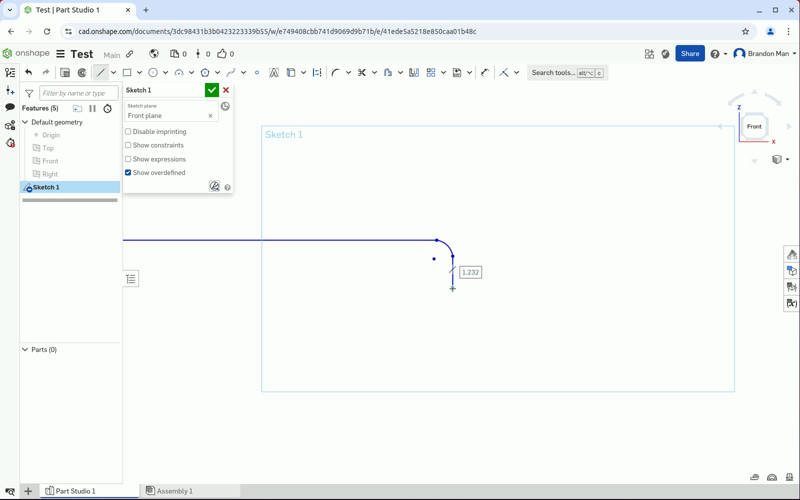
scroll(-6)
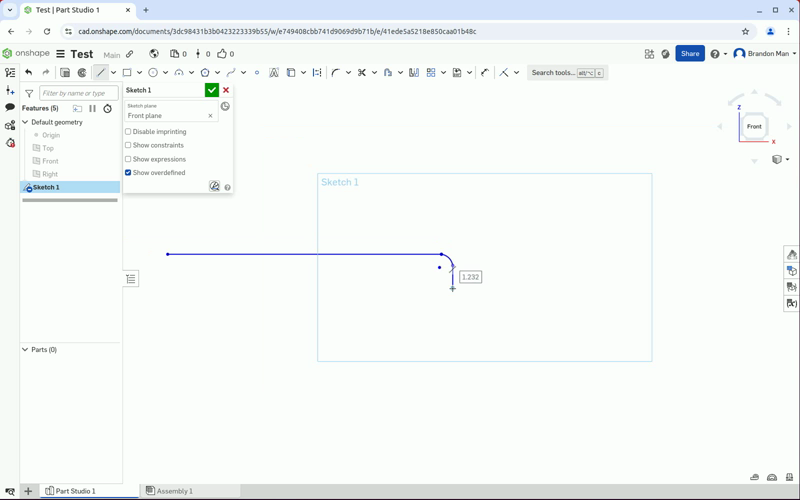
scroll(-6)
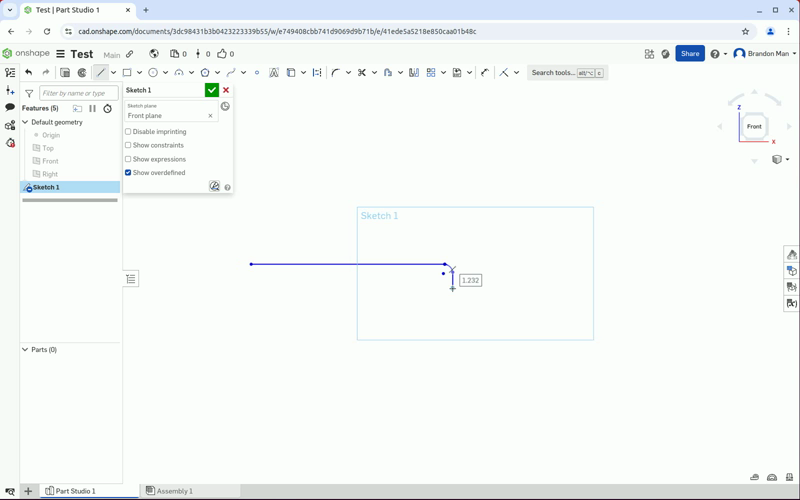
scroll(-6)
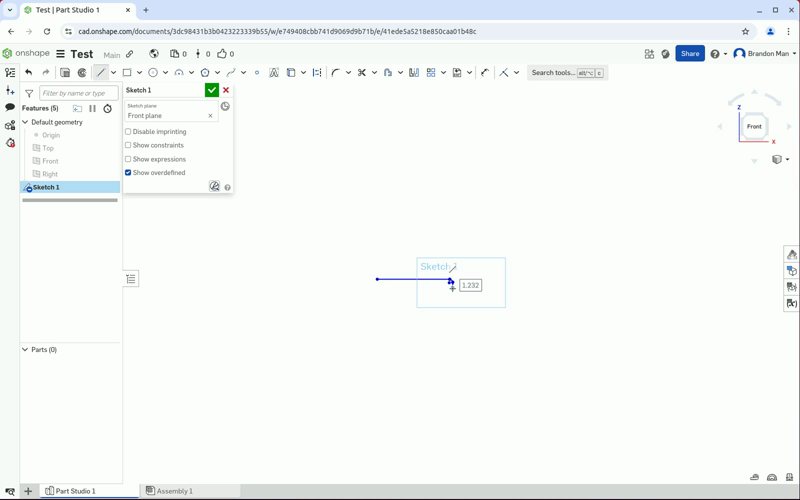
key_up(shift)
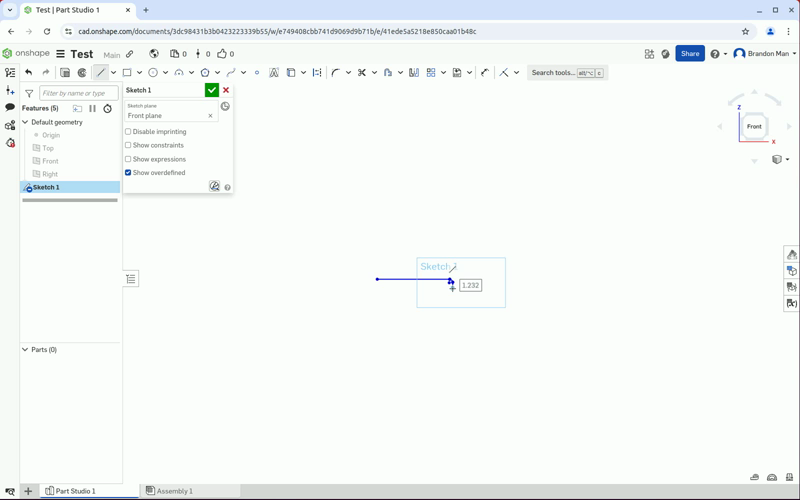
key_down(shift)
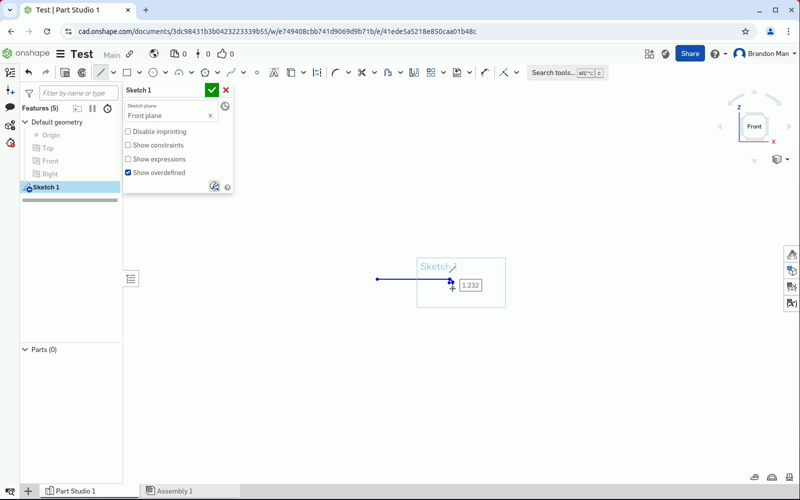
mouse_move(482, 288)
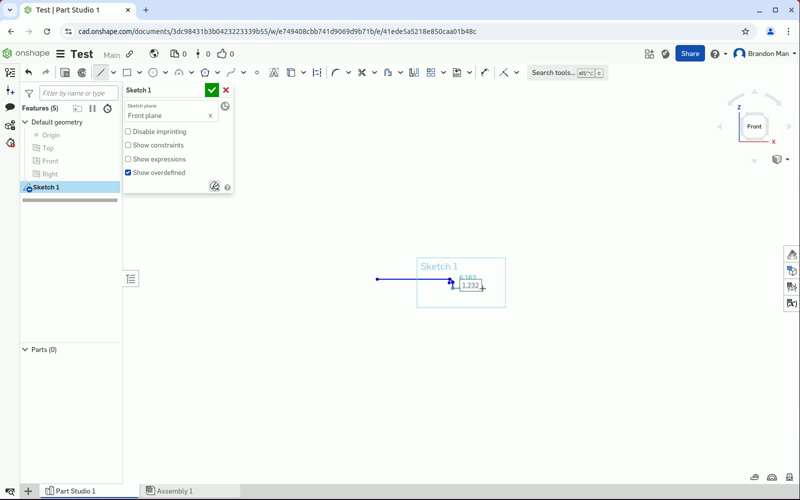
mouse_move(462, 288)
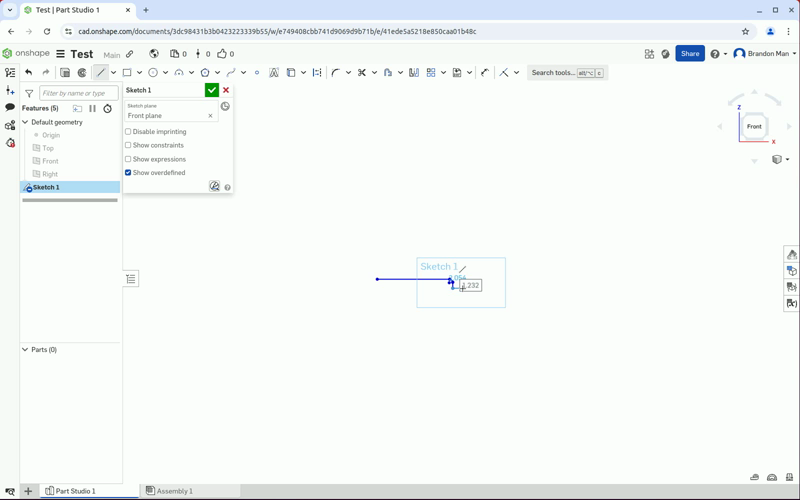
click(462, 288)
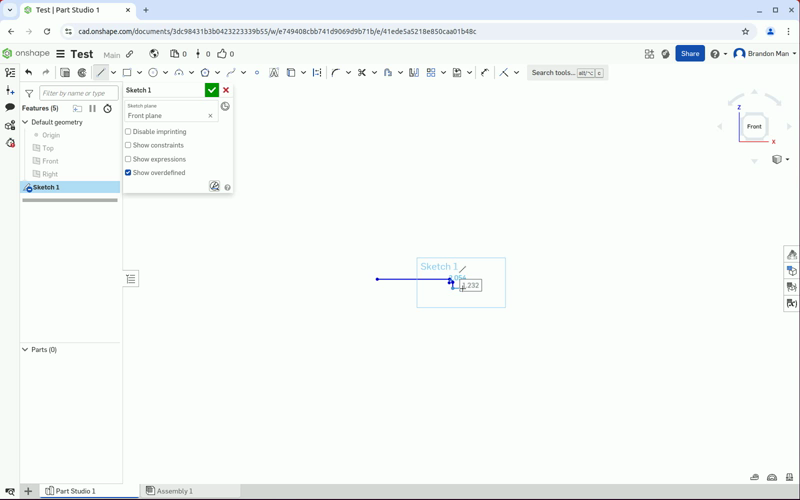
key_up(shift)
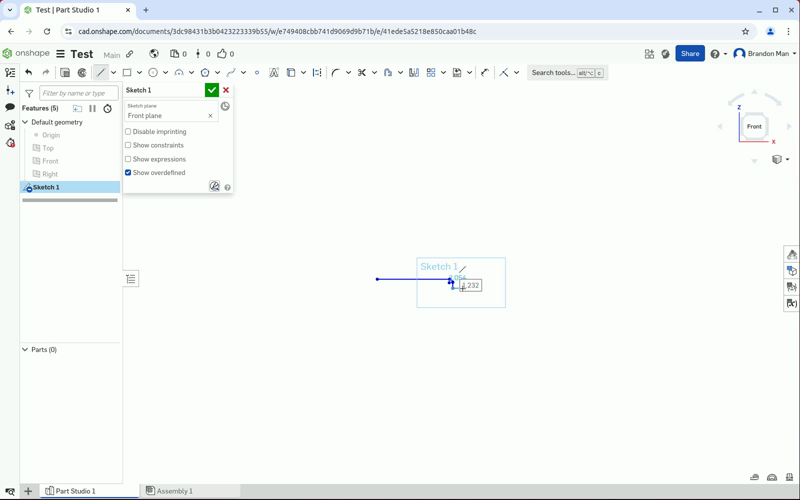
key(esc)
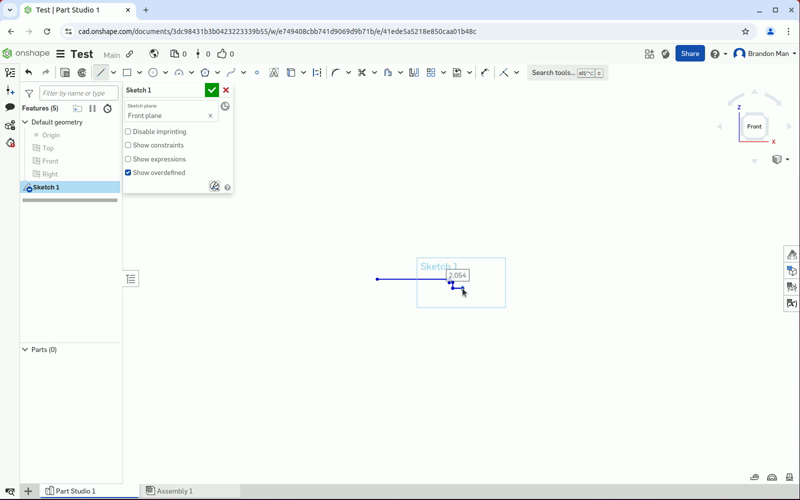
key(a)
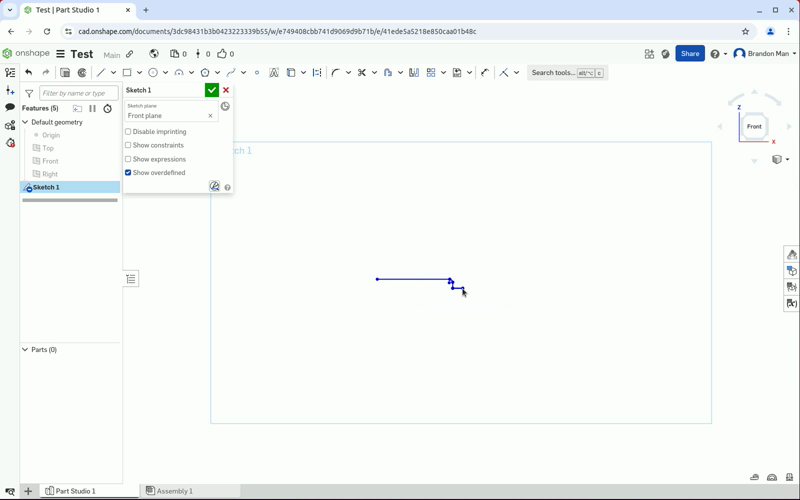
mouse_move(462, 288)
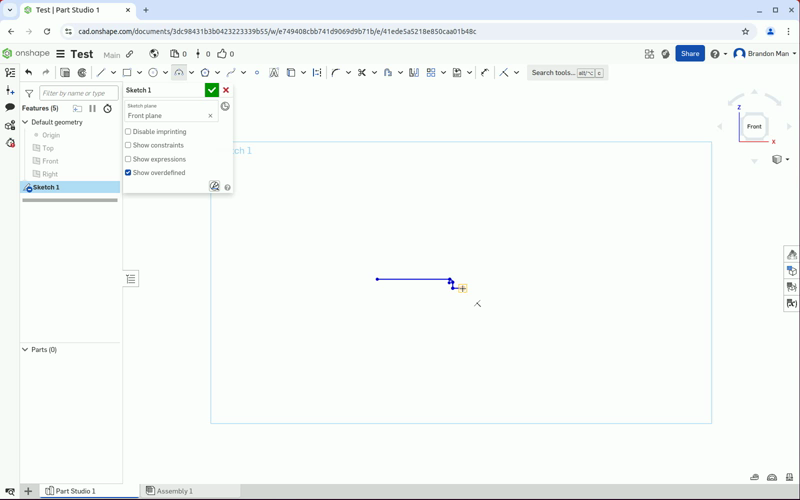
click(462, 288)
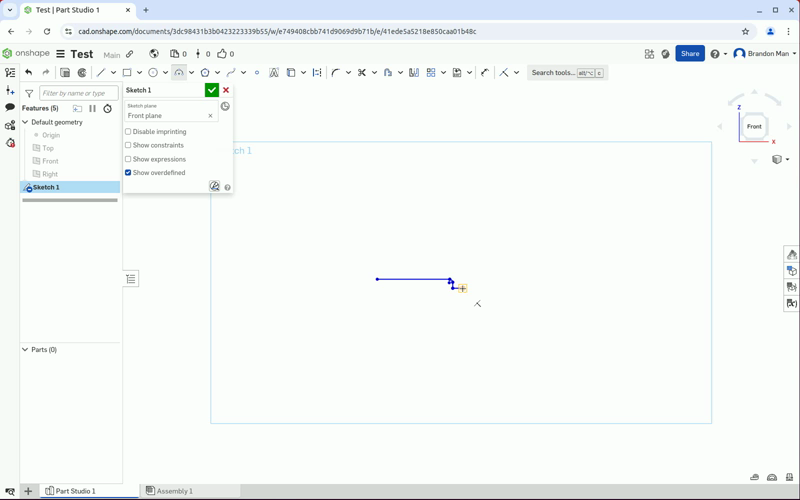
key_down(shift)
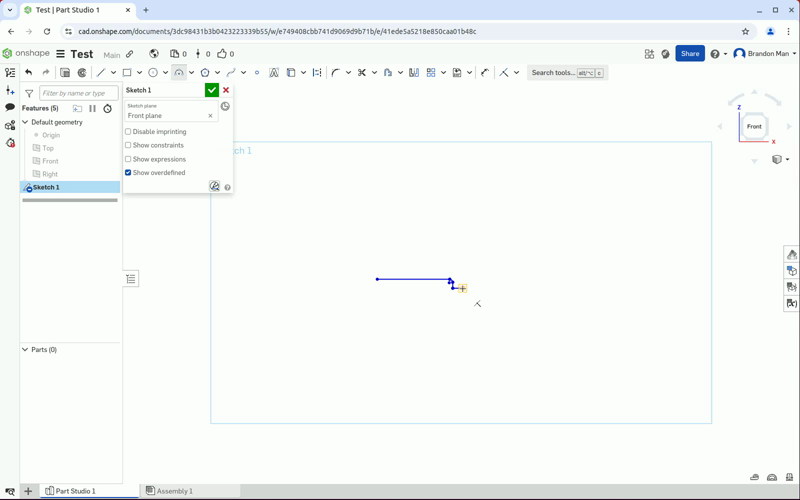
mouse_move(466, 280)
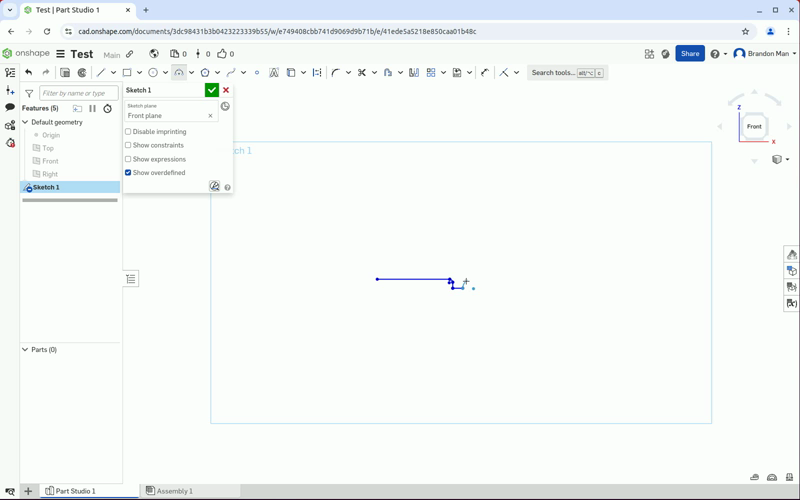
click(466, 280)
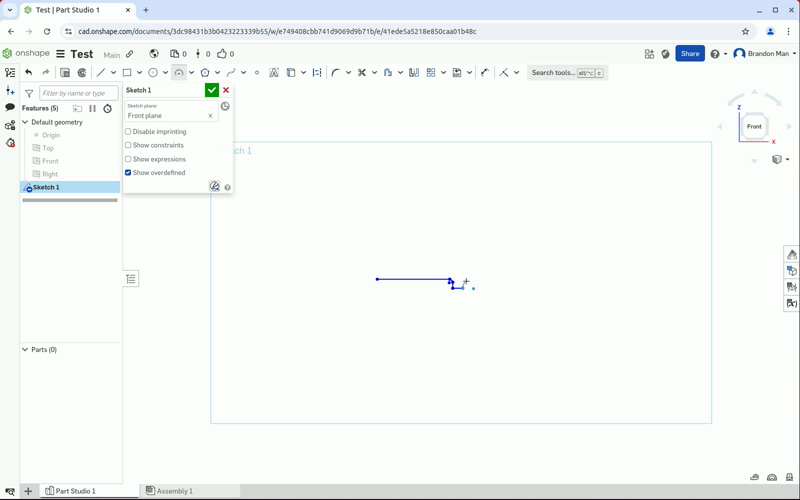
mouse_move(458, 281)
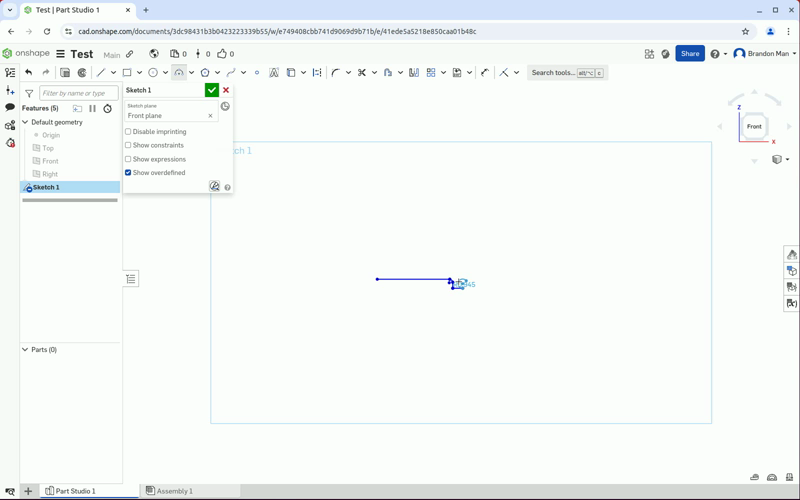
click(458, 281)
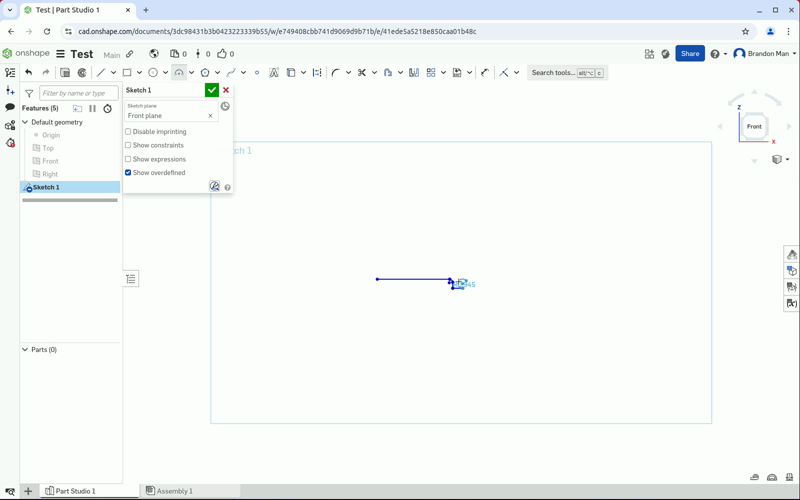
key_up(shift)
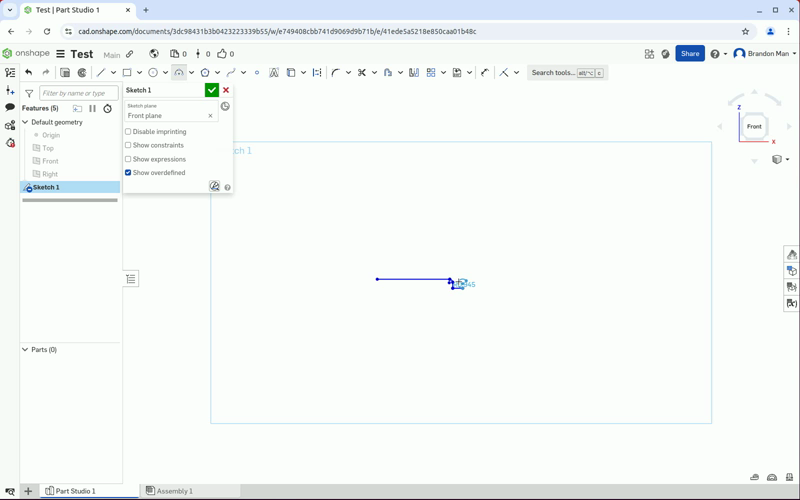
key(esc)
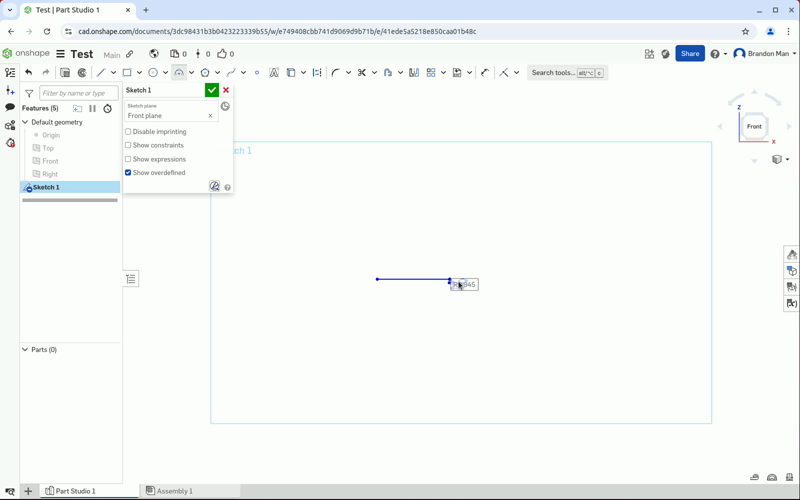
key(l)
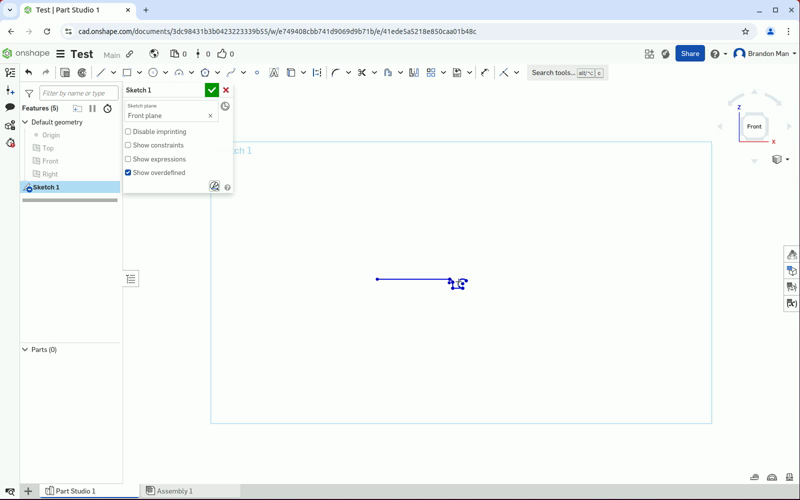
mouse_move(466, 280)
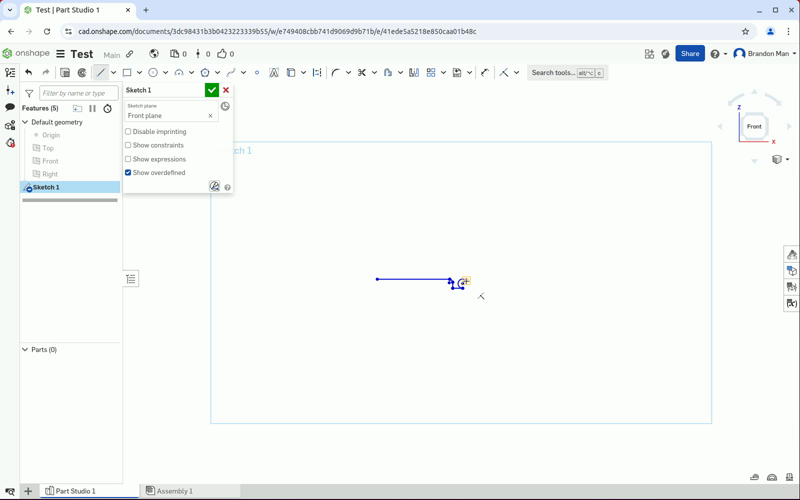
click(466, 280)
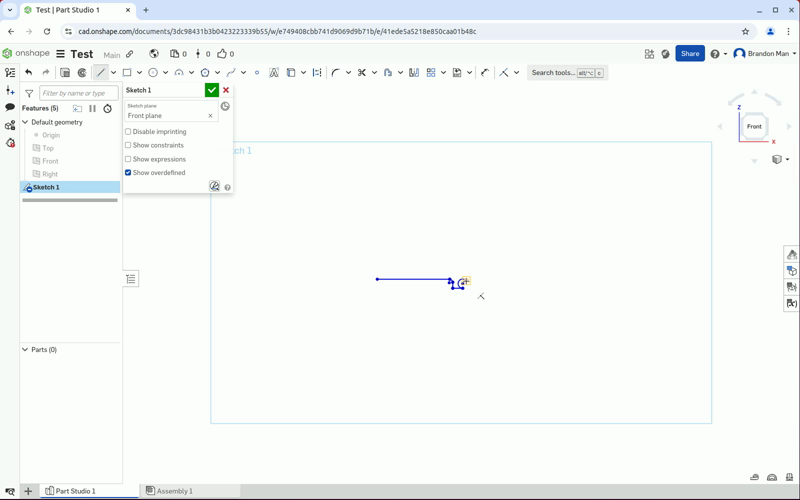
key_down(shift)
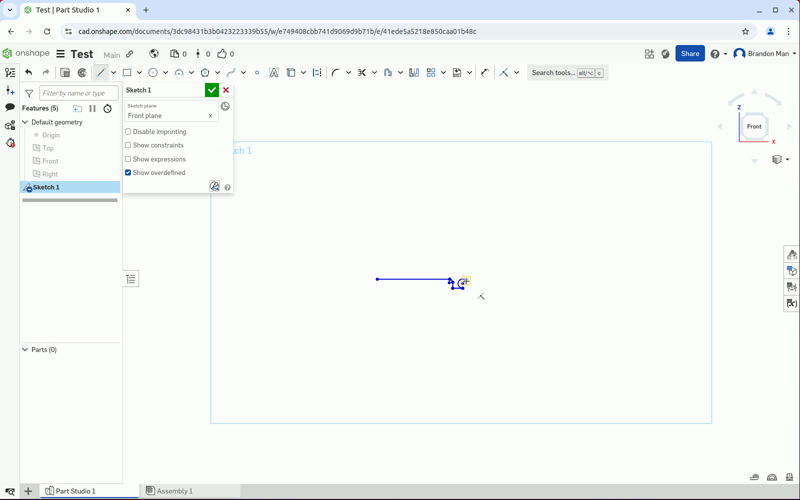
mouse_move(496, 280)
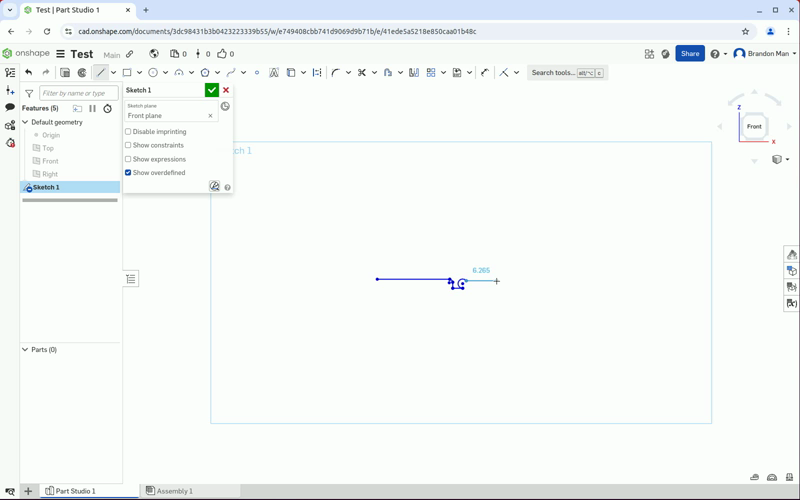
mouse_move(469, 278)
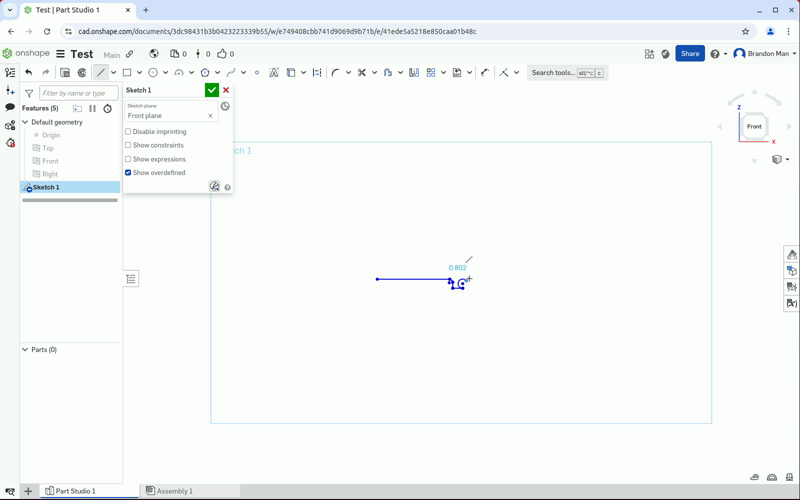
scroll(6)
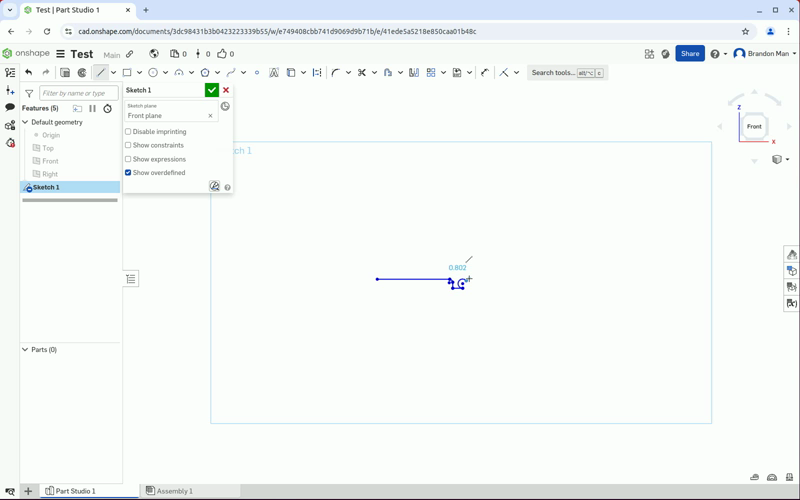
scroll(6)
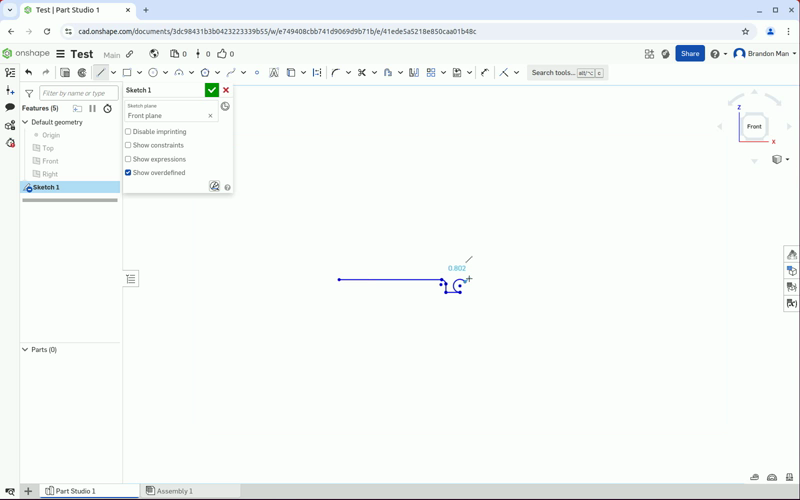
scroll(6)
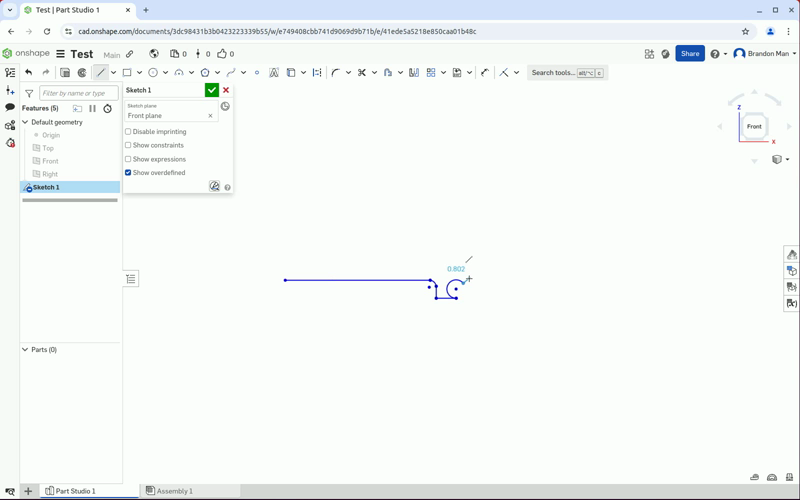
scroll(6)
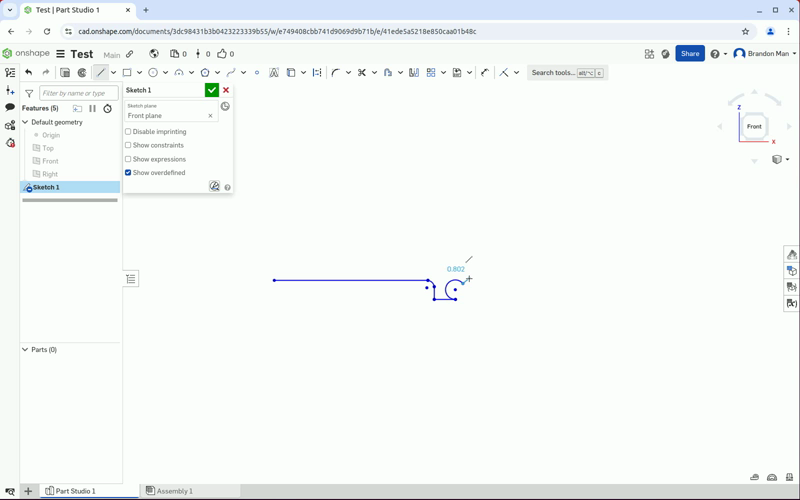
scroll(6)
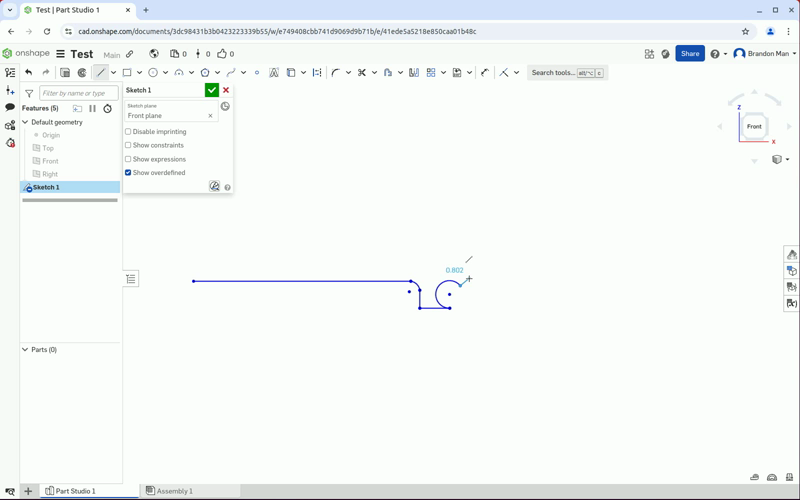
scroll(6)
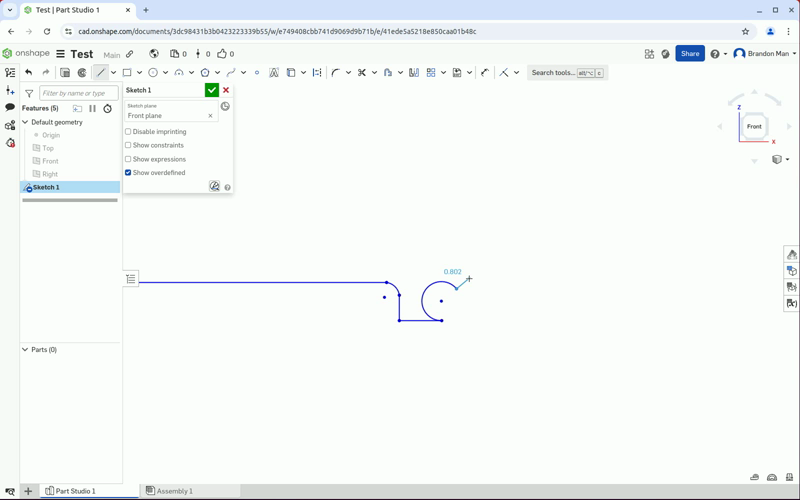
scroll(6)
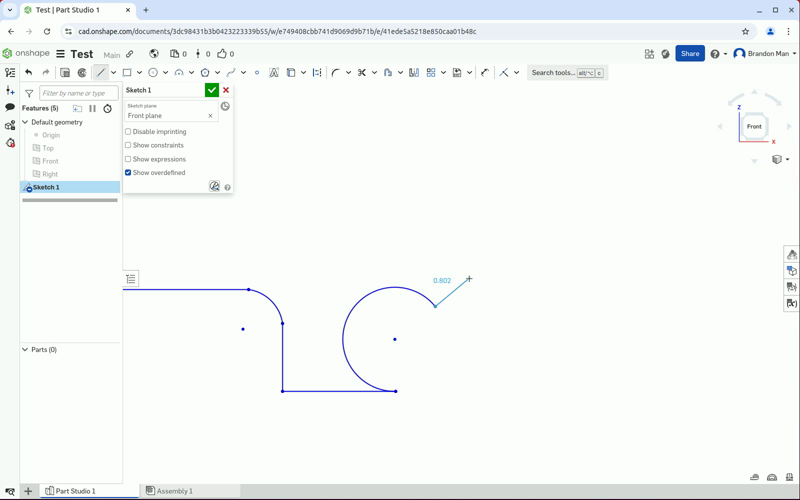
click(469, 278)
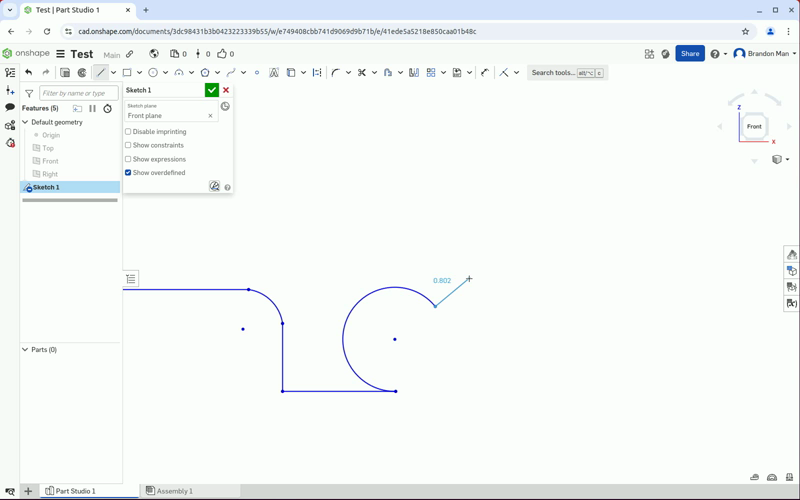
scroll(-6)
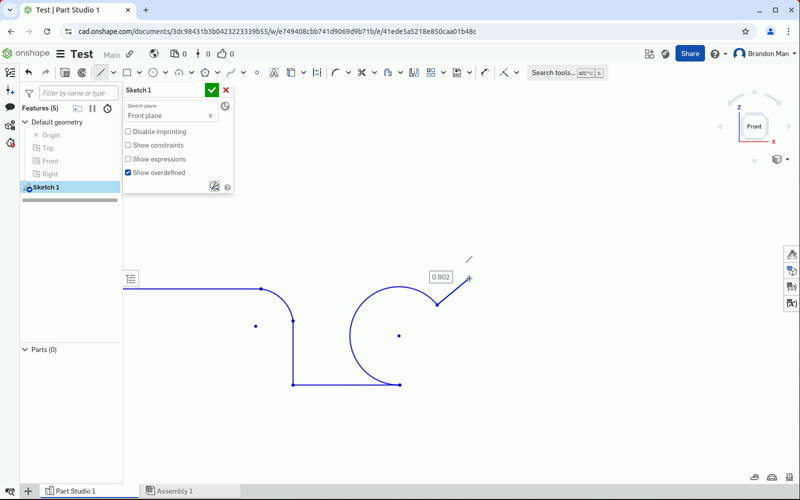
scroll(-6)
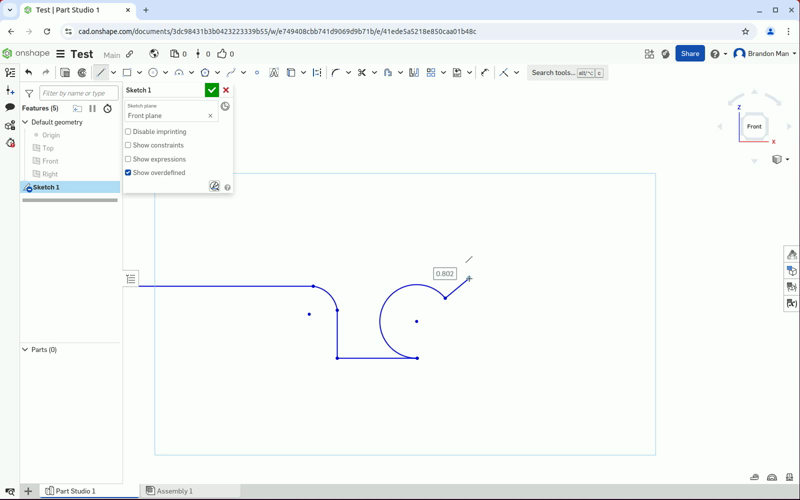
scroll(-6)
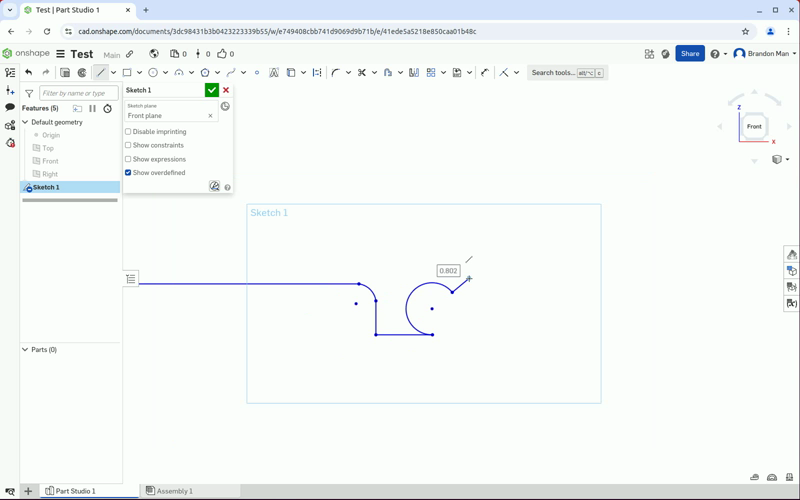
scroll(-6)
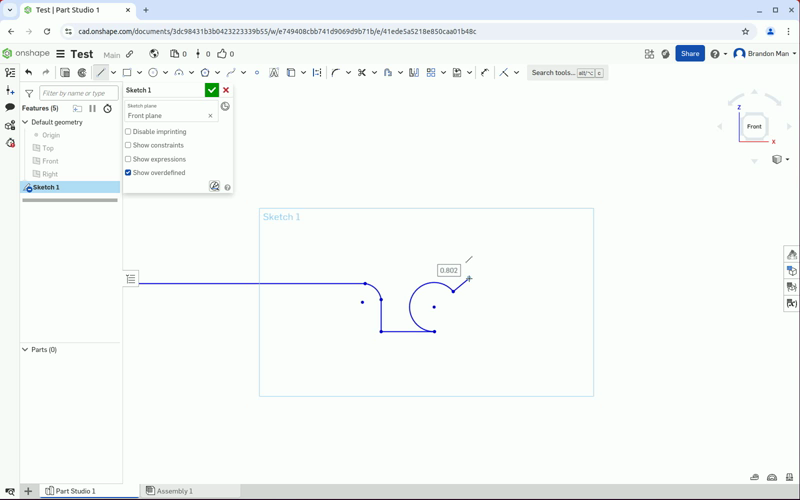
scroll(-6)
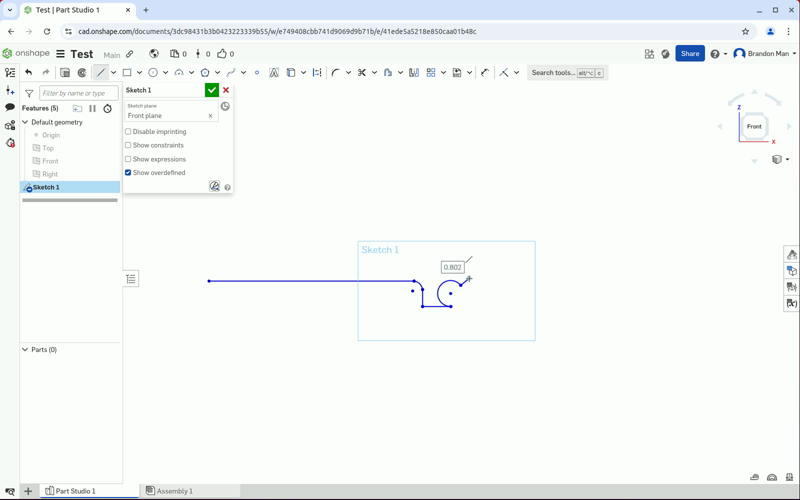
scroll(-6)
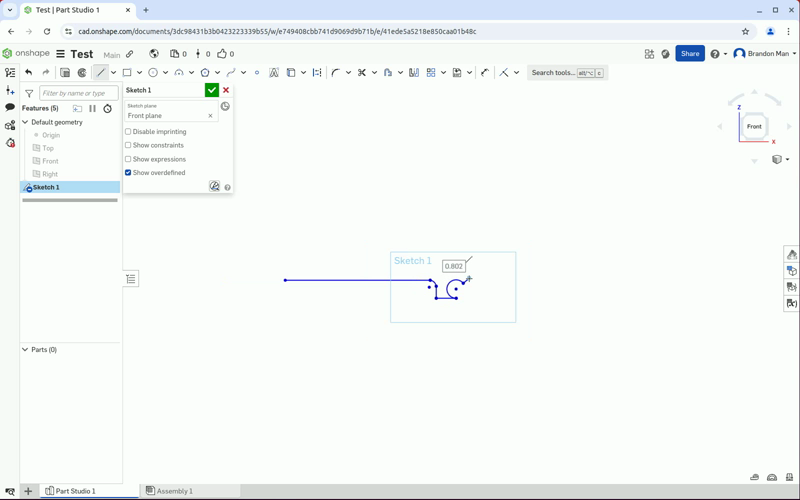
scroll(-6)
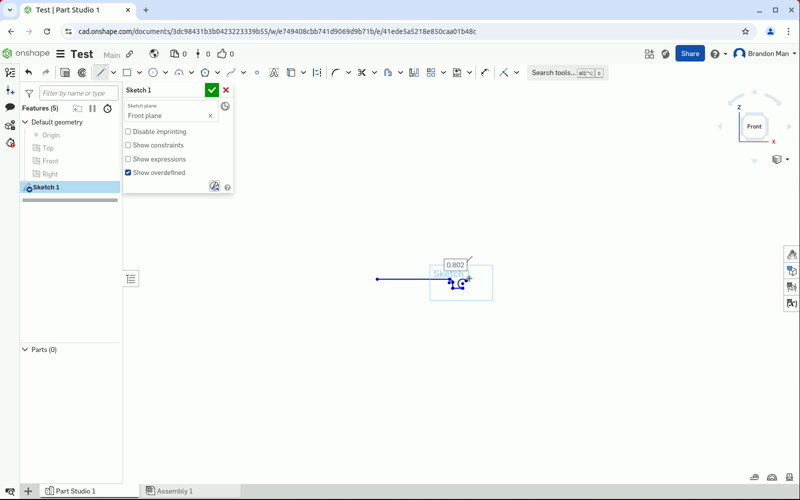
key_up(shift)
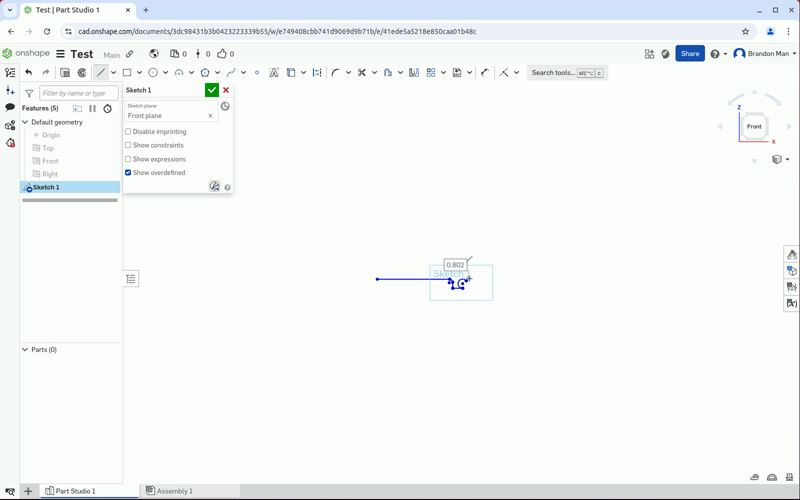
key(esc)
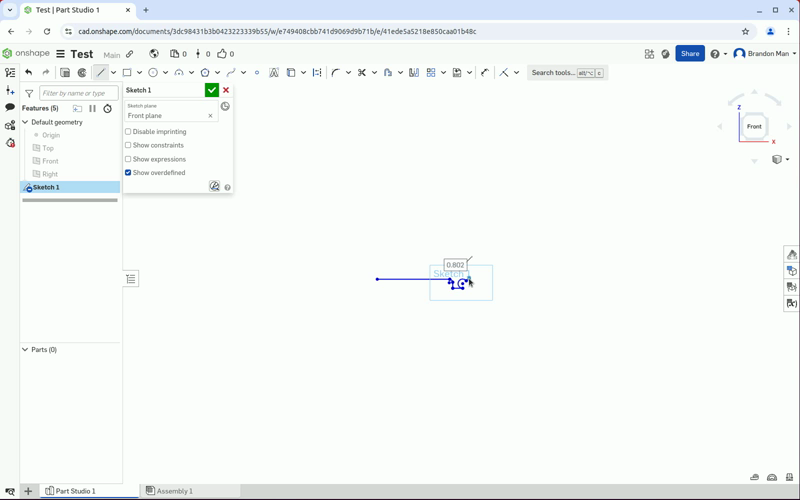
key(a)
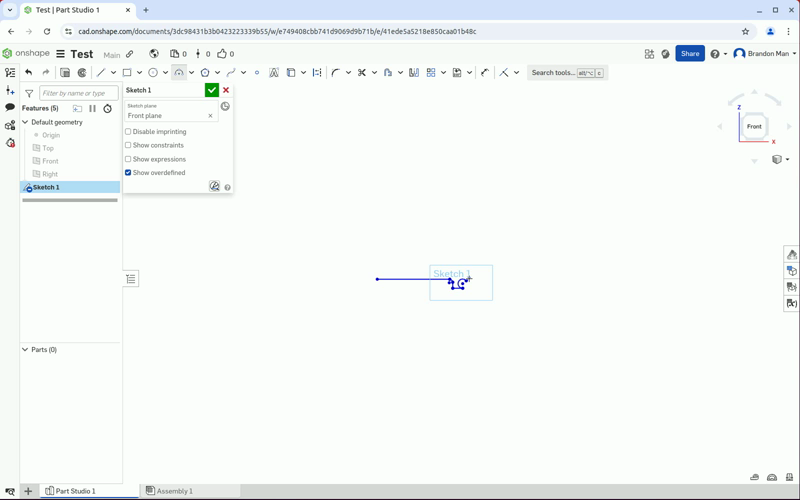
mouse_move(469, 278)
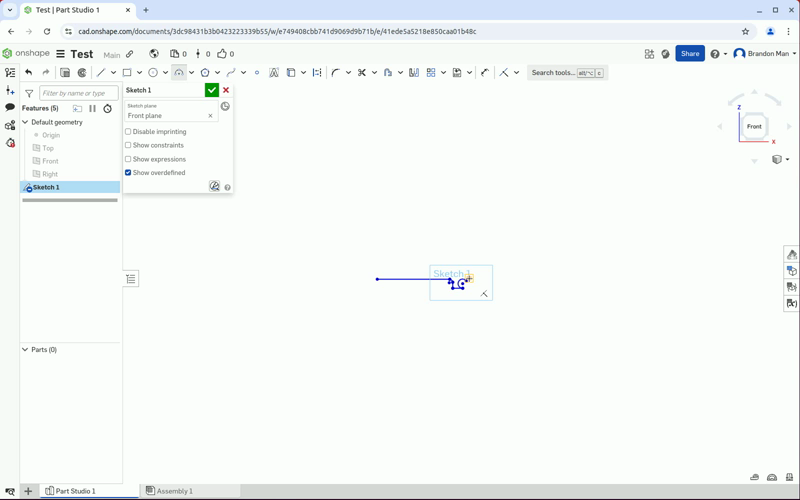
scroll(6)
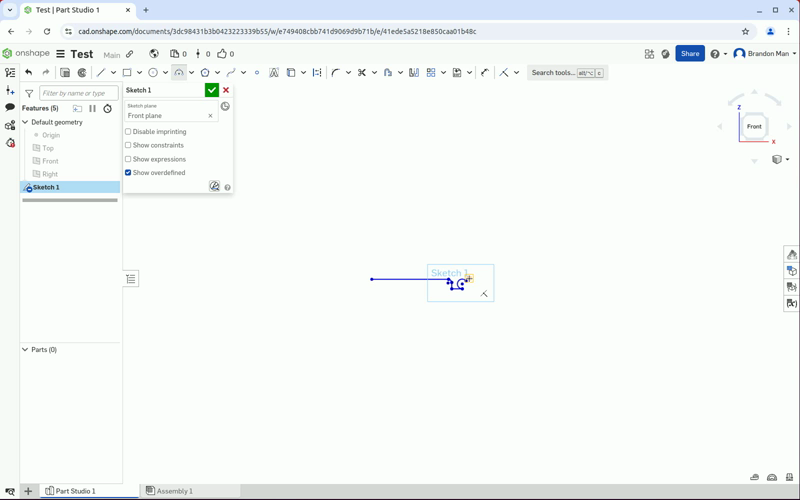
scroll(6)
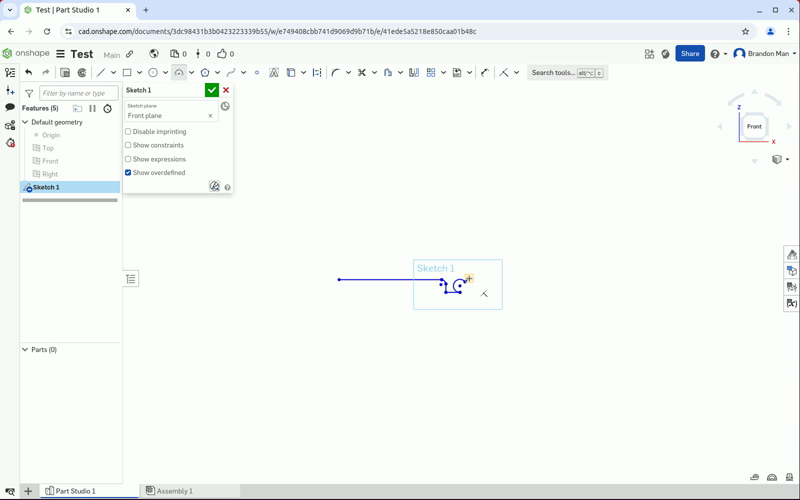
scroll(6)
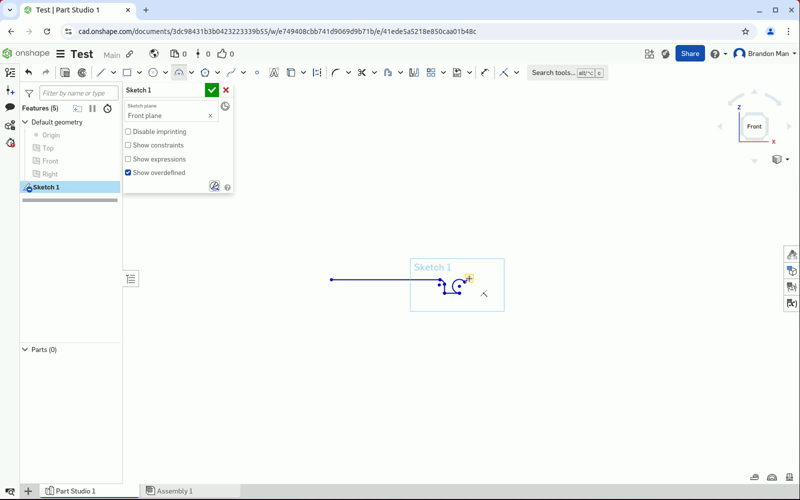
scroll(6)
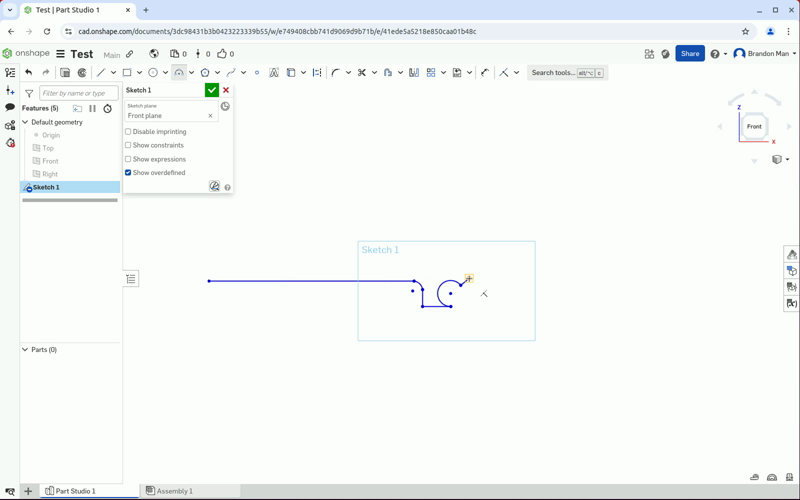
scroll(6)
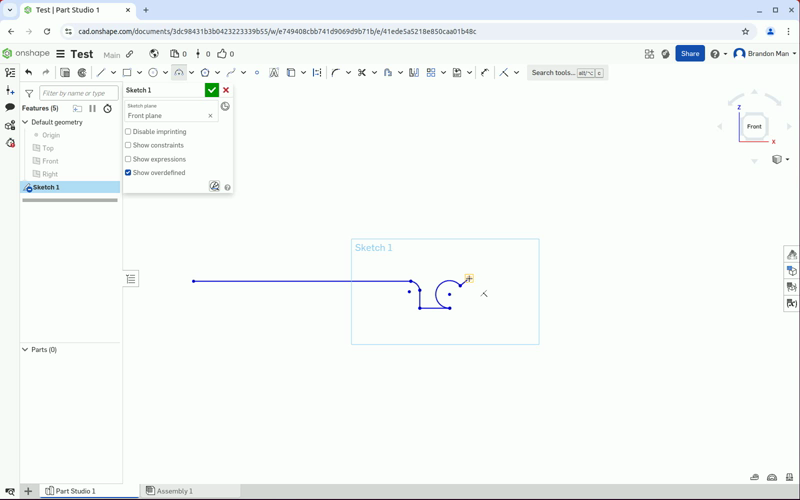
scroll(6)
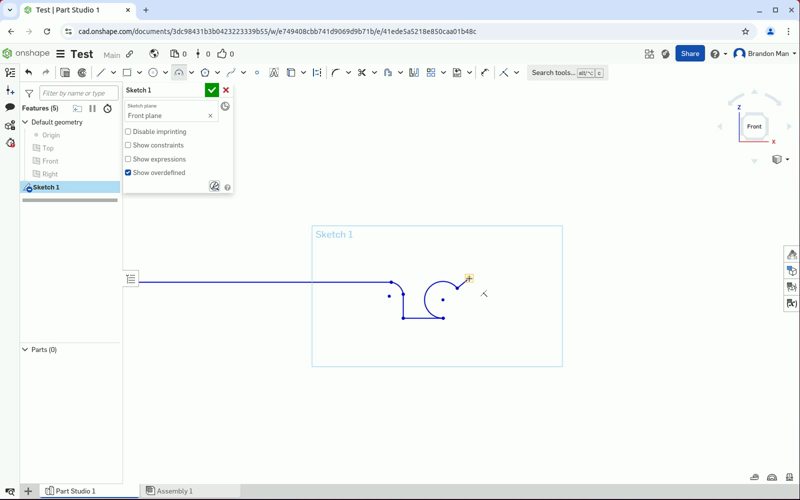
scroll(6)
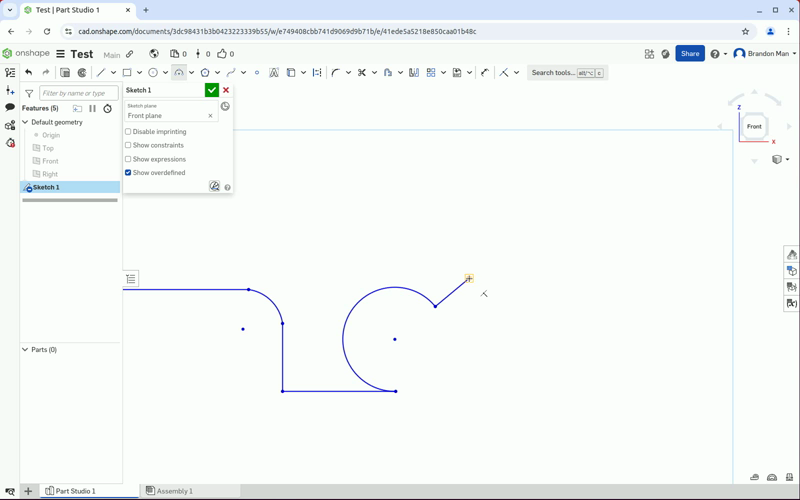
click(469, 278)
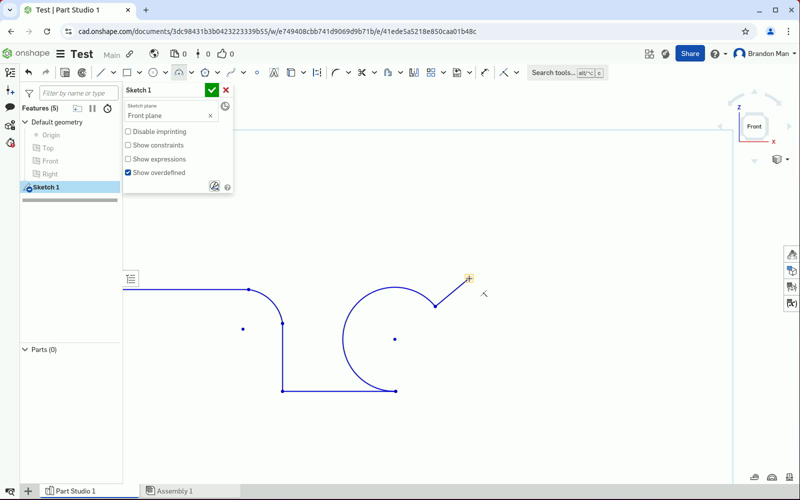
scroll(-6)
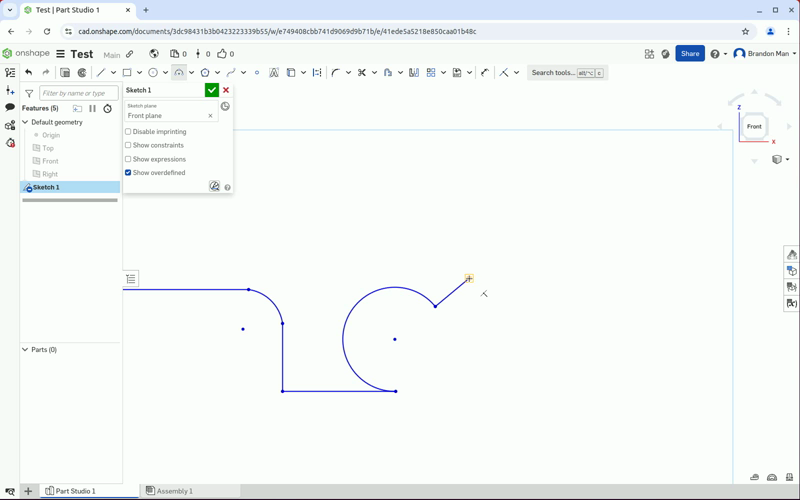
scroll(-6)
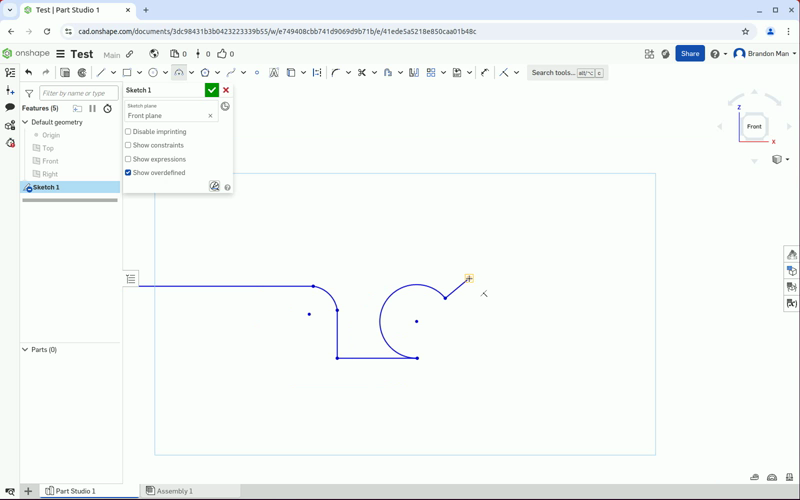
scroll(-6)
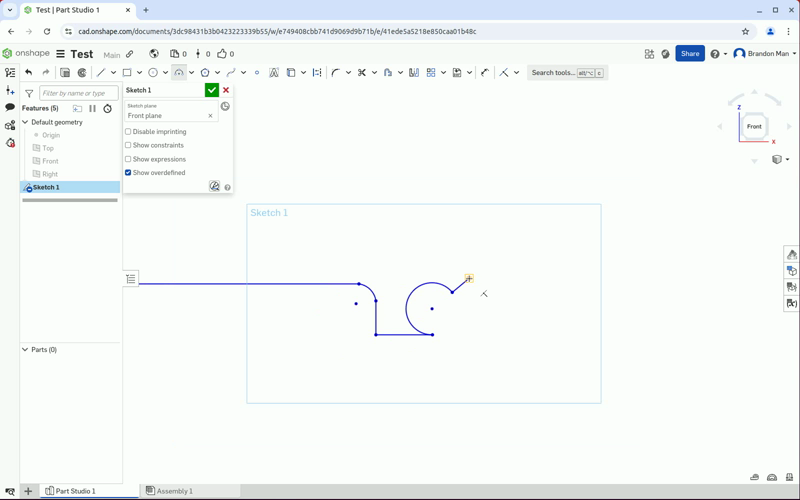
scroll(-6)
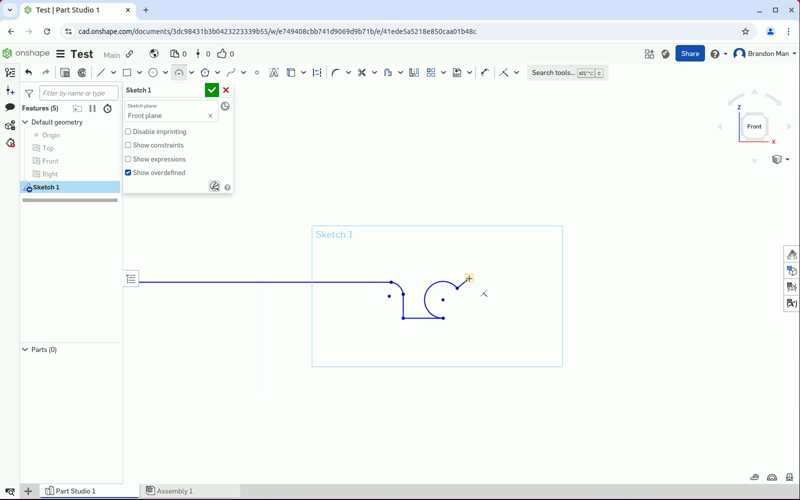
scroll(-6)
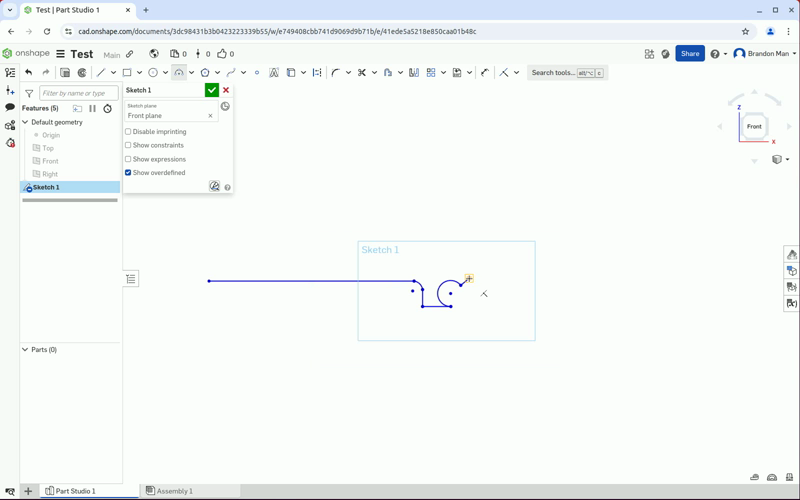
scroll(-6)
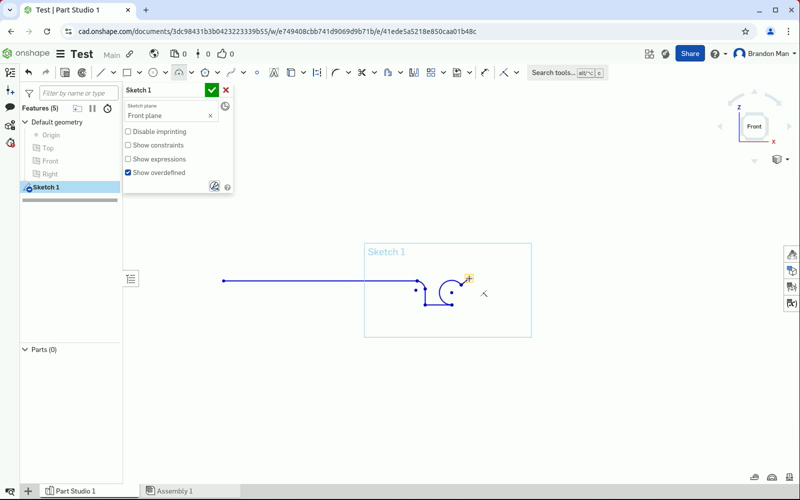
scroll(-6)
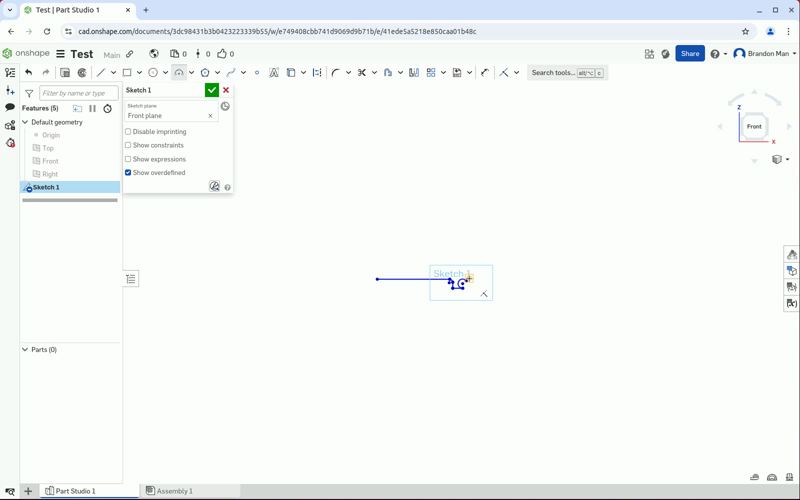
key_down(shift)
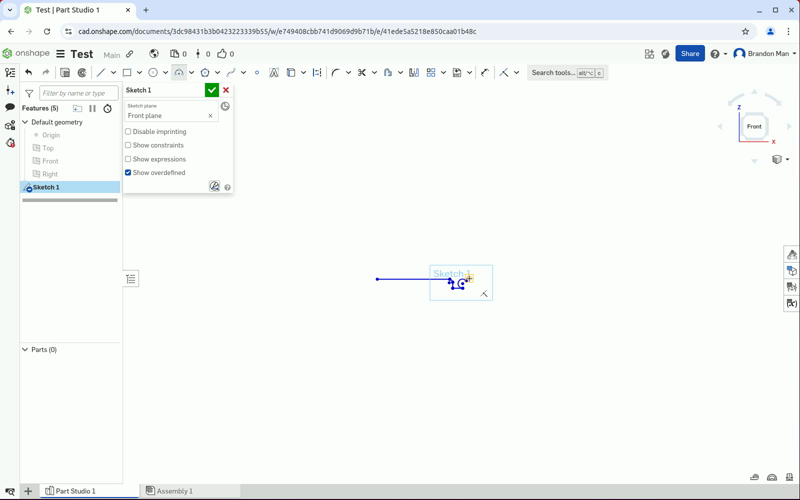
mouse_move(468, 275)
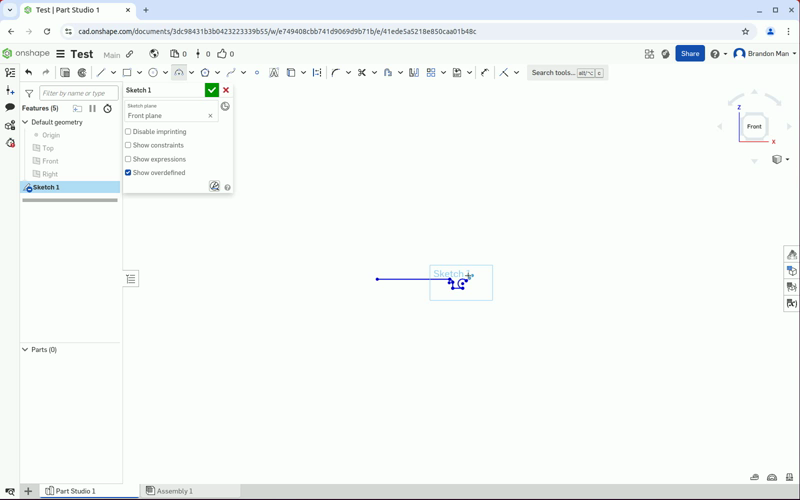
scroll(6)
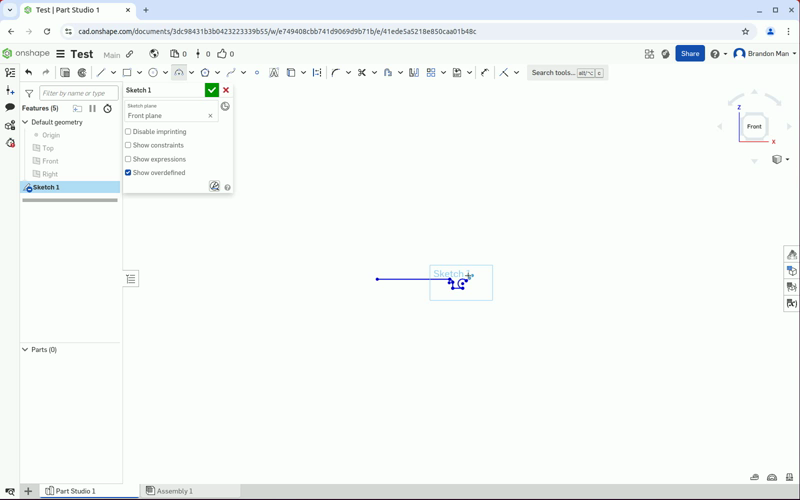
scroll(6)
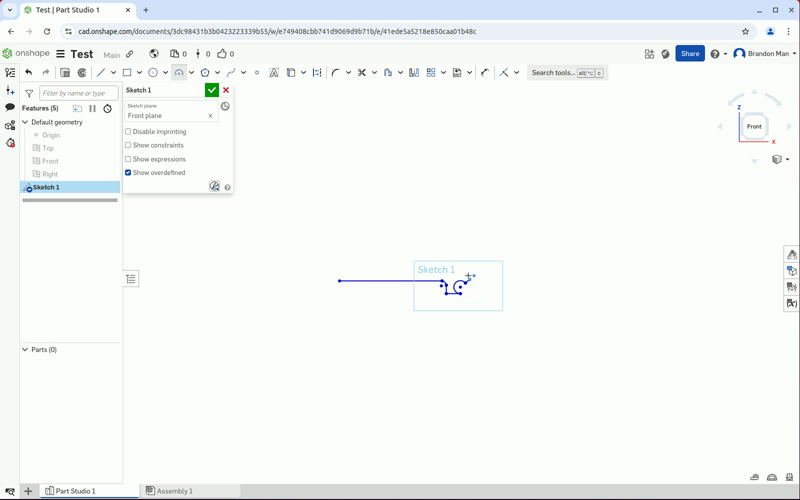
scroll(6)
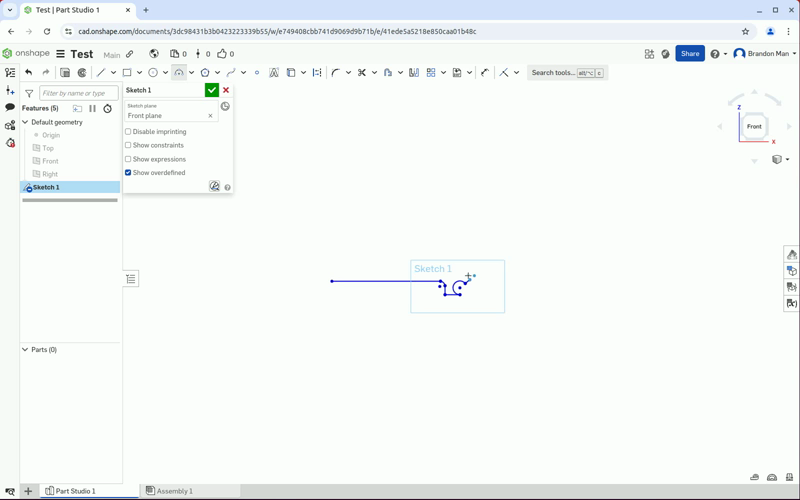
scroll(6)
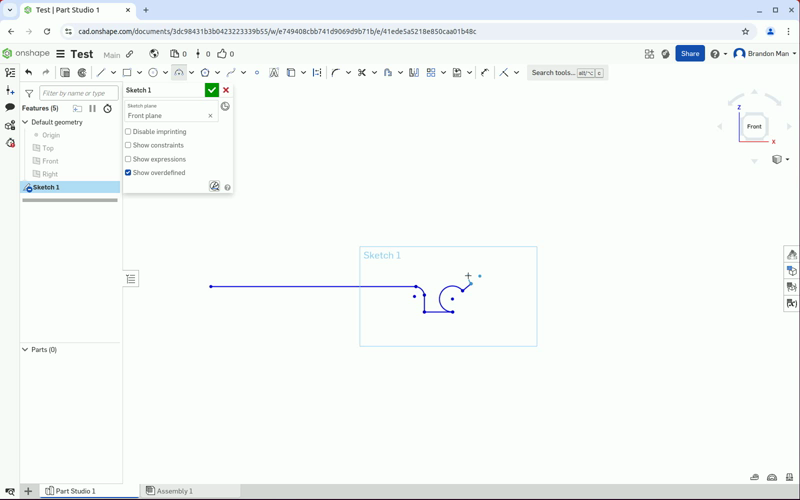
scroll(6)
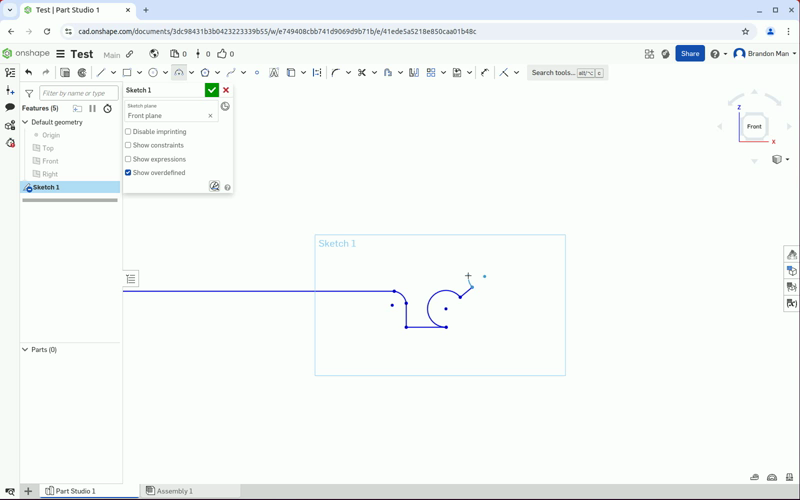
scroll(6)
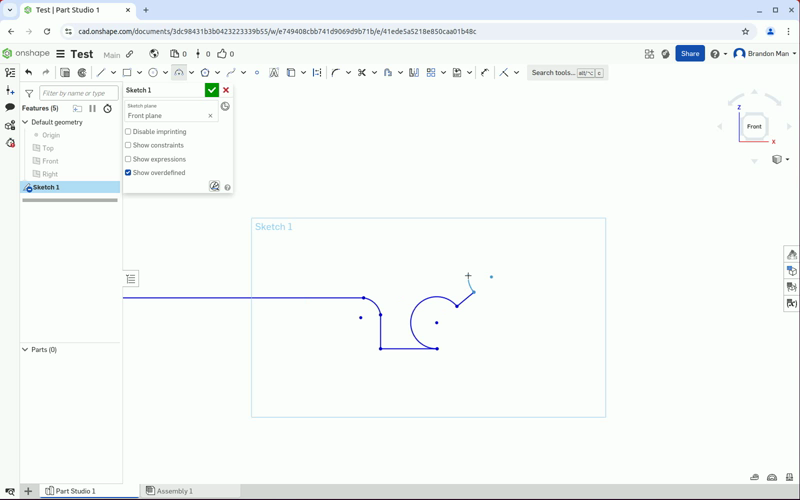
scroll(6)
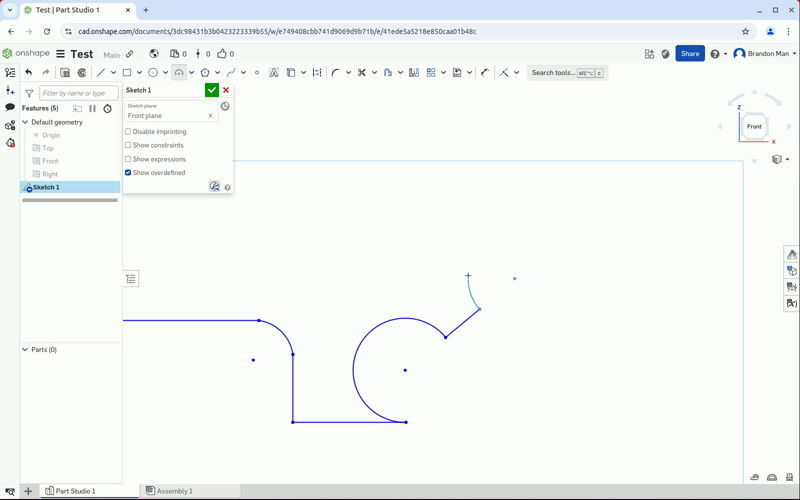
click(468, 275)
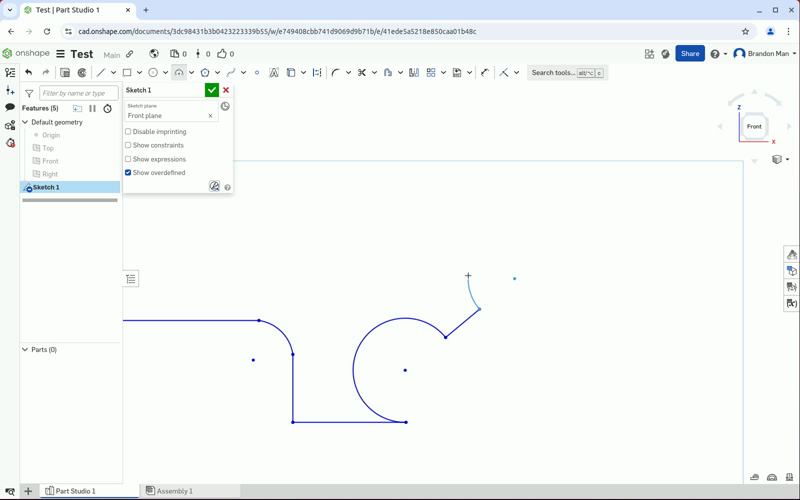
scroll(-6)
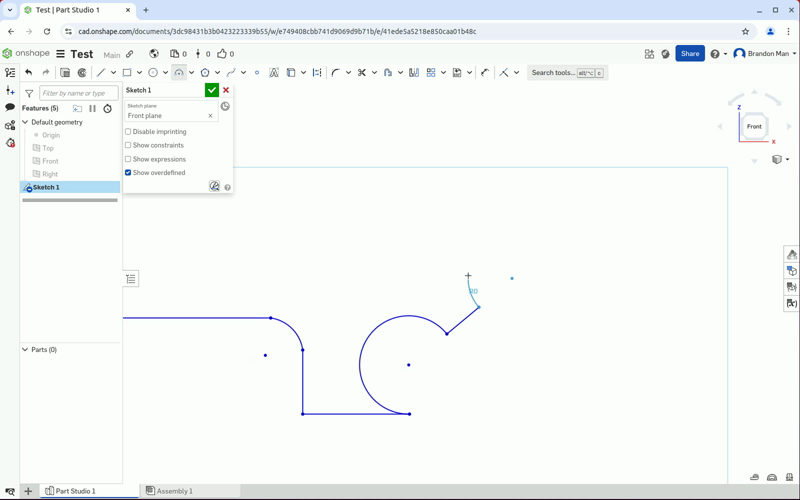
scroll(-6)
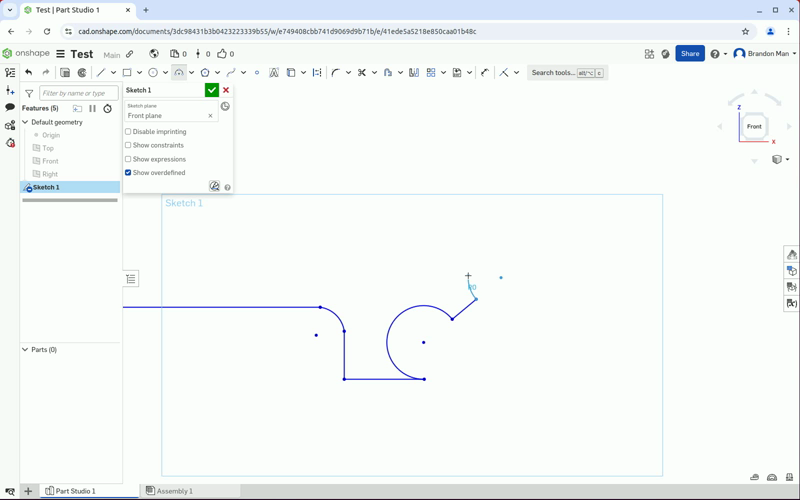
scroll(-6)
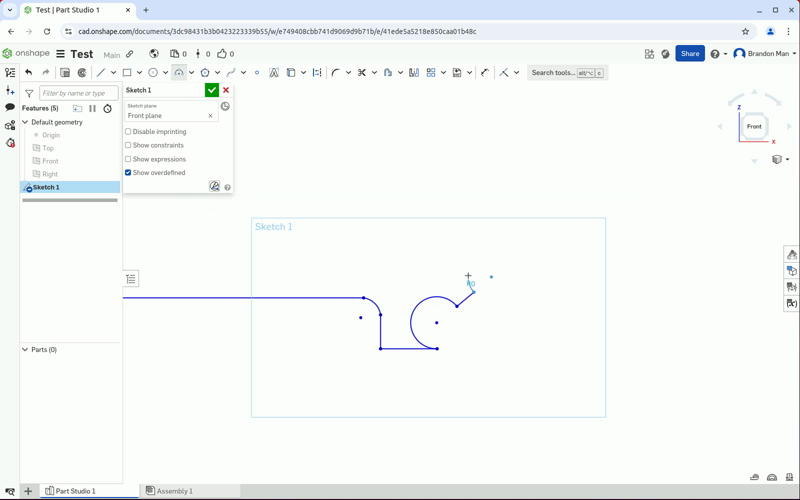
scroll(-6)
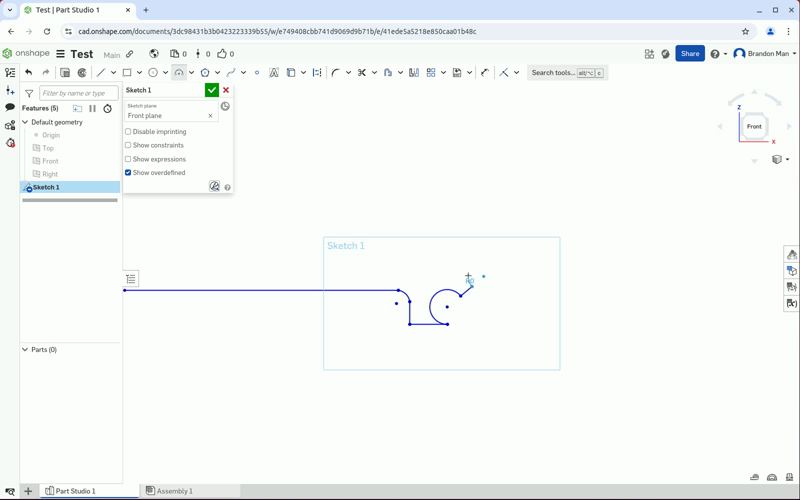
scroll(-6)
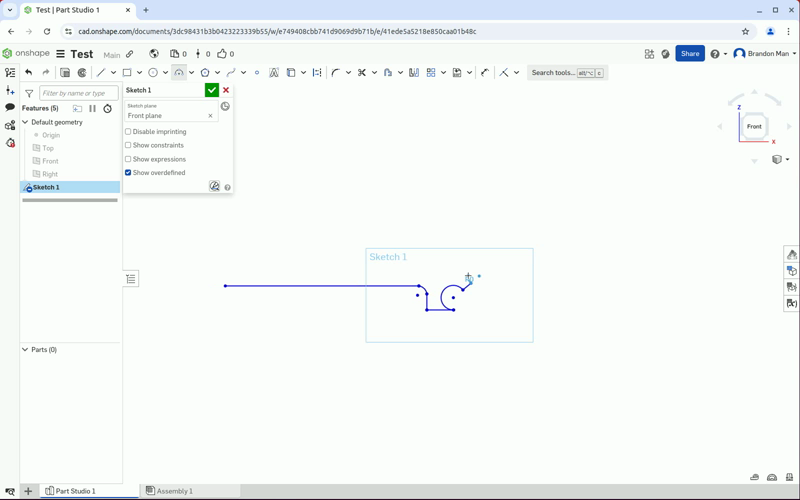
scroll(-6)
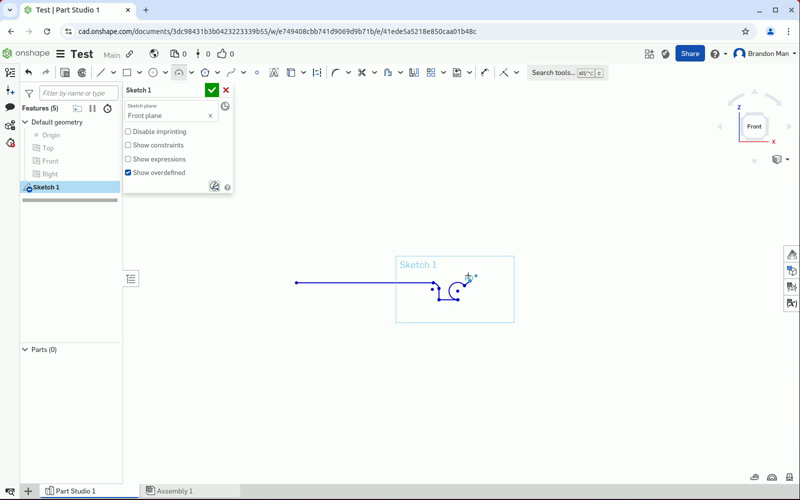
scroll(-6)
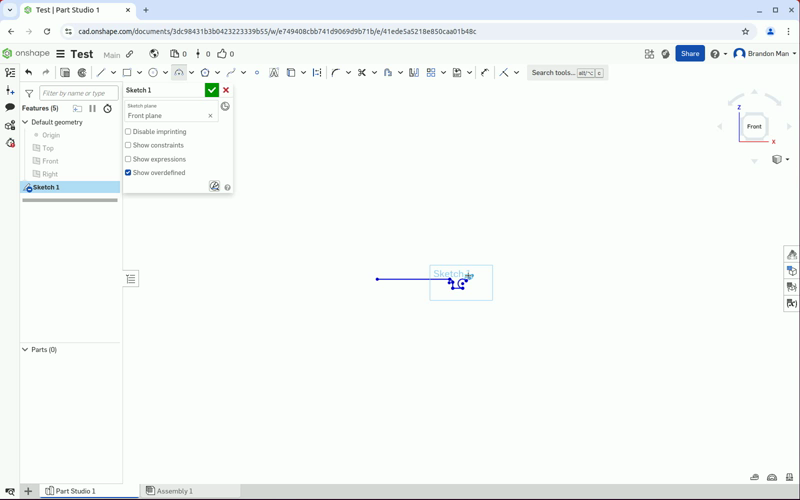
mouse_move(470, 276)
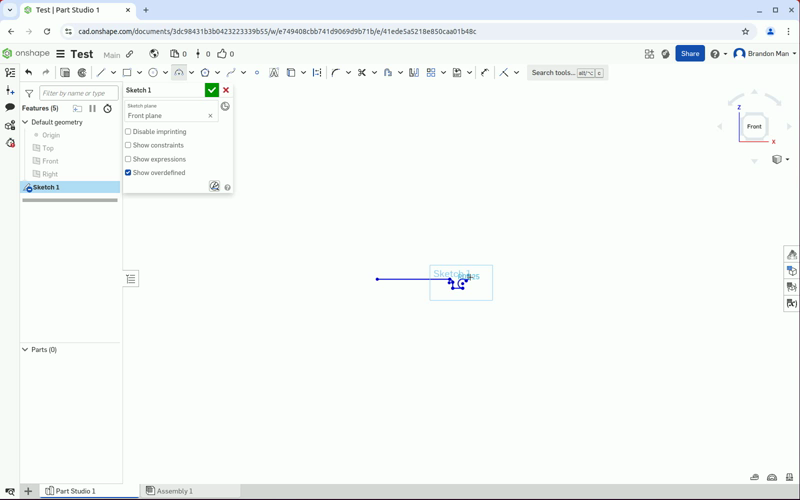
scroll(6)
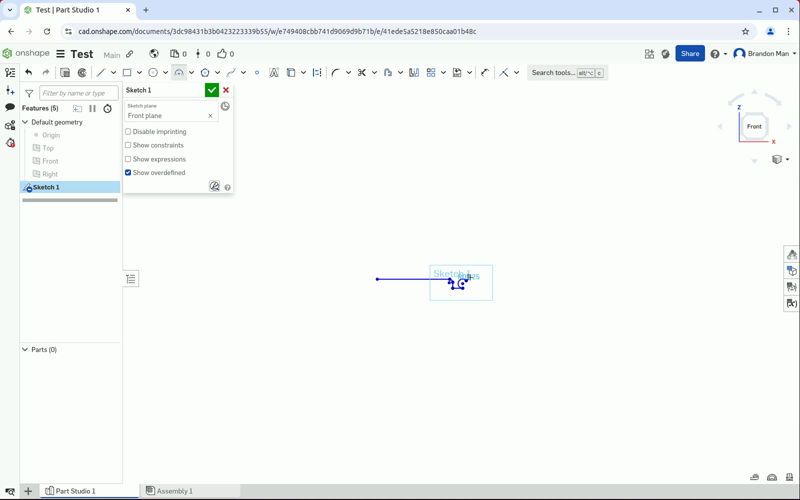
scroll(6)
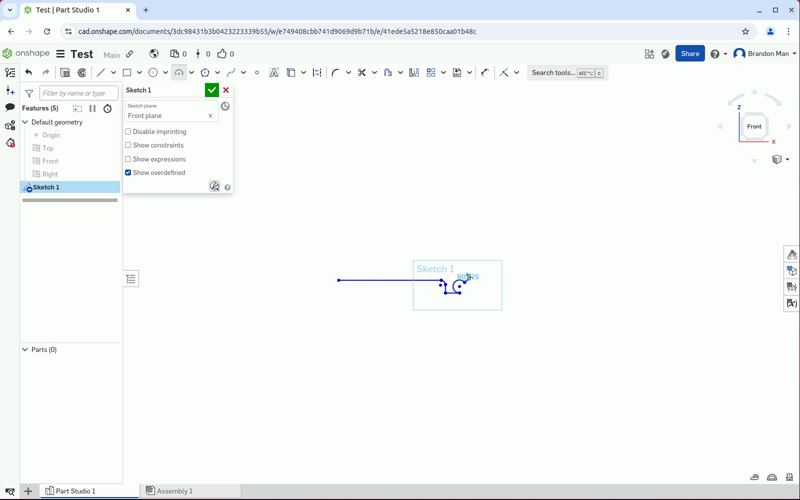
scroll(6)
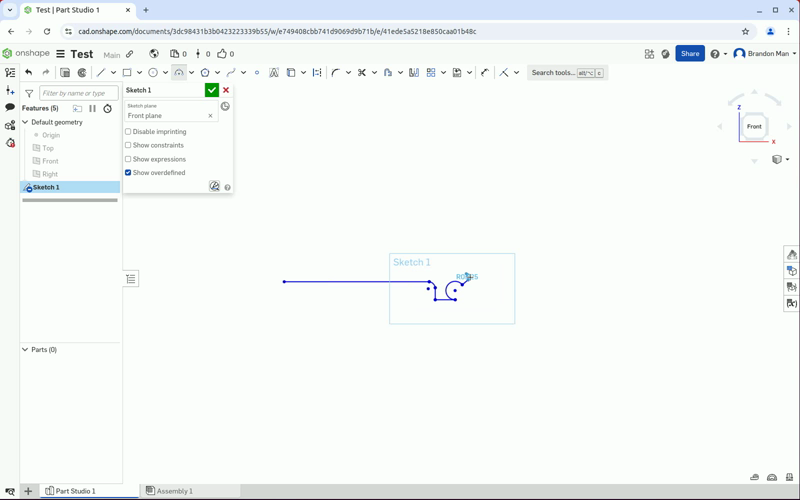
scroll(6)
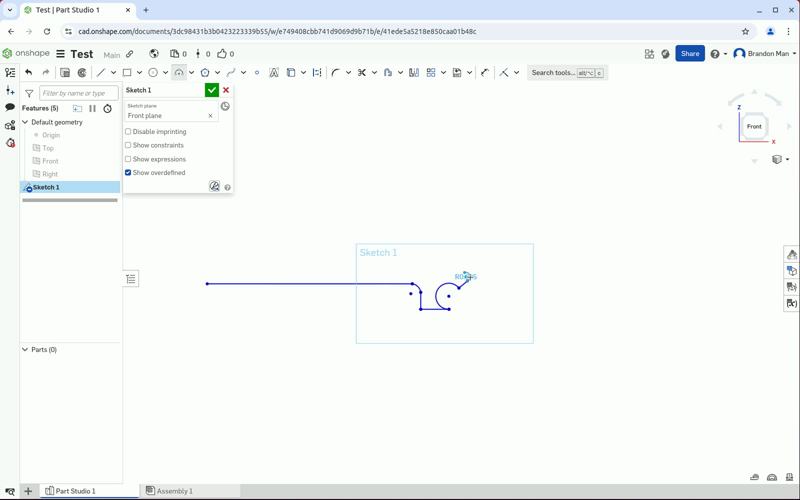
scroll(6)
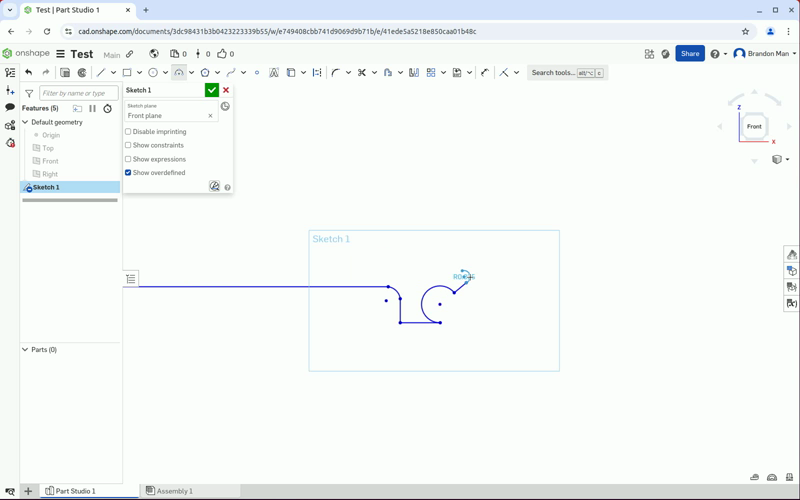
scroll(6)
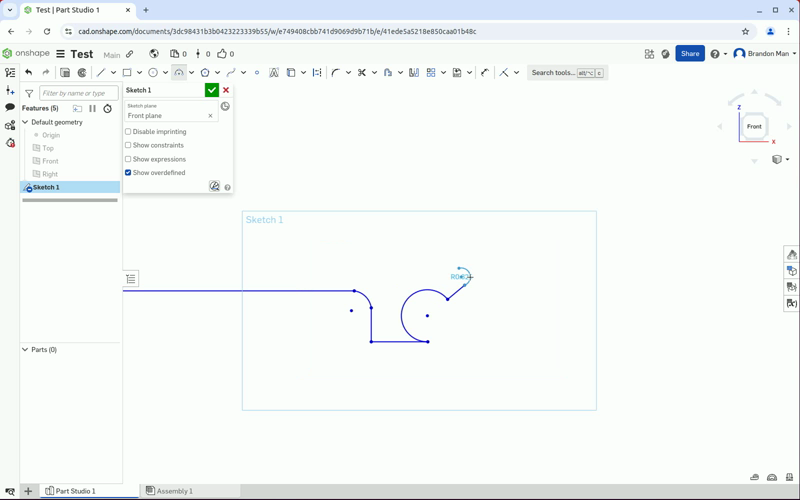
scroll(6)
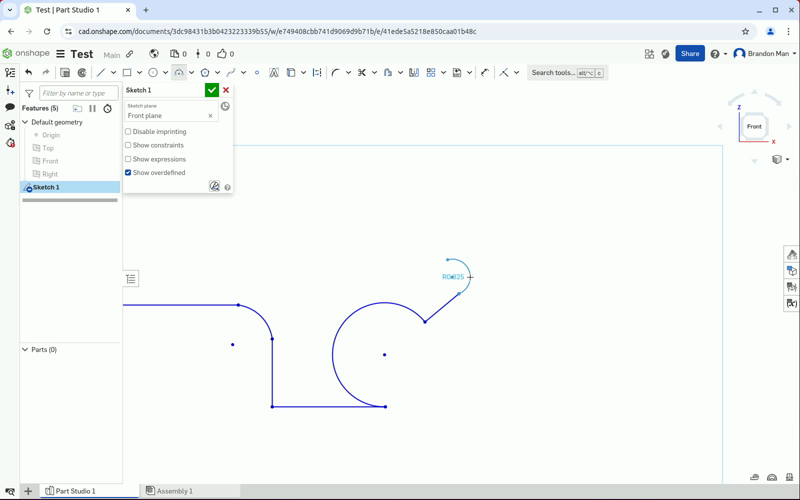
click(470, 276)
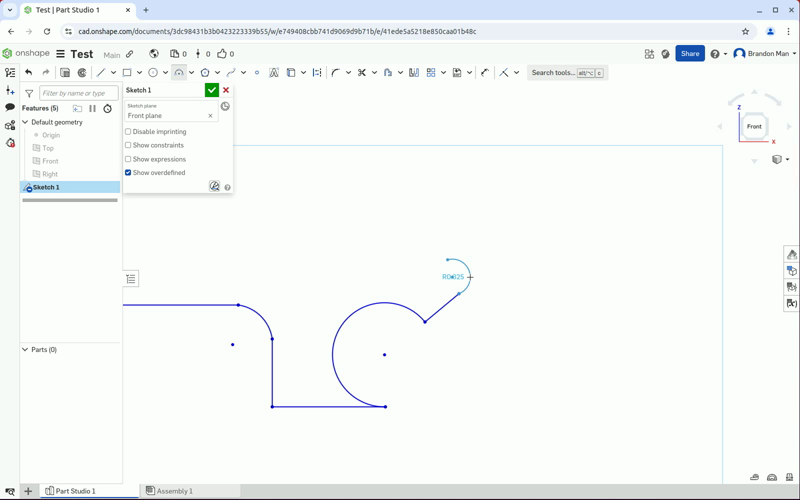
scroll(-6)
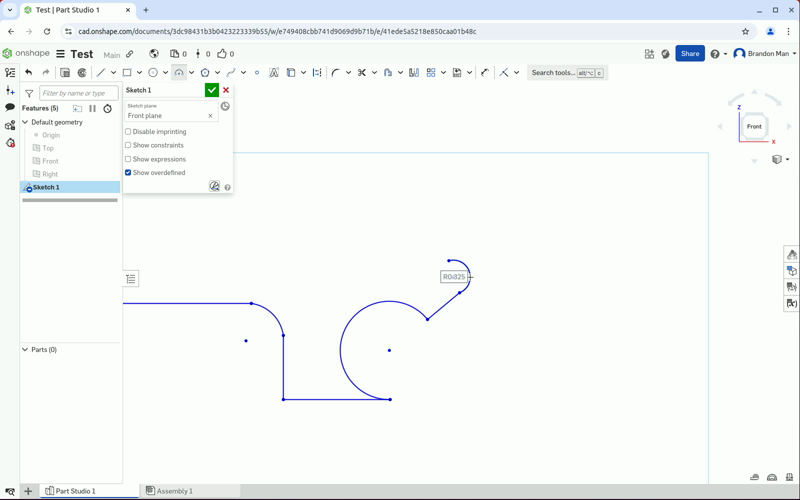
scroll(-6)
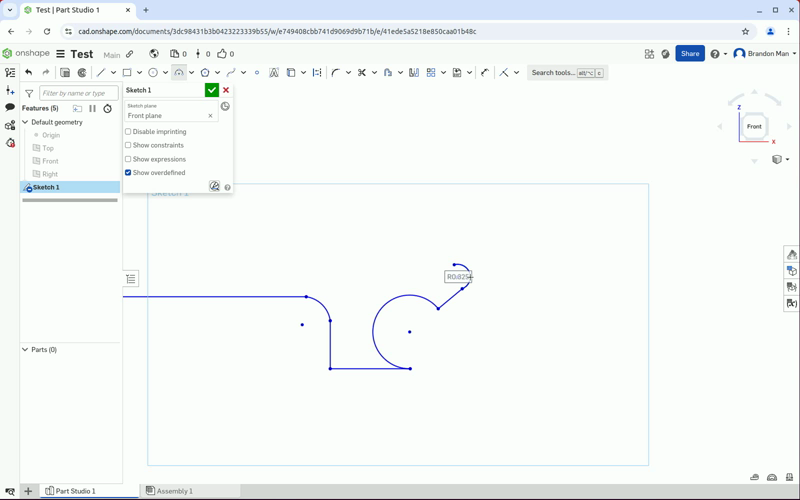
scroll(-6)
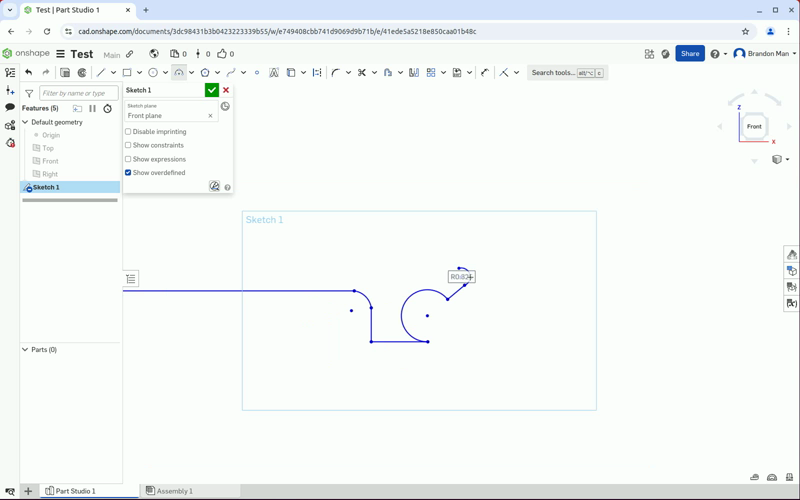
scroll(-6)
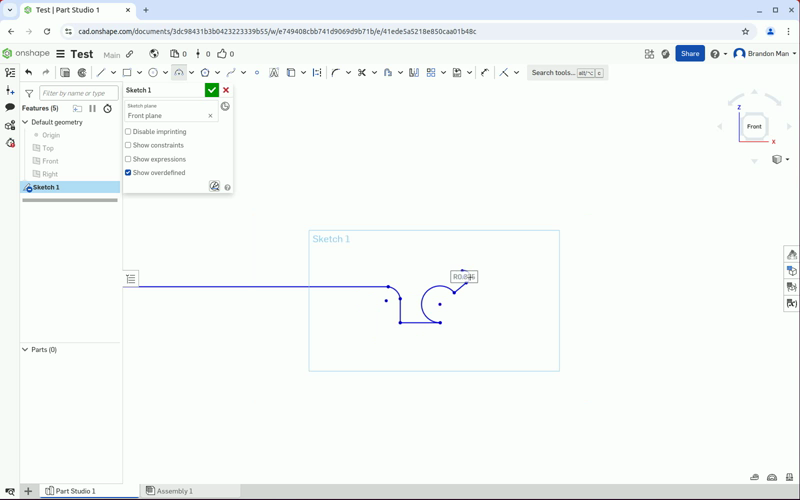
scroll(-6)
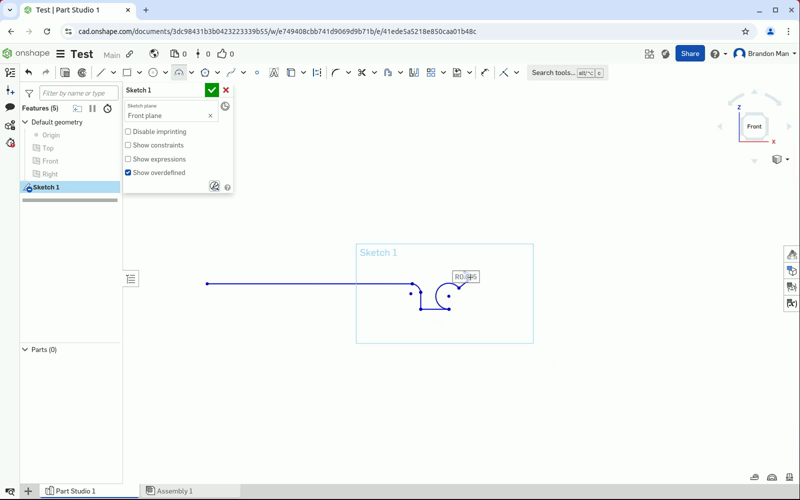
scroll(-6)
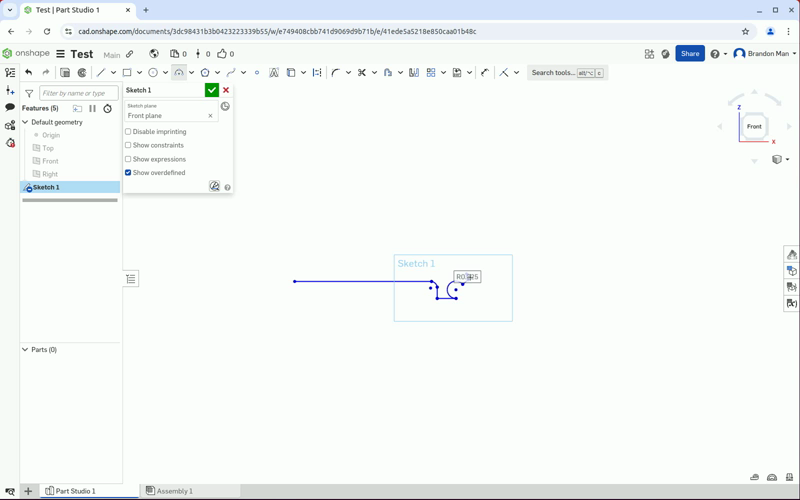
scroll(-6)
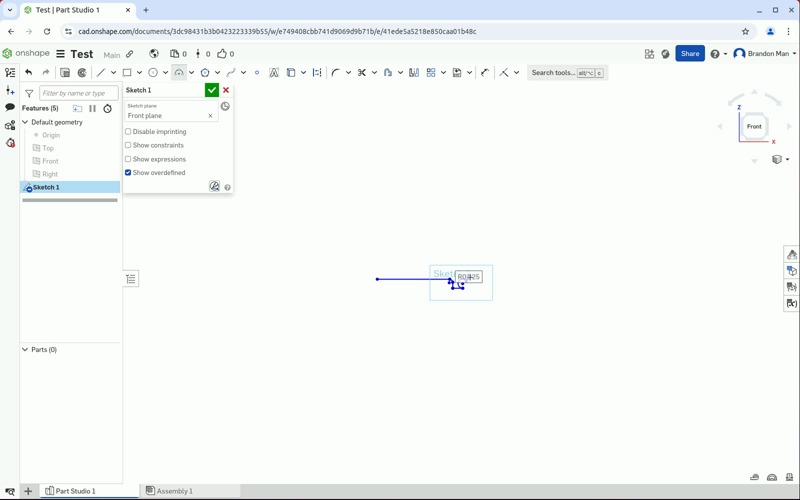
key_up(shift)
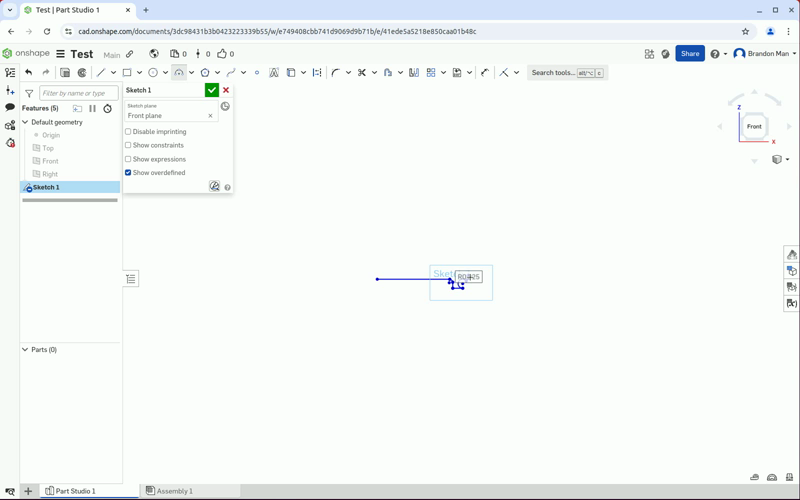
key(esc)
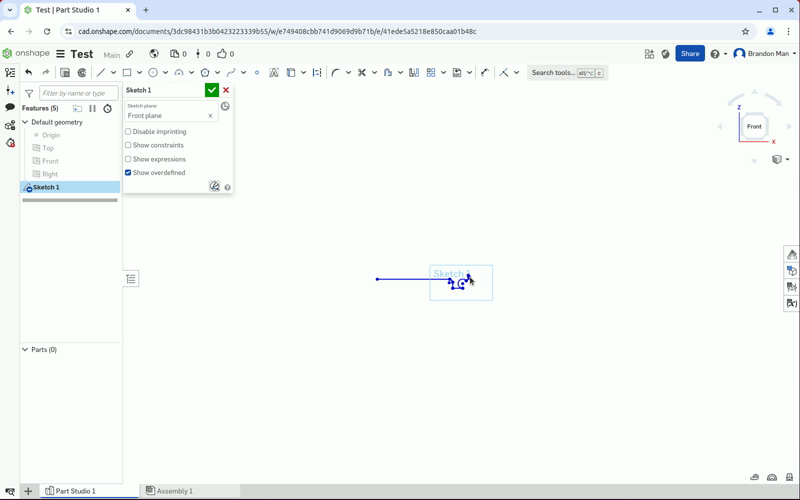
key(l)
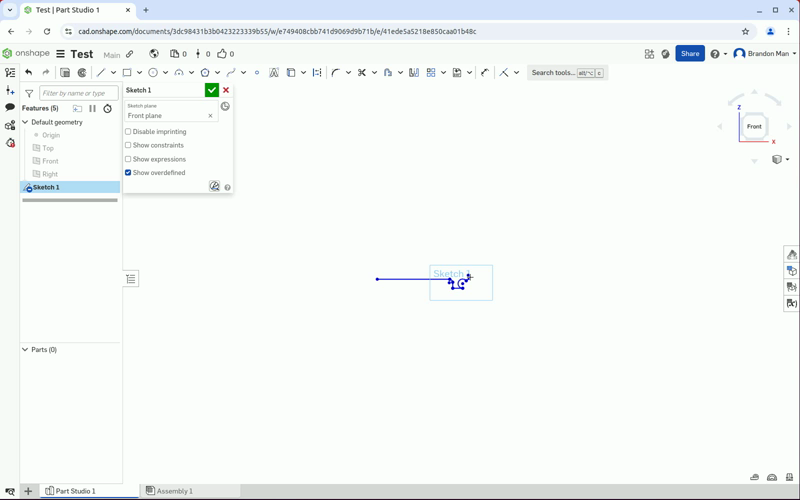
mouse_move(468, 275)
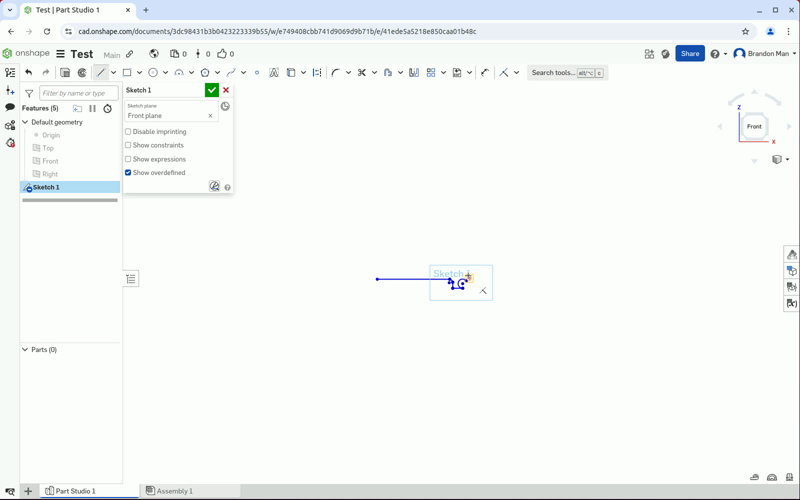
scroll(6)
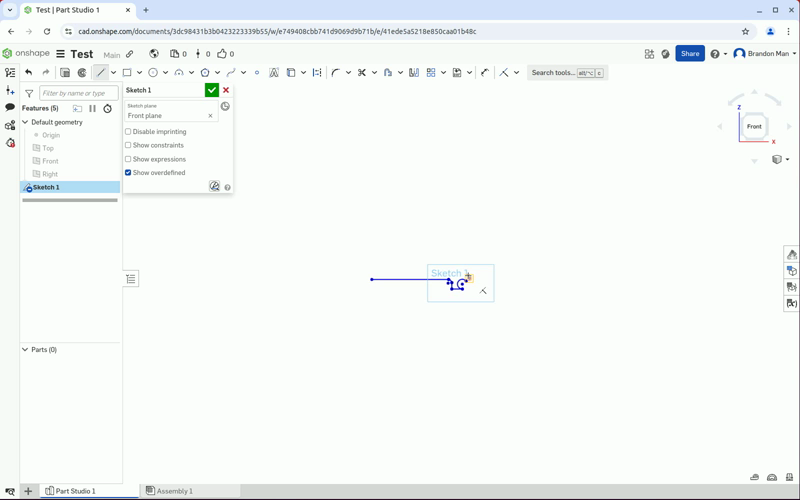
scroll(6)
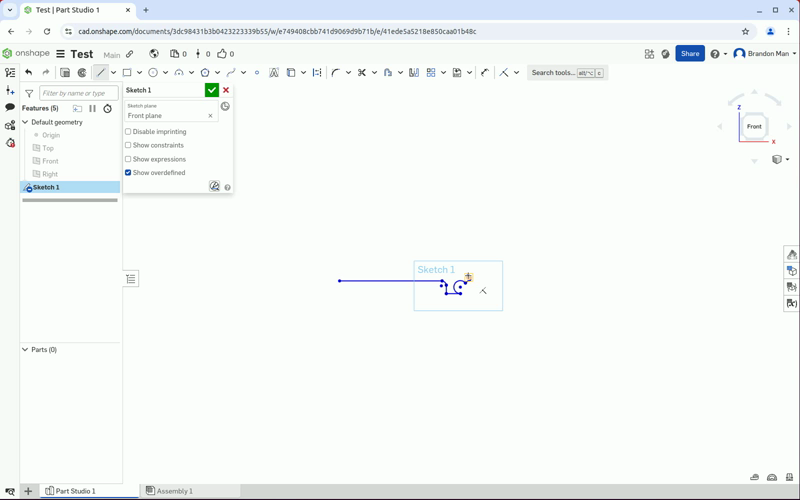
scroll(6)
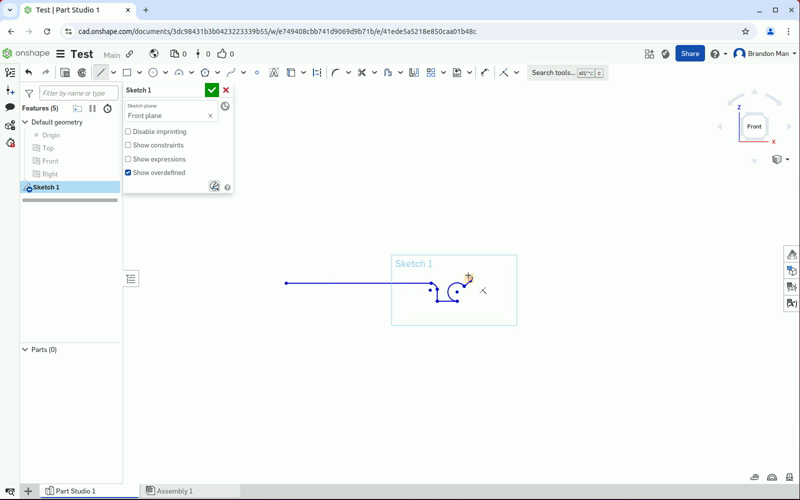
scroll(6)
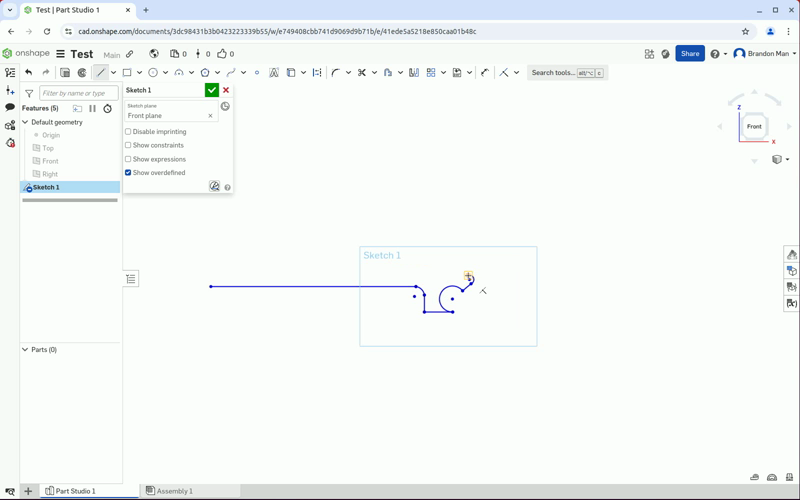
scroll(6)
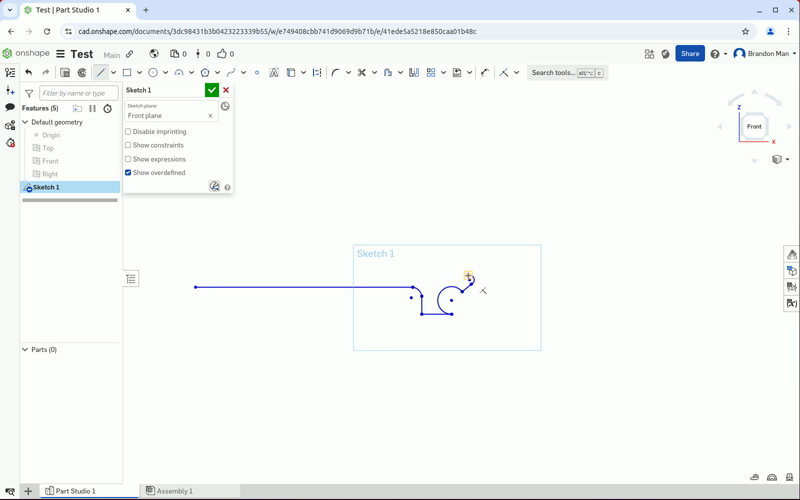
scroll(6)
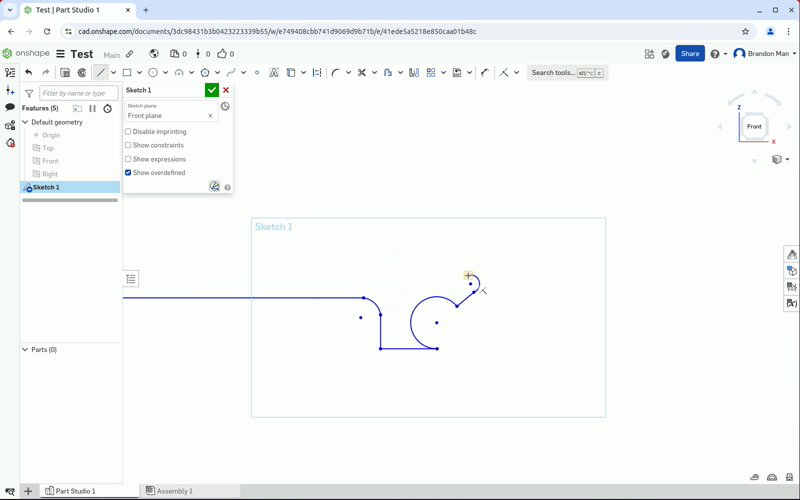
scroll(6)
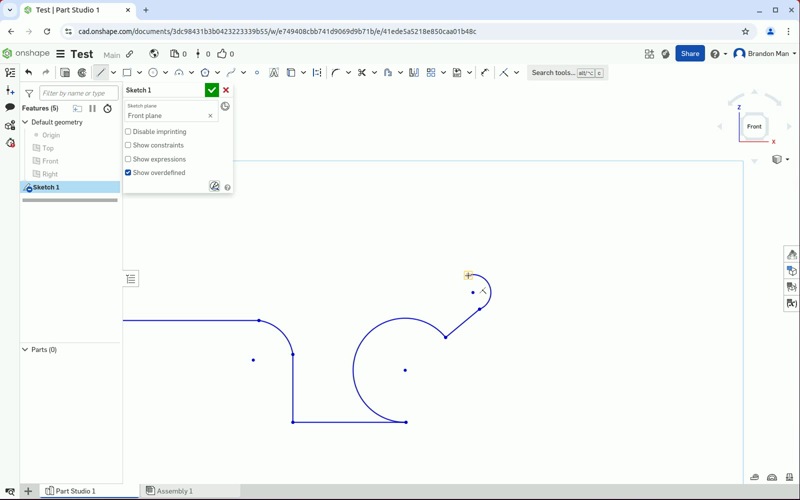
click(468, 275)
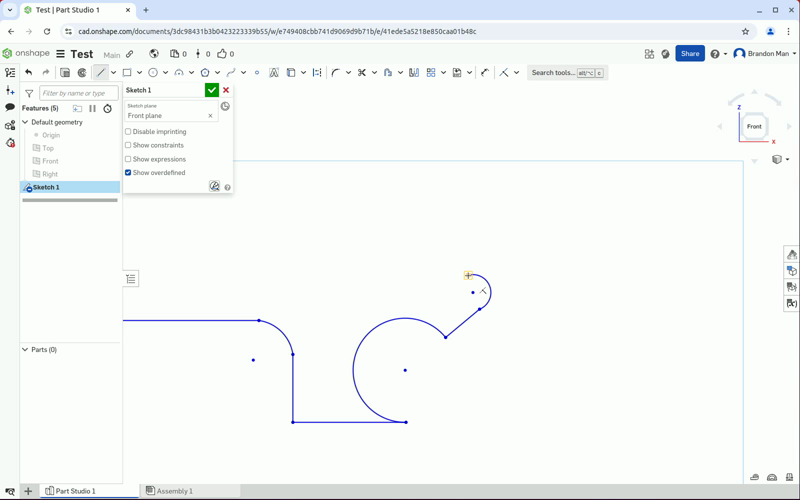
scroll(-6)
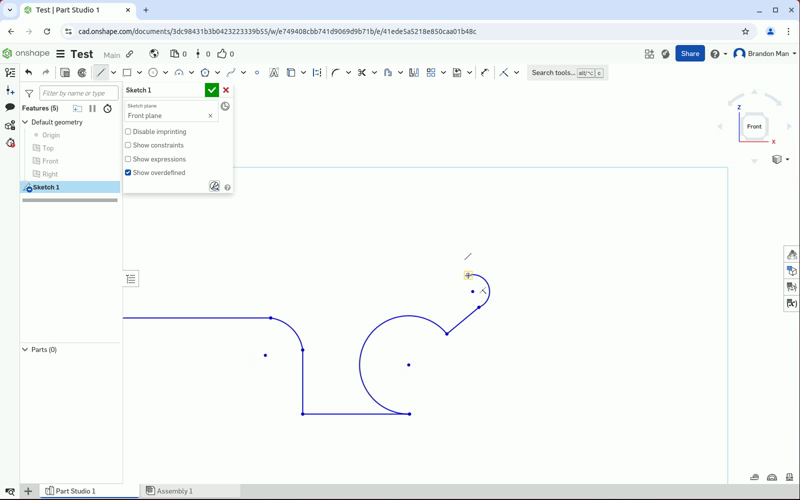
scroll(-6)
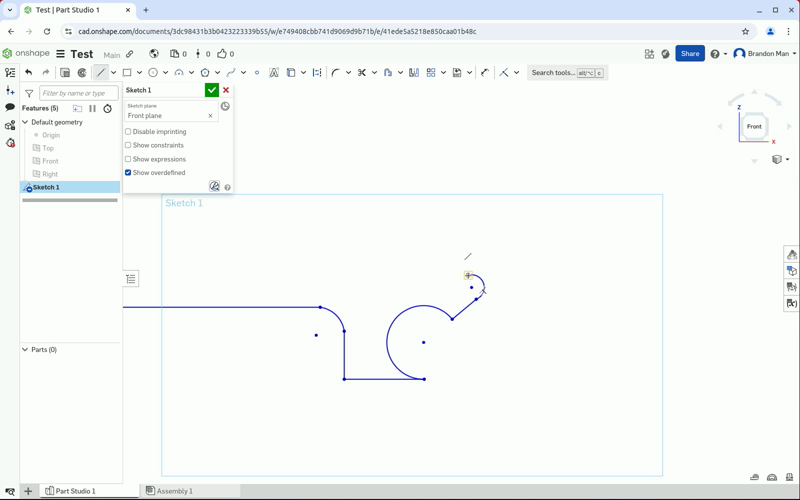
scroll(-6)
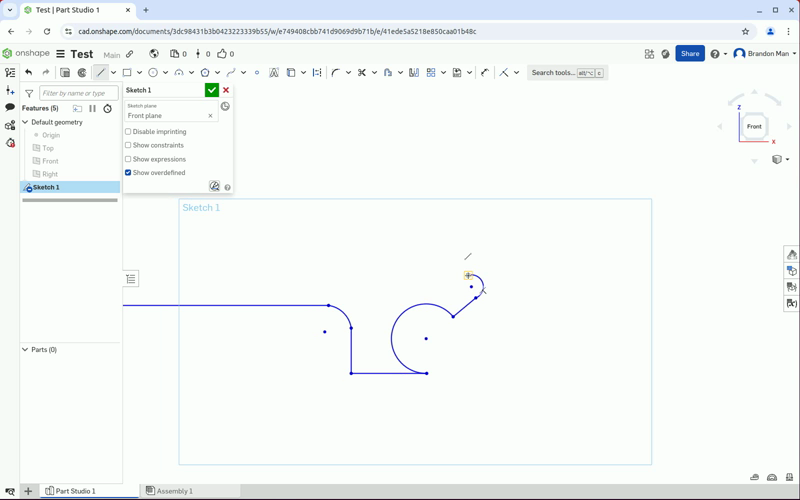
scroll(-6)
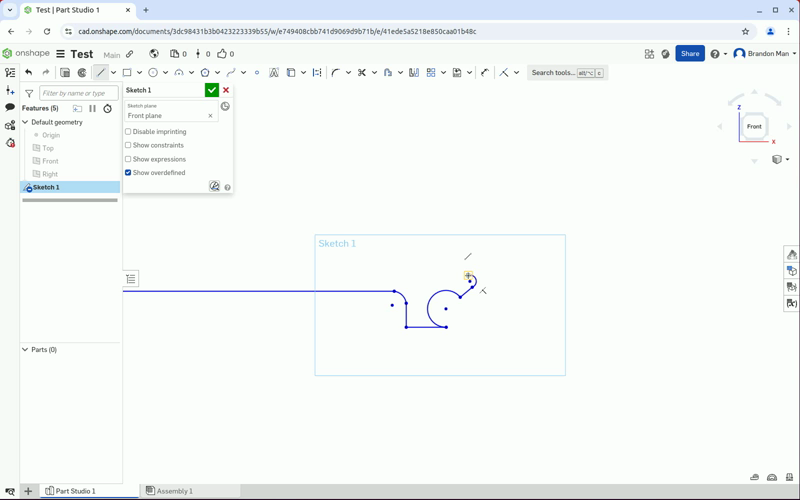
scroll(-6)
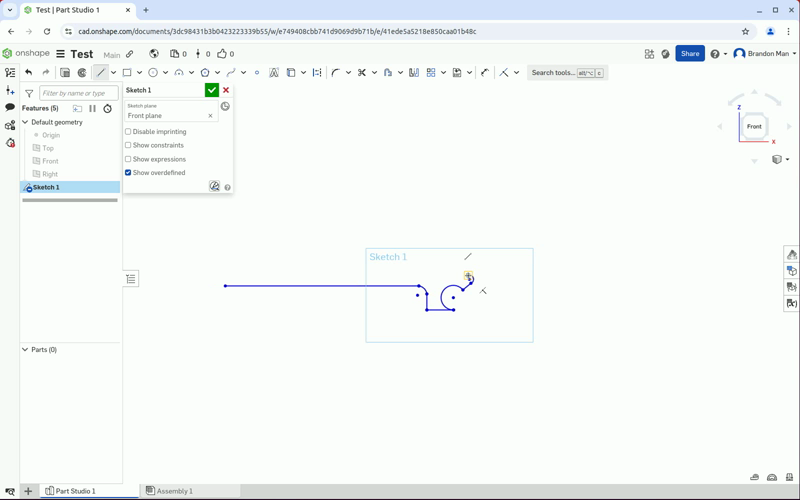
scroll(-6)
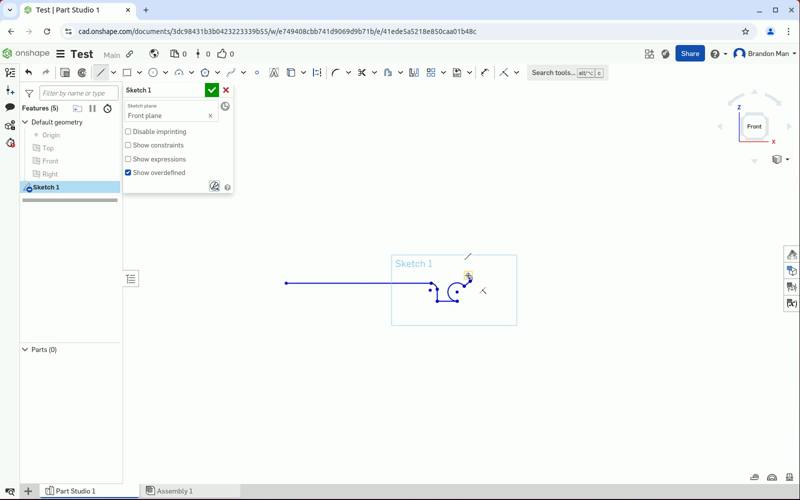
scroll(-6)
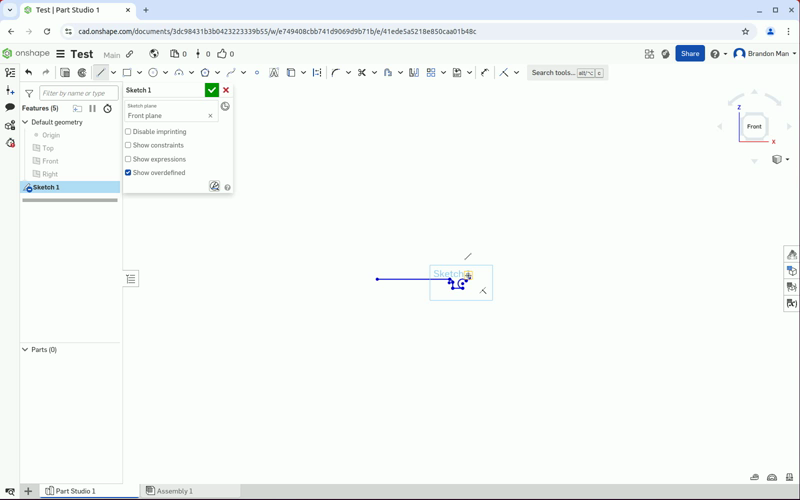
key_down(shift)
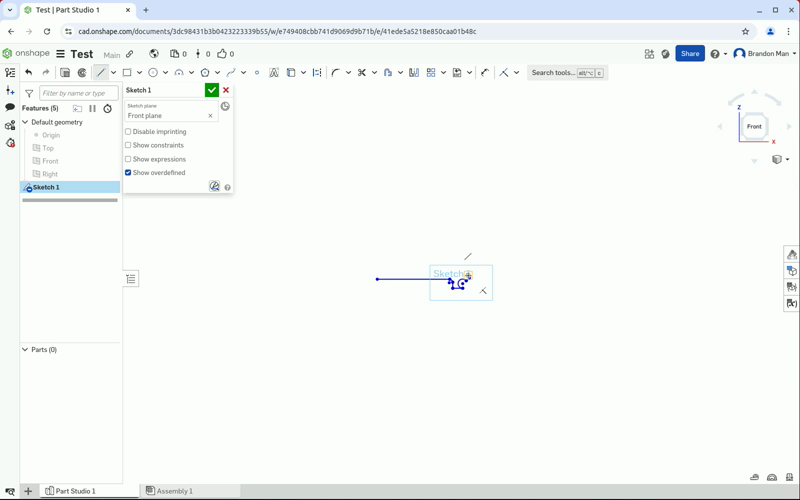
mouse_move(498, 275)
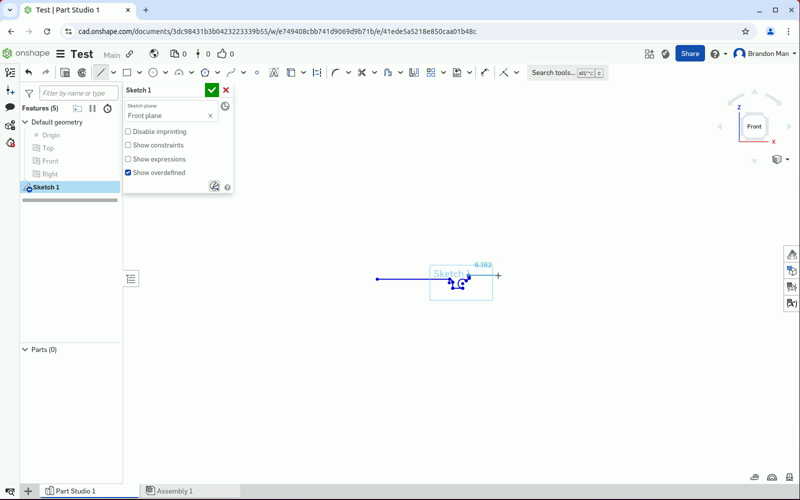
mouse_move(452, 275)
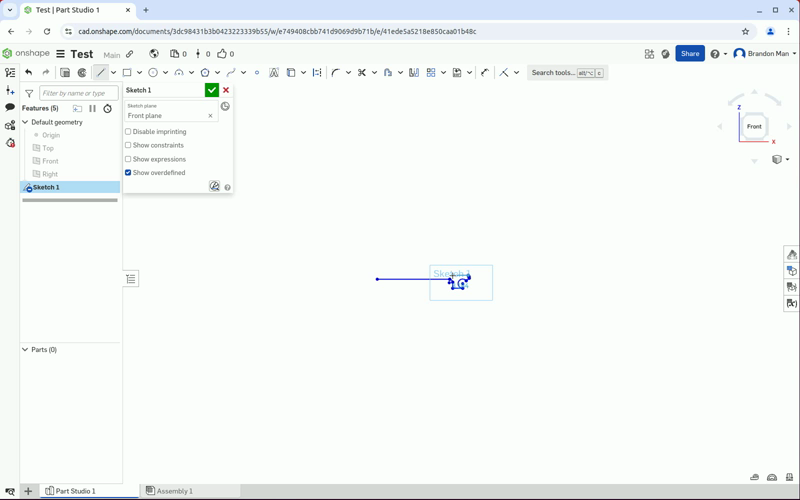
click(452, 275)
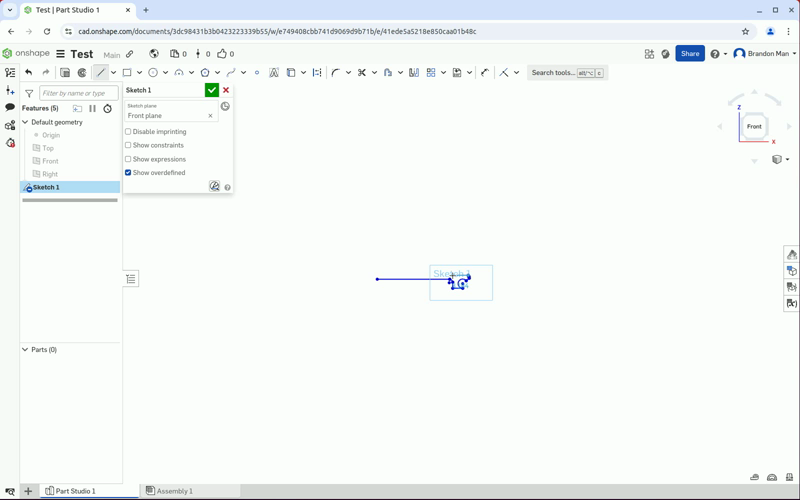
key_up(shift)
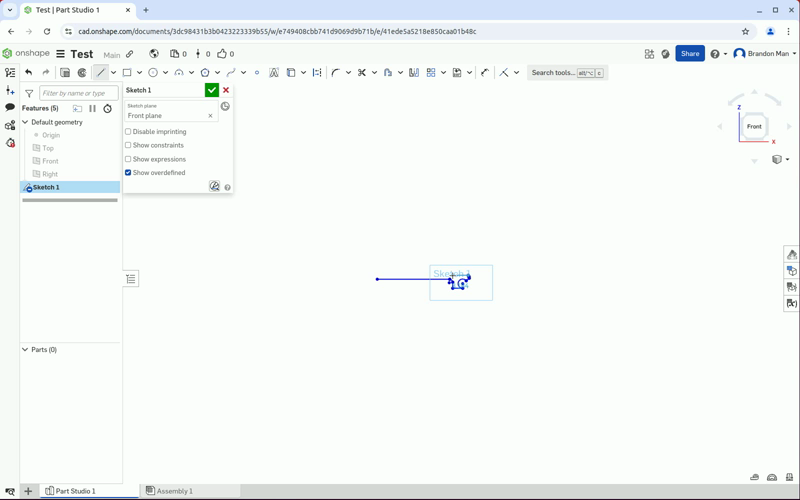
key_down(shift)
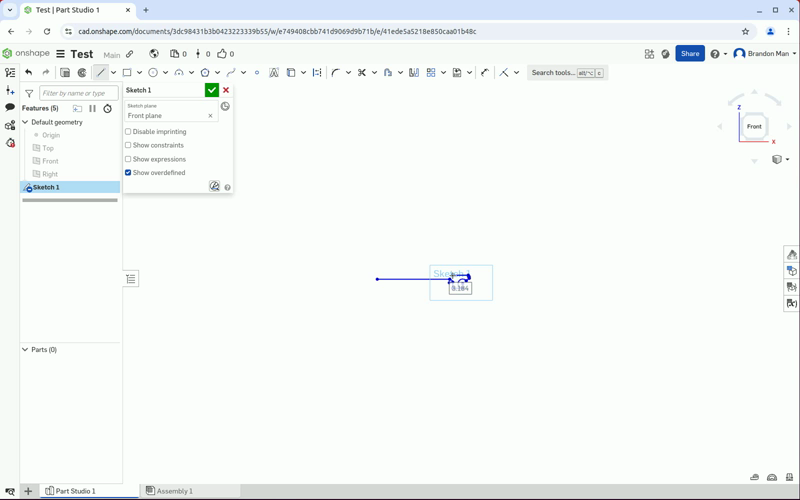
mouse_move(377, 275)
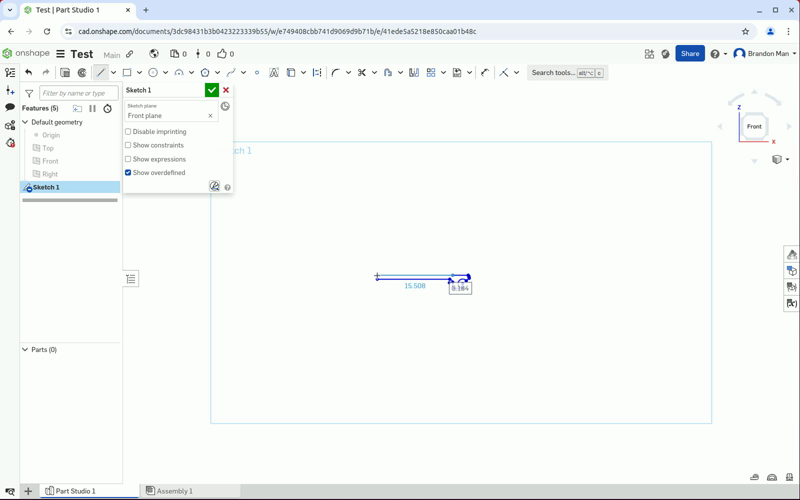
scroll(6)
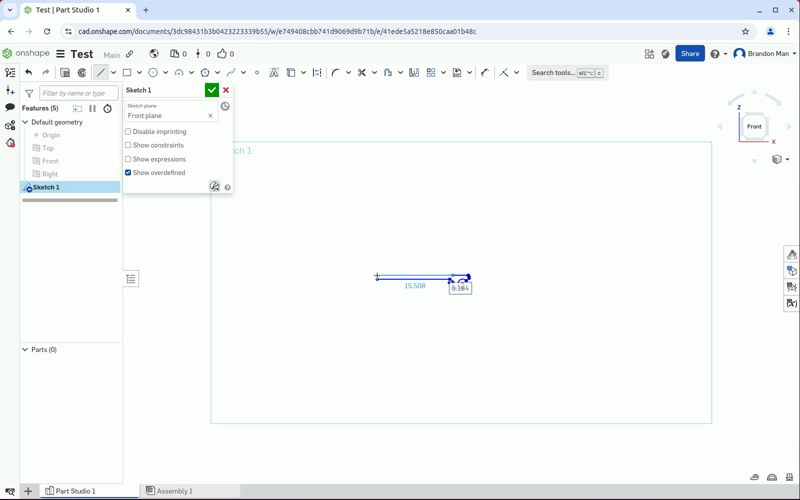
scroll(6)
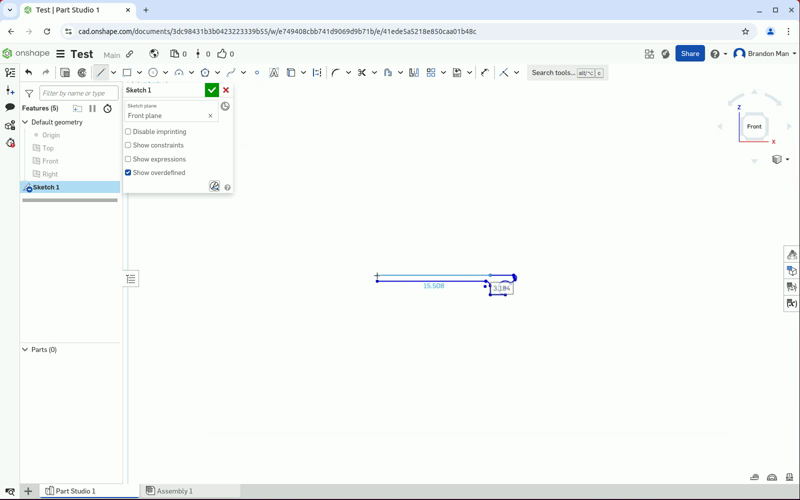
scroll(6)
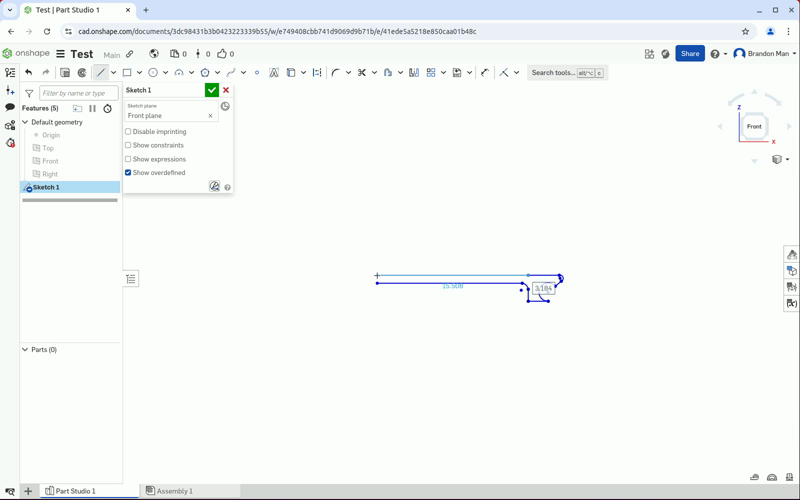
scroll(6)
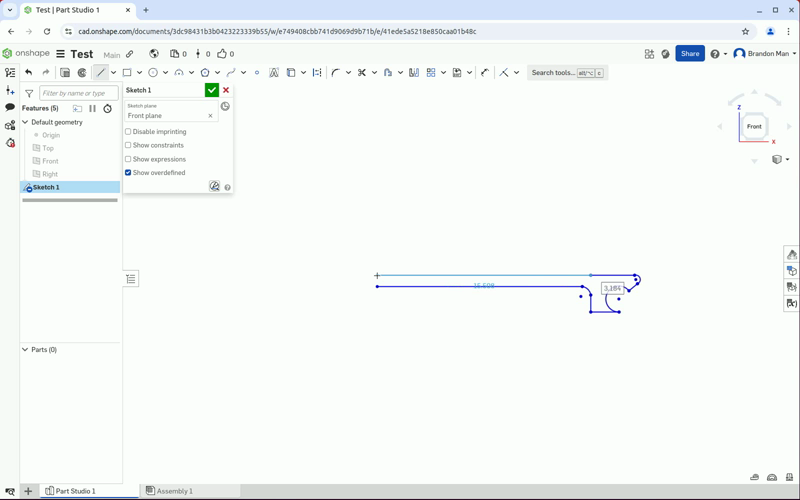
scroll(6)
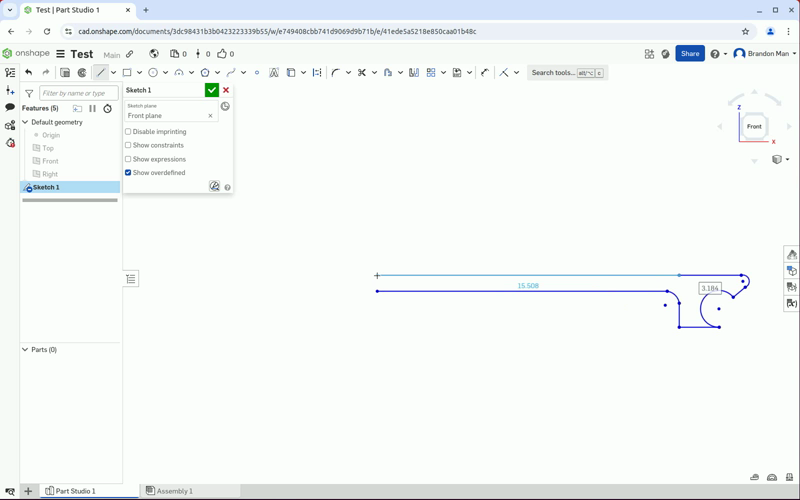
scroll(6)
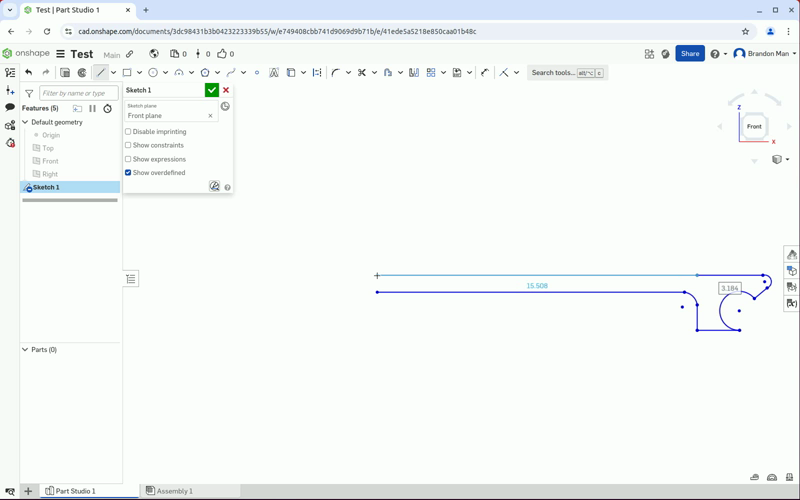
scroll(6)
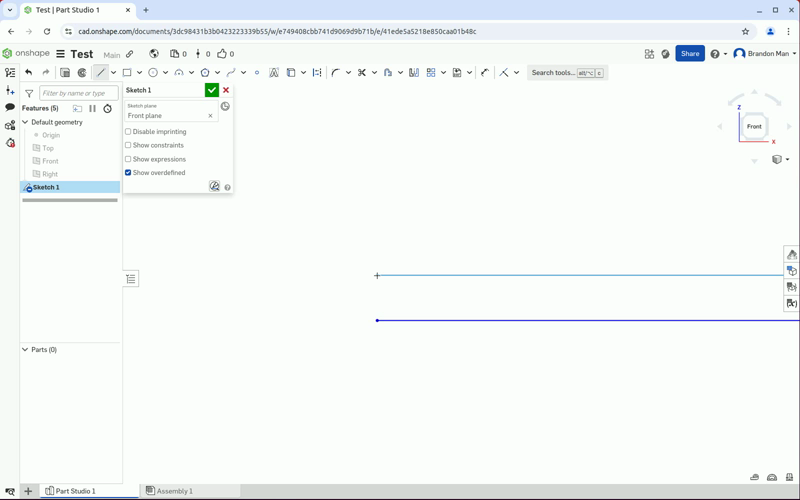
click(377, 275)
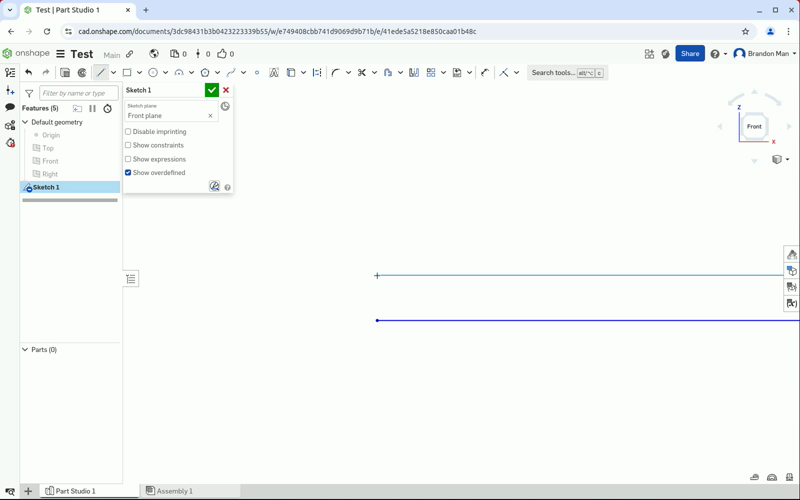
scroll(-6)
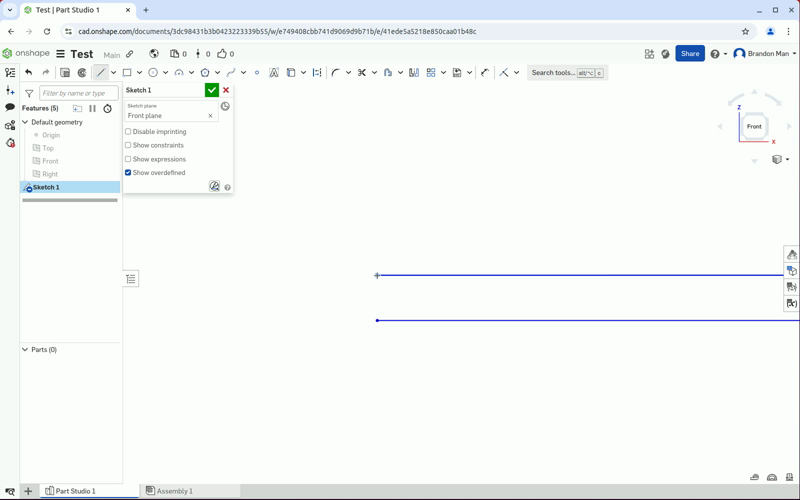
scroll(-6)
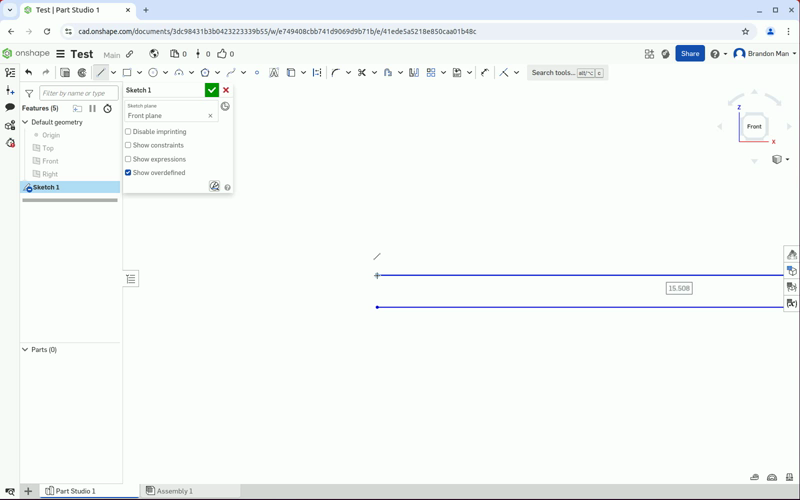
scroll(-6)
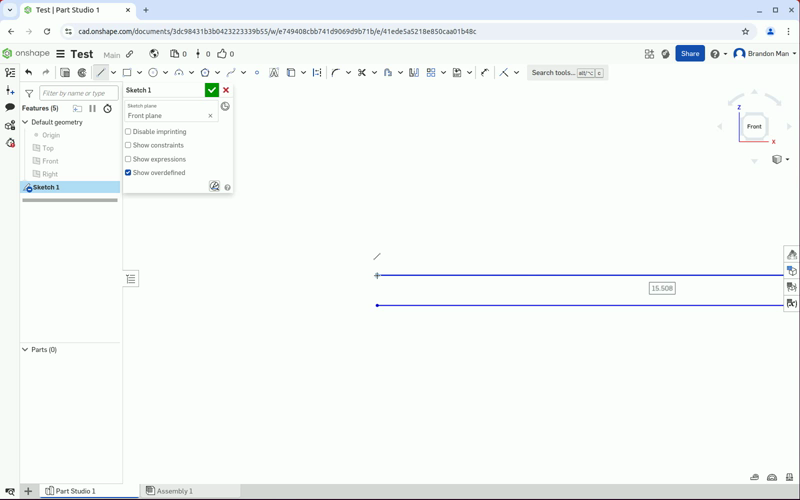
scroll(-6)
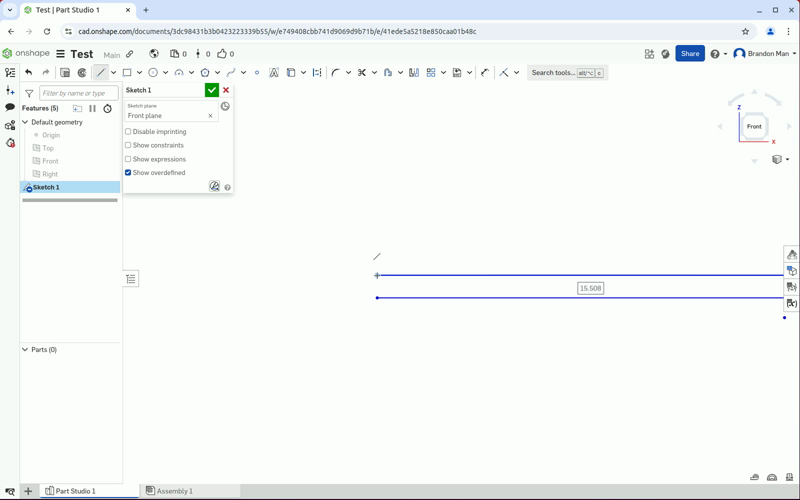
scroll(-6)
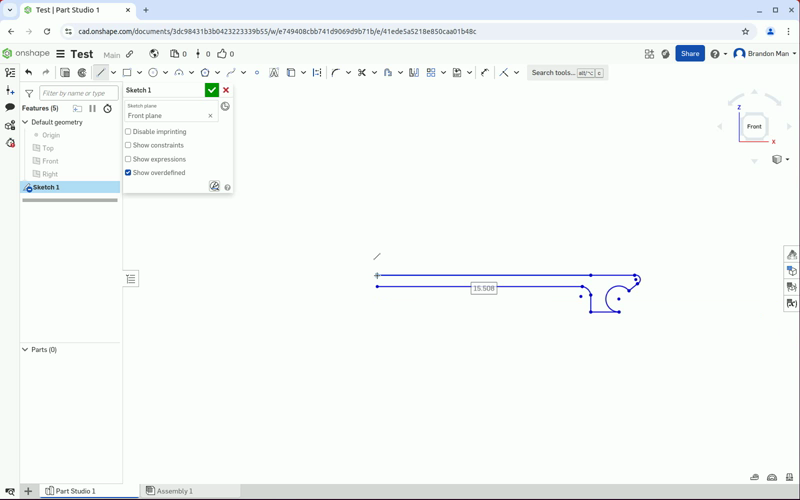
scroll(-6)
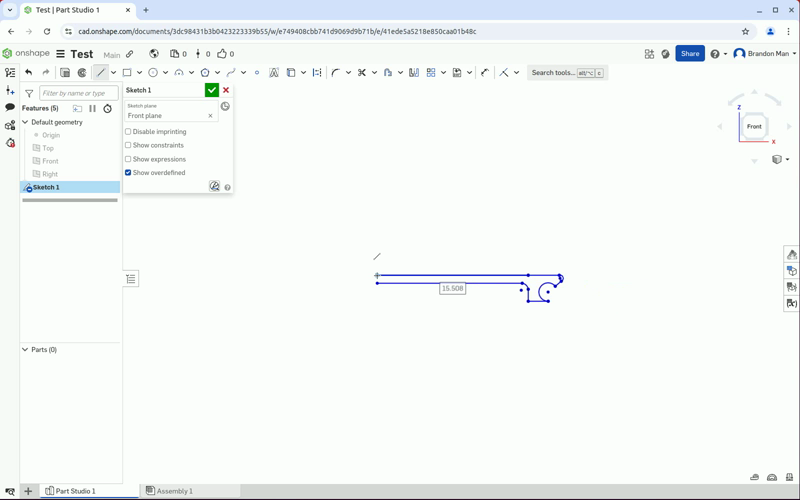
scroll(-6)
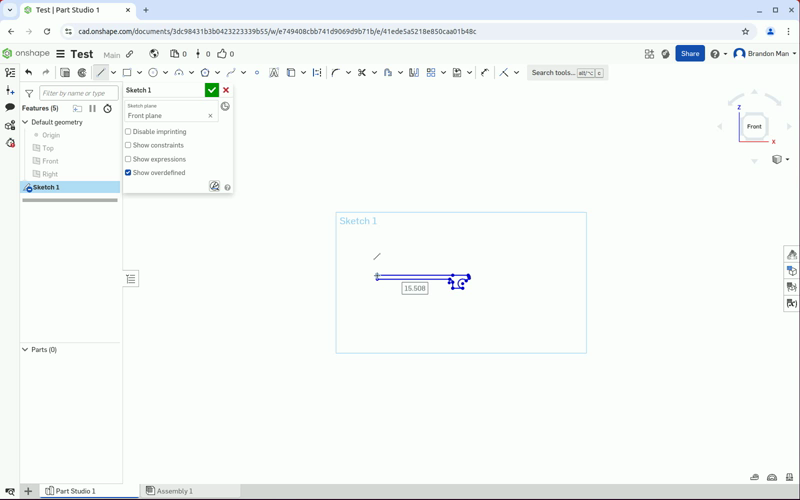
key_up(shift)
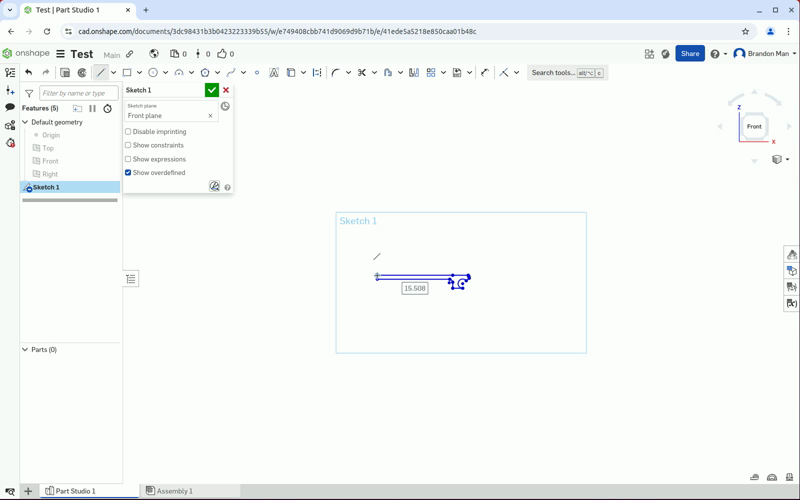
mouse_move(407, 275)
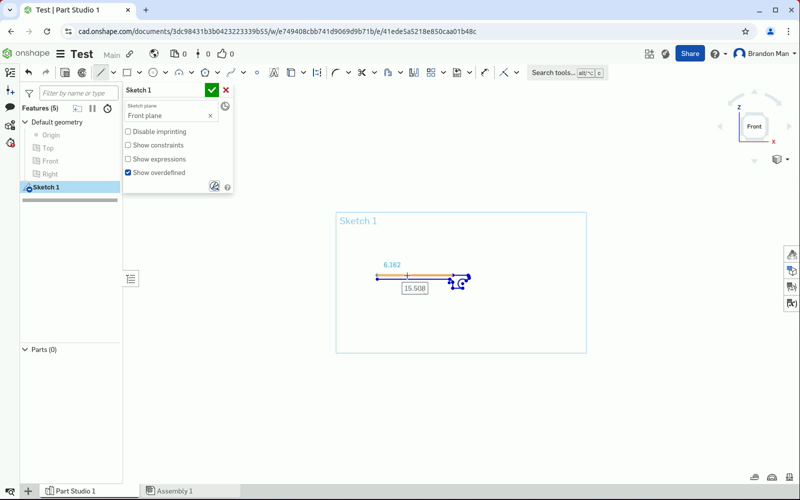
key_down(shift)
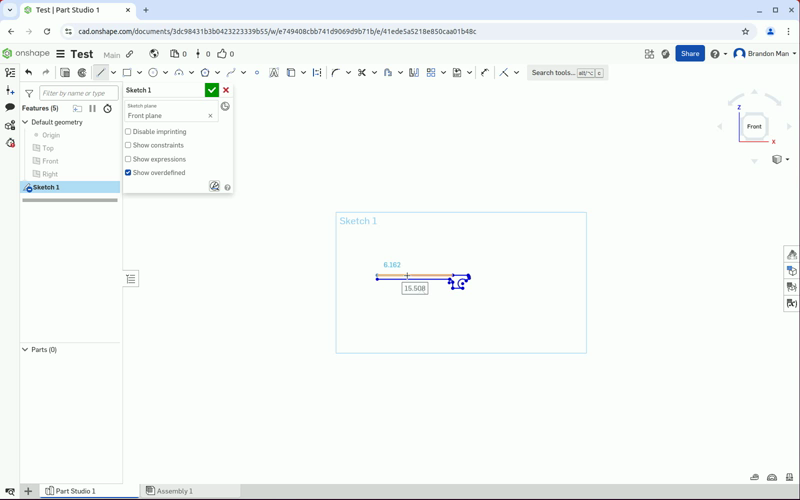
mouse_move(377, 279)
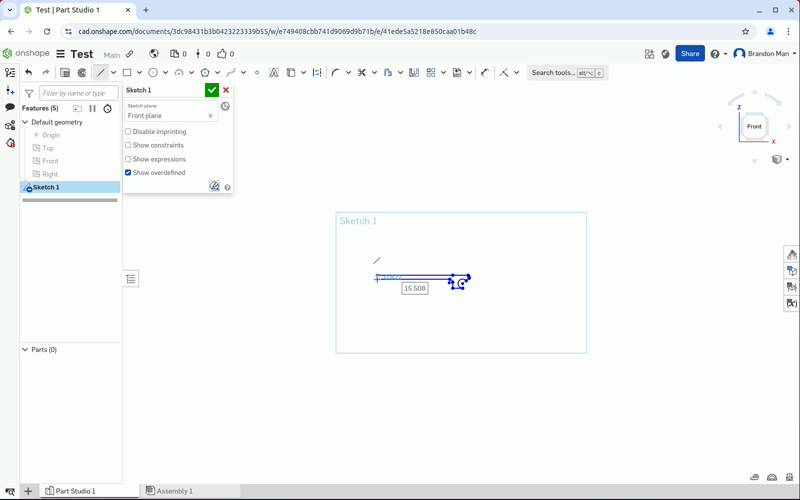
scroll(6)
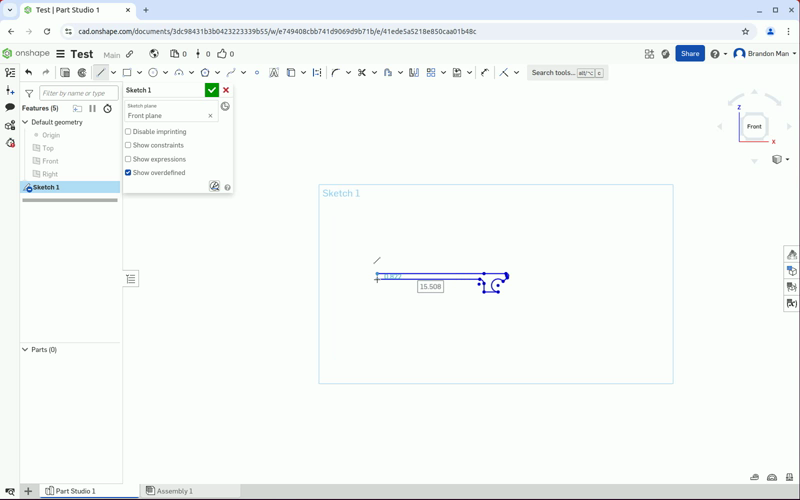
scroll(6)
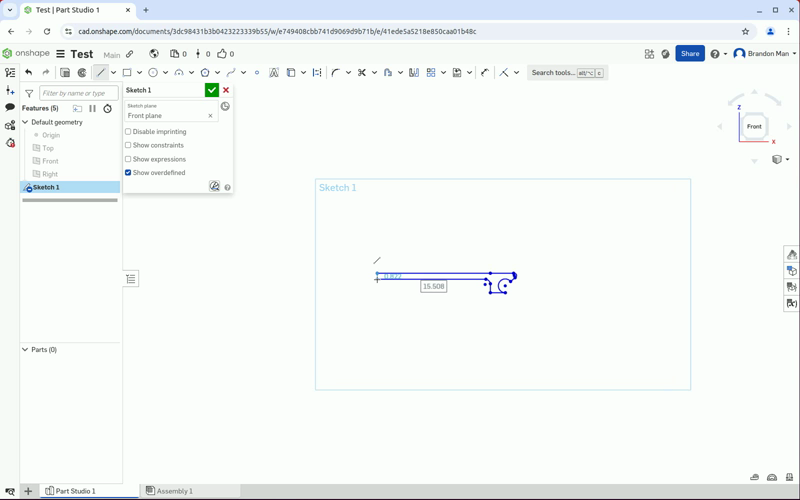
scroll(6)
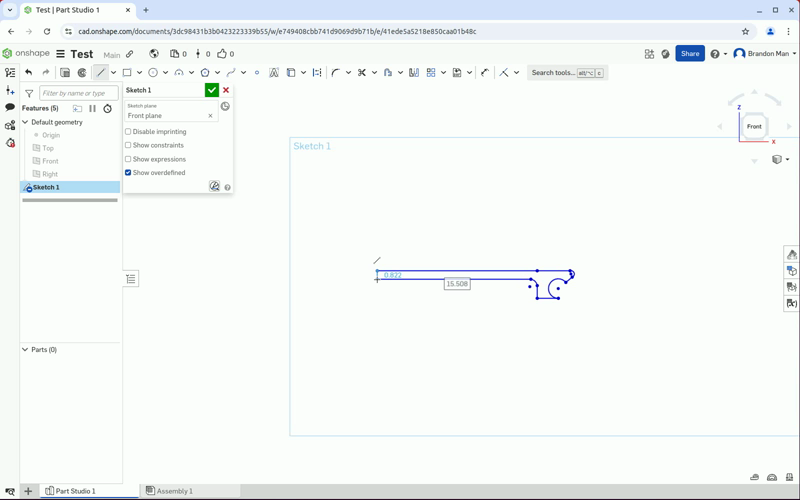
scroll(6)
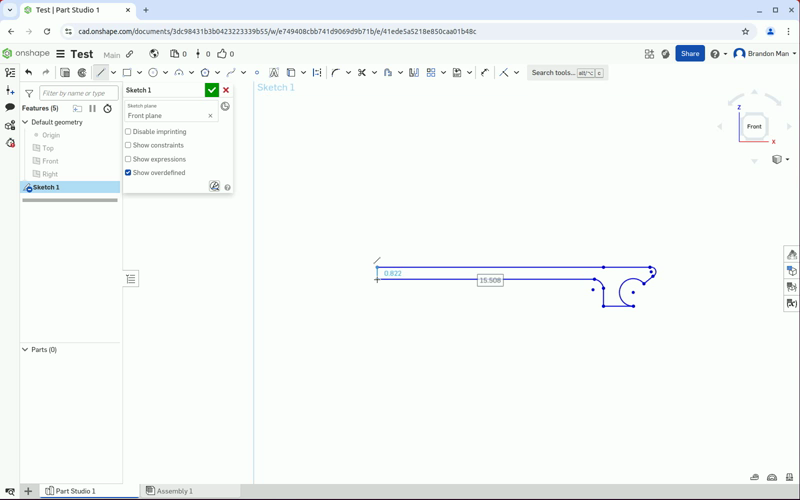
scroll(6)
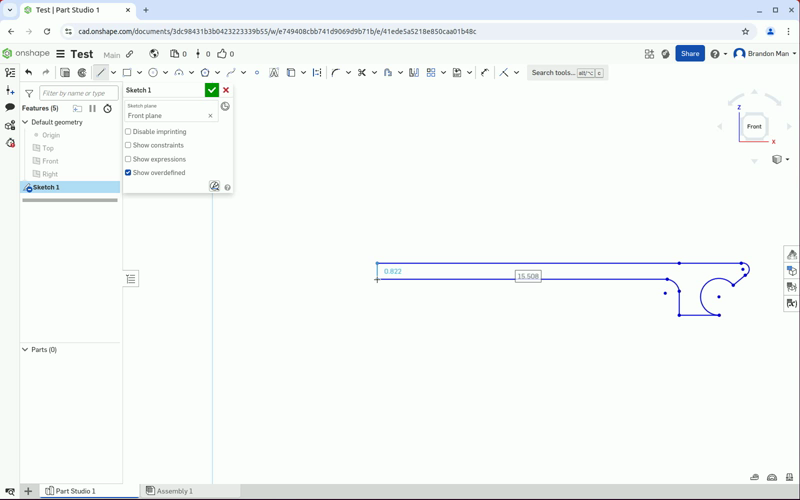
scroll(6)
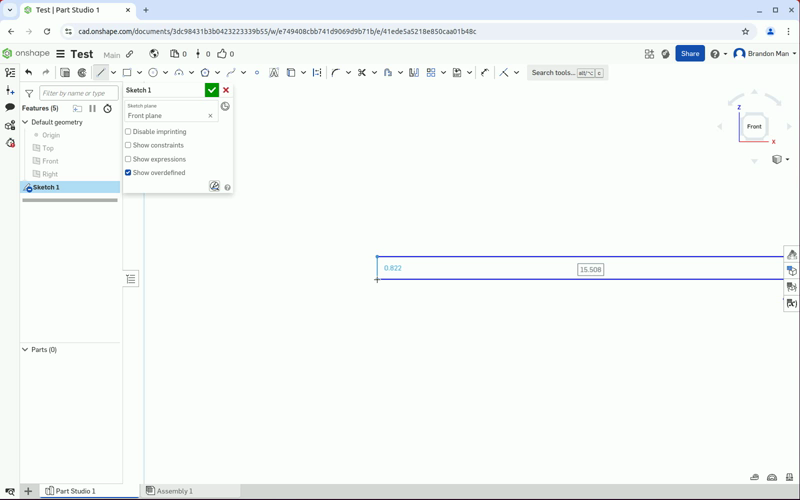
scroll(6)
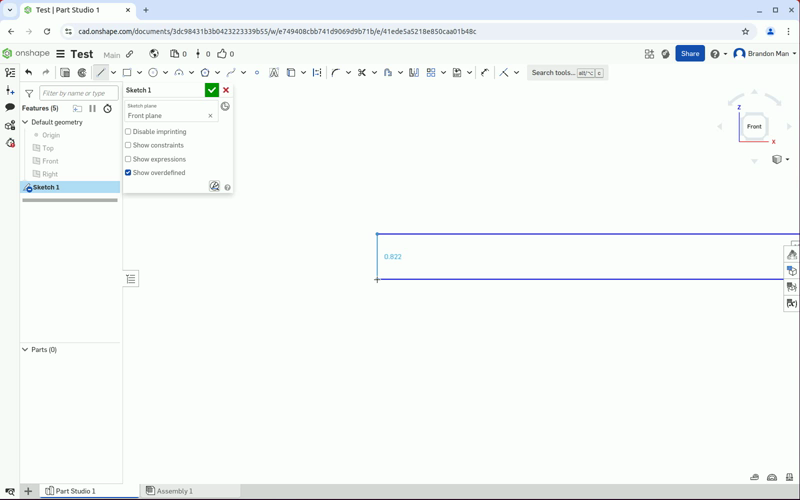
key_up(shift)
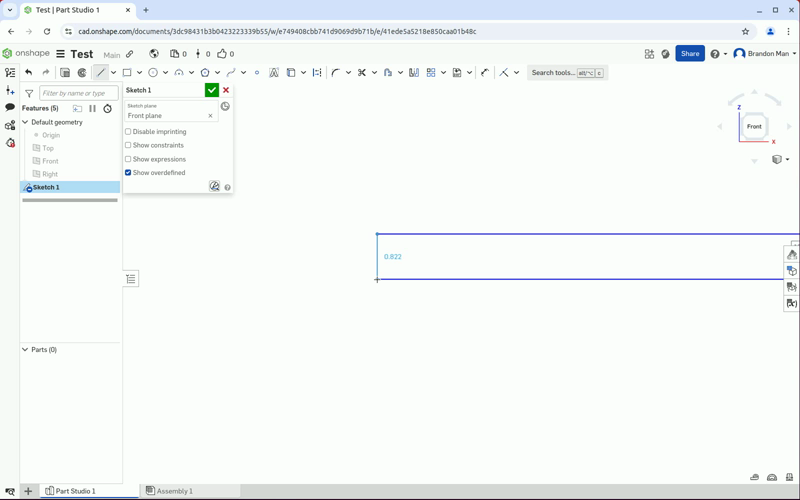
click(377, 279)
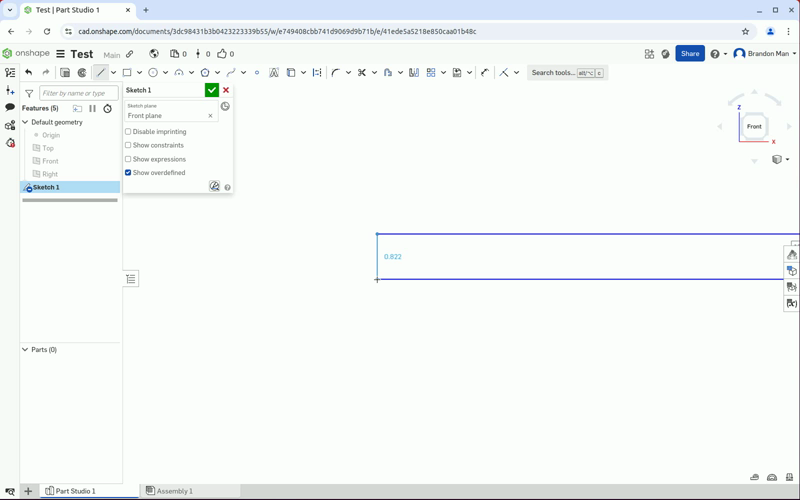
scroll(-6)
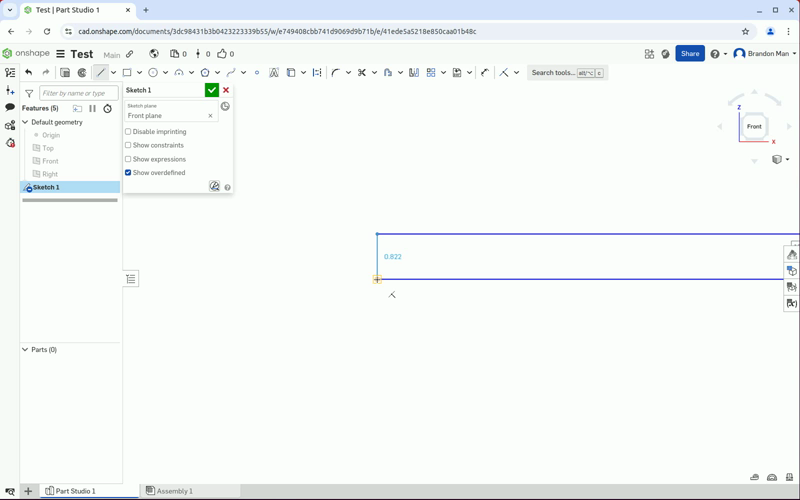
scroll(-6)
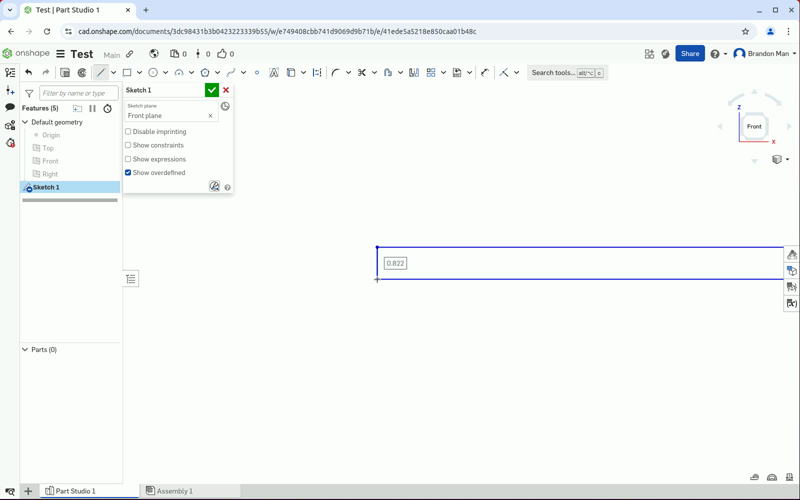
scroll(-6)
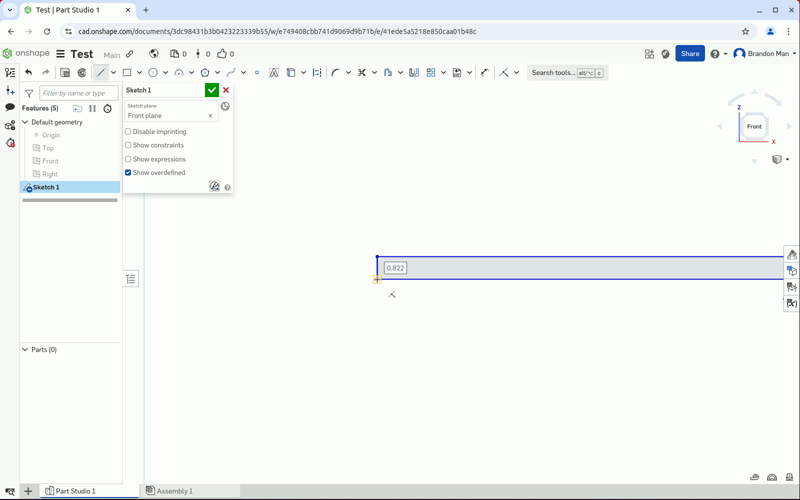
scroll(-6)
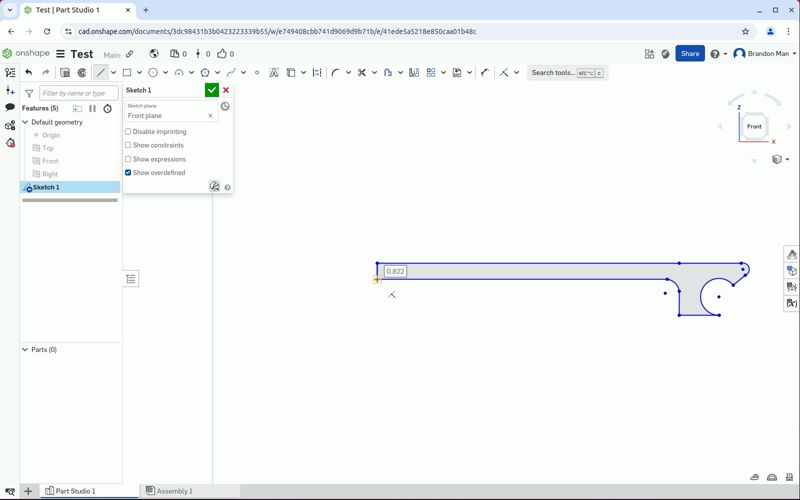
scroll(-6)
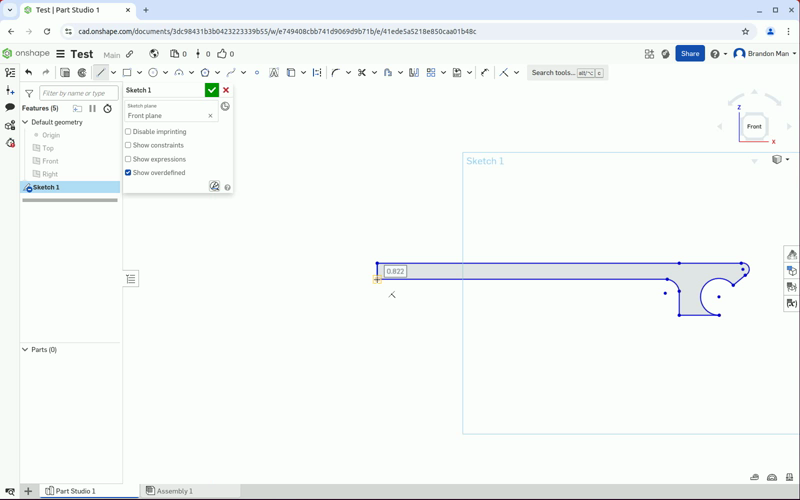
scroll(-6)
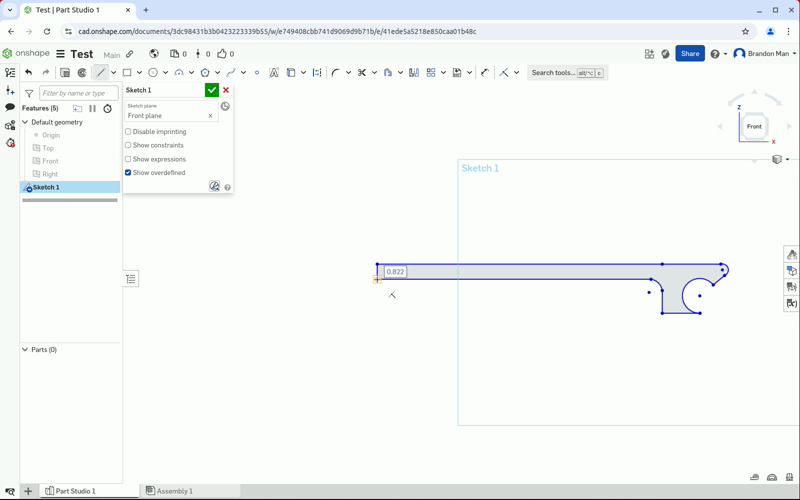
scroll(-6)
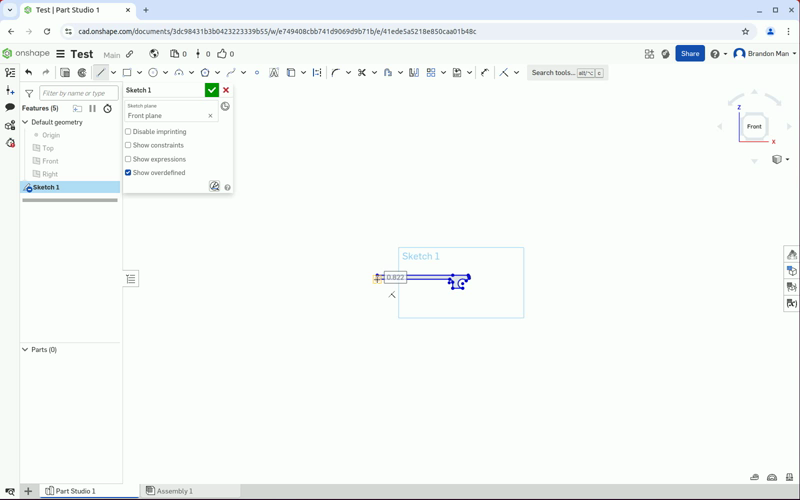
key(esc)
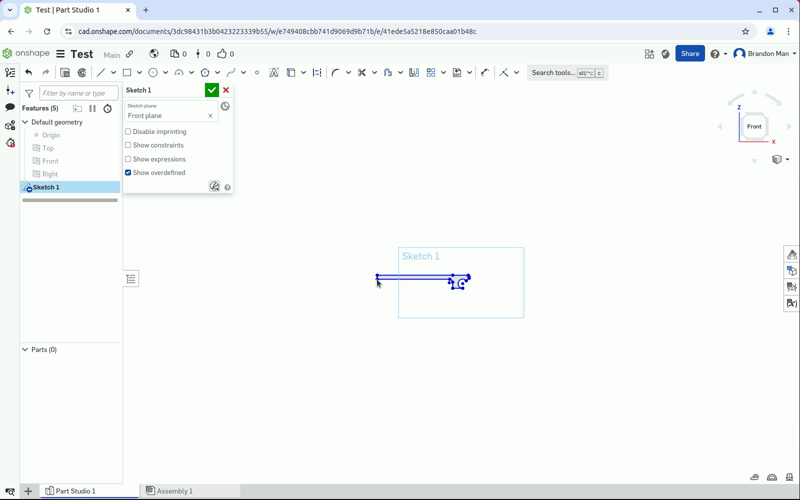
mouse_move(454, 279)
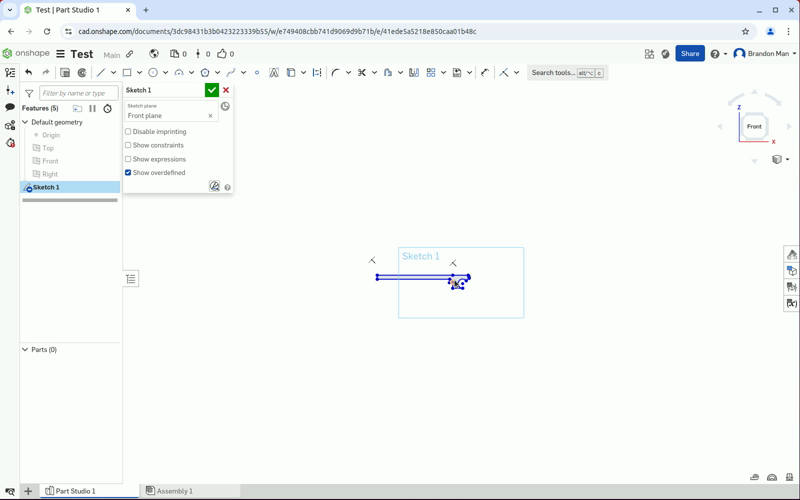
scroll(6)
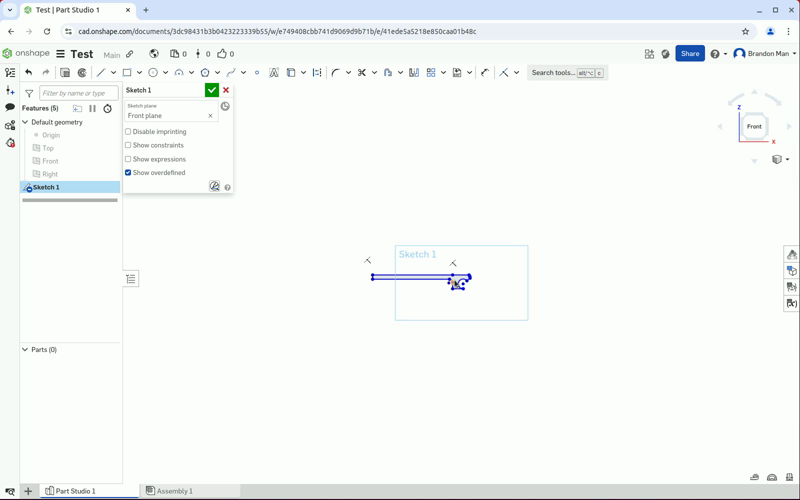
scroll(6)
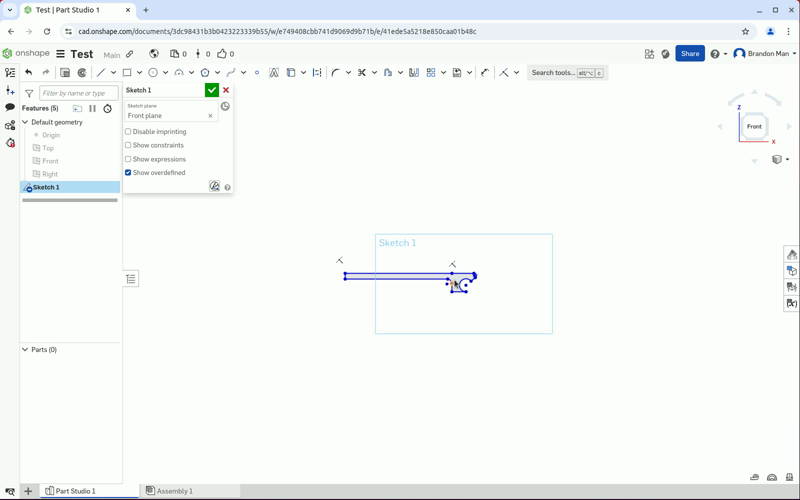
scroll(6)
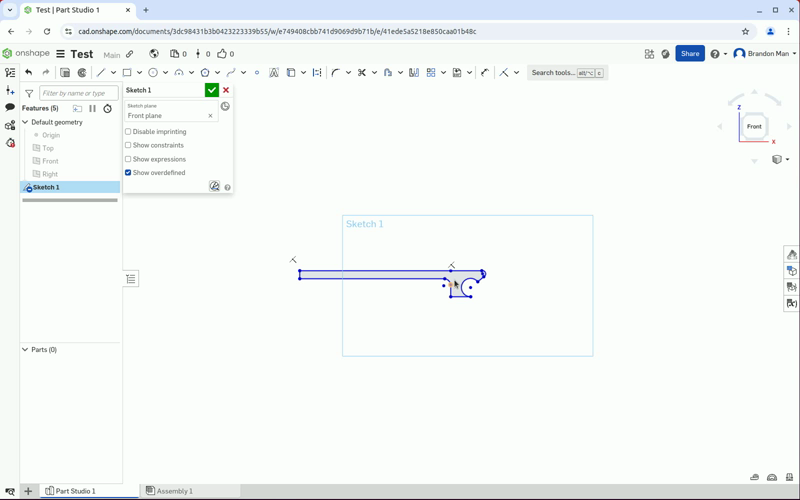
scroll(6)
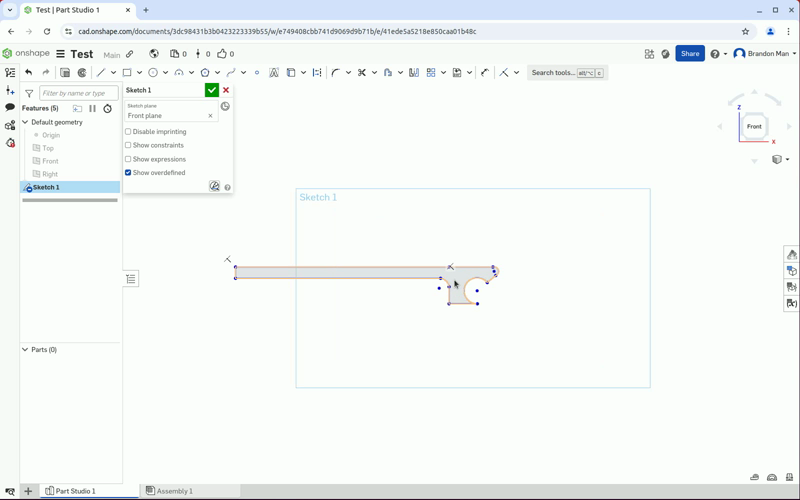
scroll(6)
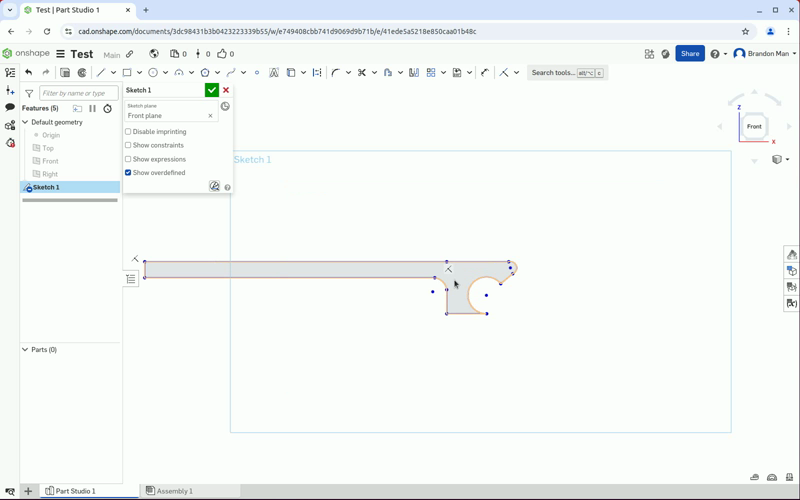
scroll(6)
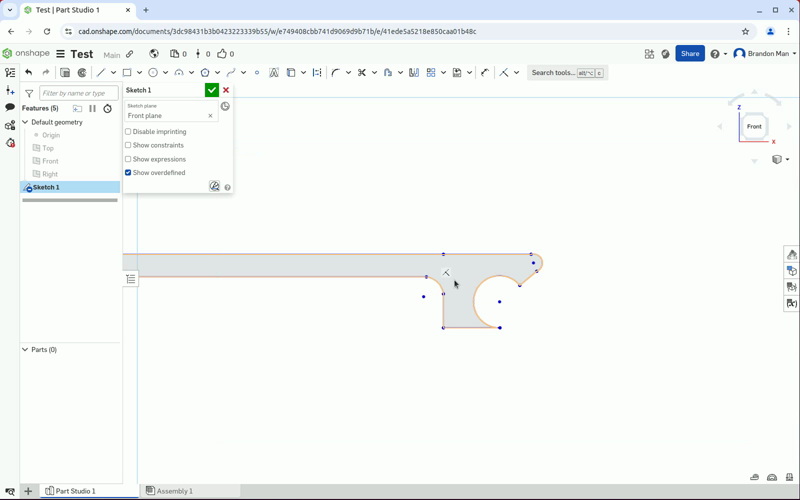
scroll(6)
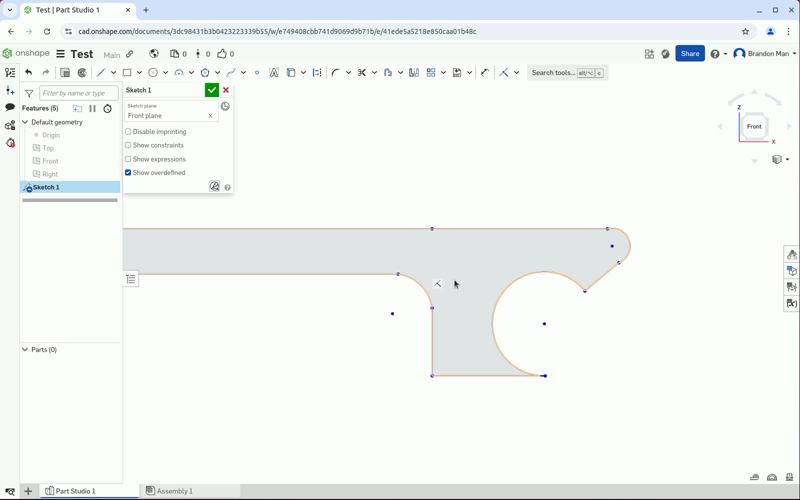
click(454, 279)
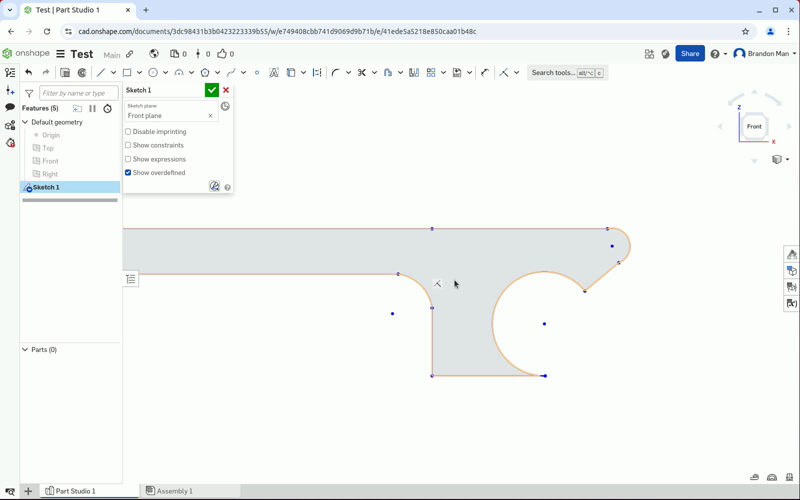
scroll(-6)
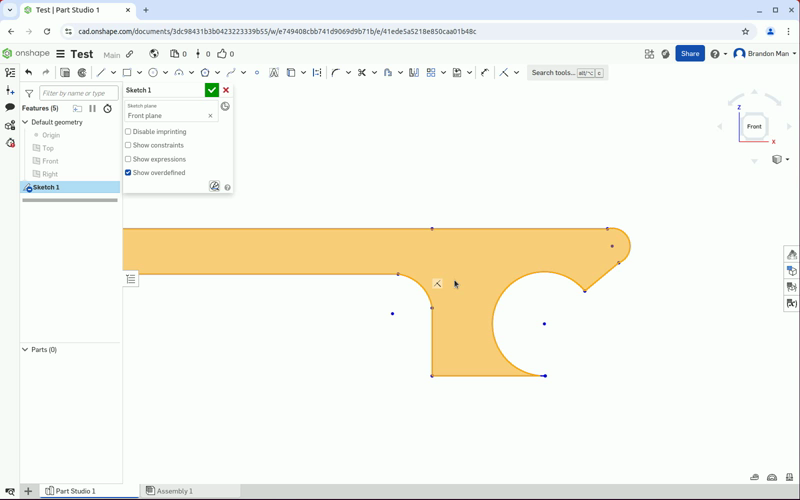
scroll(-6)
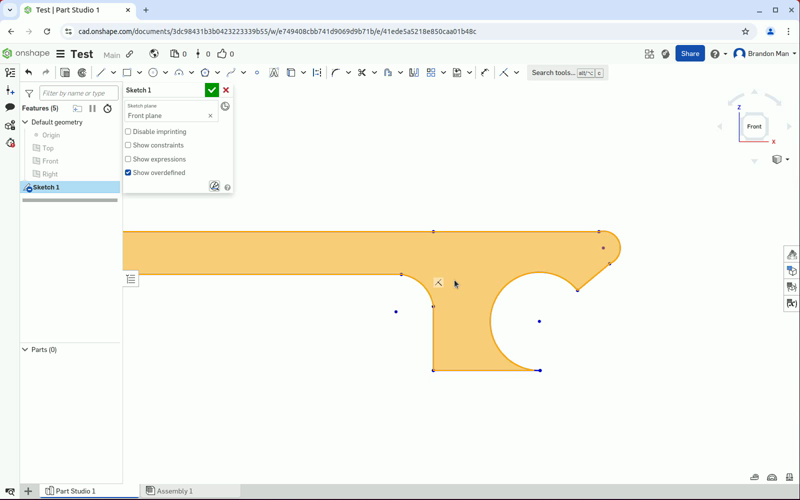
scroll(-6)
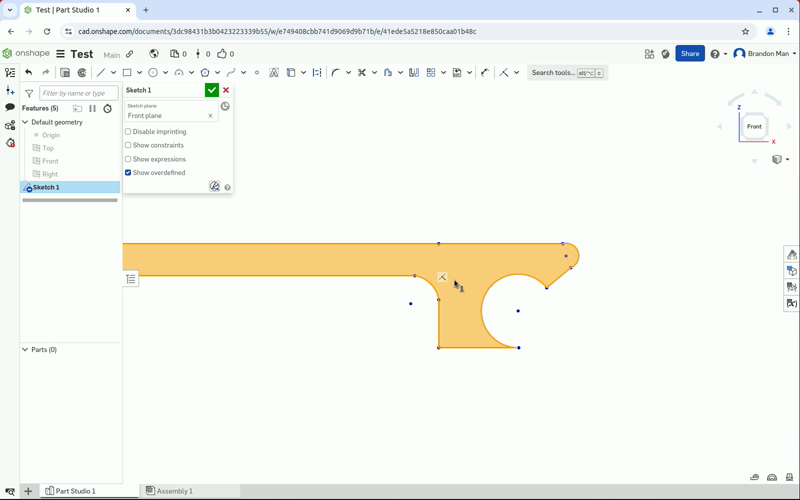
scroll(-6)
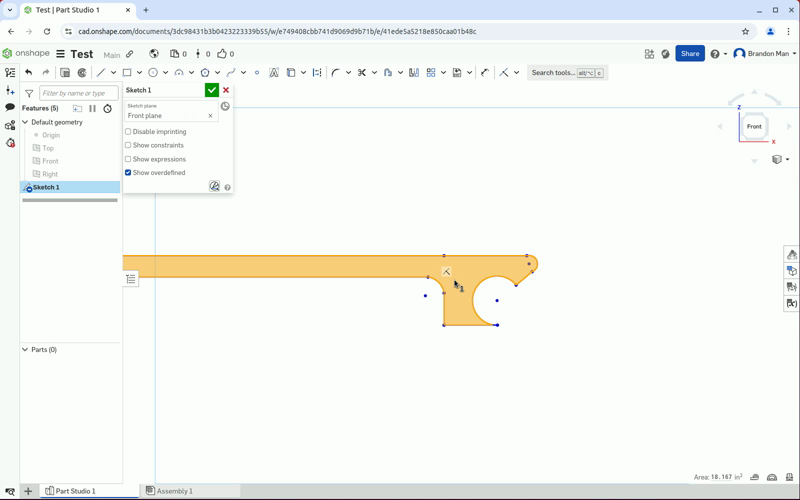
scroll(-6)
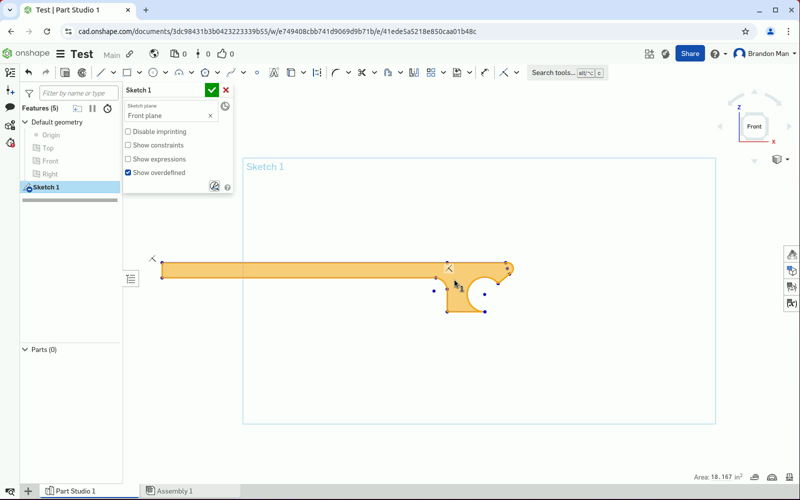
scroll(-6)
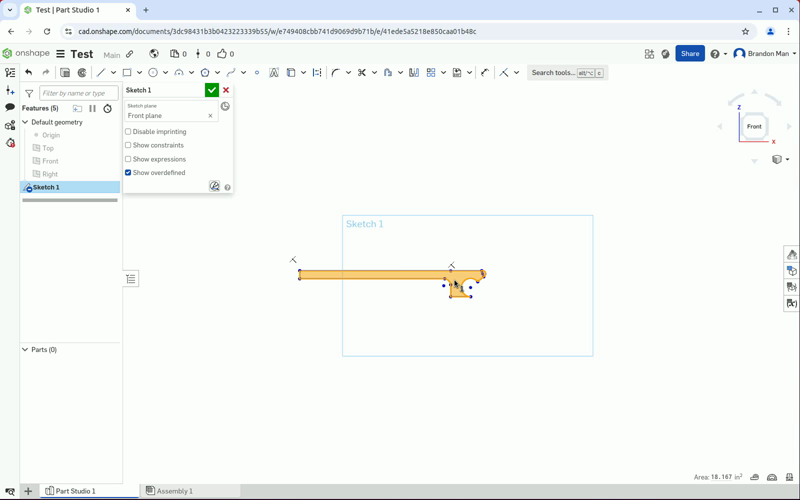
scroll(-6)
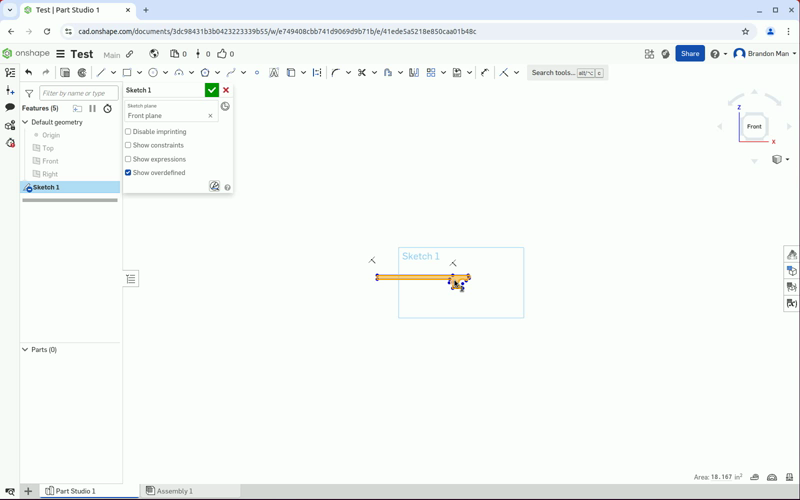
mouse_move(73, 352)
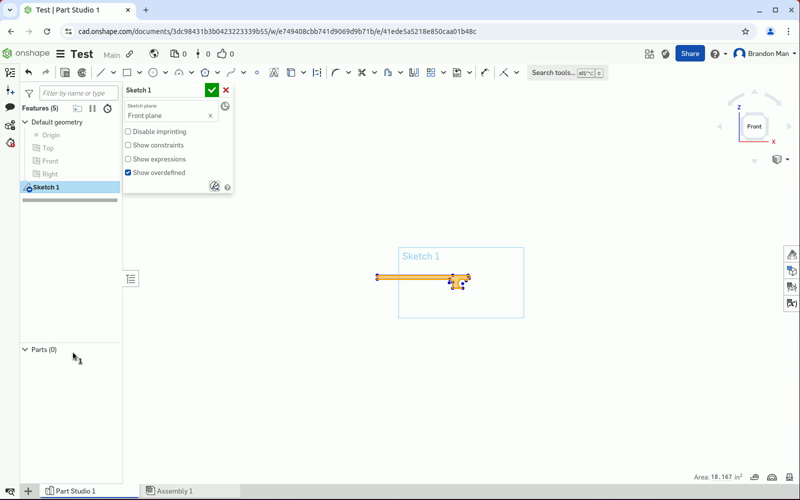
key(shift+y)
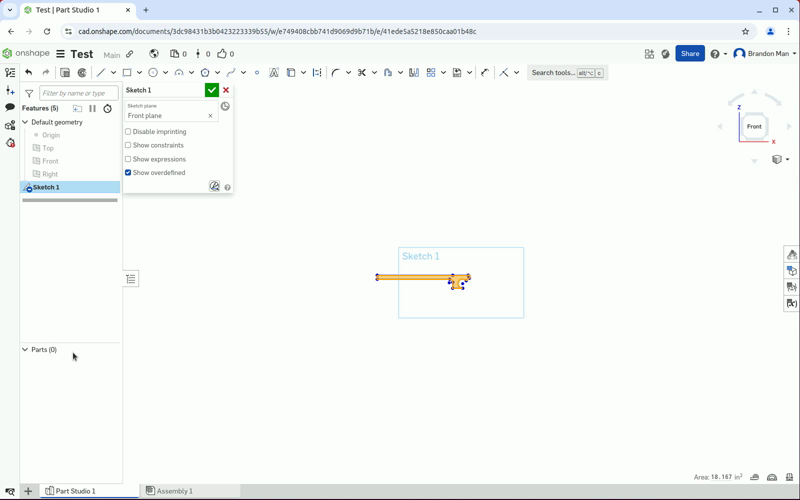
key(shift+e)
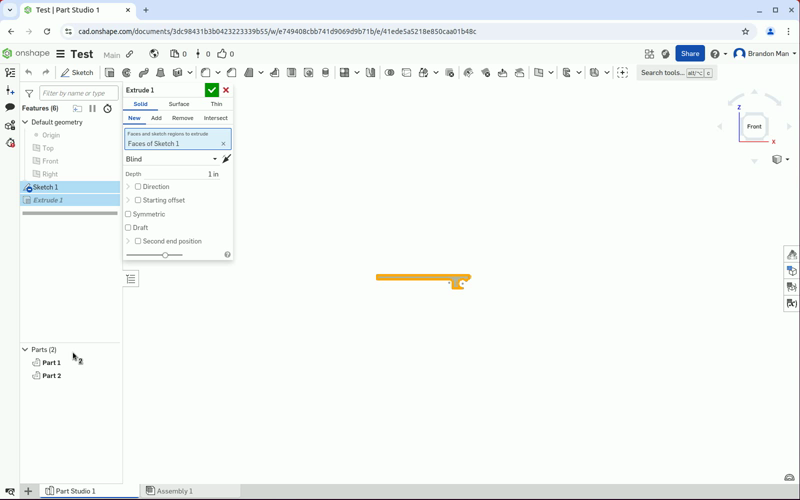
mouse_move(143, 106)
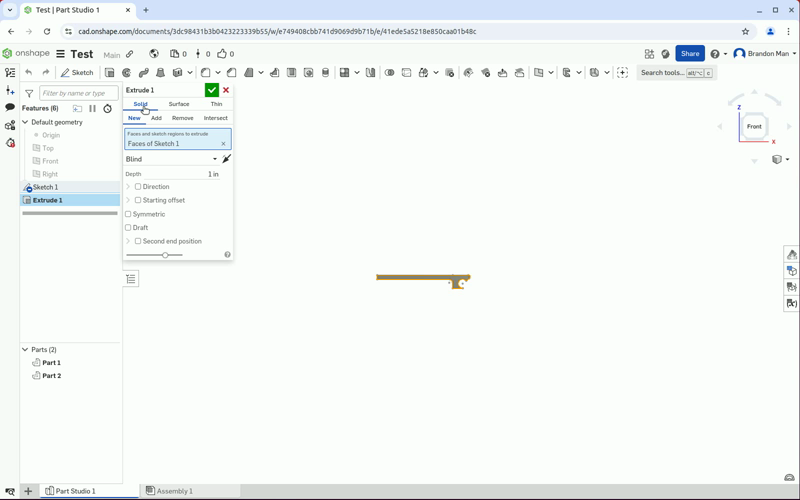
click(143, 106)
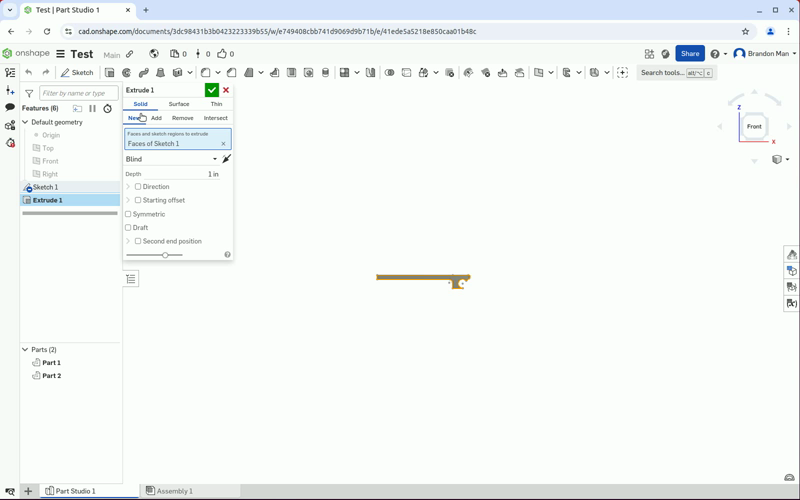
mouse_move(137, 120)
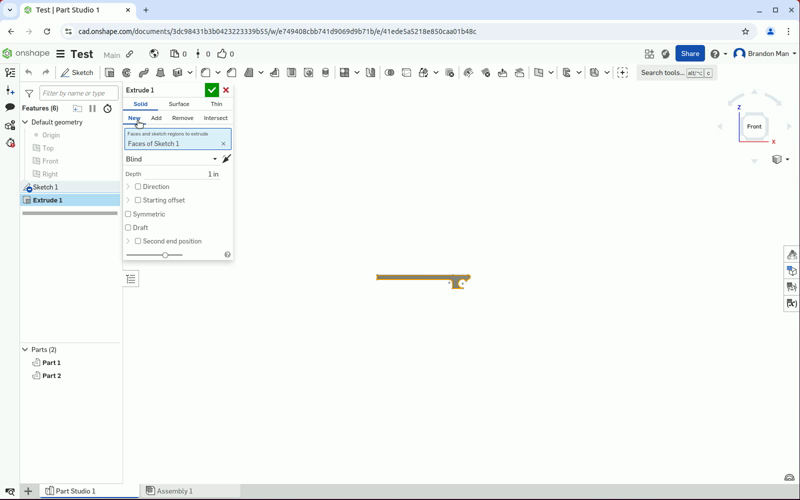
click(137, 120)
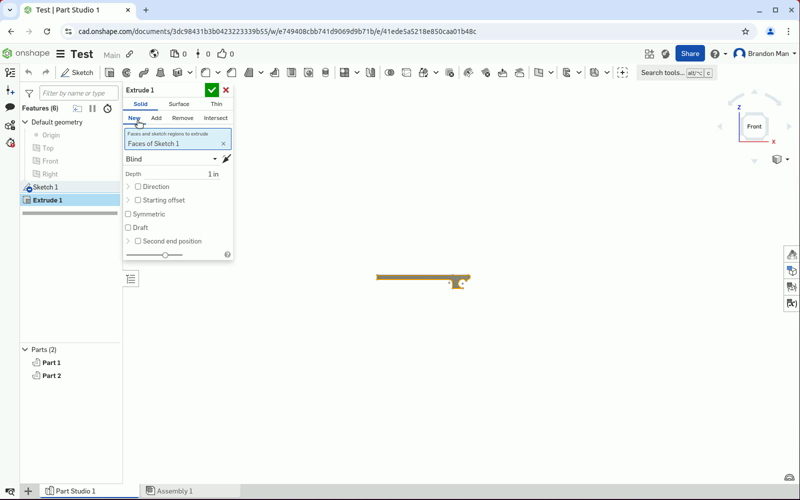
key(tab, 4)
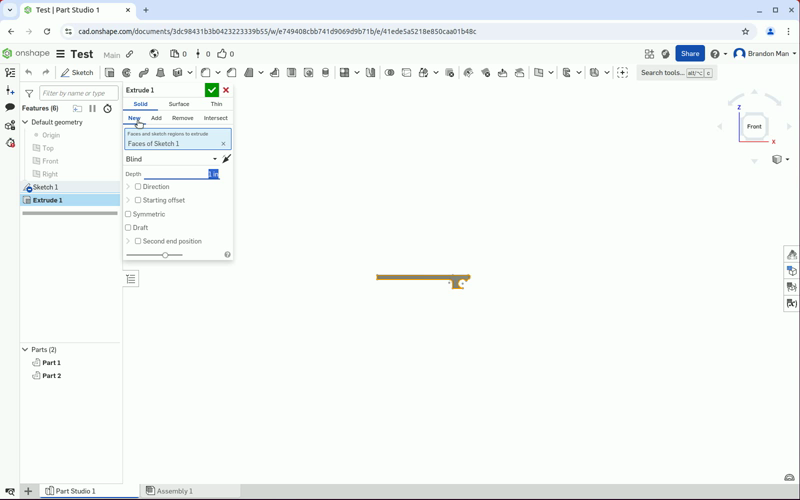
text(9.147)
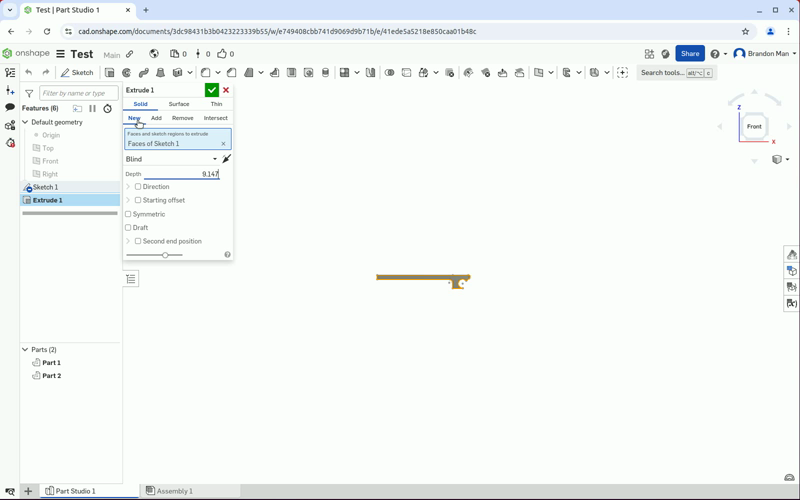
key(enter)
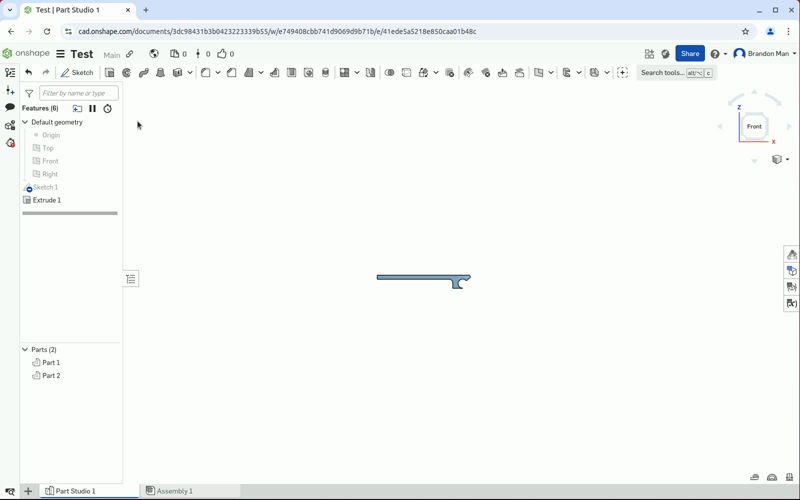
key(shift+h)
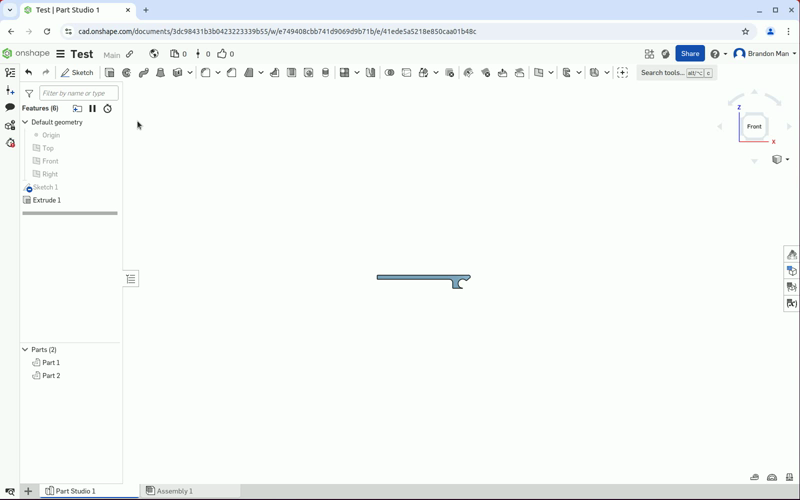
key(shift+h)
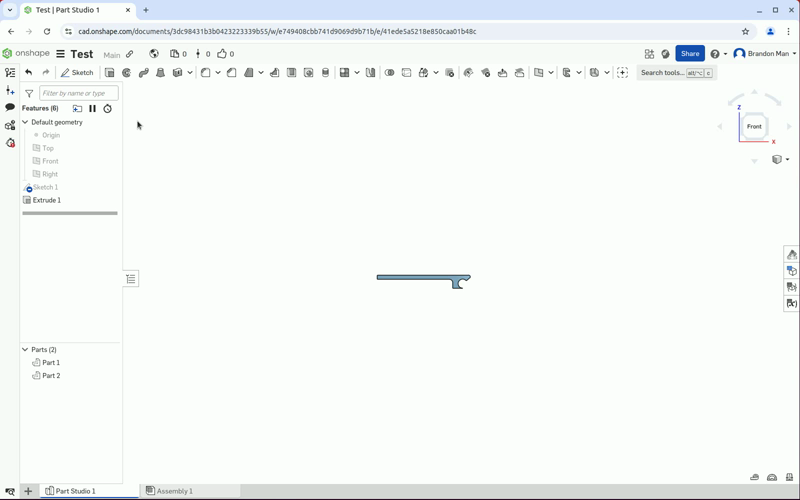
mouse_move(73, 189)
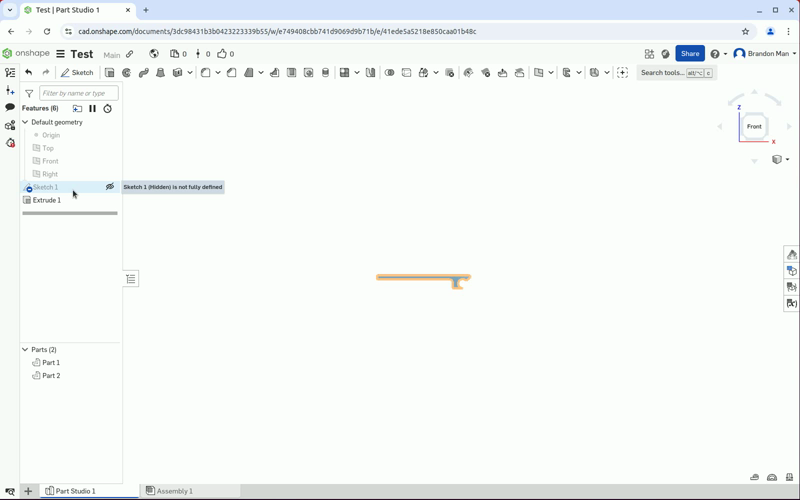
click(73, 189)
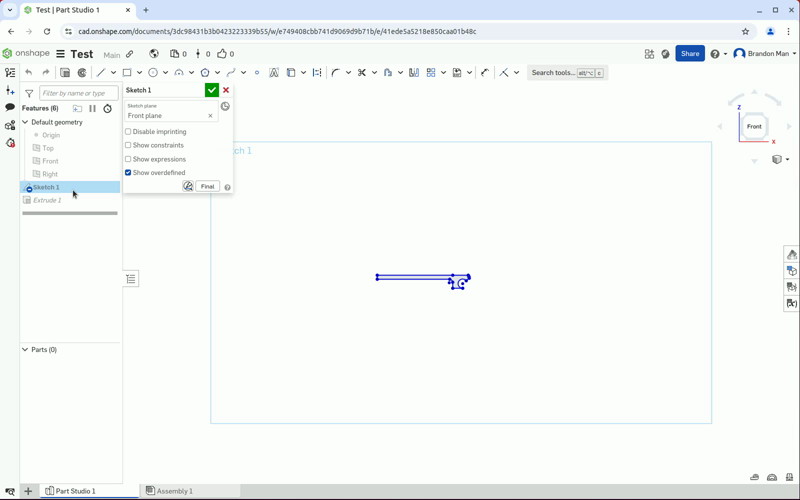
mouse_move(229, 92)
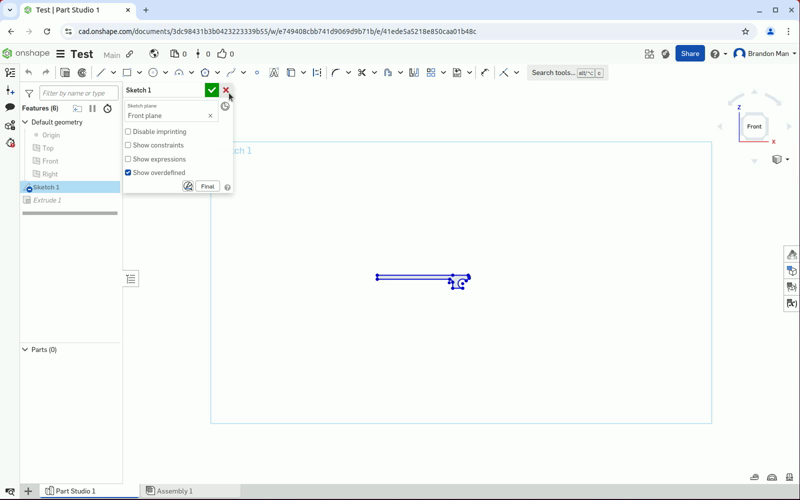
click(229, 92)
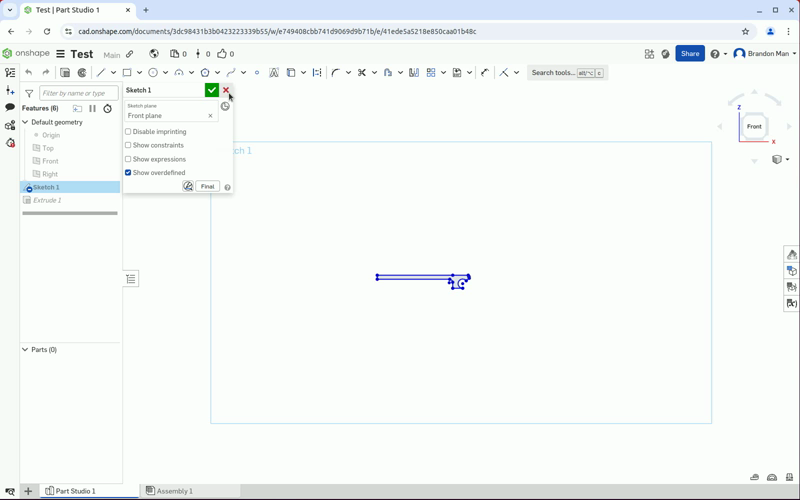
key(shift+s)
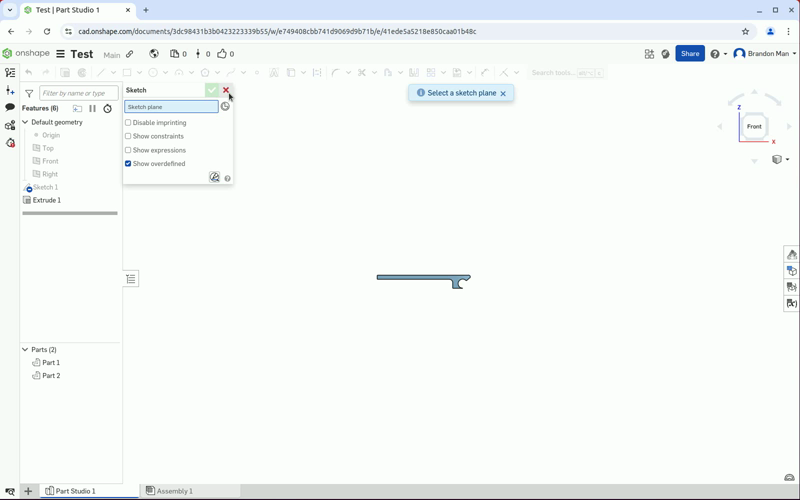
mouse_move(73, 163)
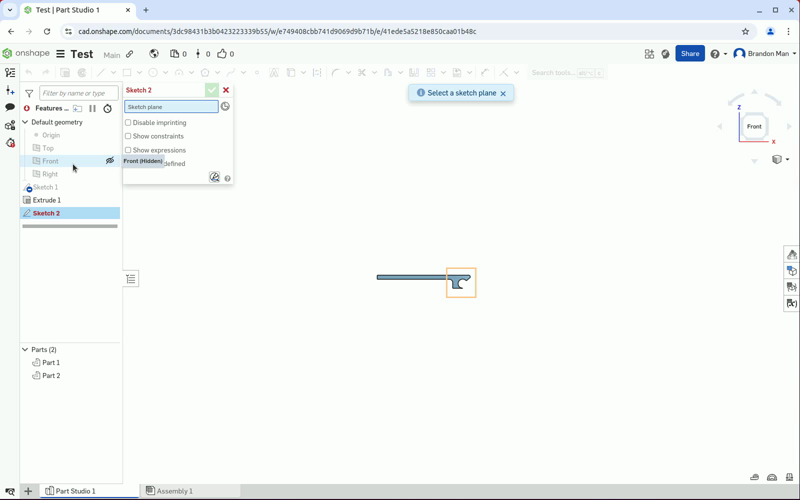
click(73, 163)
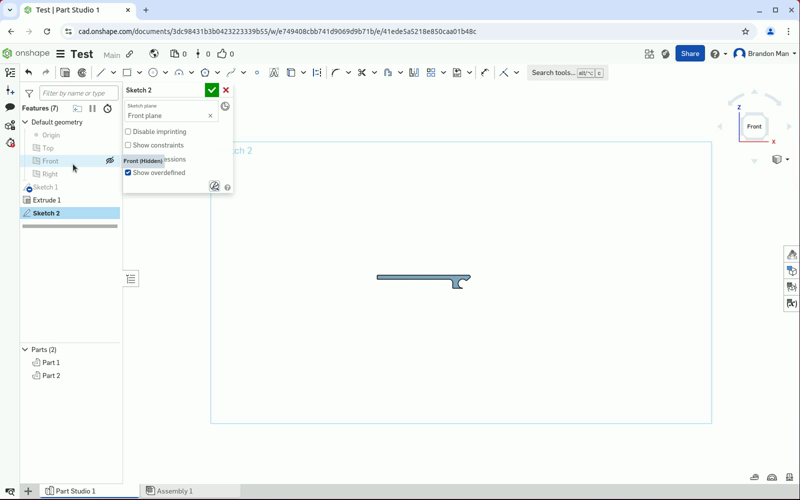
mouse_move(73, 352)
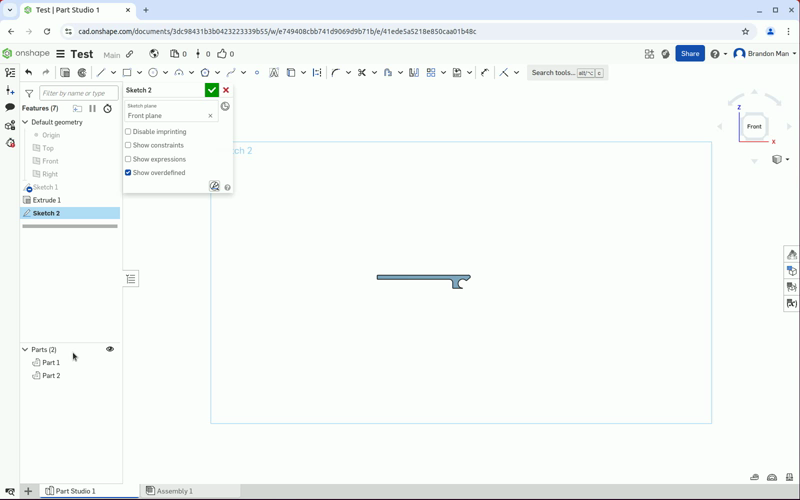
key(y)
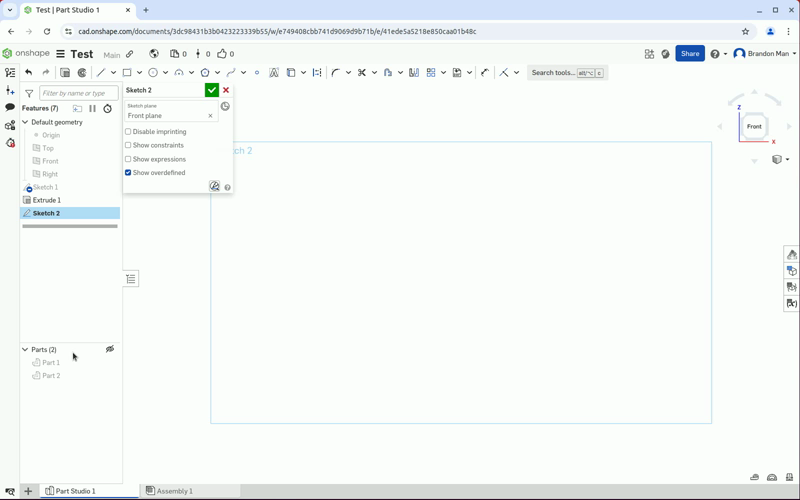
key(l)
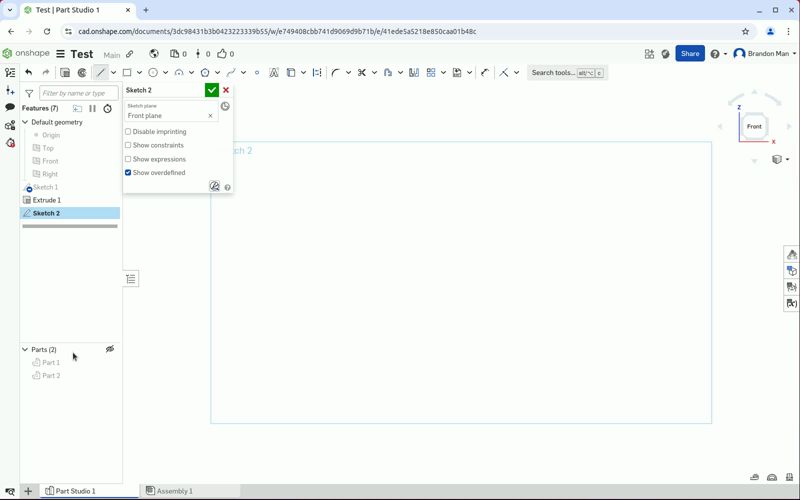
key_down(shift)
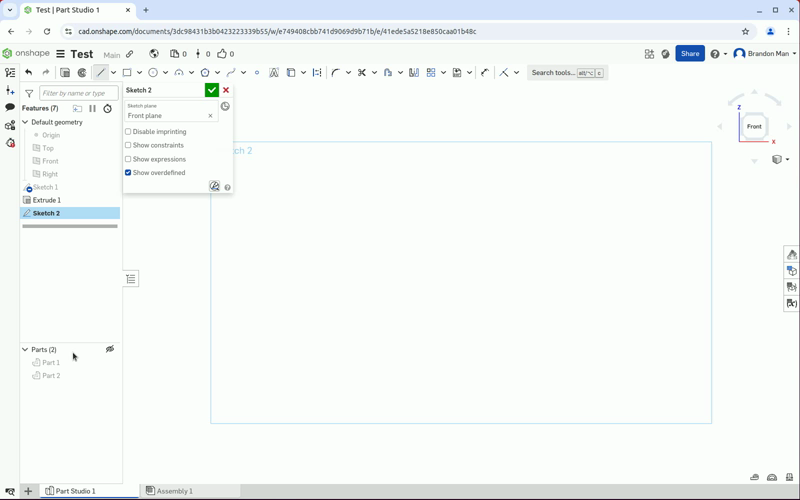
mouse_move(348, 281)
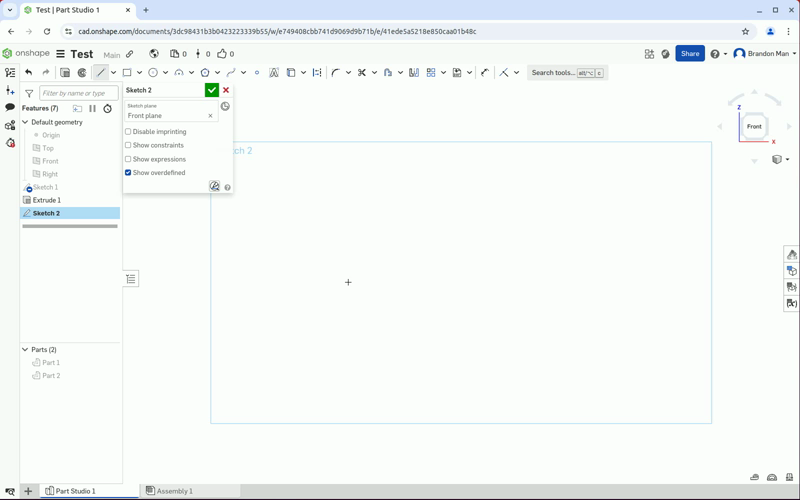
click(348, 281)
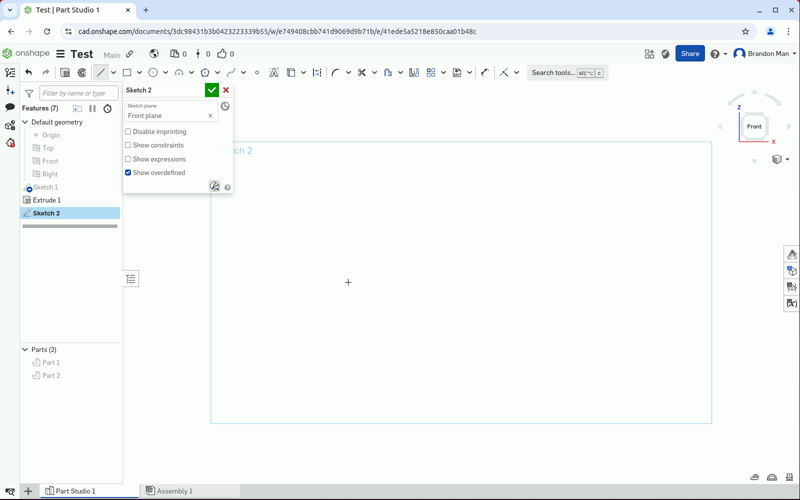
key_up(shift)
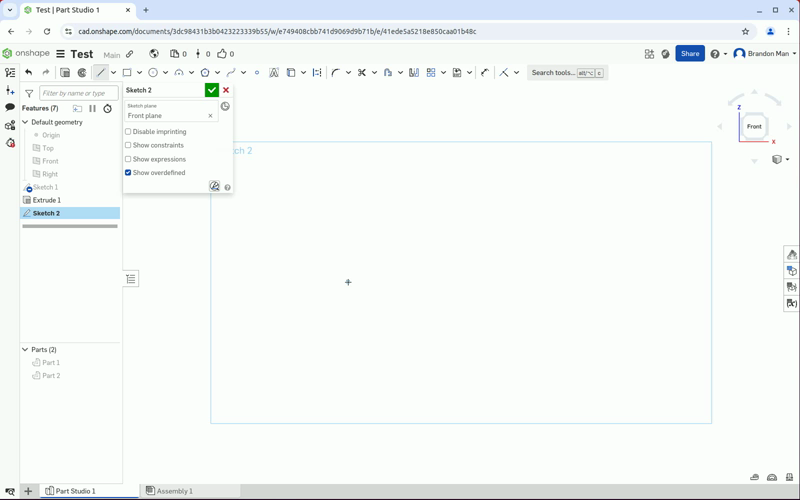
key_down(shift)
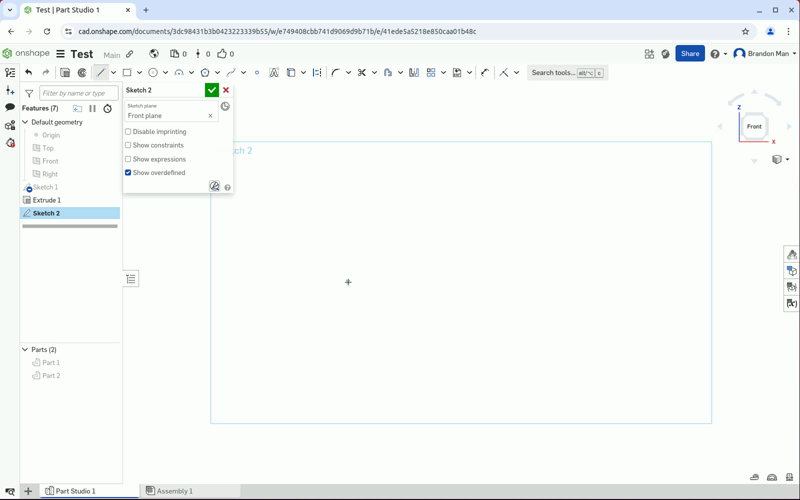
mouse_move(378, 281)
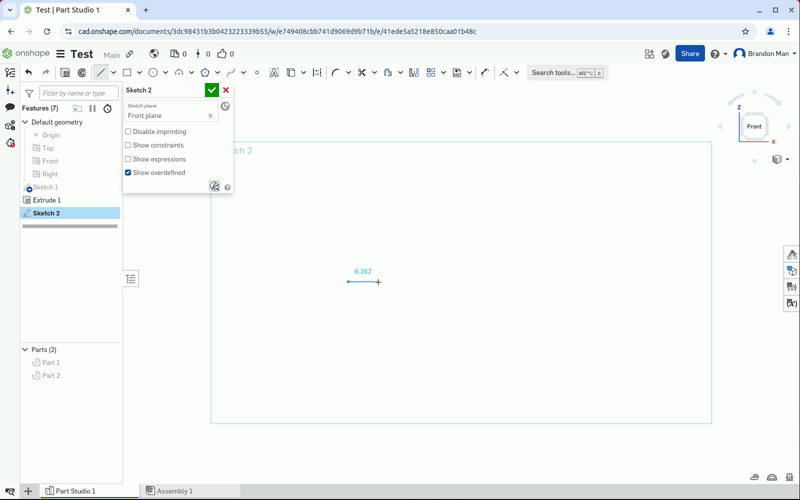
mouse_move(378, 281)
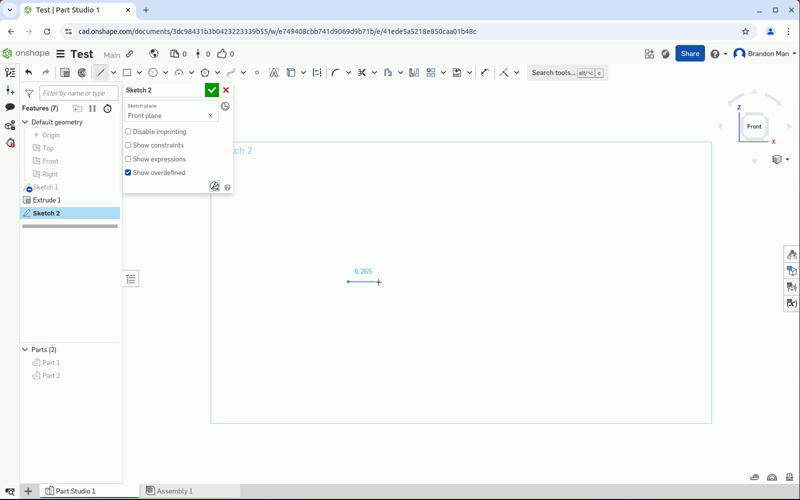
click(378, 281)
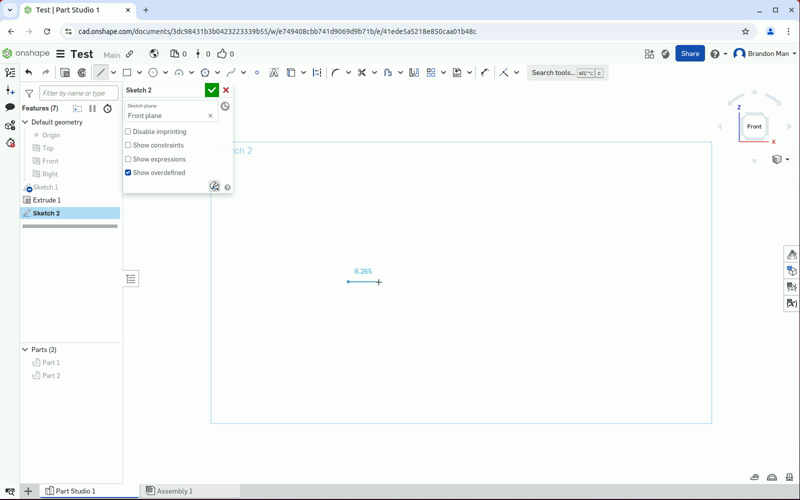
key_up(shift)
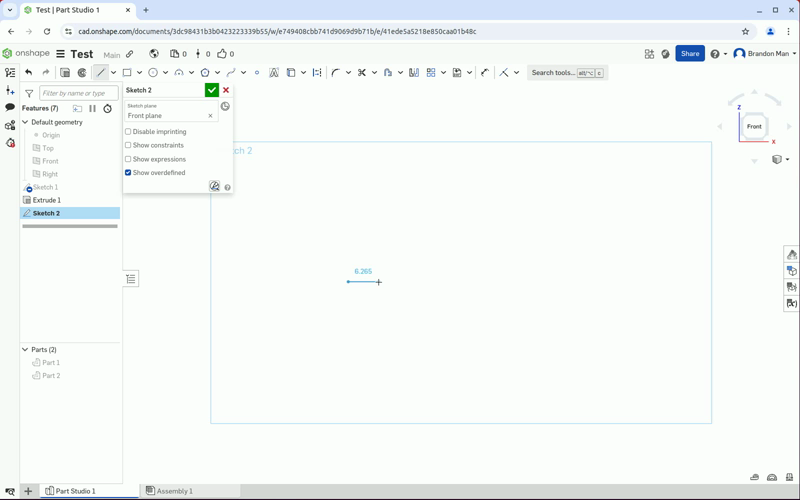
key_down(shift)
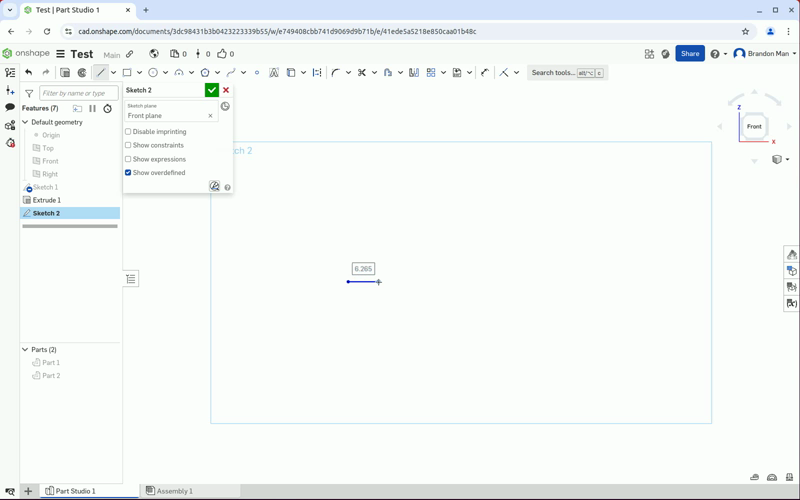
mouse_move(408, 281)
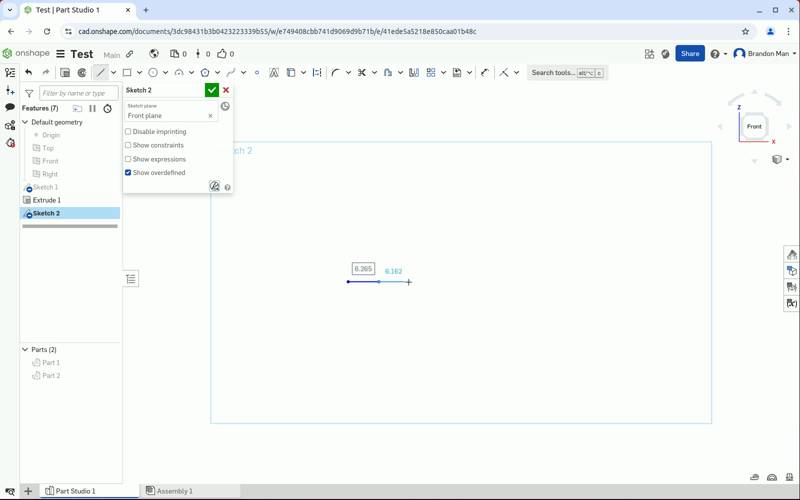
mouse_move(378, 279)
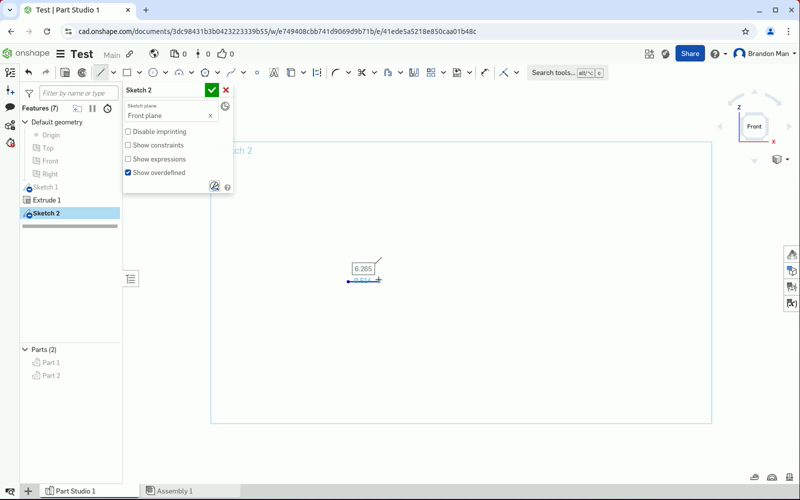
scroll(6)
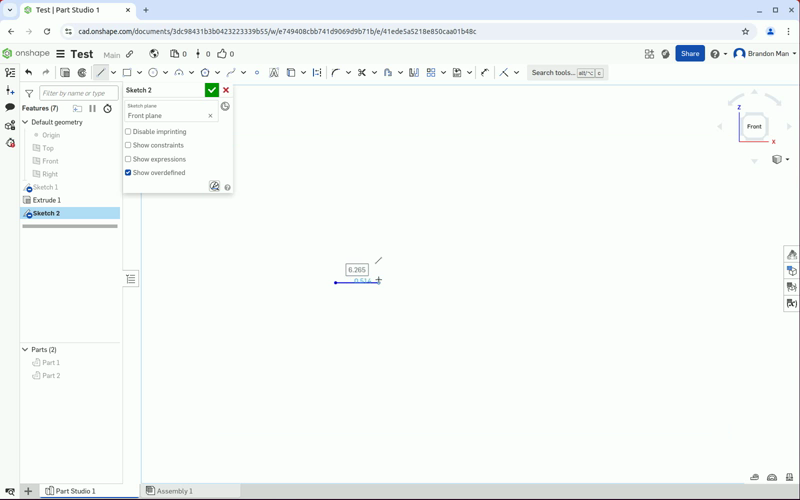
scroll(6)
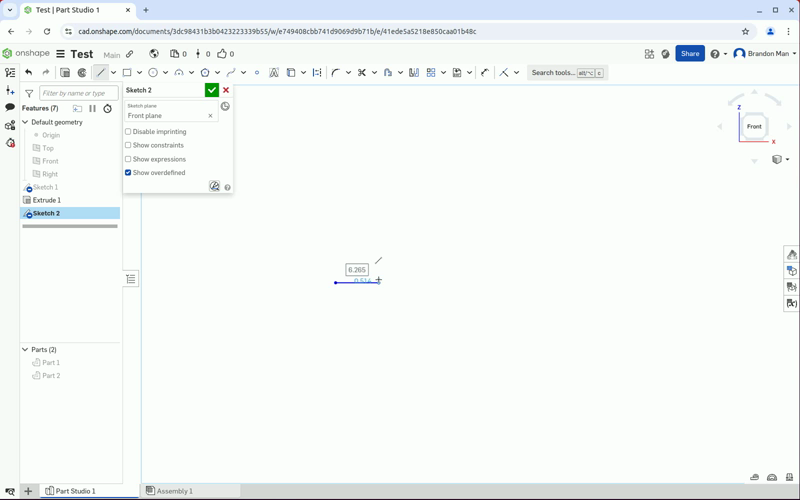
scroll(6)
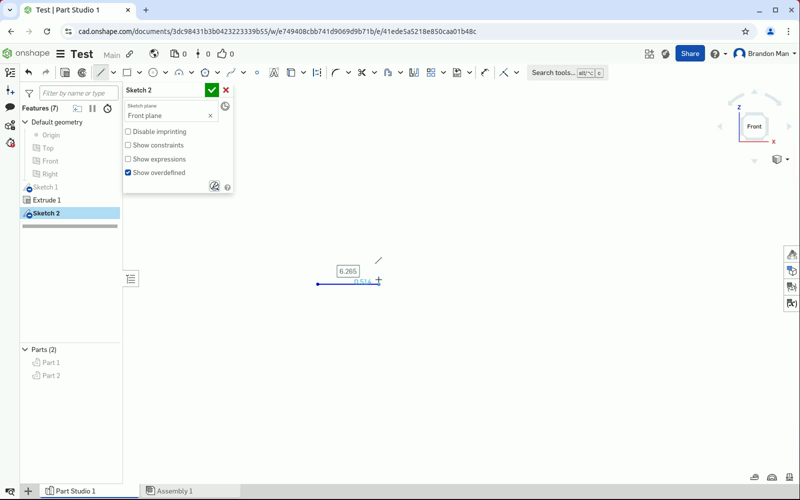
scroll(6)
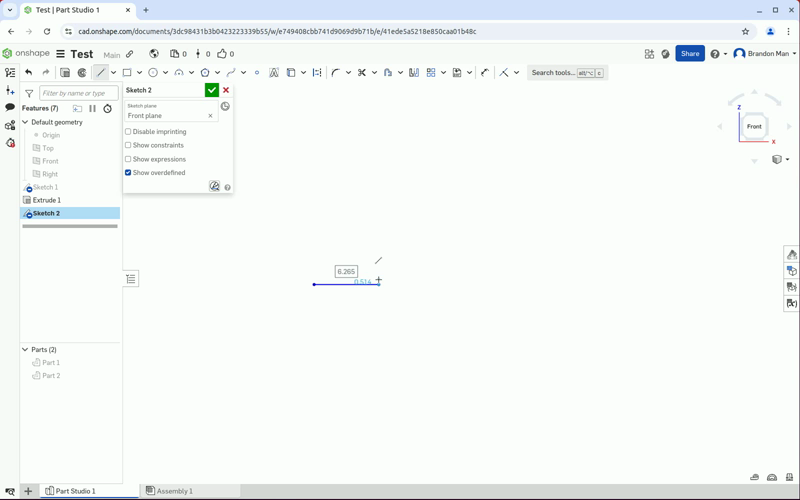
scroll(6)
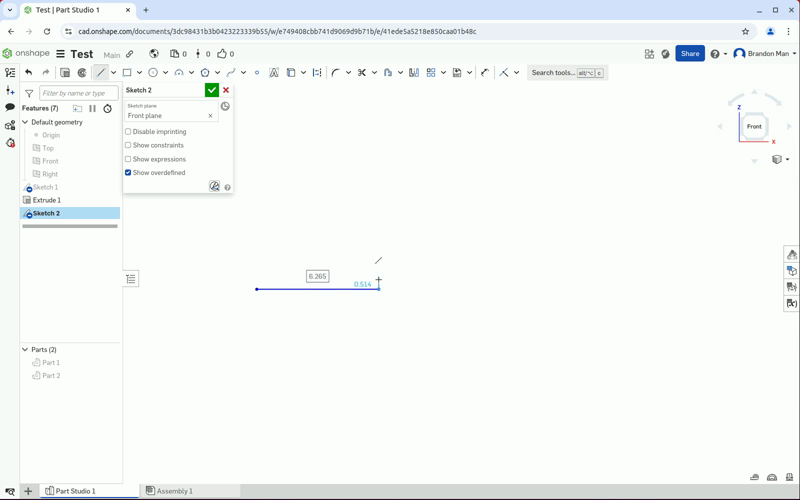
scroll(6)
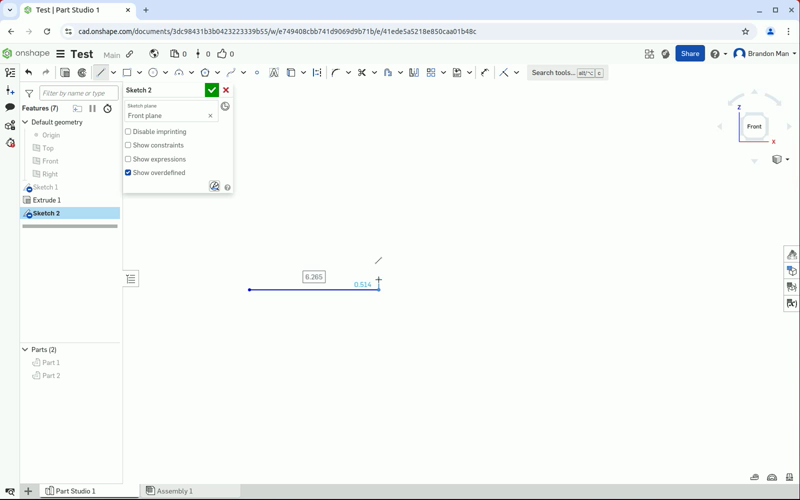
scroll(6)
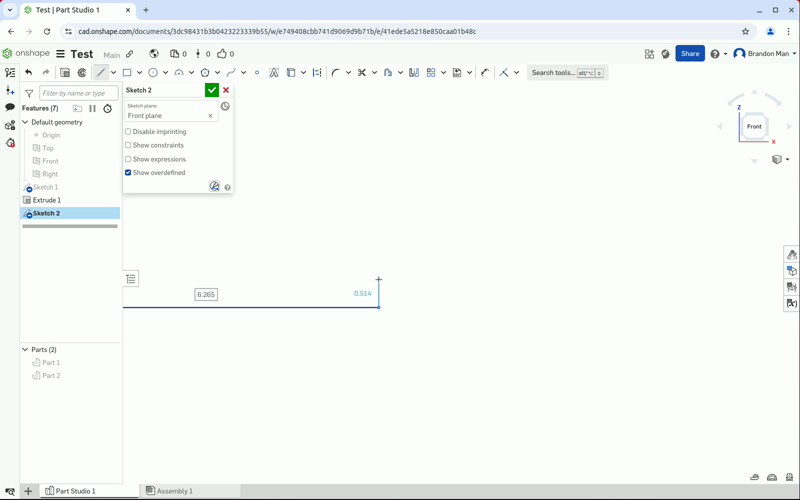
click(378, 279)
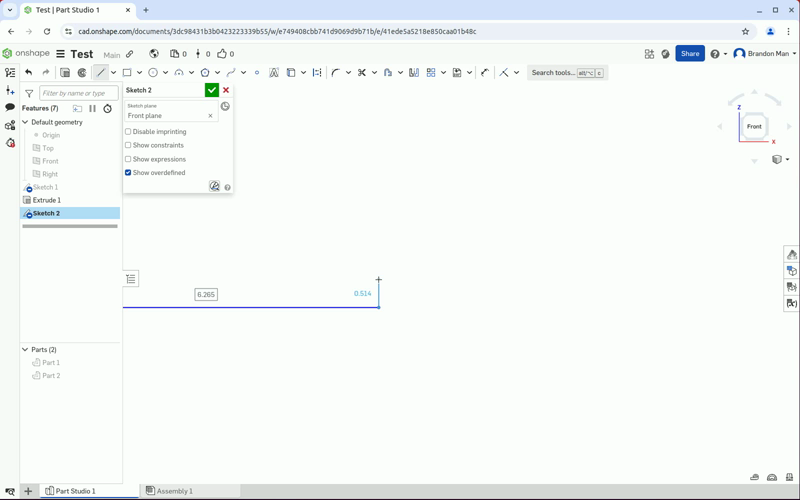
scroll(-6)
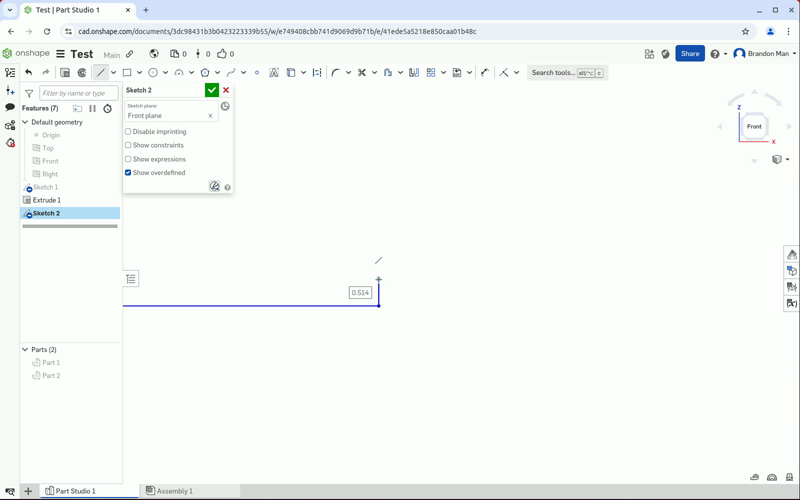
scroll(-6)
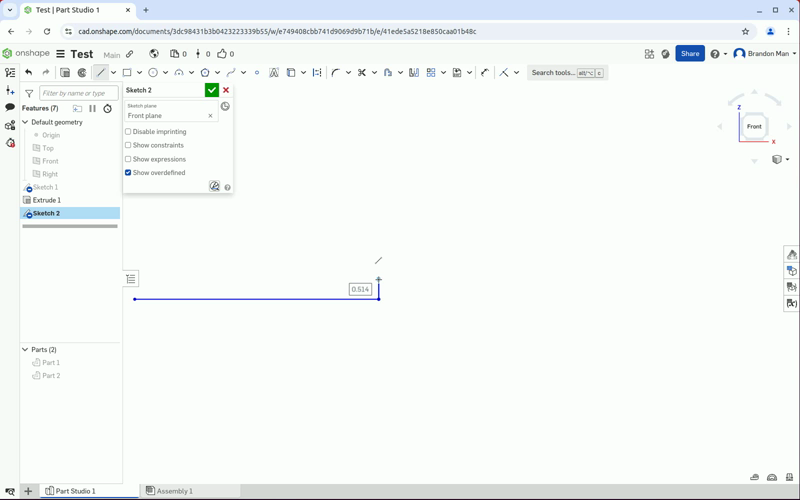
scroll(-6)
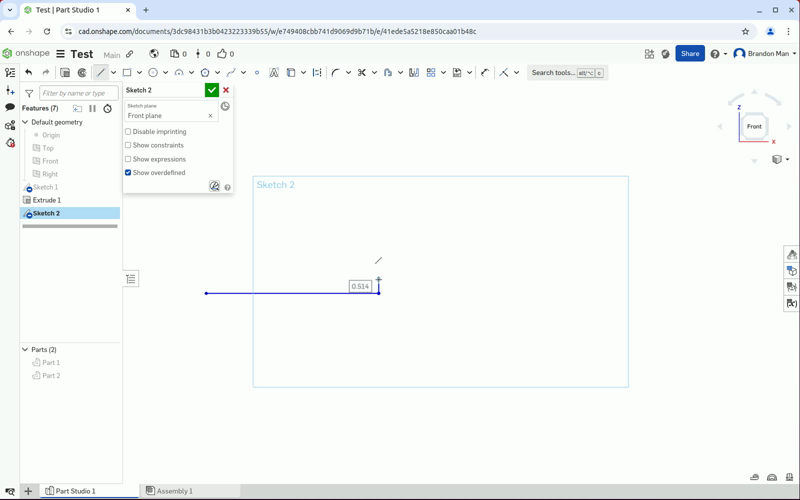
scroll(-6)
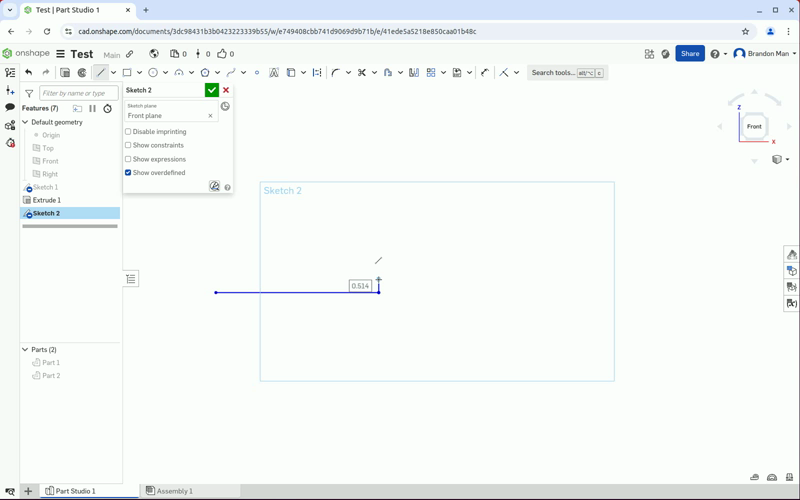
scroll(-6)
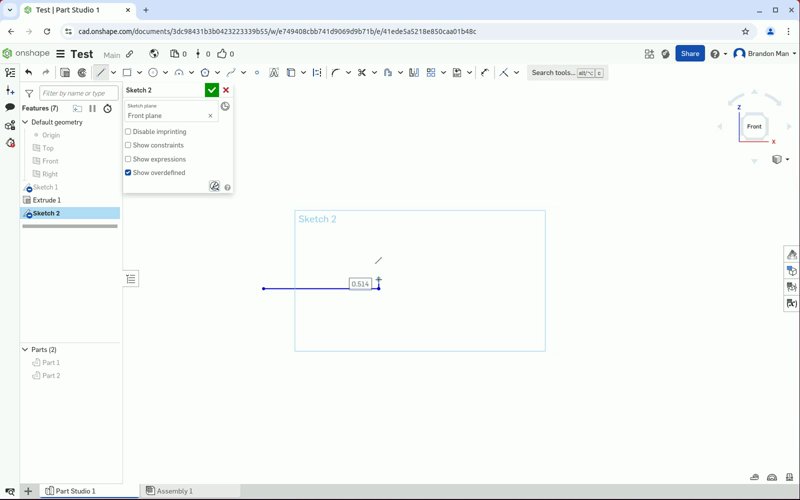
scroll(-6)
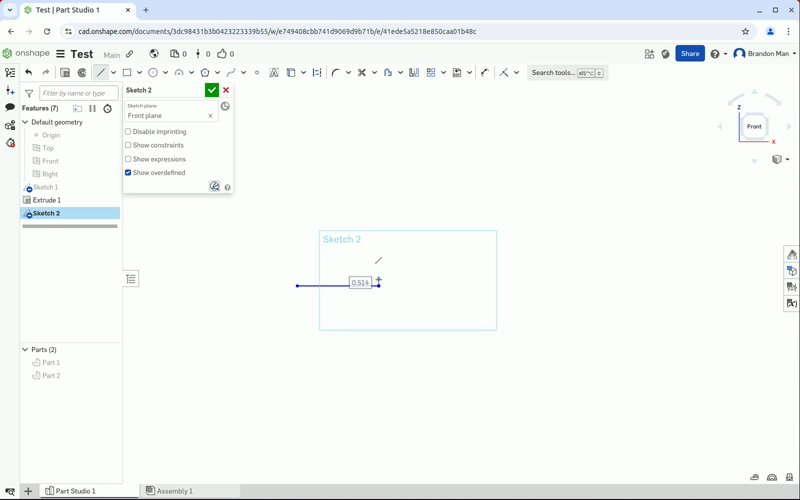
scroll(-6)
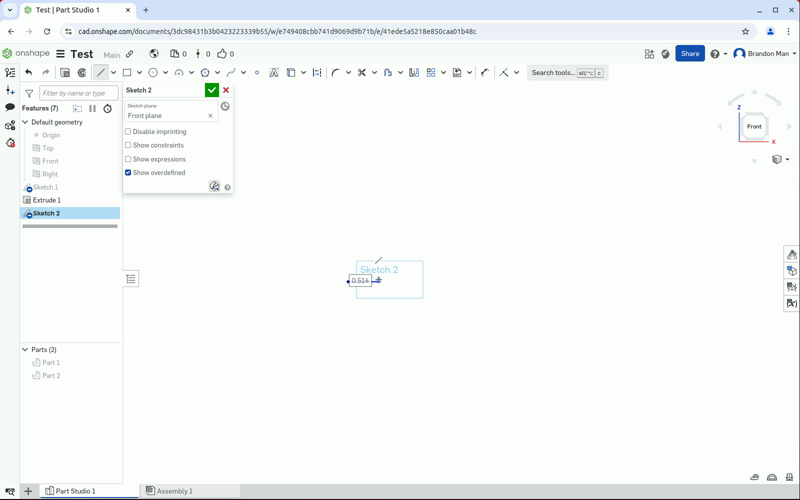
key_up(shift)
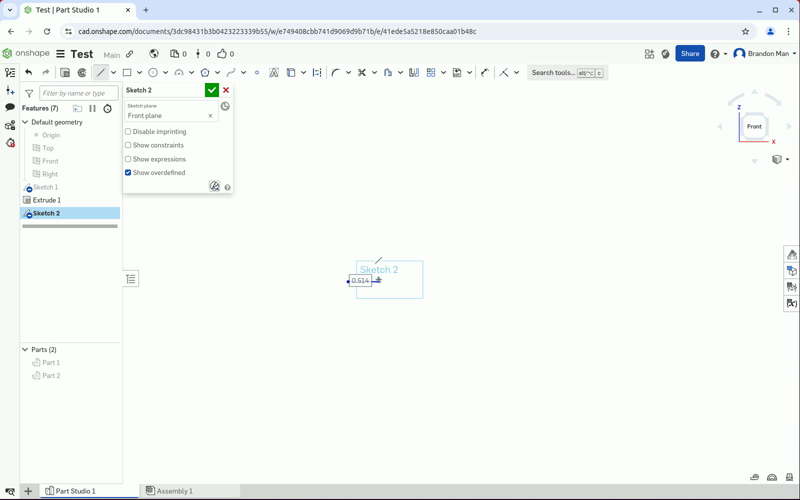
key_down(shift)
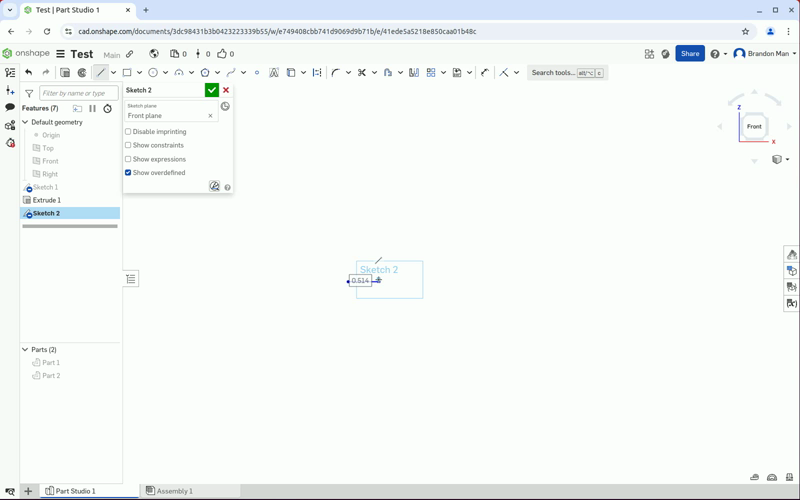
mouse_move(408, 279)
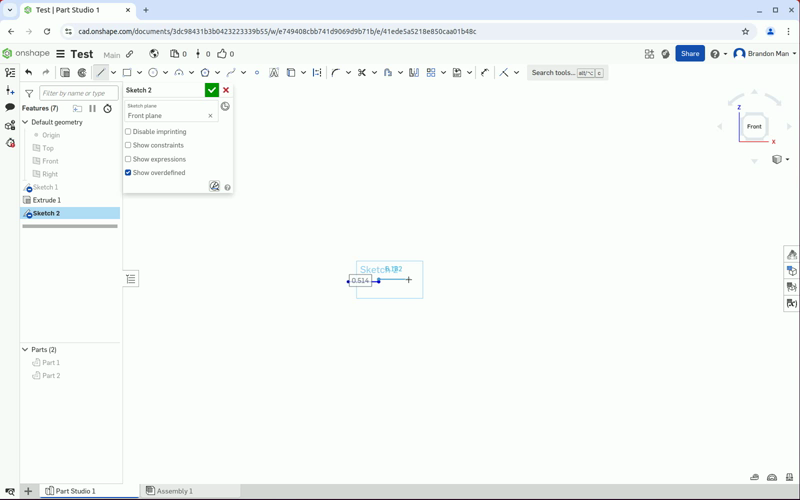
mouse_move(378, 274)
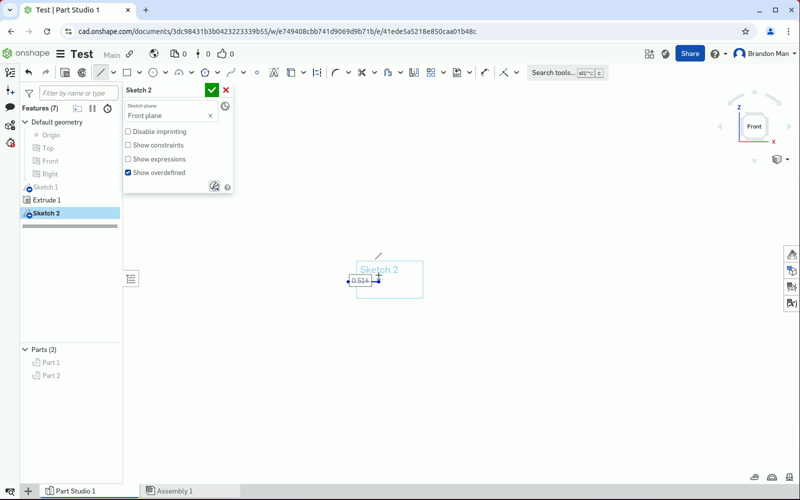
scroll(6)
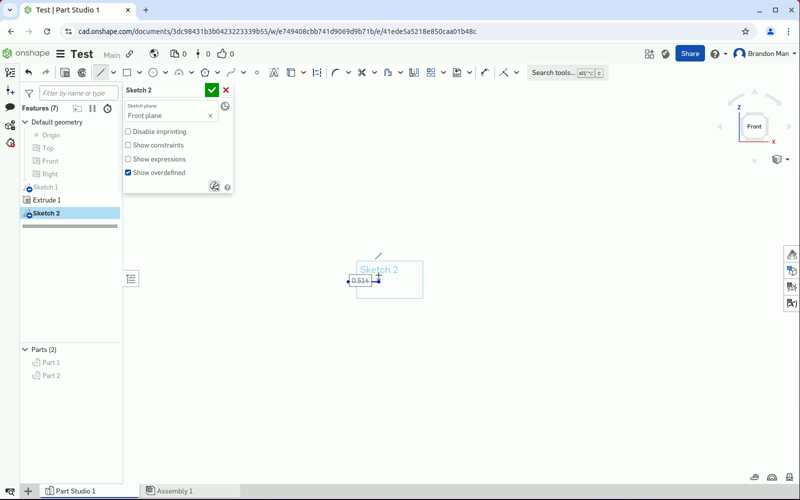
scroll(6)
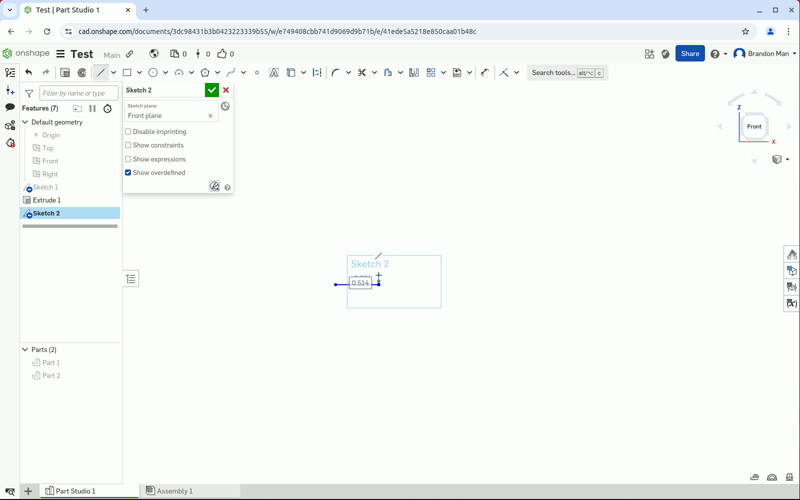
scroll(6)
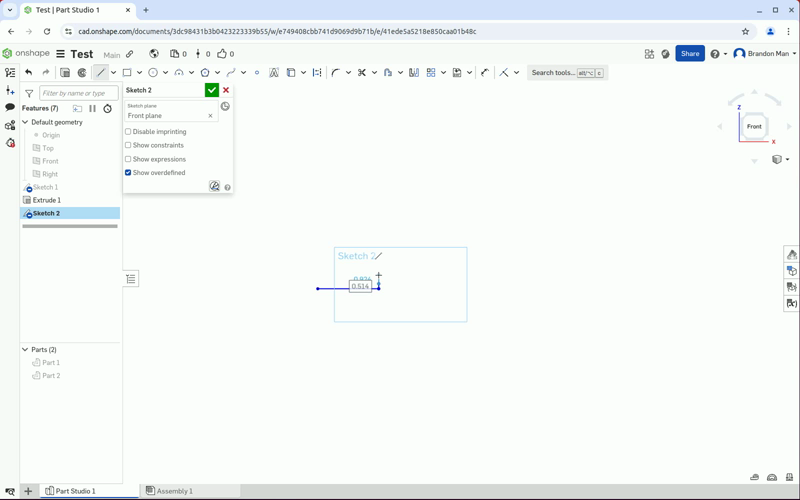
scroll(6)
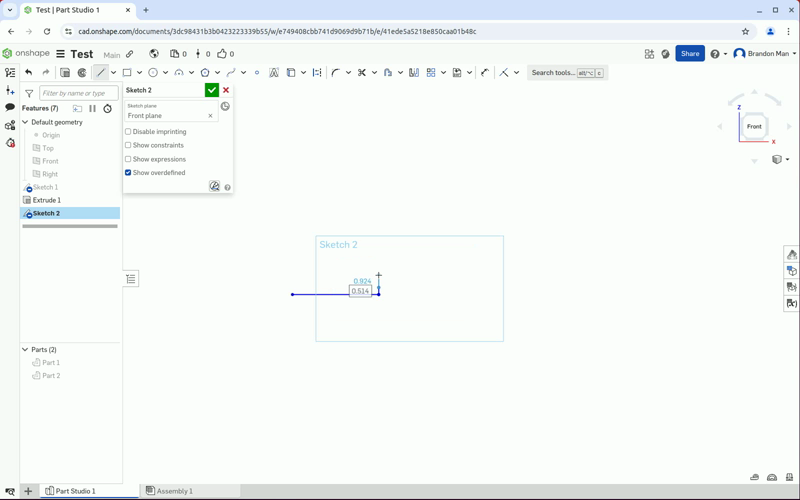
scroll(6)
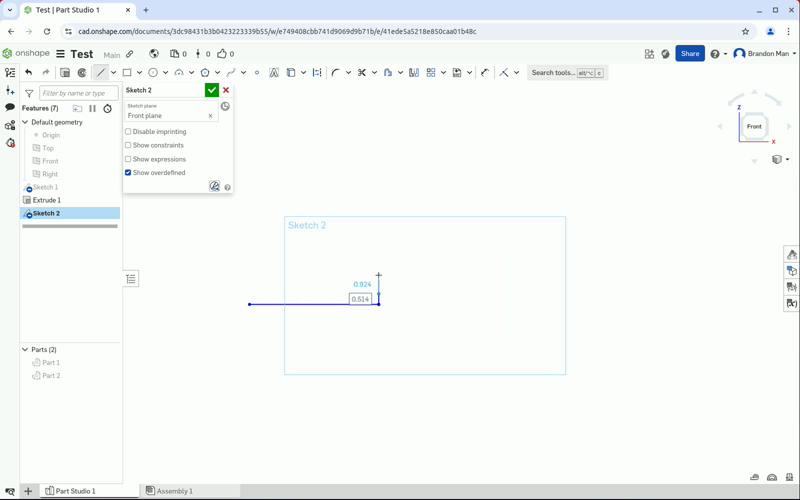
scroll(6)
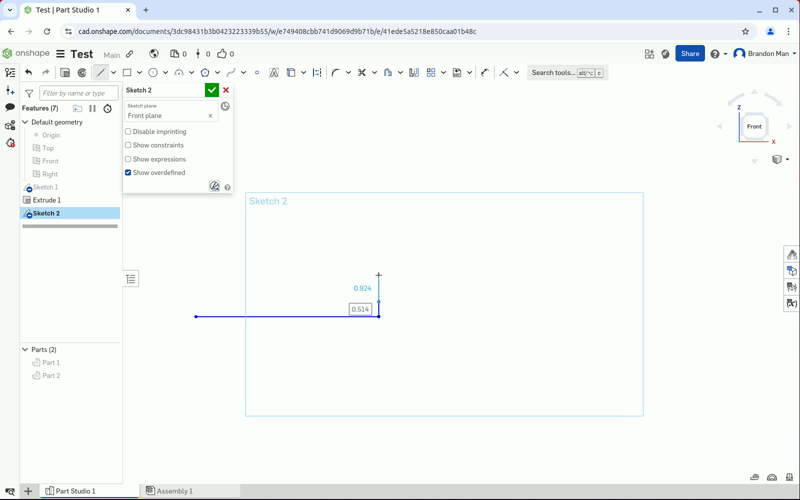
scroll(6)
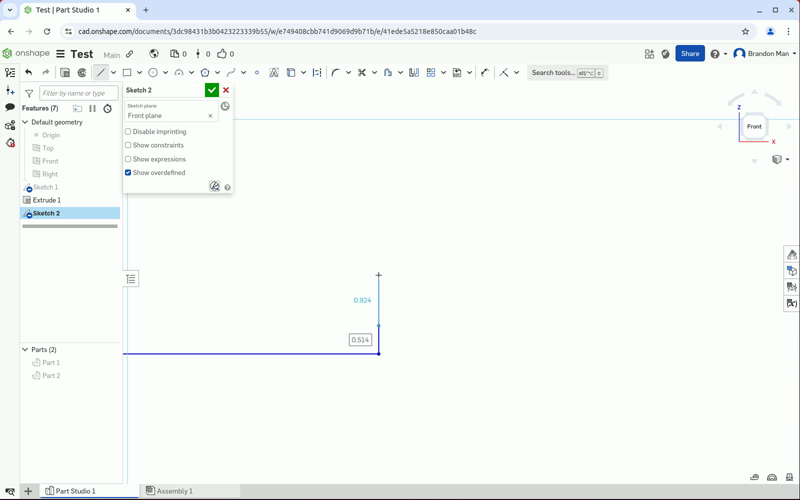
click(378, 274)
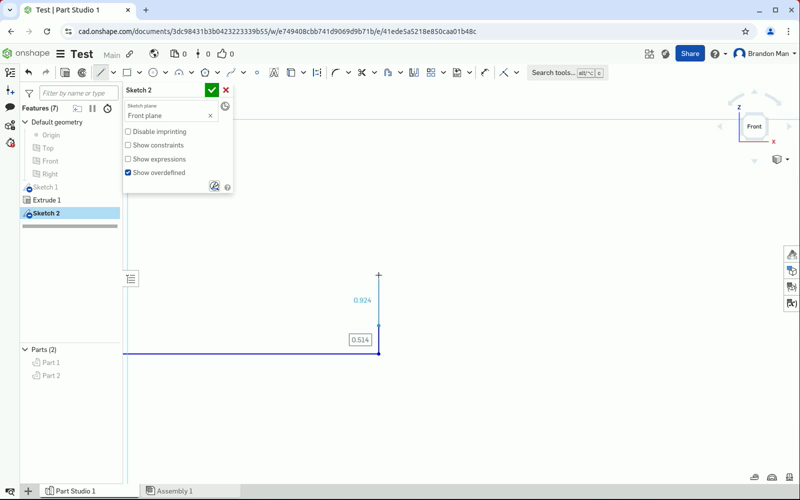
scroll(-6)
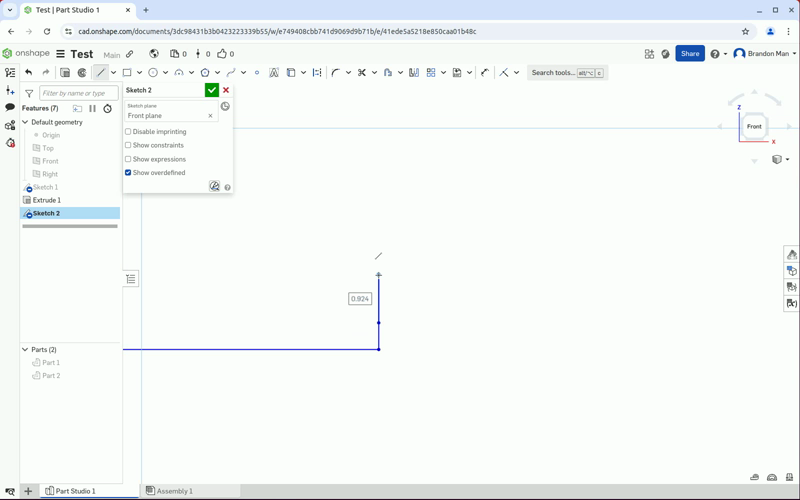
scroll(-6)
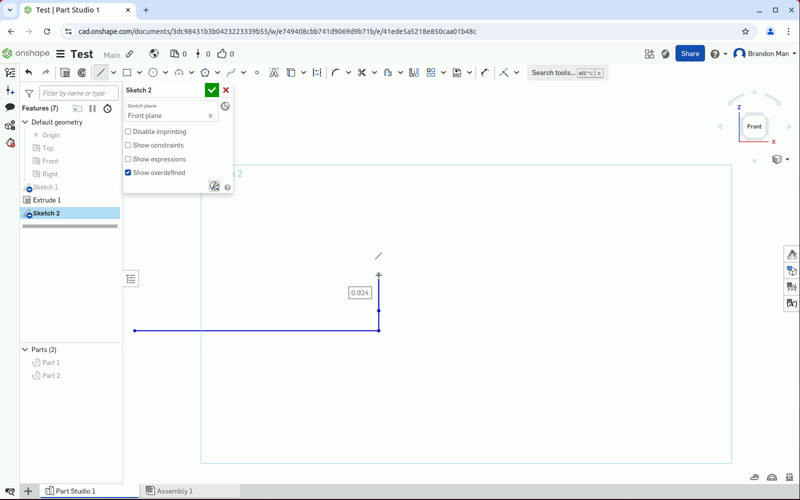
scroll(-6)
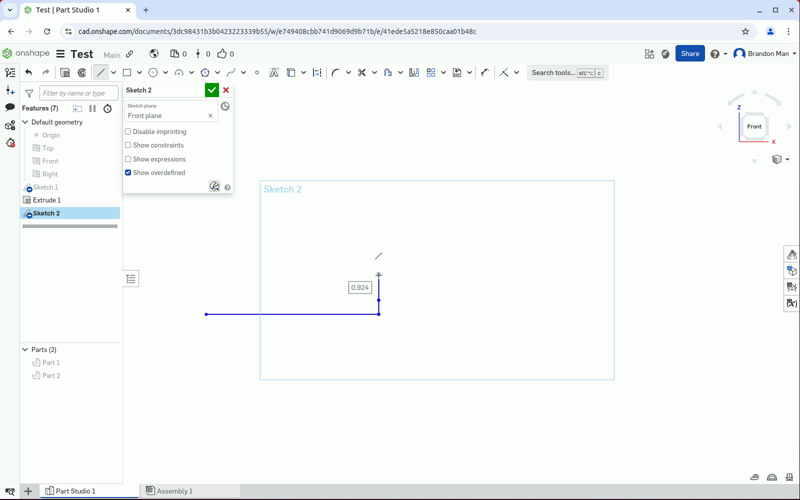
scroll(-6)
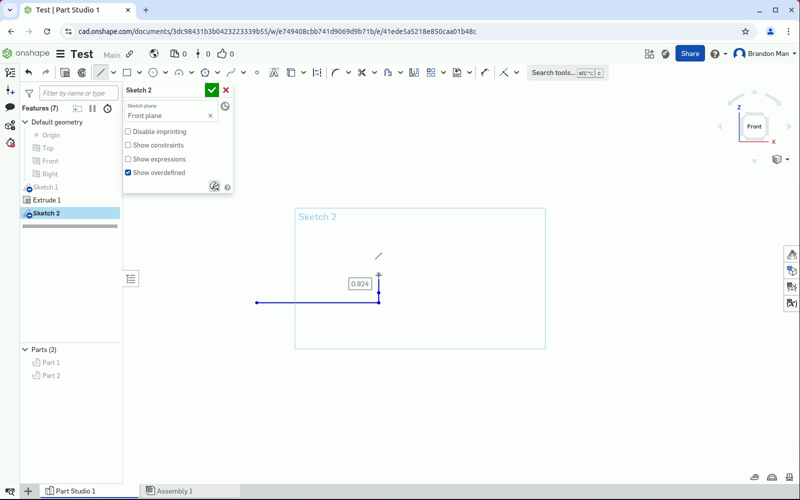
scroll(-6)
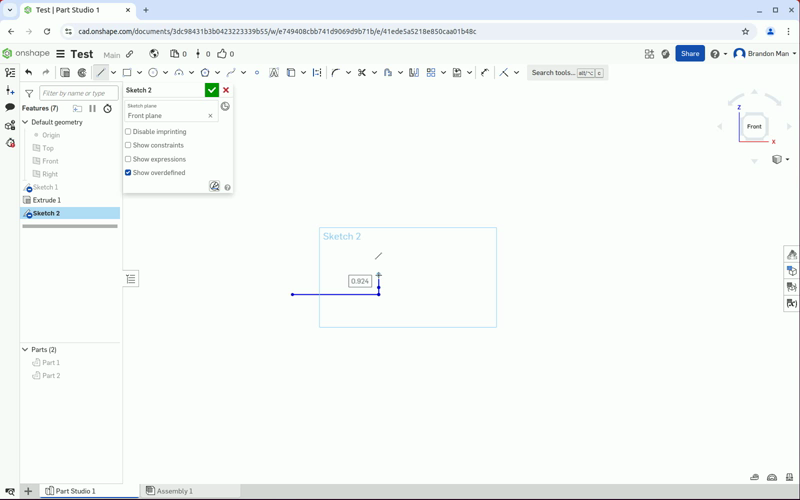
scroll(-6)
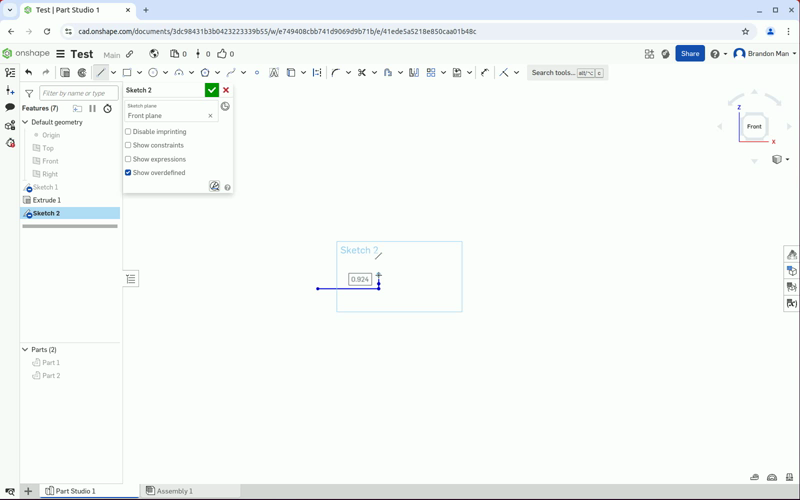
scroll(-6)
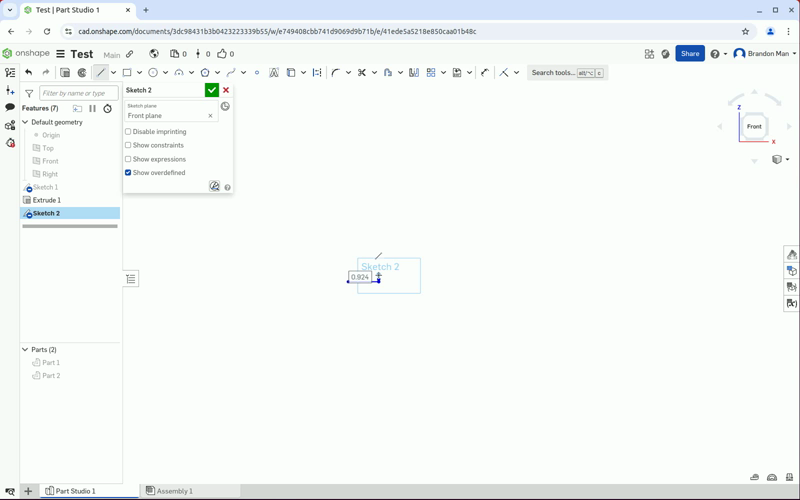
key_up(shift)
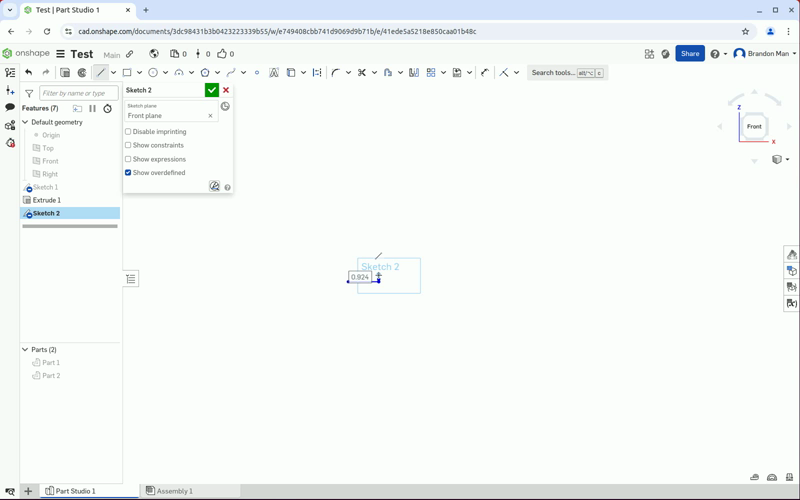
key_down(shift)
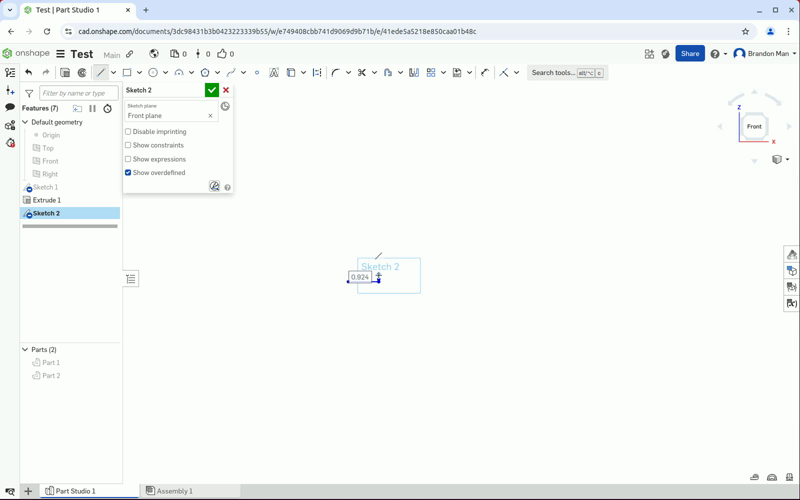
mouse_move(408, 274)
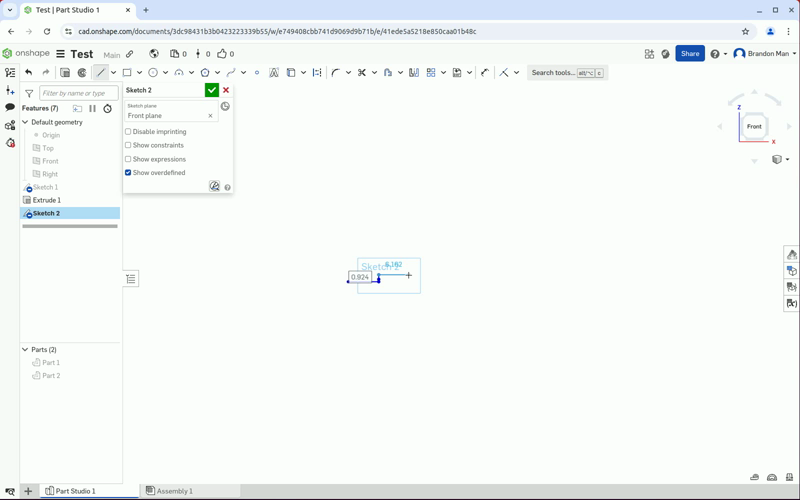
mouse_move(378, 273)
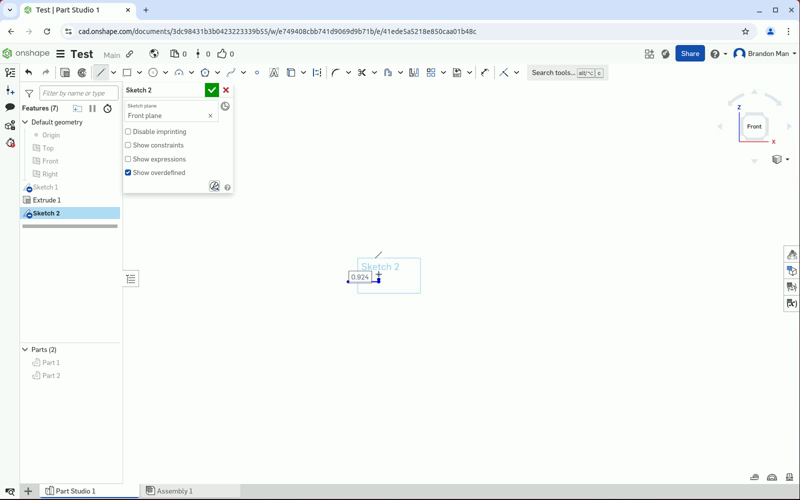
scroll(6)
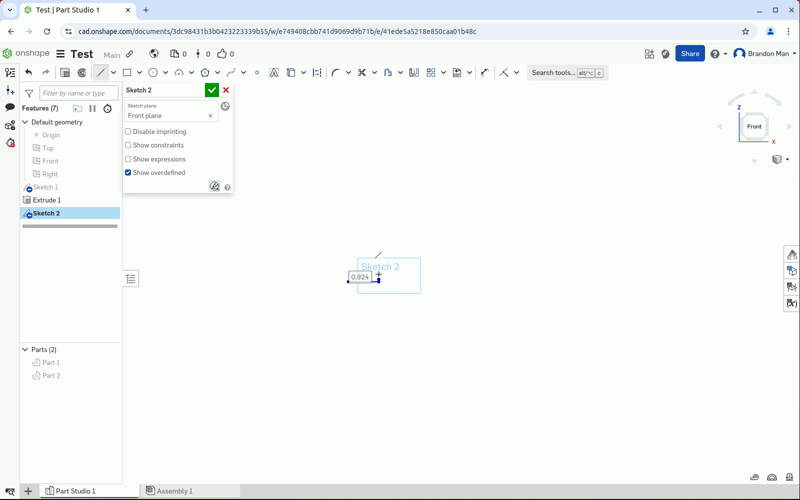
scroll(6)
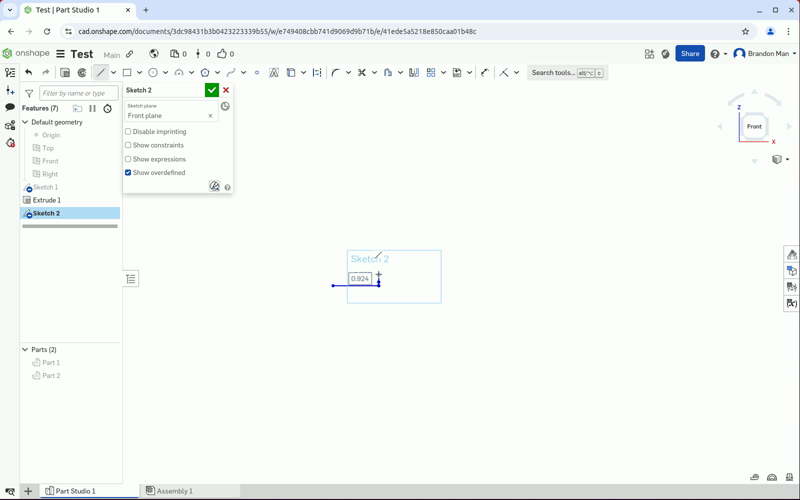
scroll(6)
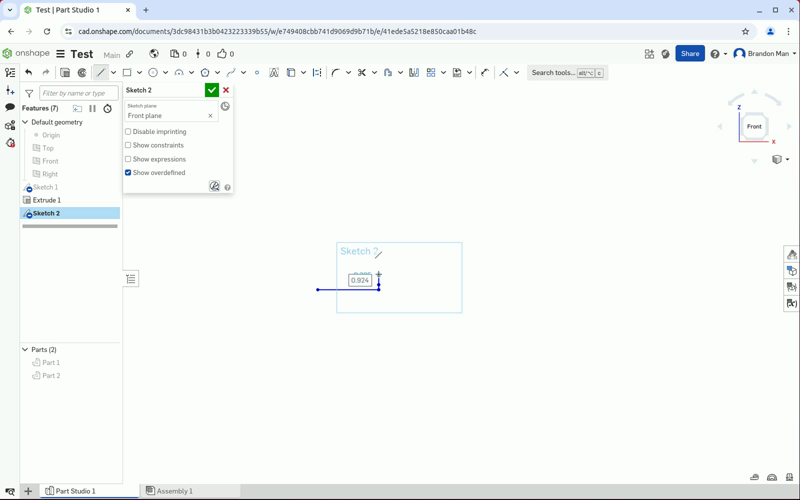
scroll(6)
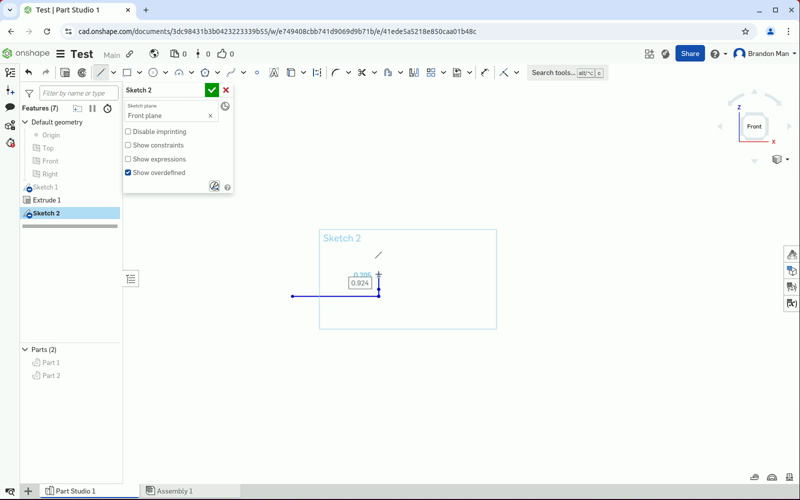
scroll(6)
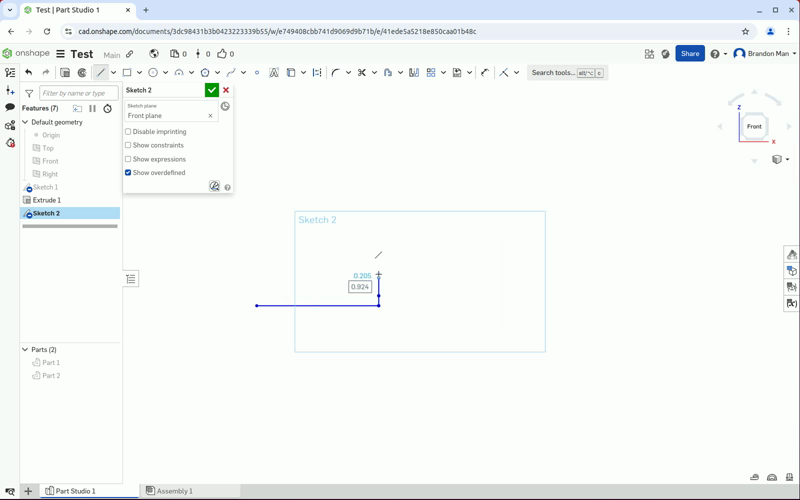
scroll(6)
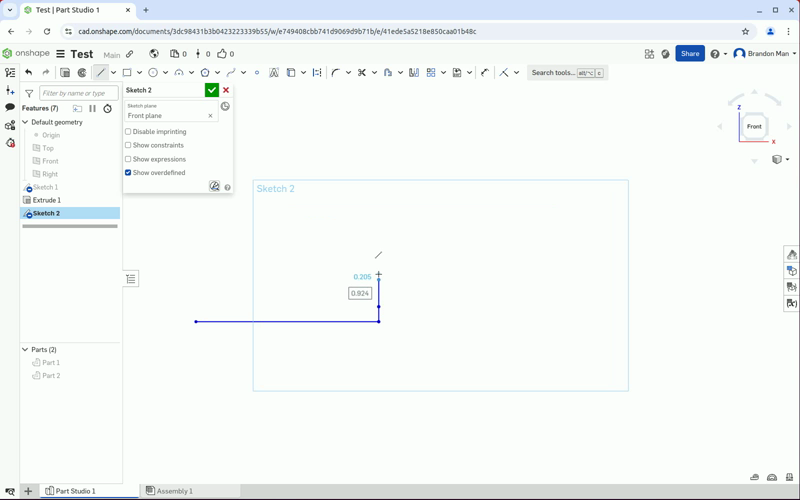
scroll(6)
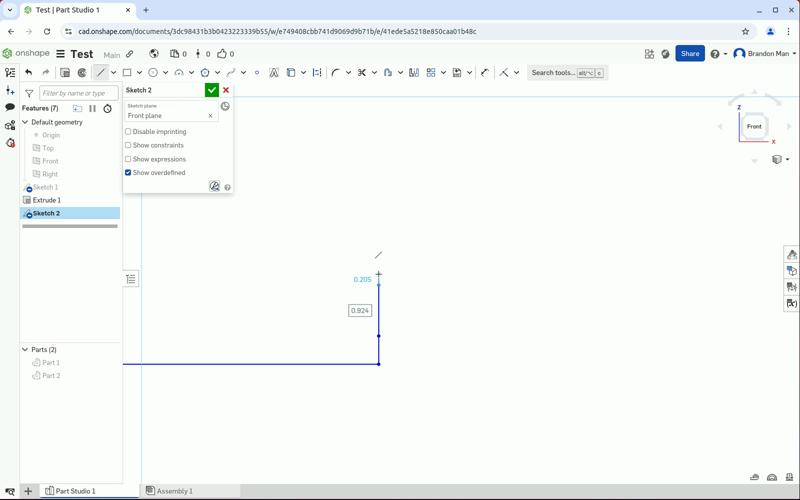
click(378, 273)
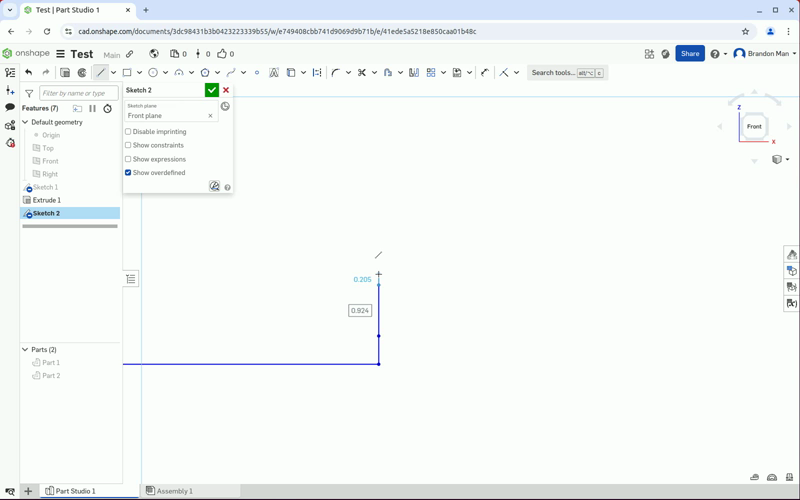
scroll(-6)
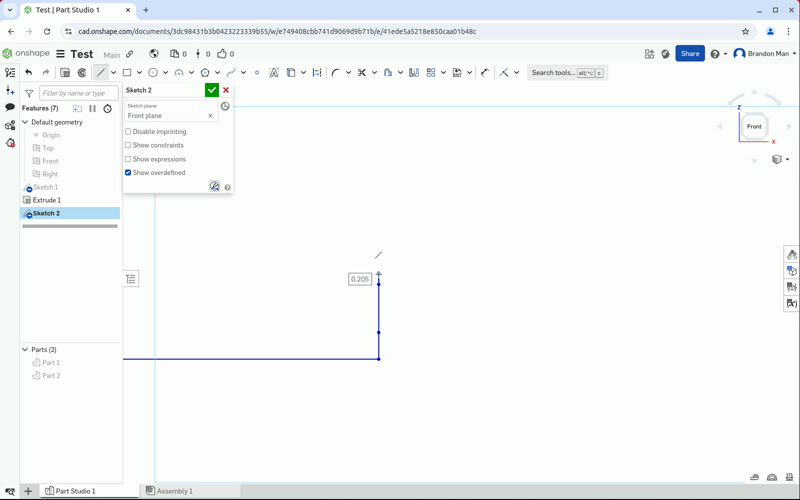
scroll(-6)
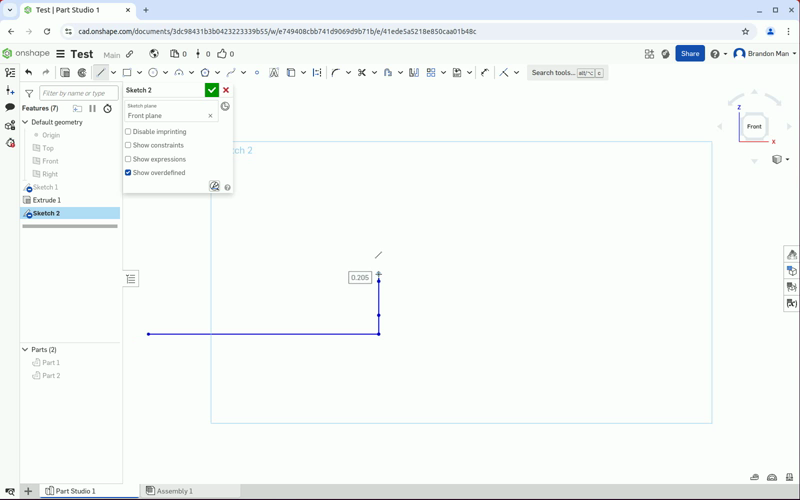
scroll(-6)
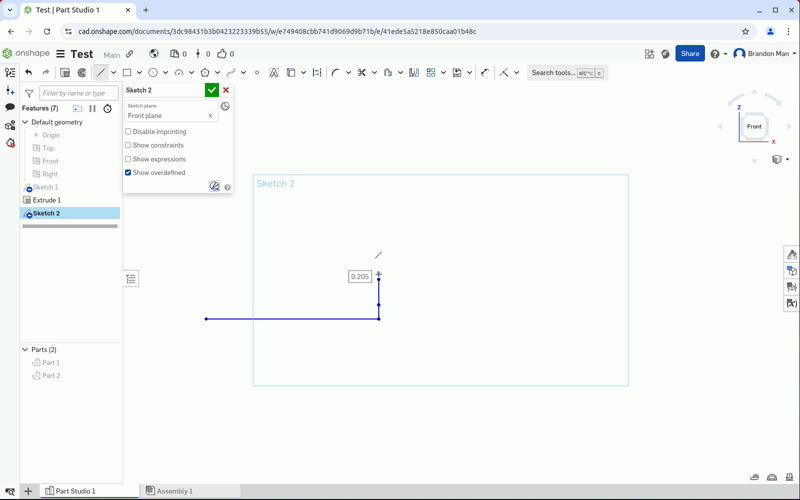
scroll(-6)
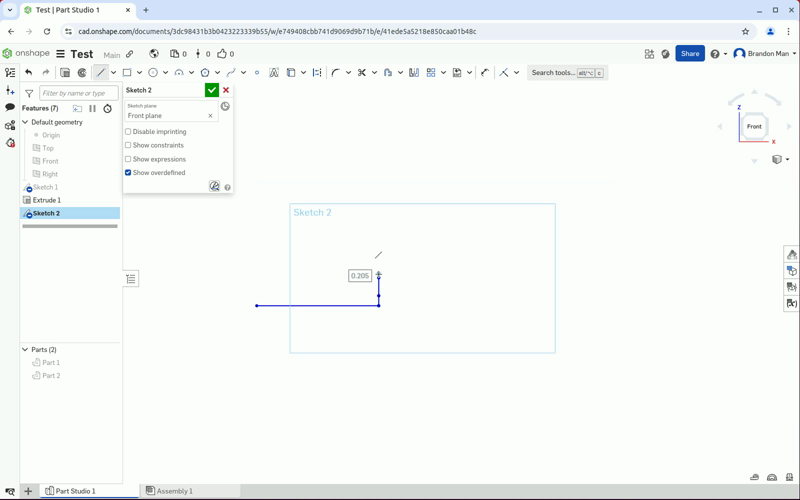
scroll(-6)
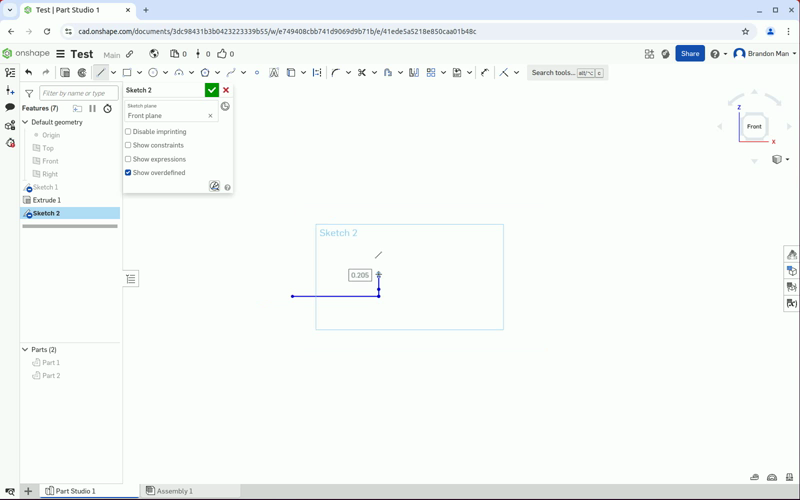
scroll(-6)
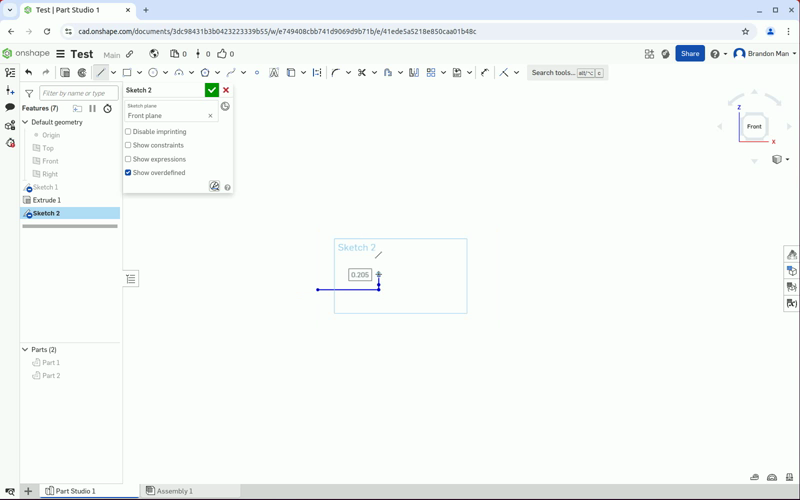
scroll(-6)
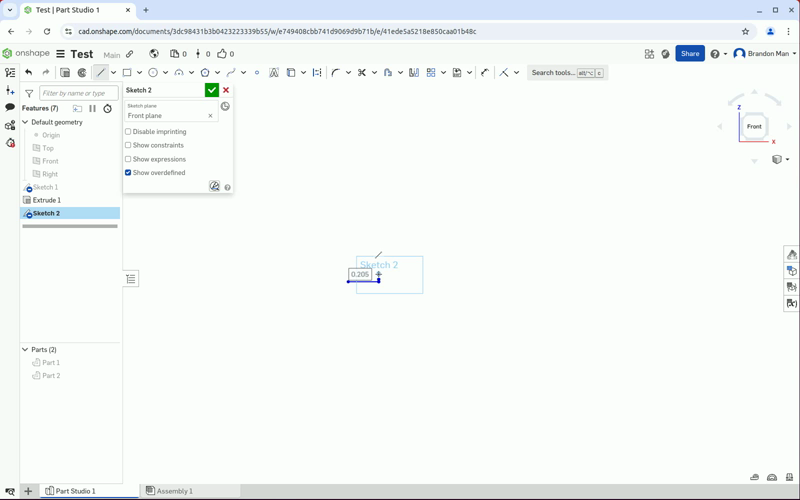
key_up(shift)
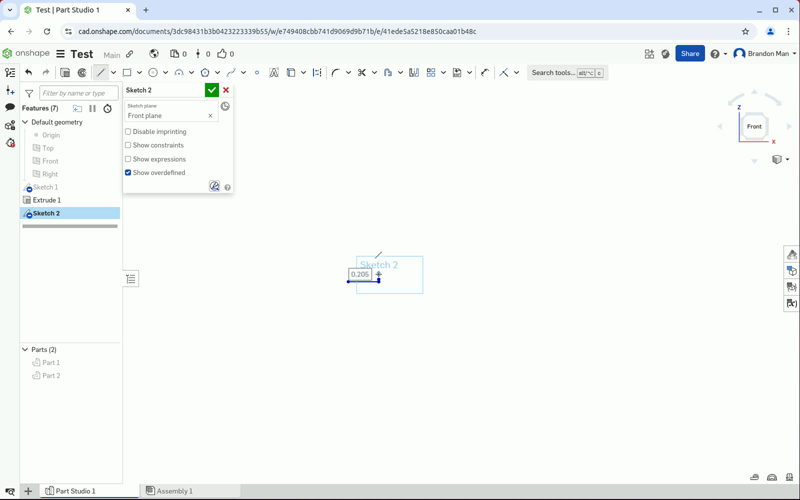
key_down(shift)
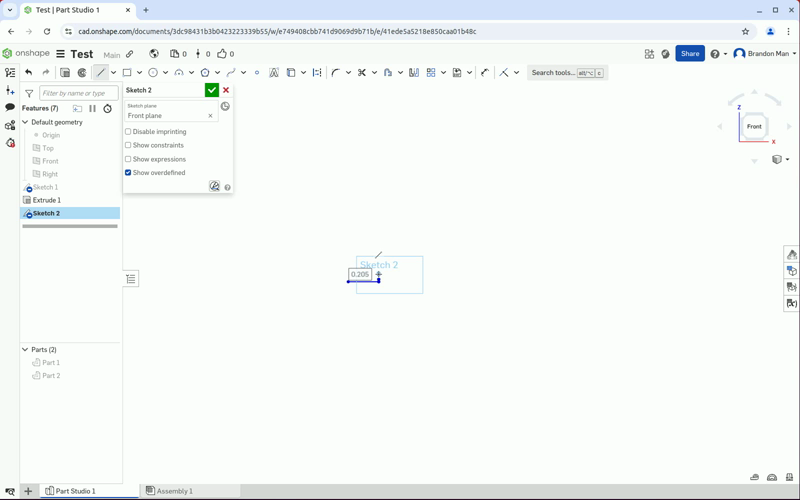
mouse_move(408, 273)
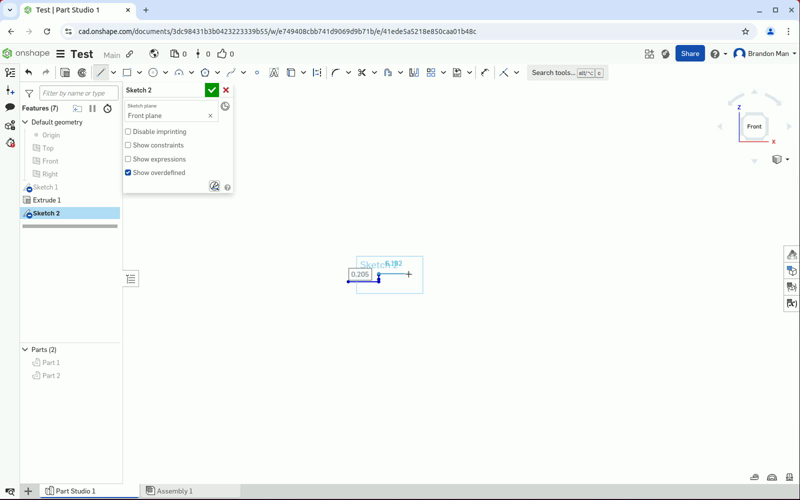
mouse_move(372, 273)
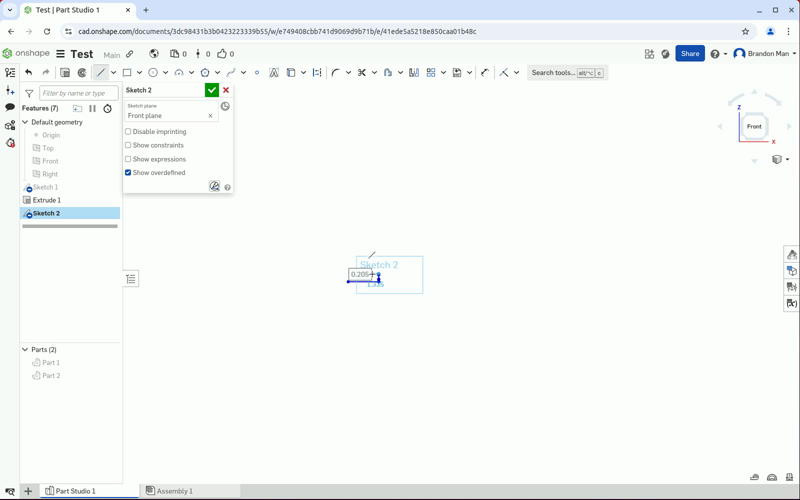
scroll(6)
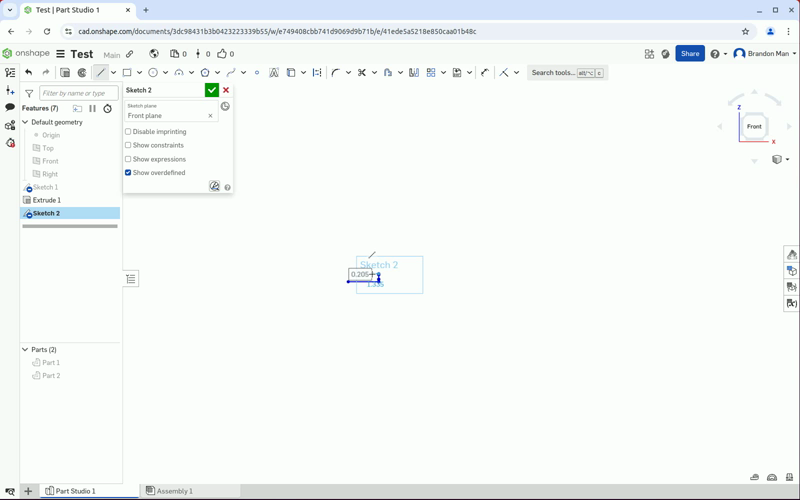
scroll(6)
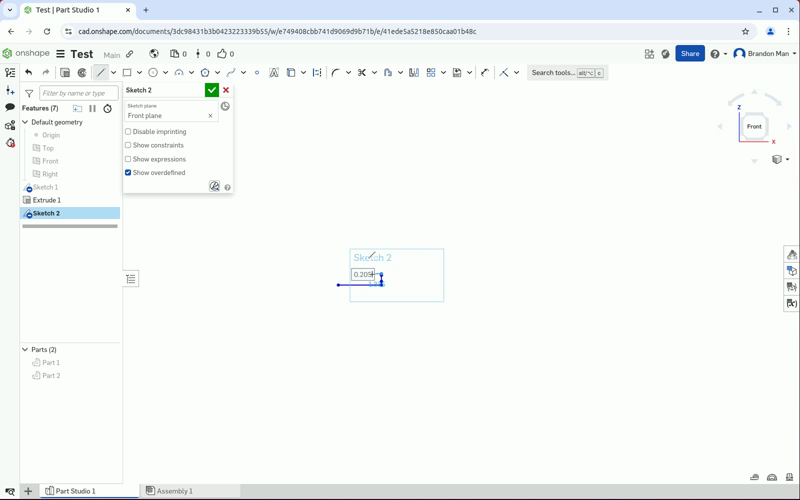
scroll(6)
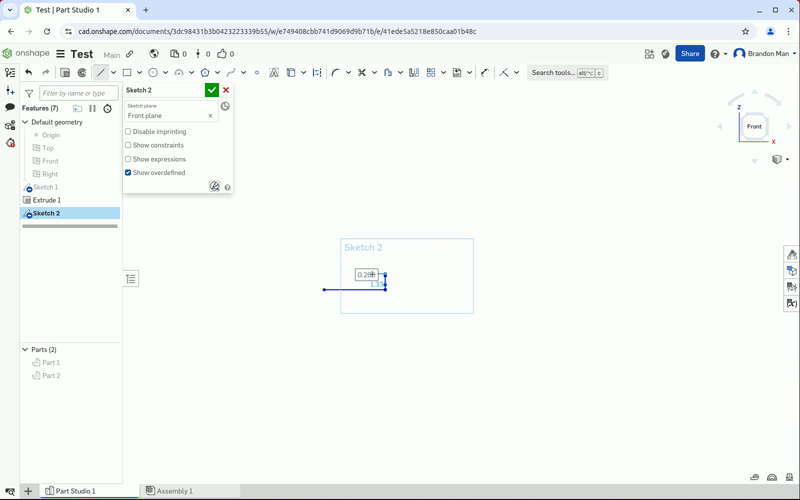
scroll(6)
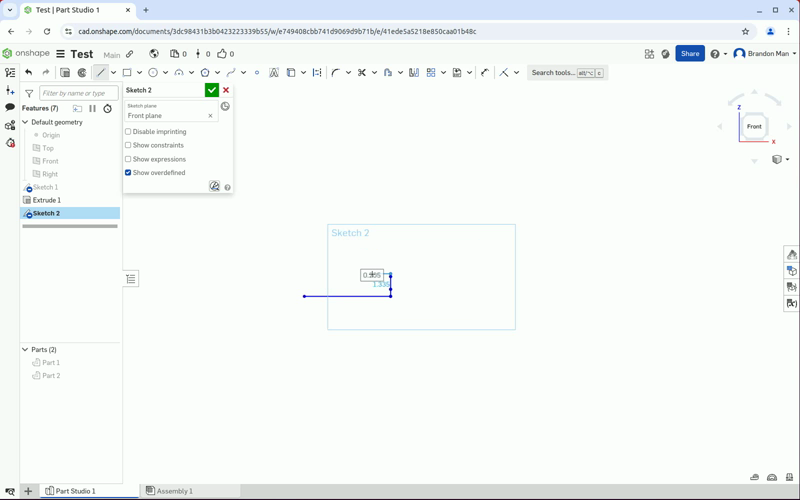
scroll(6)
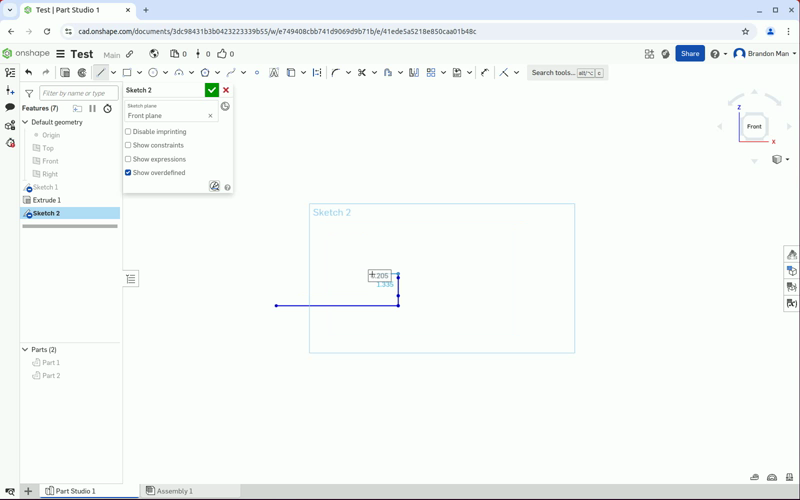
scroll(6)
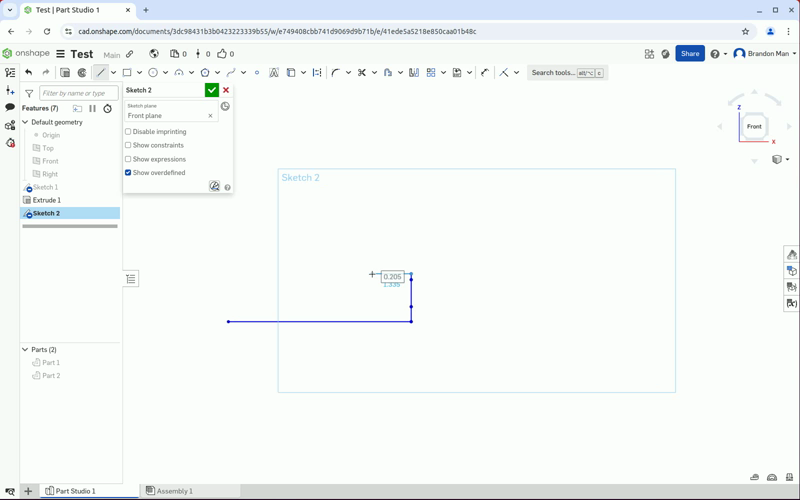
scroll(6)
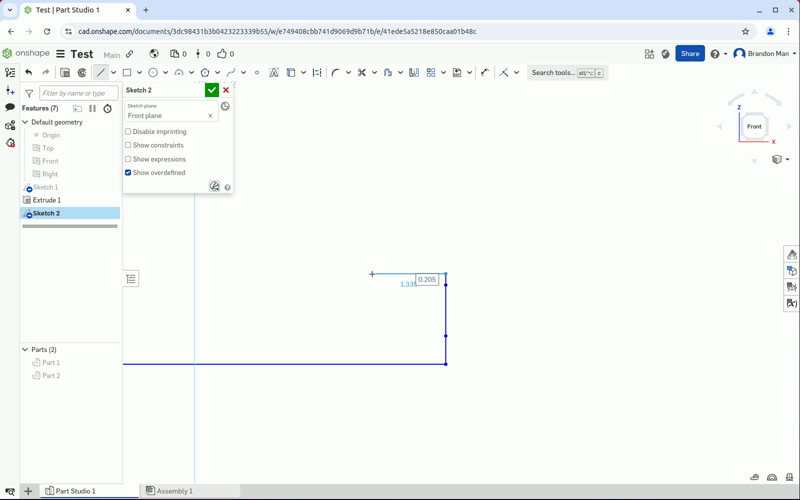
click(372, 273)
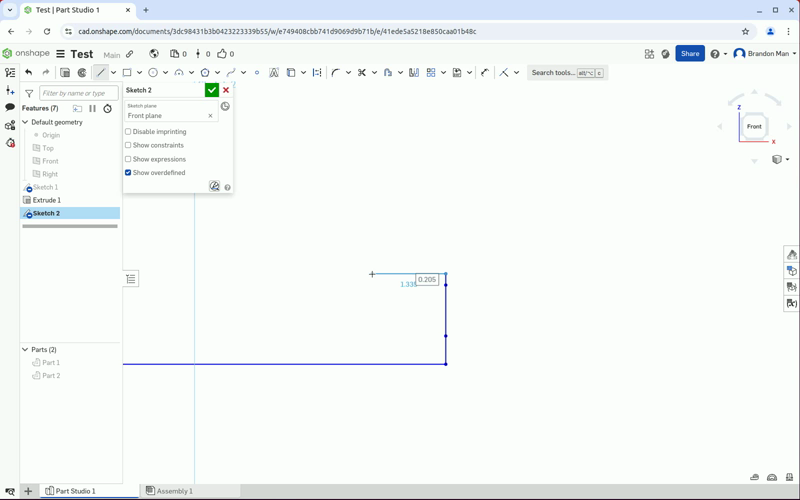
scroll(-6)
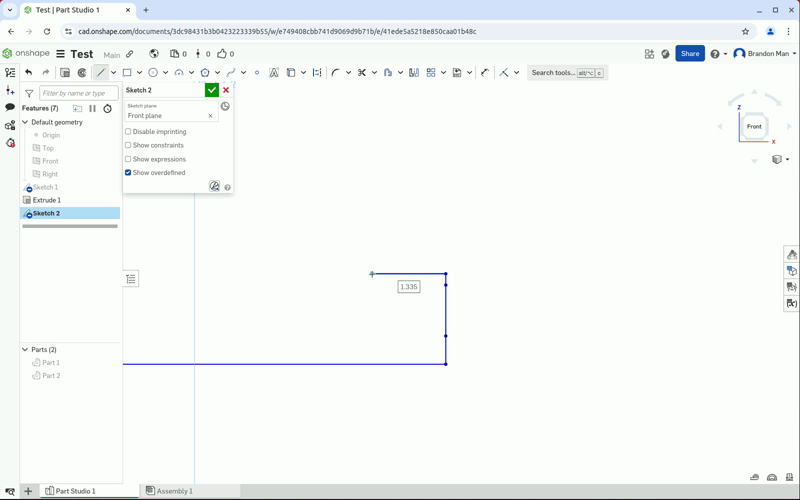
scroll(-6)
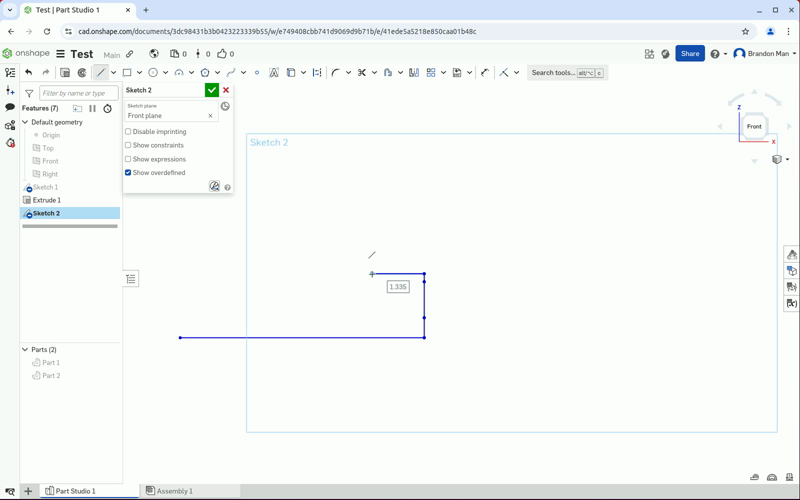
scroll(-6)
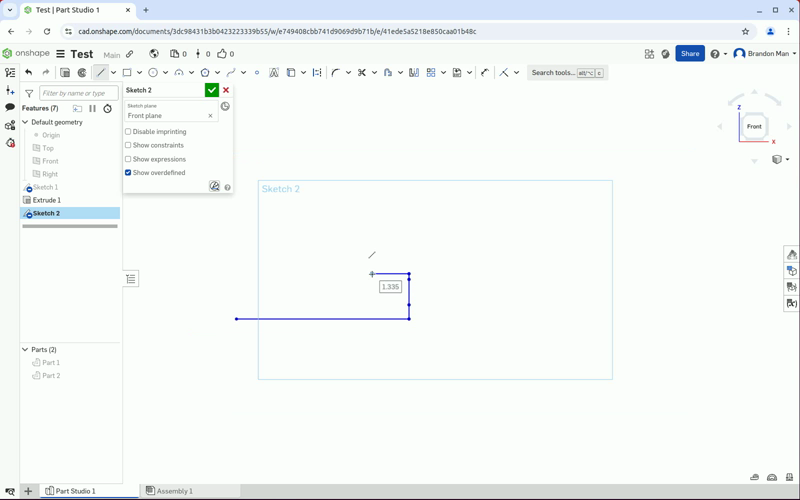
scroll(-6)
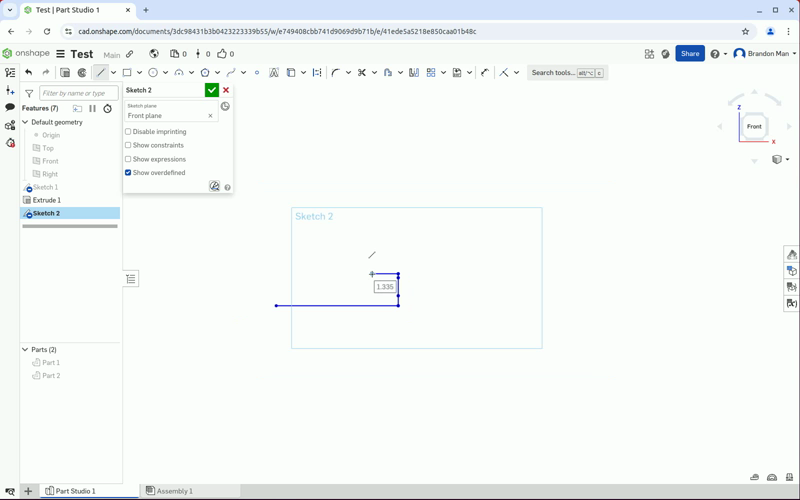
scroll(-6)
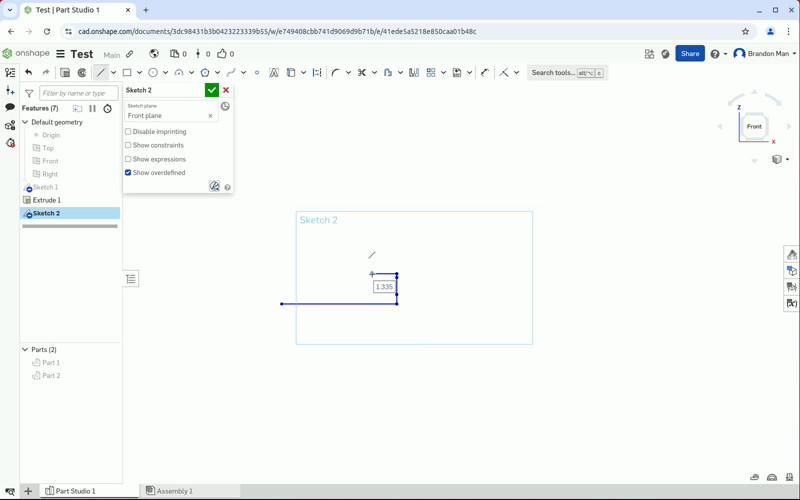
scroll(-6)
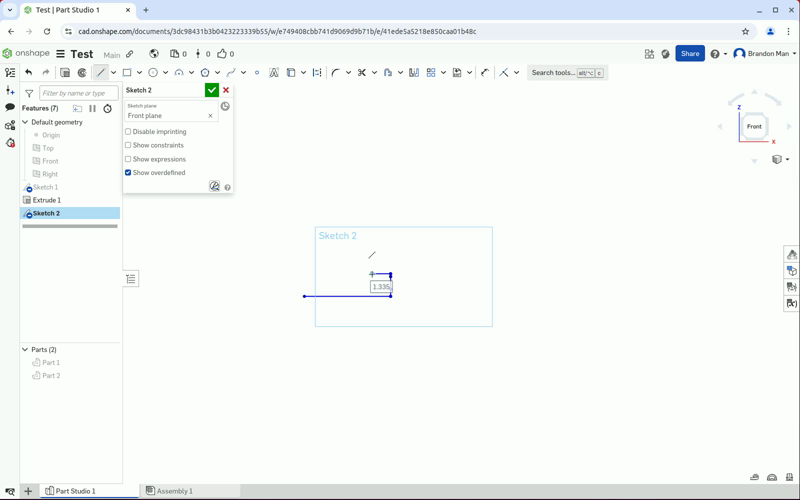
scroll(-6)
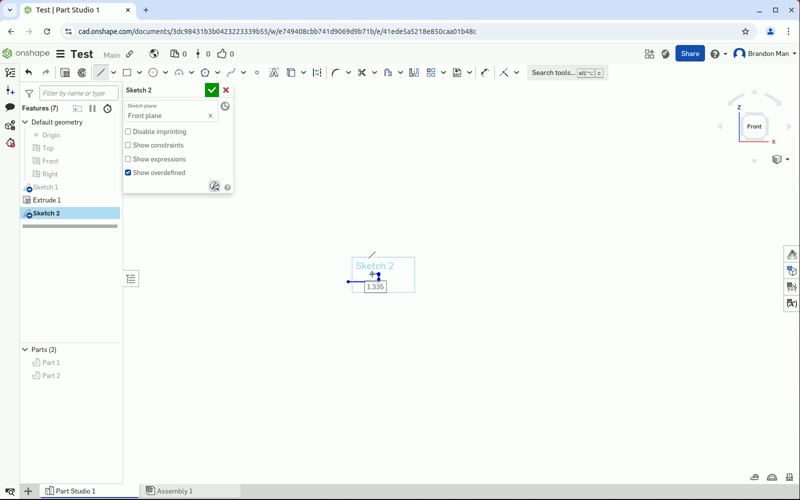
key_up(shift)
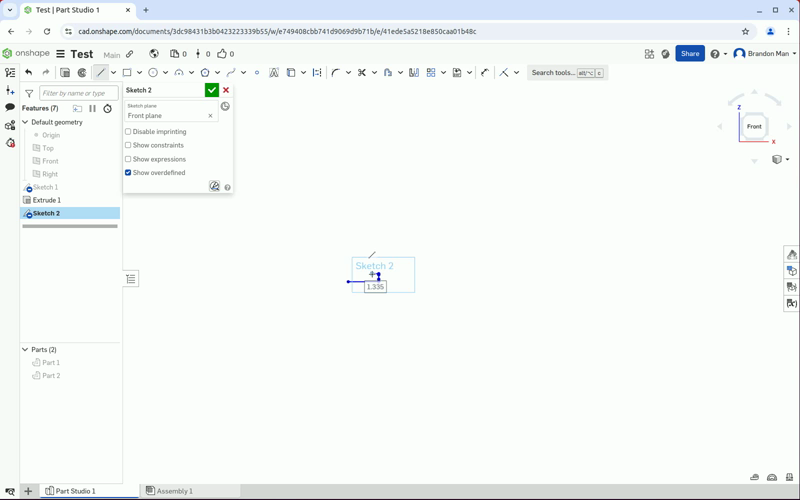
key_down(shift)
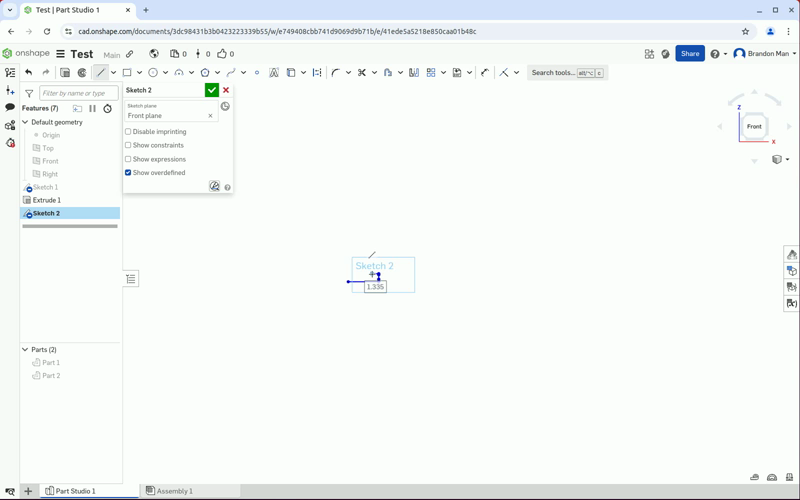
mouse_move(402, 273)
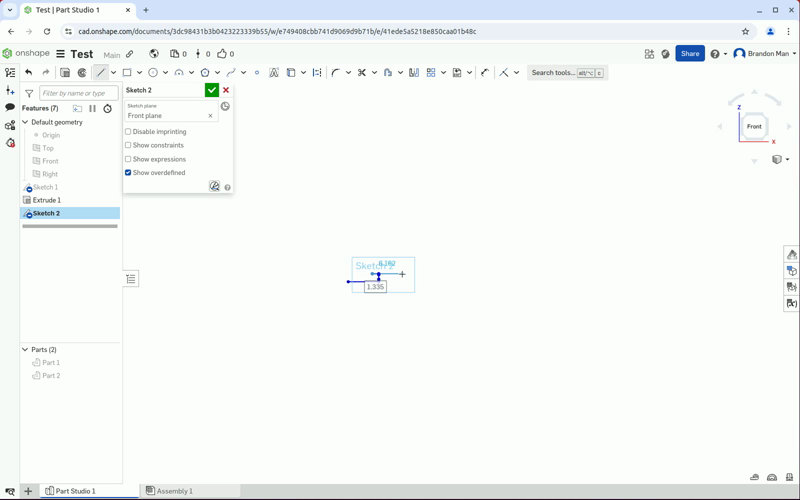
mouse_move(351, 273)
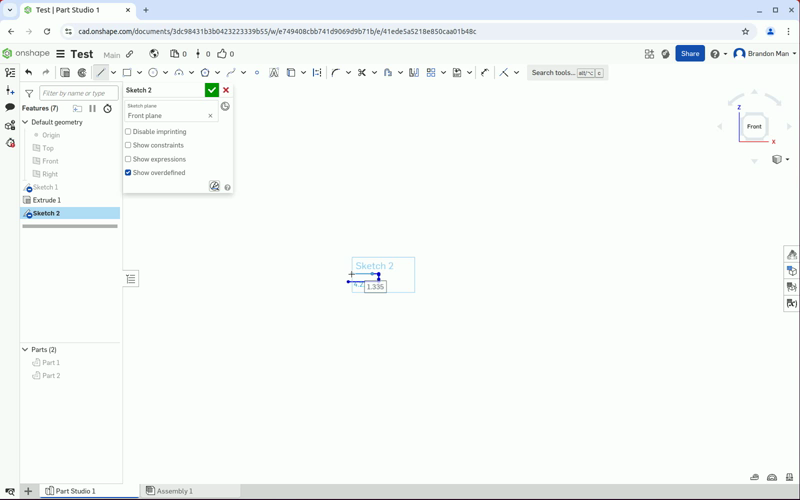
click(351, 273)
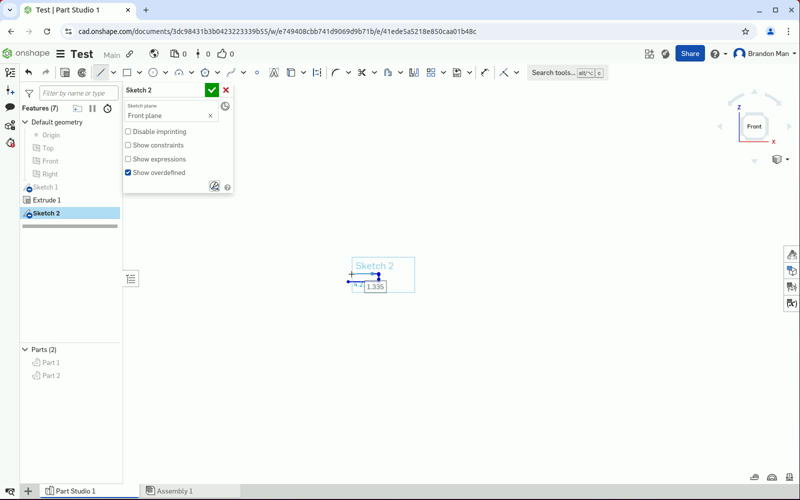
key_up(shift)
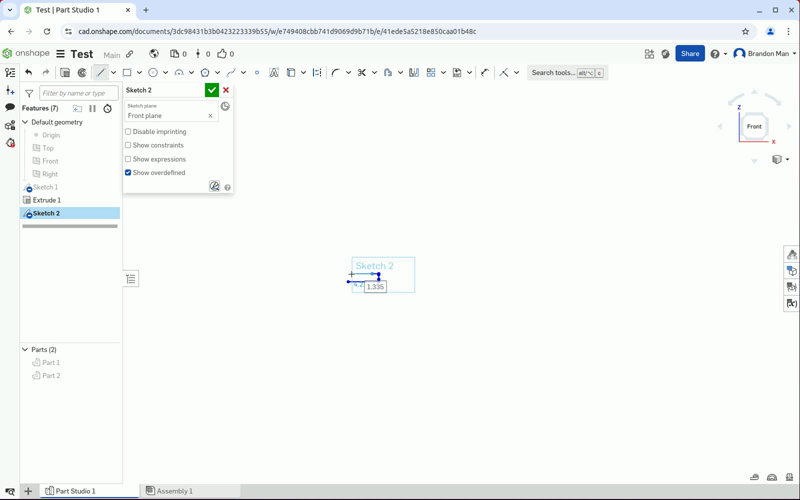
key_down(shift)
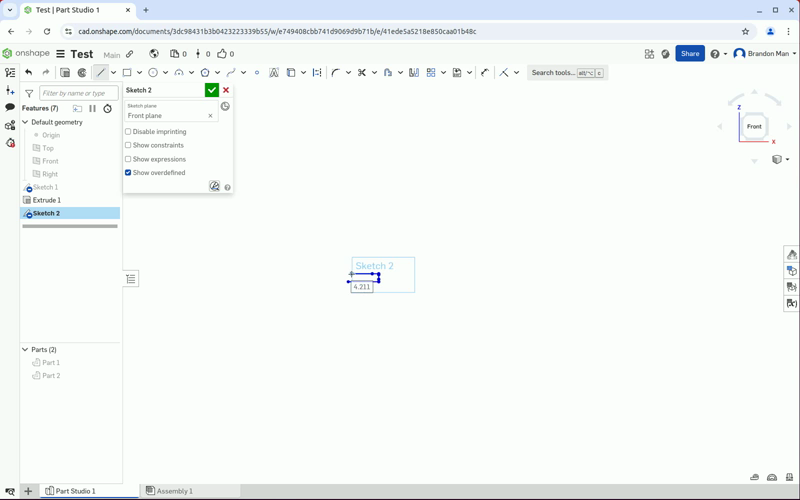
mouse_move(381, 273)
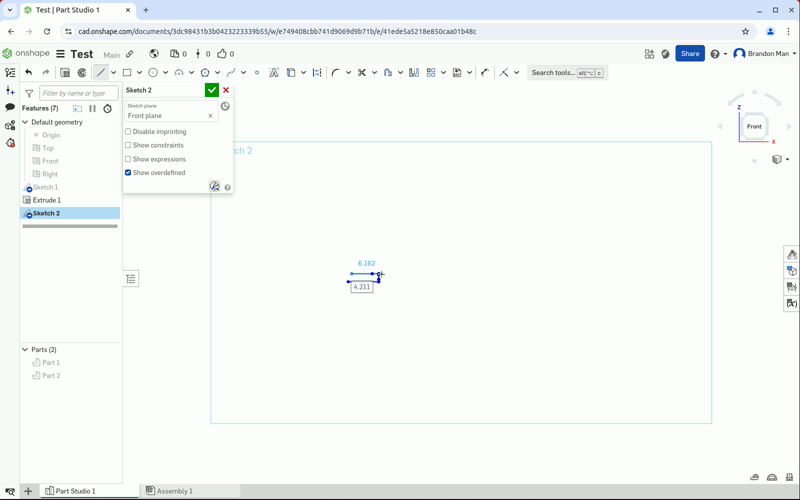
mouse_move(351, 275)
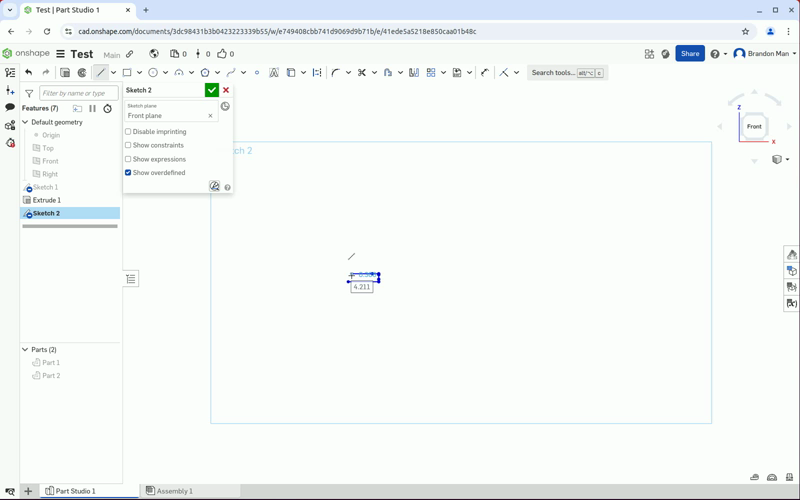
scroll(6)
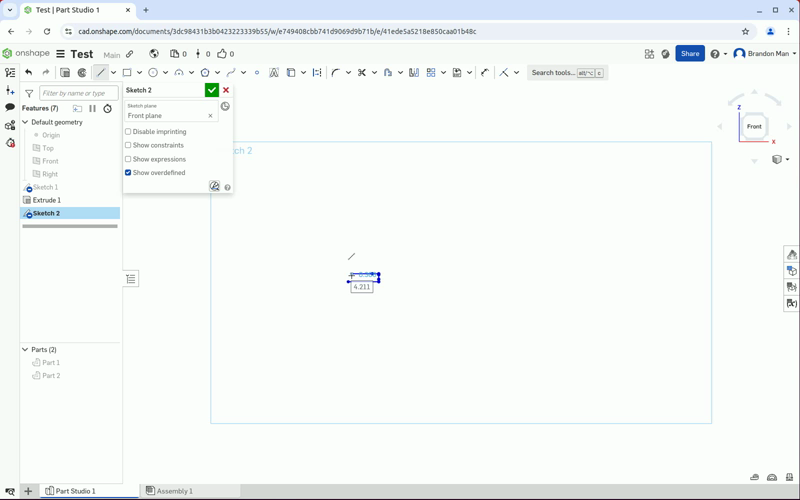
scroll(6)
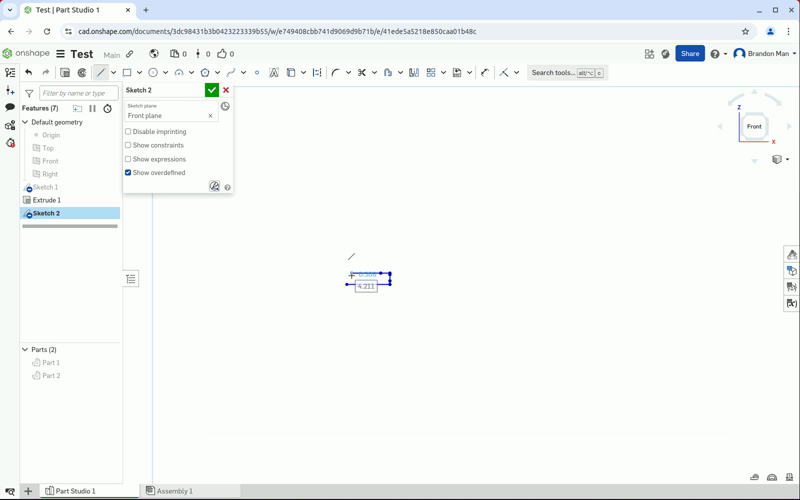
scroll(6)
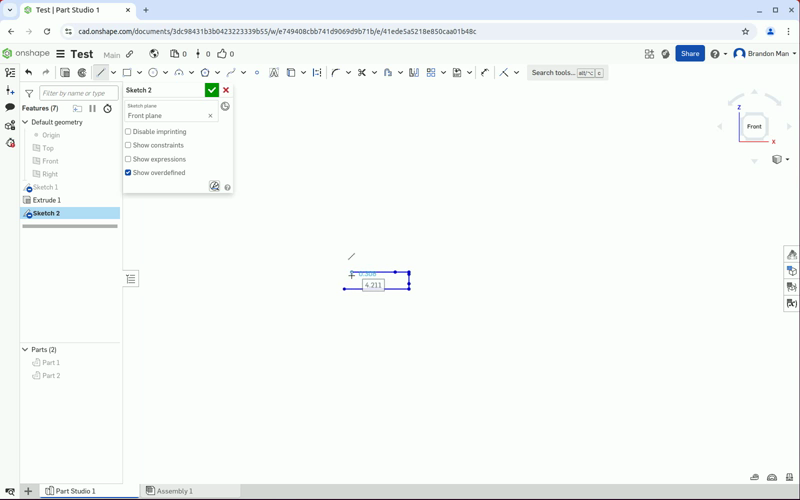
scroll(6)
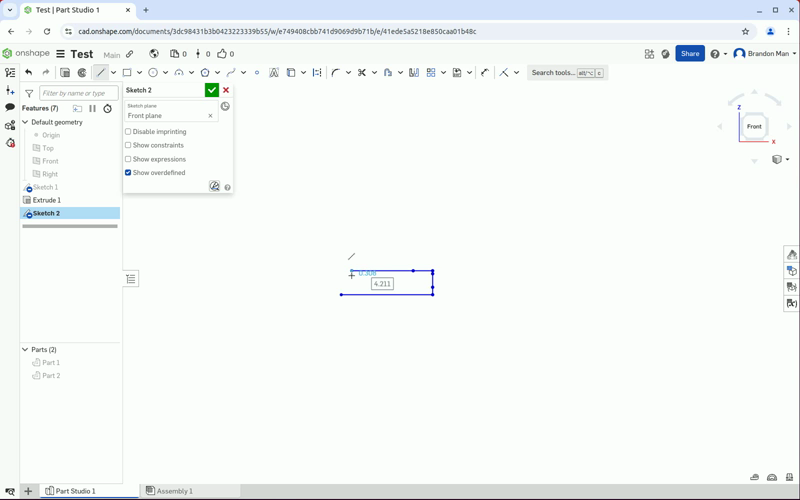
scroll(6)
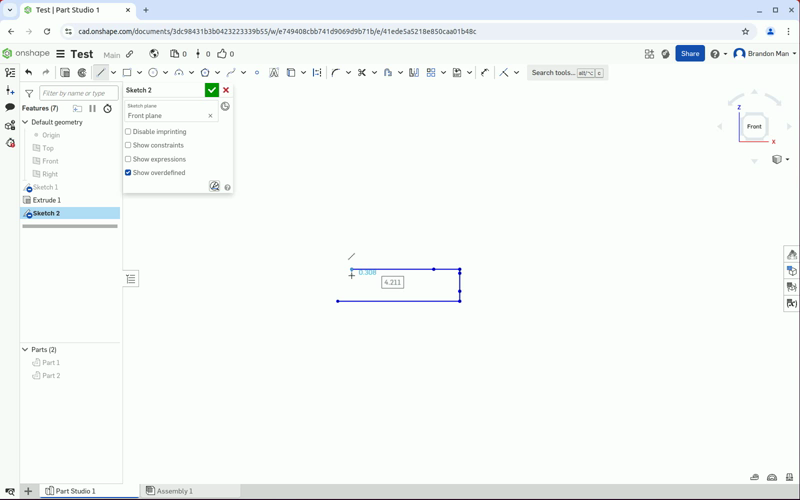
scroll(6)
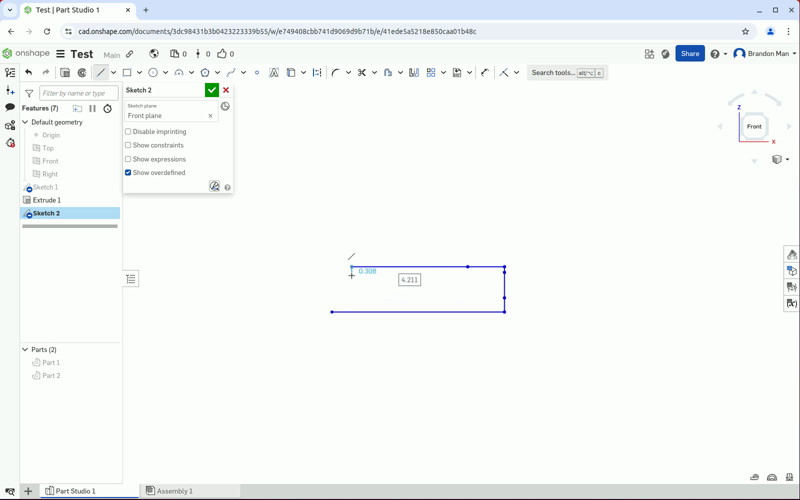
scroll(6)
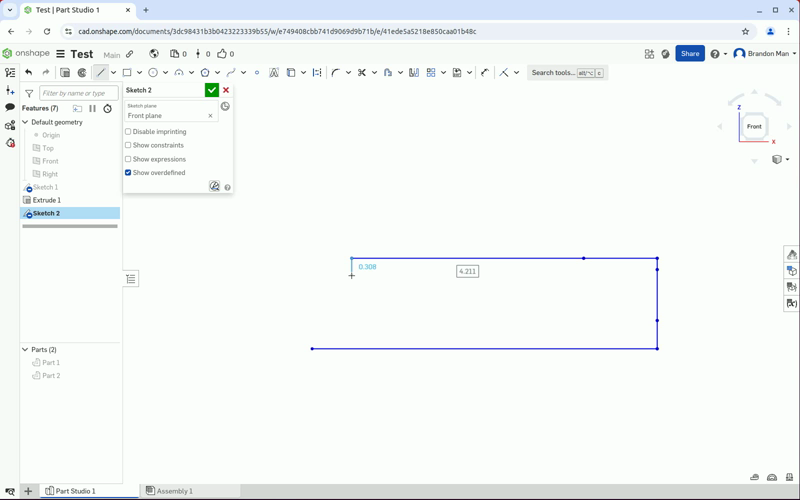
click(351, 275)
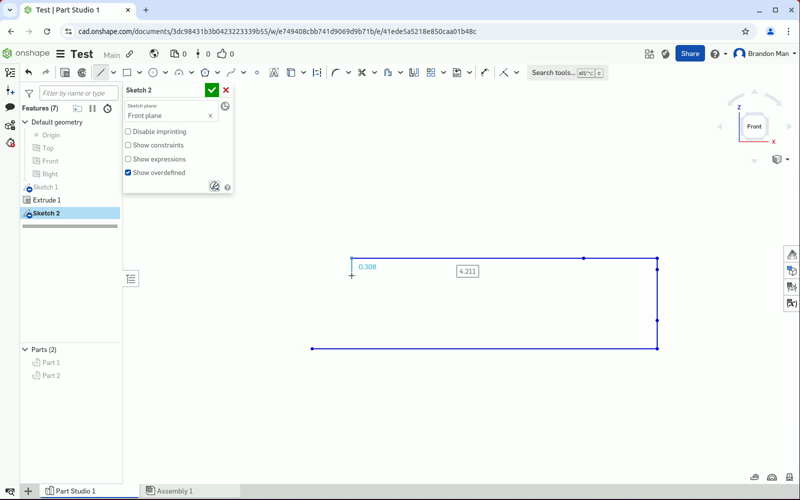
scroll(-6)
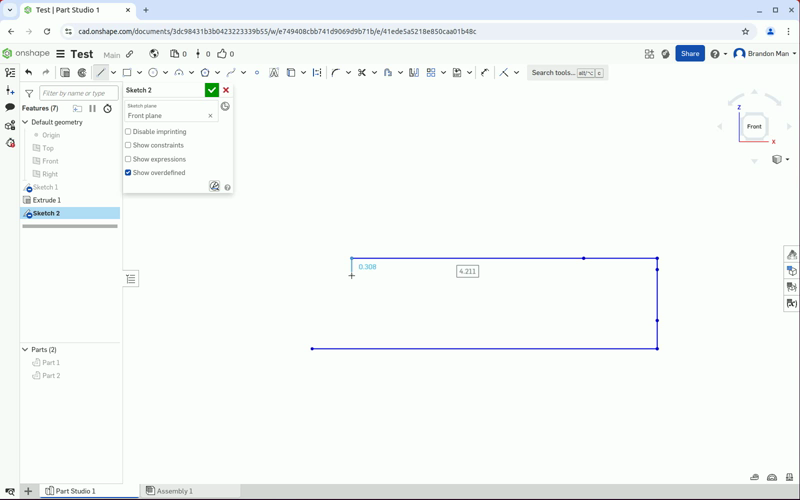
scroll(-6)
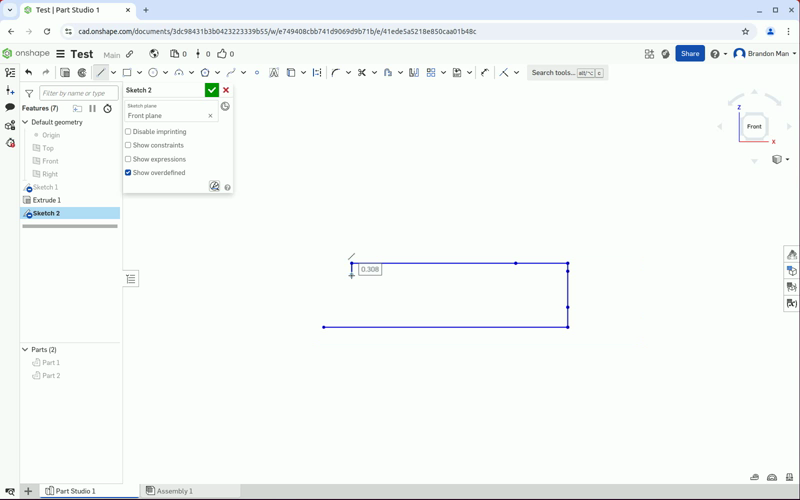
scroll(-6)
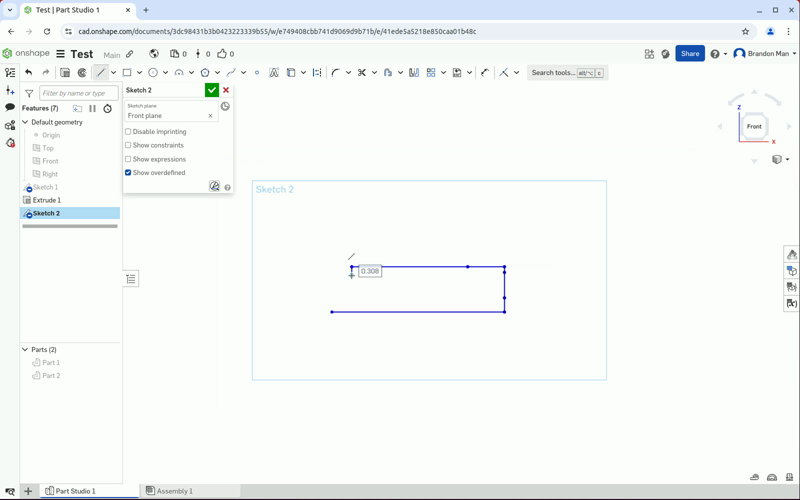
scroll(-6)
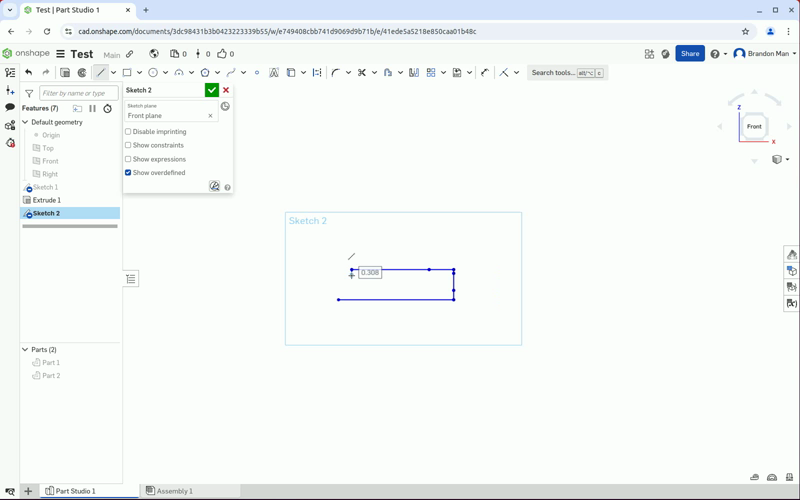
scroll(-6)
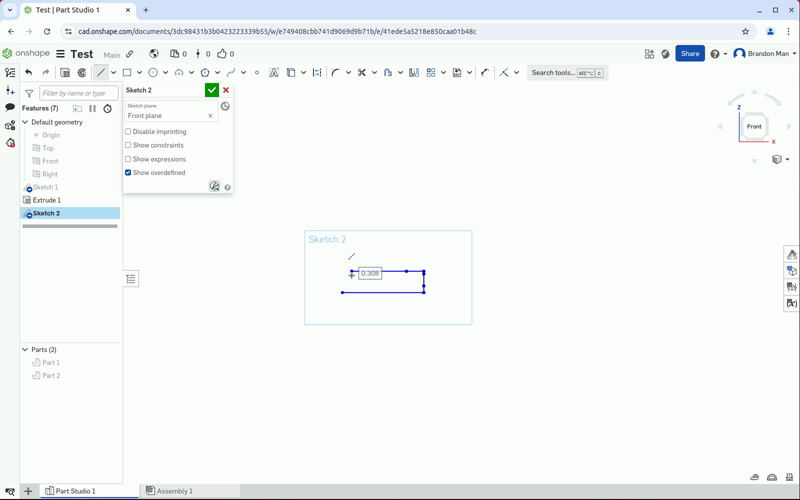
scroll(-6)
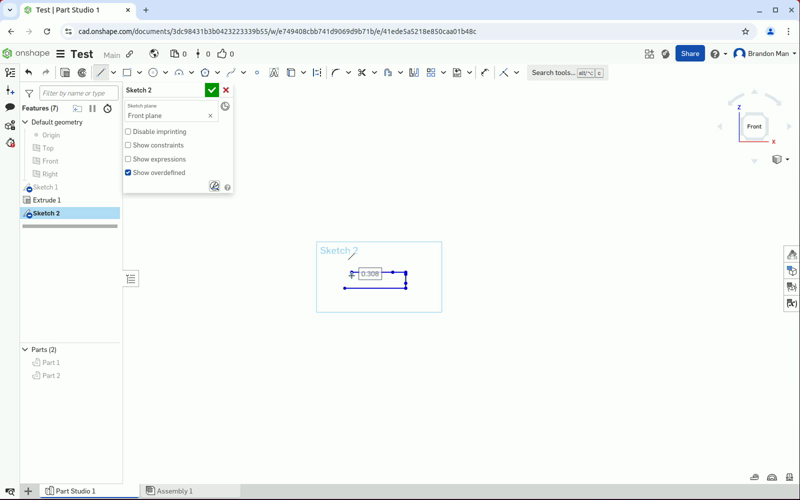
scroll(-6)
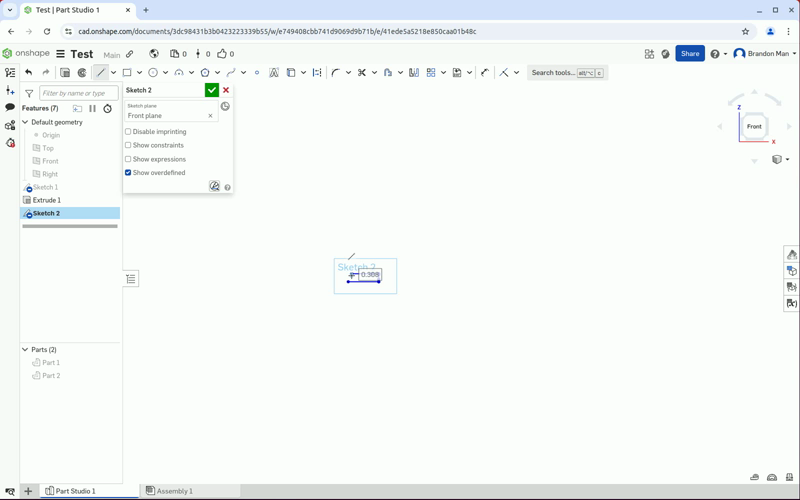
key_up(shift)
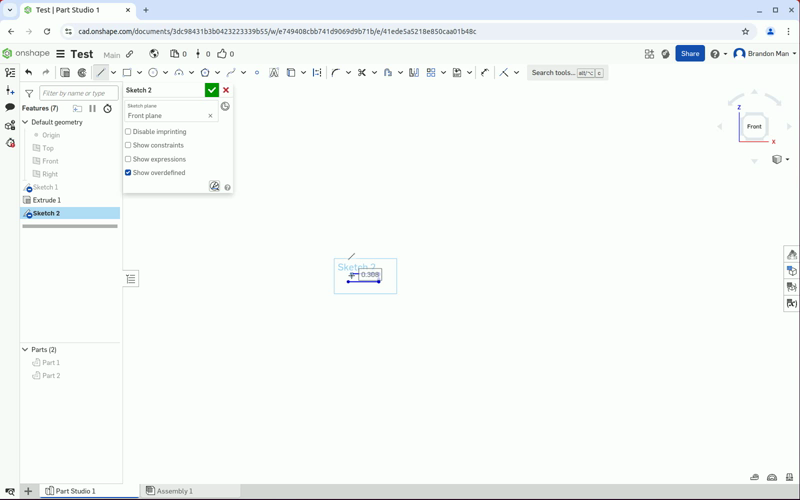
key_down(shift)
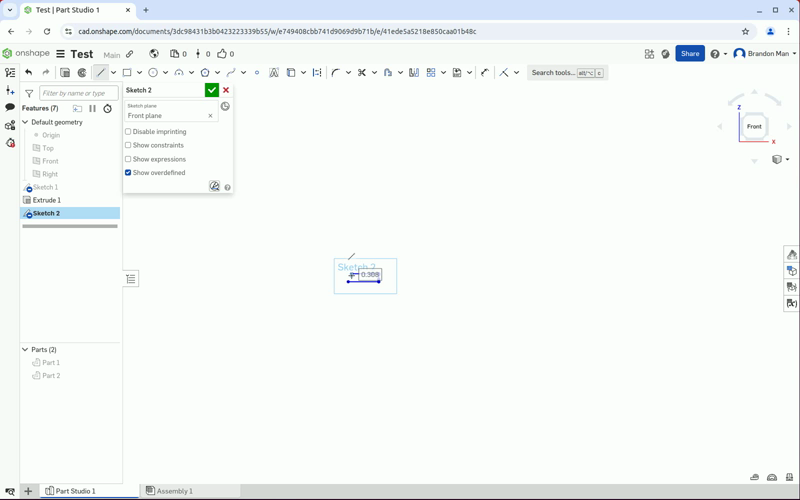
mouse_move(381, 275)
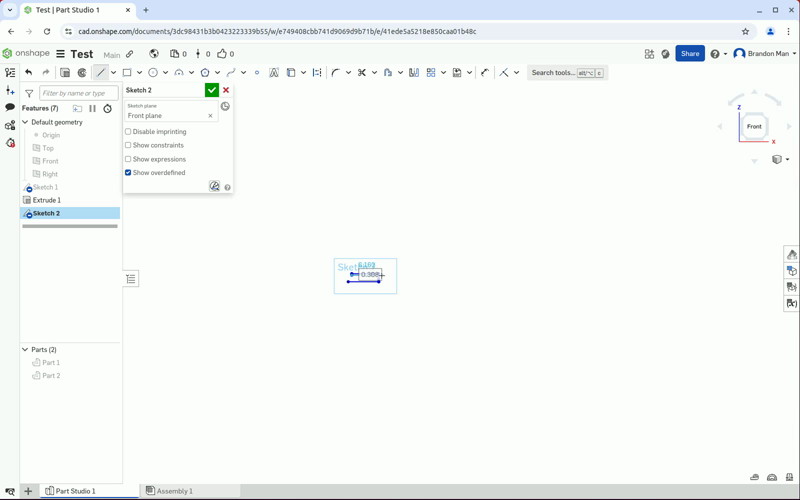
mouse_move(351, 279)
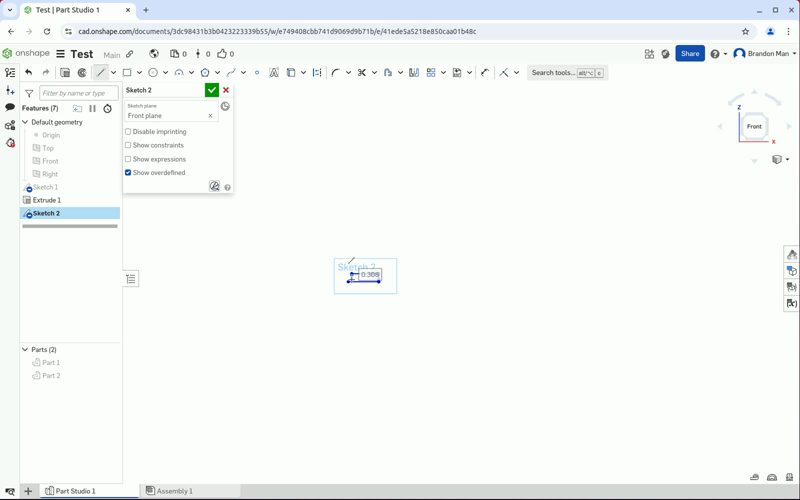
scroll(6)
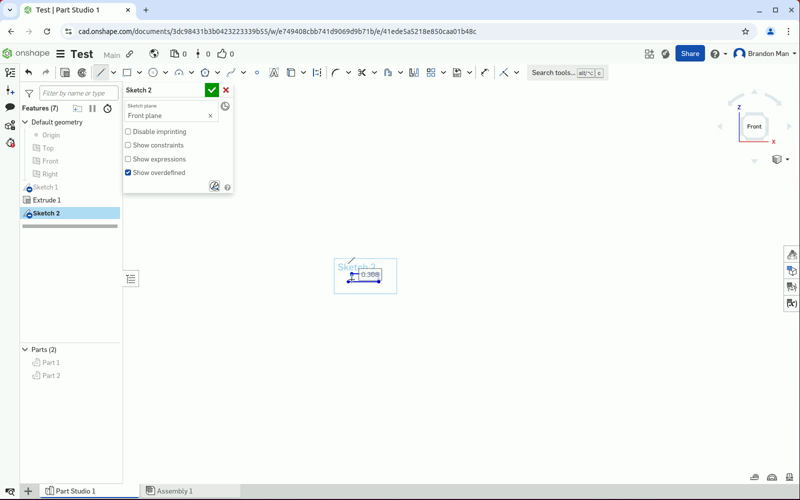
scroll(6)
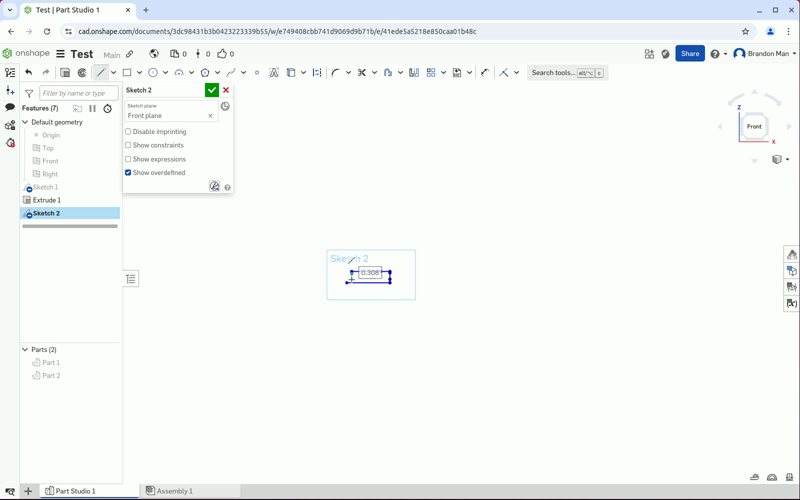
scroll(6)
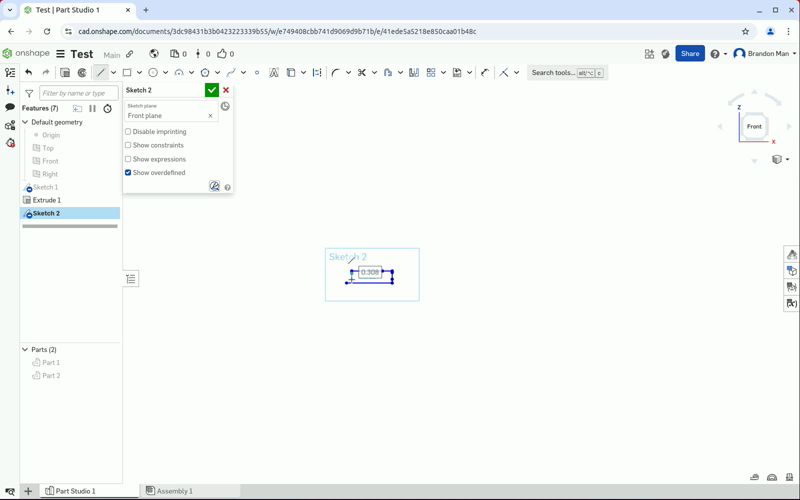
scroll(6)
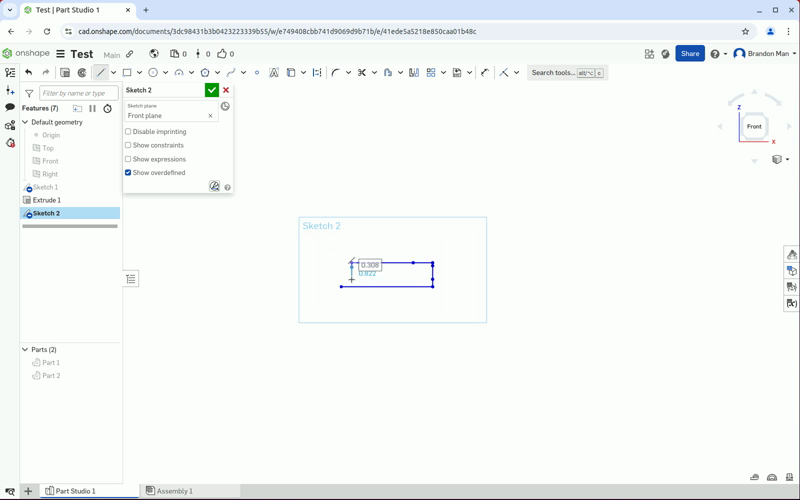
scroll(6)
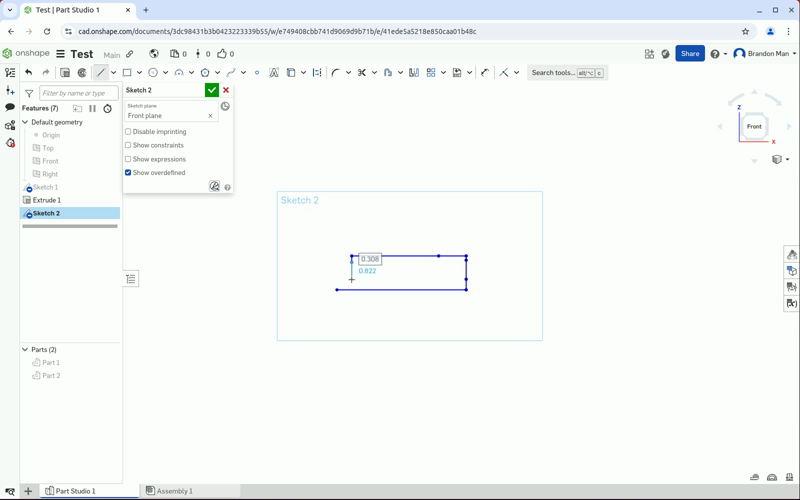
scroll(6)
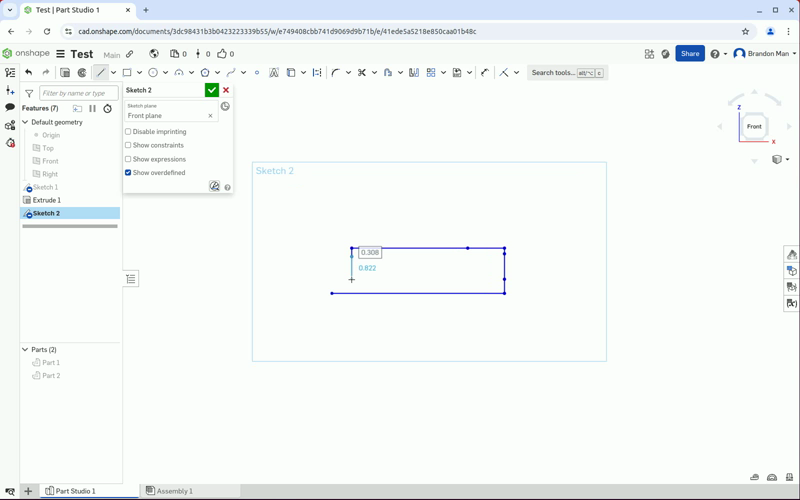
scroll(6)
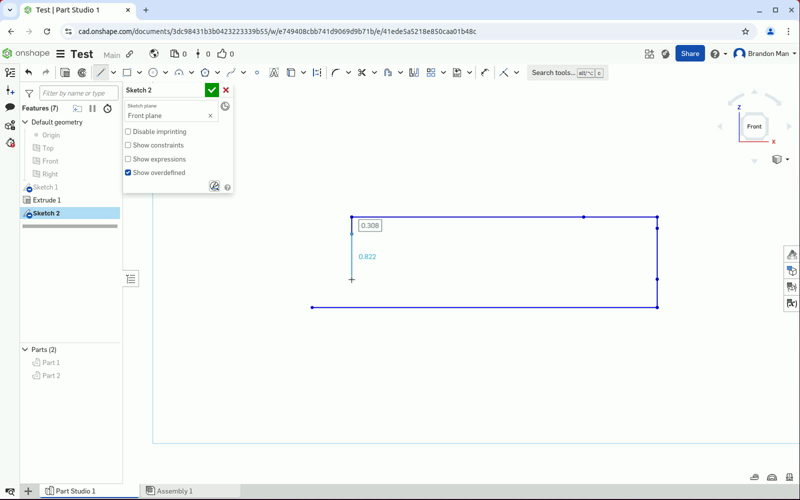
click(351, 279)
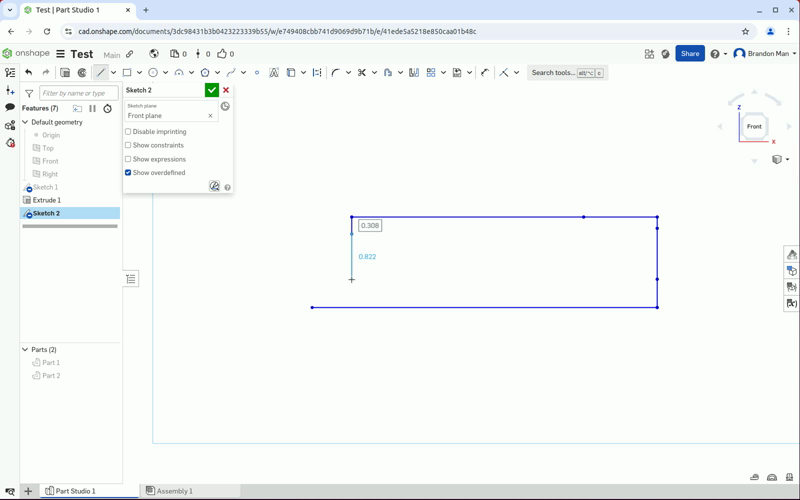
scroll(-6)
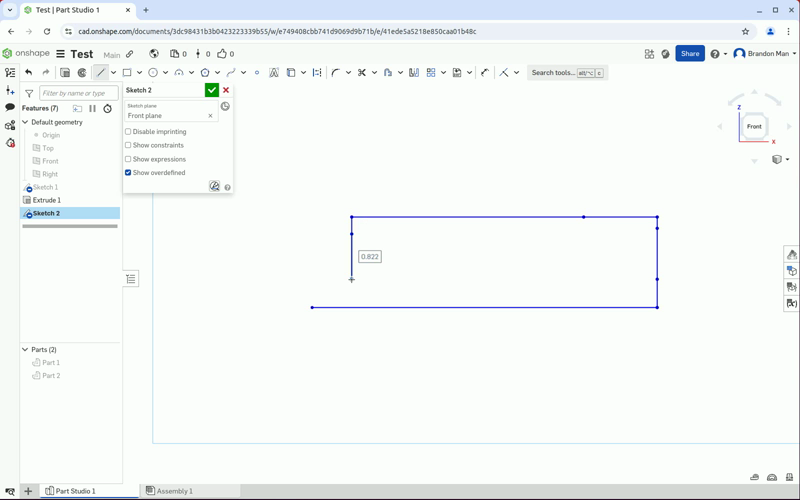
scroll(-6)
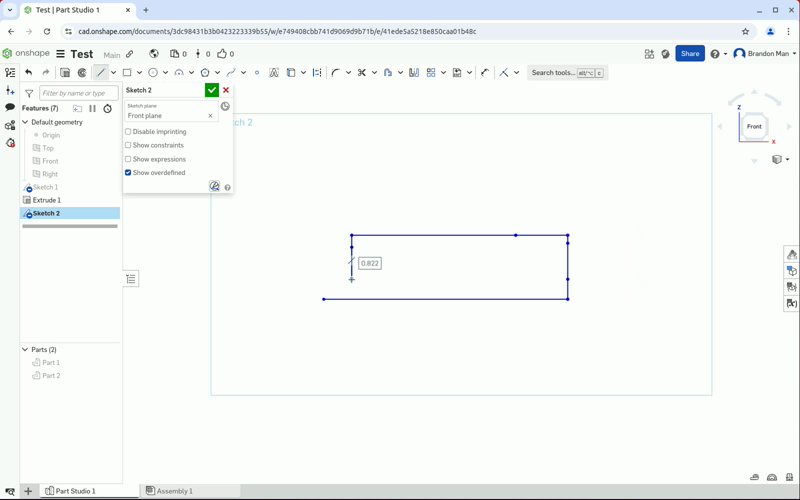
scroll(-6)
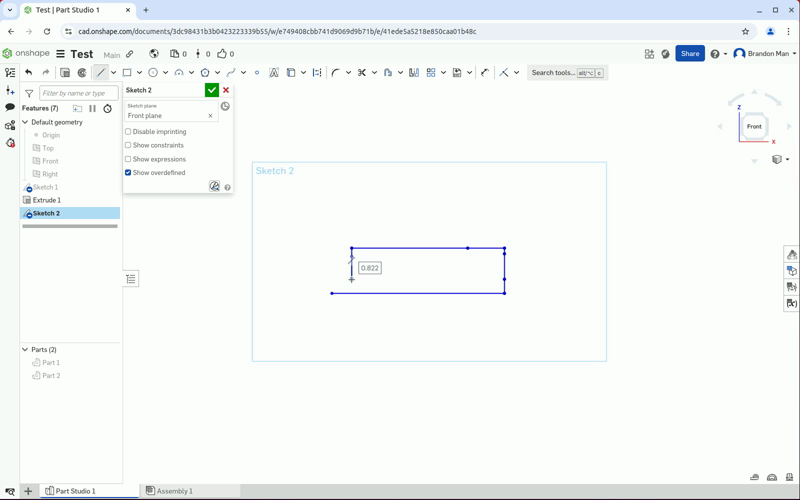
scroll(-6)
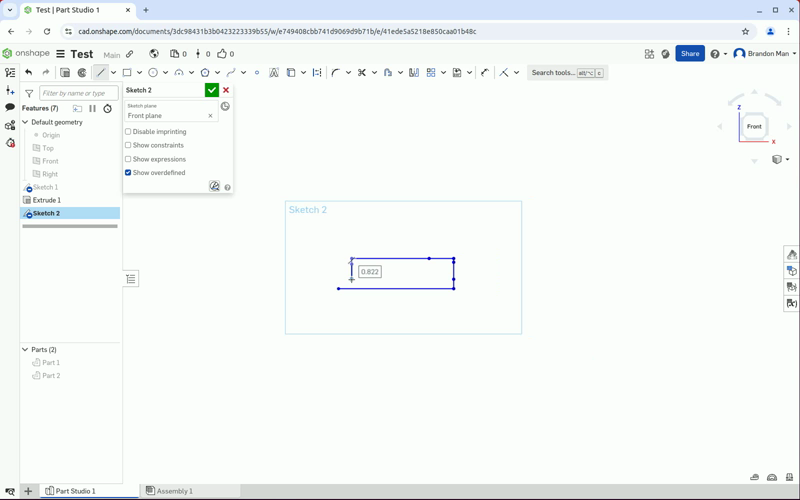
scroll(-6)
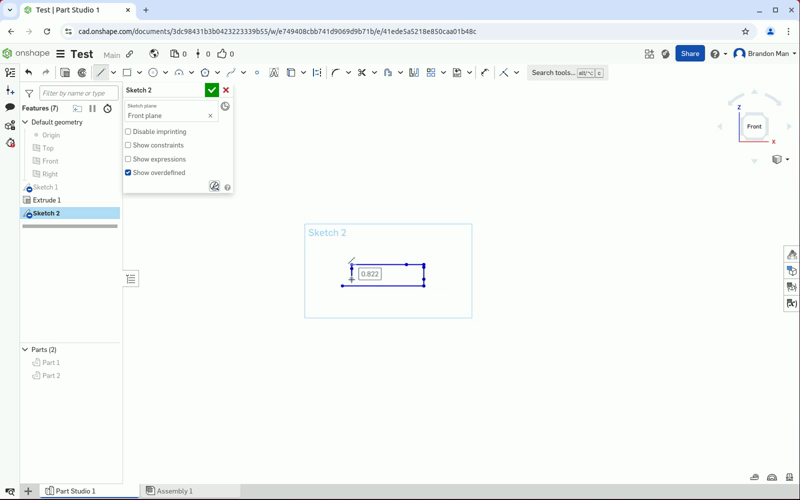
scroll(-6)
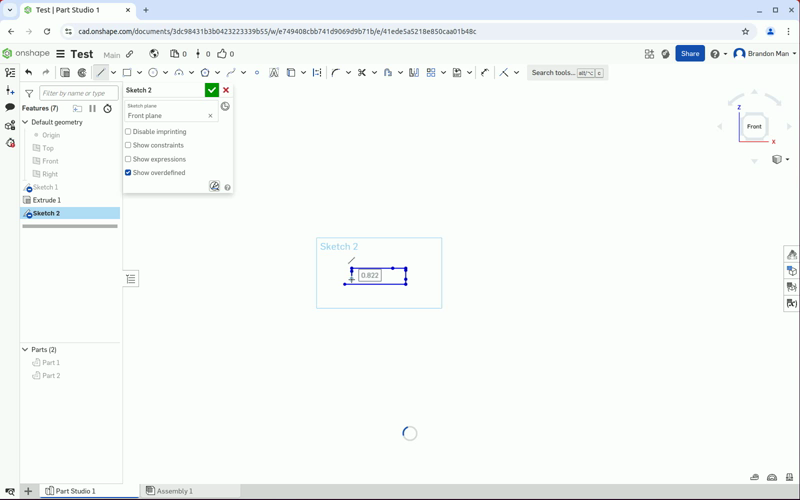
scroll(-6)
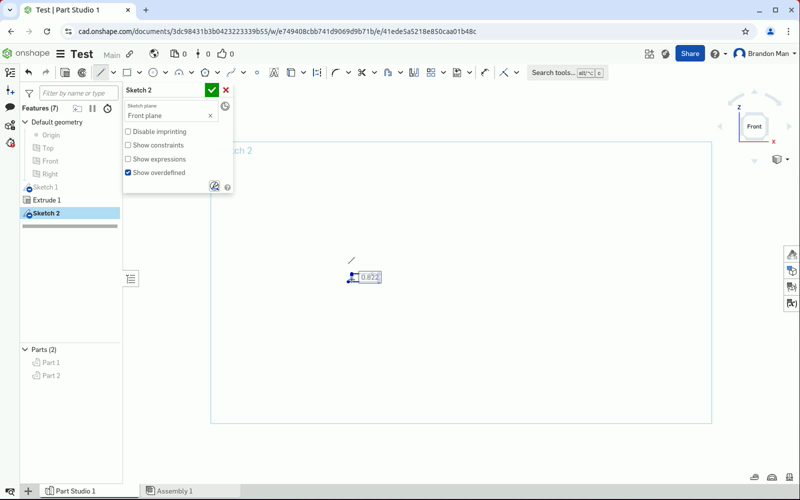
key_up(shift)
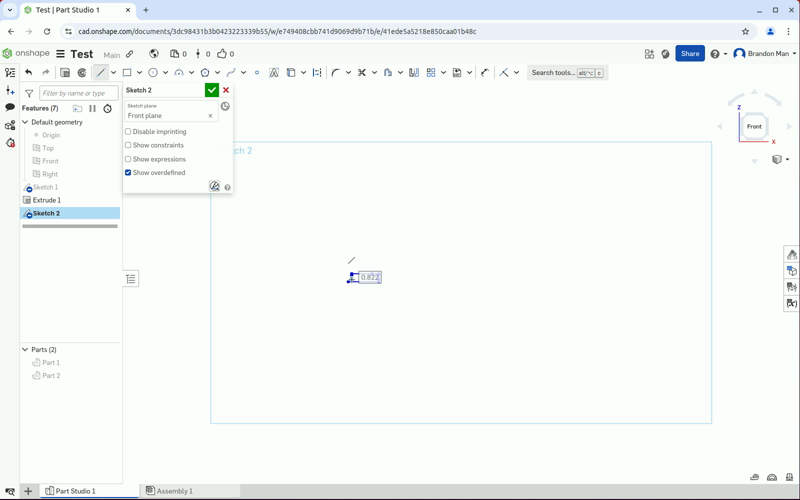
key_down(shift)
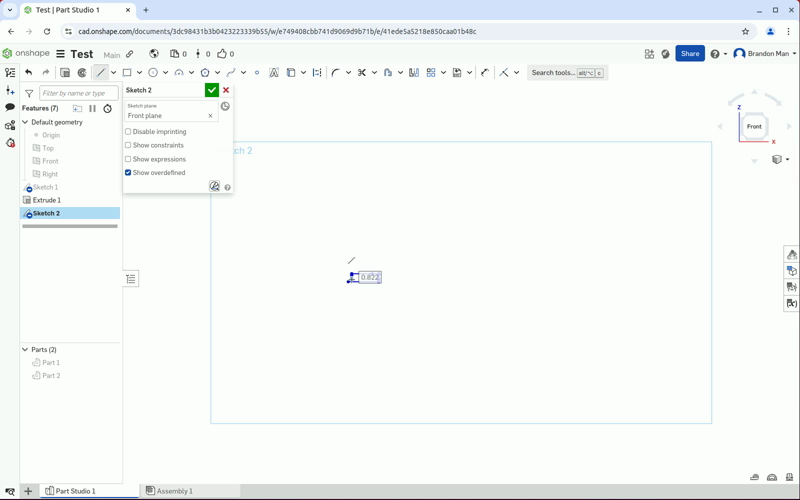
mouse_move(381, 279)
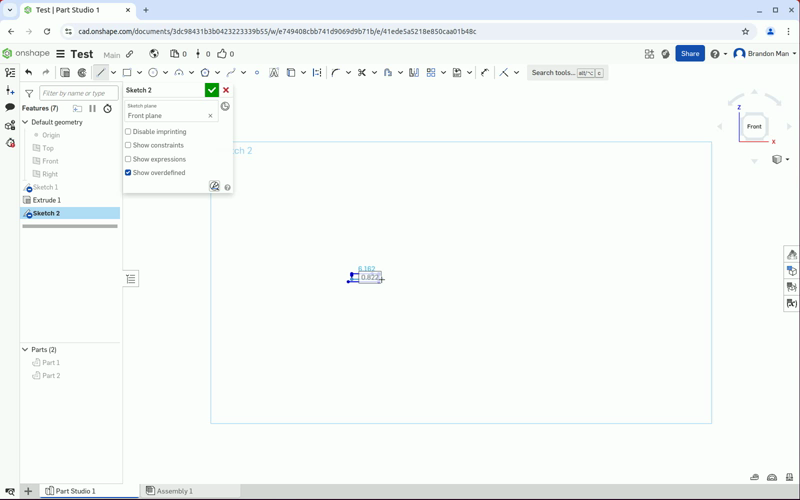
mouse_move(348, 279)
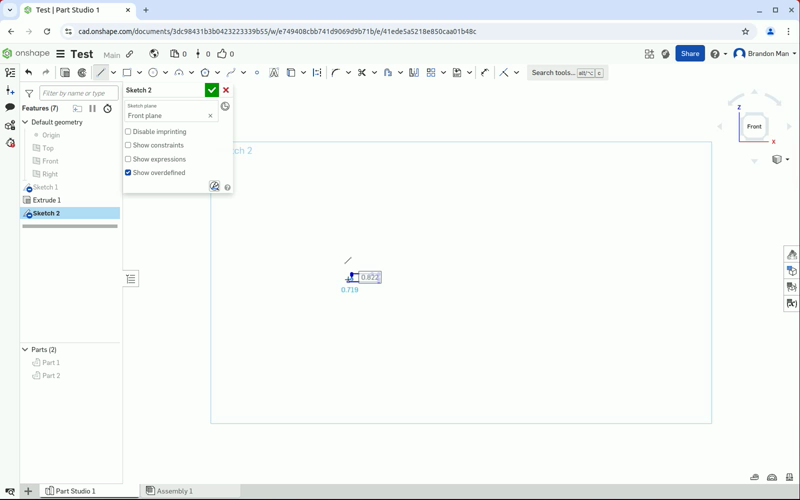
scroll(6)
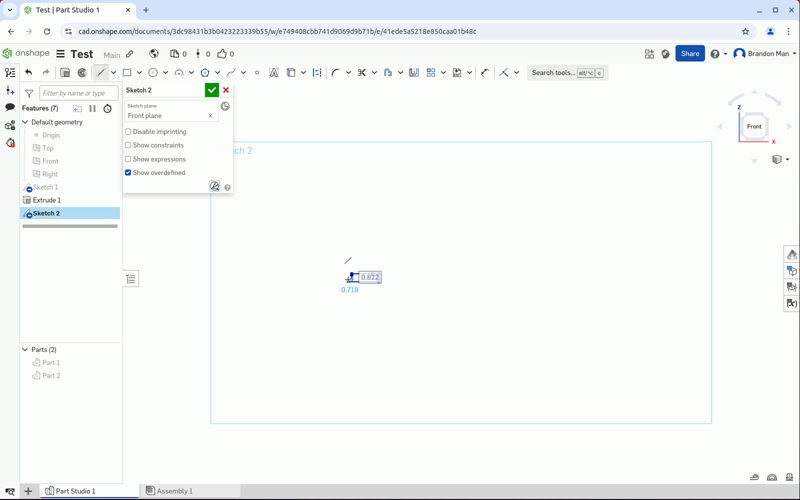
scroll(6)
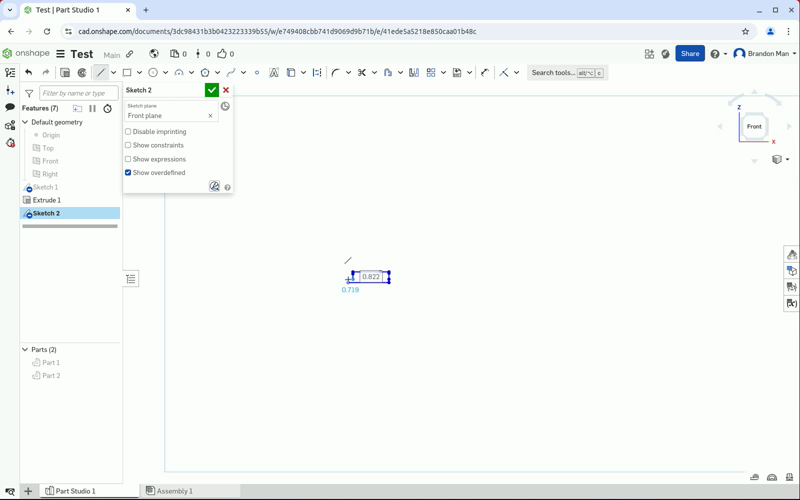
scroll(6)
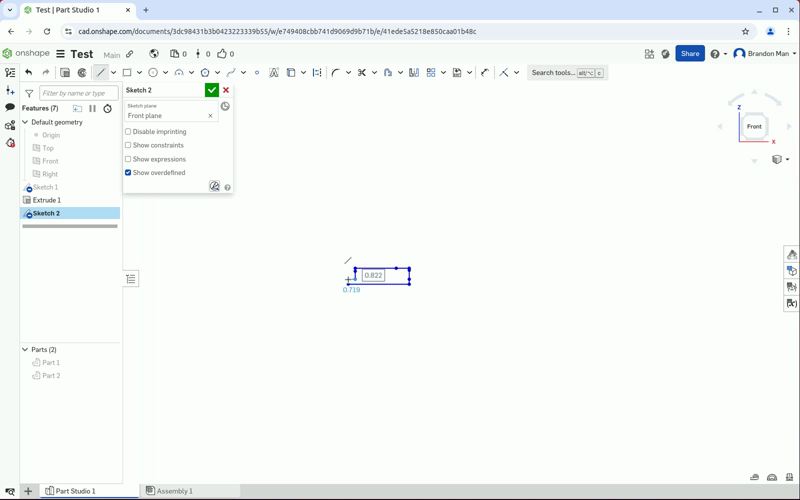
scroll(6)
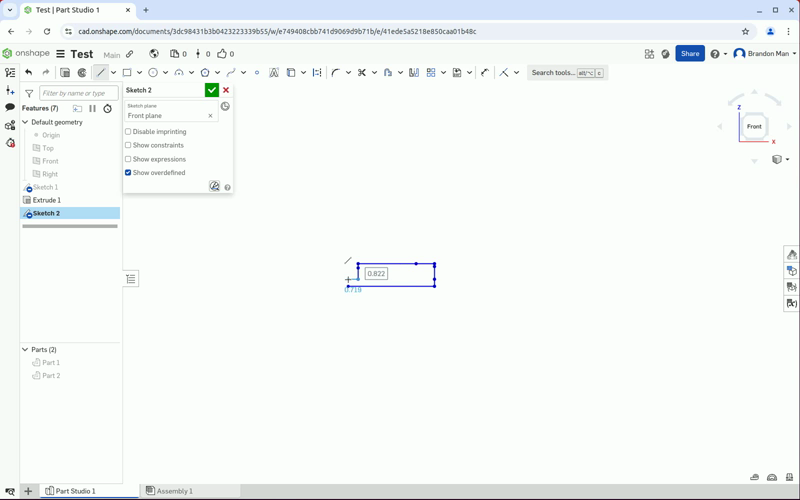
scroll(6)
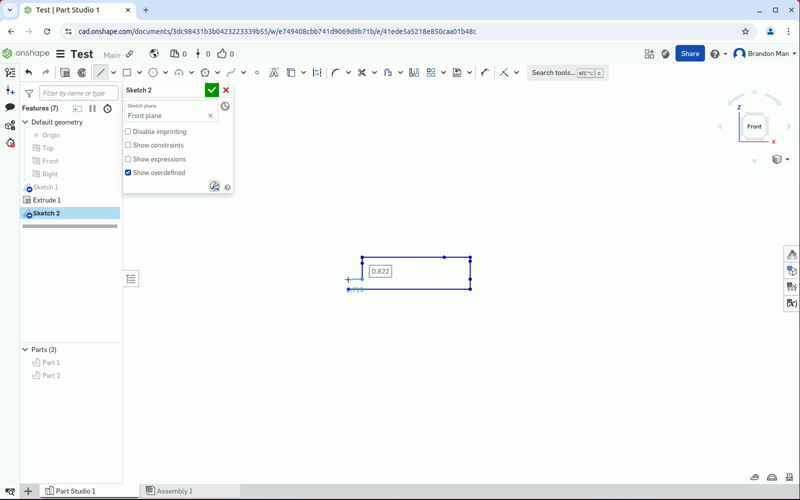
scroll(6)
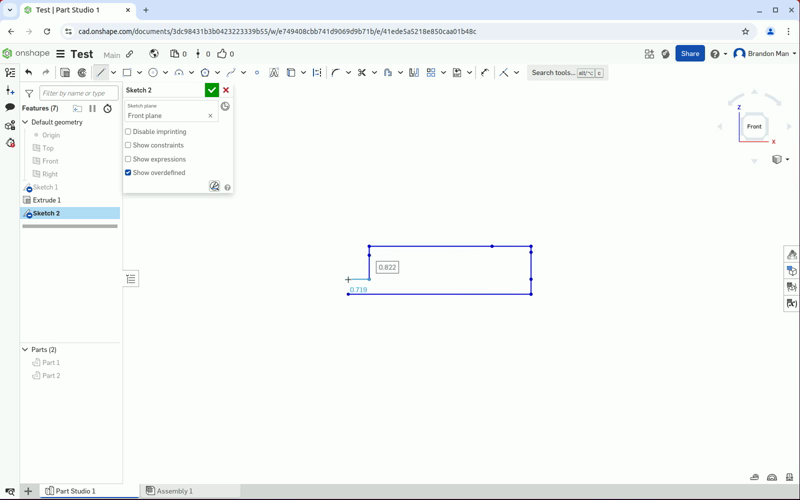
scroll(6)
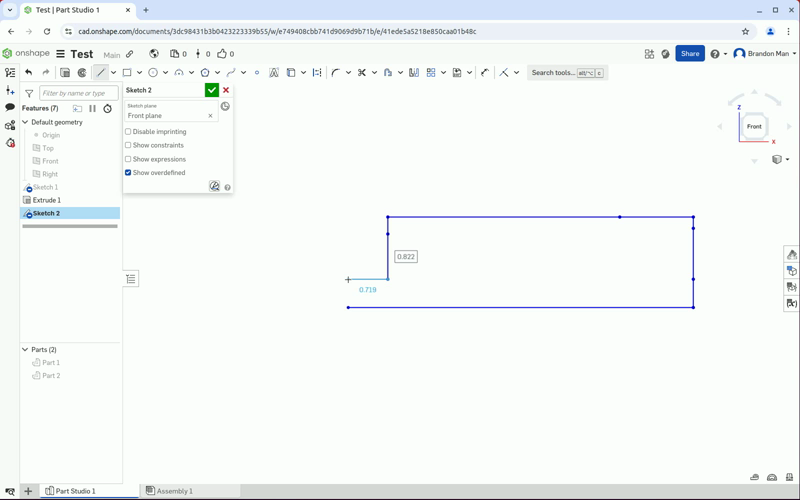
click(348, 279)
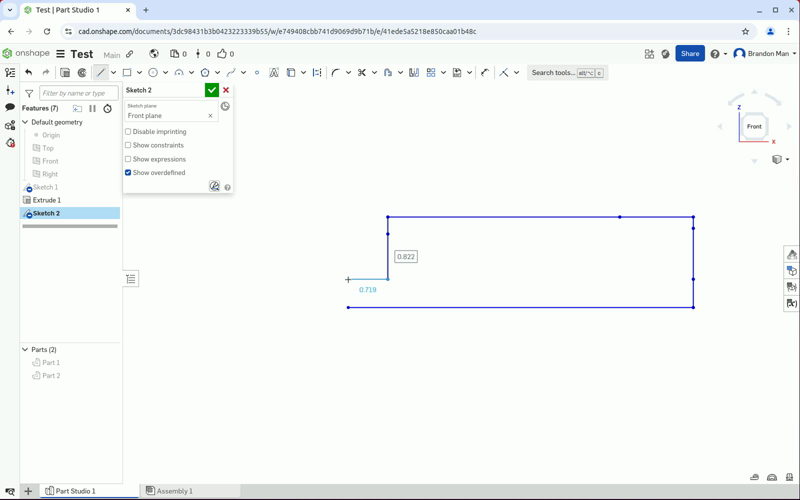
scroll(-6)
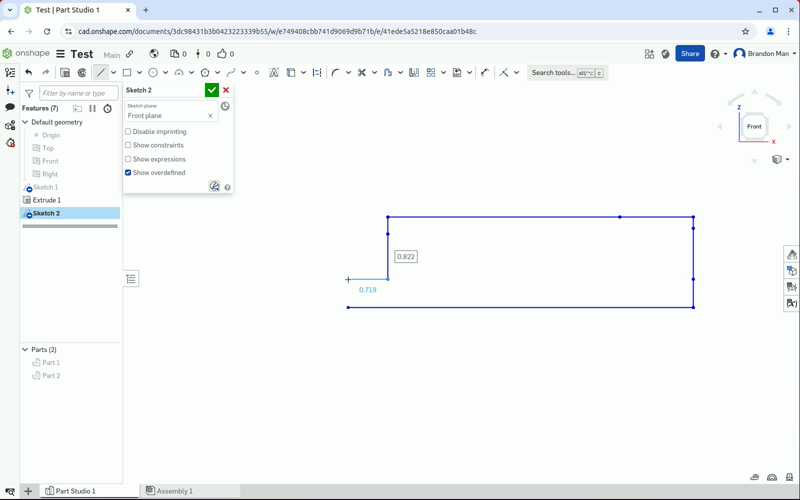
scroll(-6)
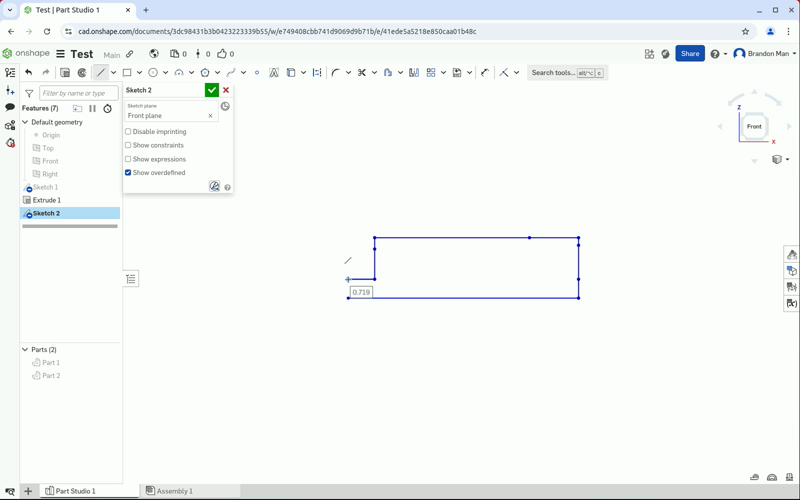
scroll(-6)
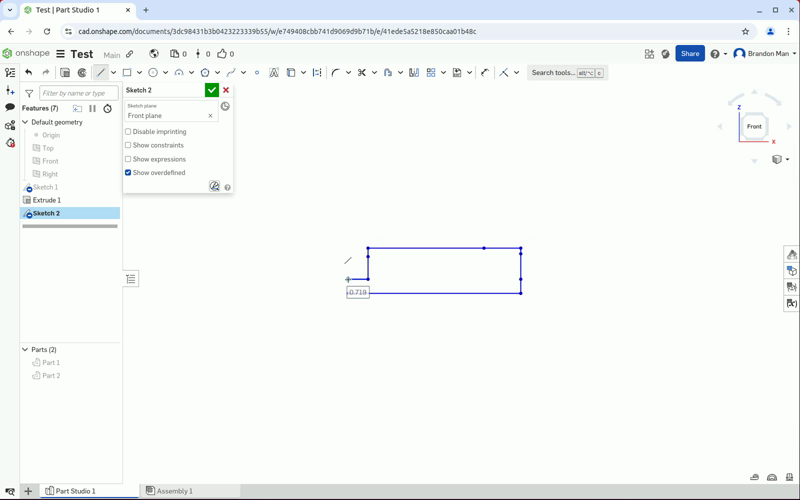
scroll(-6)
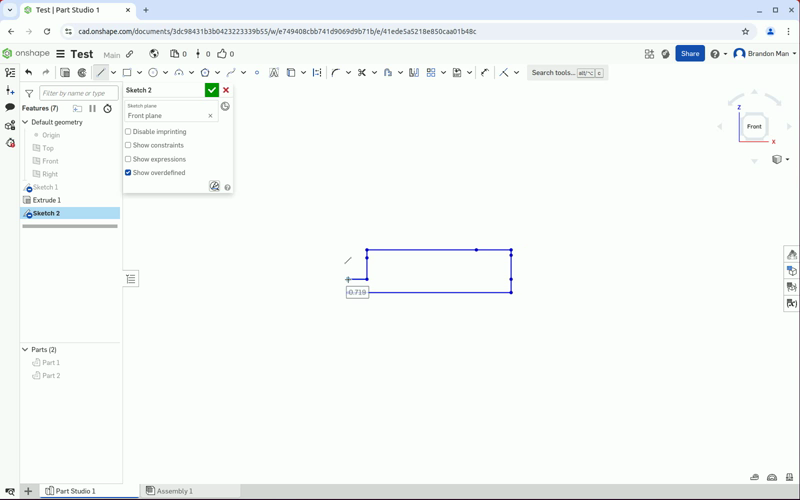
scroll(-6)
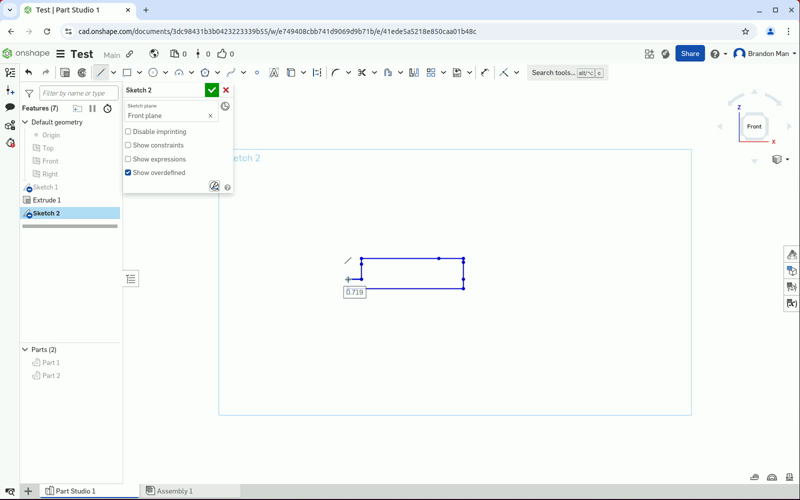
scroll(-6)
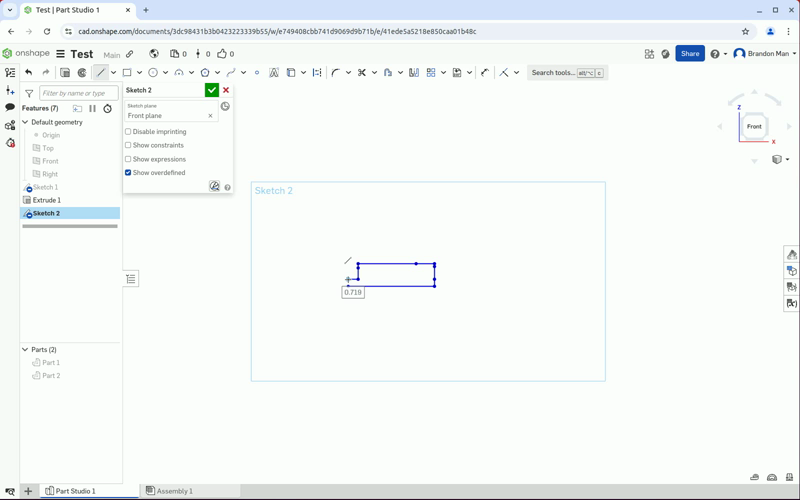
scroll(-6)
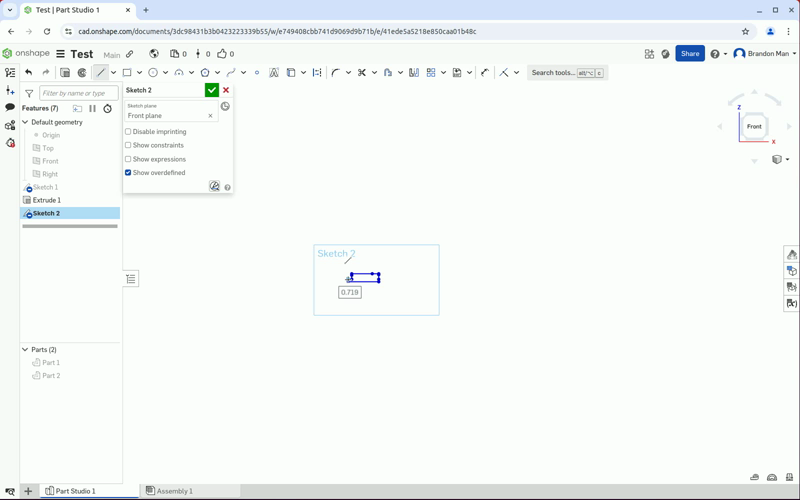
key_up(shift)
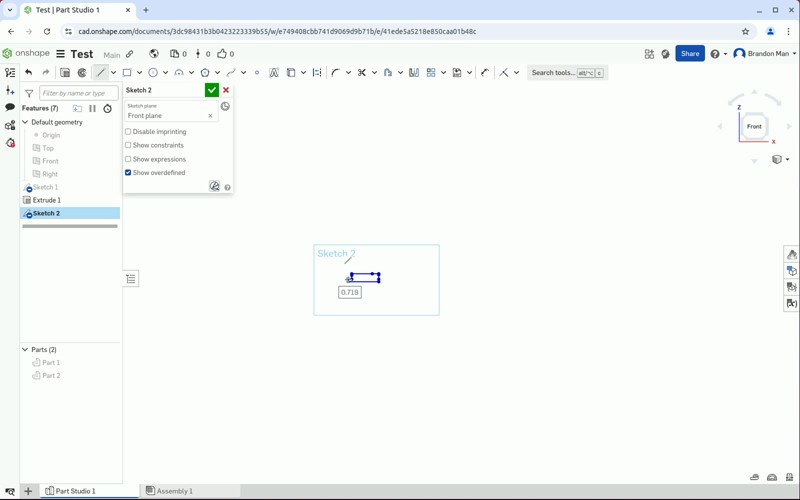
mouse_move(378, 279)
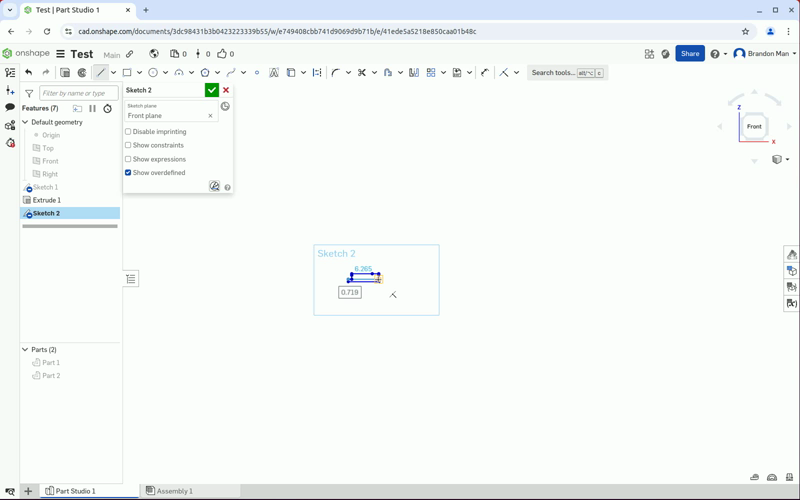
key_down(shift)
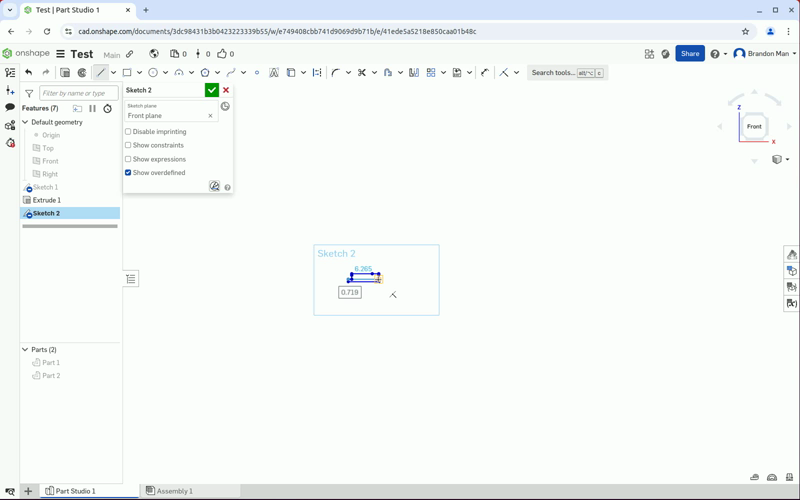
mouse_move(348, 281)
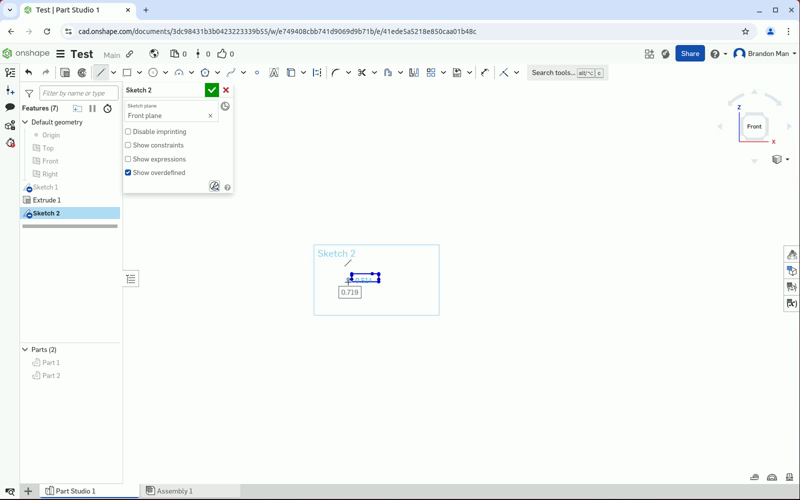
scroll(6)
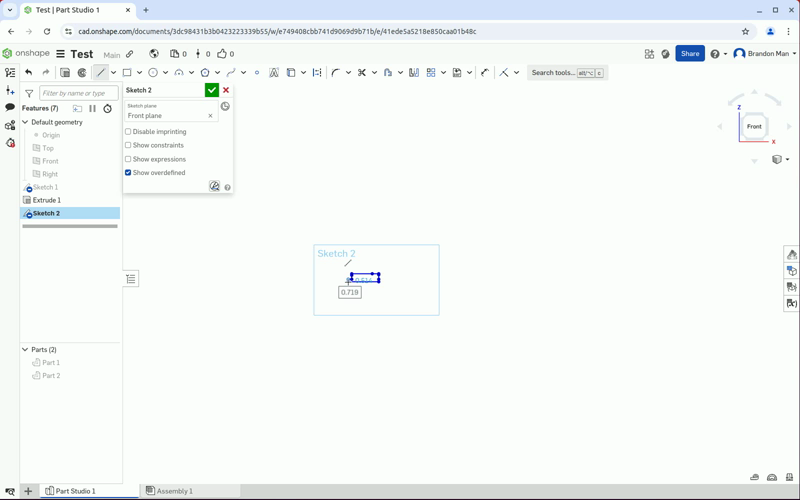
scroll(6)
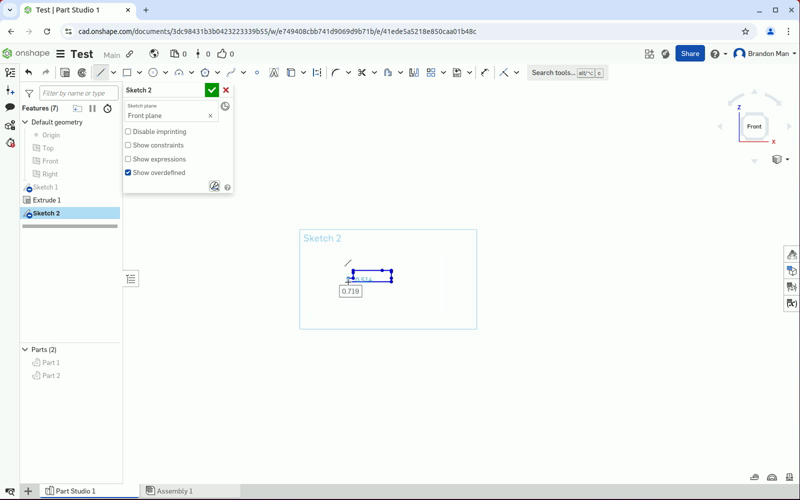
scroll(6)
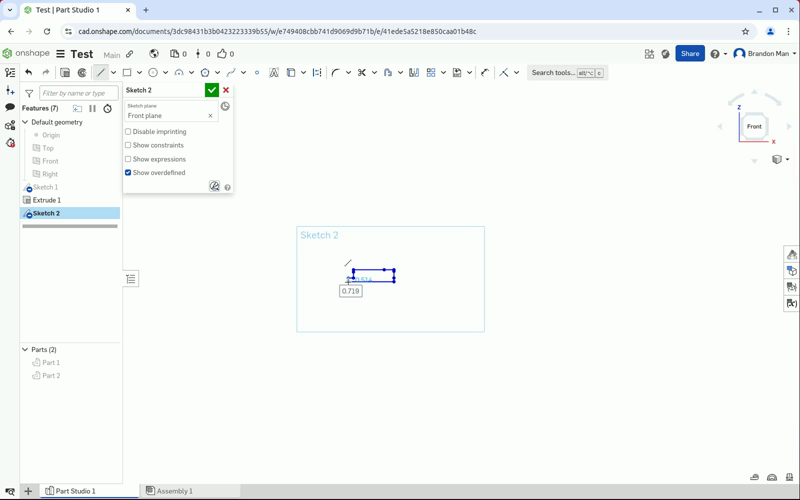
scroll(6)
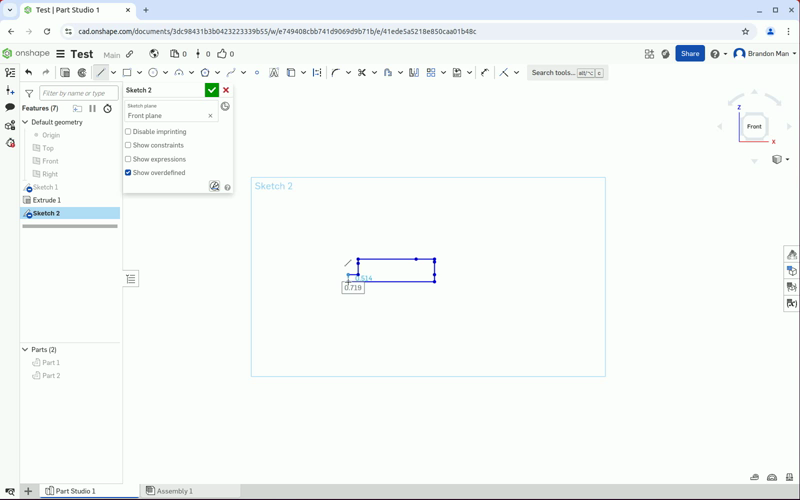
scroll(6)
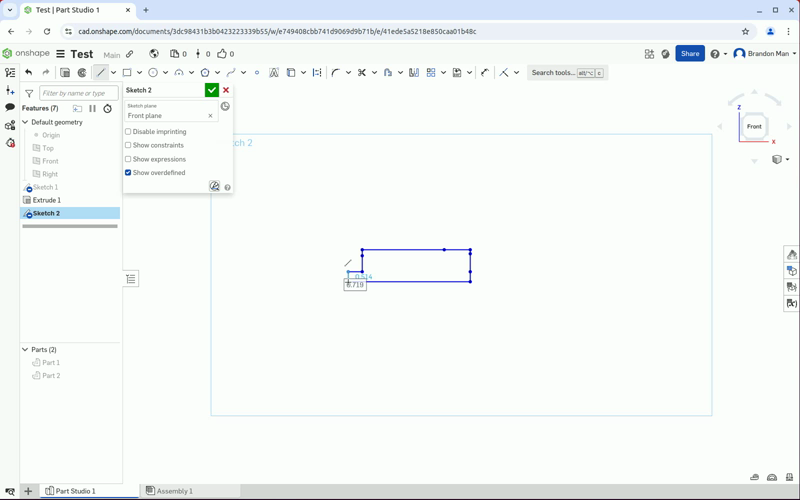
scroll(6)
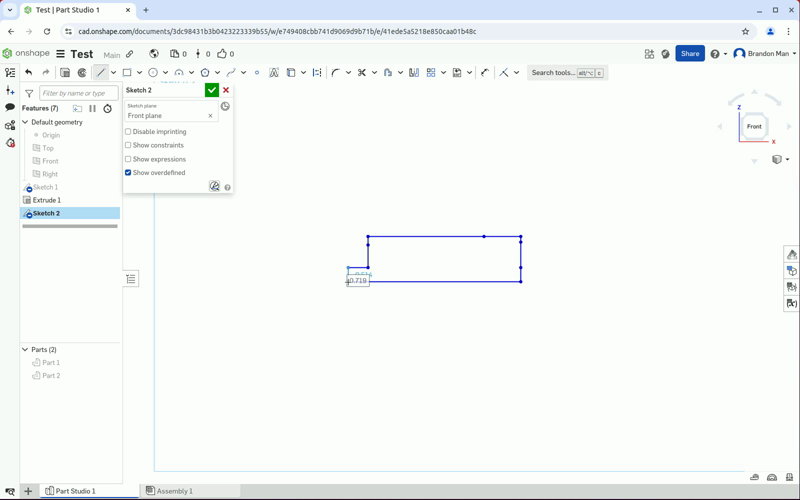
scroll(6)
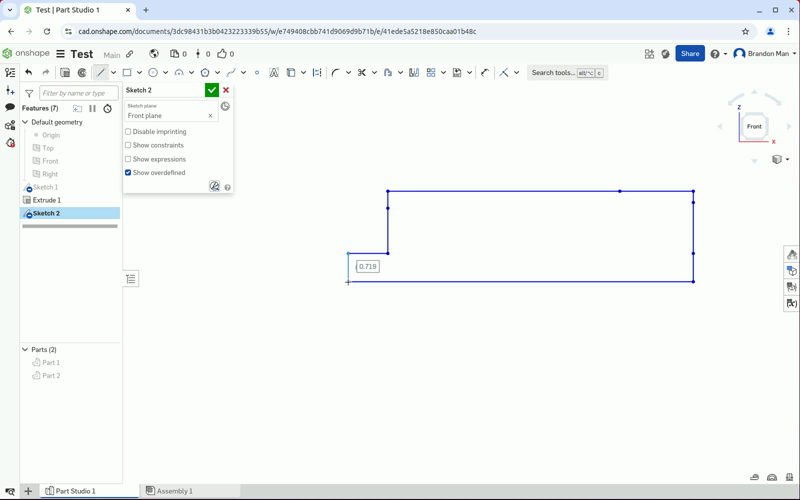
key_up(shift)
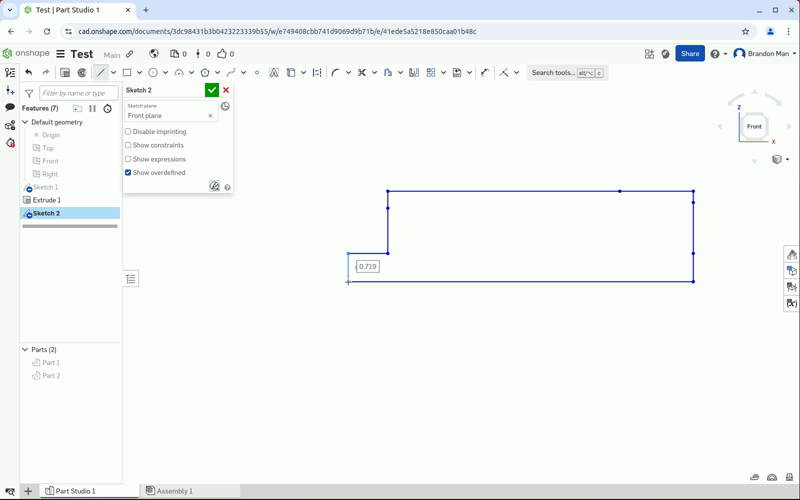
click(348, 281)
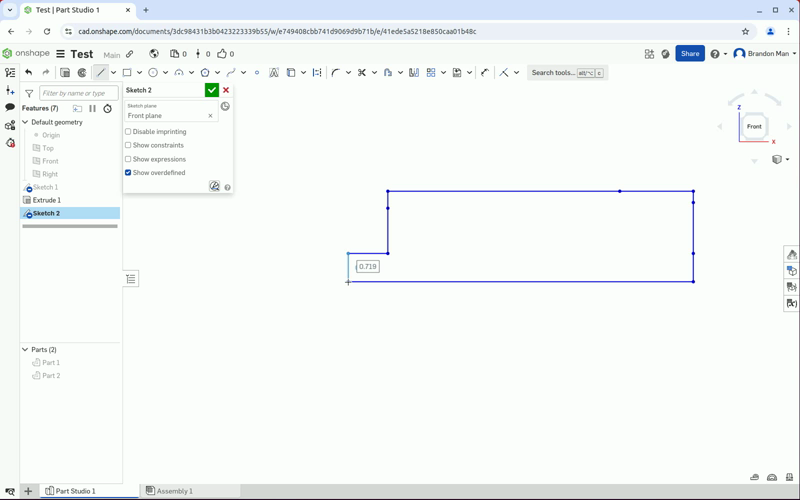
scroll(-6)
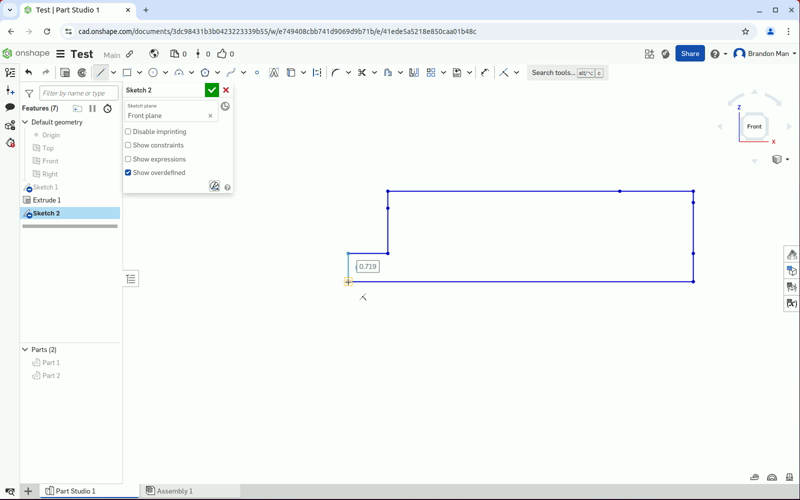
scroll(-6)
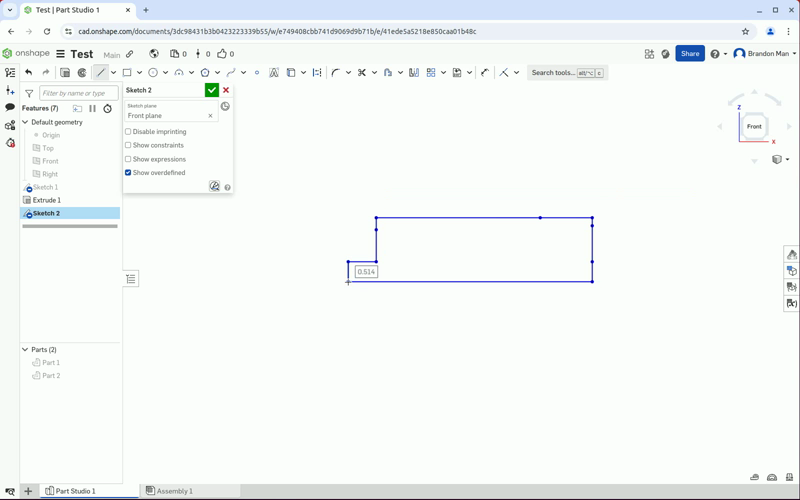
scroll(-6)
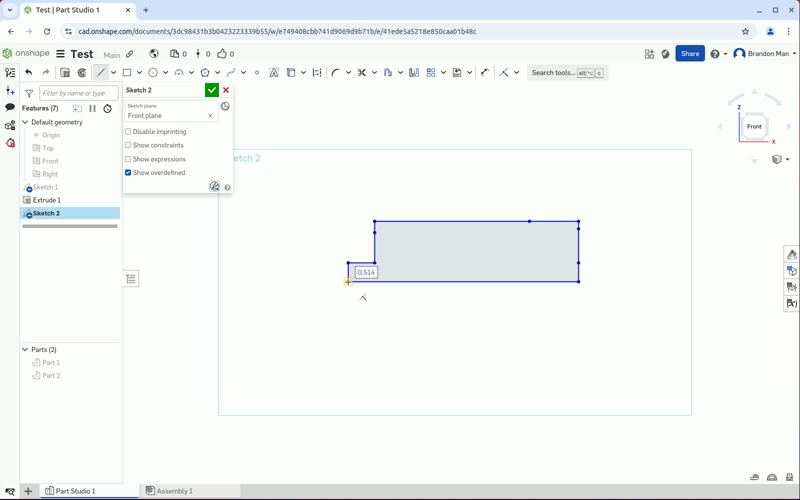
scroll(-6)
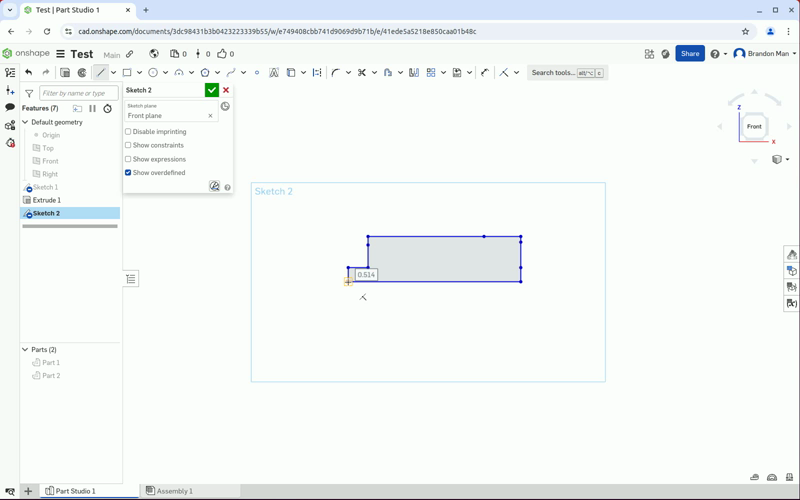
scroll(-6)
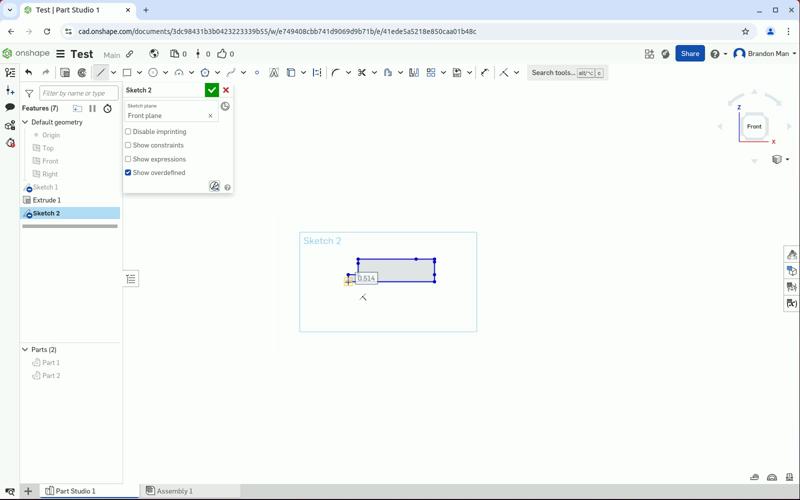
scroll(-6)
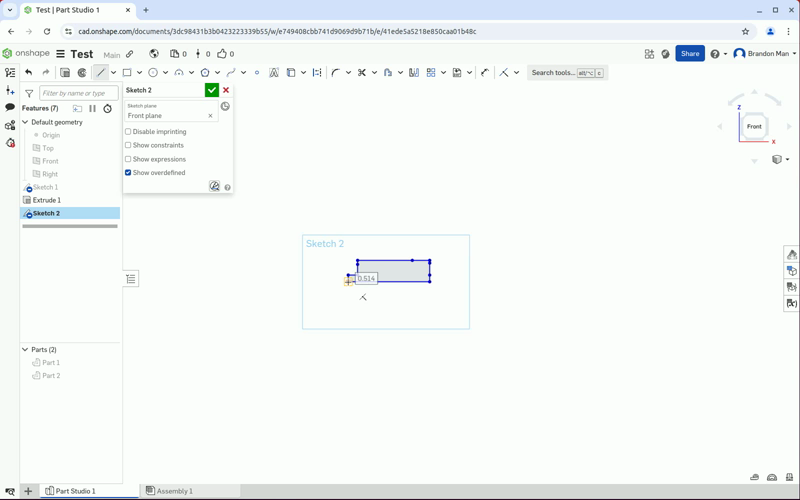
scroll(-6)
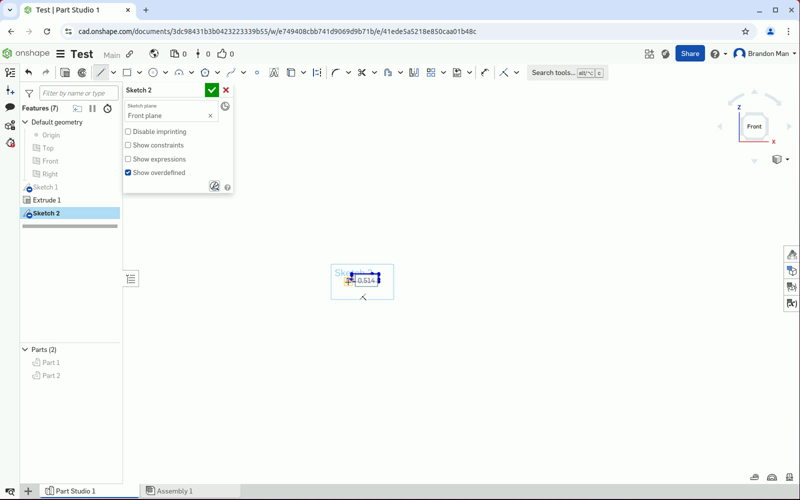
key(esc)
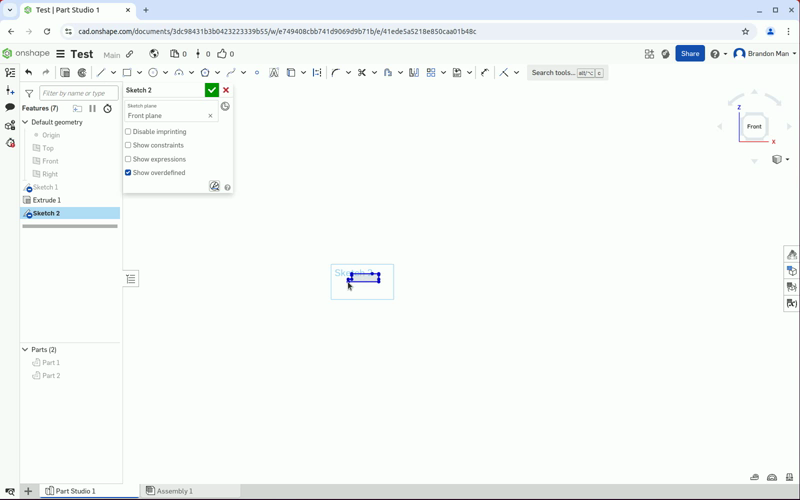
mouse_move(371, 274)
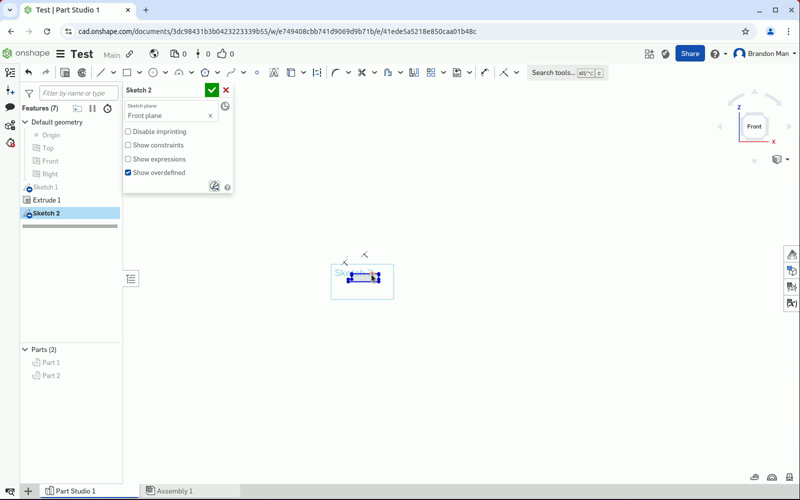
scroll(6)
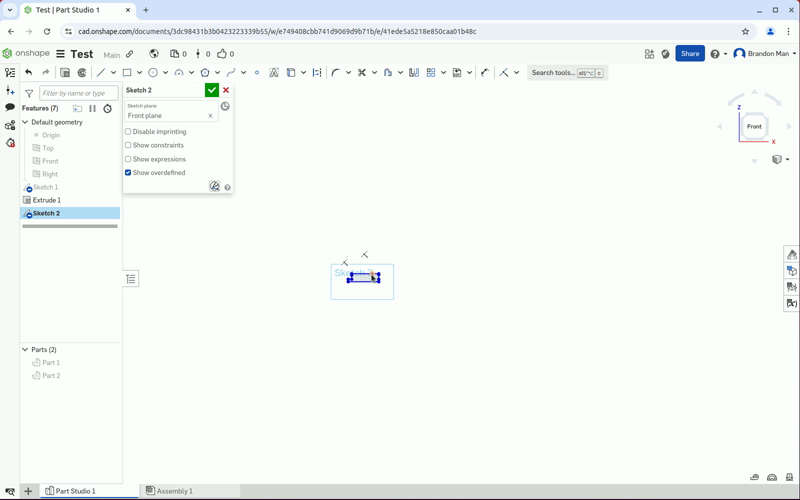
scroll(6)
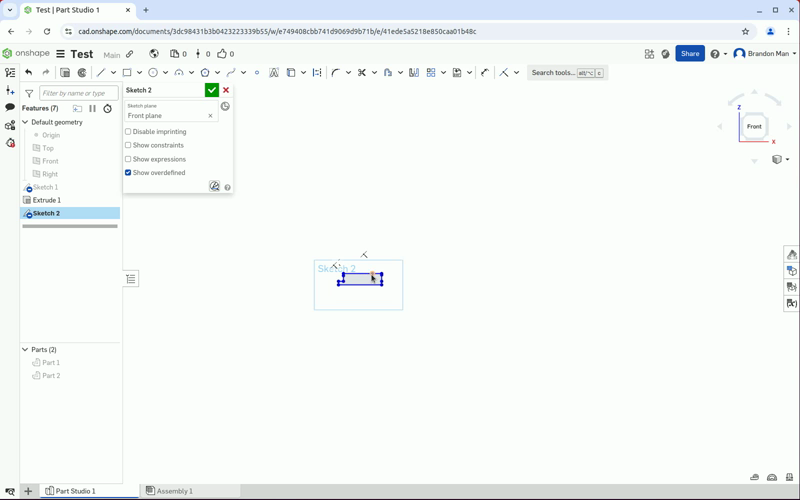
scroll(6)
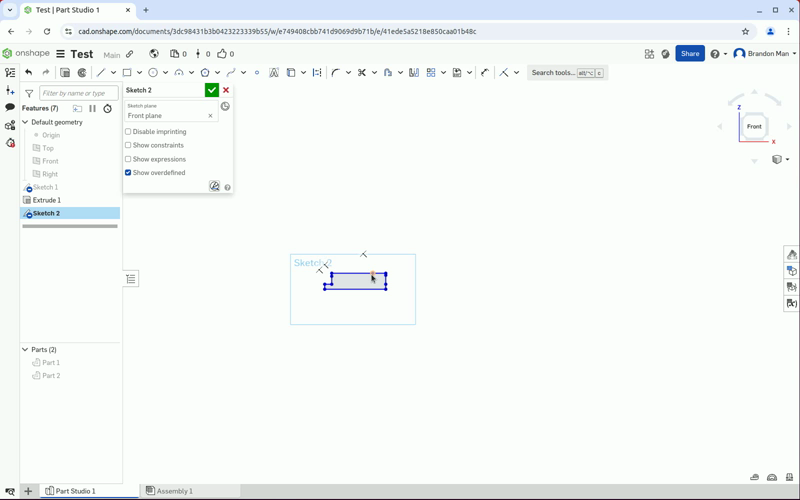
scroll(6)
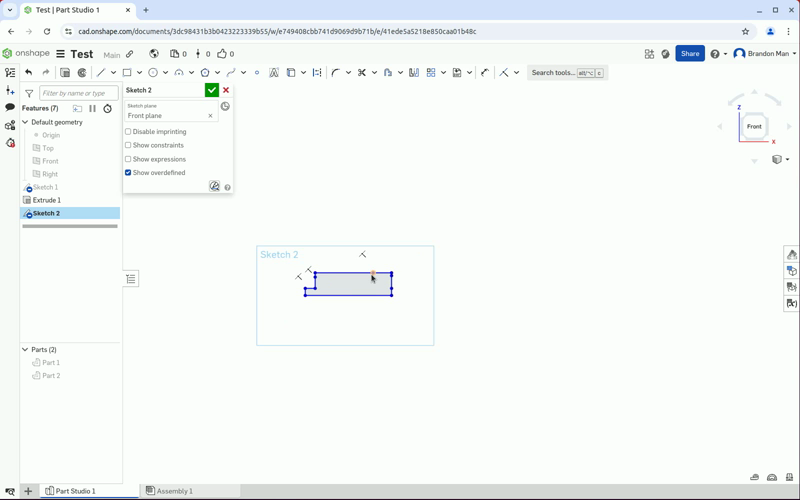
scroll(6)
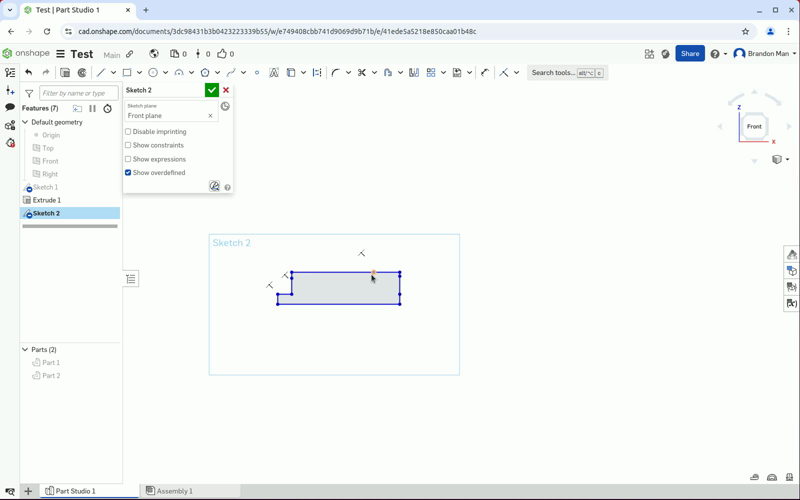
scroll(6)
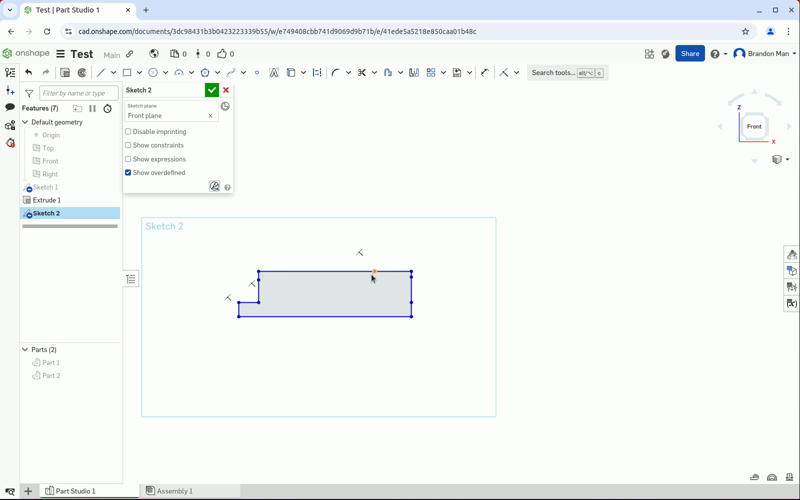
scroll(6)
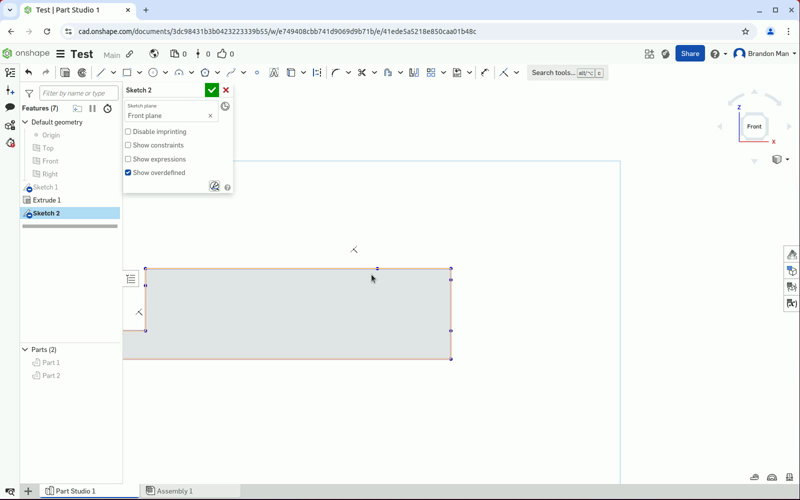
click(371, 274)
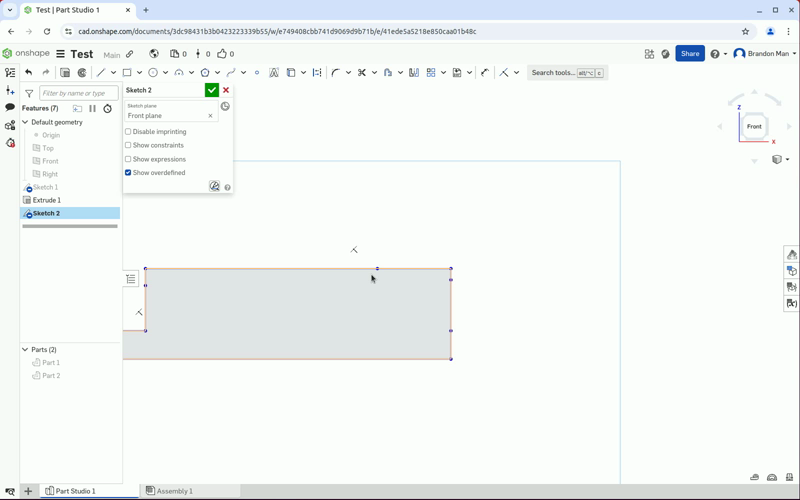
scroll(-6)
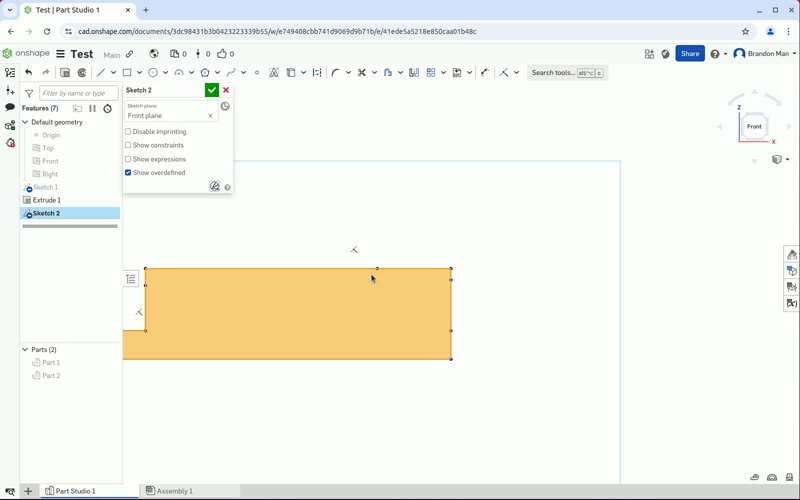
scroll(-6)
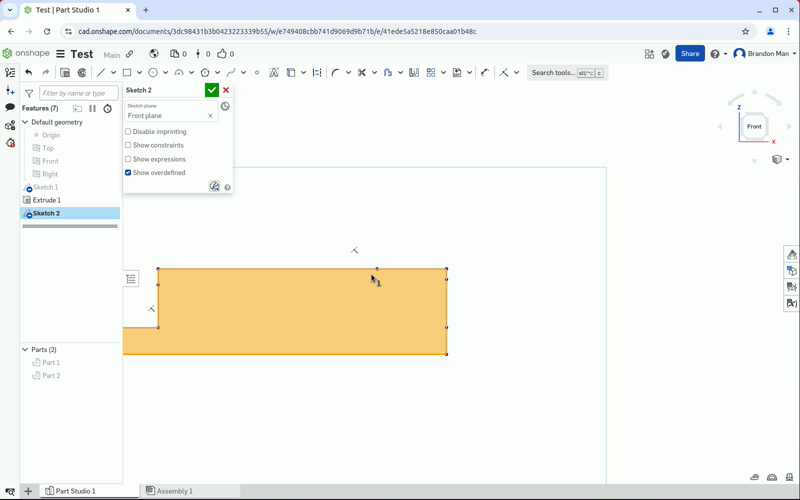
scroll(-6)
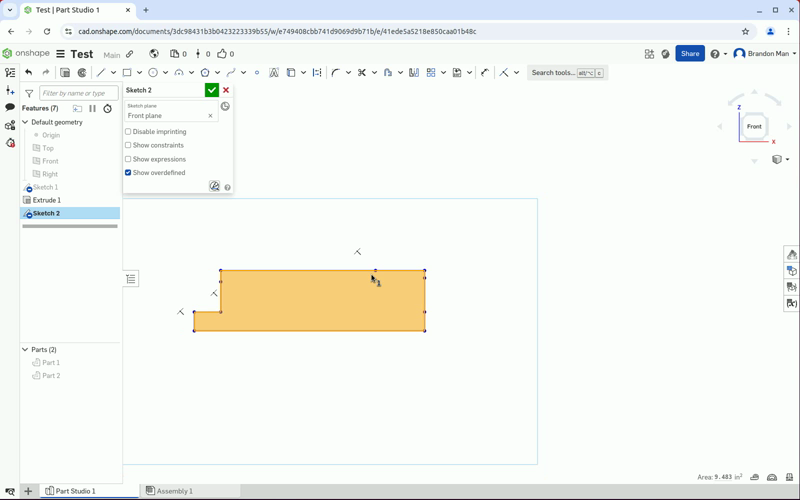
scroll(-6)
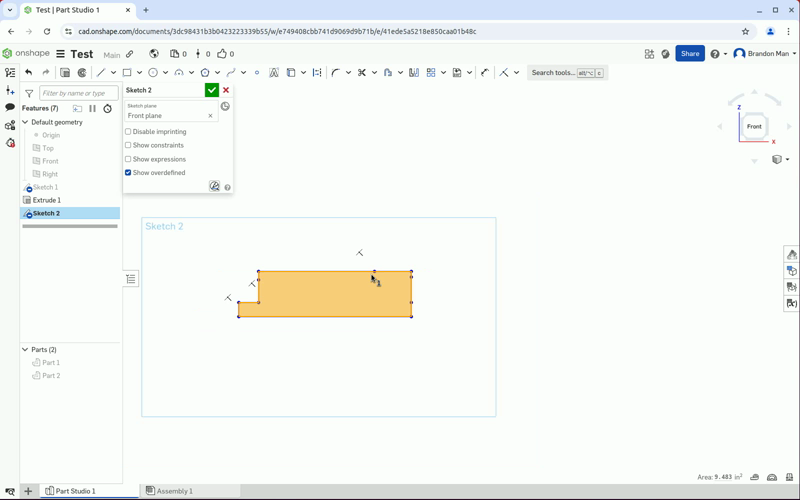
scroll(-6)
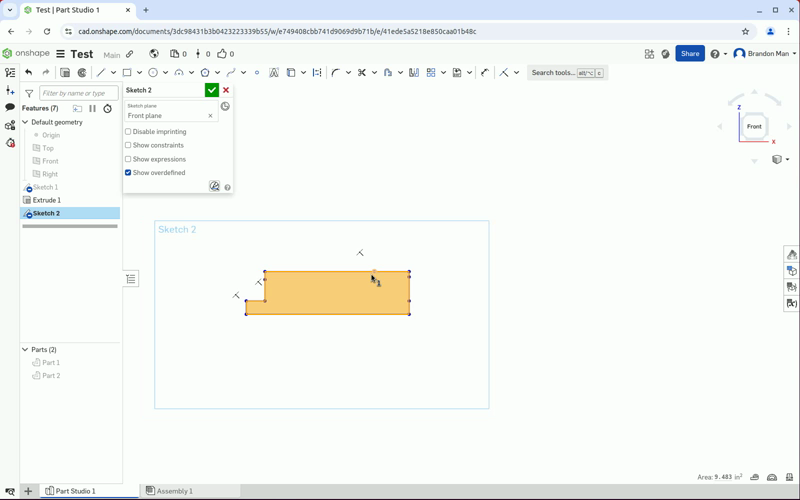
scroll(-6)
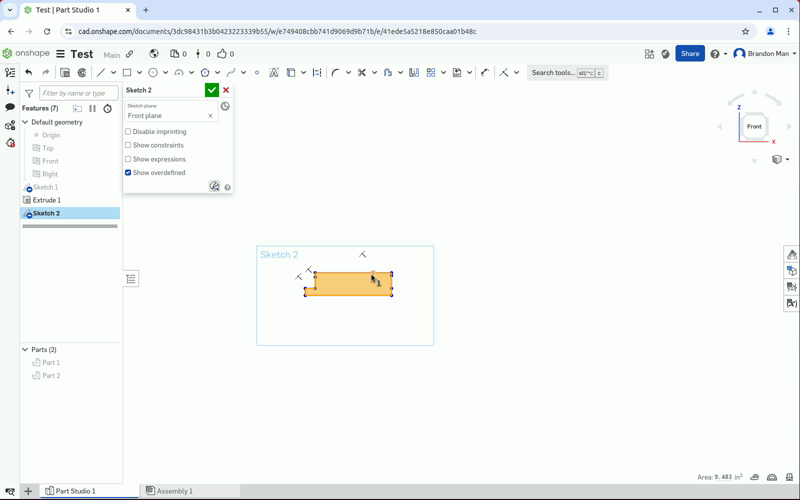
scroll(-6)
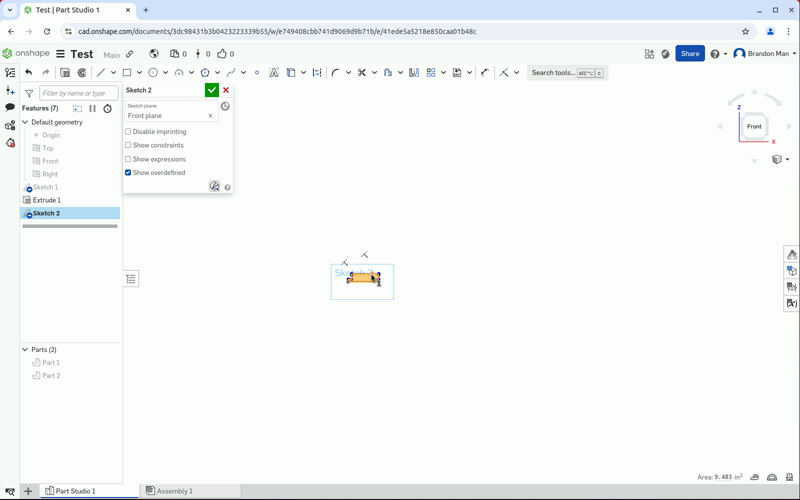
mouse_move(73, 352)
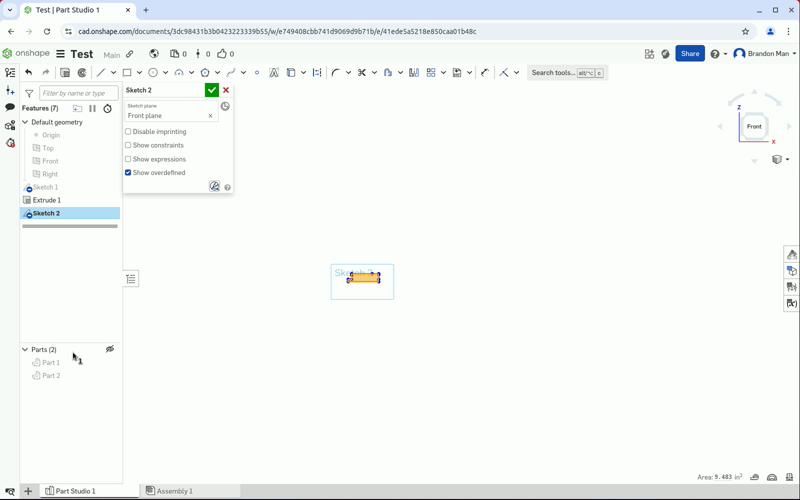
key(shift+y)
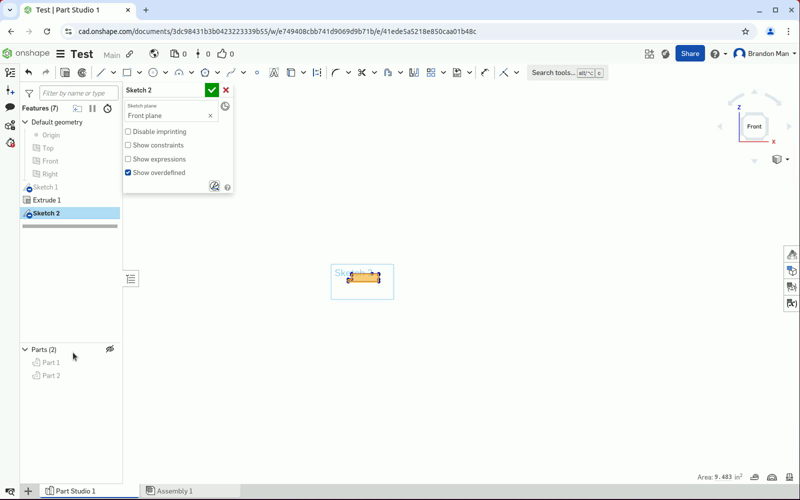
key(shift+e)
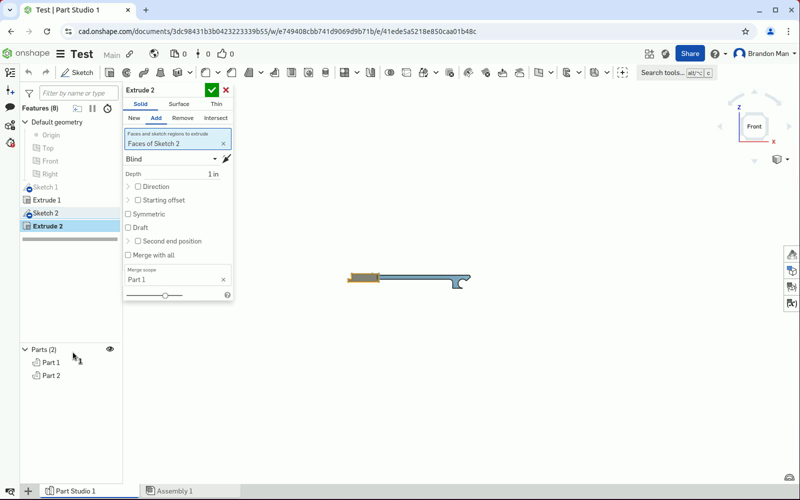
mouse_move(143, 106)
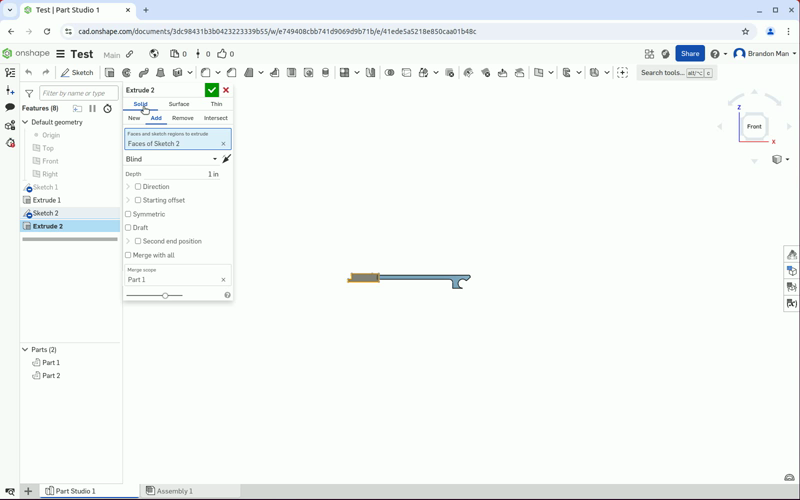
click(143, 106)
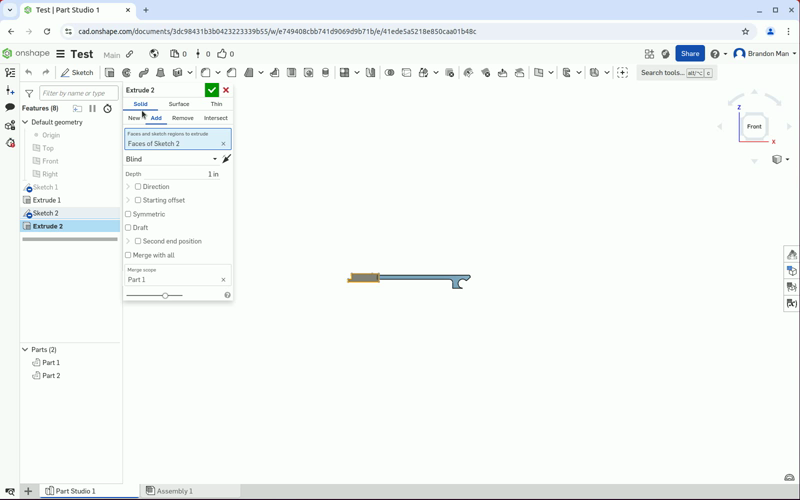
mouse_move(137, 120)
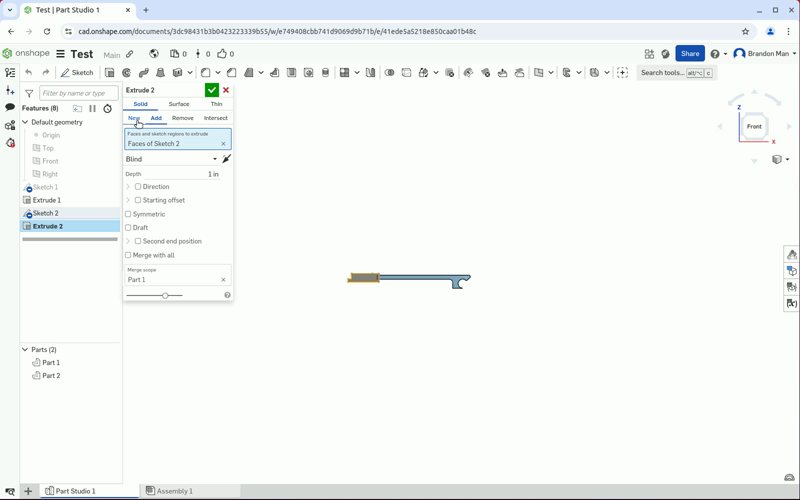
click(137, 120)
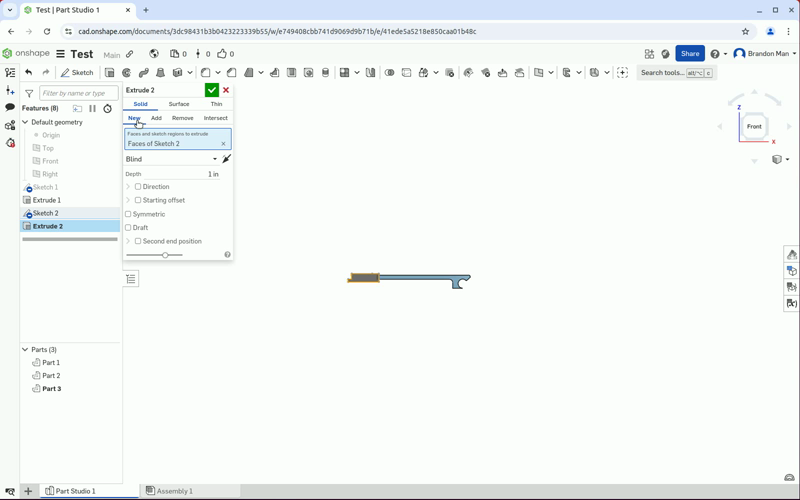
key(tab, 4)
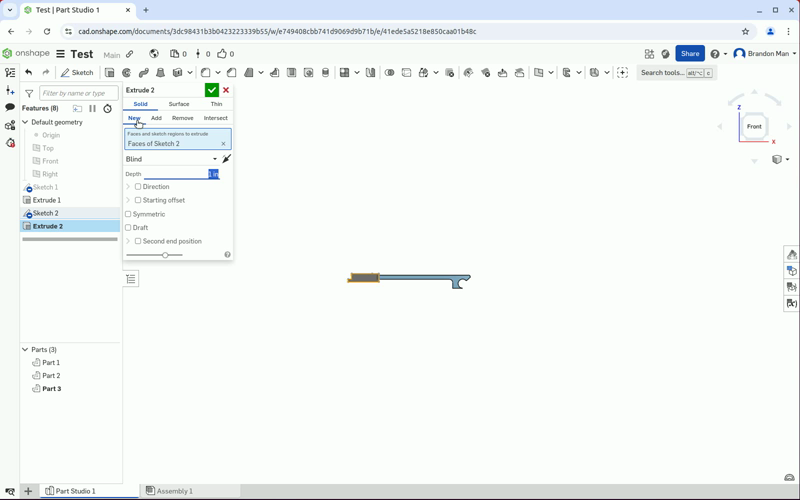
text(9.147)
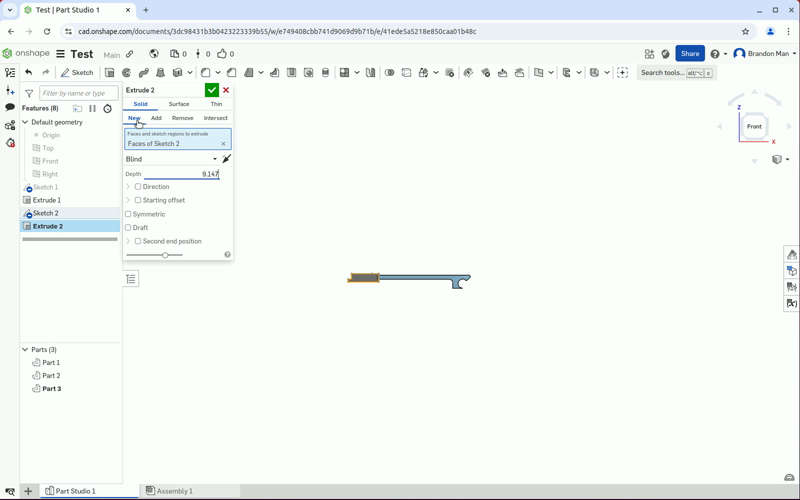
key(enter)
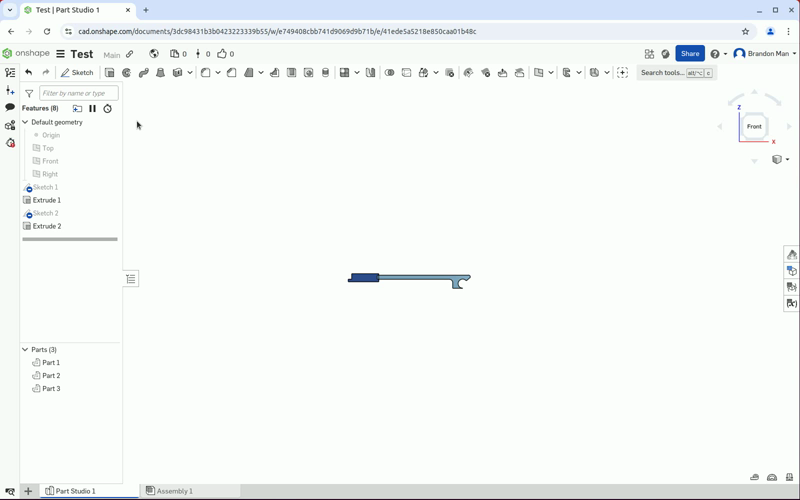
key(shift+h)
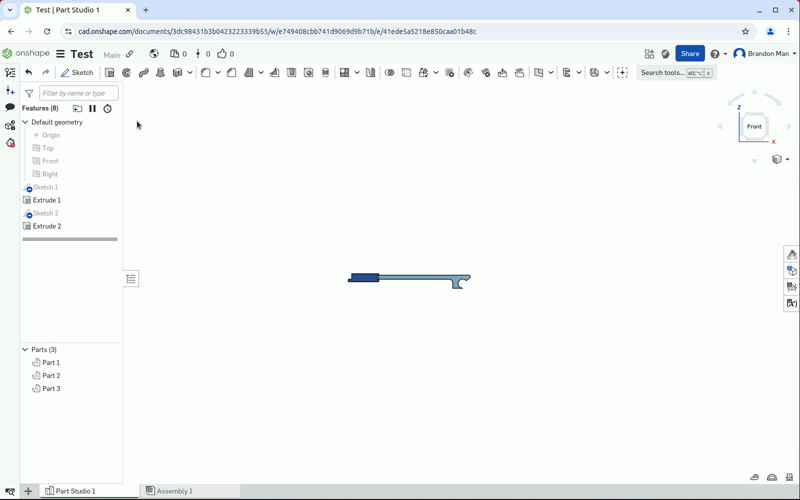
key(shift+h)
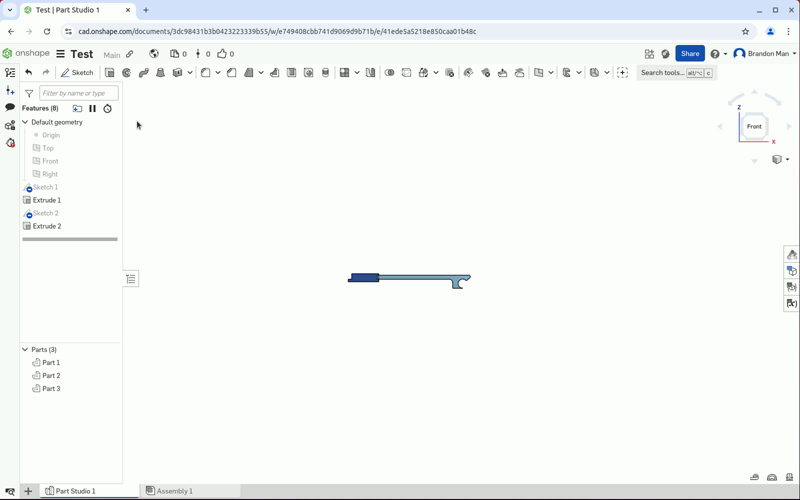
mouse_move(73, 189)
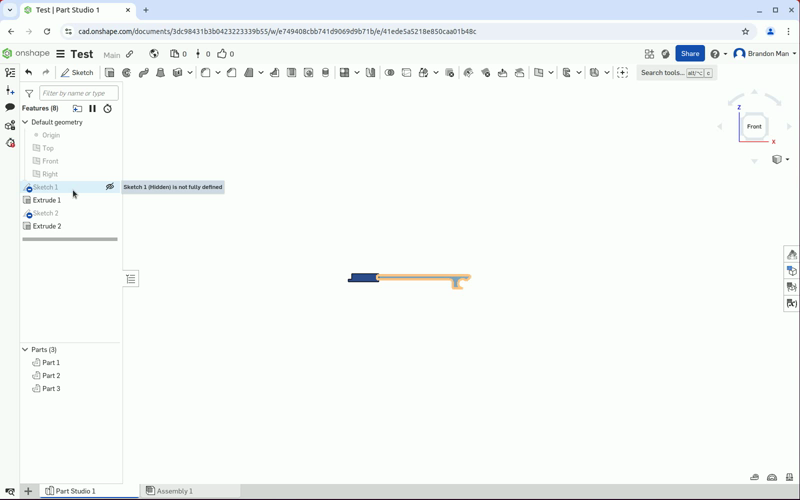
click(73, 189)
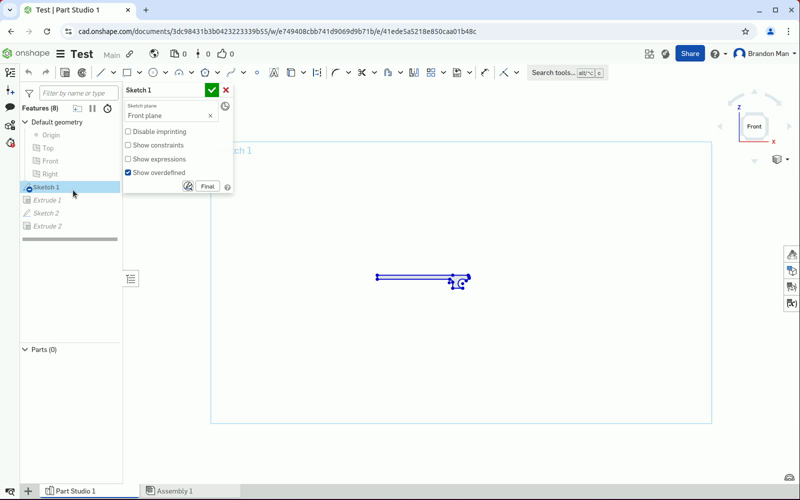
mouse_move(229, 92)
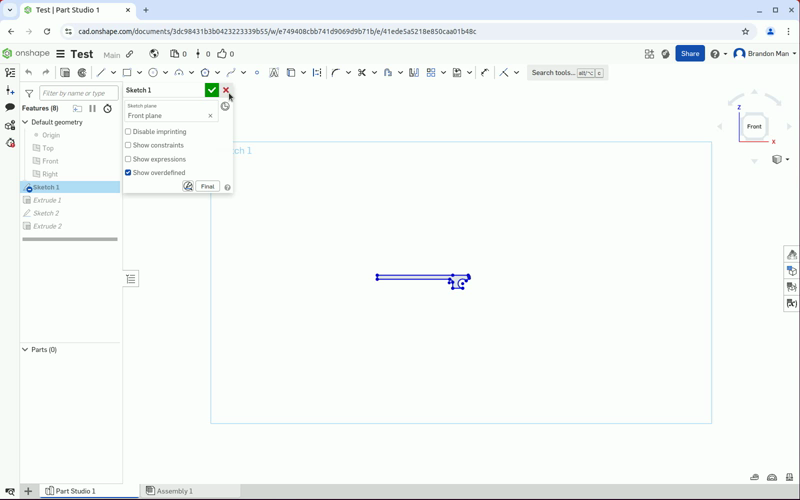
click(229, 92)
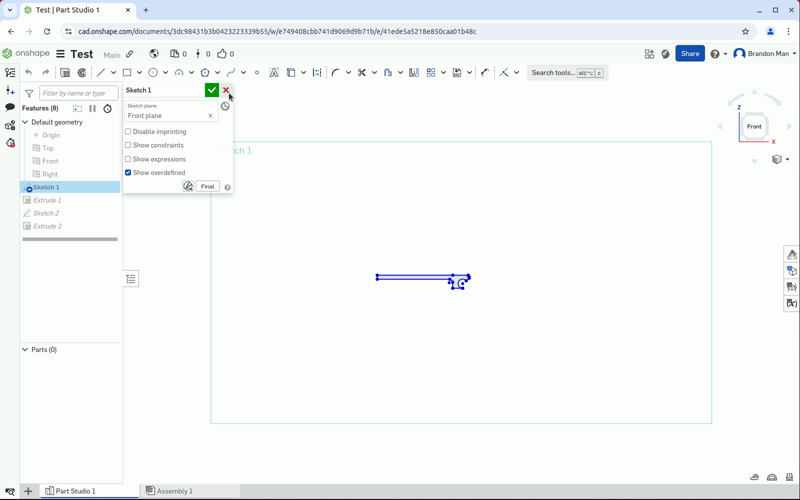
key(shift+s)
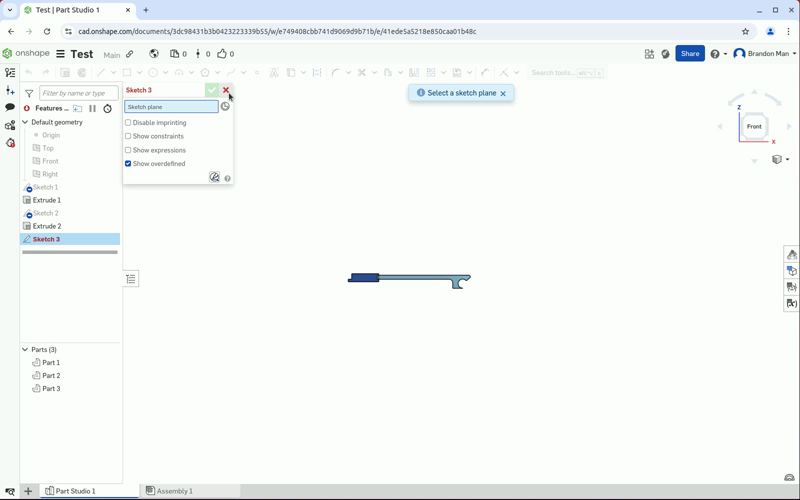
mouse_move(73, 163)
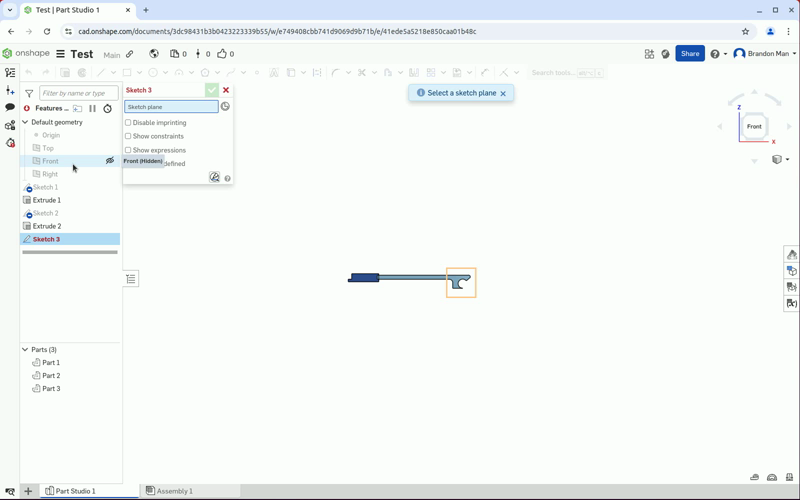
click(73, 163)
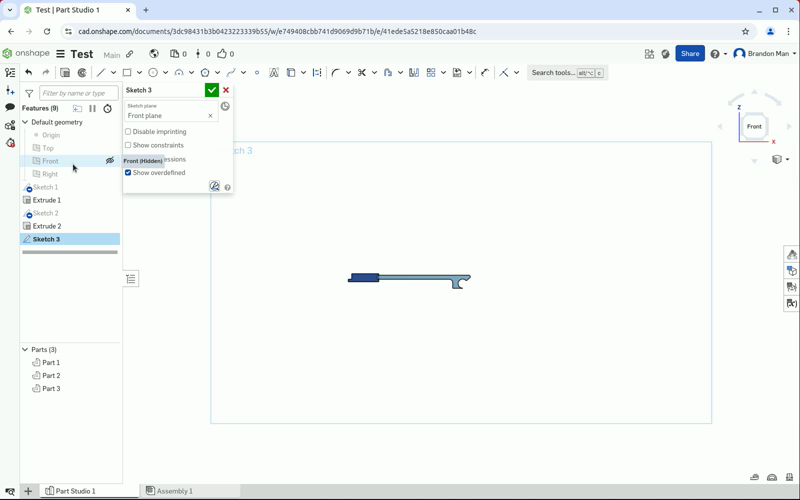
mouse_move(73, 352)
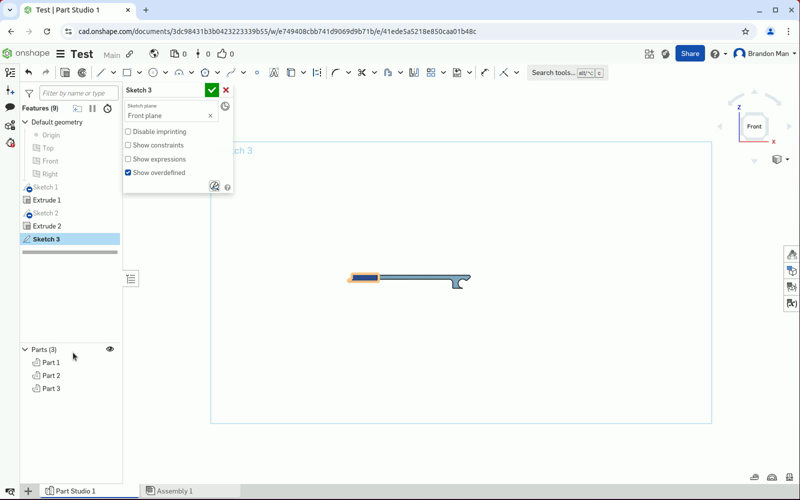
key(y)
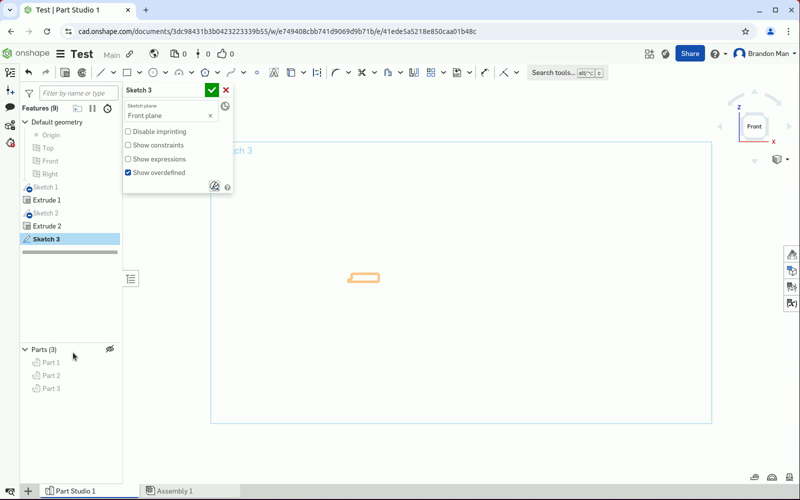
key(l)
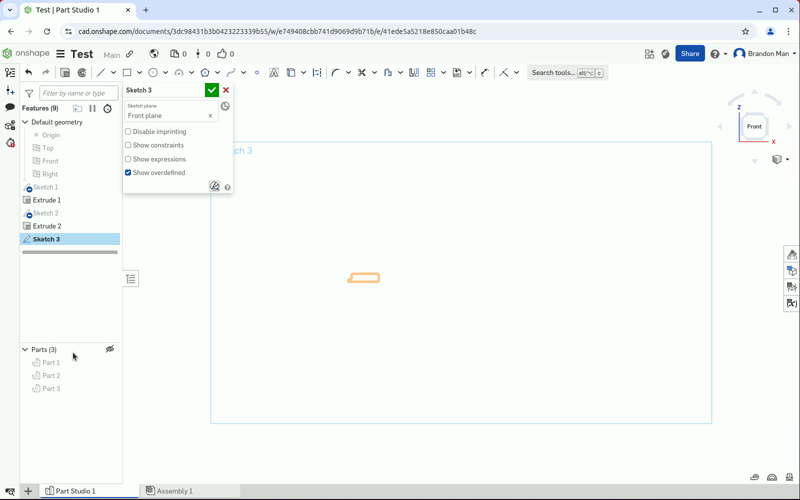
key_down(shift)
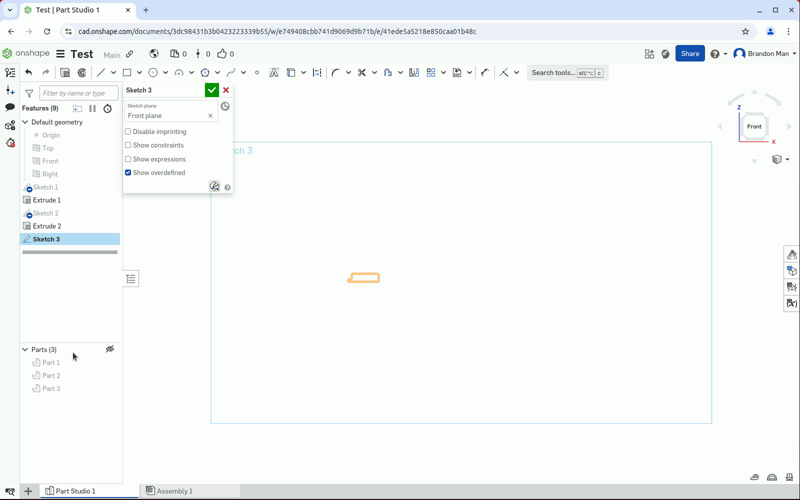
mouse_move(349, 275)
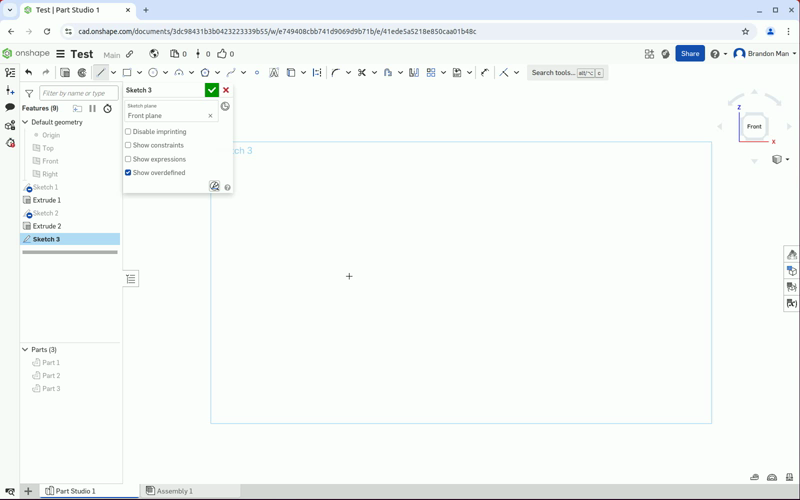
click(349, 275)
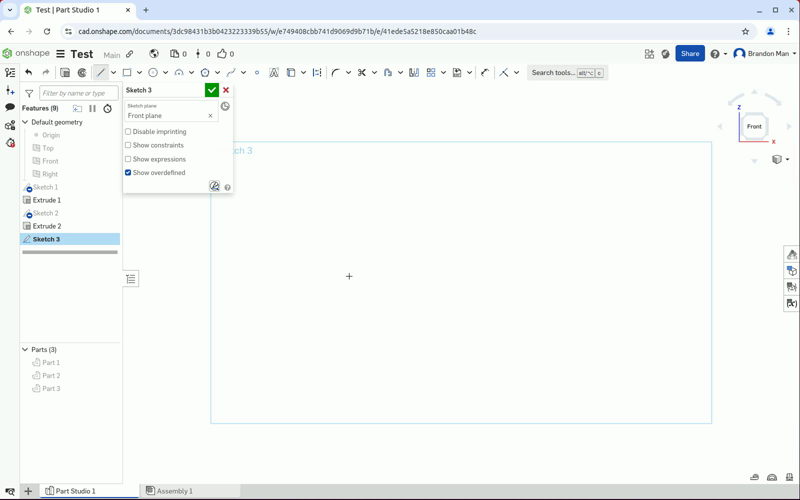
key_up(shift)
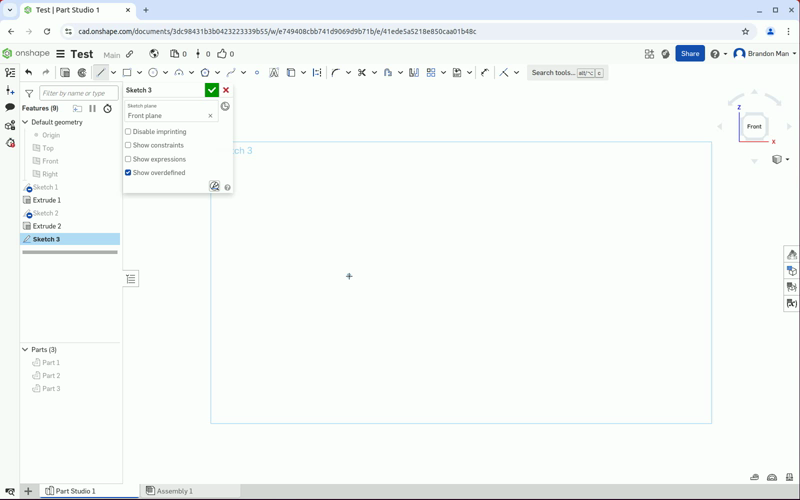
key_down(shift)
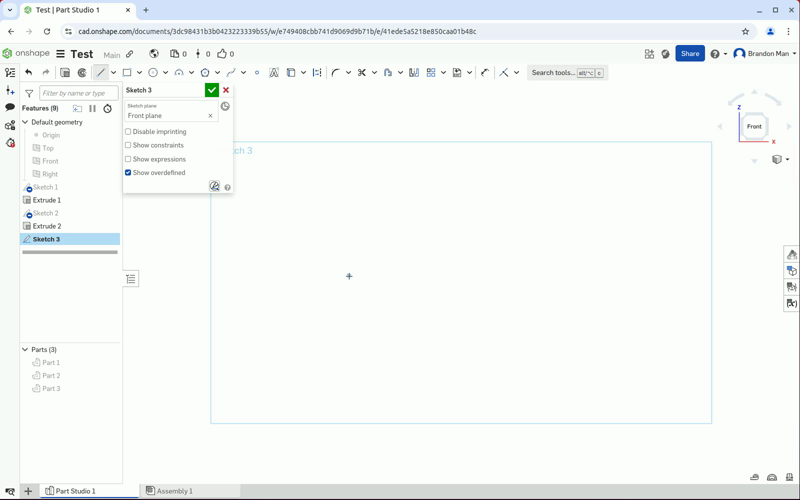
mouse_move(379, 275)
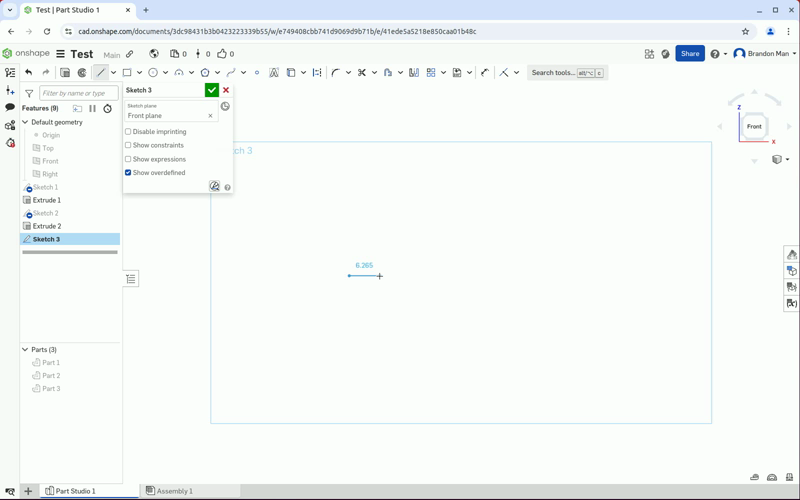
mouse_move(353, 275)
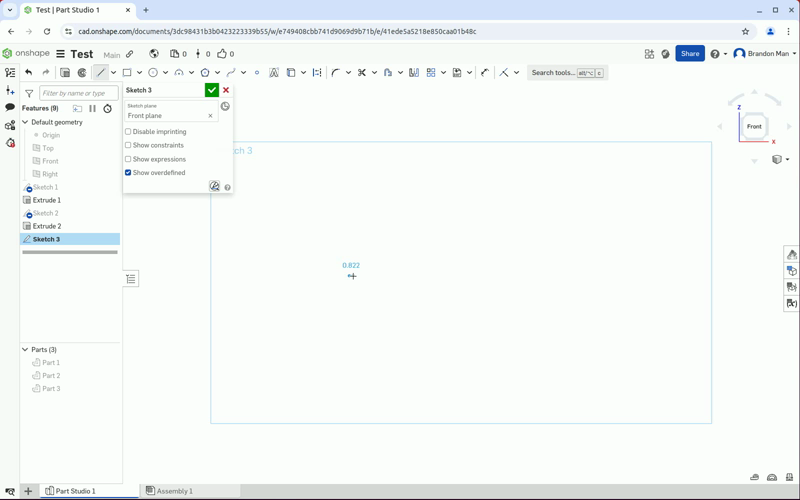
scroll(6)
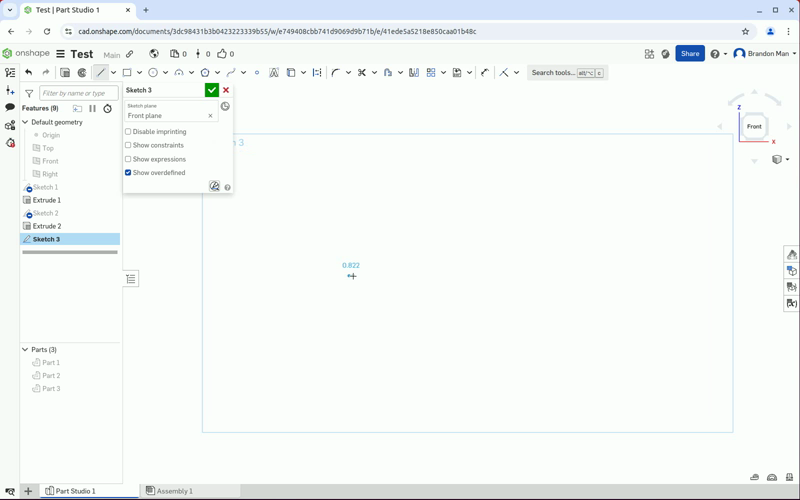
scroll(6)
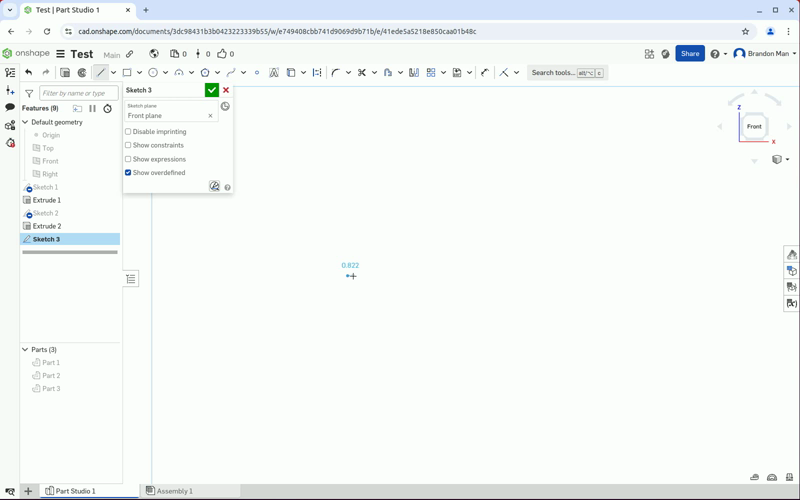
scroll(6)
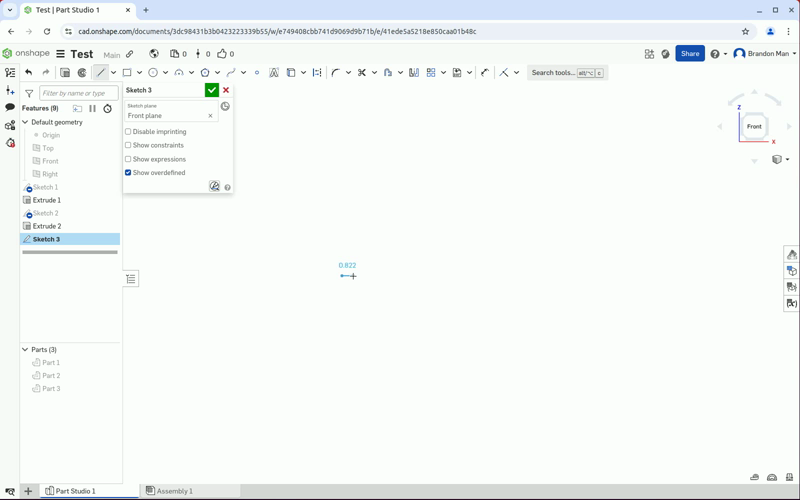
scroll(6)
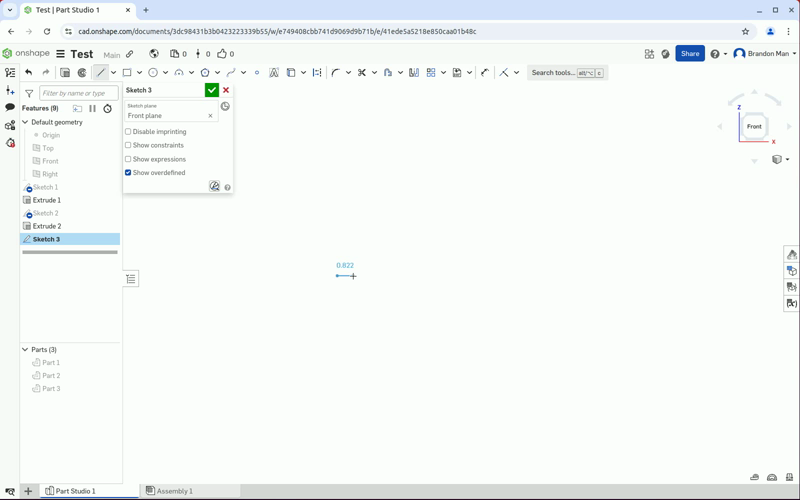
scroll(6)
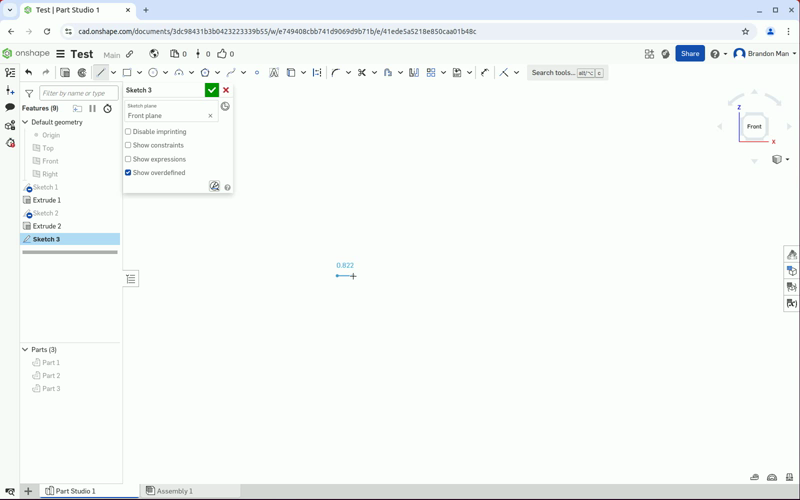
scroll(6)
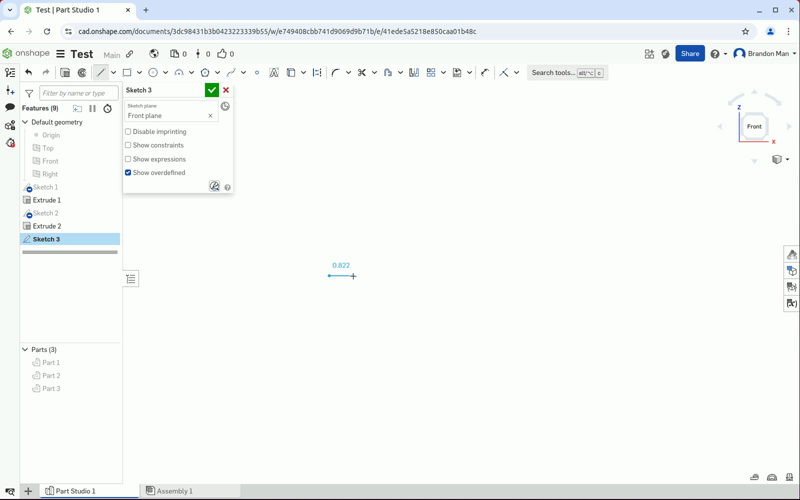
scroll(6)
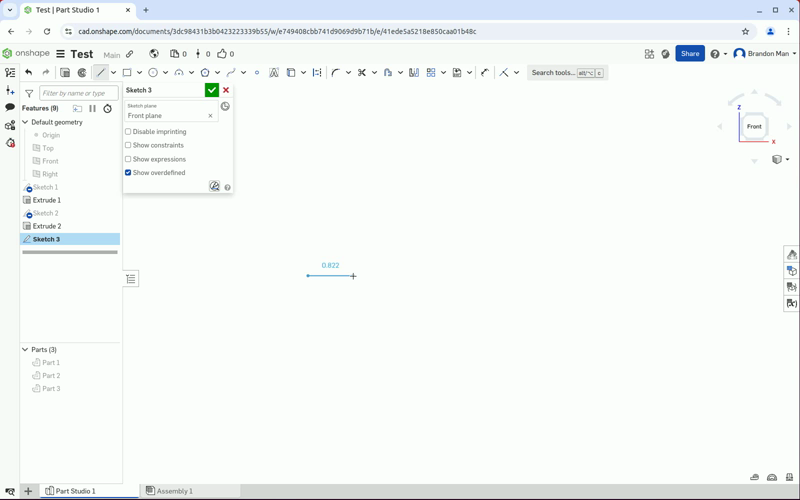
click(353, 275)
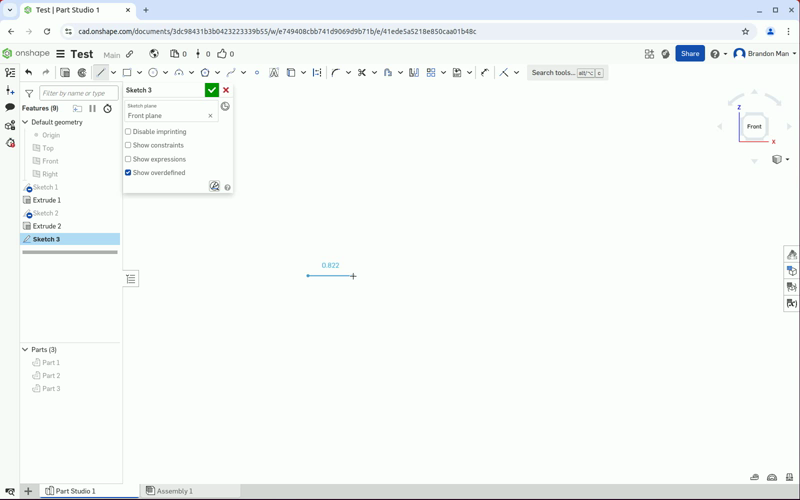
scroll(-6)
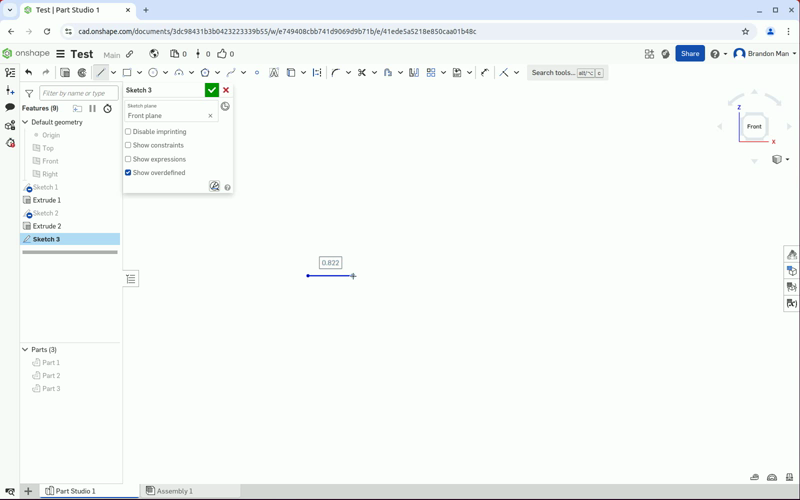
scroll(-6)
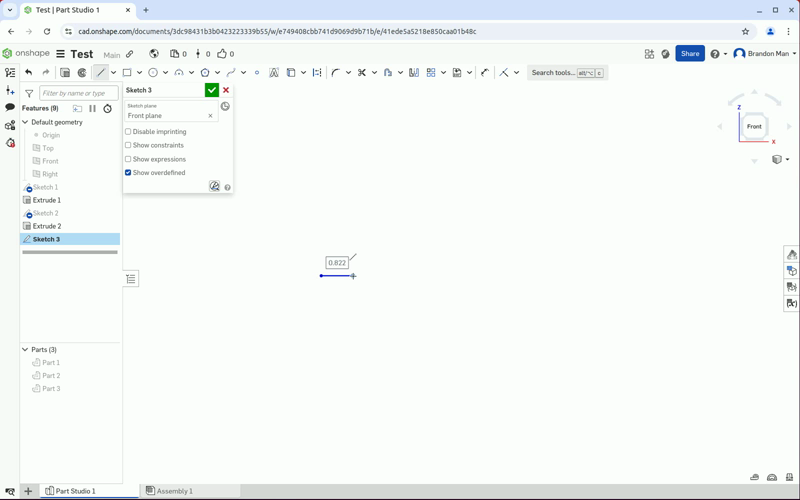
scroll(-6)
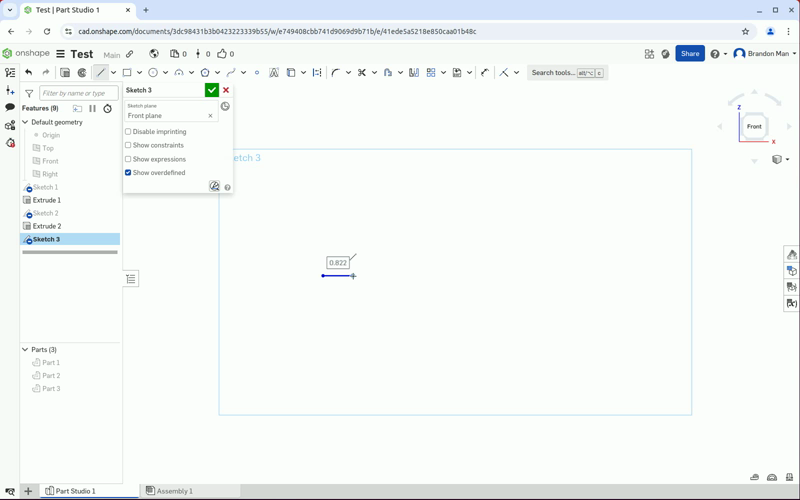
scroll(-6)
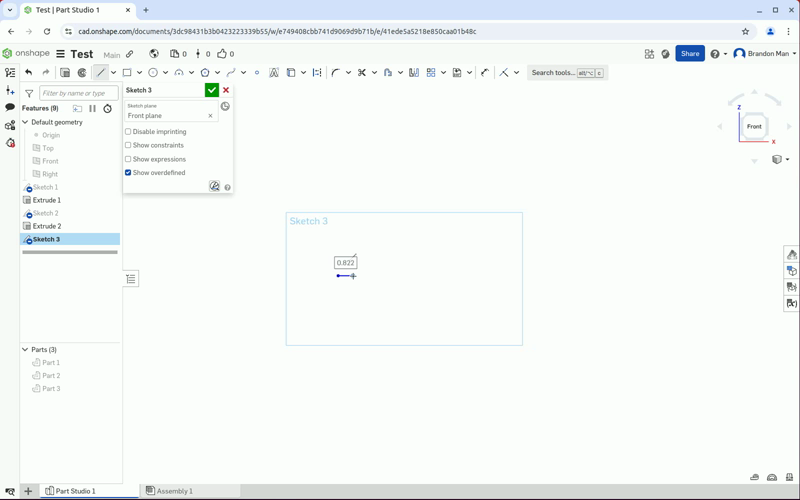
scroll(-6)
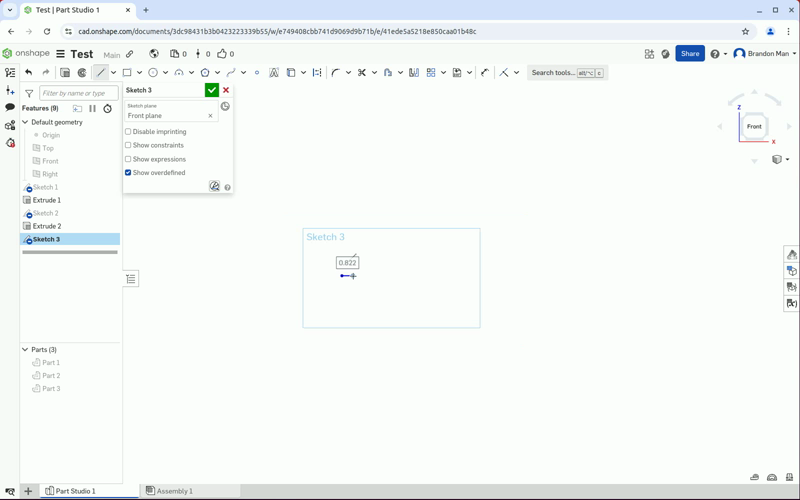
scroll(-6)
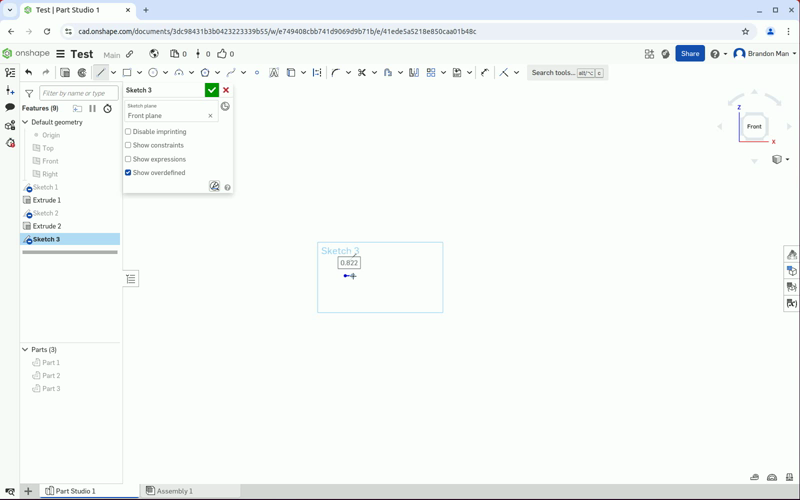
scroll(-6)
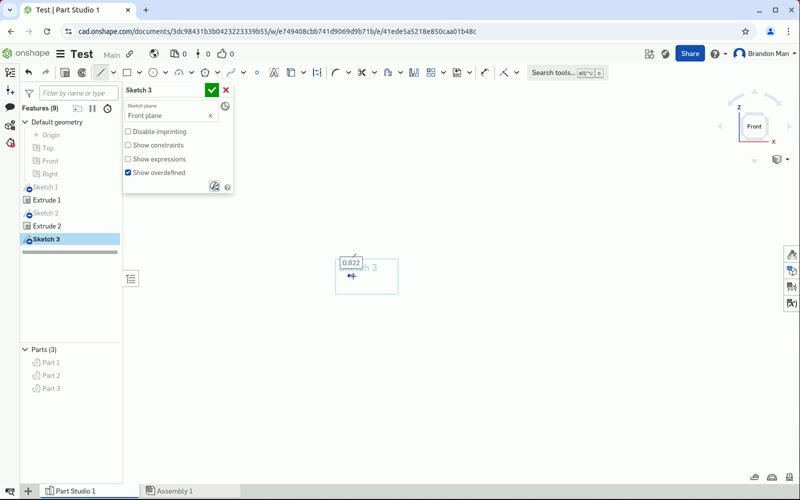
key_up(shift)
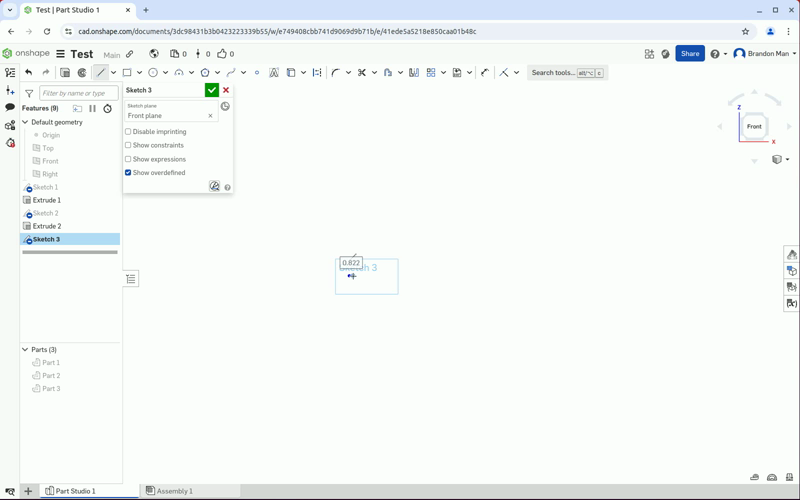
key_down(shift)
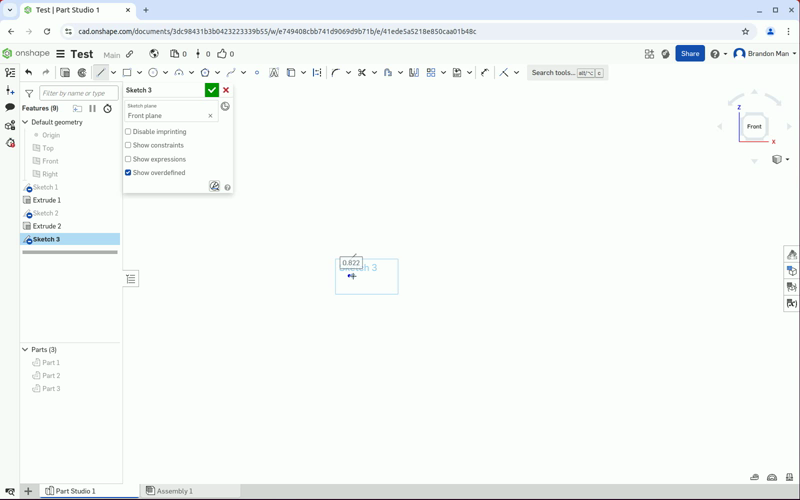
mouse_move(383, 275)
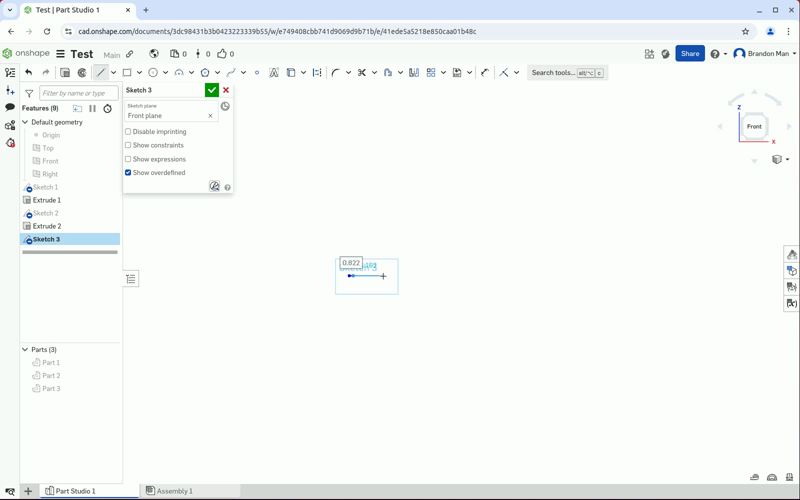
mouse_move(353, 273)
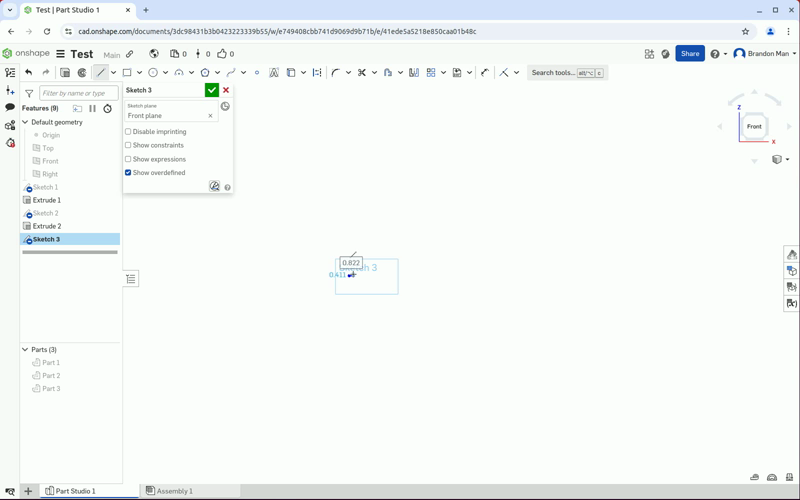
scroll(6)
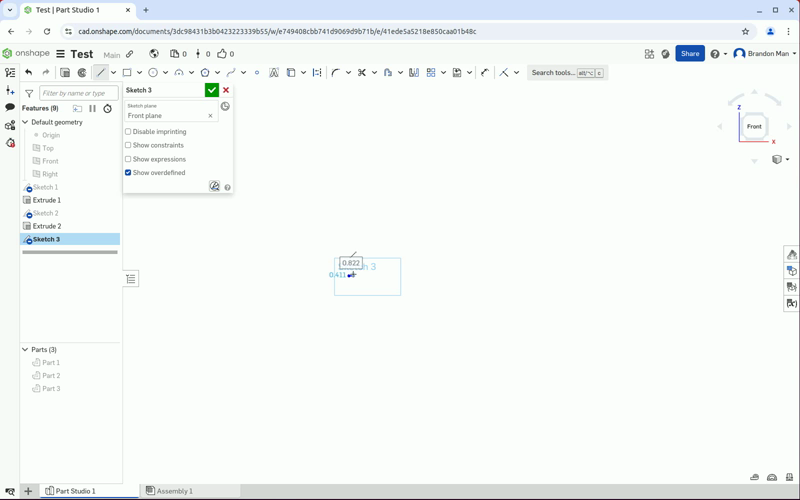
scroll(6)
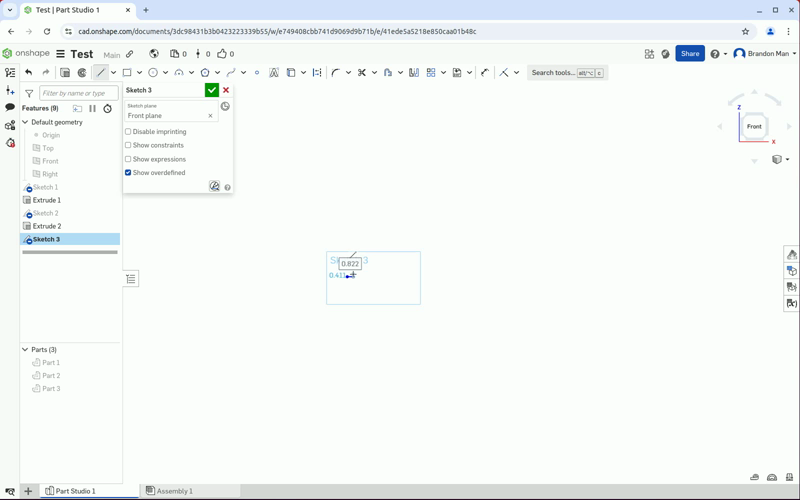
scroll(6)
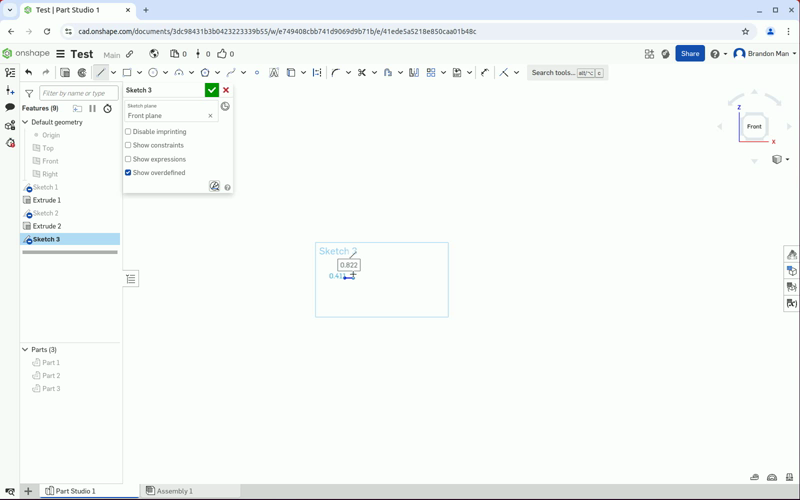
scroll(6)
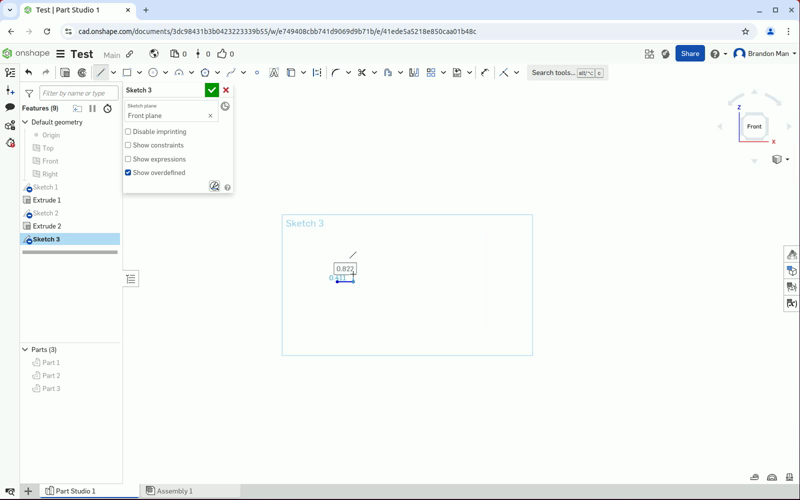
scroll(6)
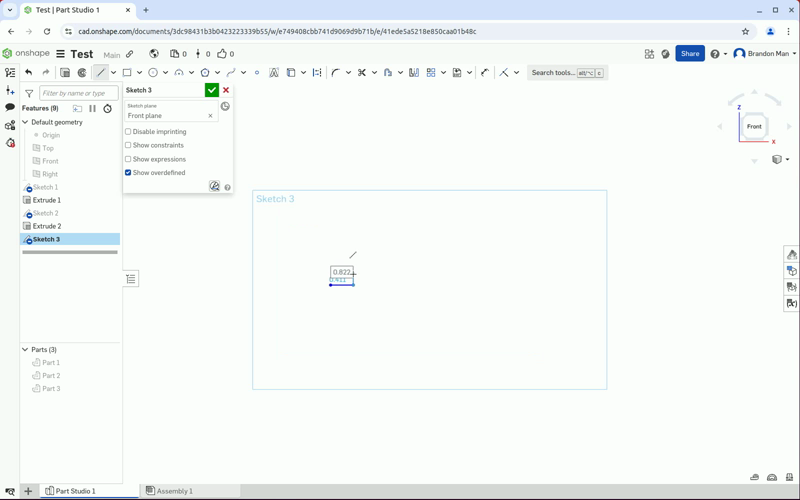
scroll(6)
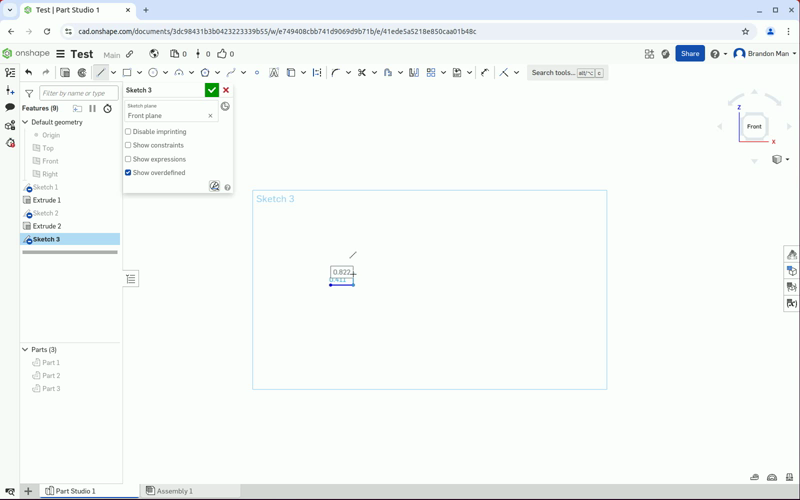
scroll(6)
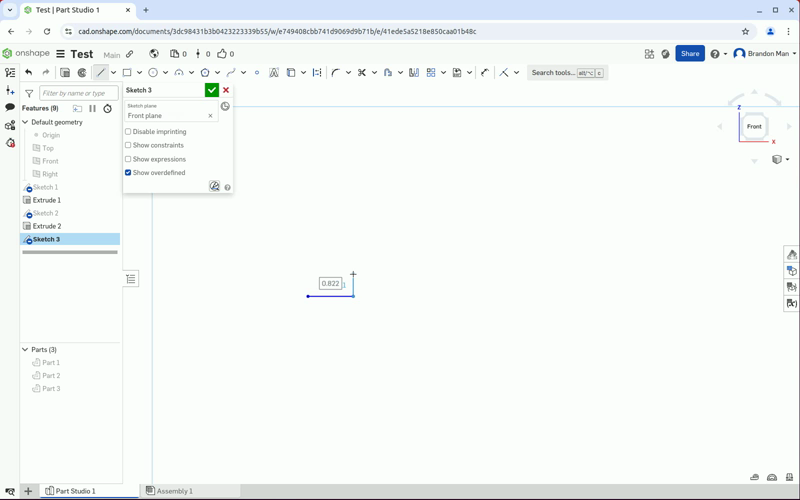
click(353, 273)
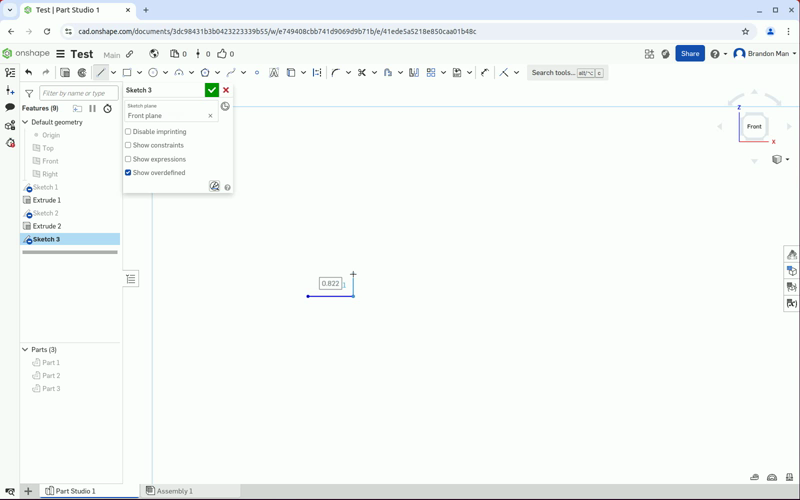
scroll(-6)
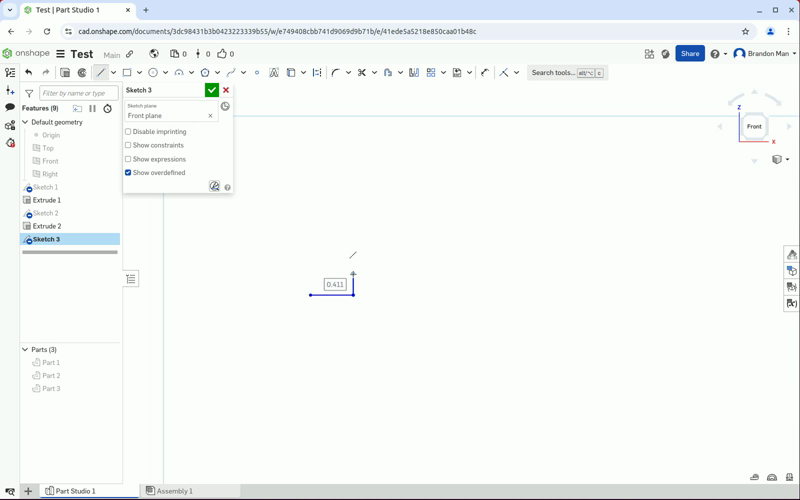
scroll(-6)
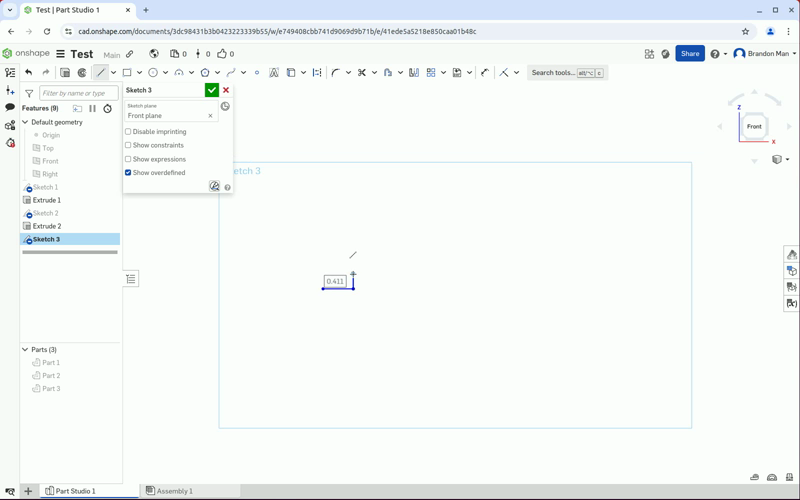
scroll(-6)
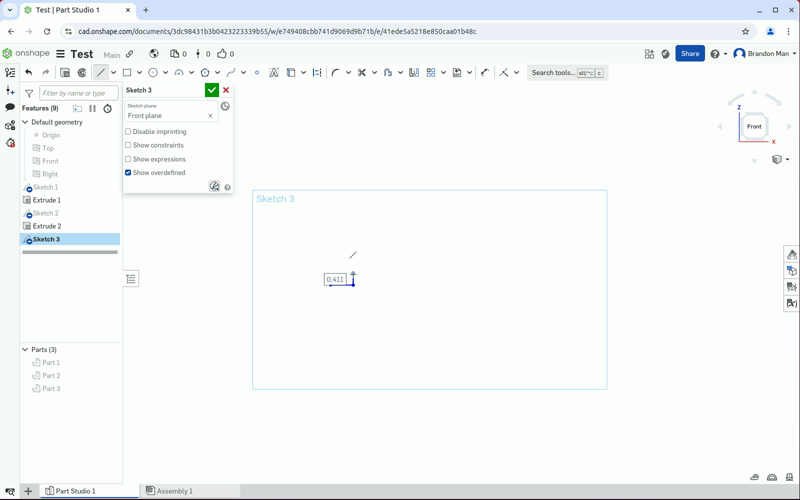
scroll(-6)
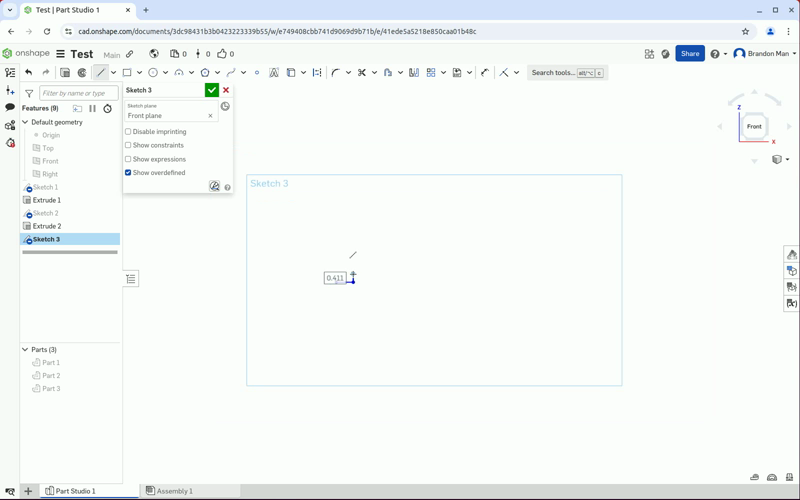
scroll(-6)
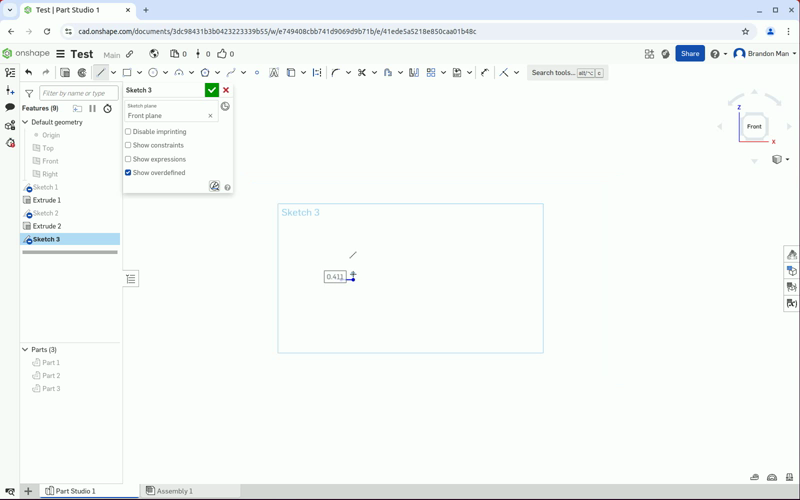
scroll(-6)
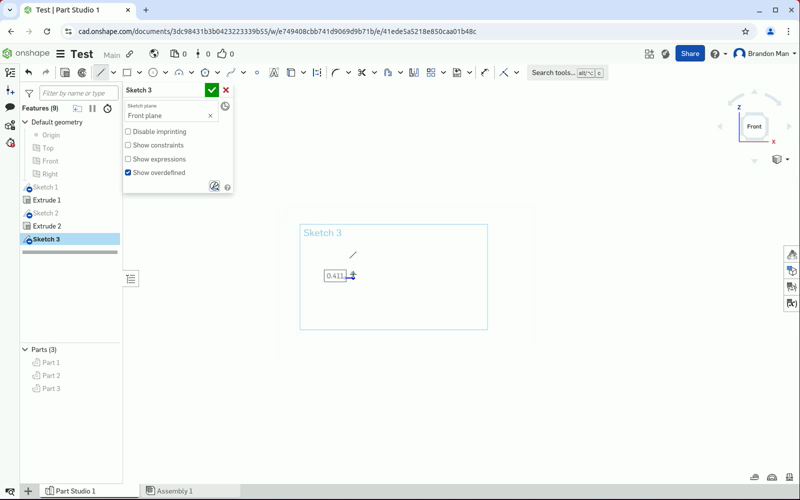
scroll(-6)
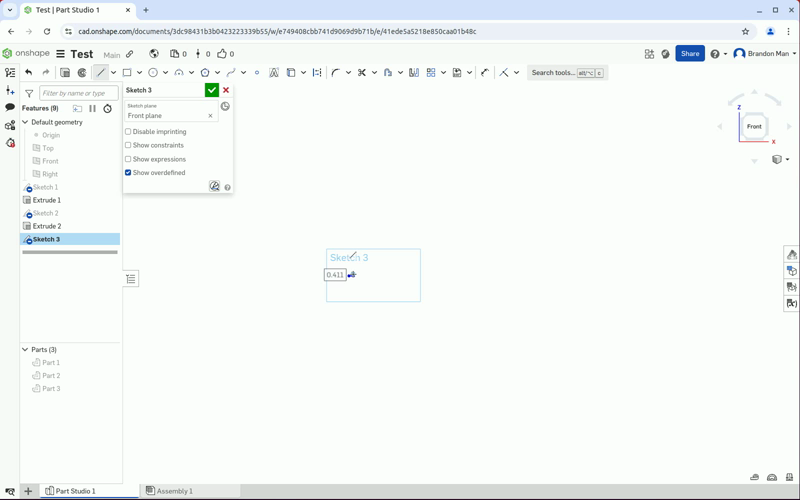
key_up(shift)
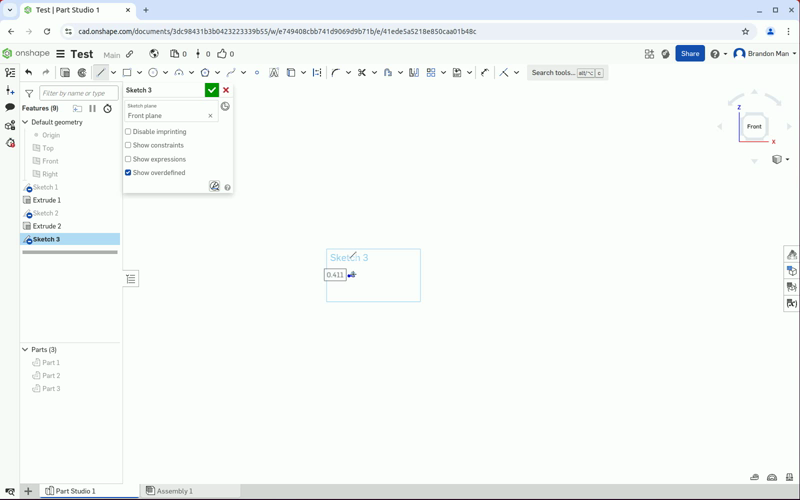
key_down(shift)
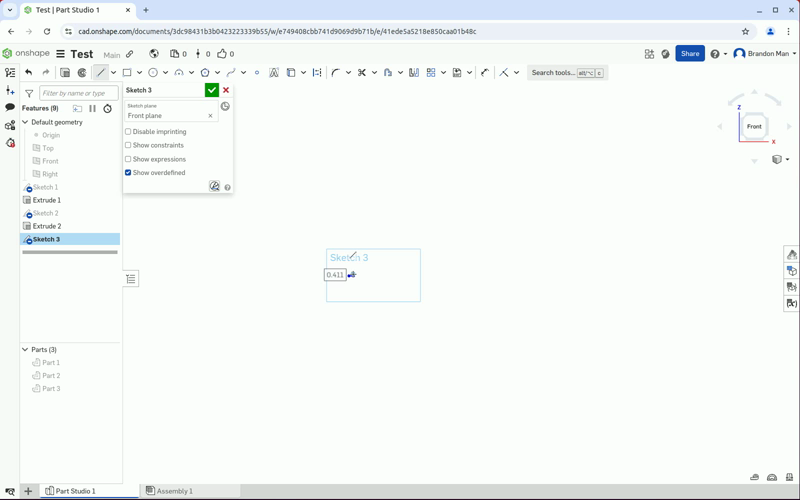
mouse_move(383, 273)
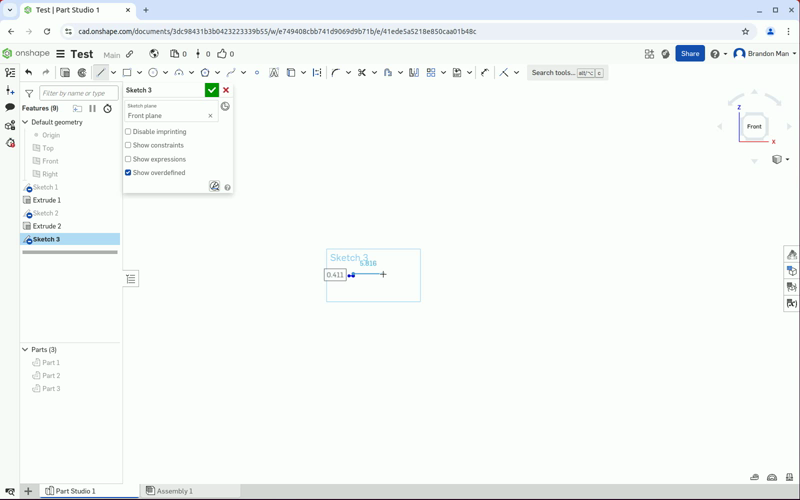
mouse_move(349, 273)
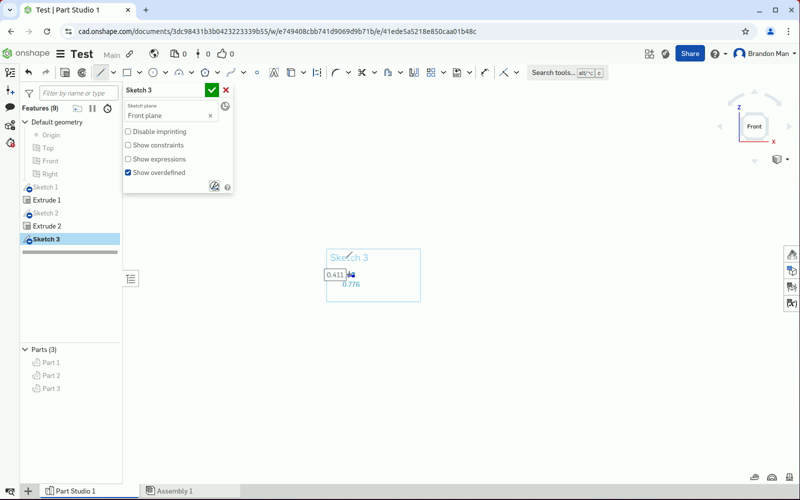
scroll(6)
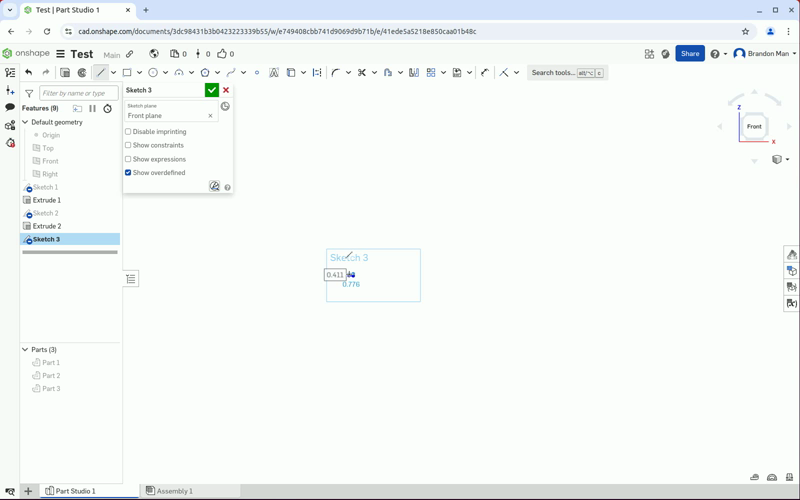
scroll(6)
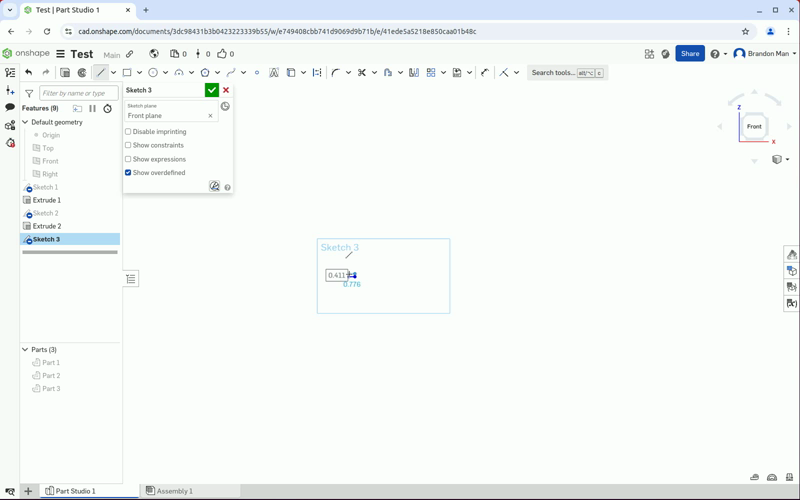
scroll(6)
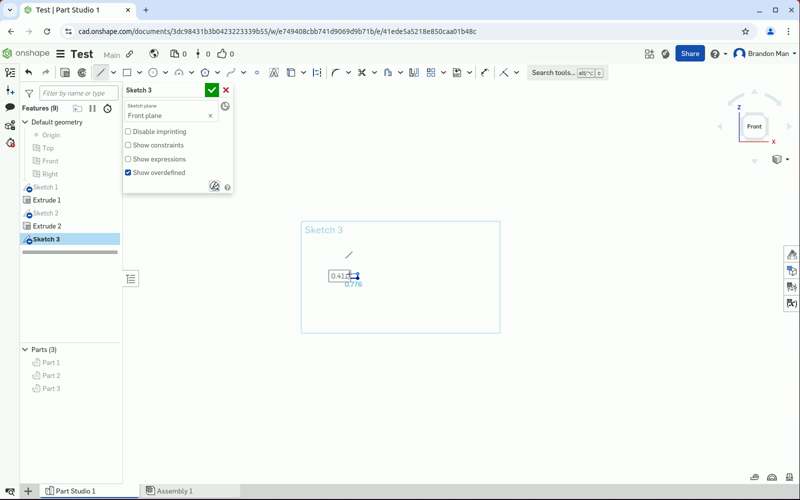
scroll(6)
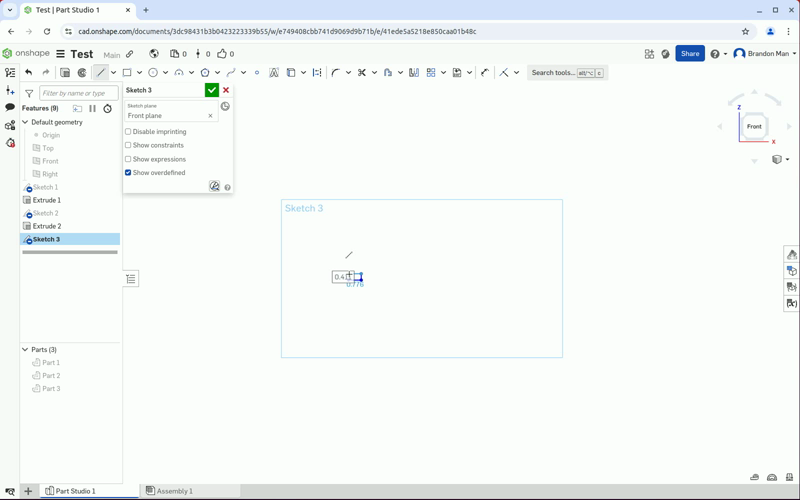
scroll(6)
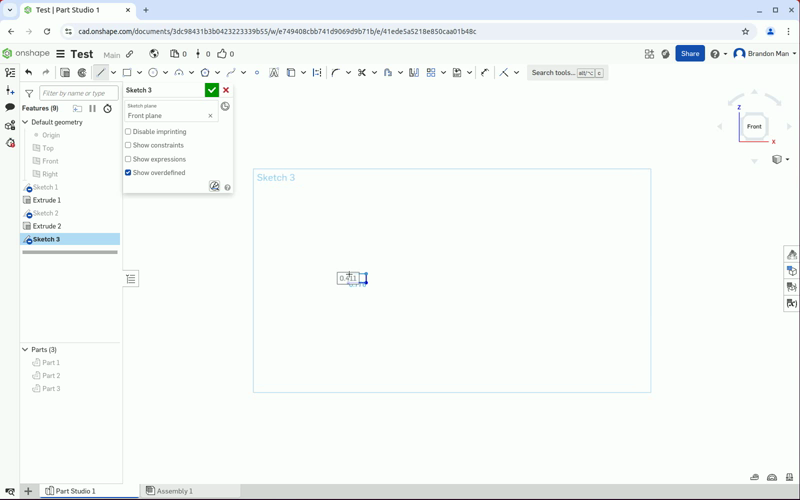
scroll(6)
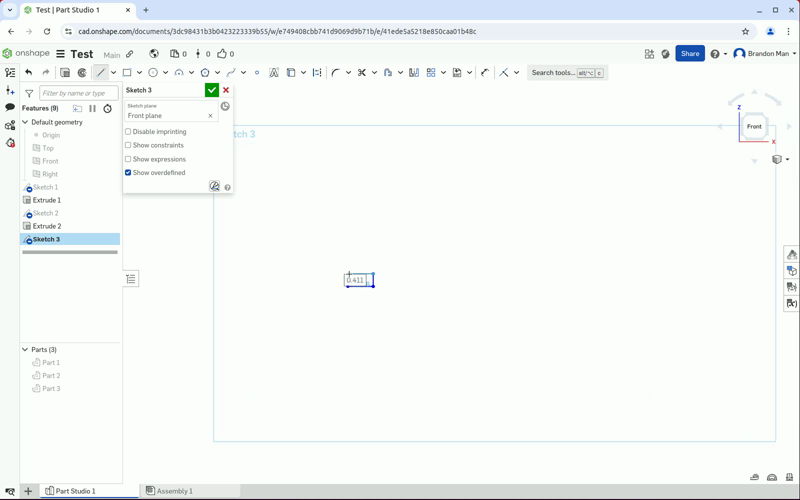
scroll(6)
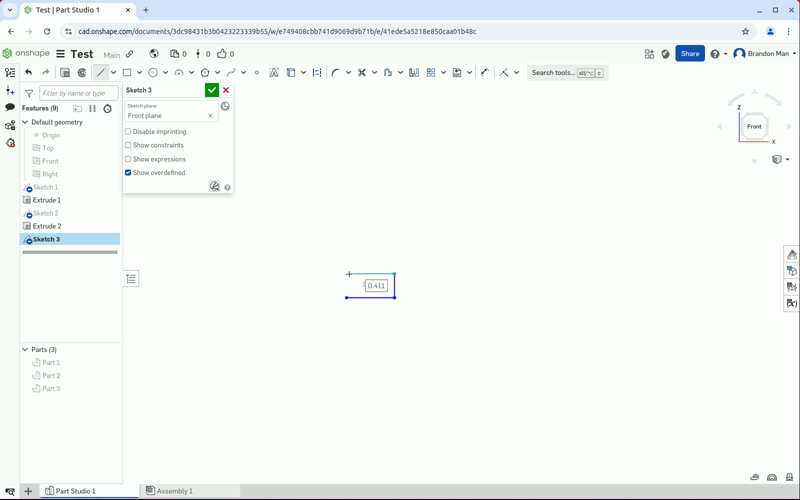
click(349, 273)
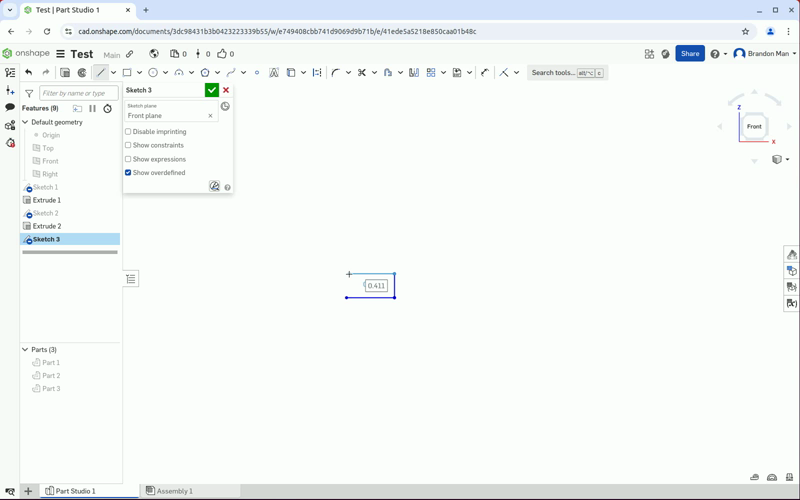
scroll(-6)
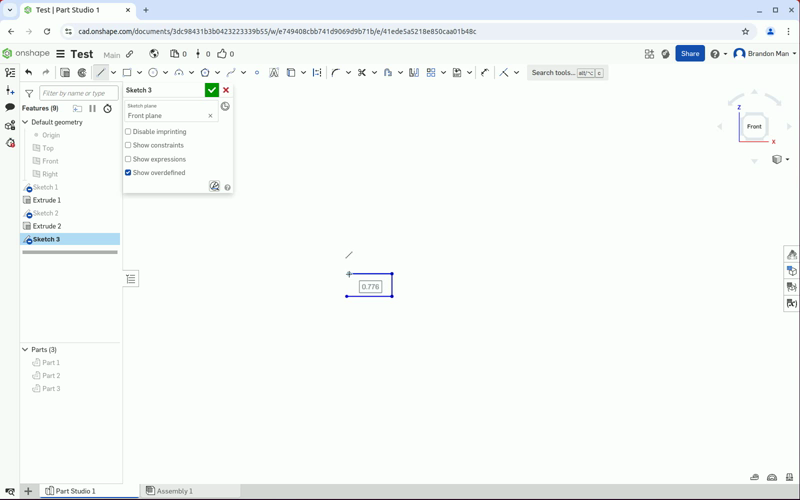
scroll(-6)
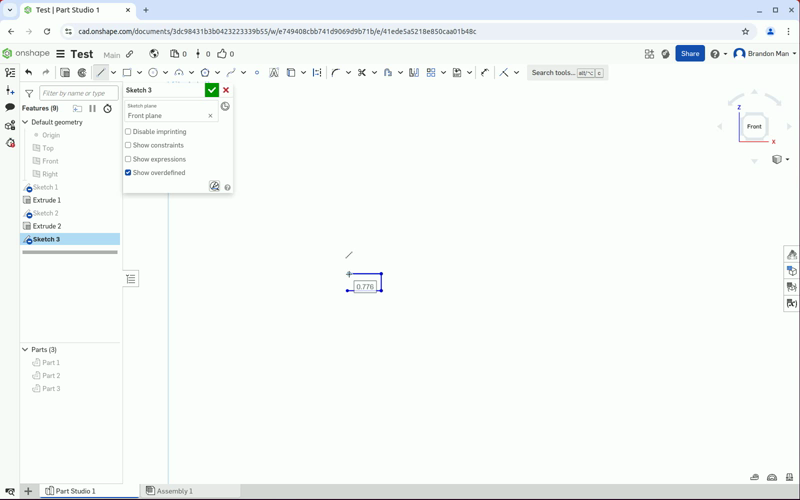
scroll(-6)
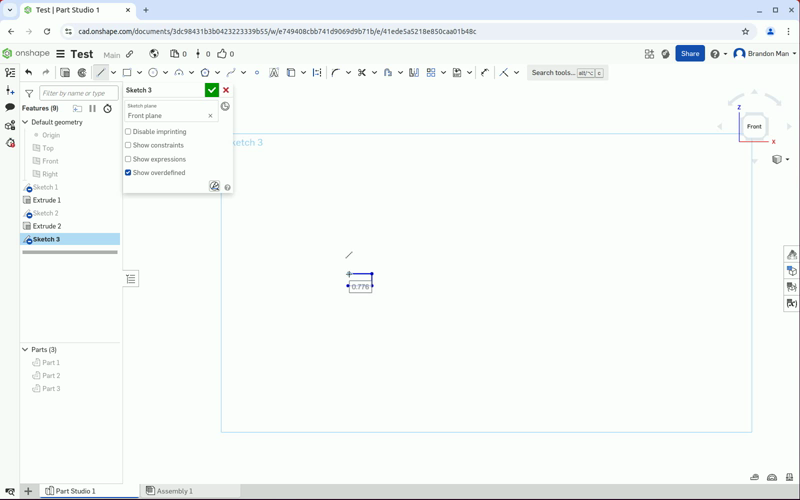
scroll(-6)
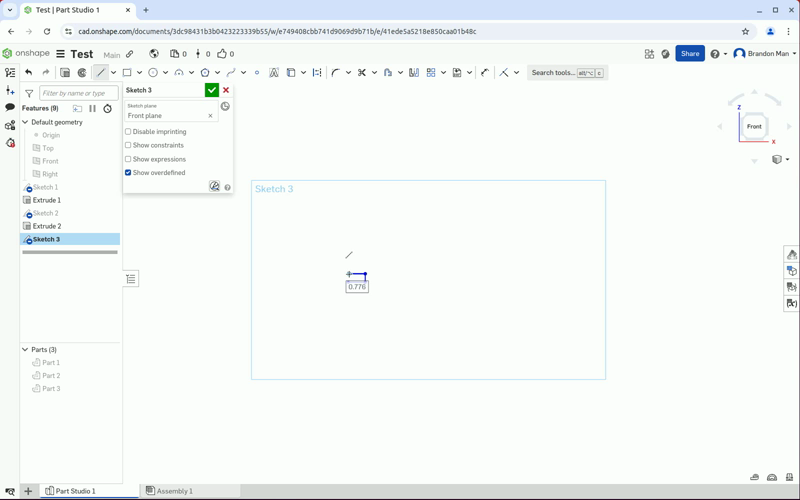
scroll(-6)
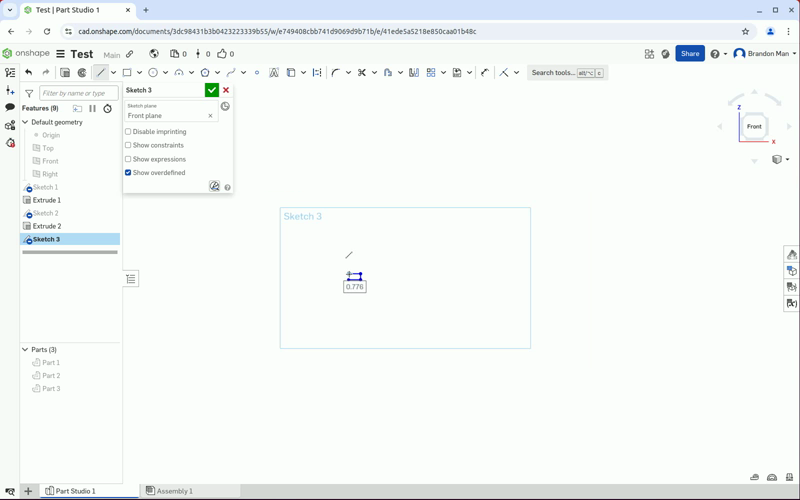
scroll(-6)
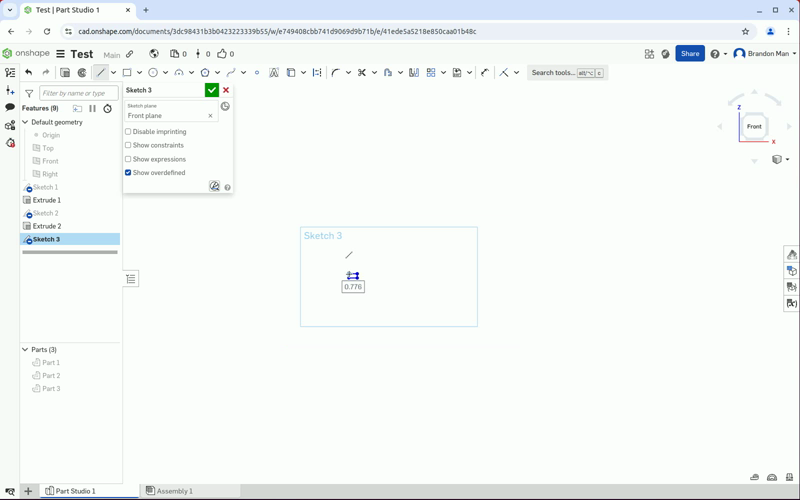
scroll(-6)
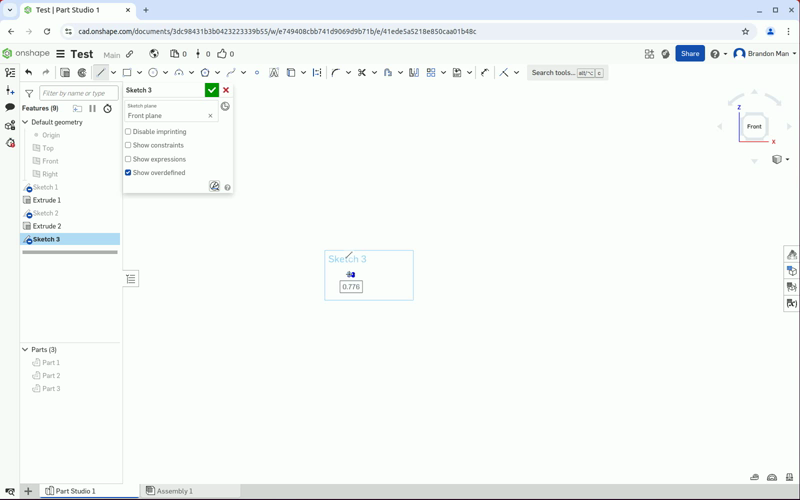
key_up(shift)
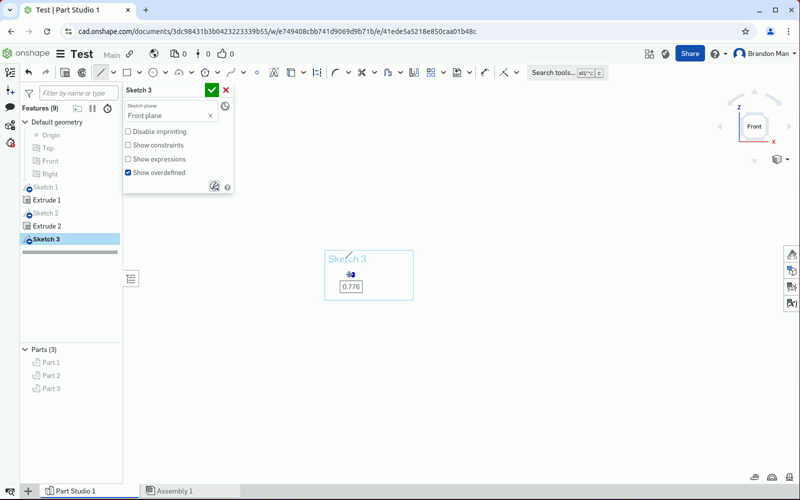
mouse_move(379, 273)
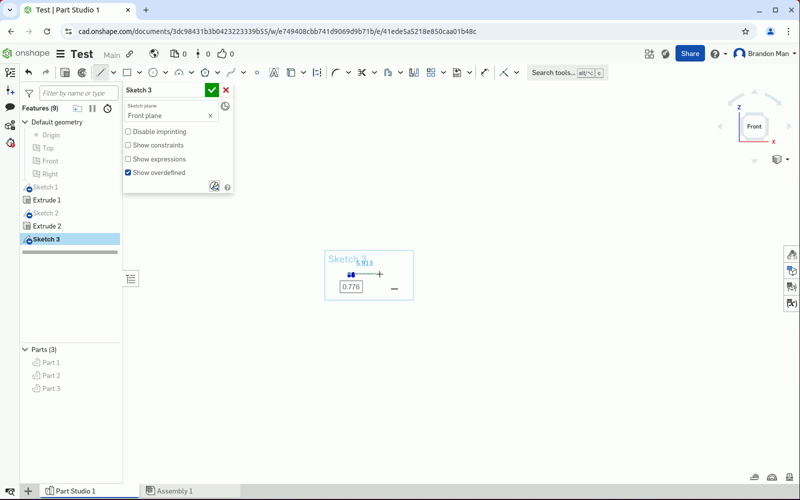
key_down(shift)
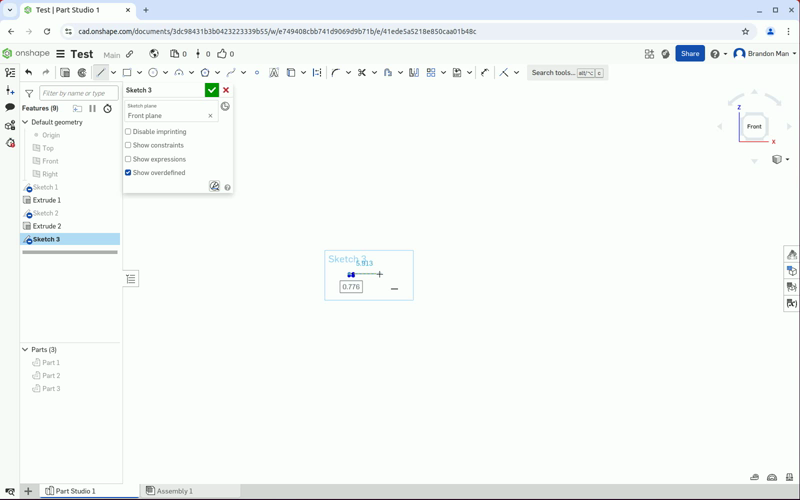
mouse_move(349, 275)
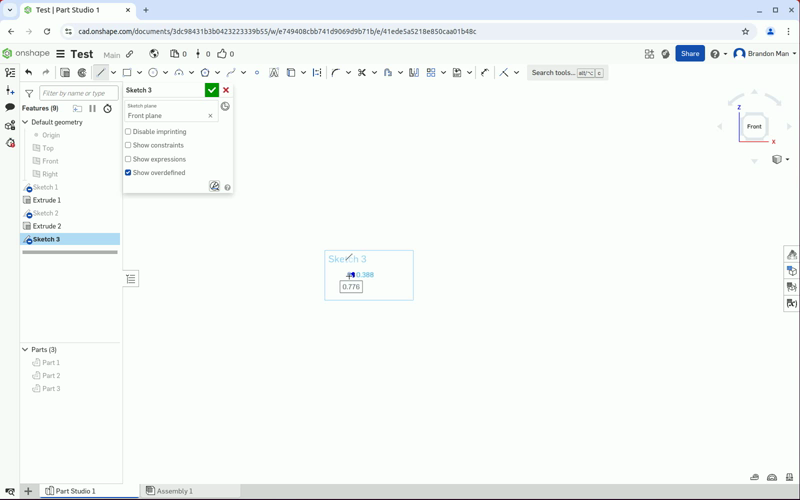
scroll(6)
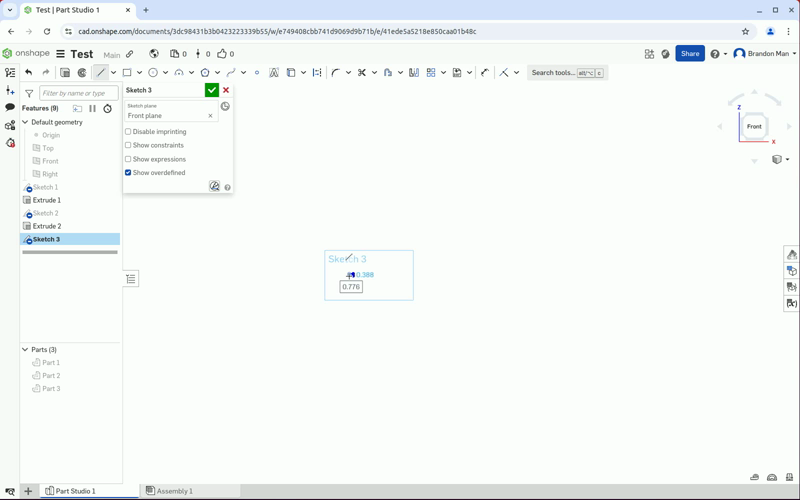
scroll(6)
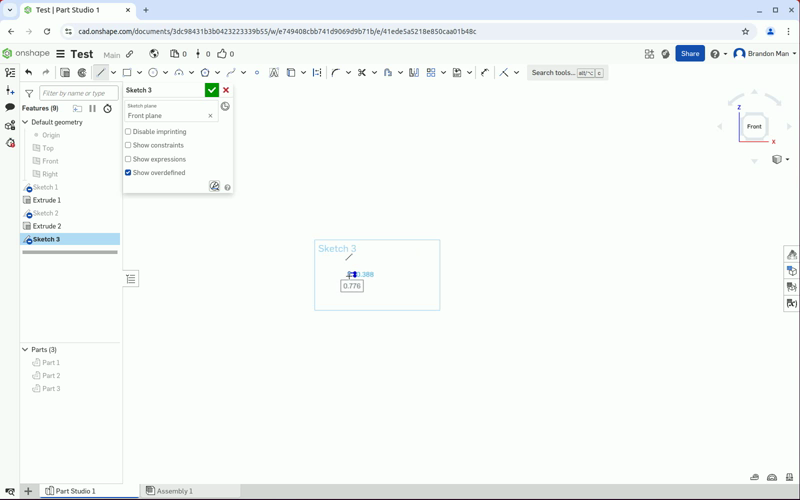
scroll(6)
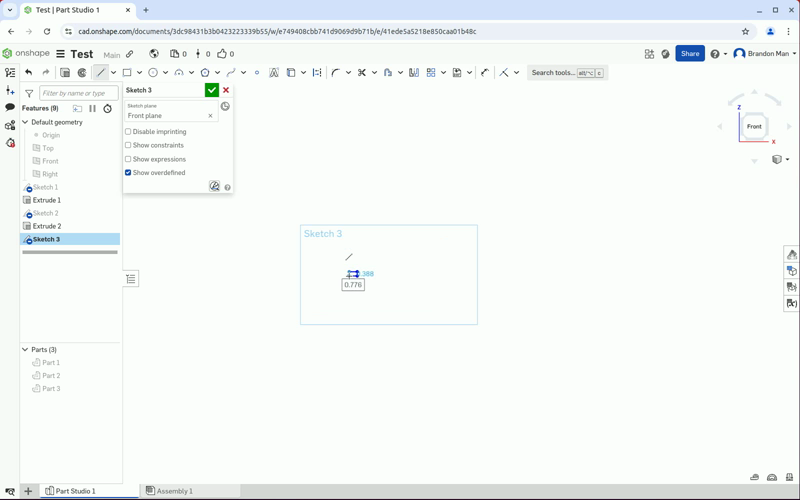
scroll(6)
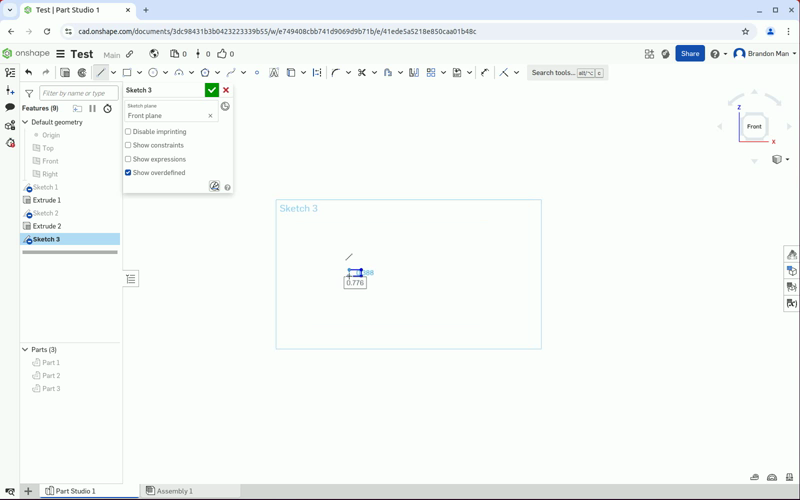
scroll(6)
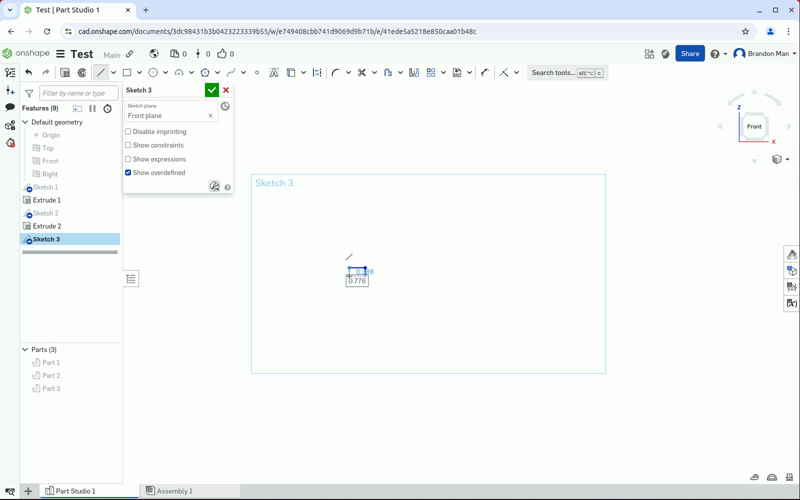
scroll(6)
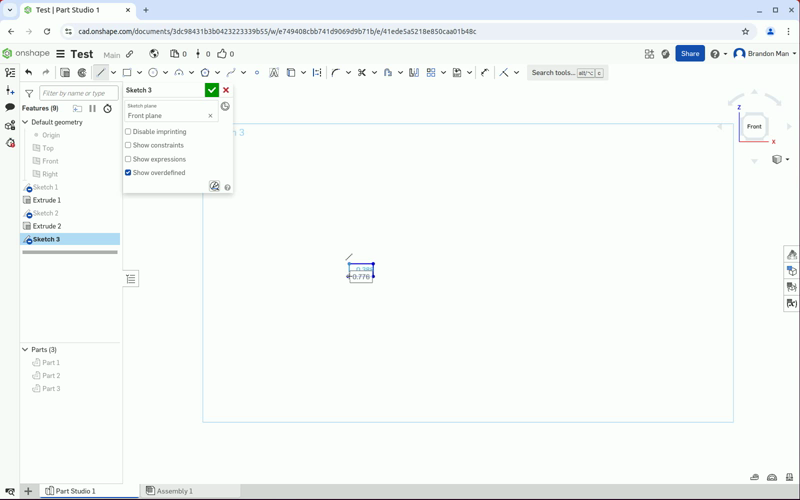
scroll(6)
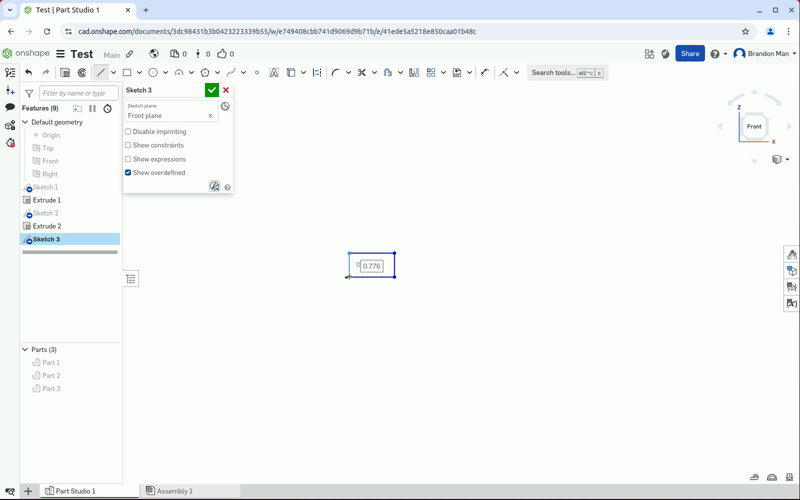
key_up(shift)
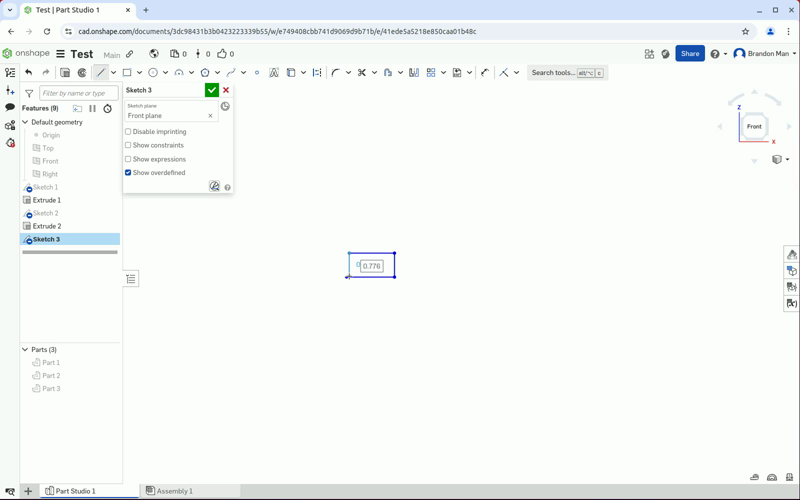
click(349, 275)
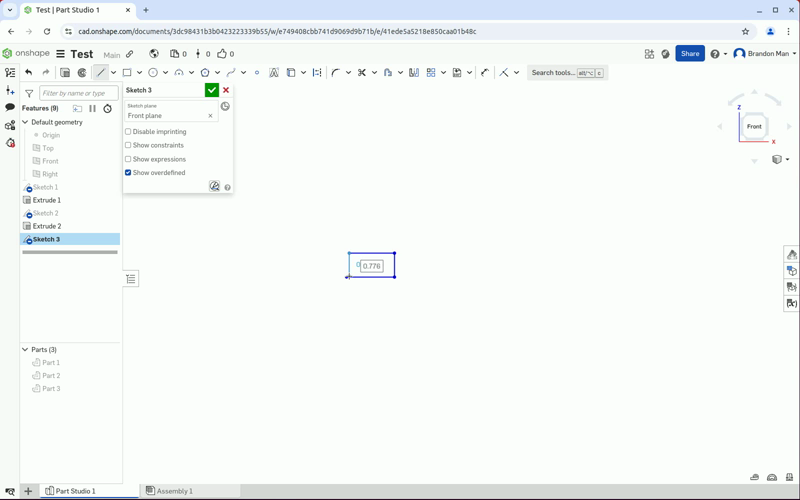
scroll(-6)
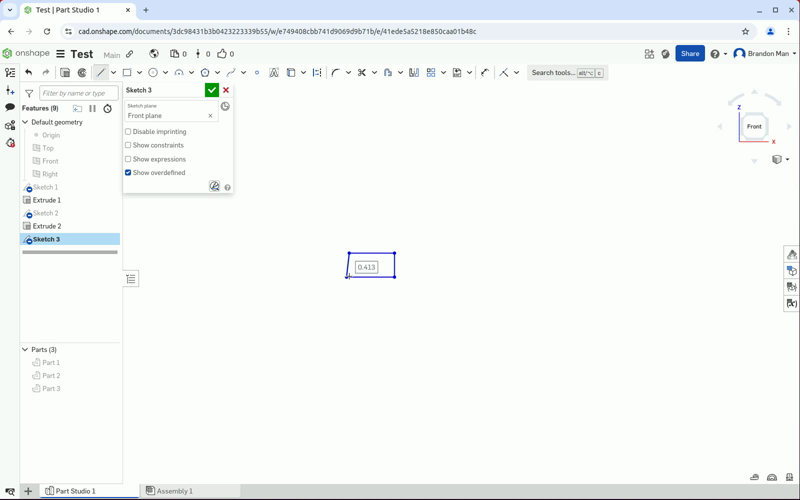
scroll(-6)
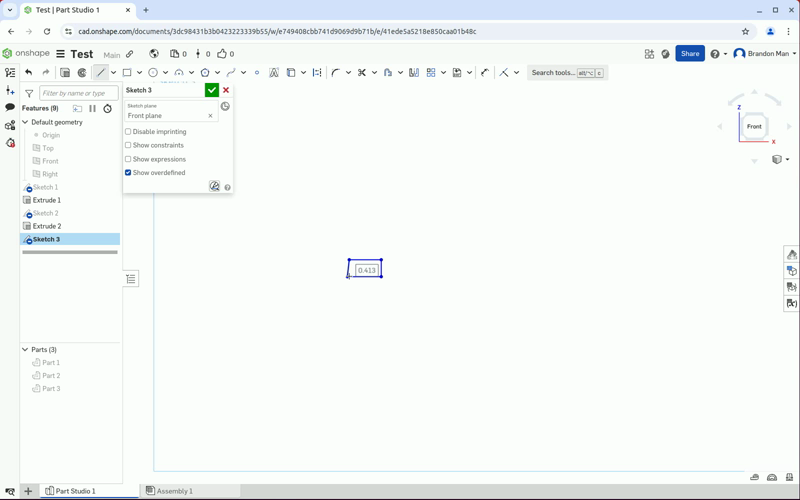
scroll(-6)
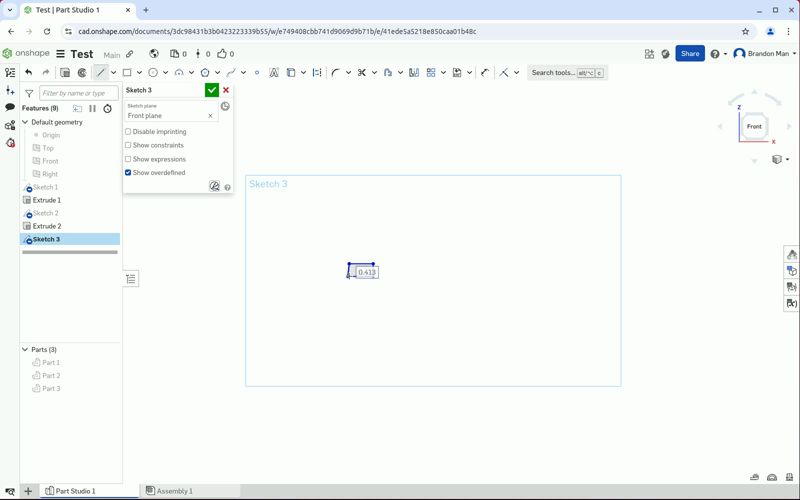
scroll(-6)
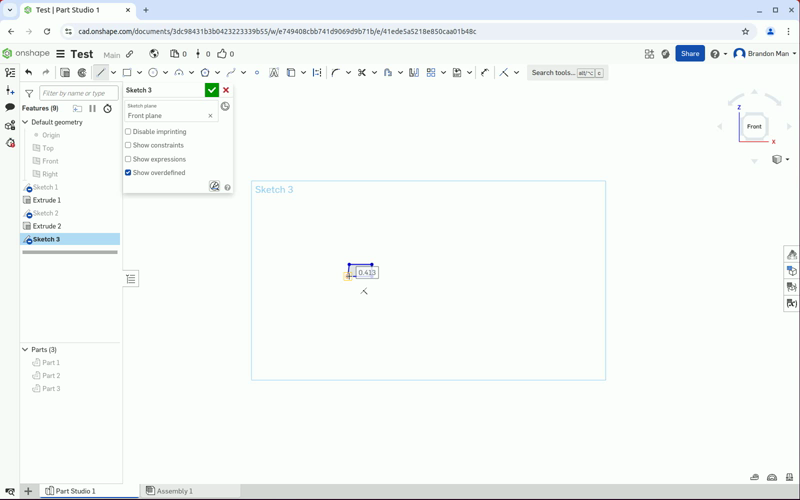
scroll(-6)
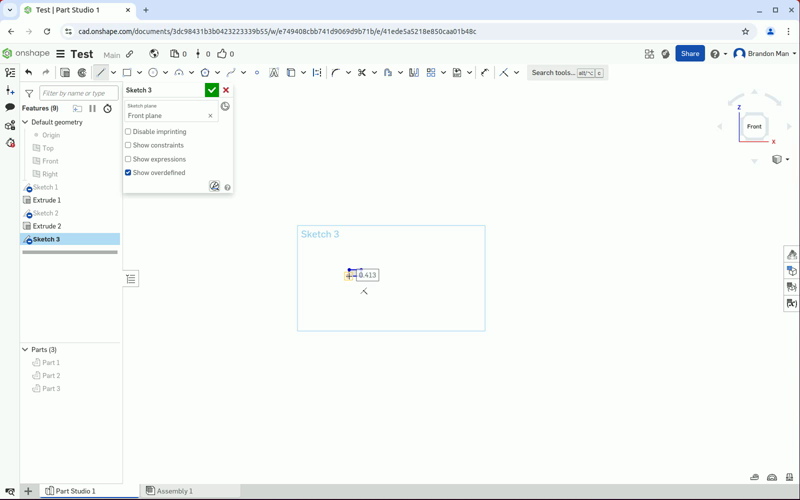
scroll(-6)
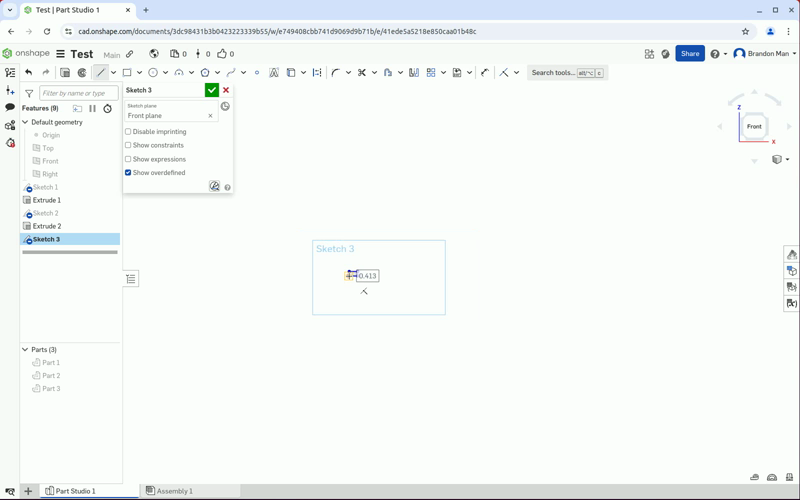
scroll(-6)
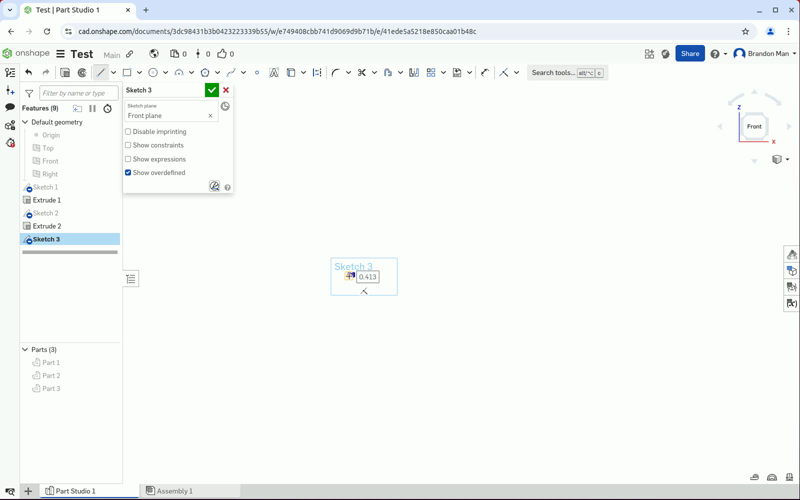
key(esc)
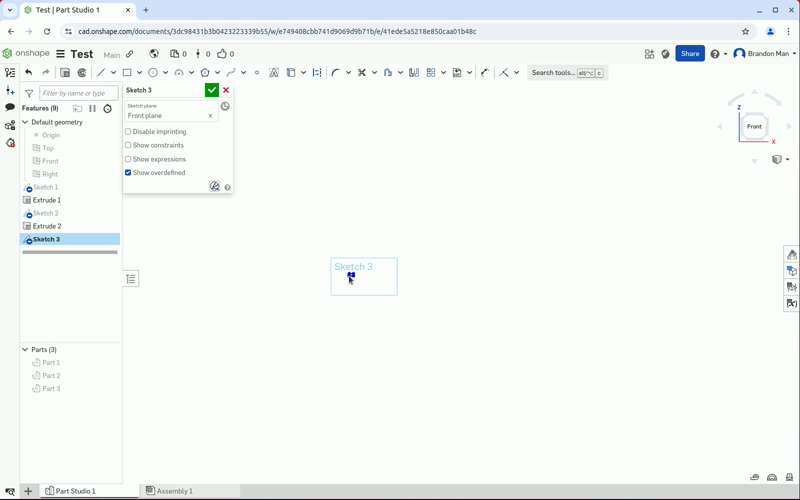
mouse_move(349, 274)
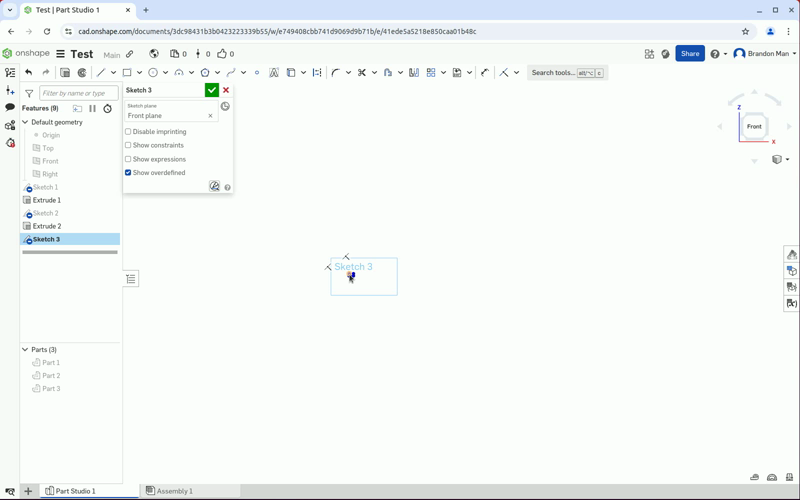
scroll(6)
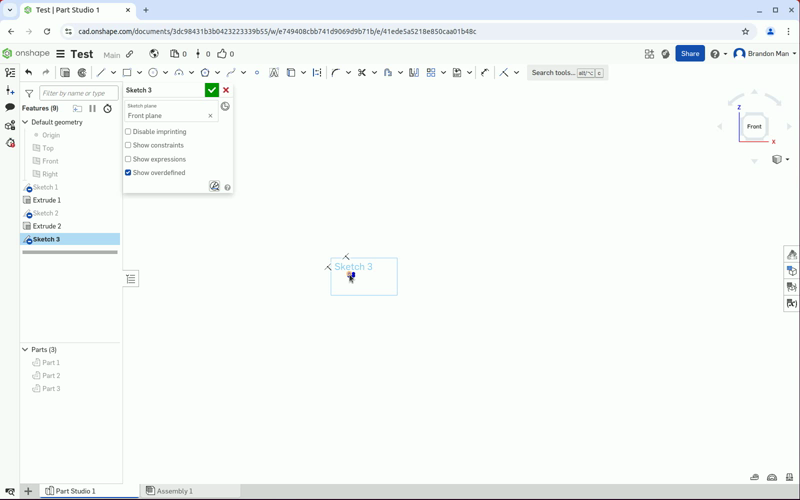
scroll(6)
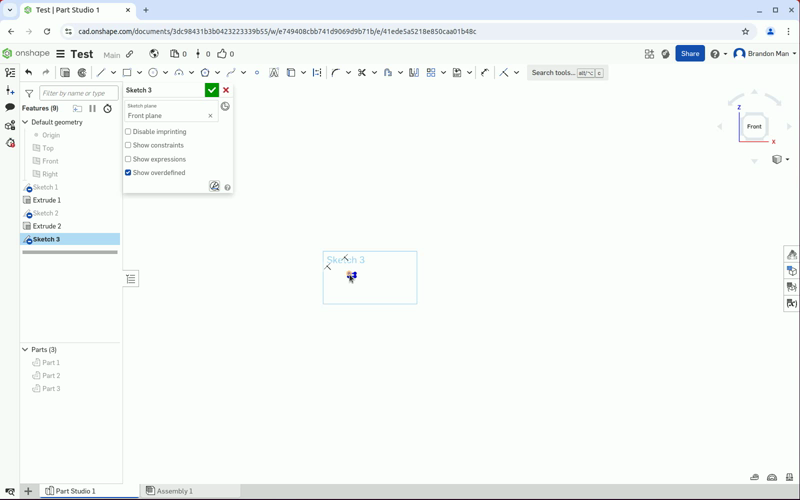
scroll(6)
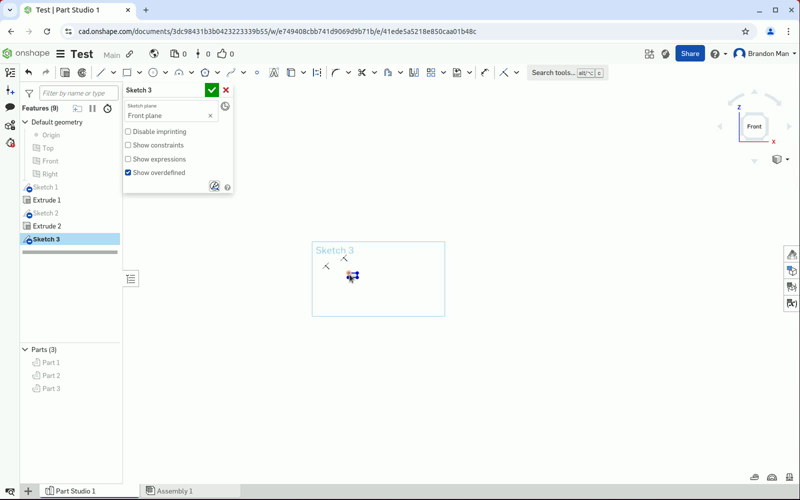
scroll(6)
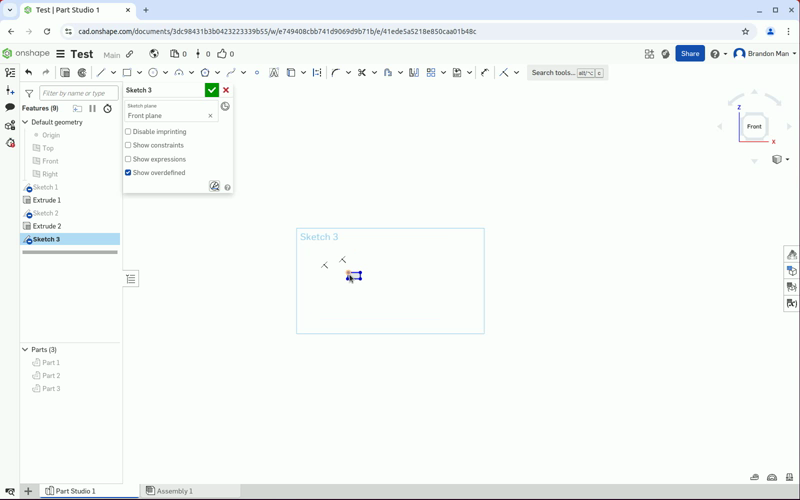
scroll(6)
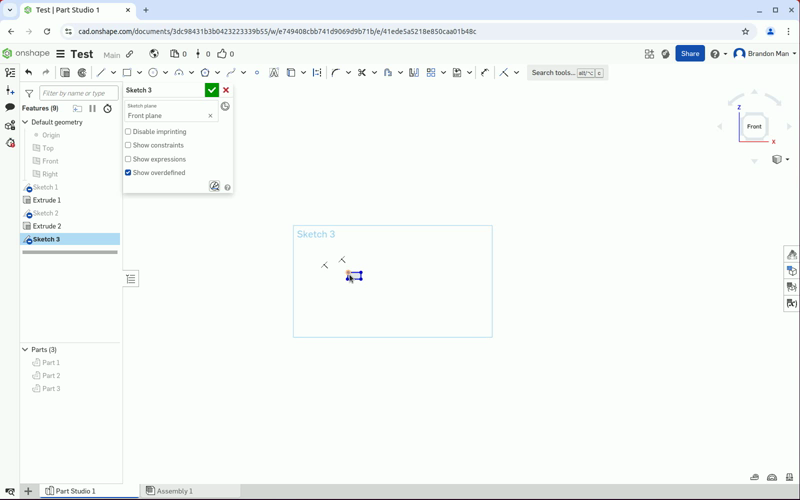
scroll(6)
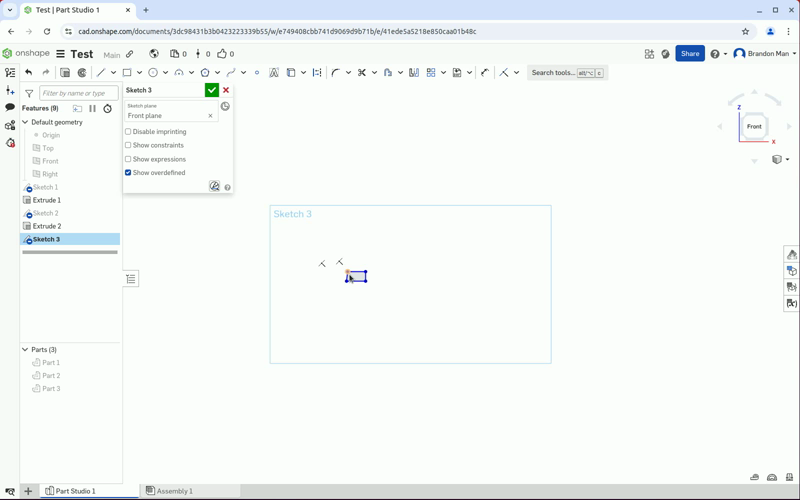
scroll(6)
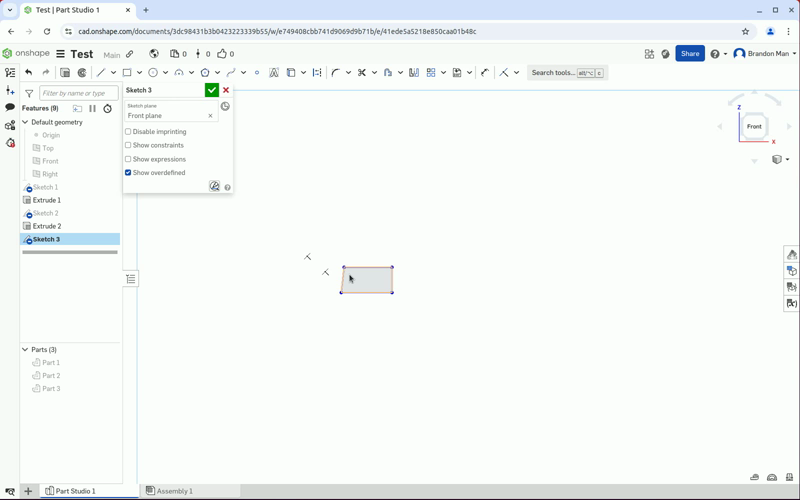
click(349, 274)
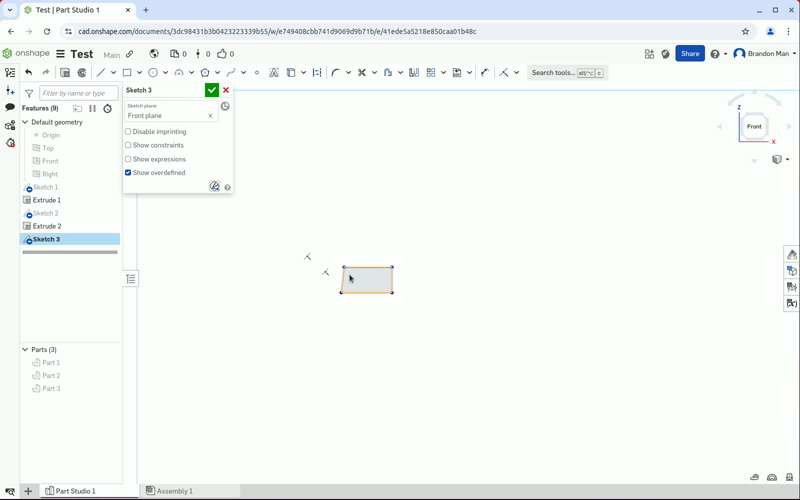
scroll(-6)
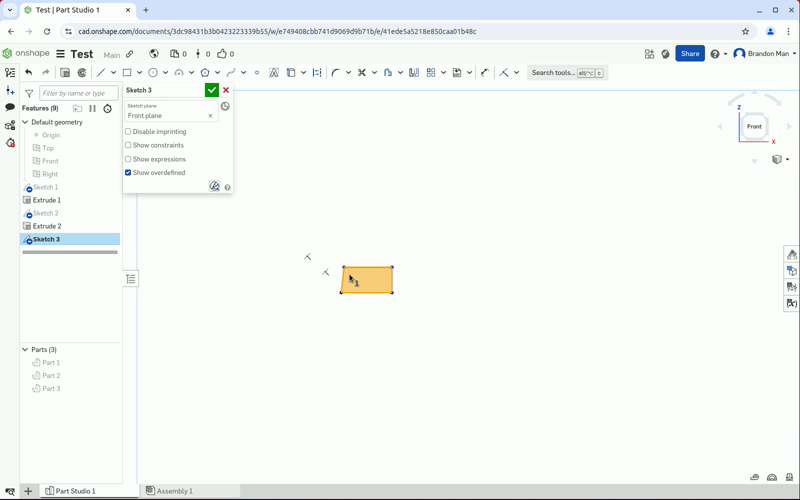
scroll(-6)
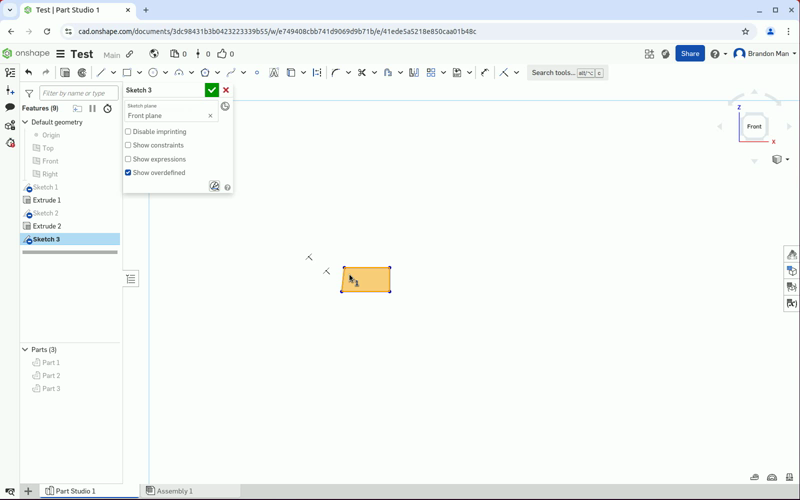
scroll(-6)
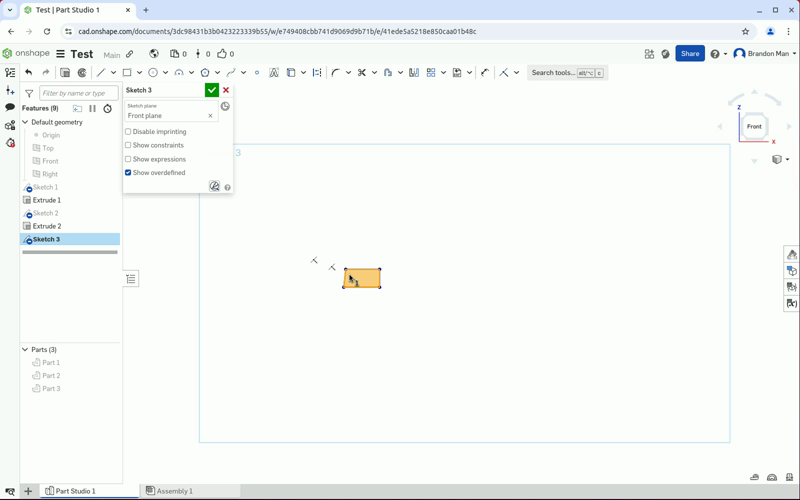
scroll(-6)
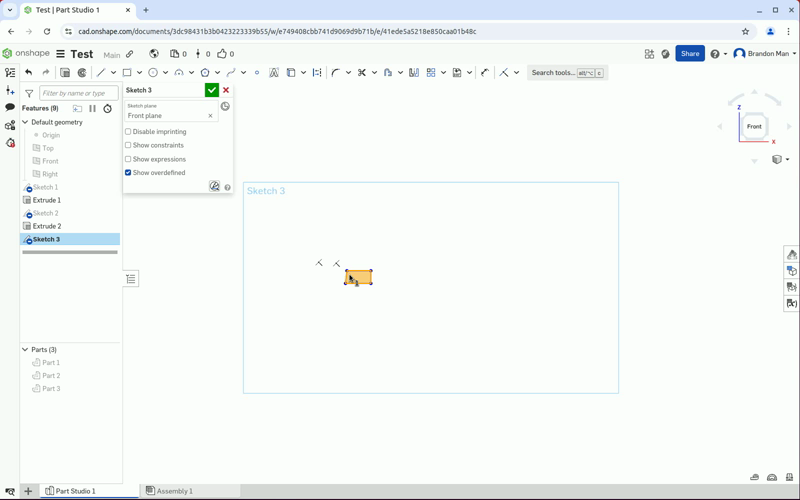
scroll(-6)
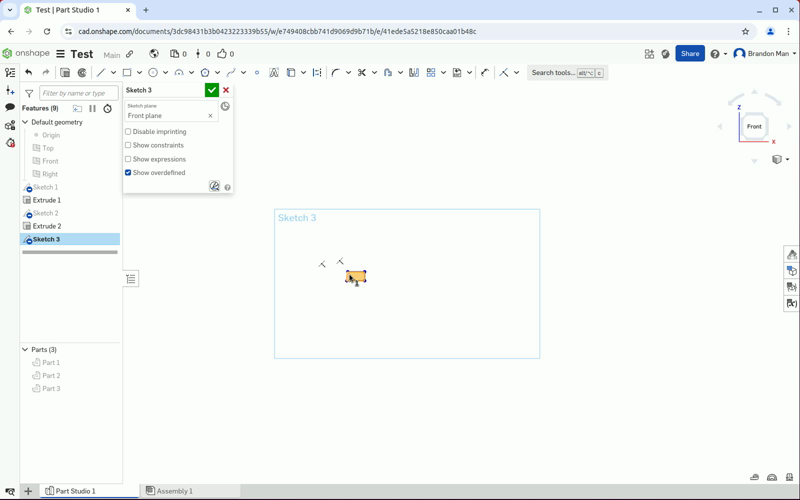
scroll(-6)
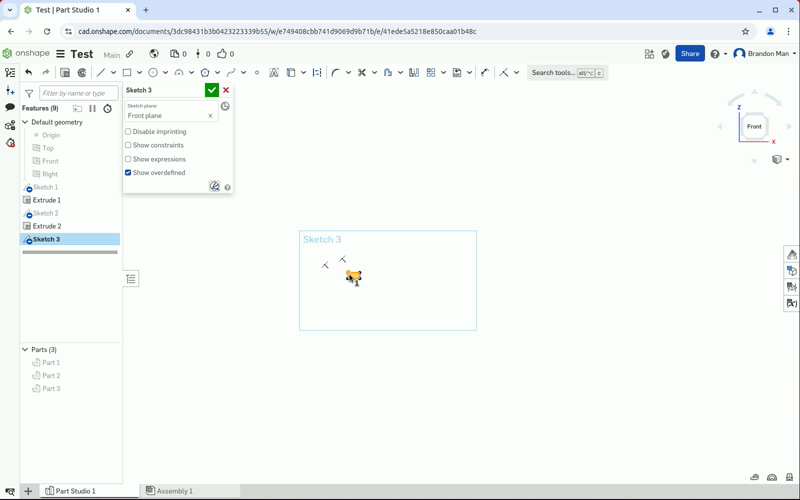
scroll(-6)
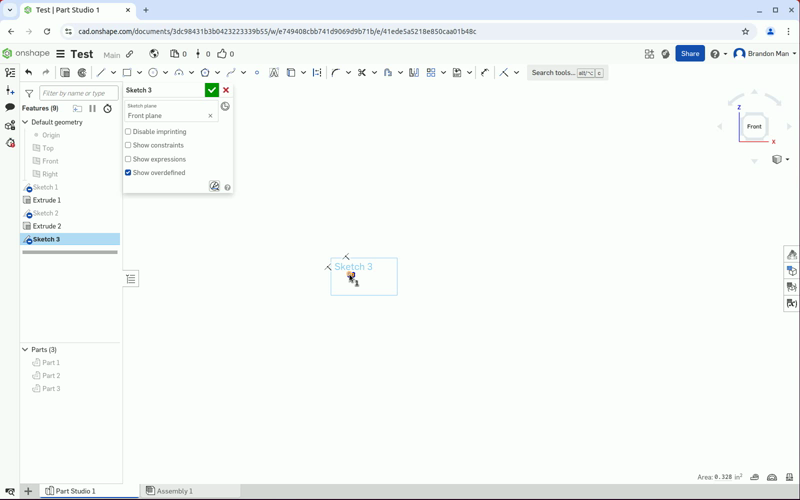
mouse_move(73, 352)
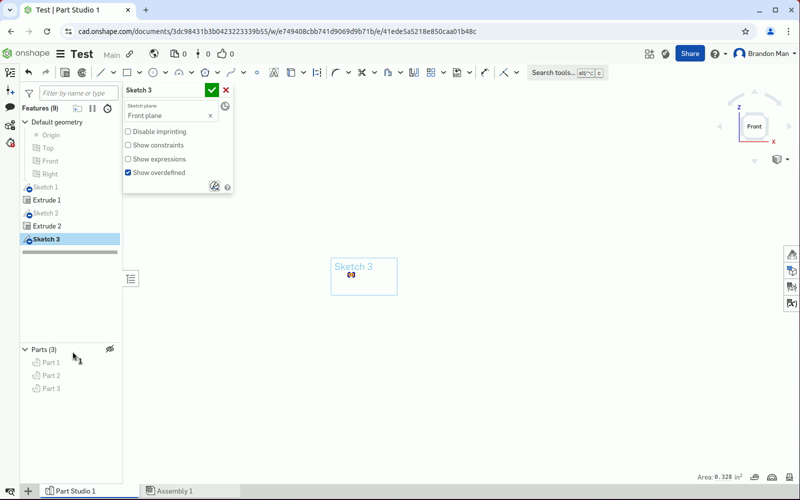
key(shift+y)
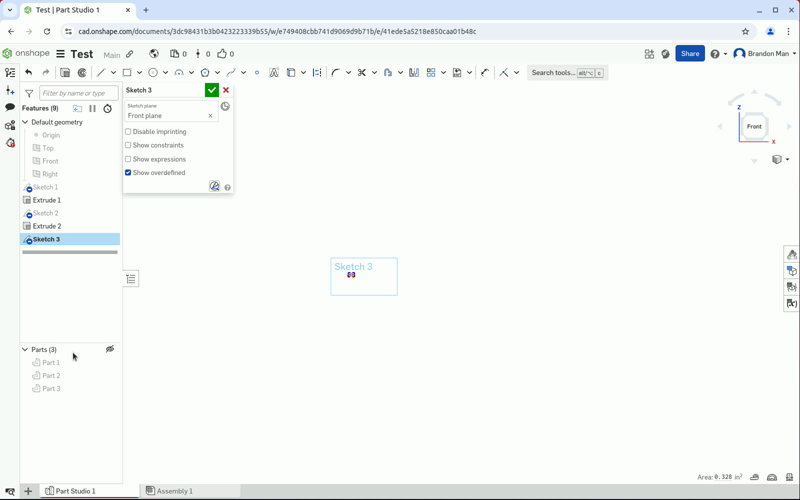
key(shift+e)
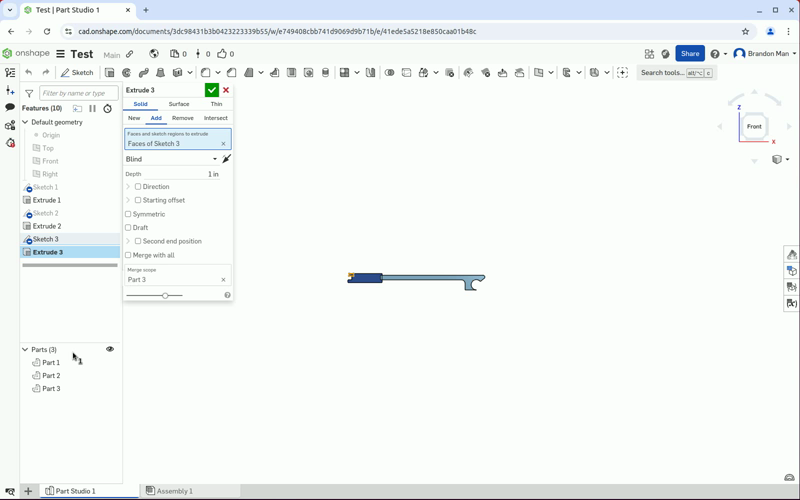
mouse_move(143, 106)
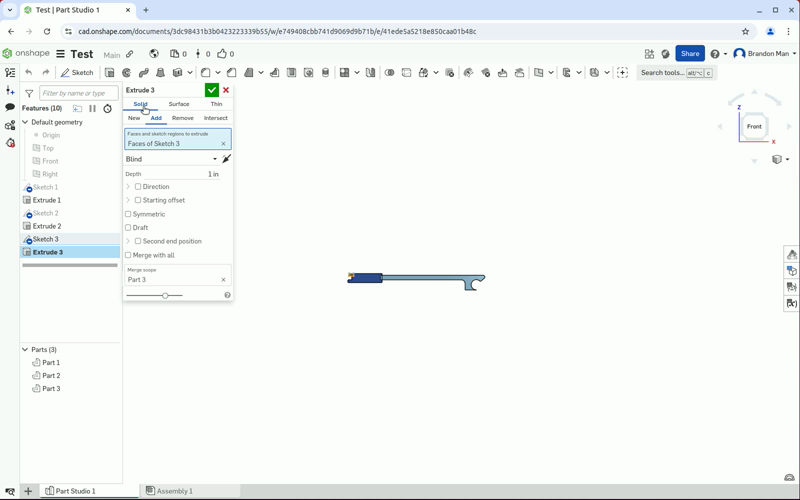
click(143, 106)
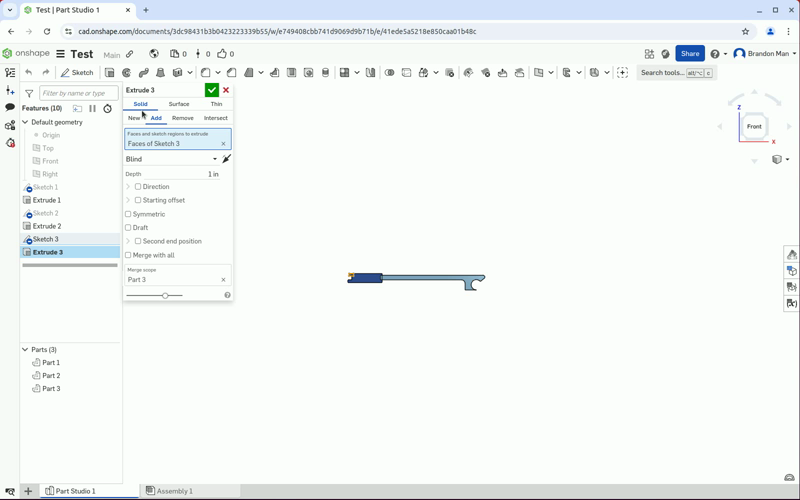
mouse_move(137, 120)
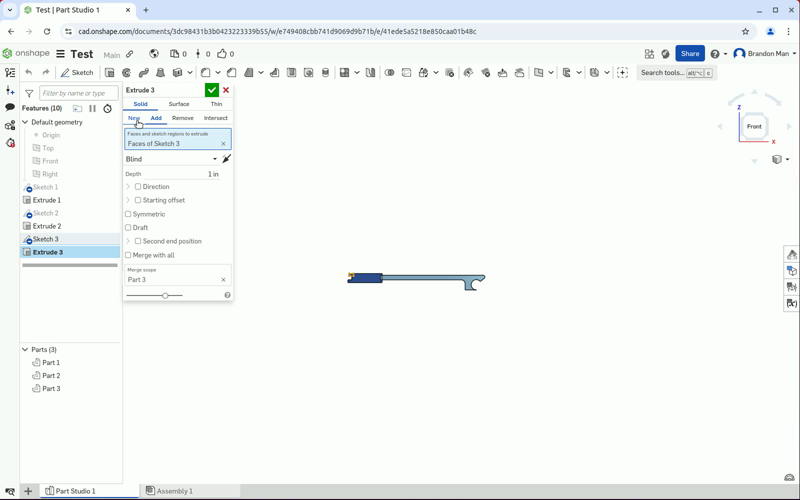
click(137, 120)
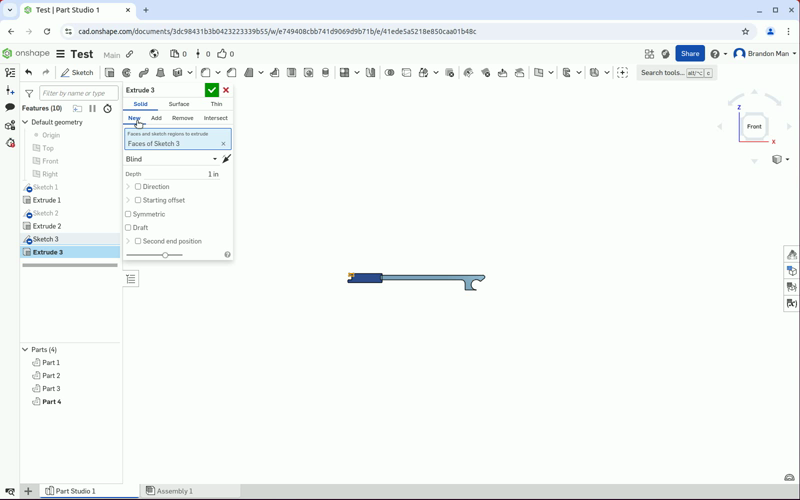
key(tab, 4)
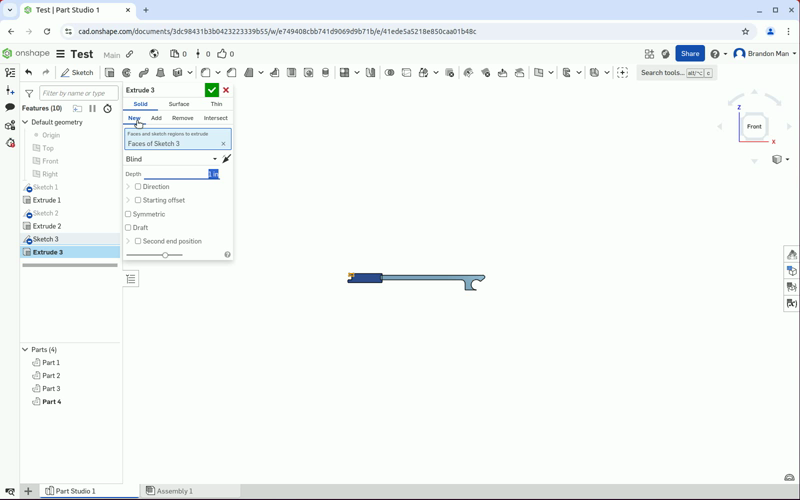
text(9.147)
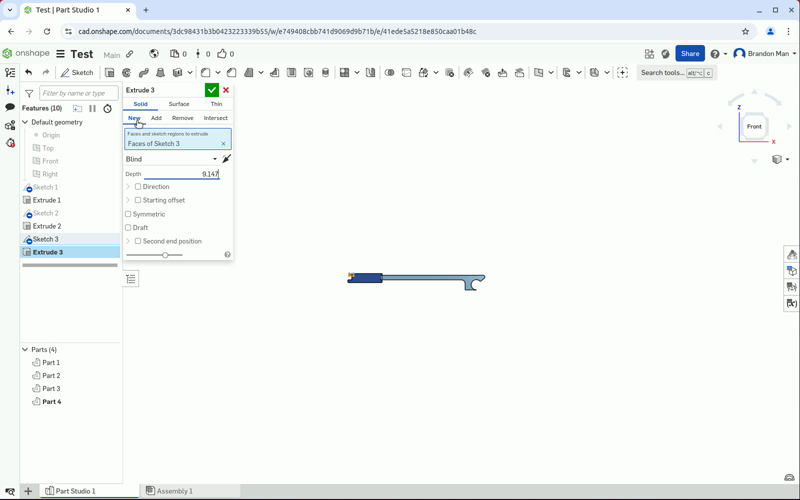
key(enter)
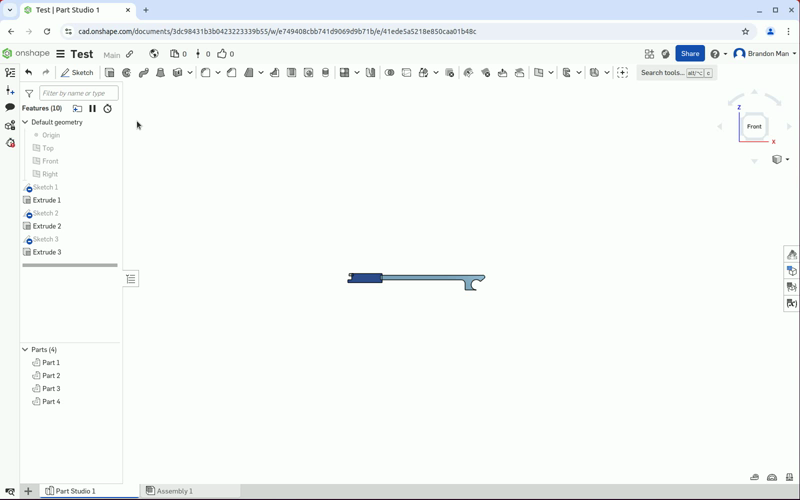
key(shift+h)
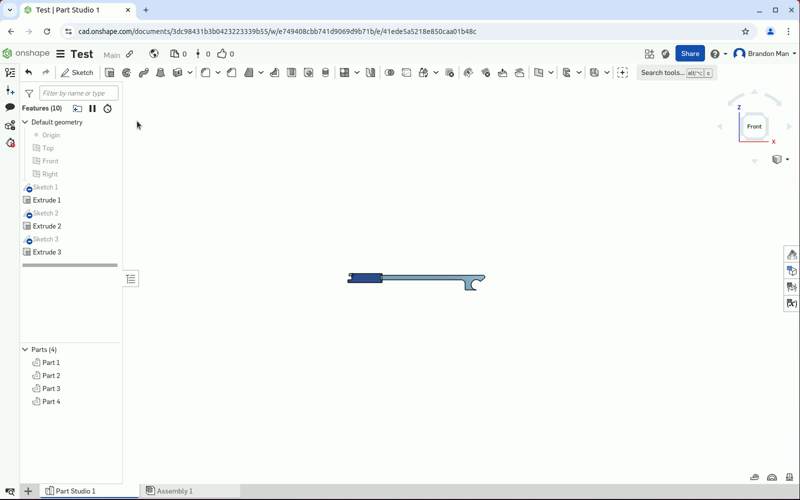
key(shift+h)
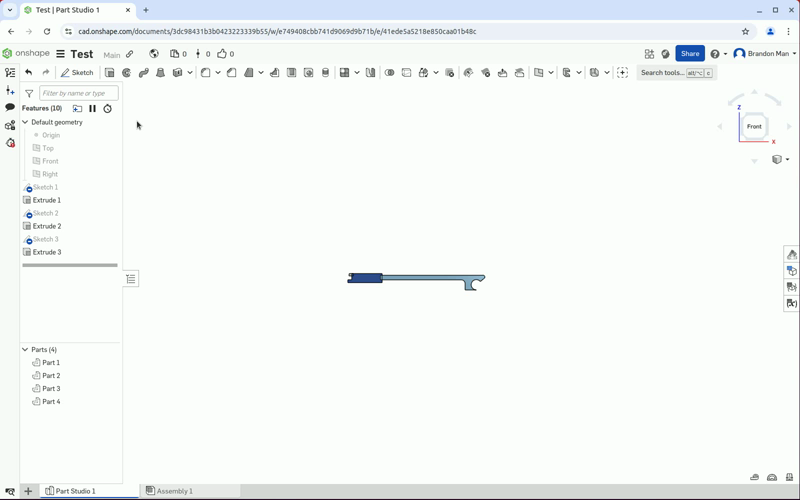
mouse_move(73, 189)
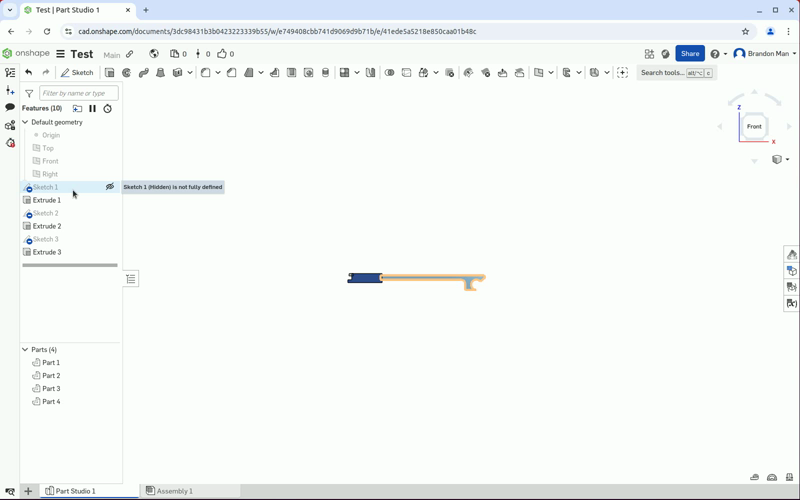
click(73, 189)
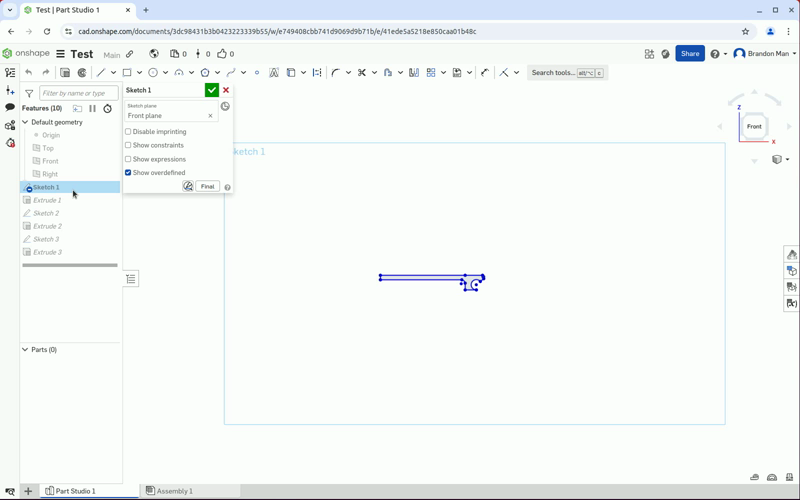
mouse_move(229, 92)
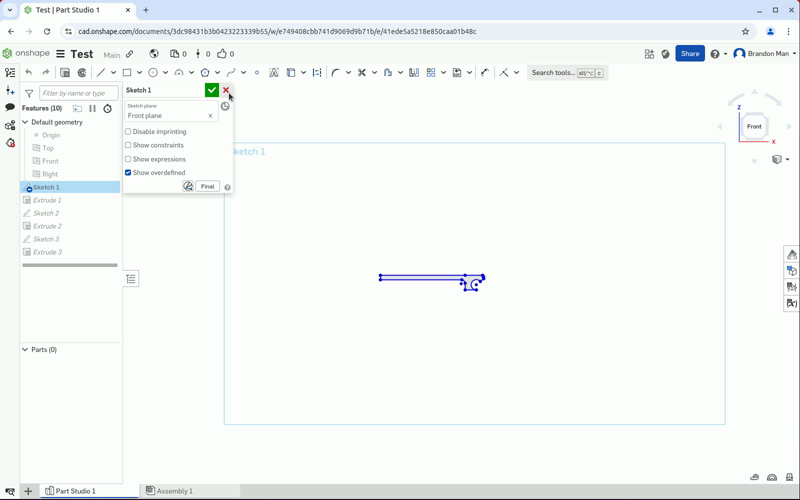
click(229, 92)
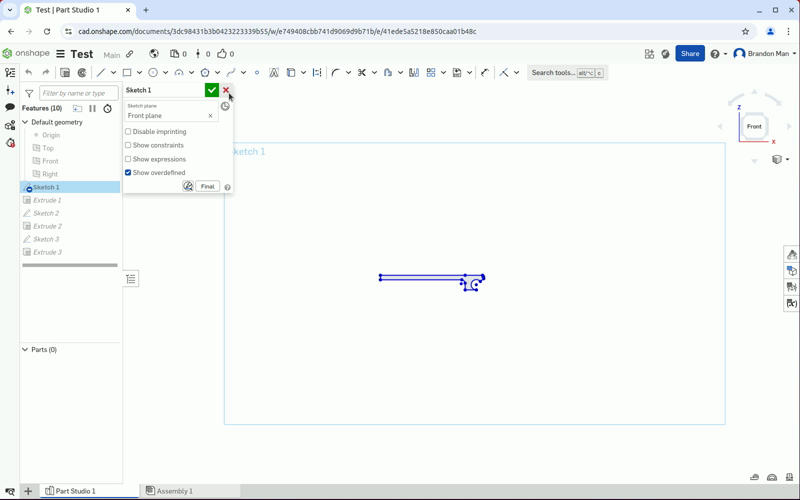
key(shift+s)
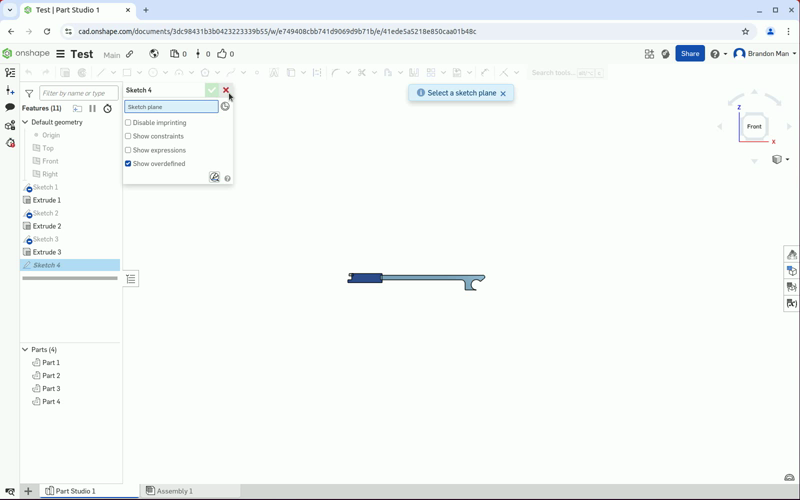
mouse_move(73, 163)
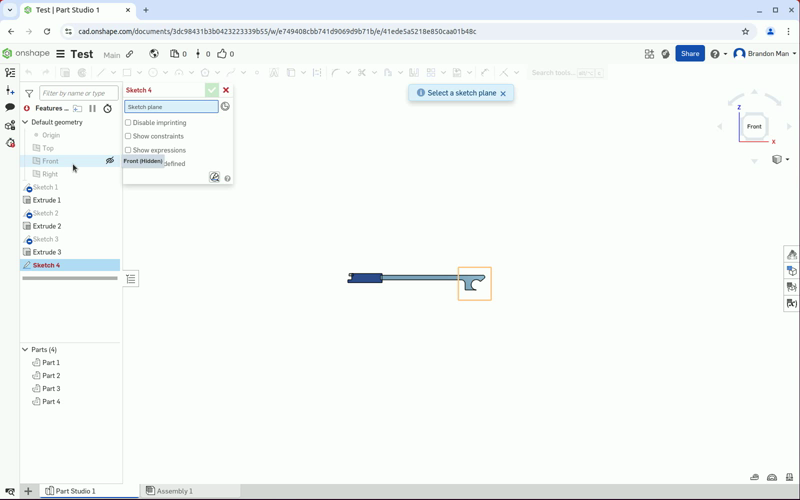
click(73, 163)
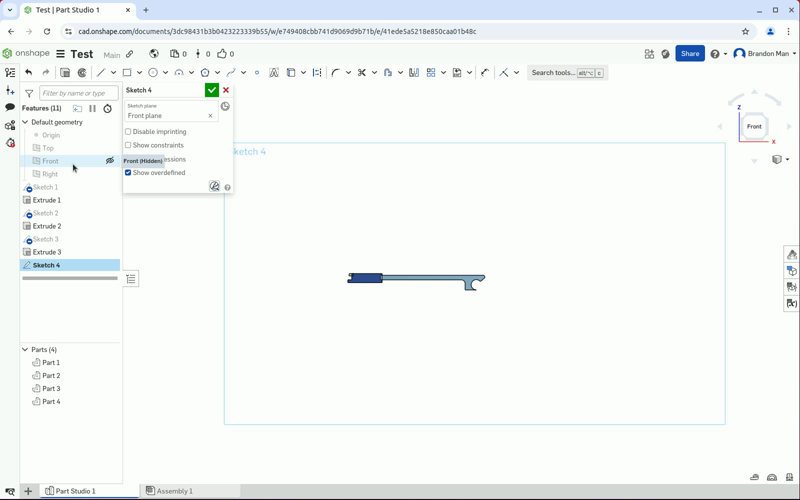
mouse_move(73, 352)
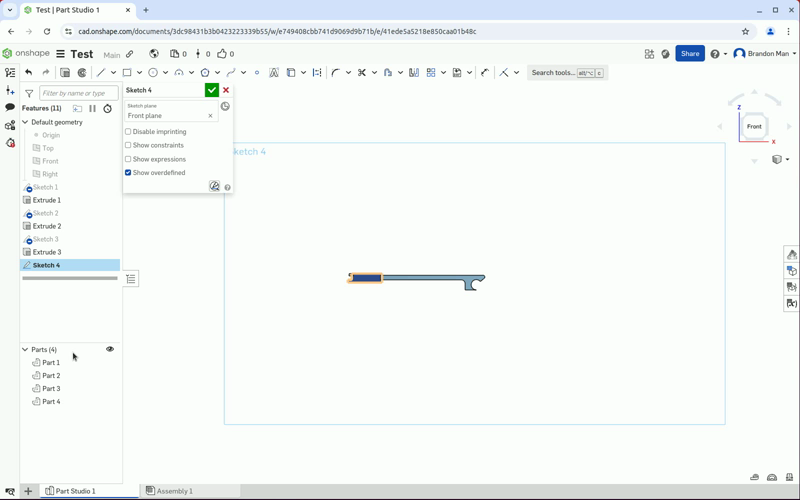
key(y)
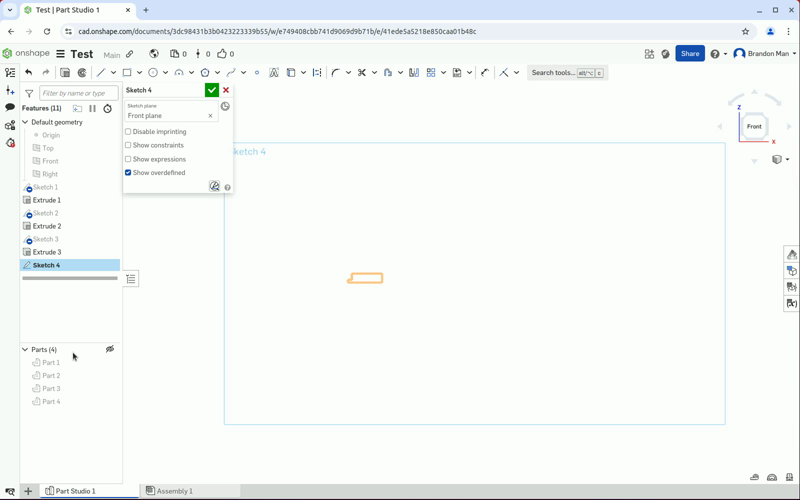
key(l)
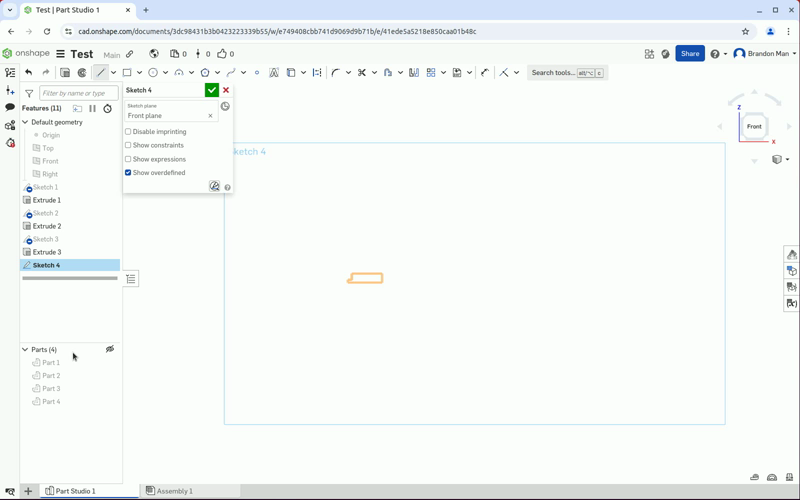
key_down(shift)
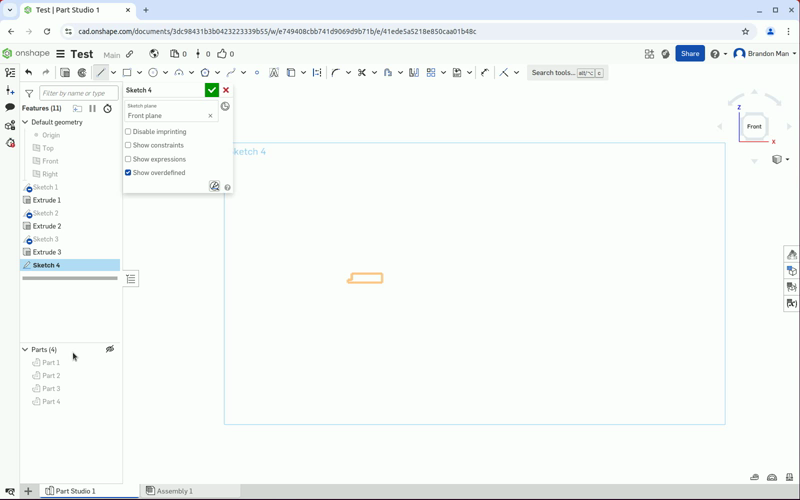
mouse_move(371, 273)
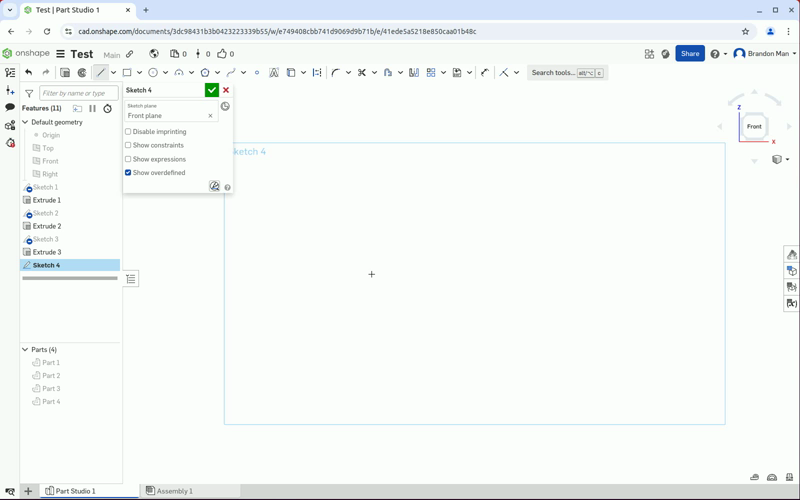
click(371, 273)
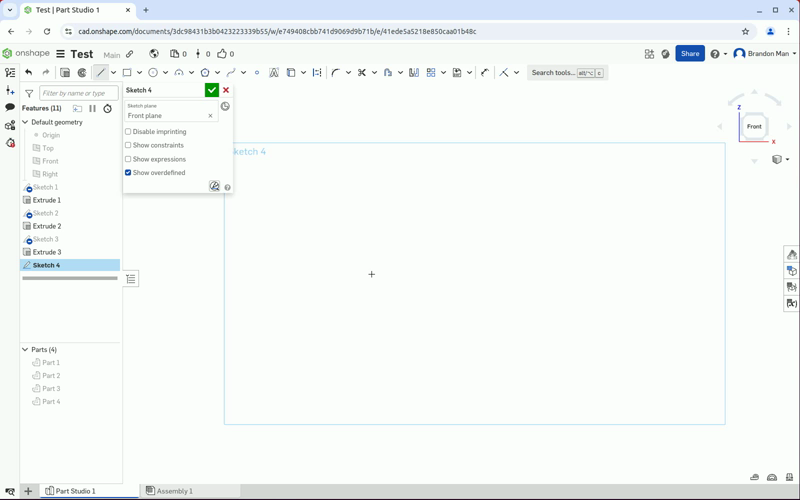
key_up(shift)
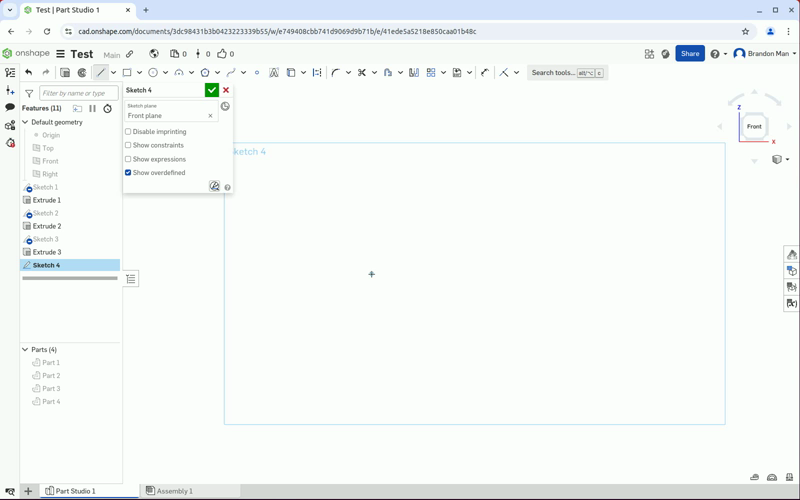
key_down(shift)
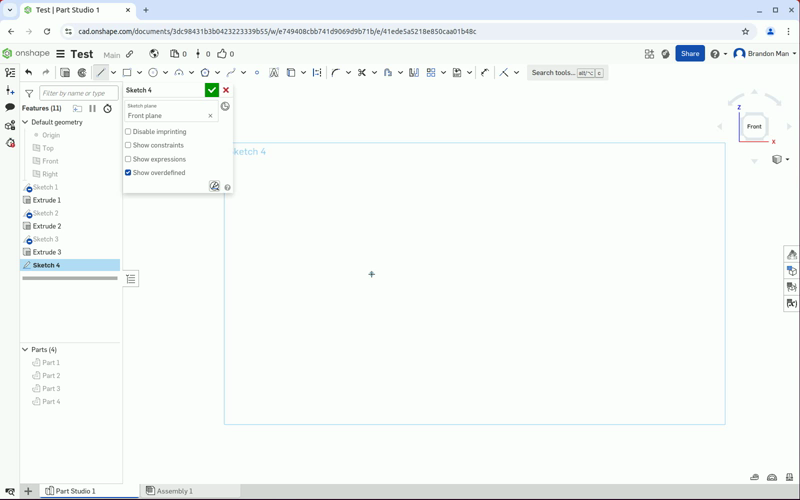
mouse_move(401, 273)
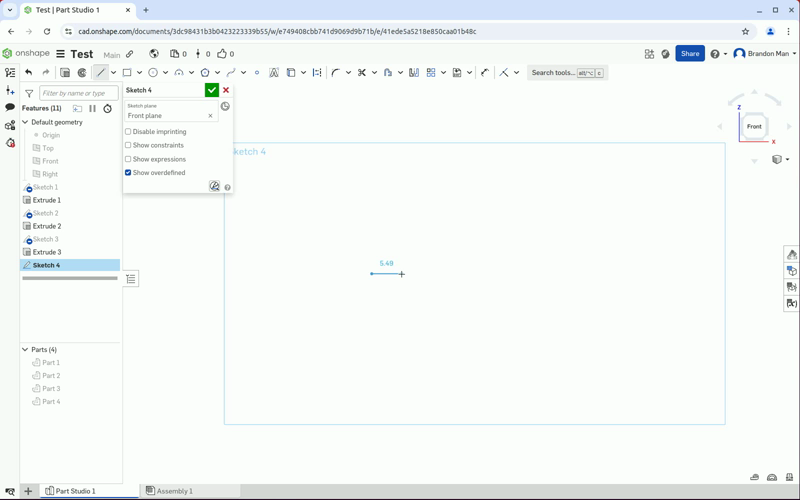
mouse_move(377, 273)
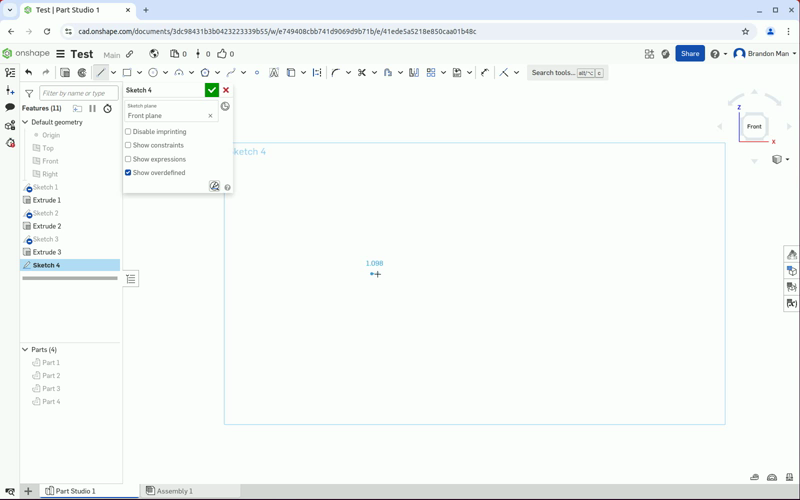
scroll(6)
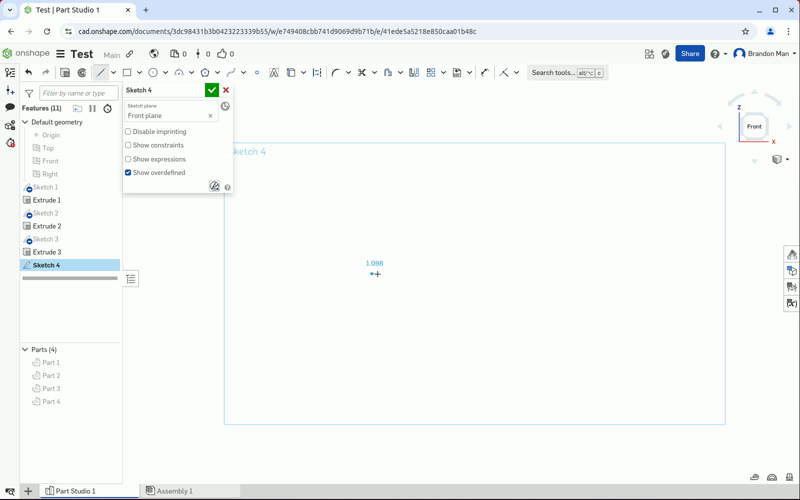
scroll(6)
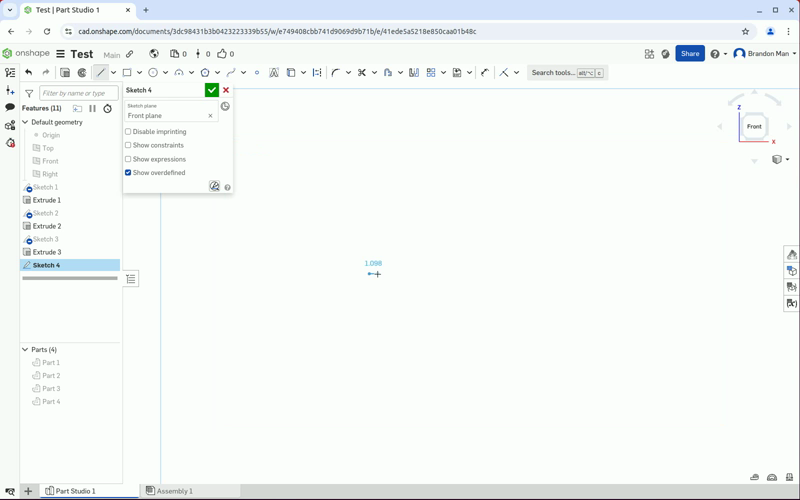
scroll(6)
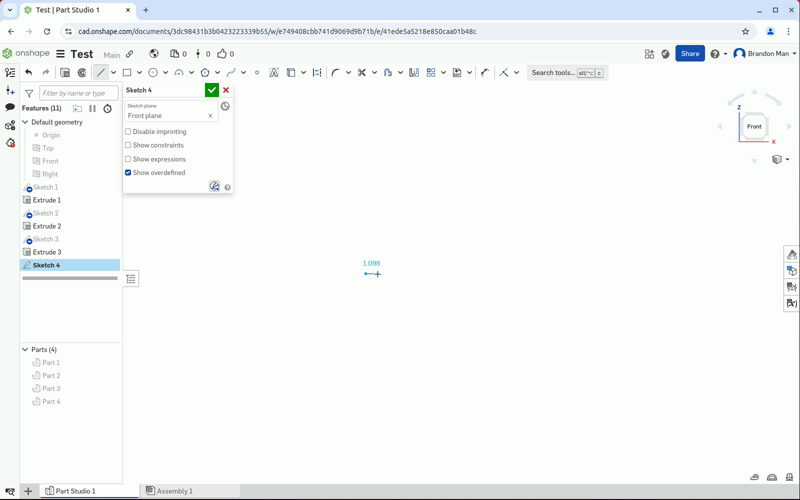
scroll(6)
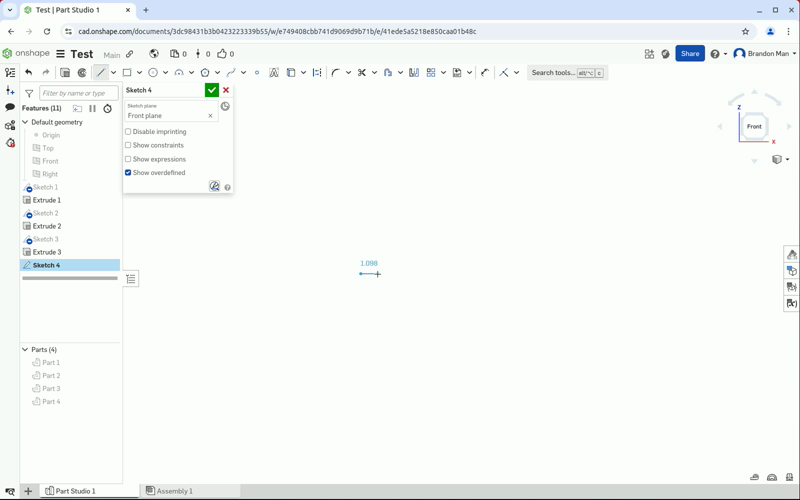
scroll(6)
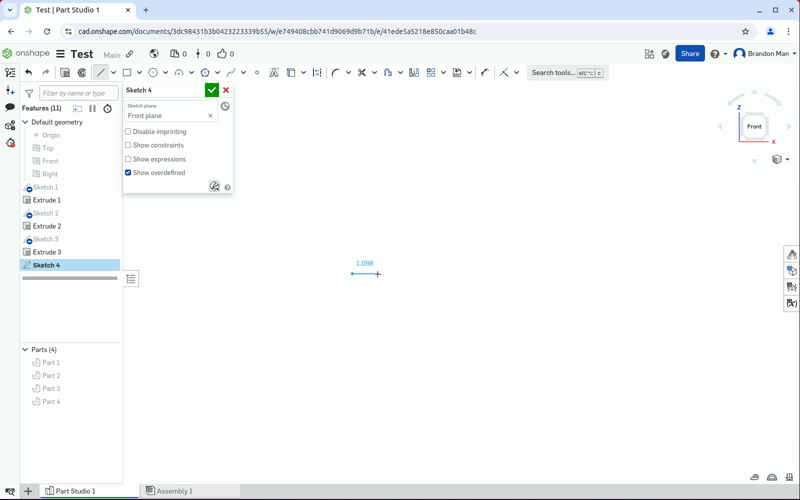
scroll(6)
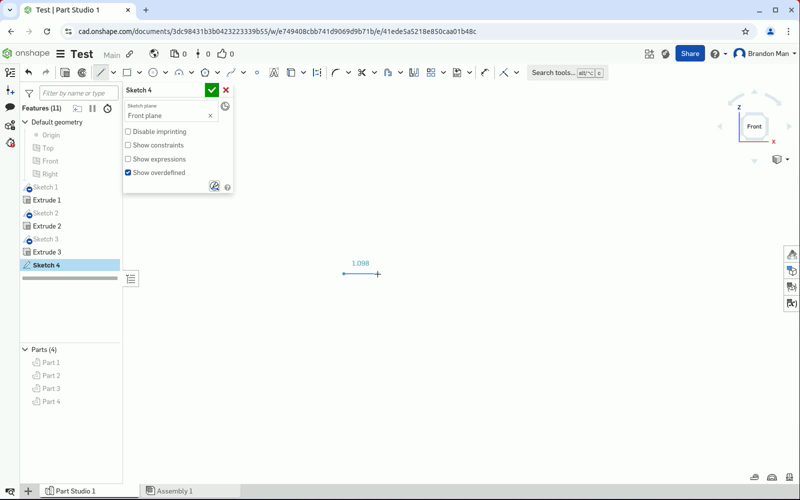
scroll(6)
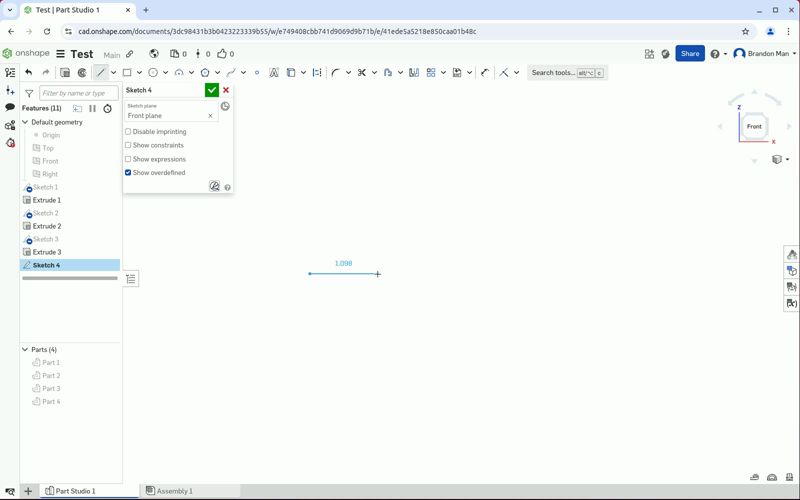
click(377, 273)
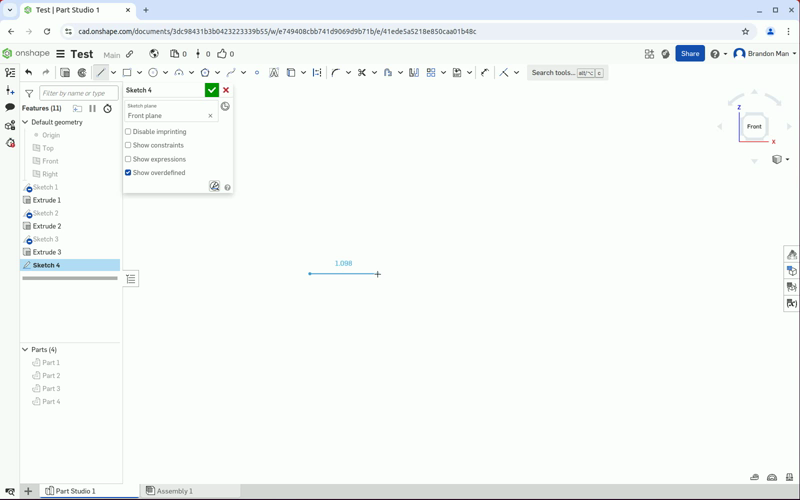
scroll(-6)
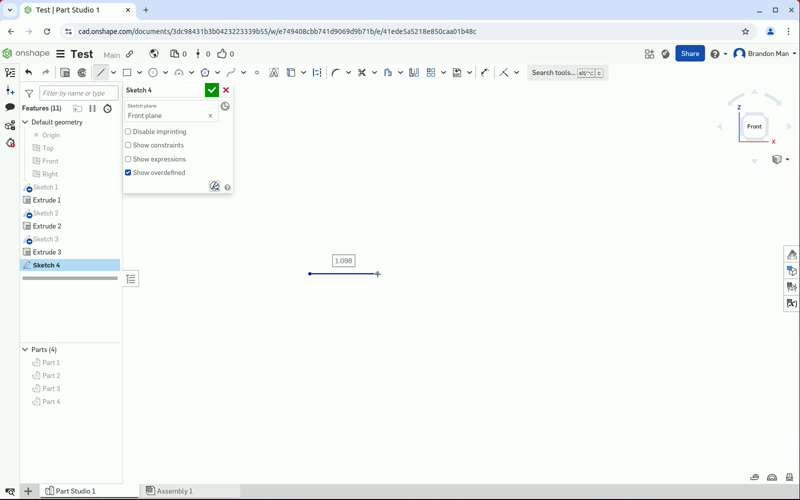
scroll(-6)
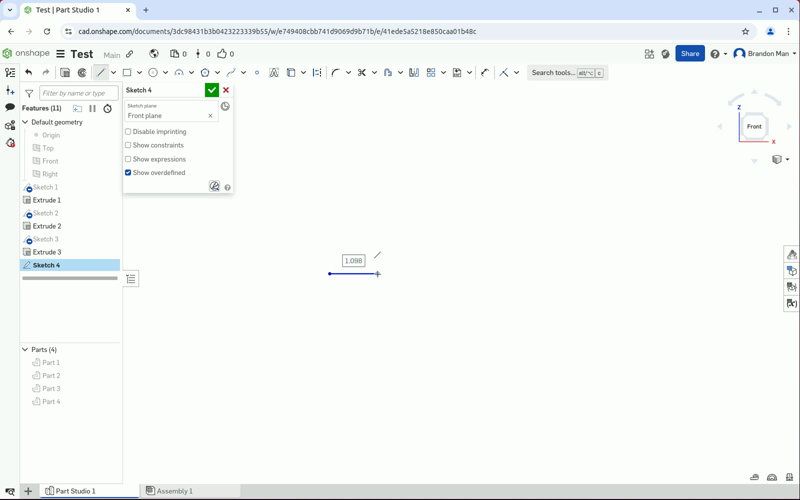
scroll(-6)
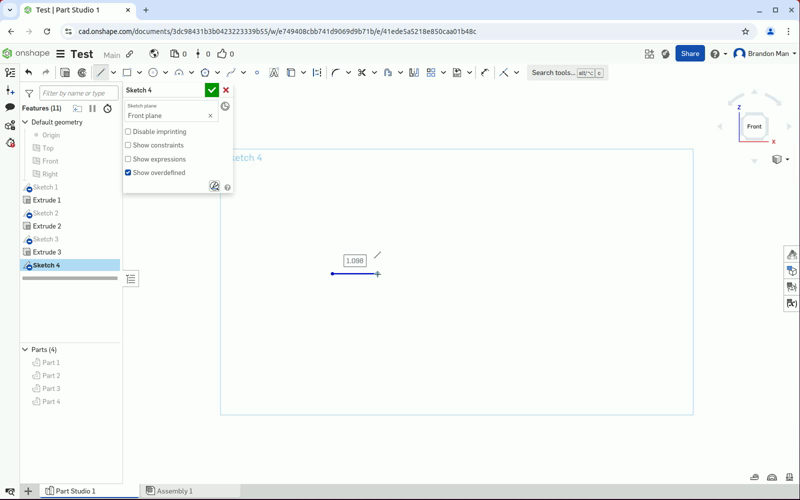
scroll(-6)
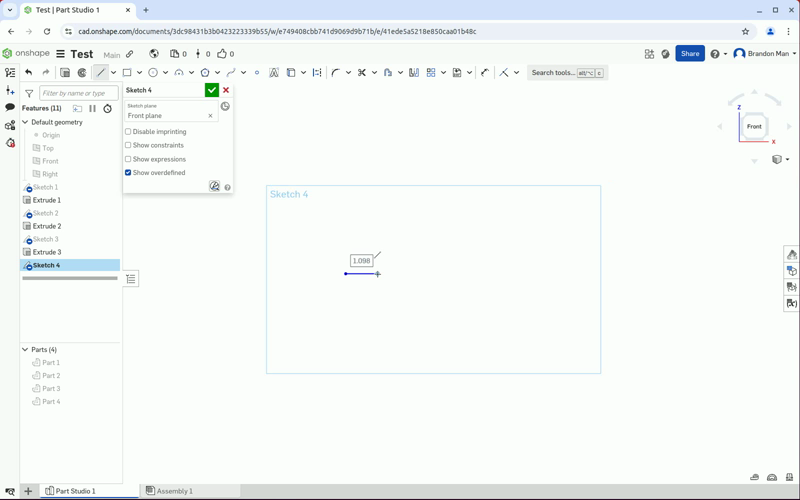
scroll(-6)
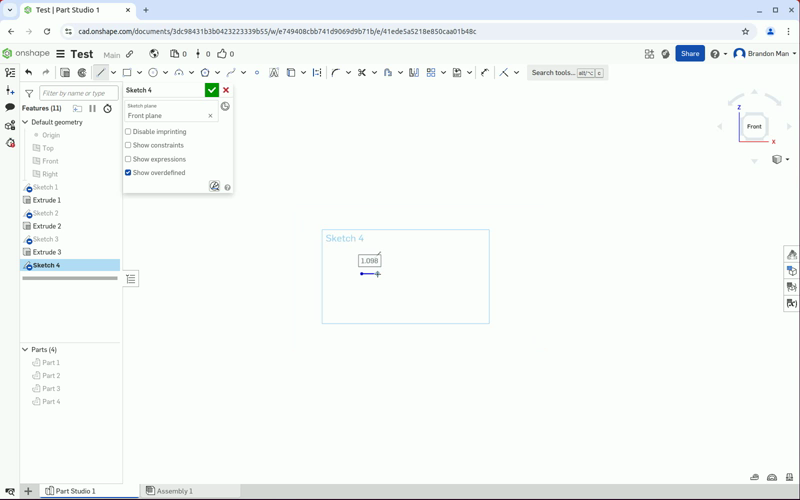
scroll(-6)
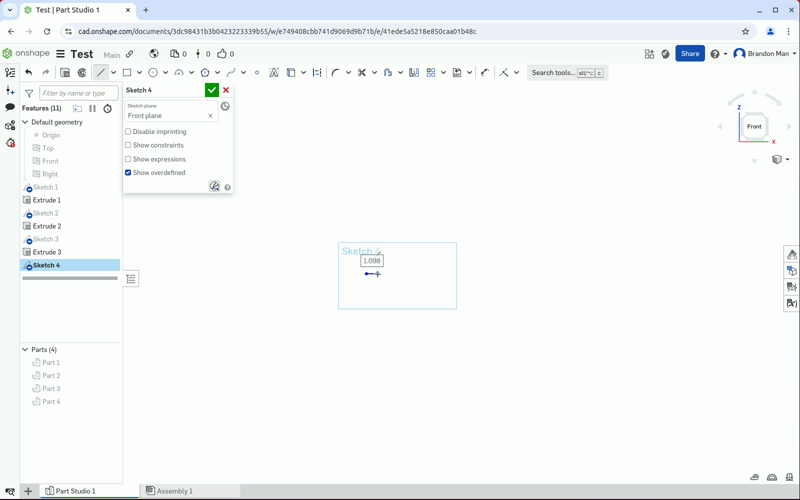
scroll(-6)
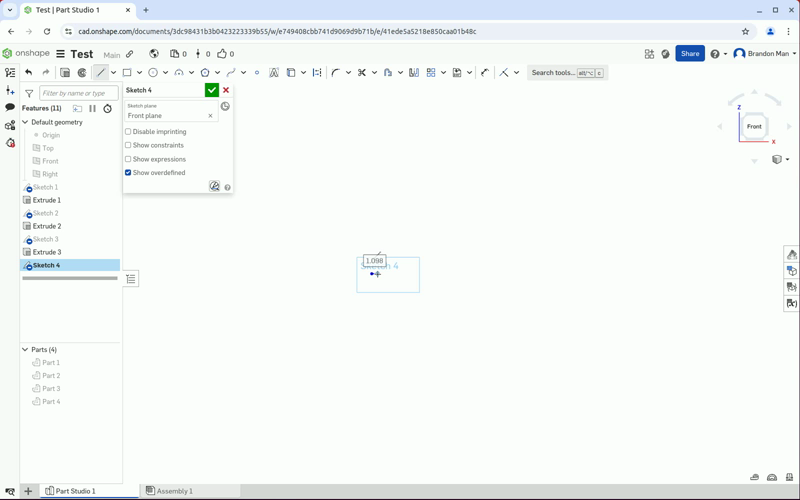
key_up(shift)
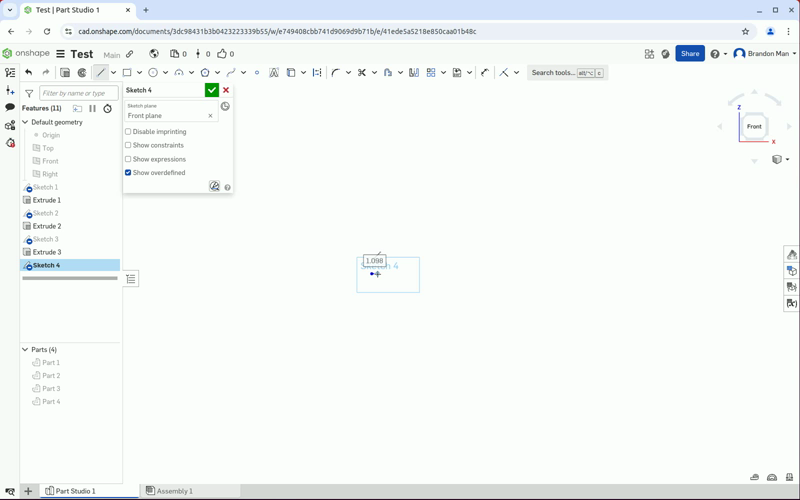
key(esc)
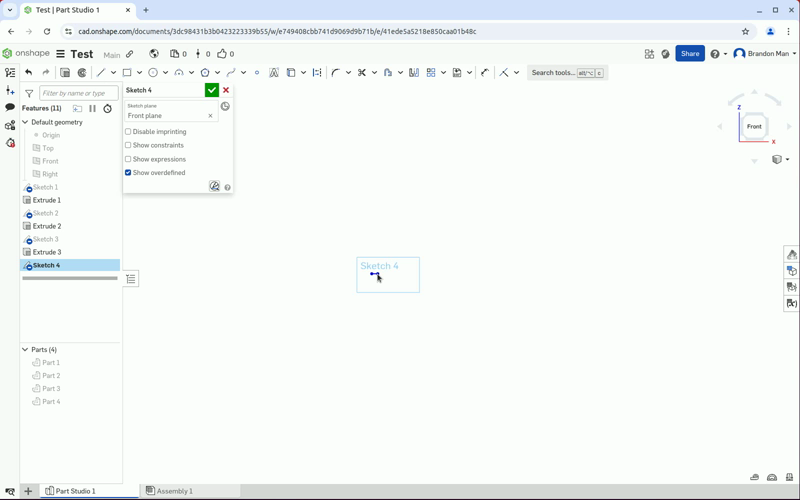
key(a)
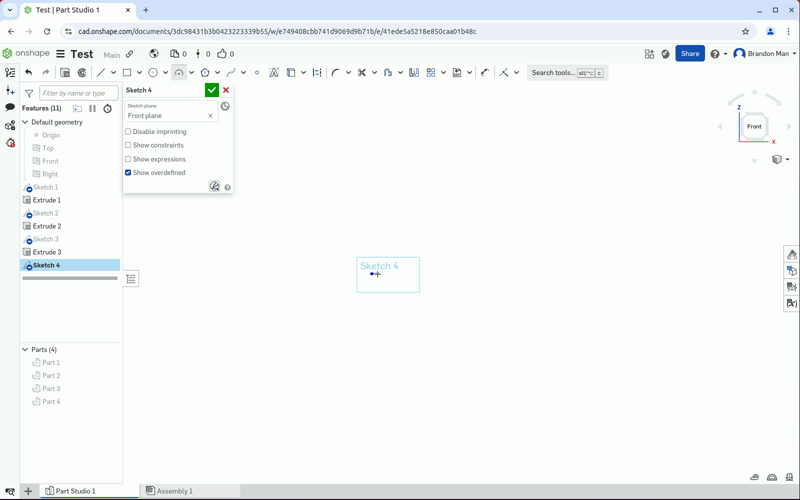
mouse_move(377, 273)
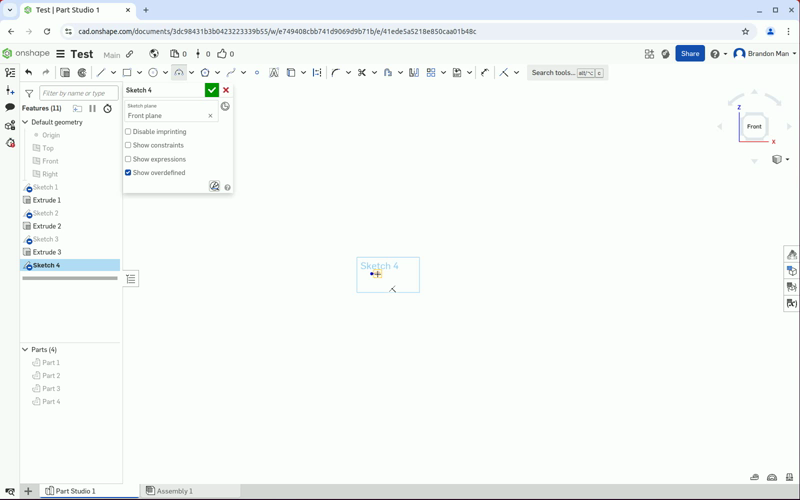
click(377, 273)
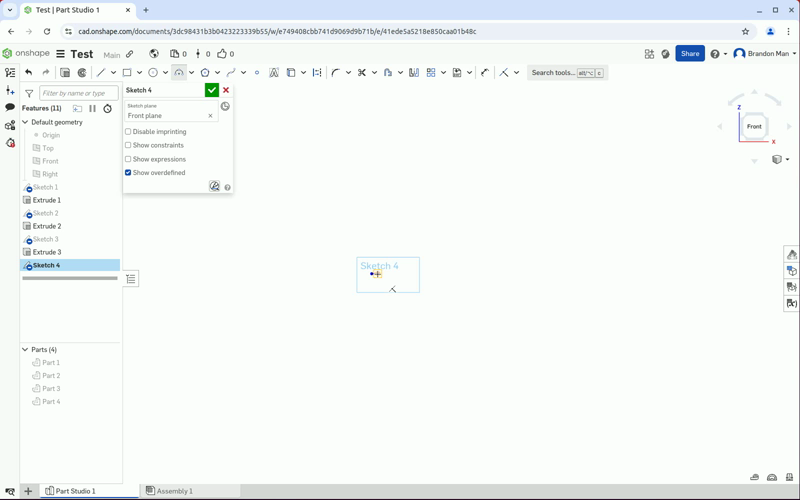
key_down(shift)
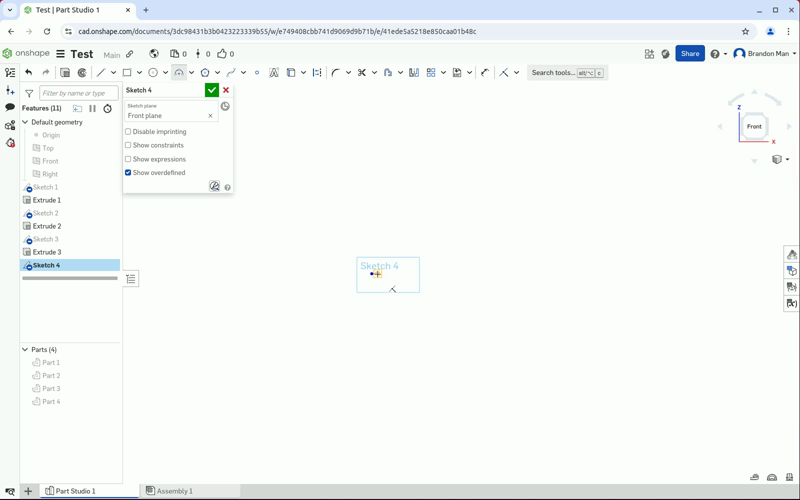
mouse_move(428, 249)
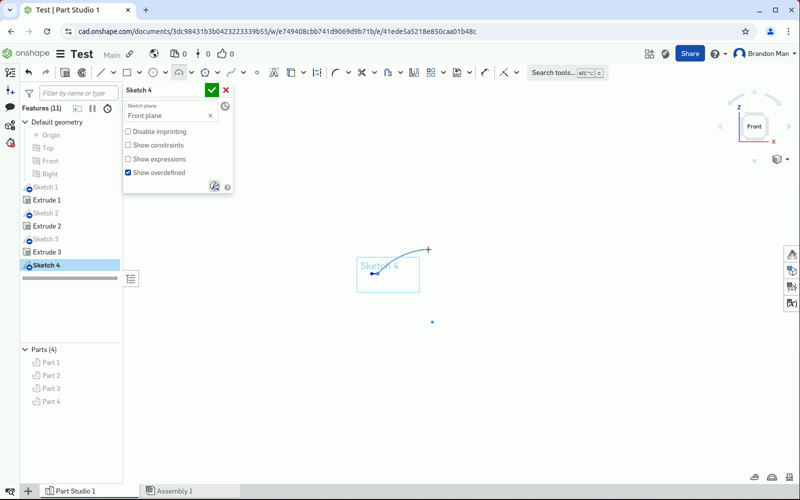
click(428, 249)
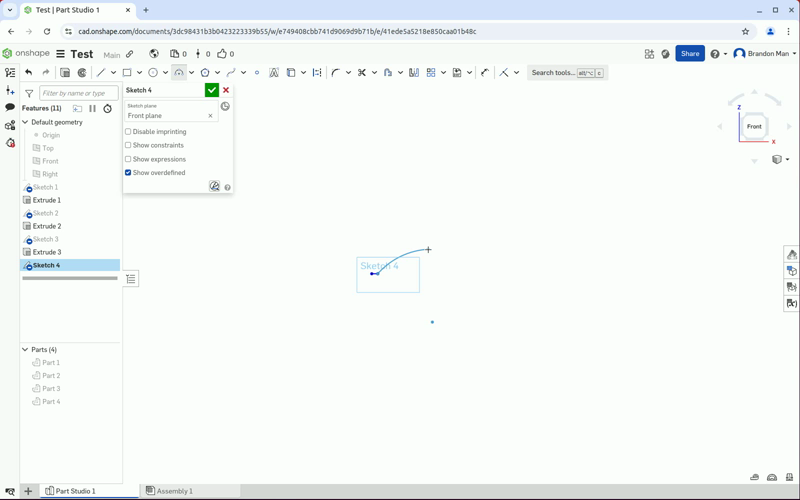
mouse_move(399, 254)
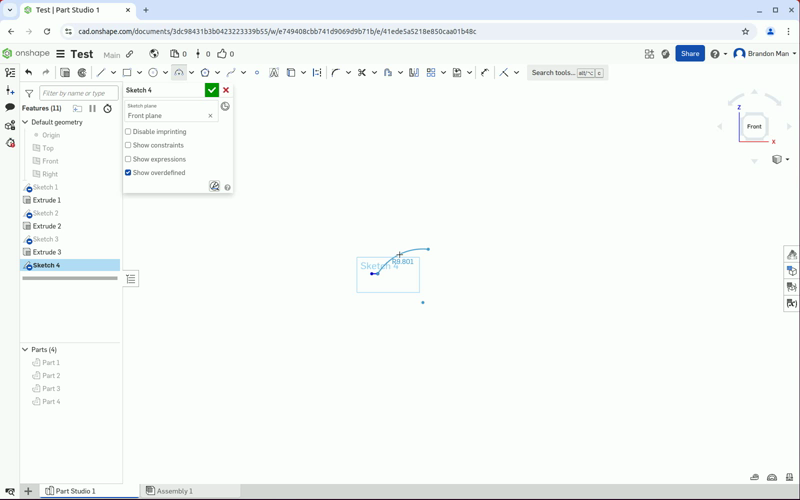
click(399, 254)
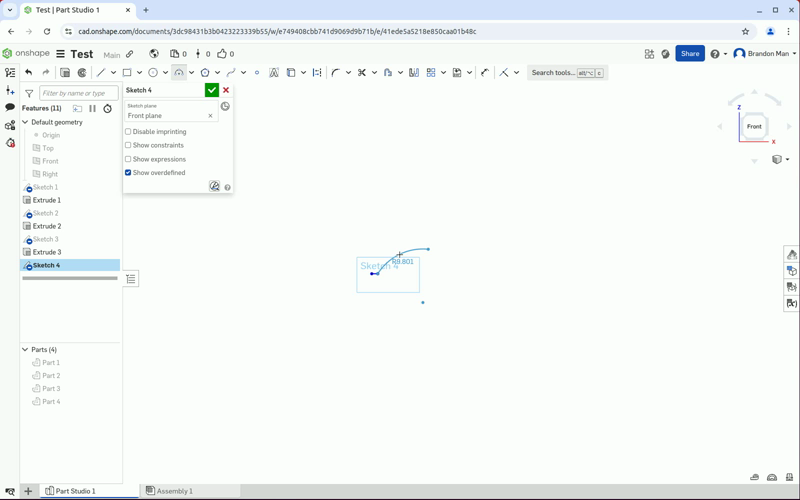
key_up(shift)
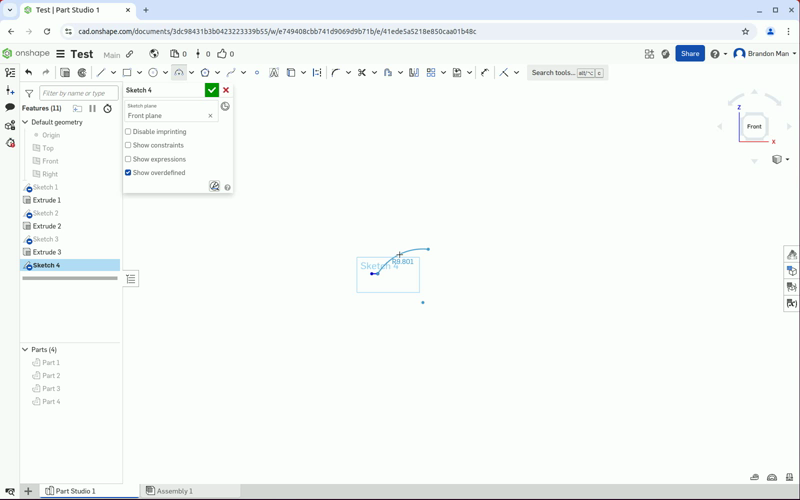
mouse_move(428, 249)
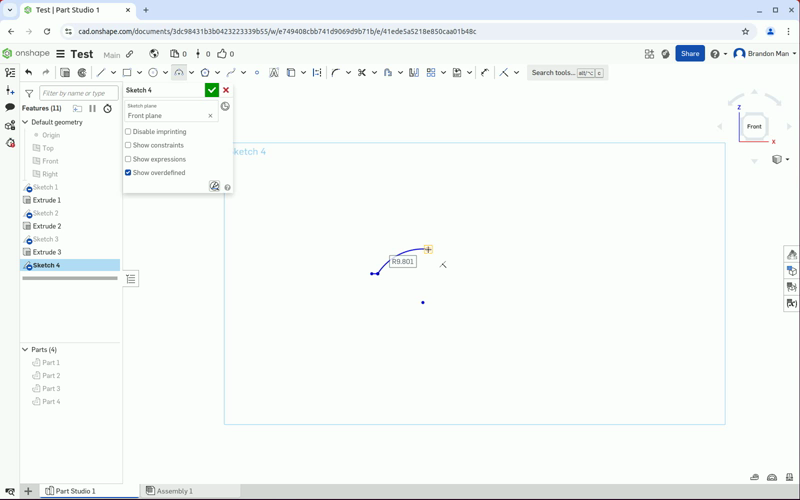
click(428, 249)
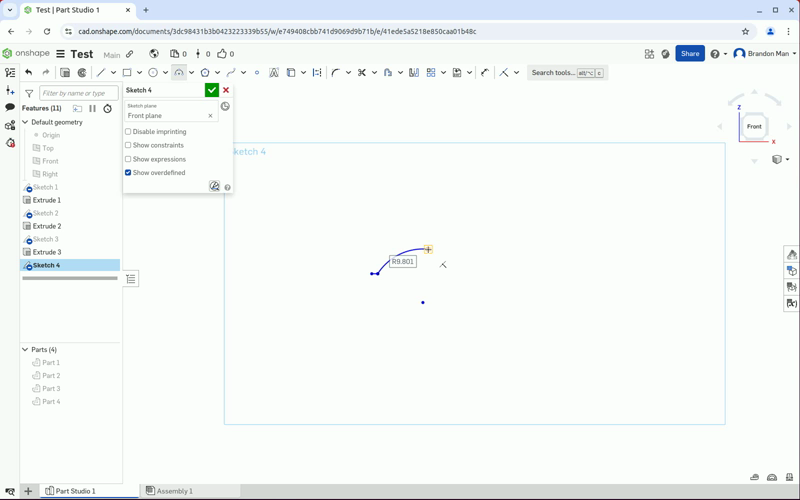
mouse_move(371, 273)
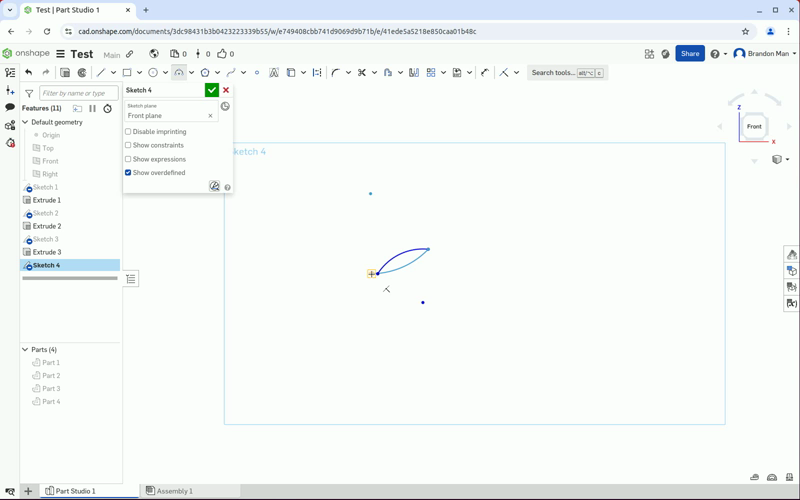
click(371, 273)
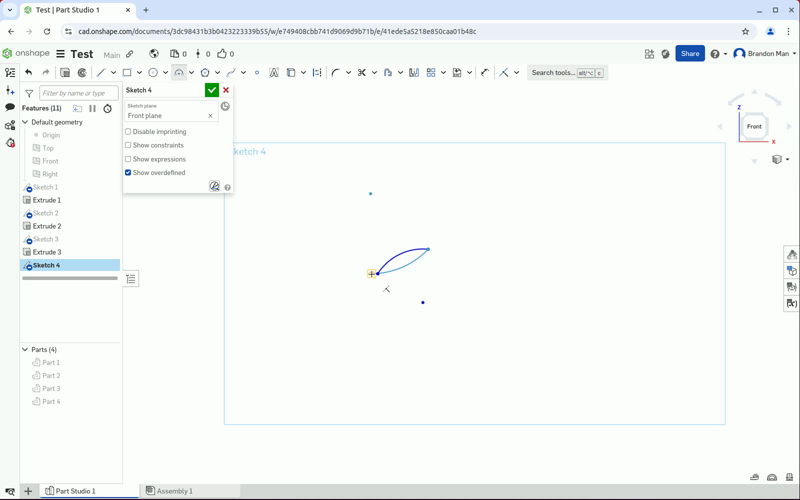
key_down(shift)
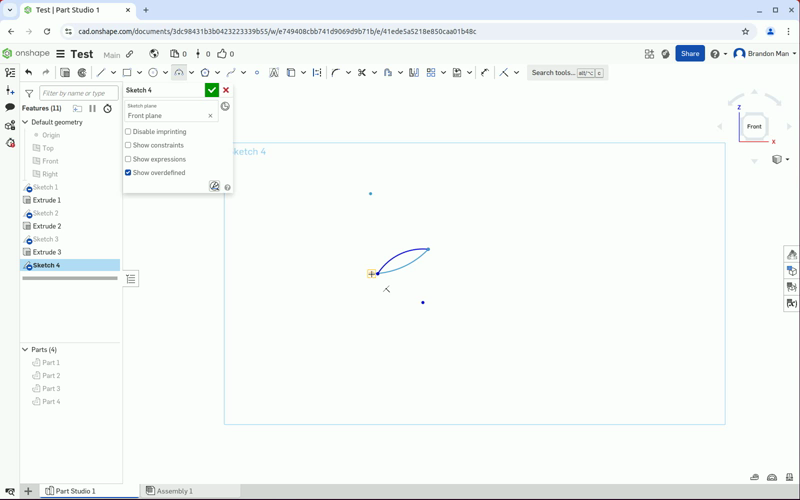
mouse_move(396, 252)
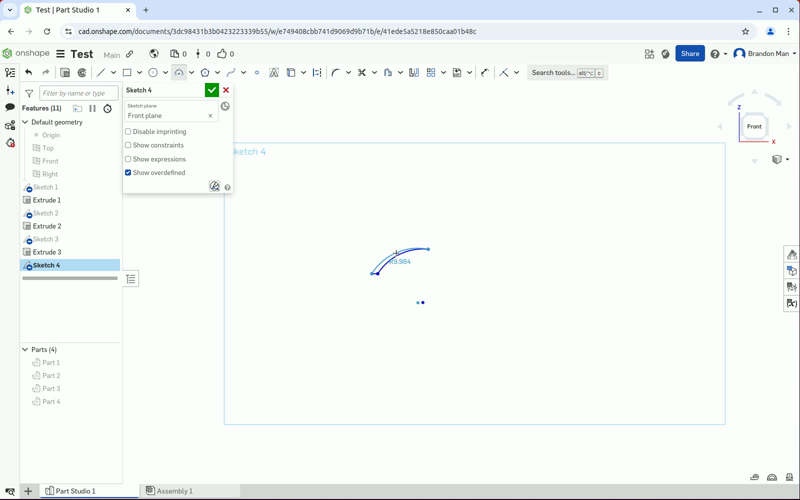
scroll(6)
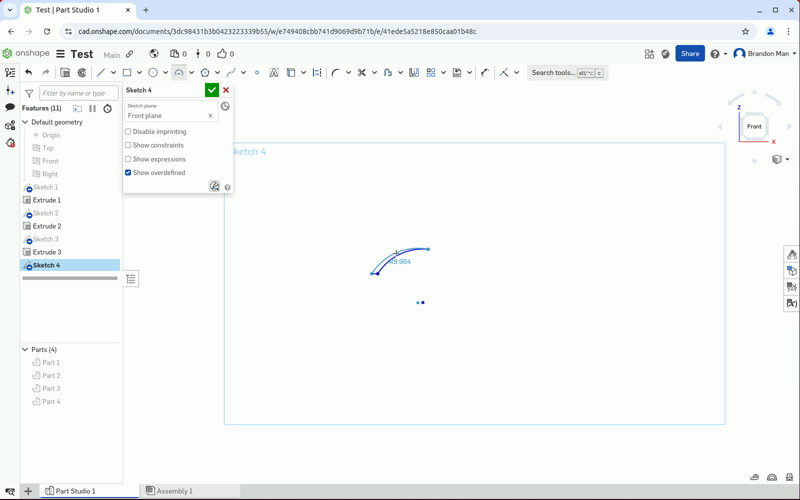
scroll(6)
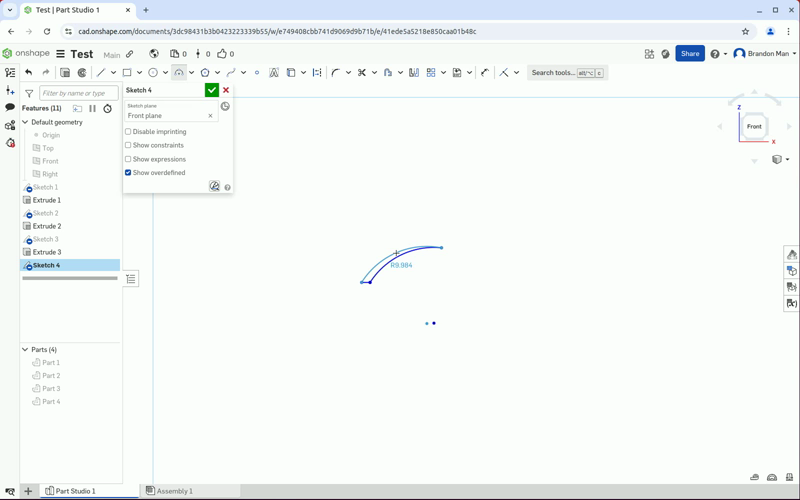
scroll(6)
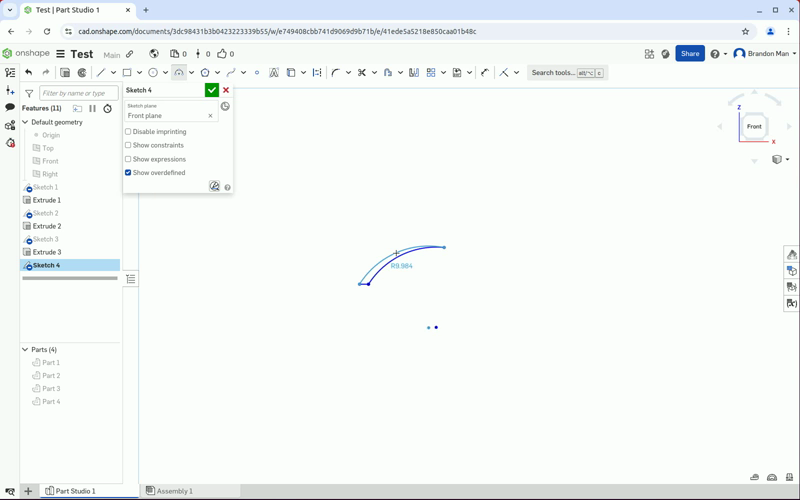
scroll(6)
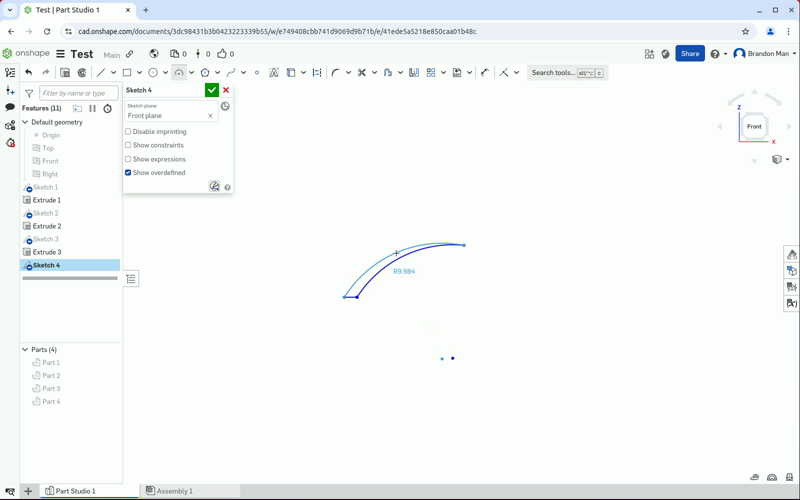
scroll(6)
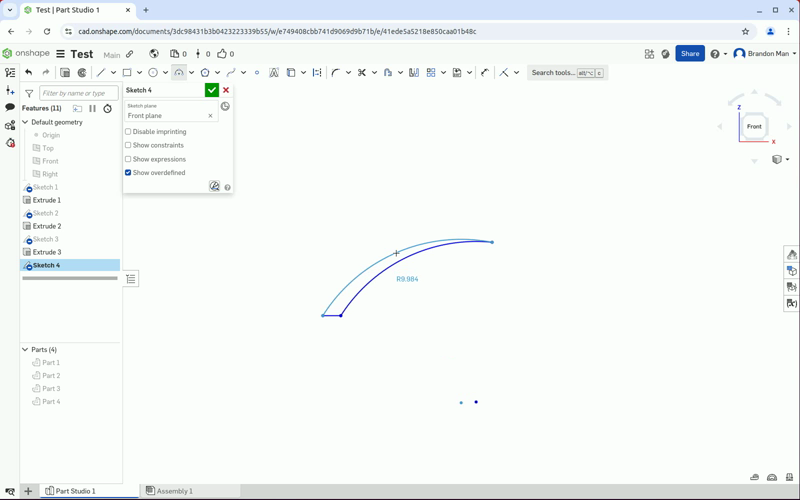
scroll(6)
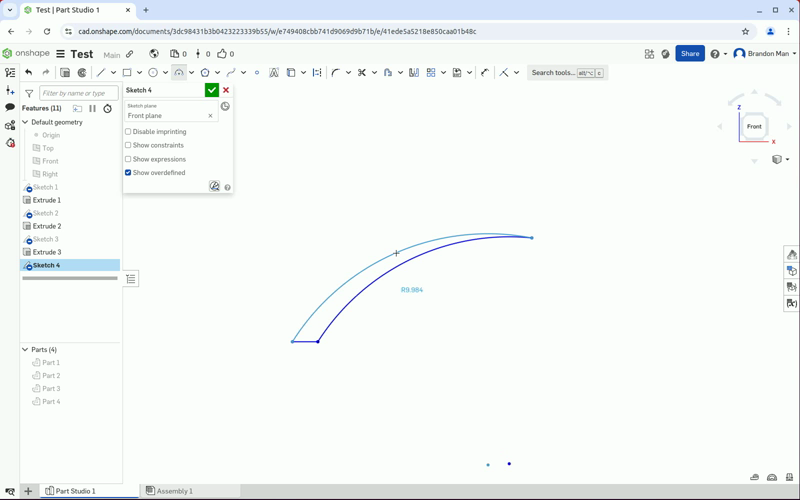
scroll(6)
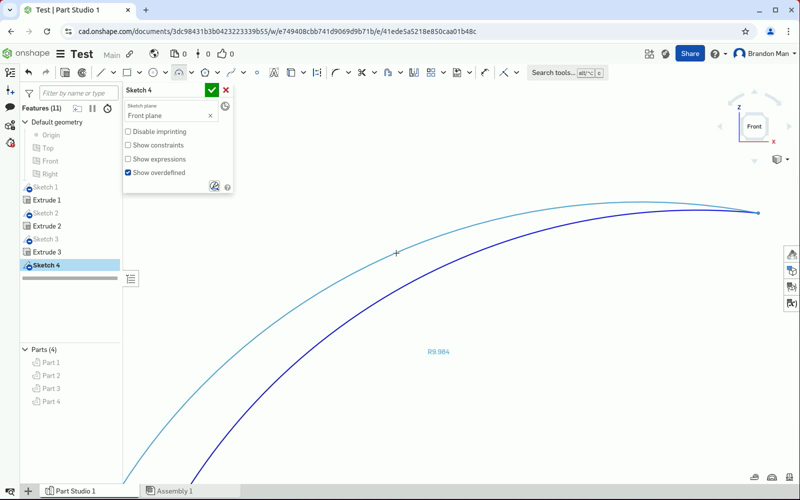
click(396, 252)
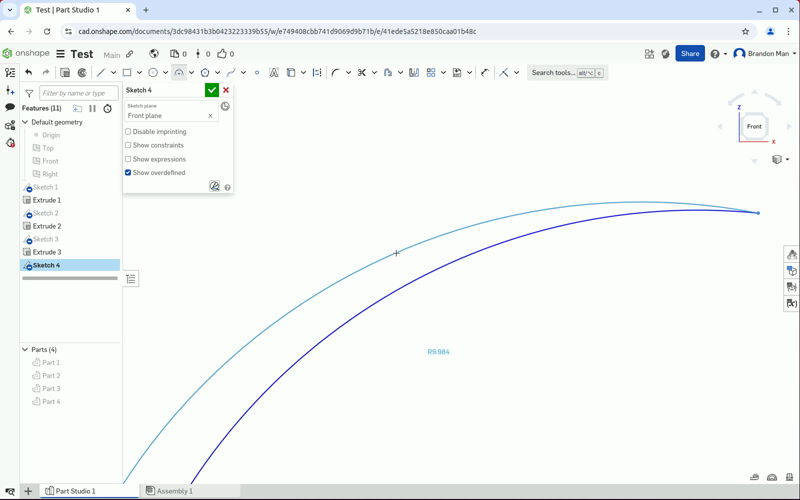
scroll(-6)
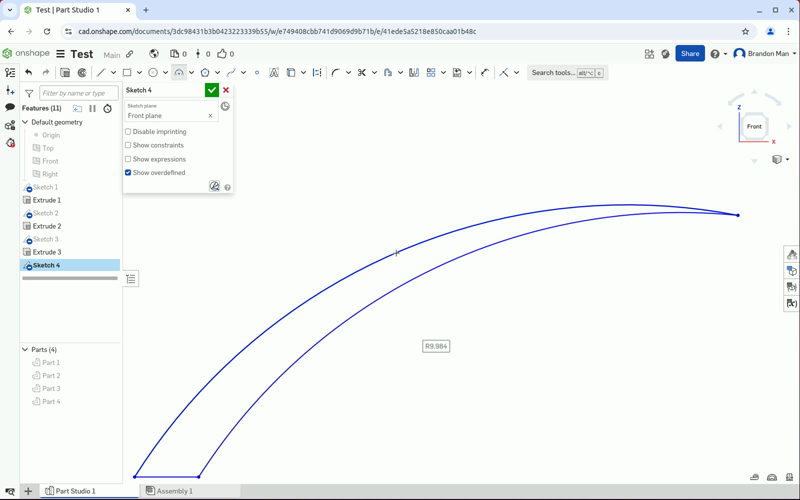
scroll(-6)
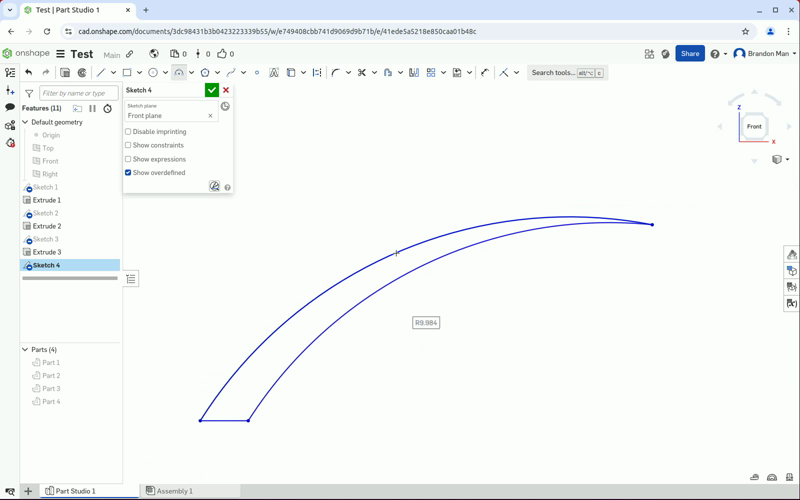
scroll(-6)
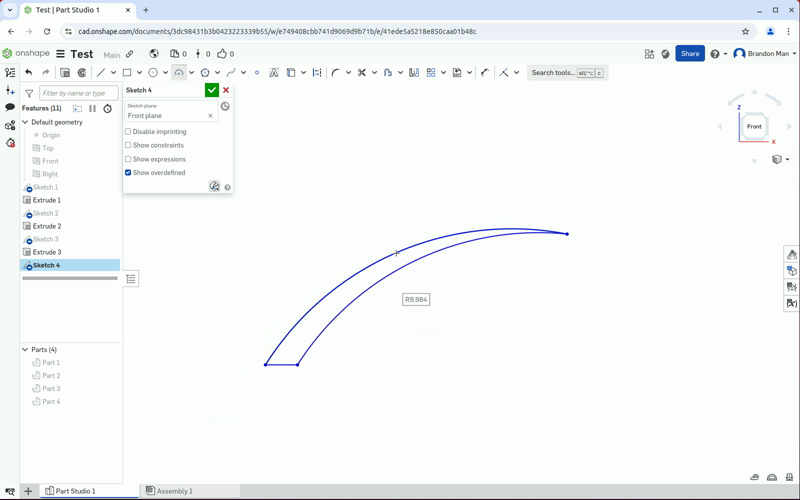
scroll(-6)
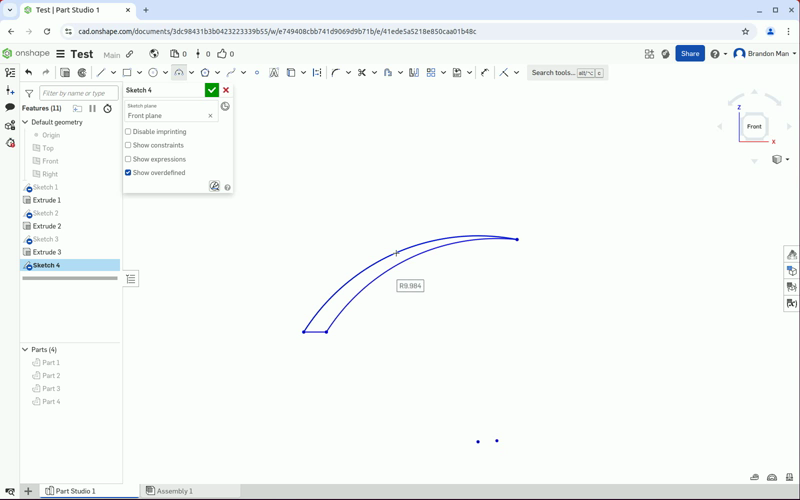
scroll(-6)
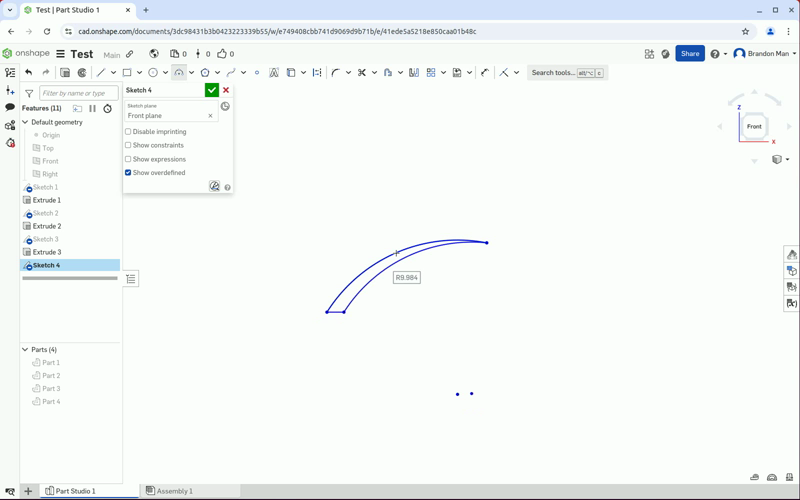
scroll(-6)
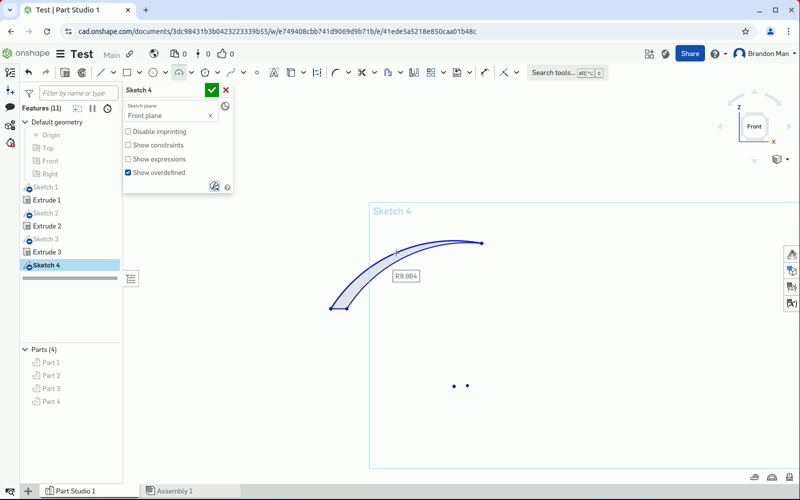
scroll(-6)
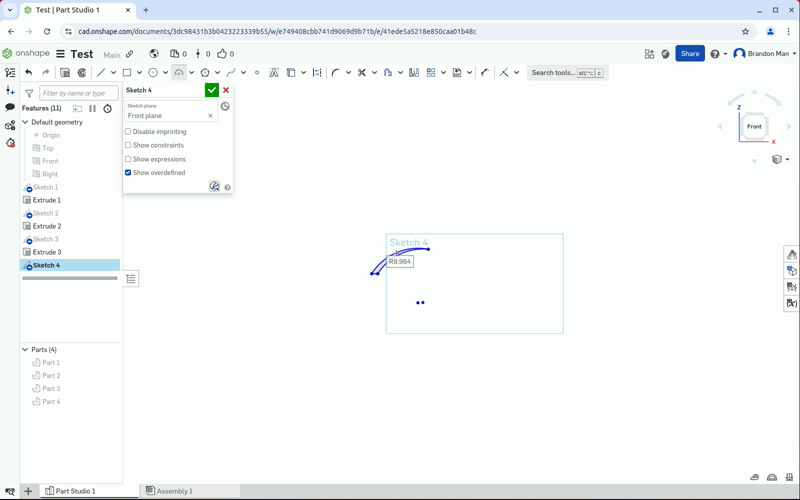
key_up(shift)
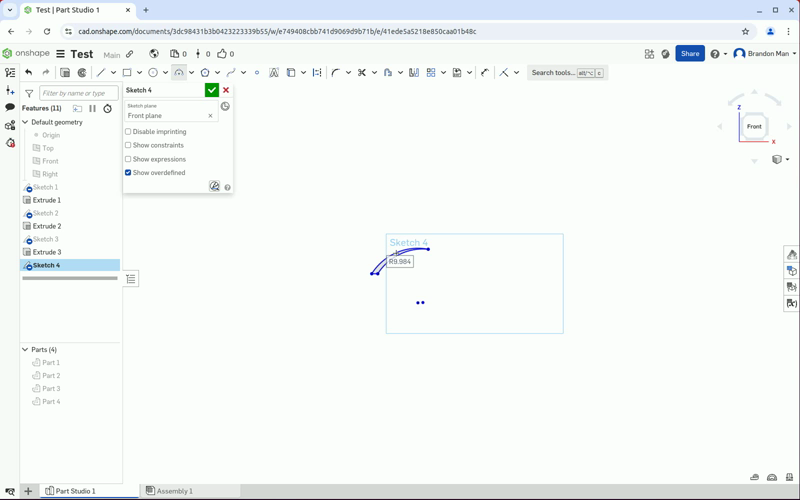
key(esc)
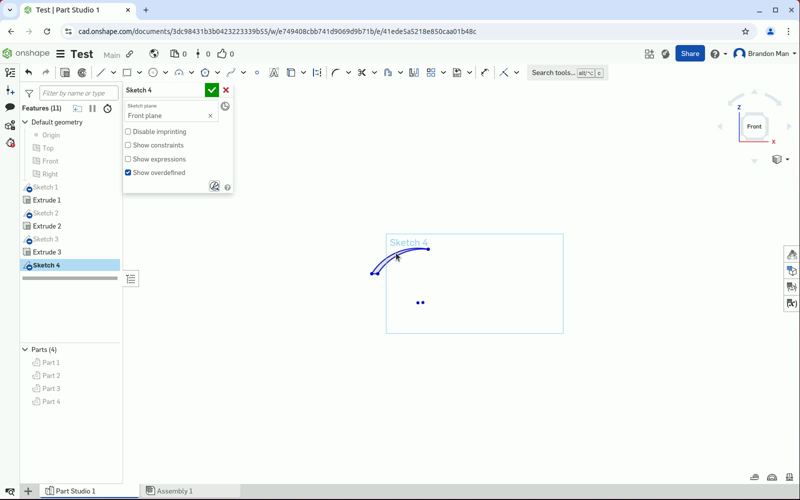
mouse_move(388, 261)
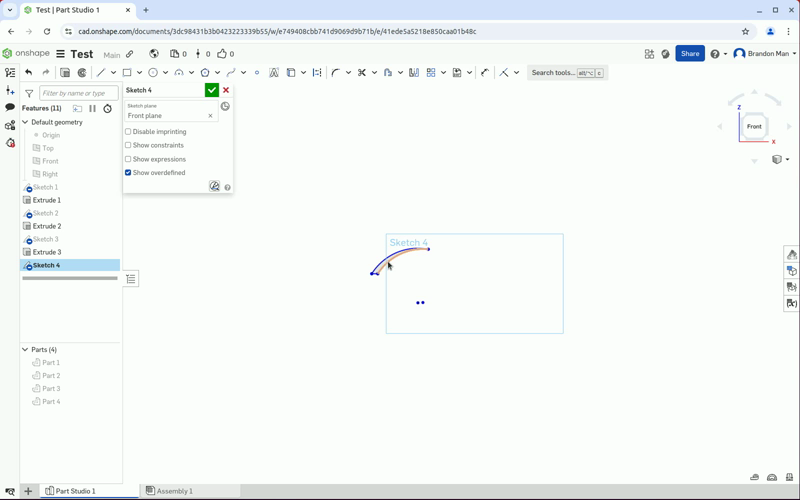
scroll(6)
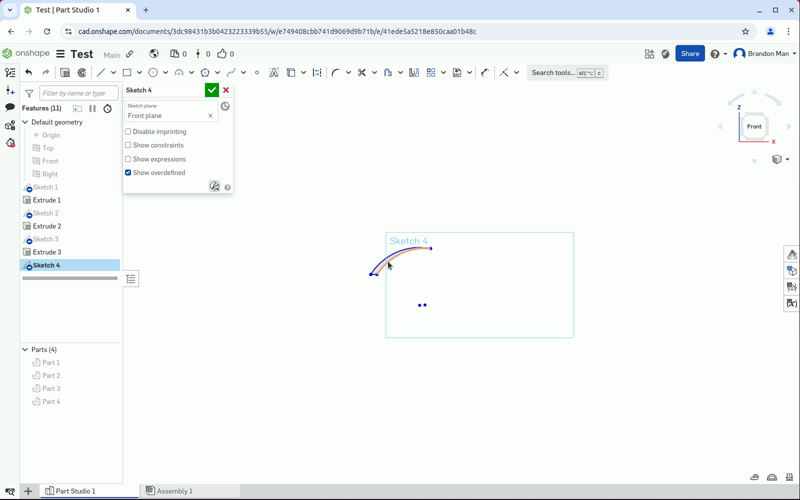
scroll(6)
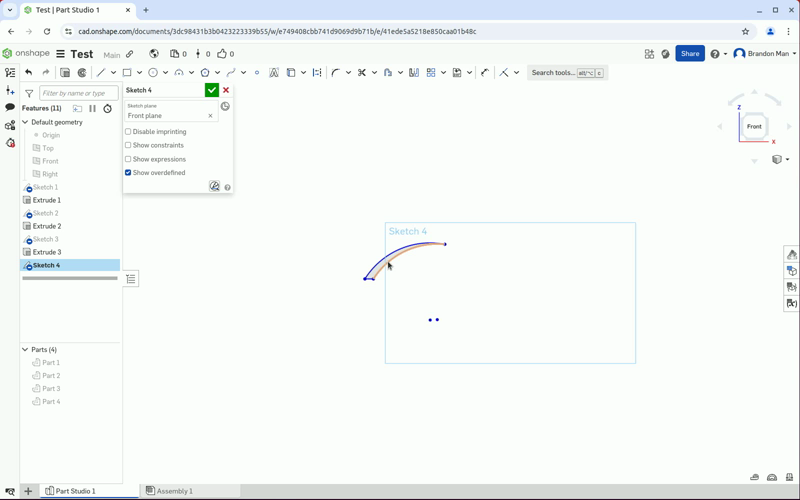
scroll(6)
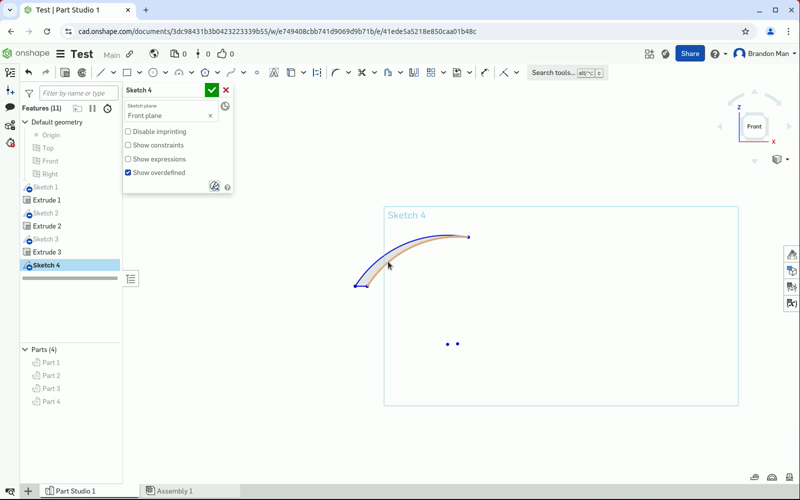
scroll(6)
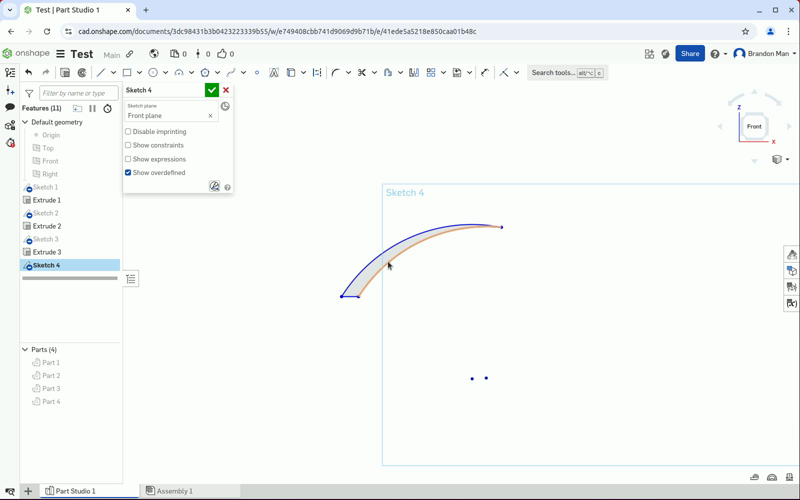
scroll(6)
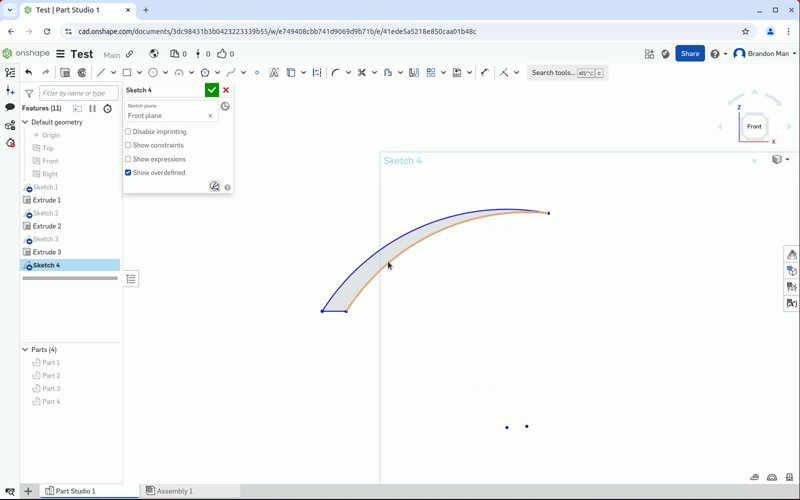
scroll(6)
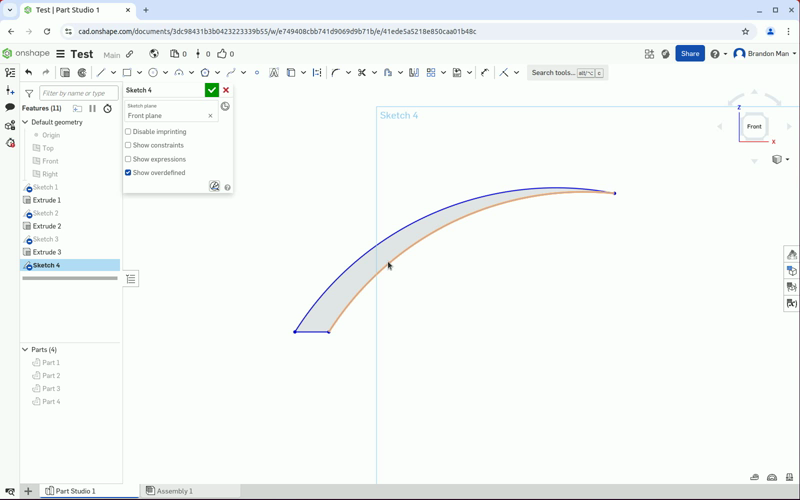
scroll(6)
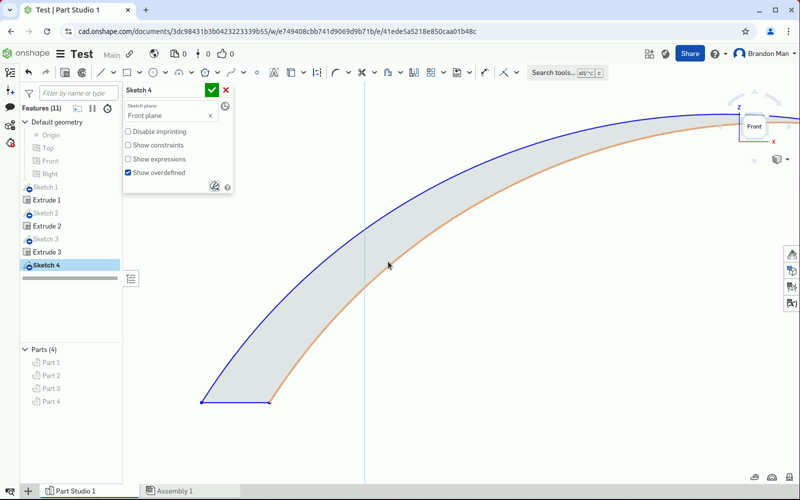
click(388, 261)
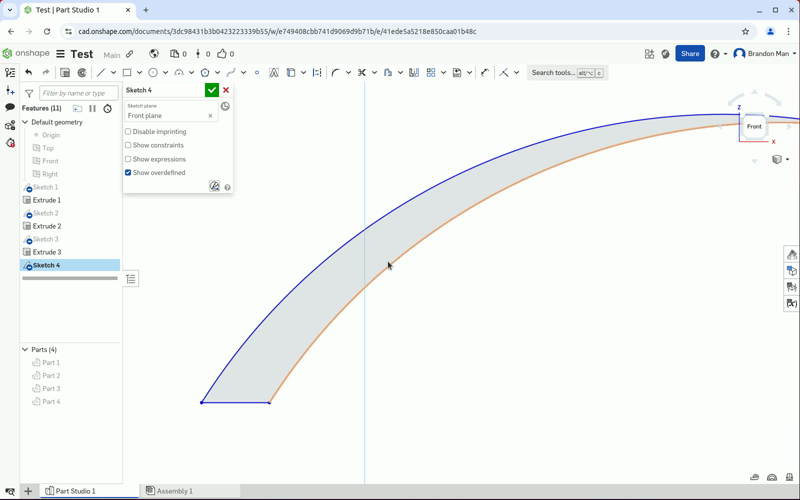
scroll(-6)
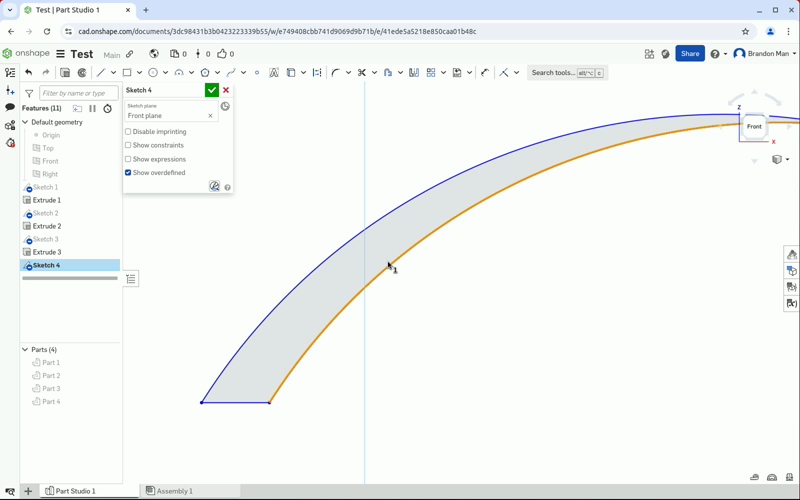
scroll(-6)
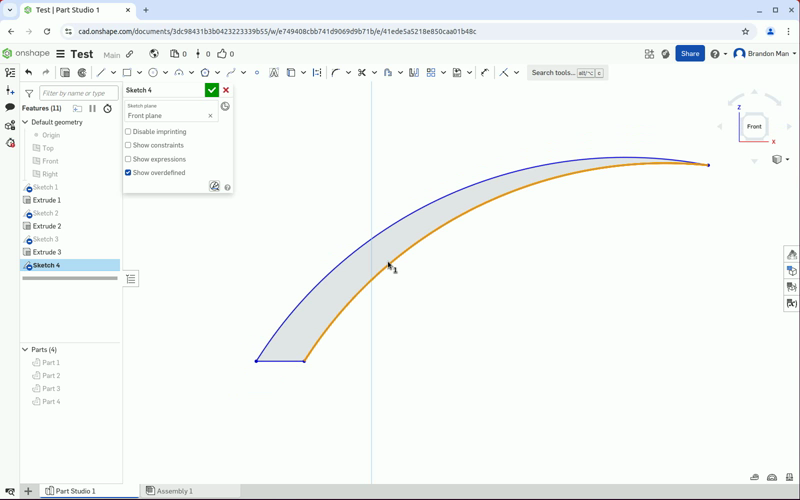
scroll(-6)
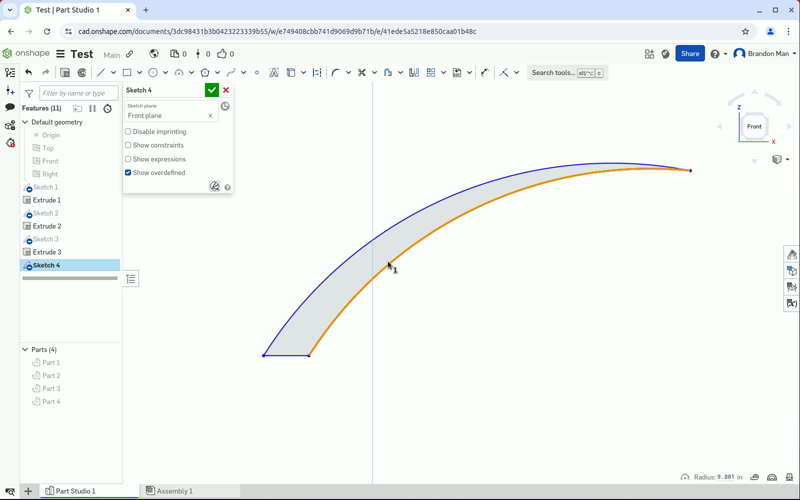
scroll(-6)
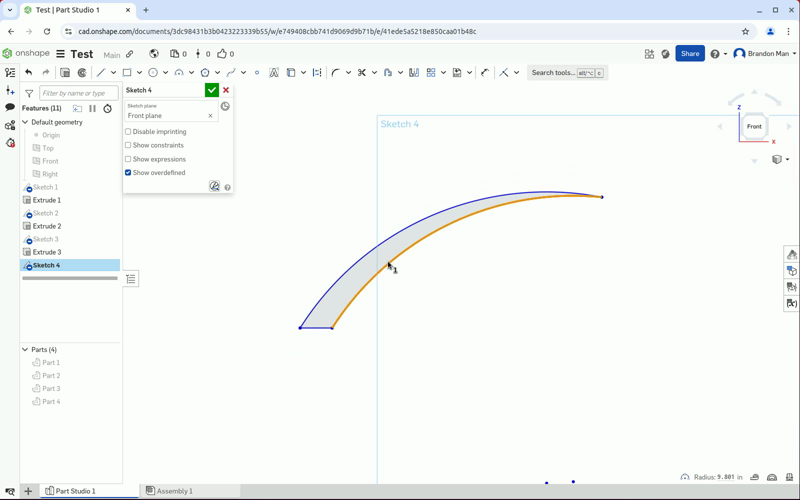
scroll(-6)
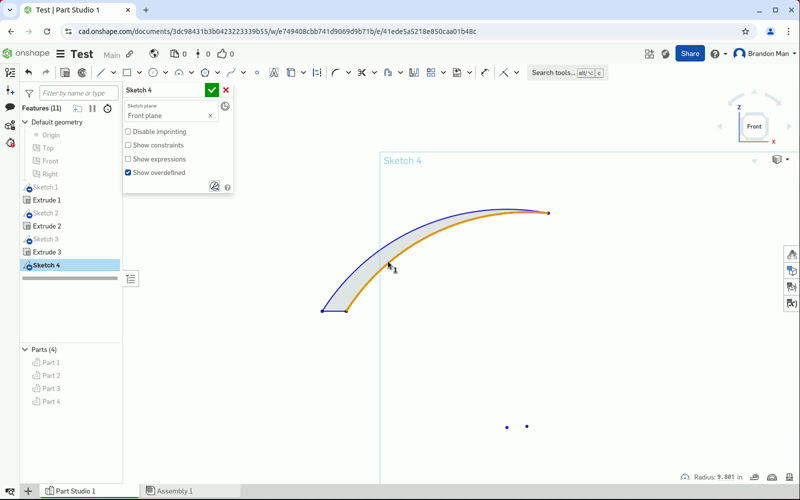
scroll(-6)
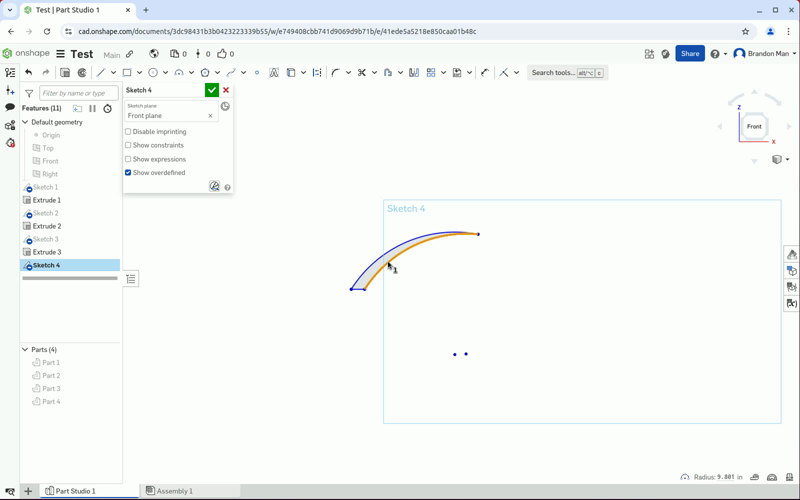
scroll(-6)
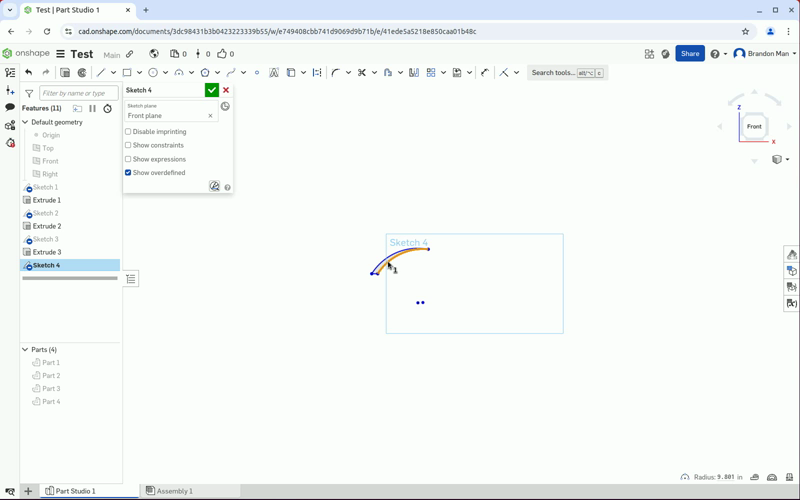
mouse_move(73, 352)
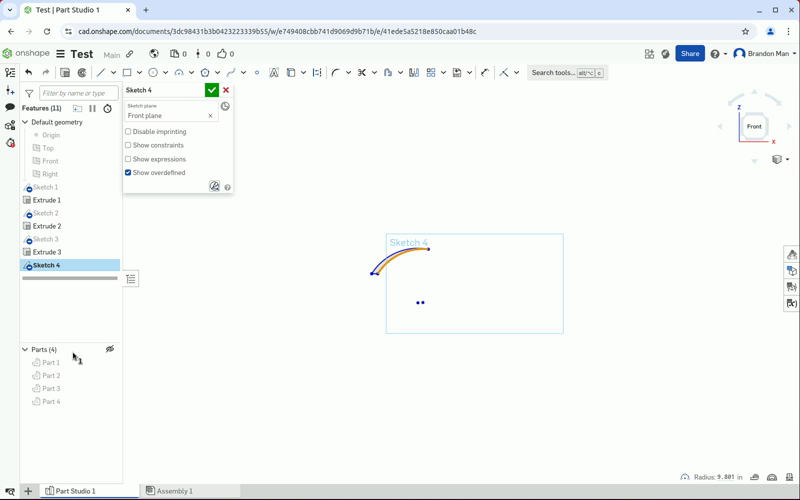
key(shift+y)
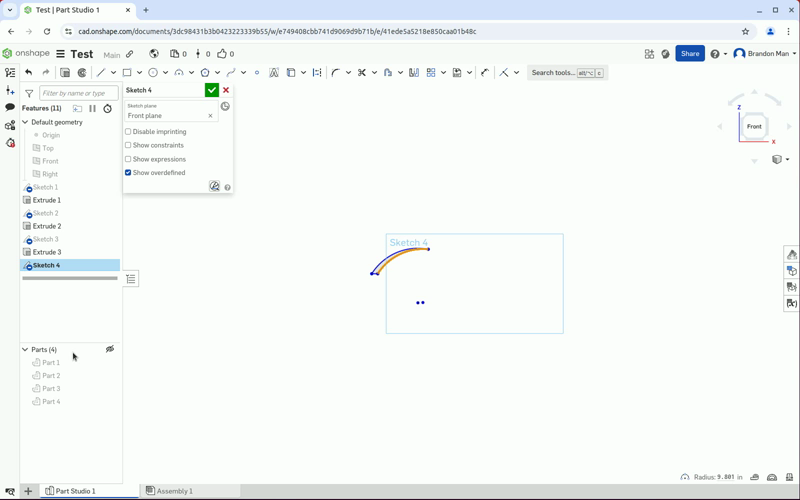
key(shift+e)
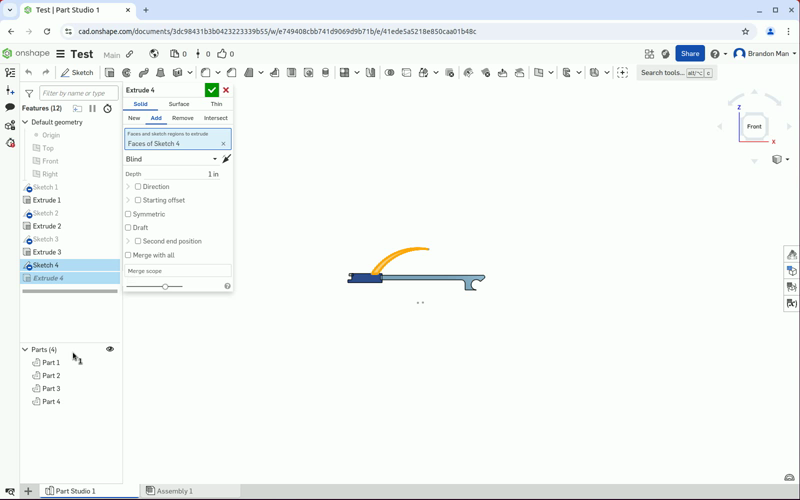
mouse_move(143, 106)
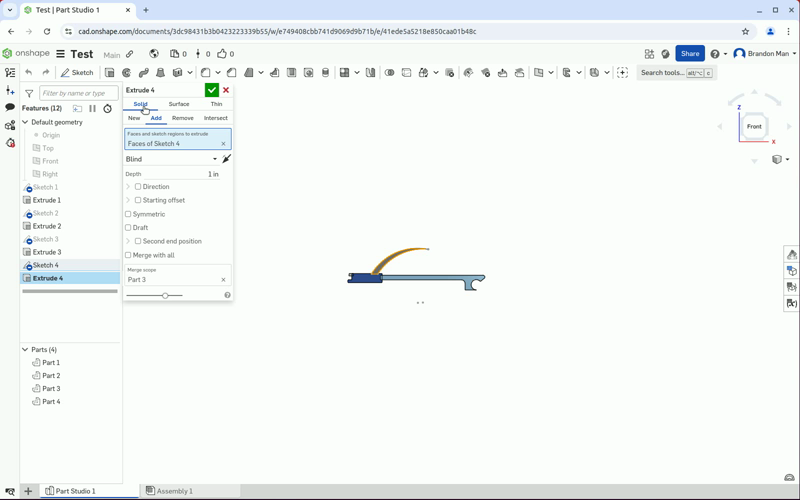
click(143, 106)
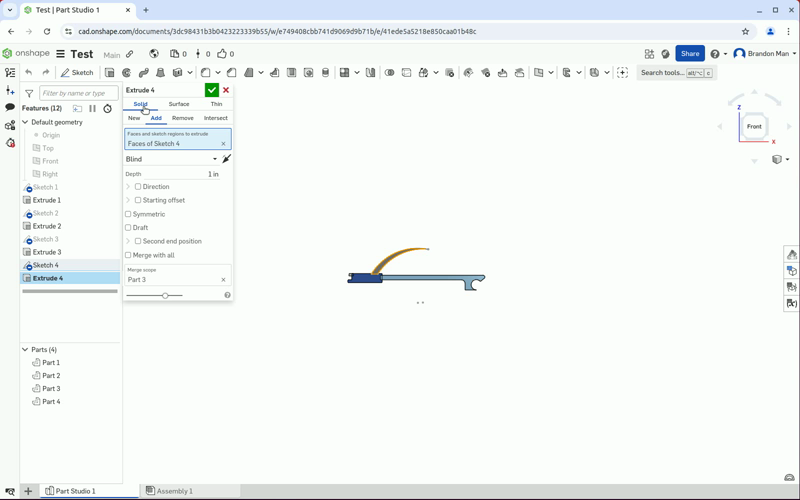
mouse_move(137, 120)
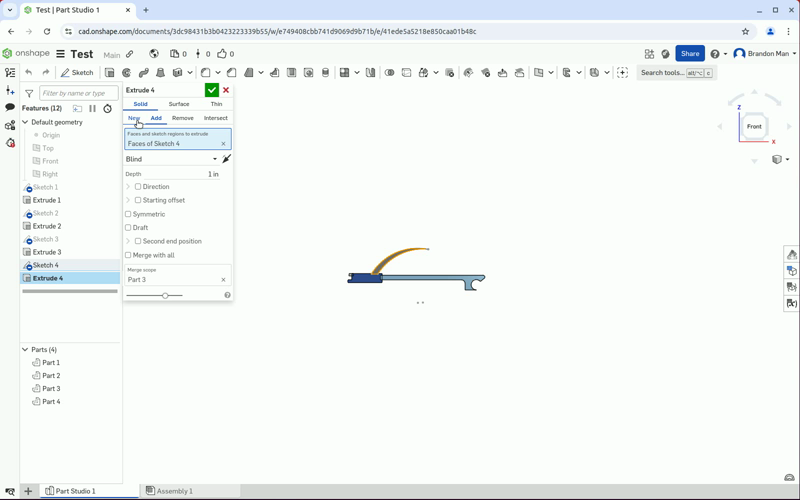
click(137, 120)
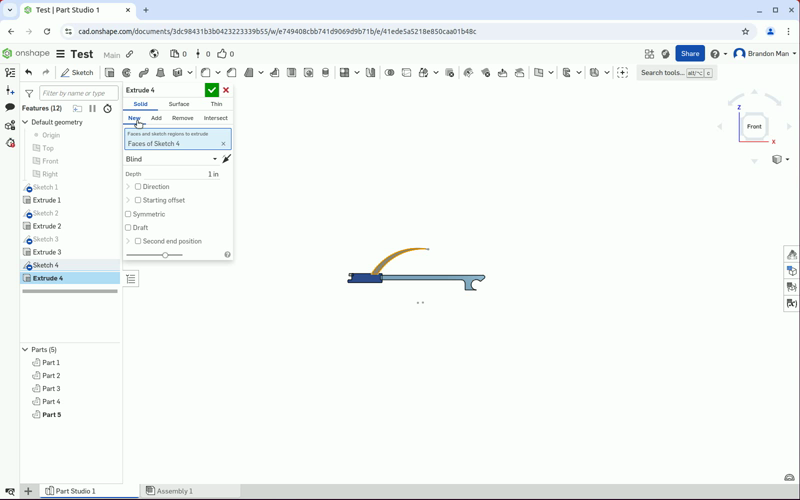
key(tab, 4)
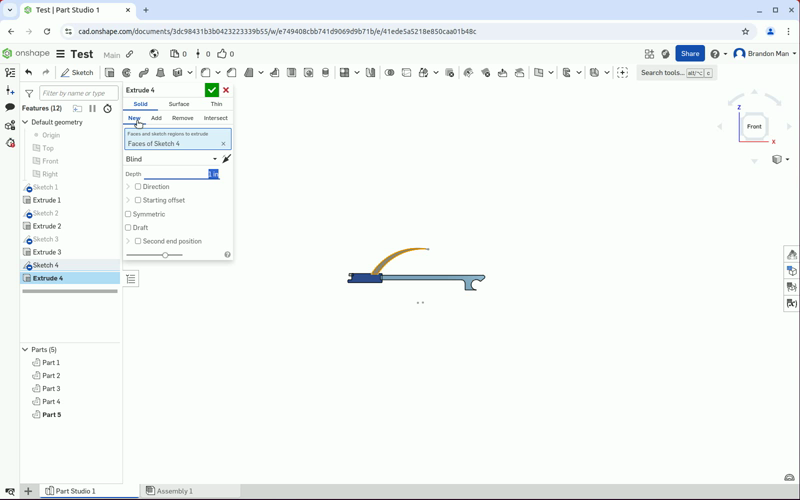
text(9.147)
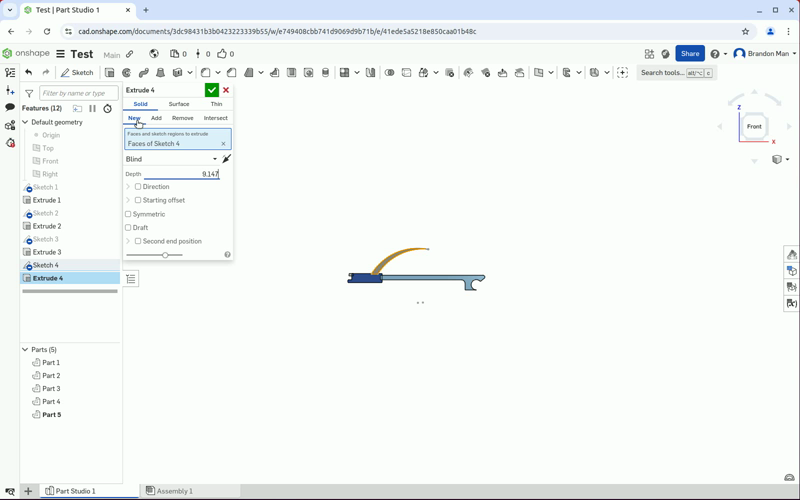
key(enter)
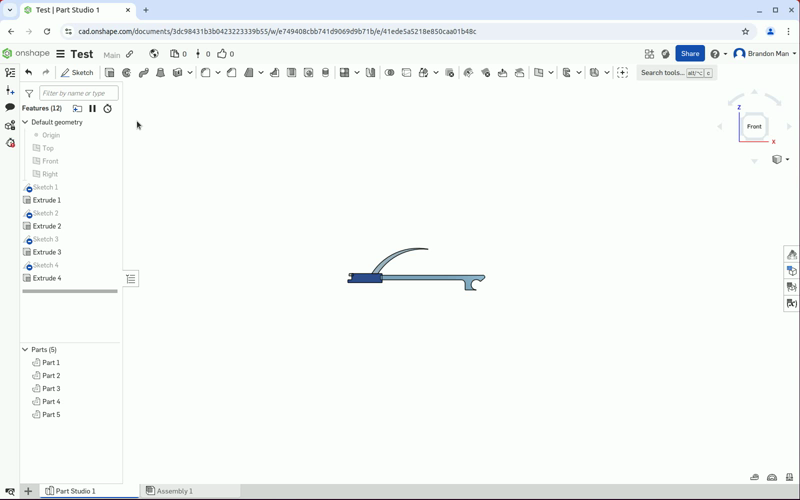
key(shift+h)
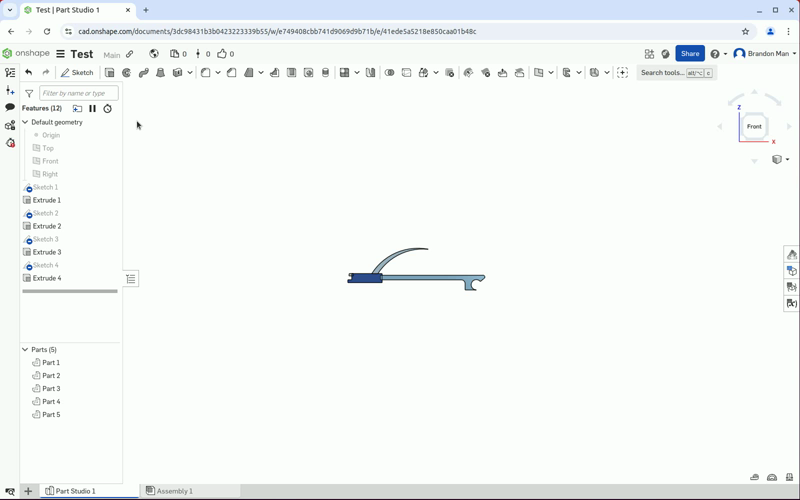
key(shift+h)
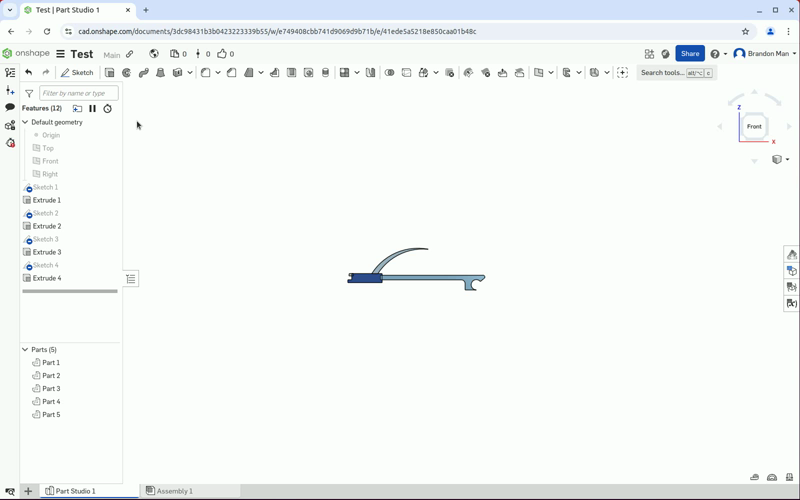
key(shift+7)
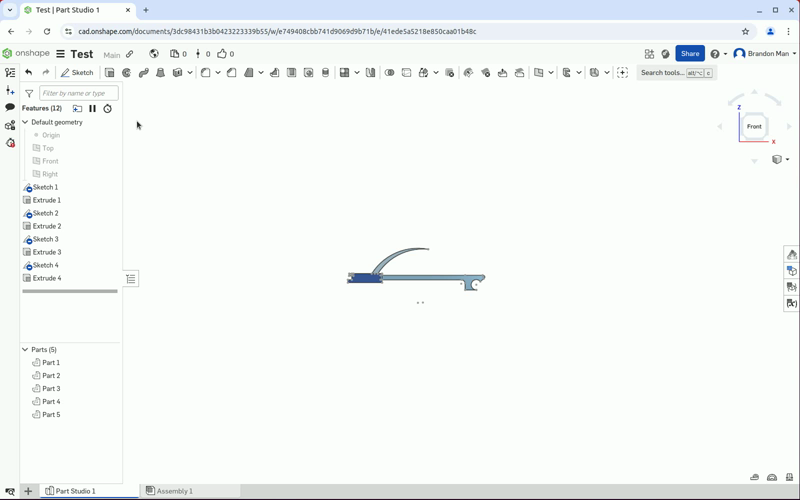
key(left, 2)
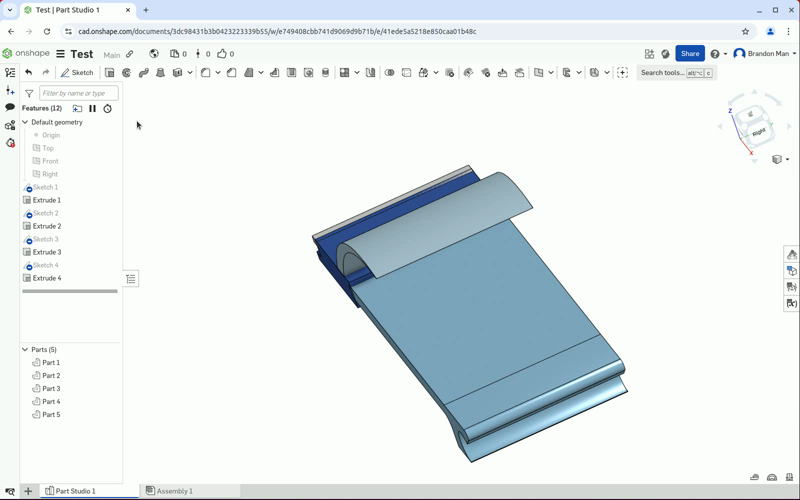
key(down, 2)
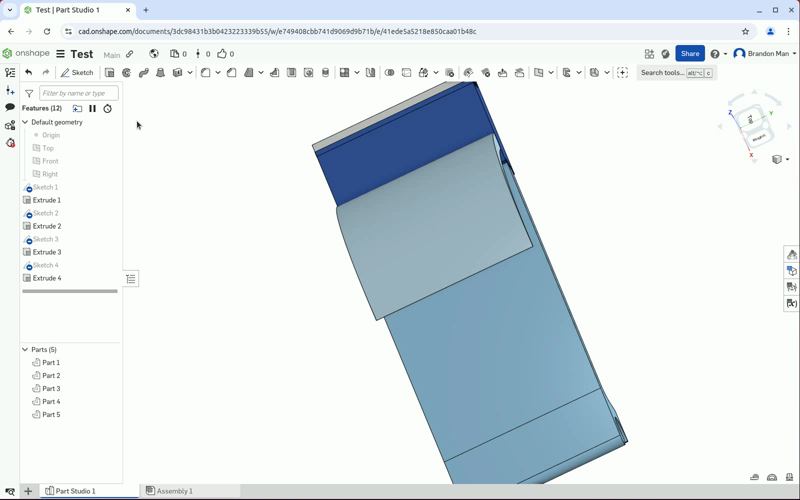
key(up, 2)
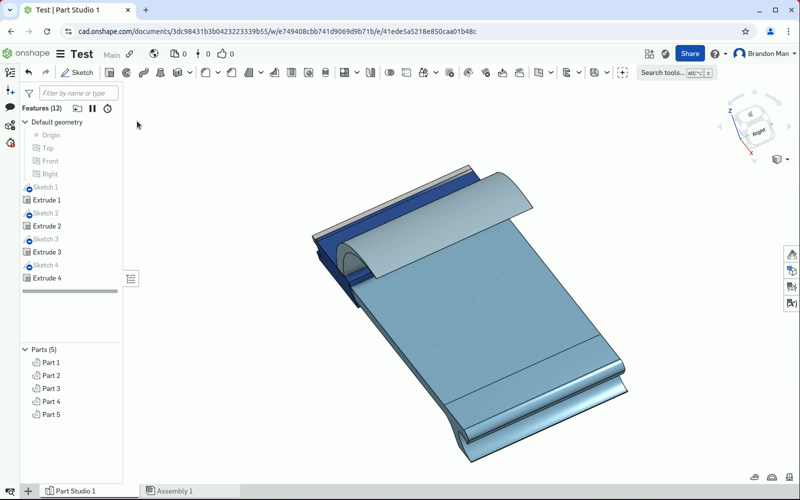
key(right, 2)
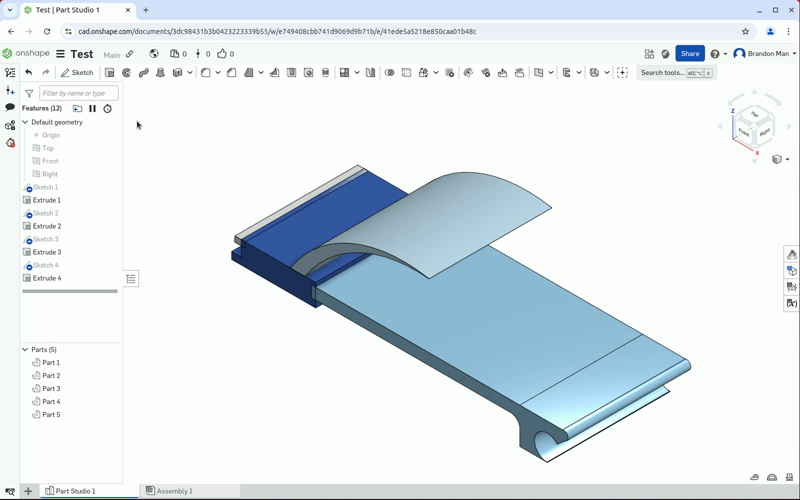
mouse_move(73, 189)
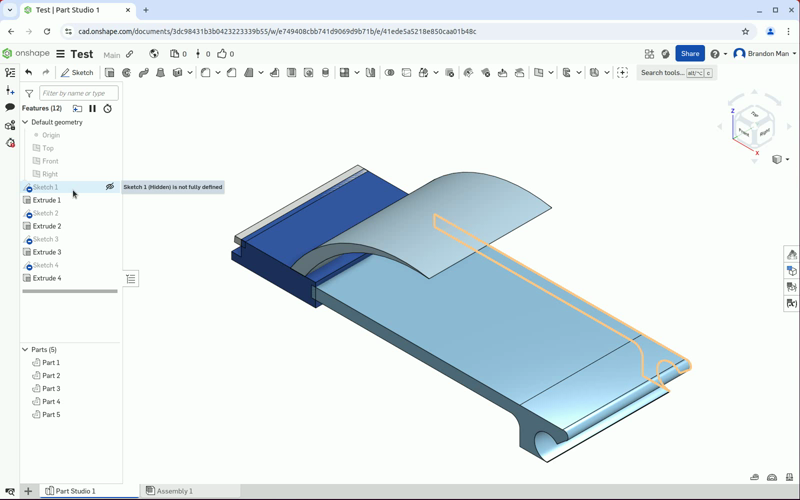
click(73, 189)